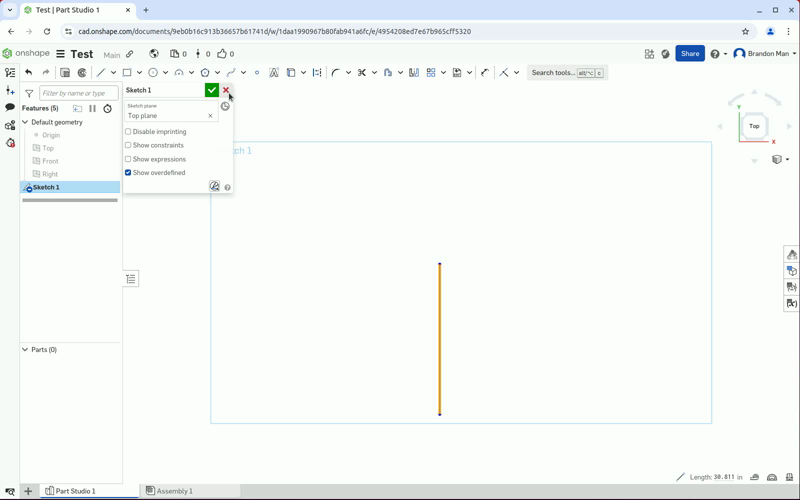
key(shift+h)
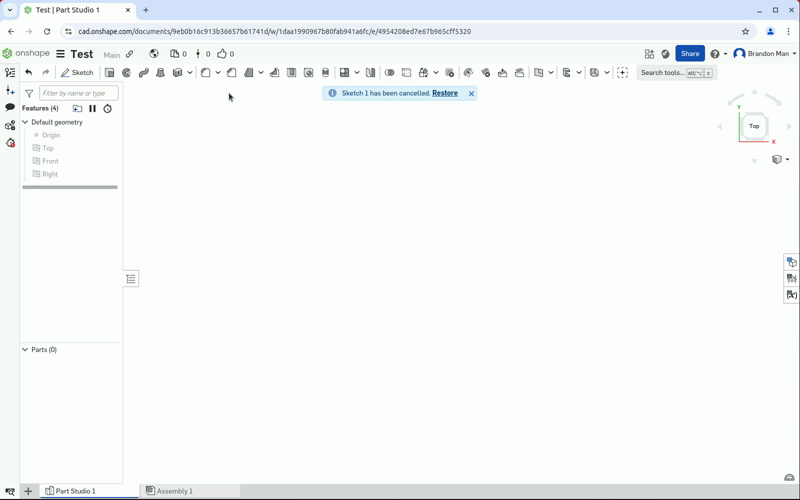
mouse_move(73, 352)
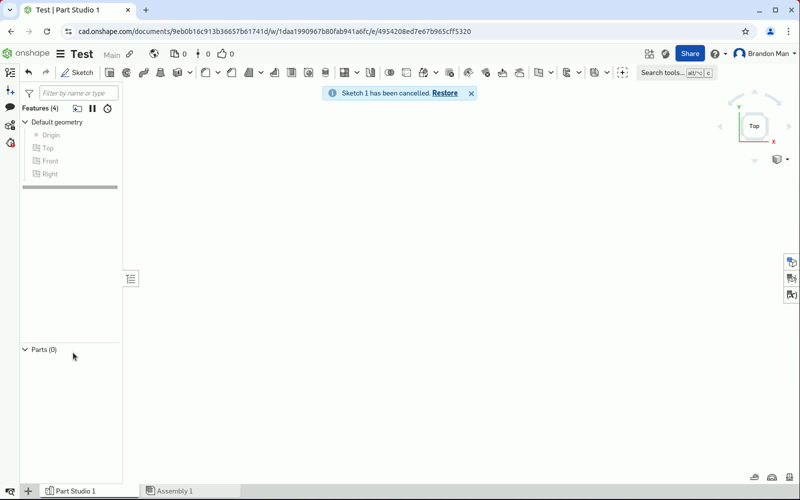
key(y)
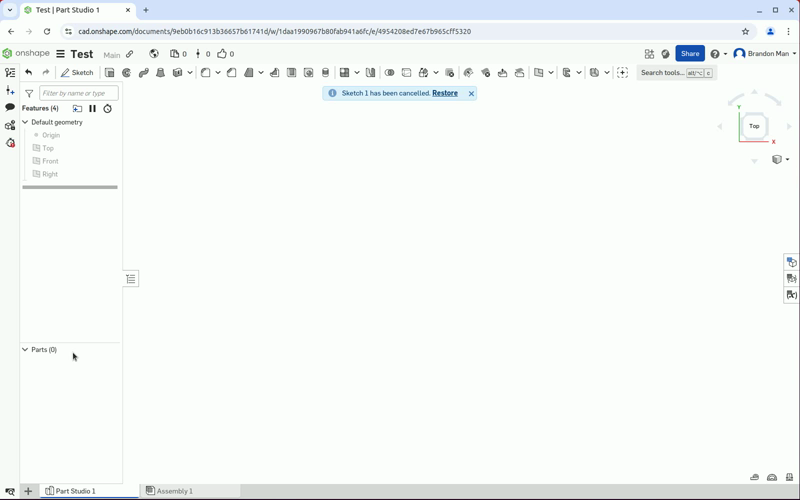
key(shift+p)
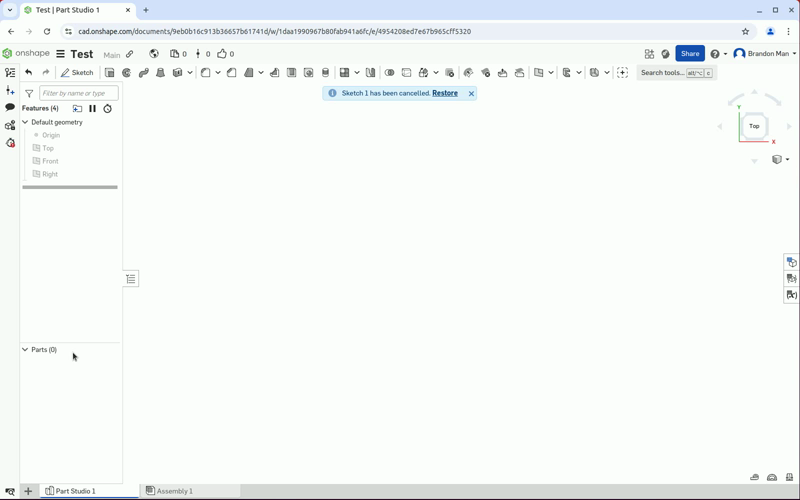
key(space)
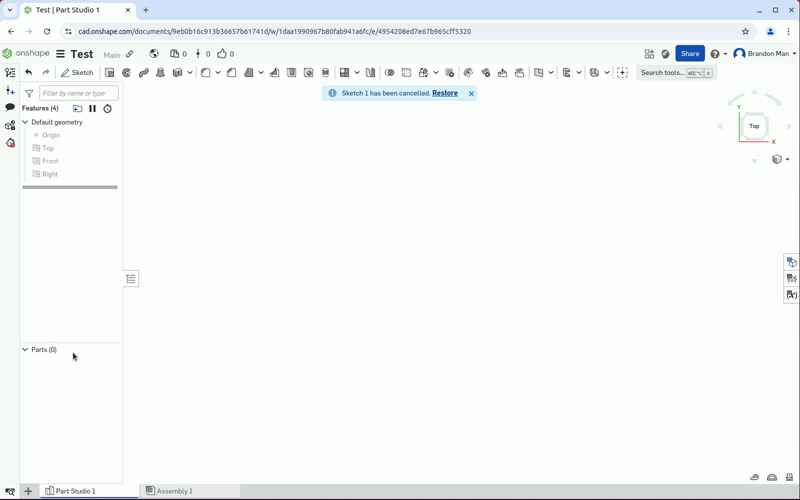
key_down(shift)
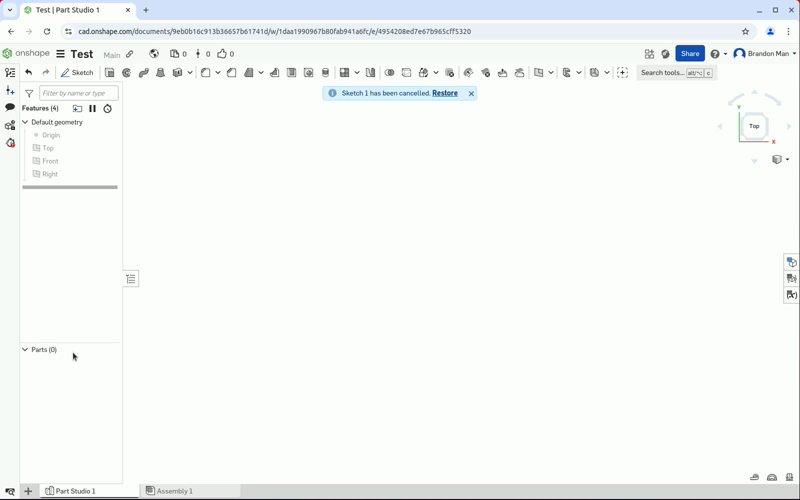
key(up)
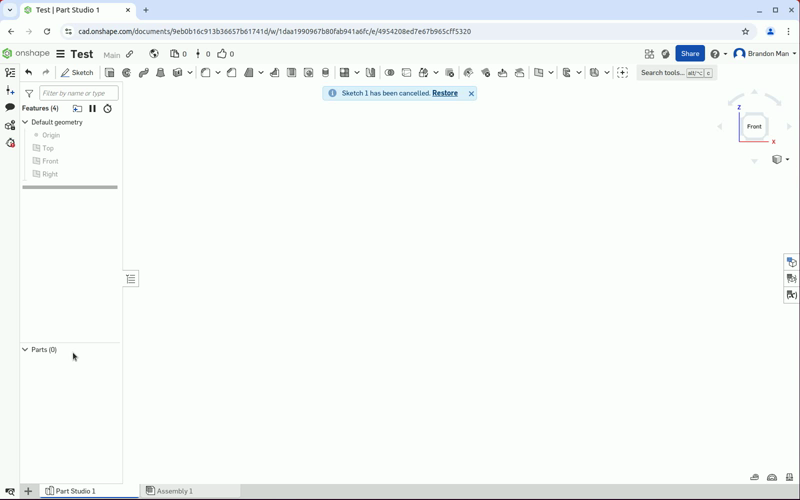
key_up(shift)
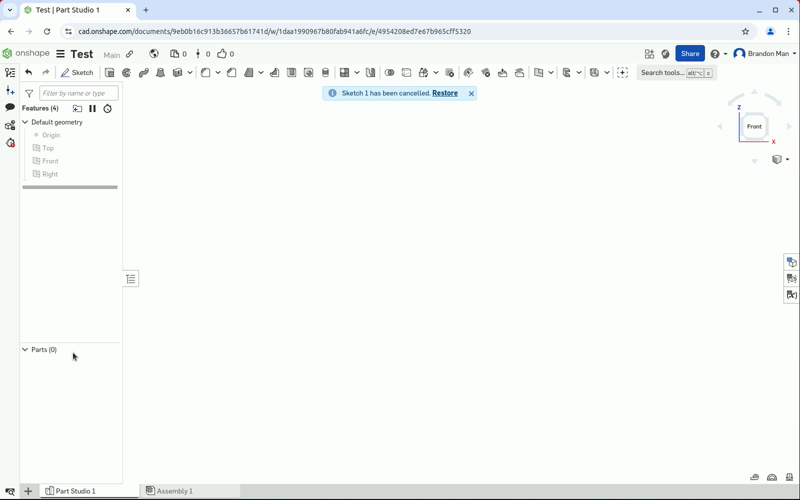
key(space)
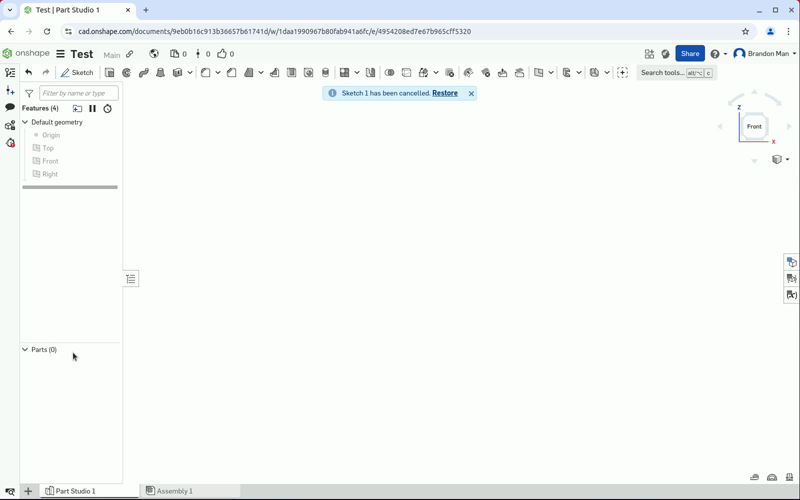
key_down(shift)
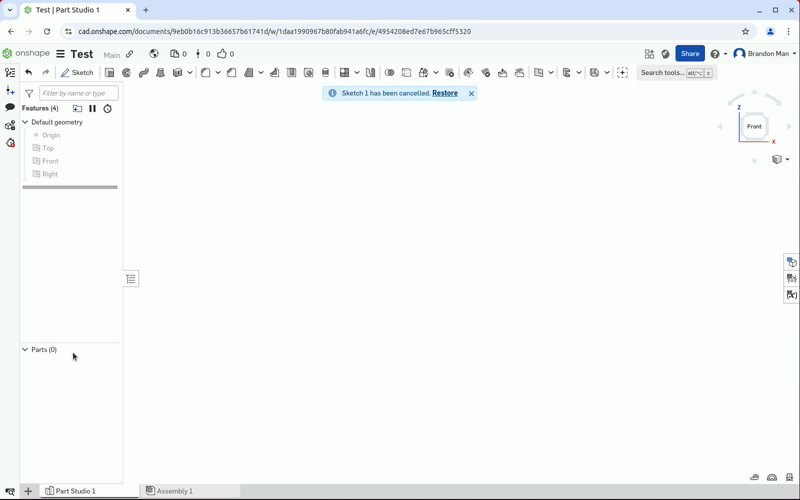
key(left)
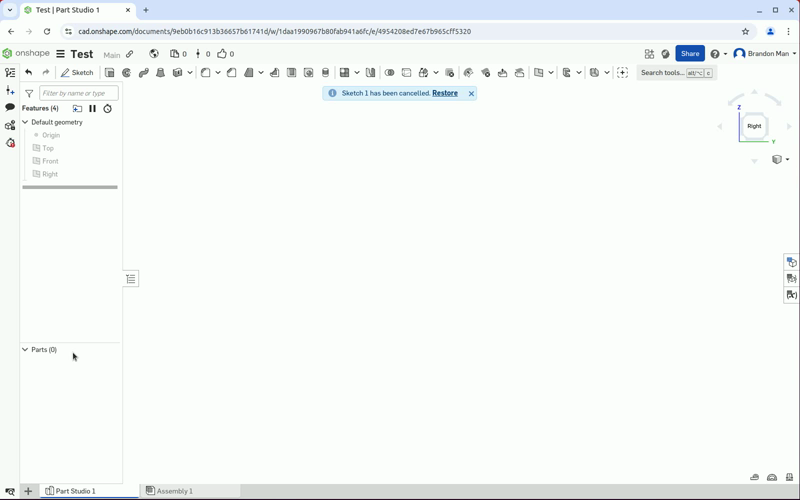
key_up(shift)
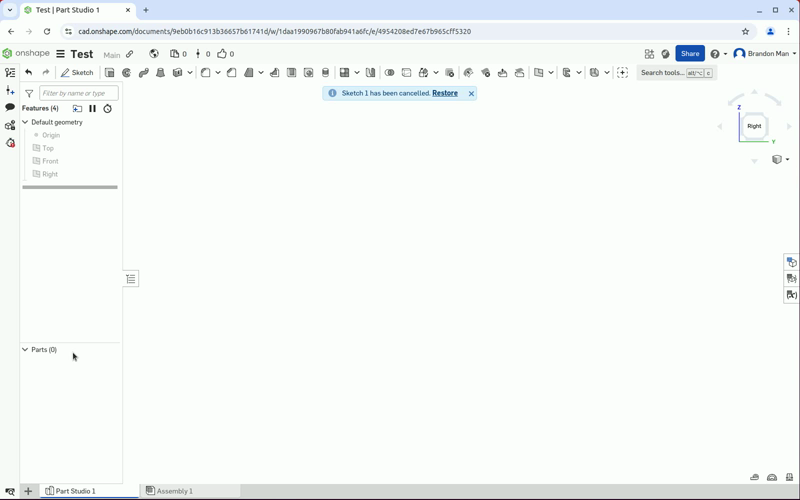
mouse_move(73, 352)
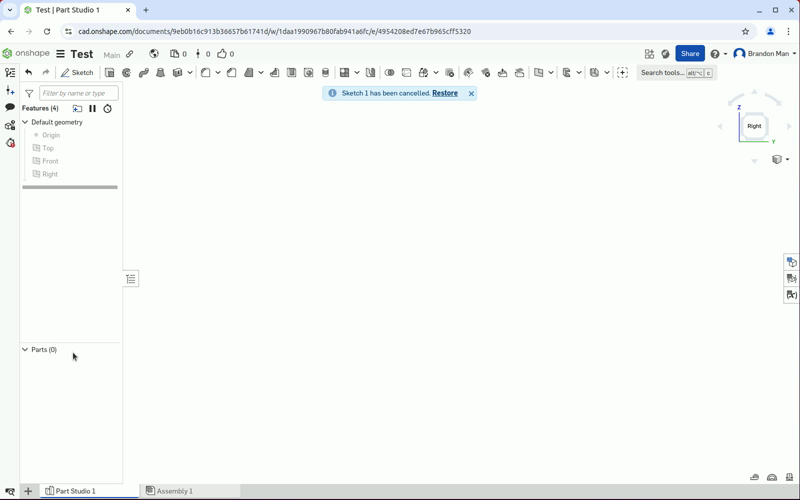
key(shift+y)
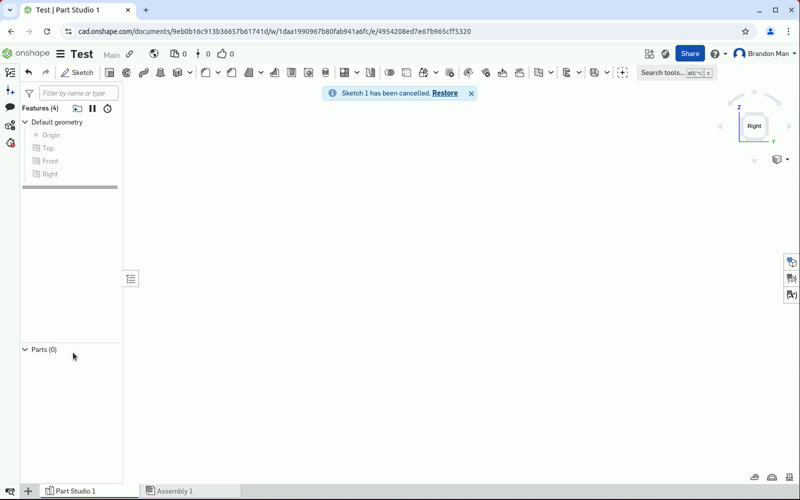
key(shift+s)
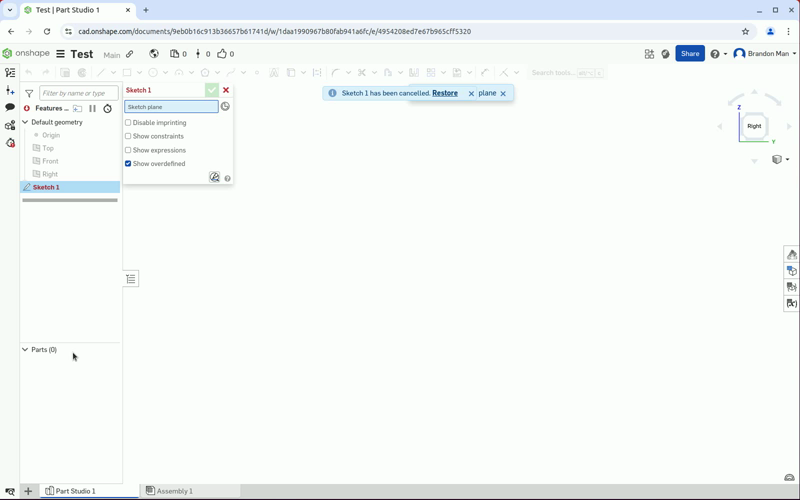
mouse_move(73, 176)
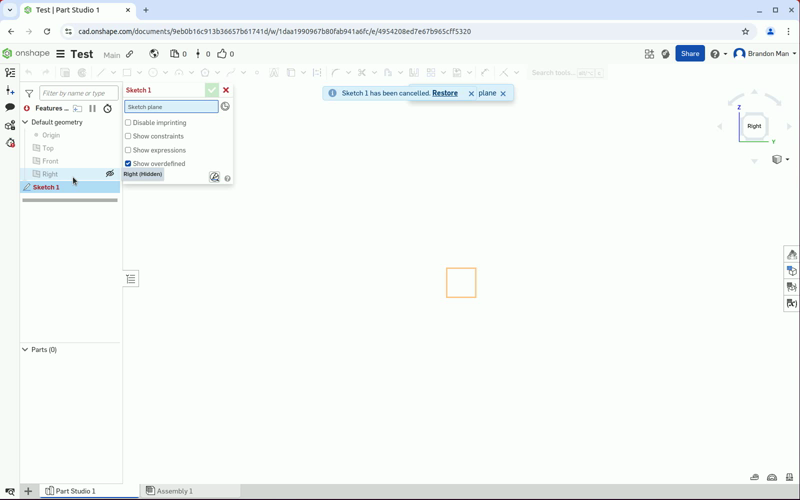
click(73, 176)
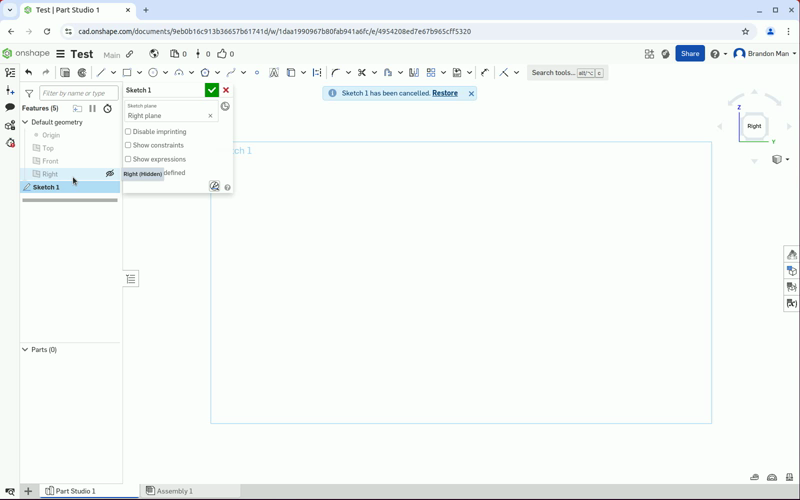
mouse_move(73, 352)
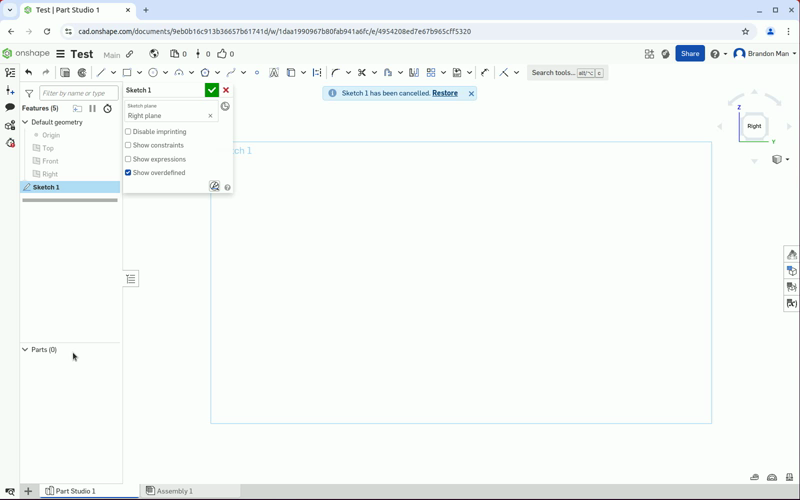
key(y)
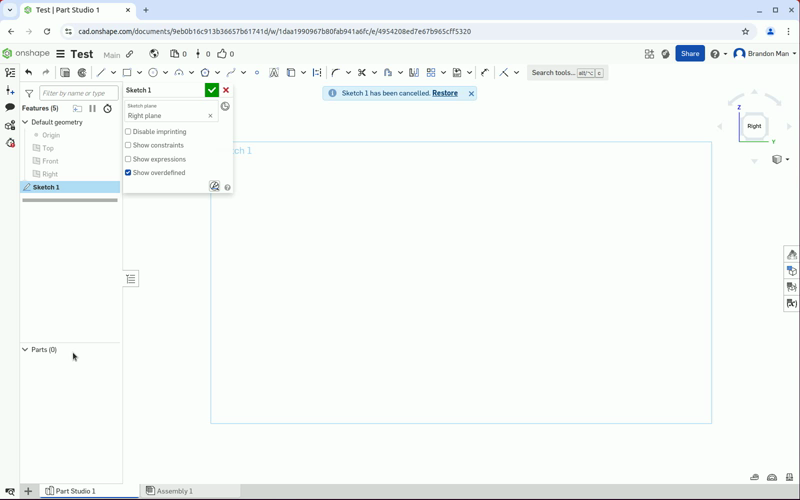
key(l)
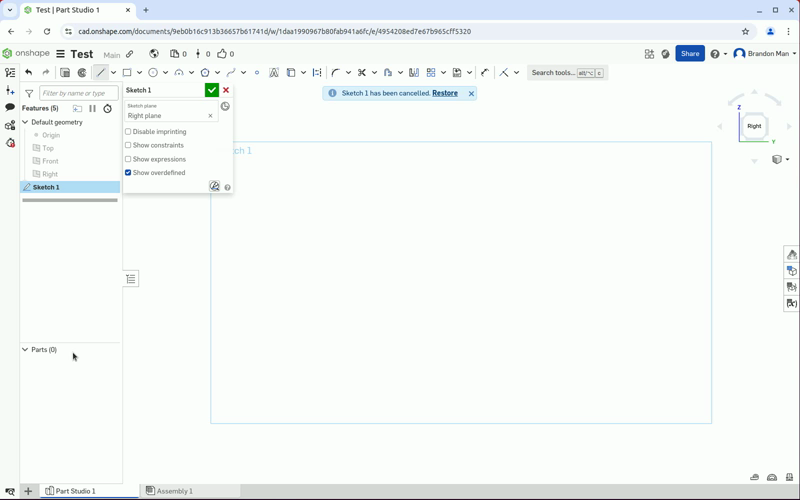
key_down(shift)
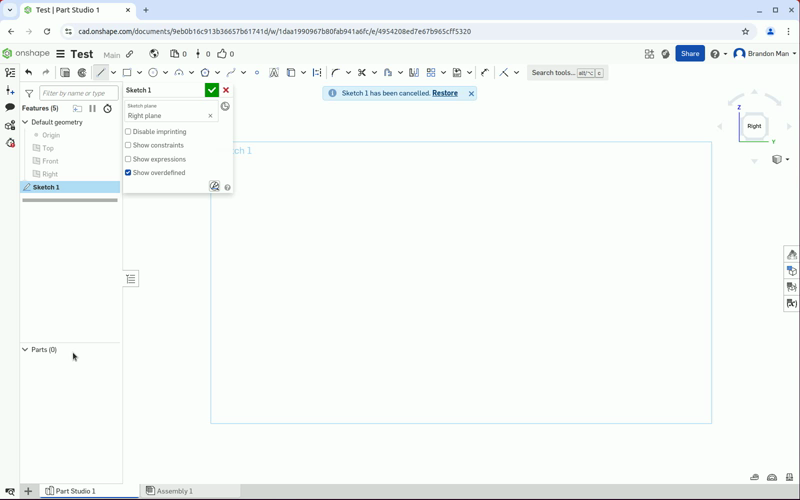
mouse_move(458, 285)
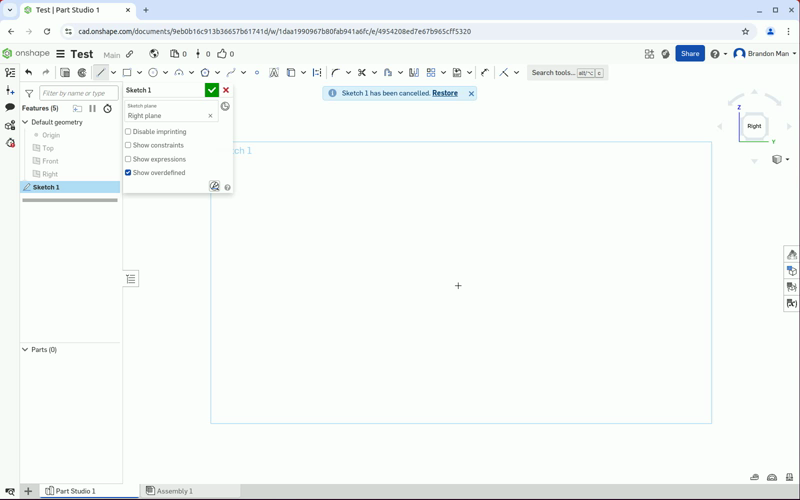
click(458, 285)
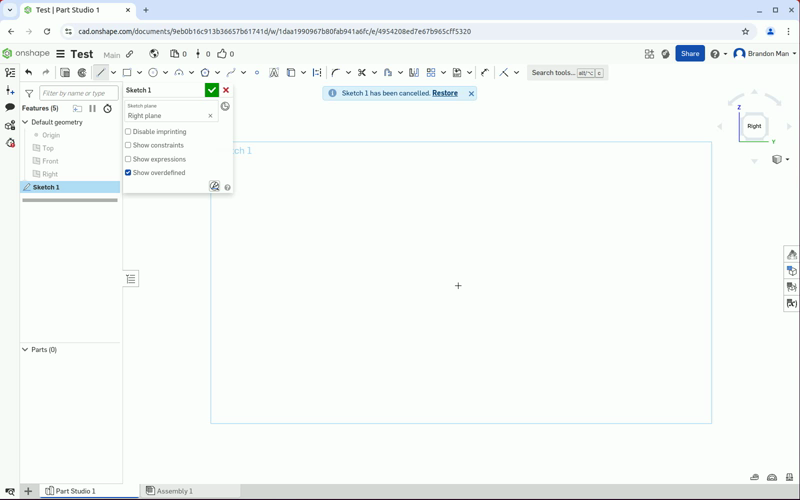
key_up(shift)
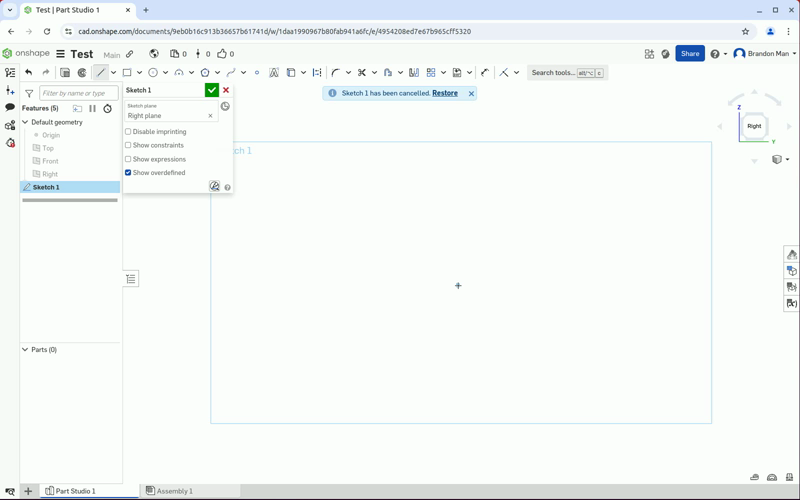
key_down(shift)
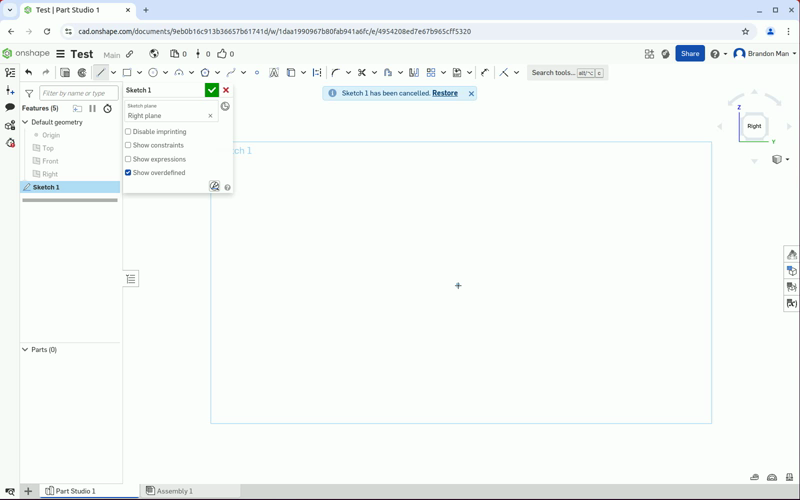
mouse_move(488, 285)
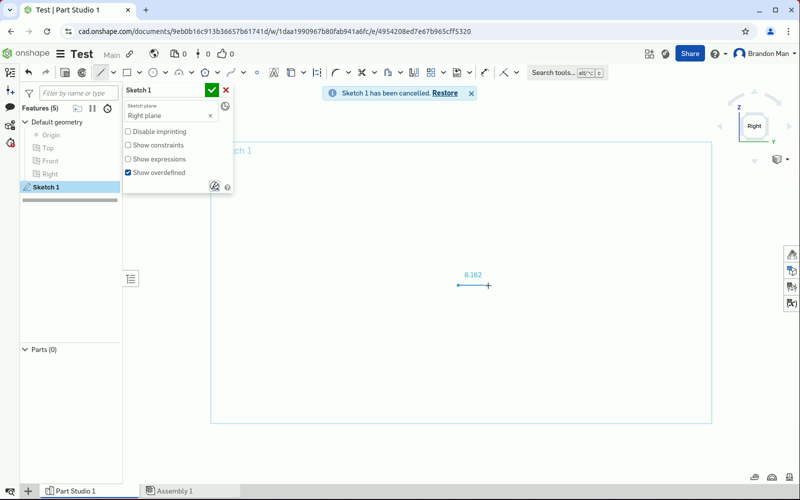
mouse_move(462, 285)
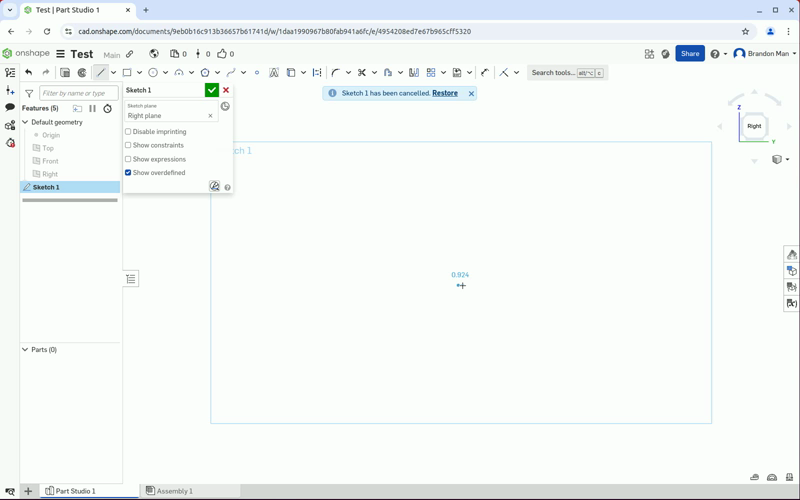
scroll(6)
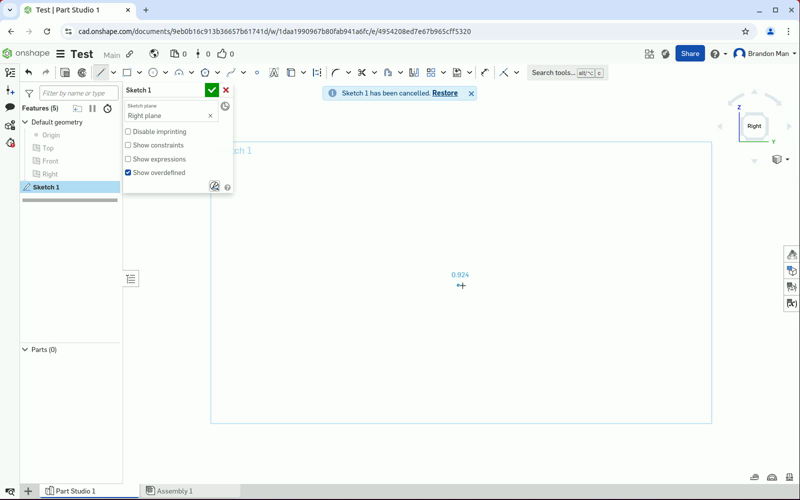
scroll(6)
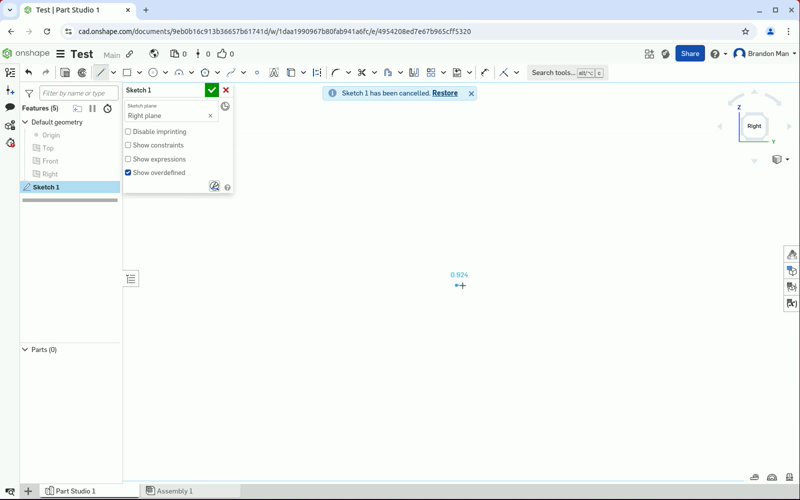
scroll(6)
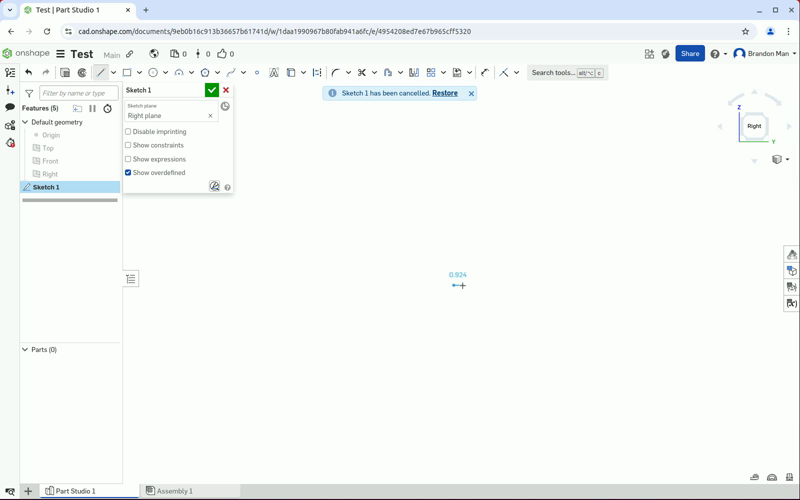
scroll(6)
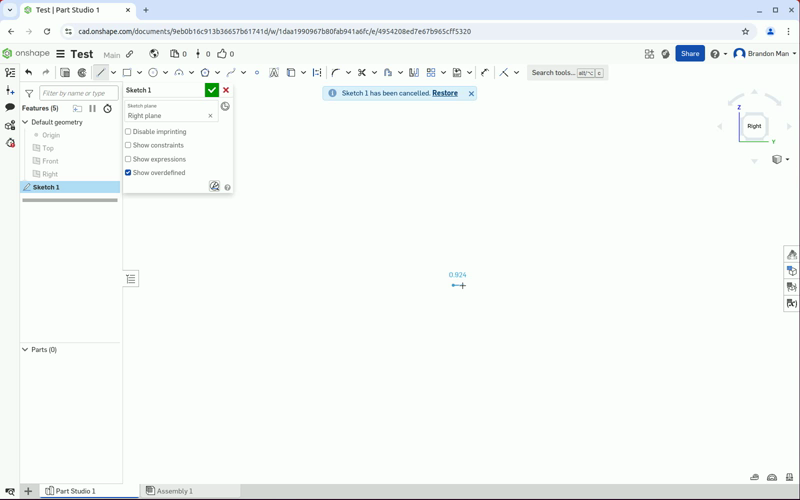
scroll(6)
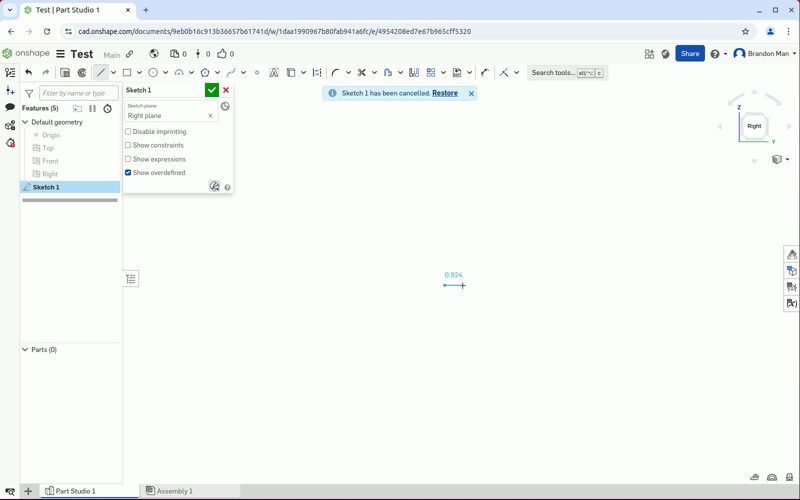
scroll(6)
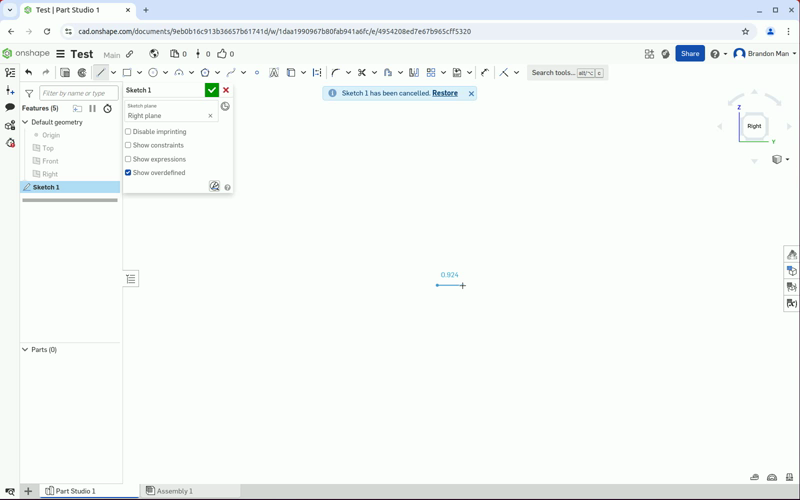
scroll(6)
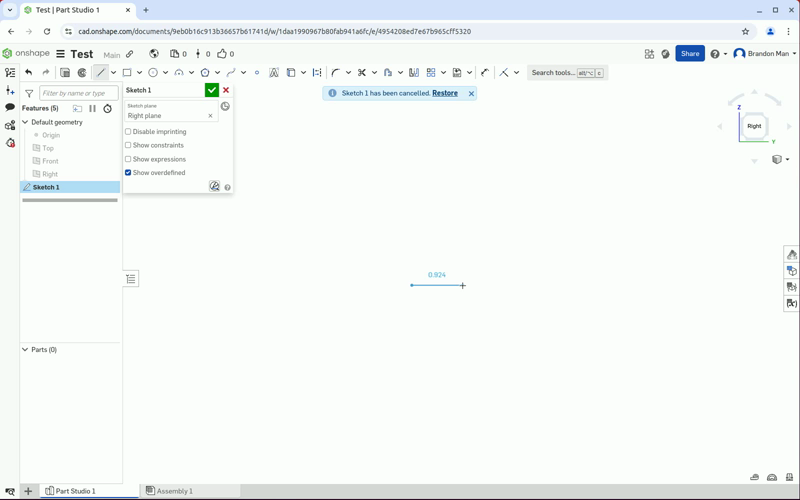
click(462, 285)
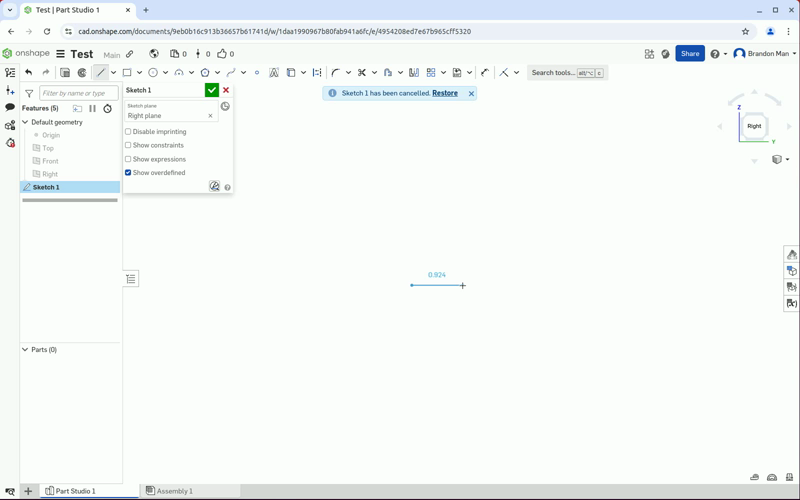
scroll(-6)
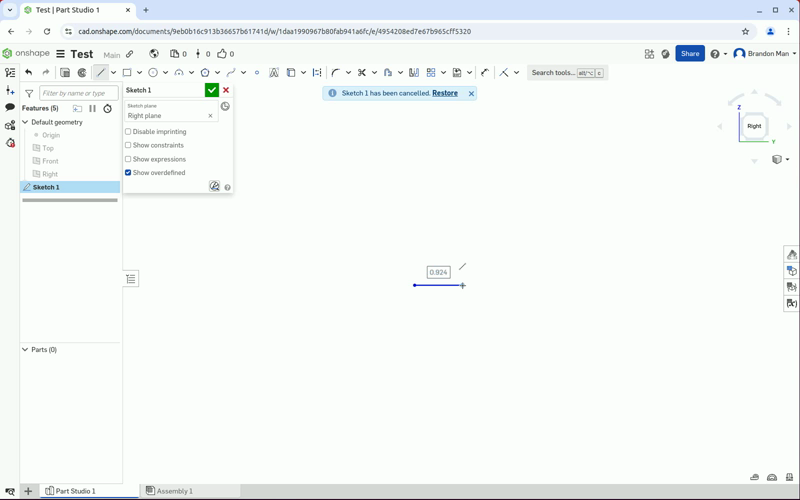
scroll(-6)
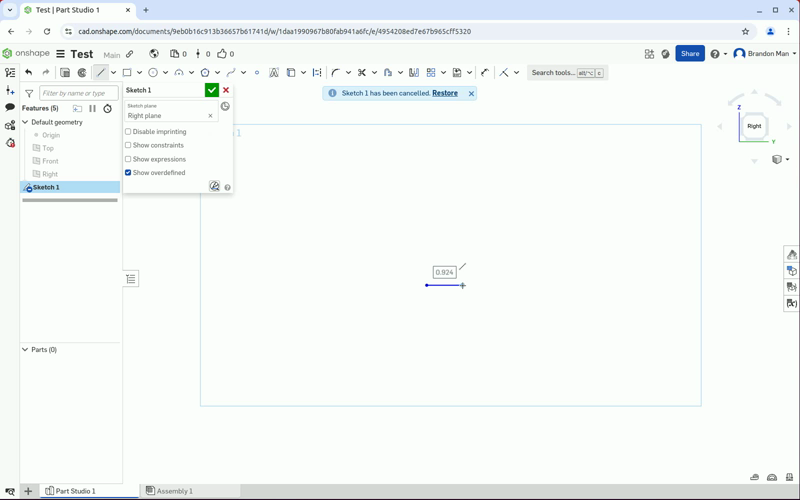
scroll(-6)
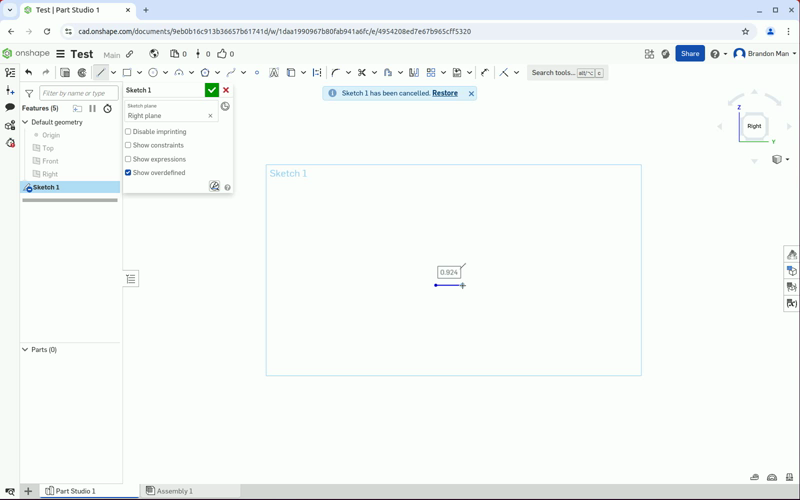
scroll(-6)
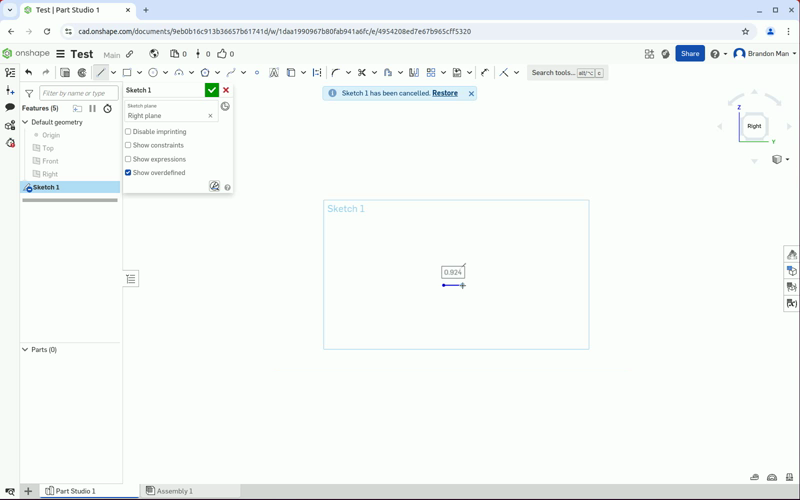
scroll(-6)
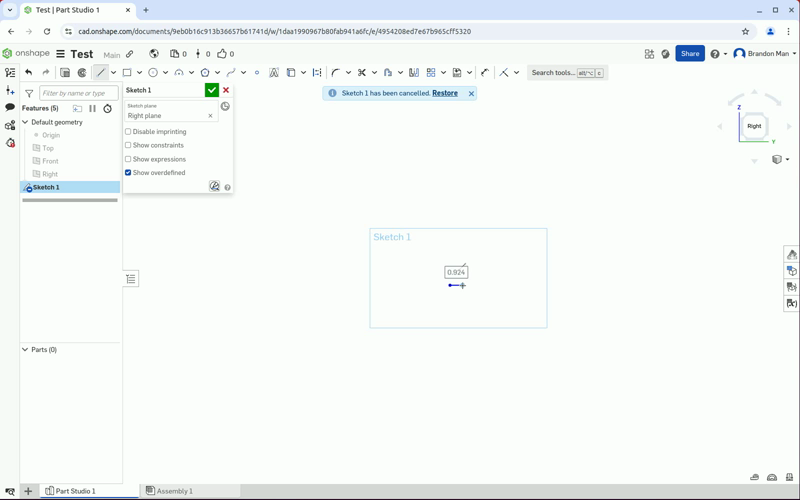
scroll(-6)
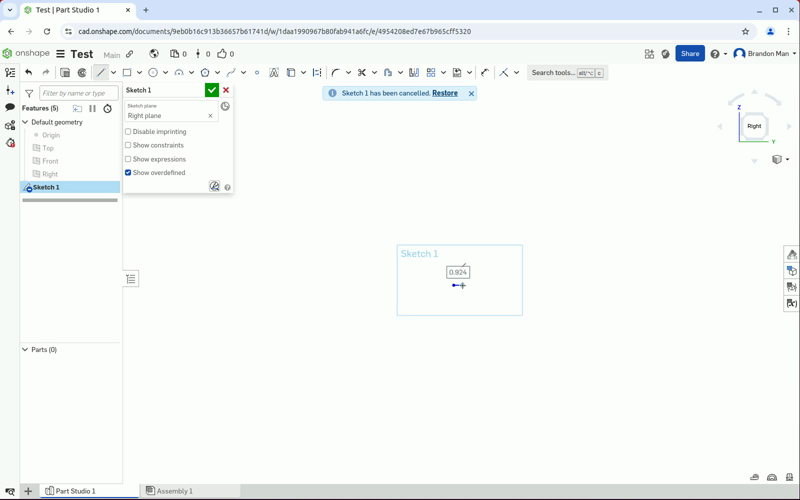
scroll(-6)
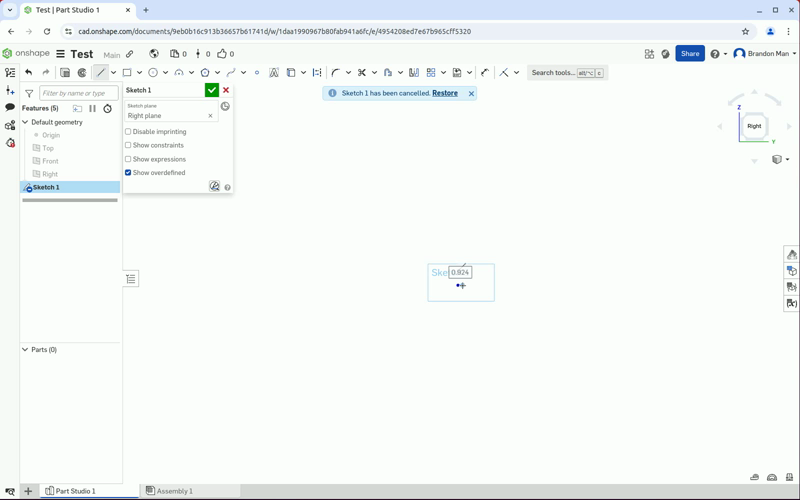
key_up(shift)
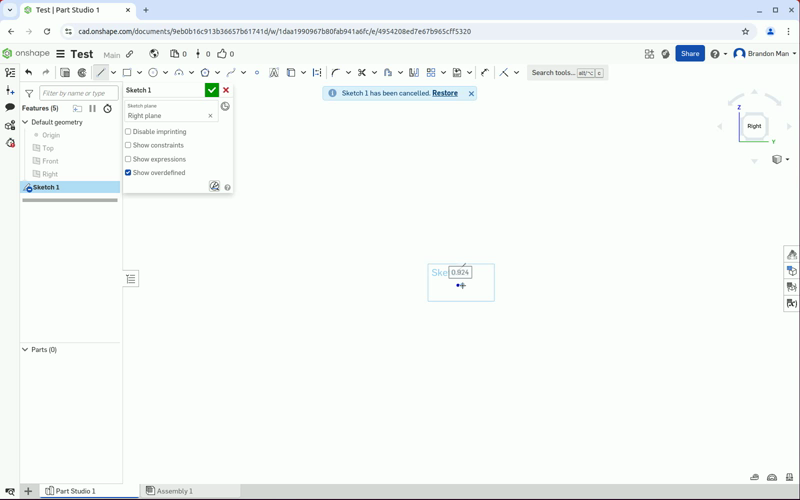
key_down(shift)
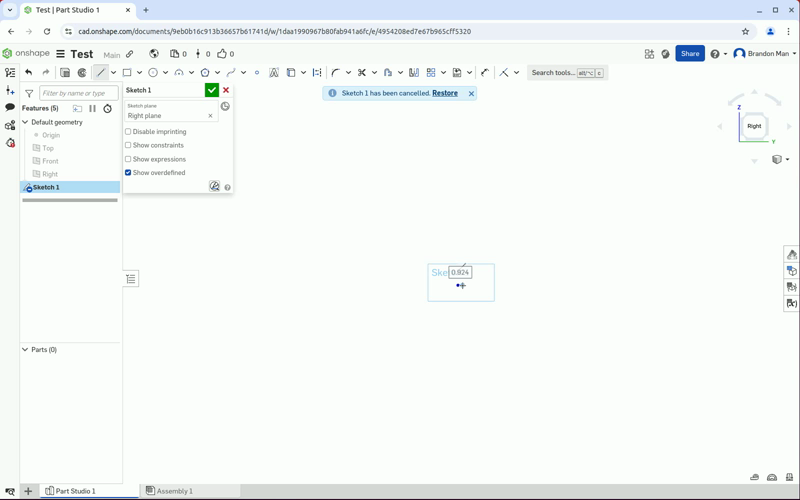
mouse_move(492, 285)
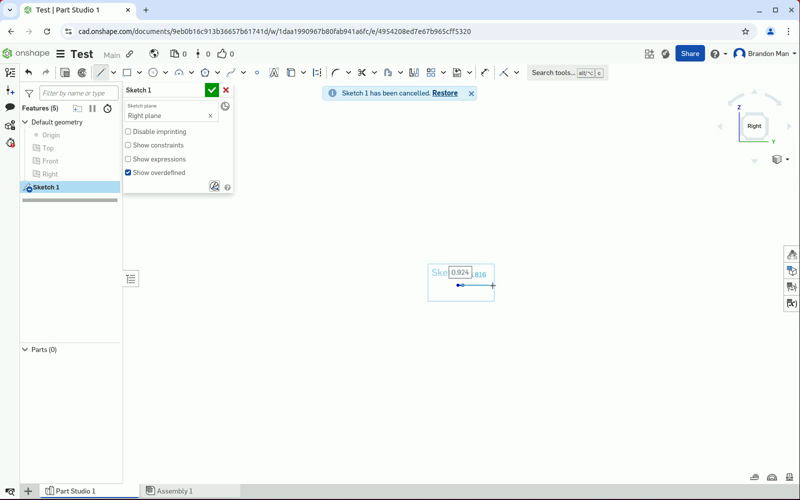
mouse_move(462, 280)
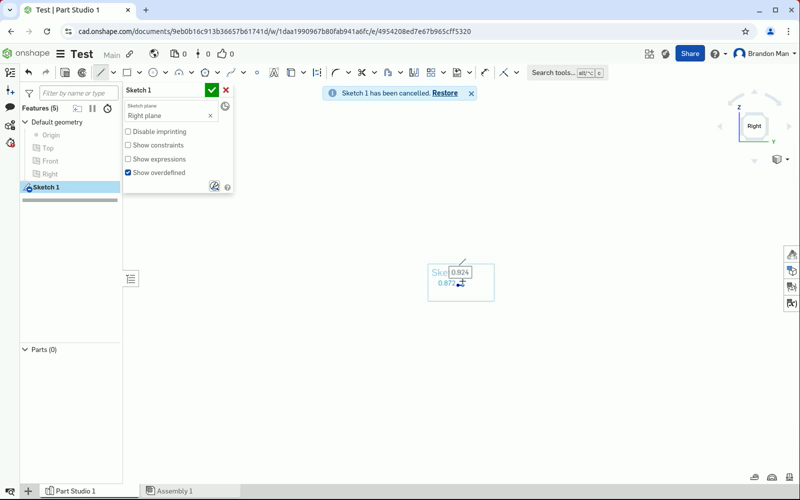
scroll(6)
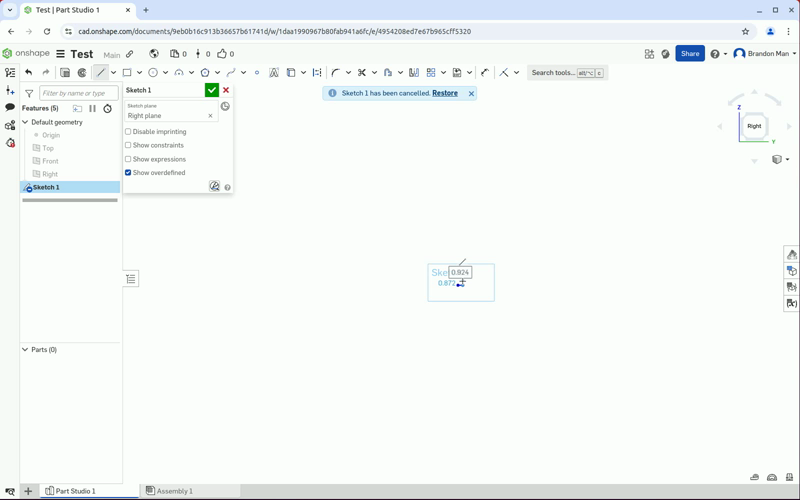
scroll(6)
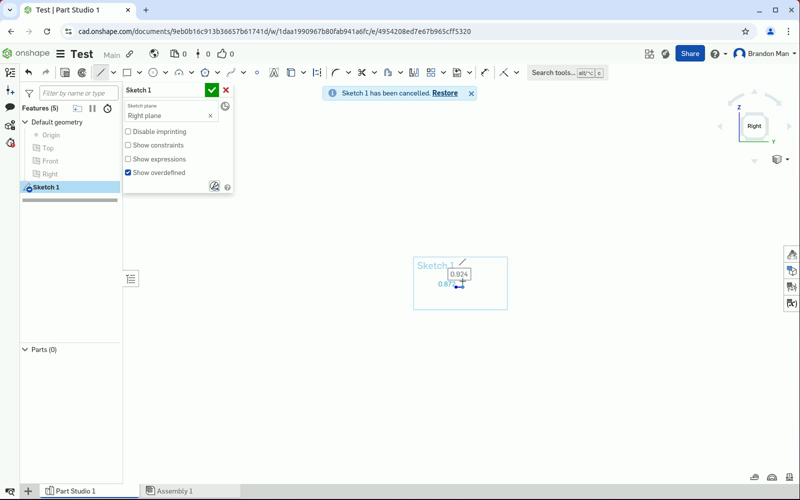
scroll(6)
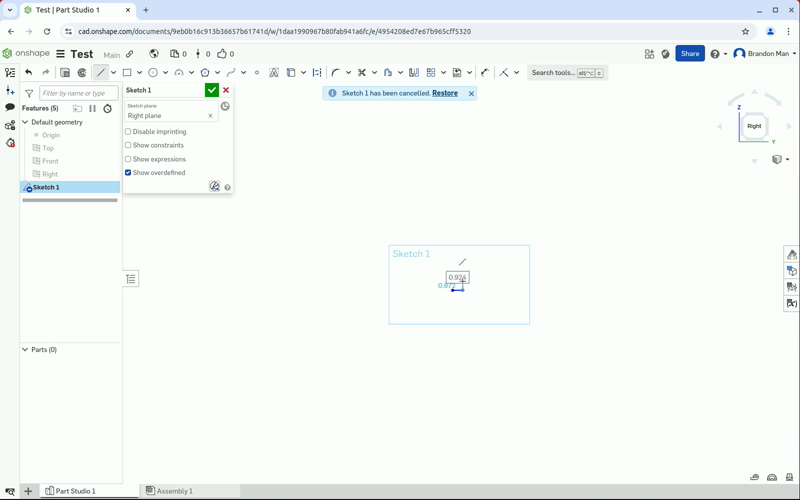
scroll(6)
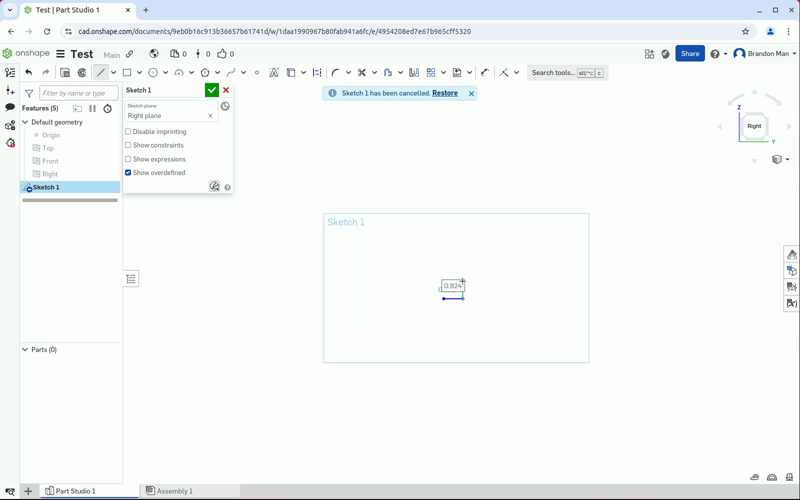
scroll(6)
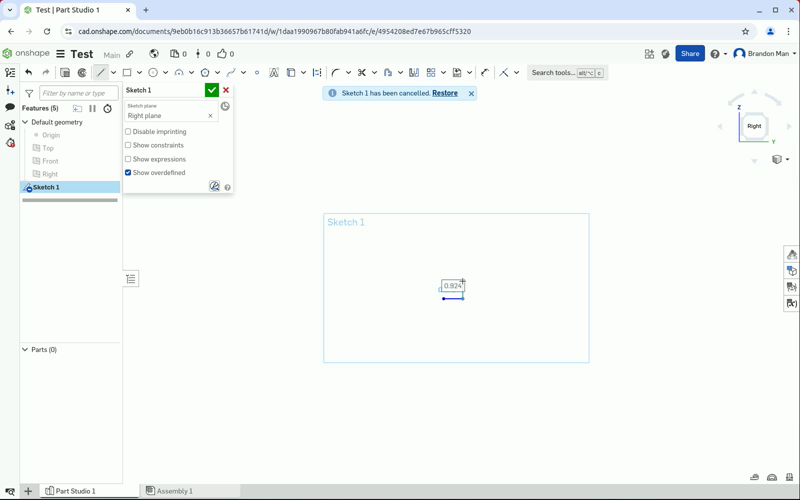
scroll(6)
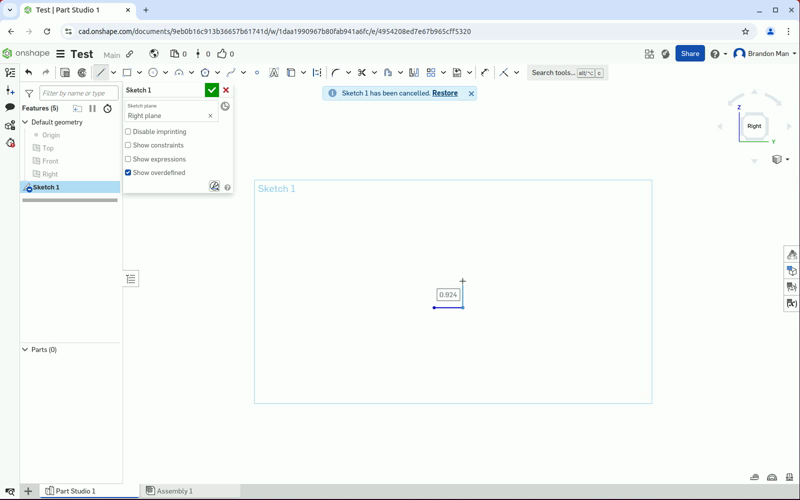
scroll(6)
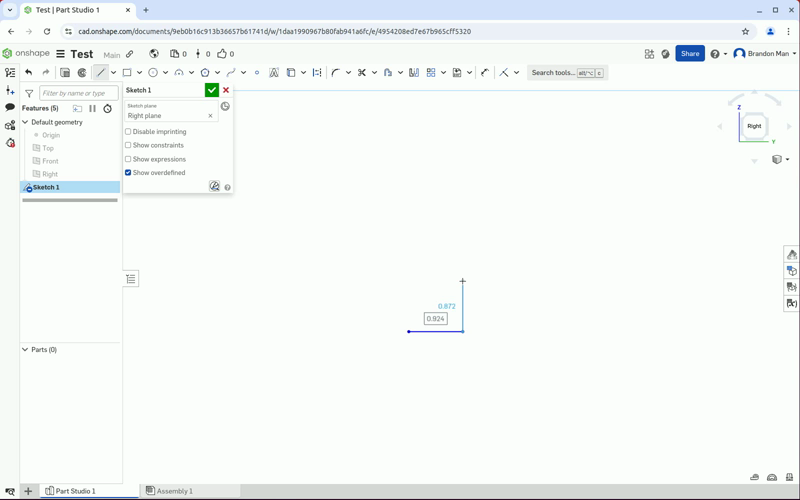
click(462, 280)
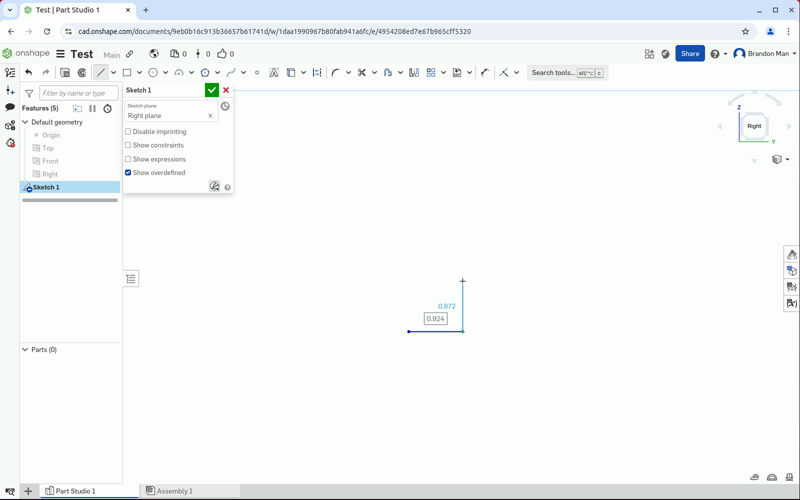
scroll(-6)
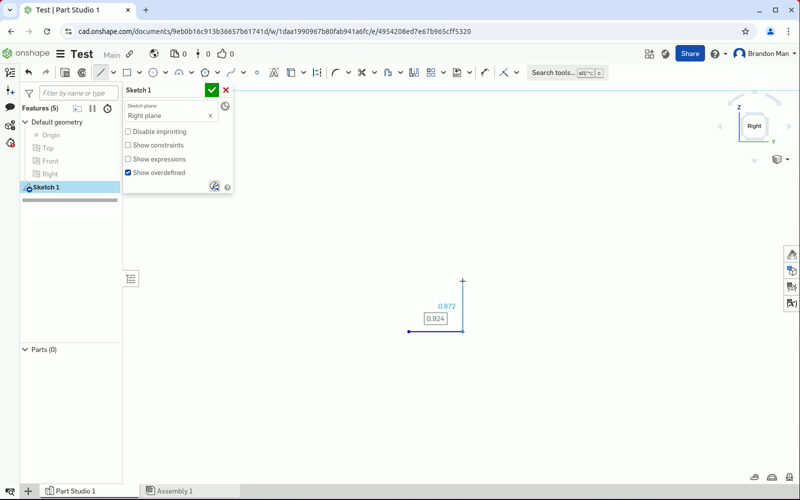
scroll(-6)
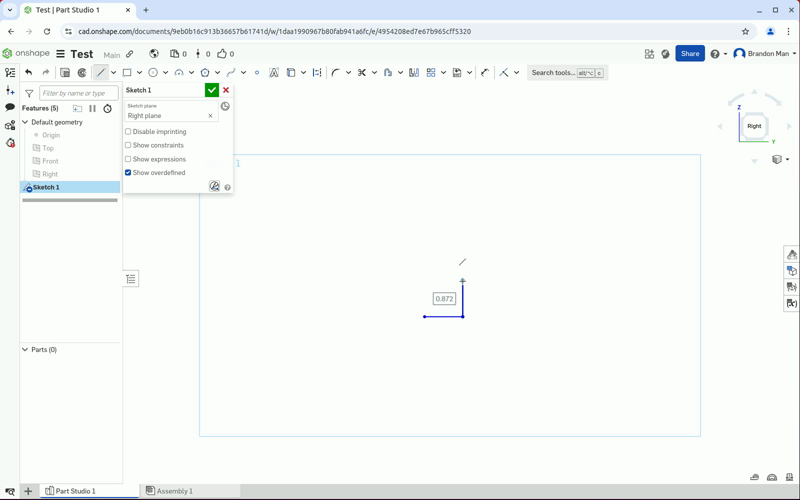
scroll(-6)
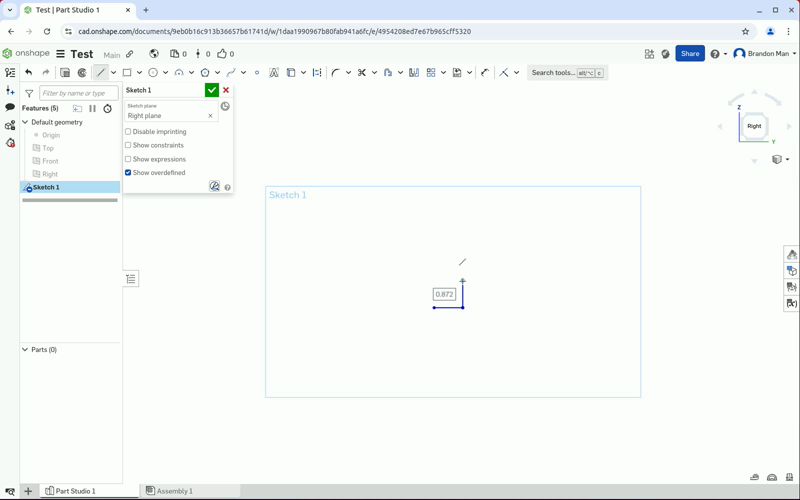
scroll(-6)
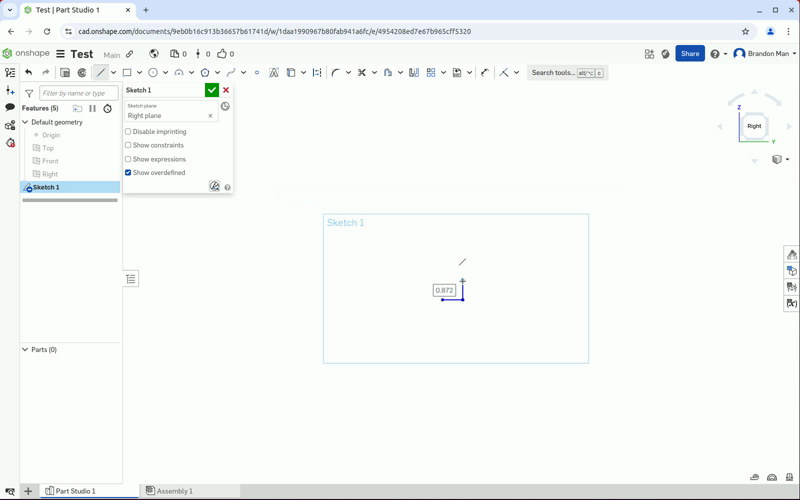
scroll(-6)
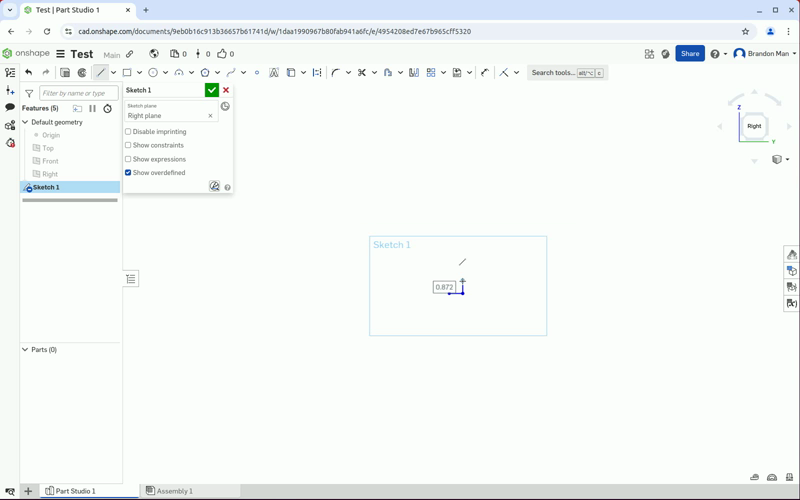
scroll(-6)
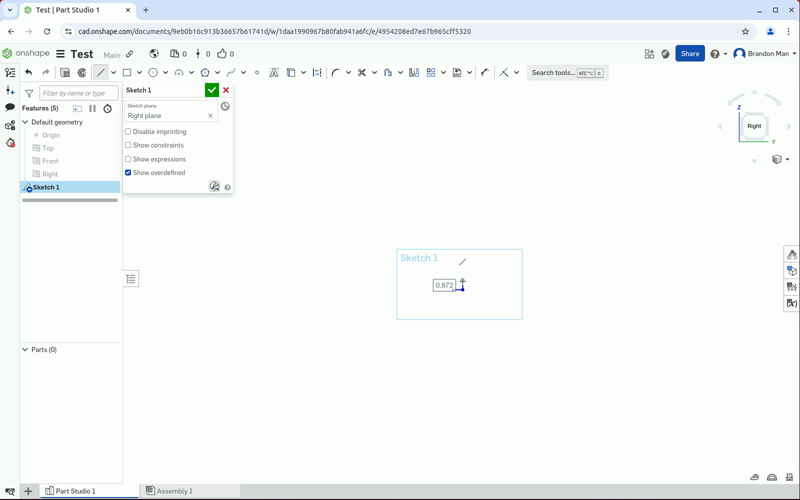
scroll(-6)
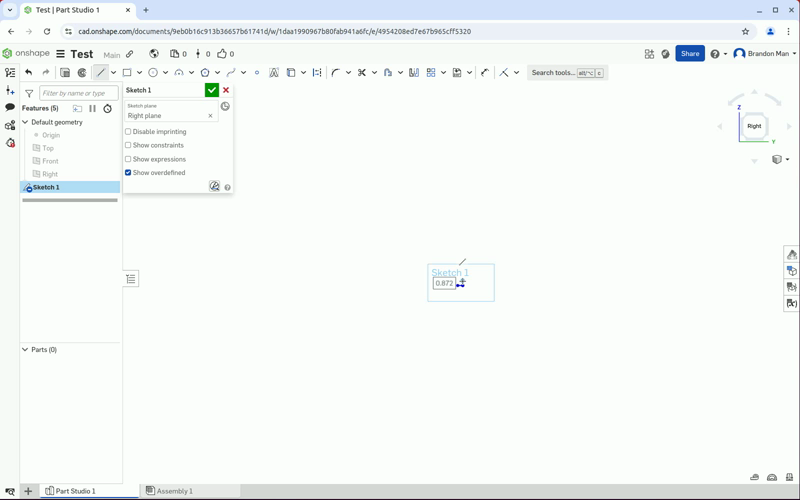
key_up(shift)
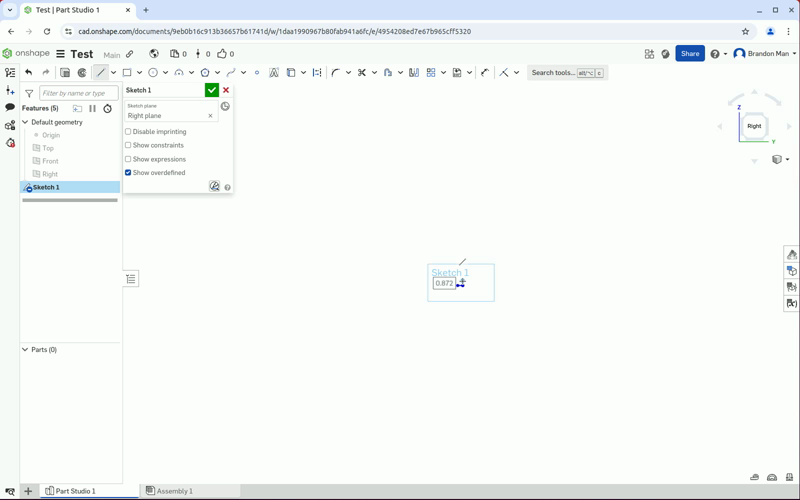
key_down(shift)
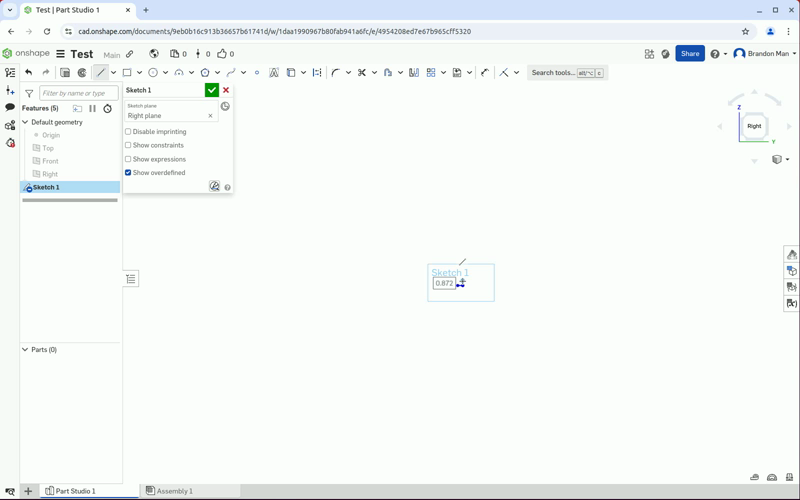
mouse_move(492, 280)
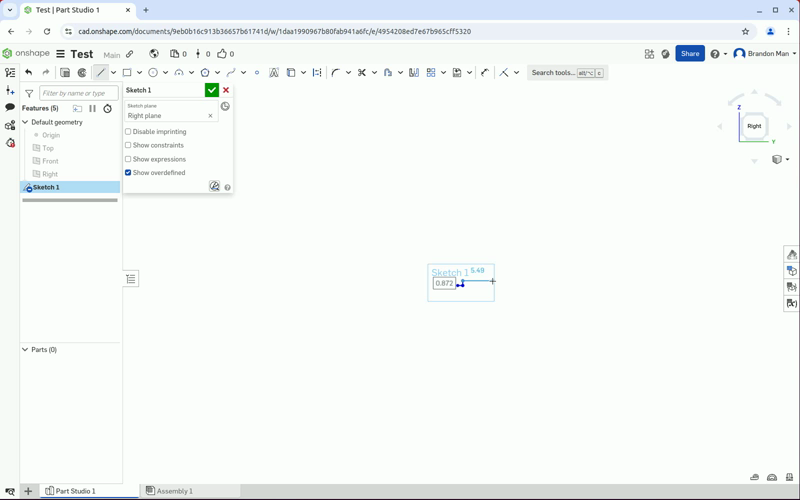
mouse_move(458, 280)
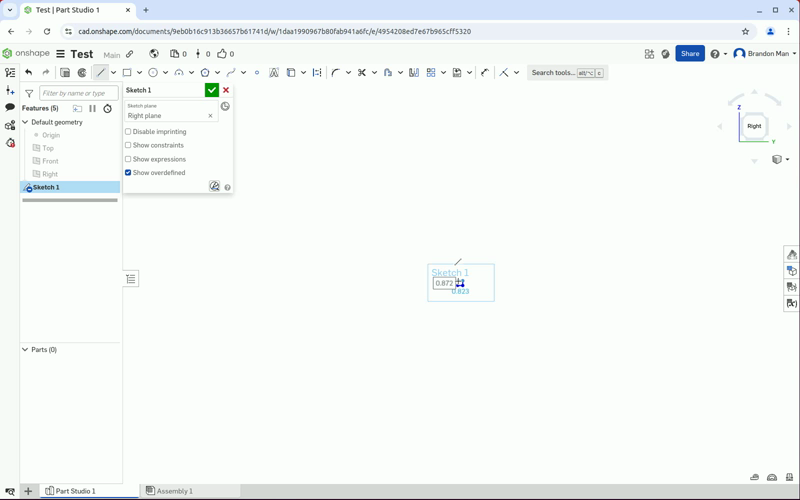
scroll(6)
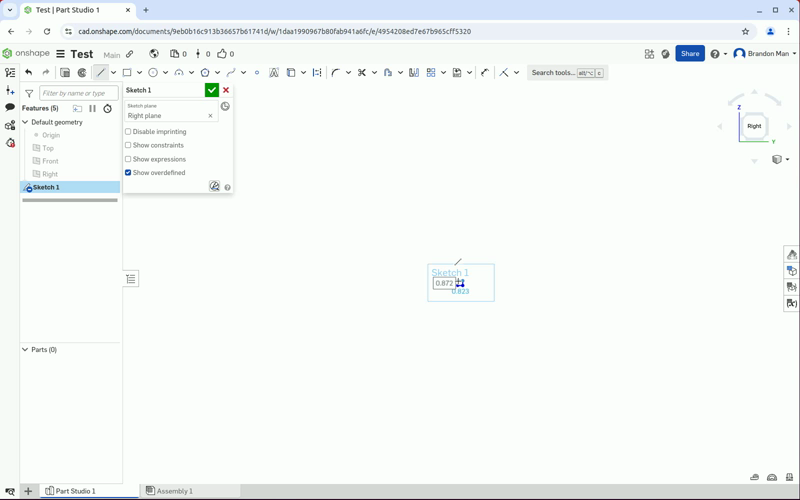
scroll(6)
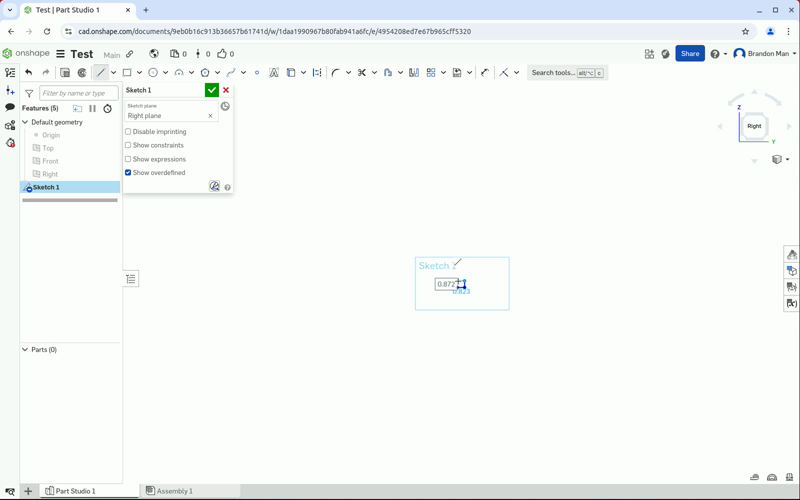
scroll(6)
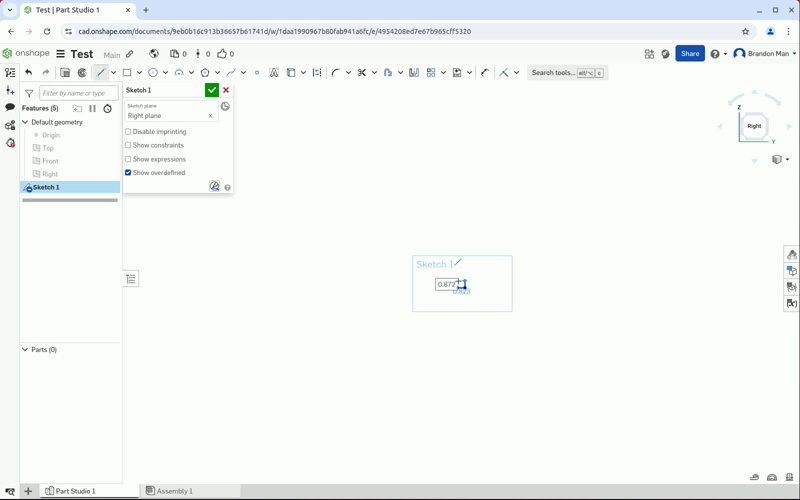
scroll(6)
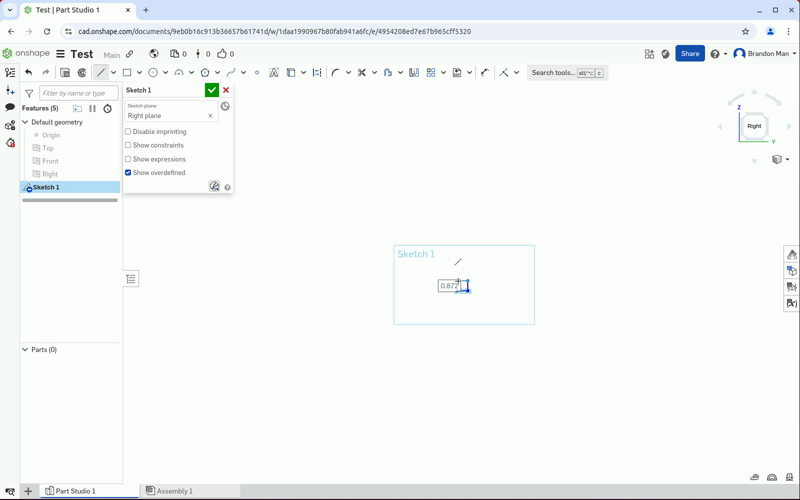
scroll(6)
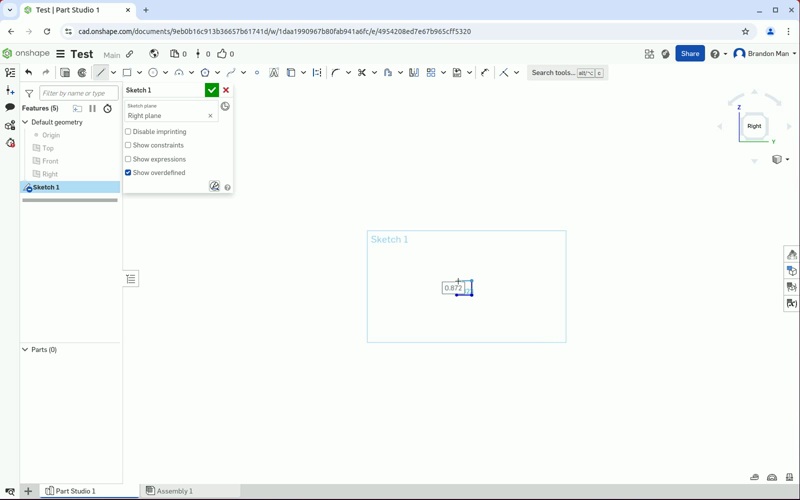
scroll(6)
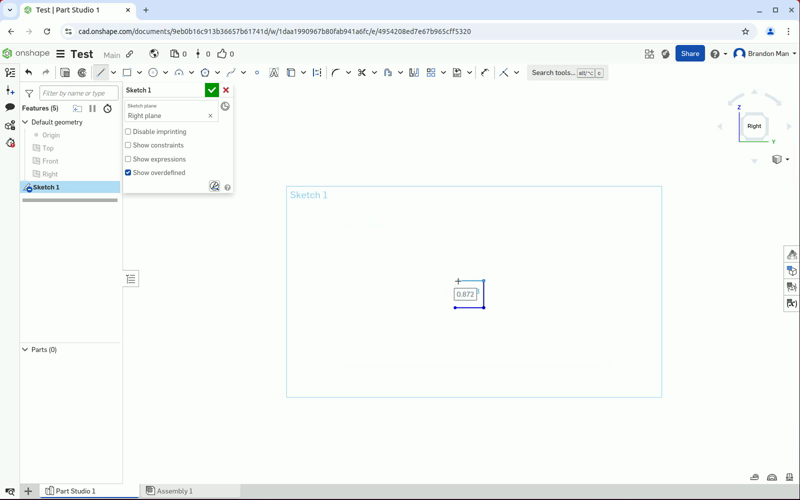
scroll(6)
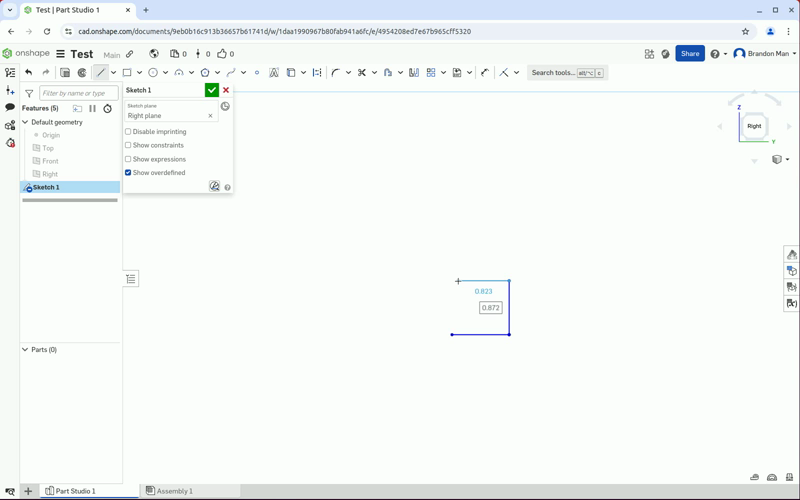
click(458, 280)
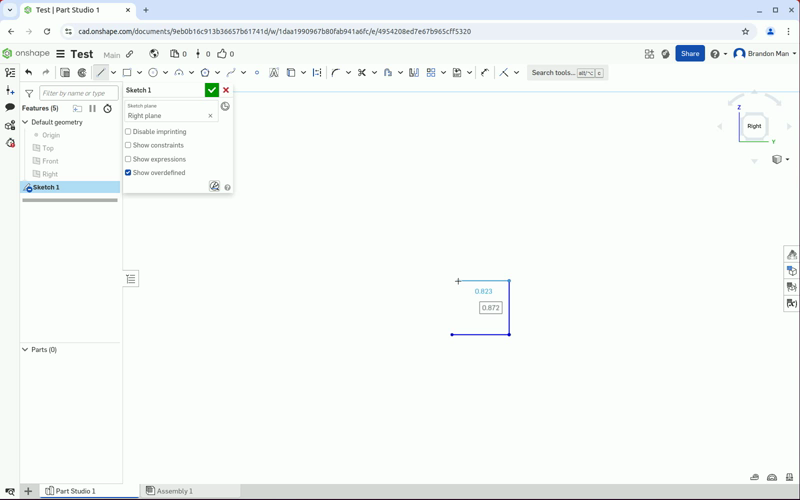
scroll(-6)
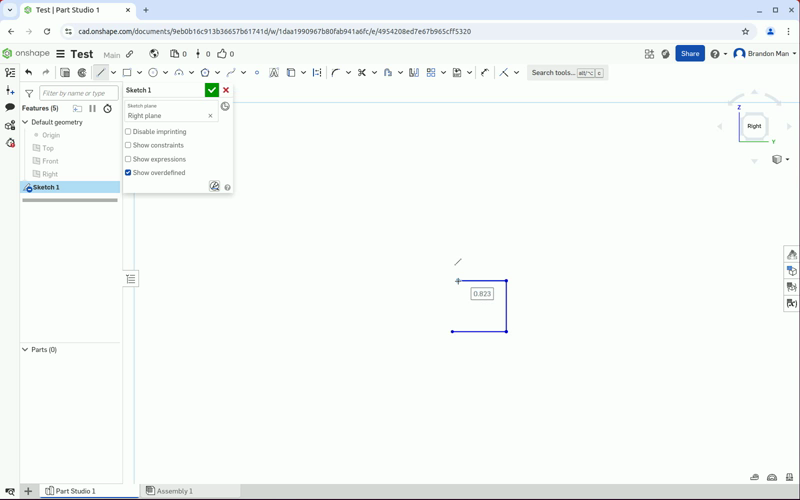
scroll(-6)
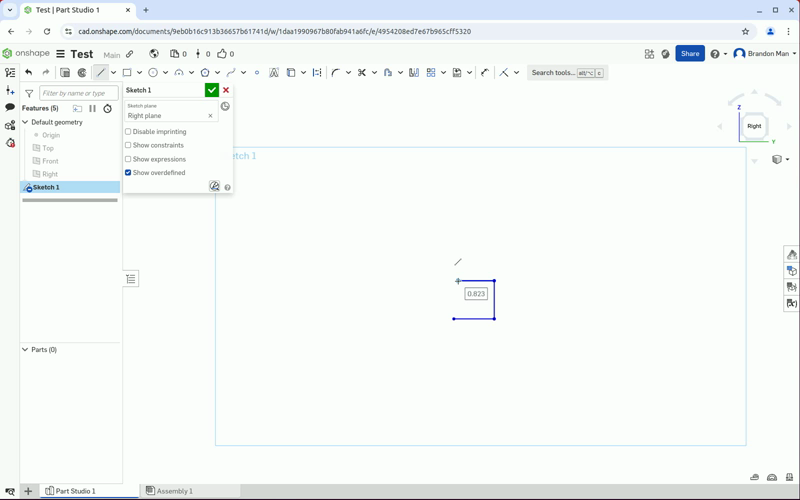
scroll(-6)
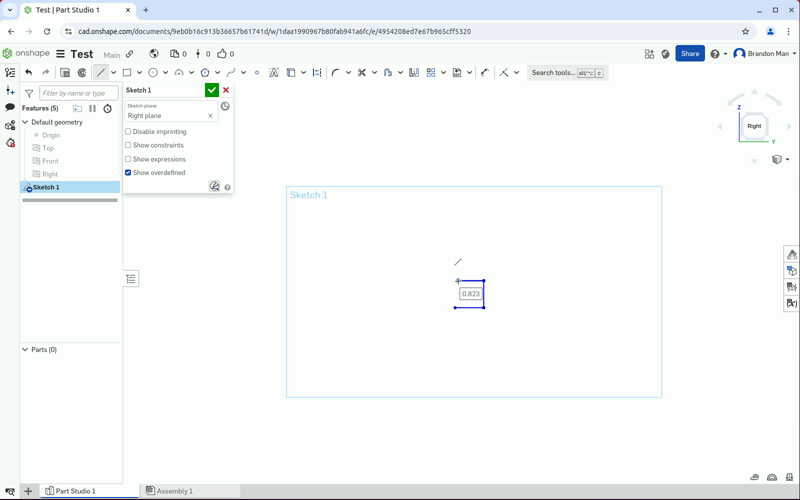
scroll(-6)
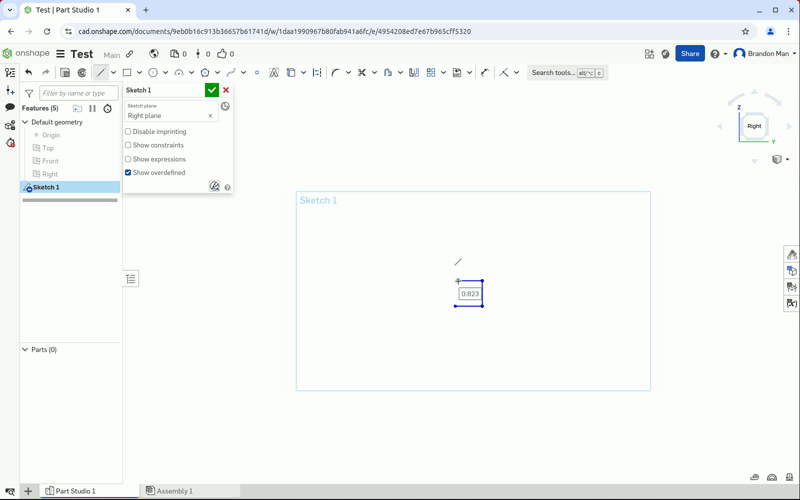
scroll(-6)
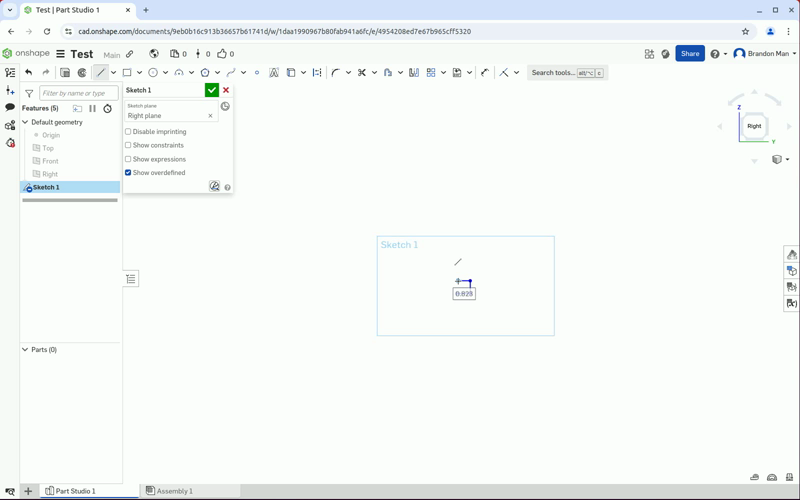
scroll(-6)
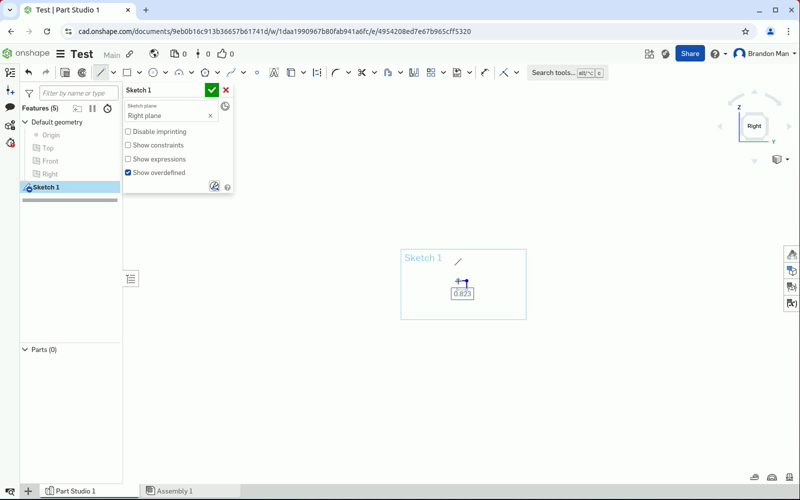
scroll(-6)
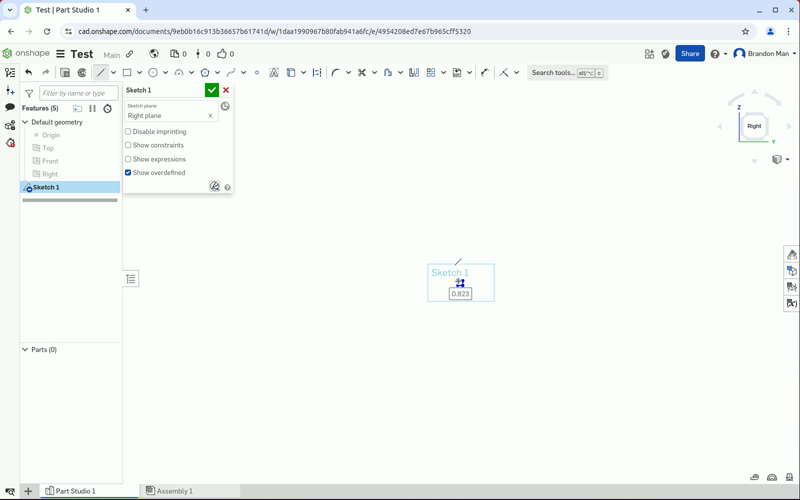
key_up(shift)
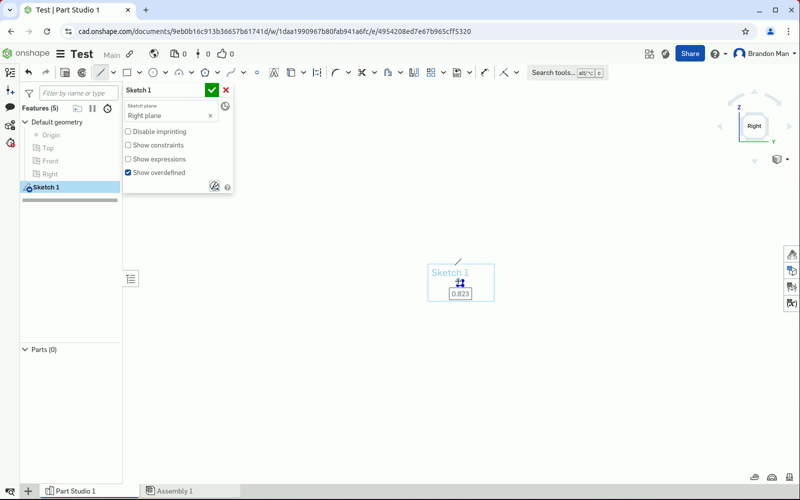
mouse_move(488, 280)
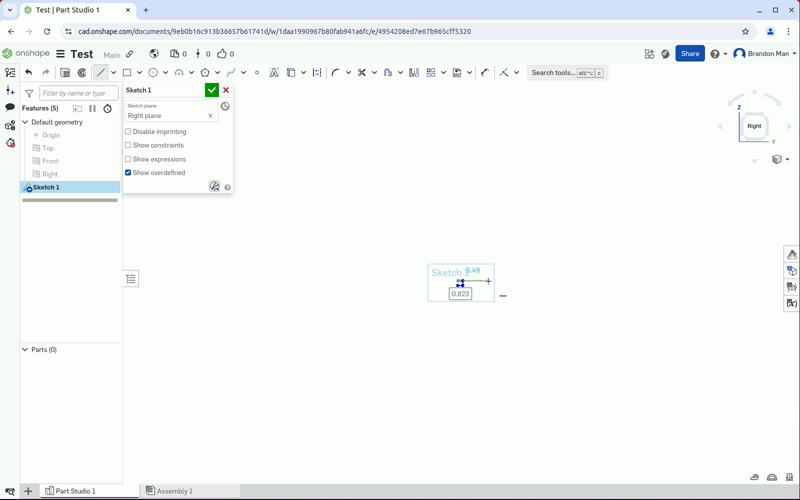
key_down(shift)
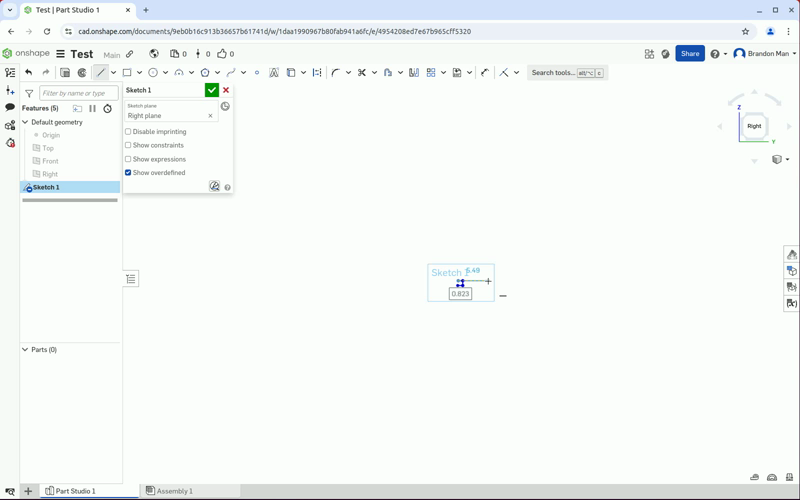
mouse_move(458, 285)
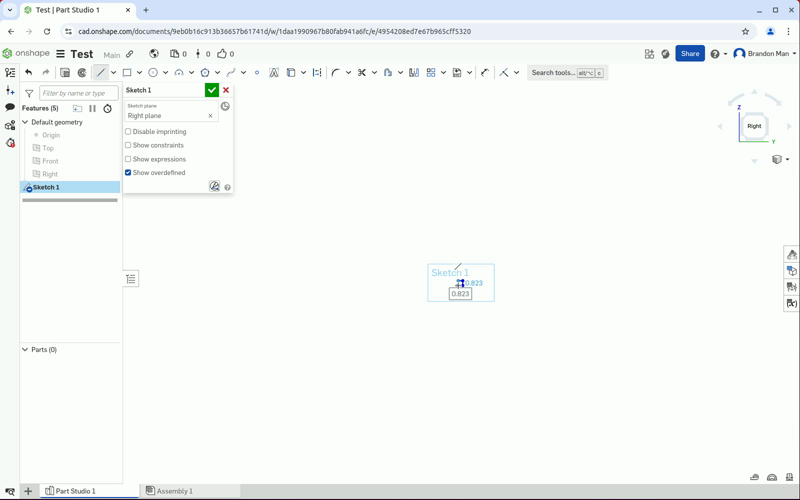
scroll(6)
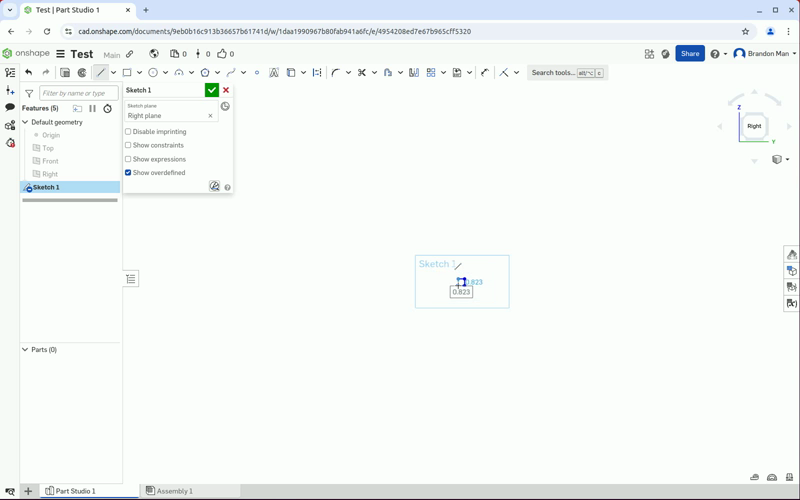
scroll(6)
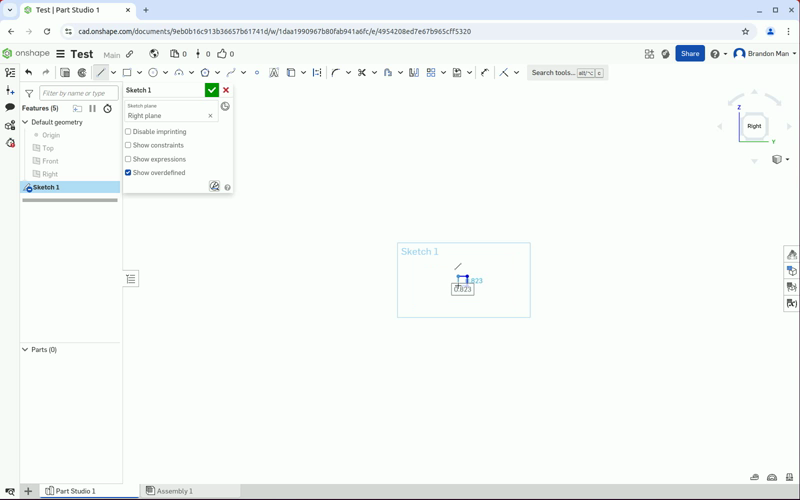
scroll(6)
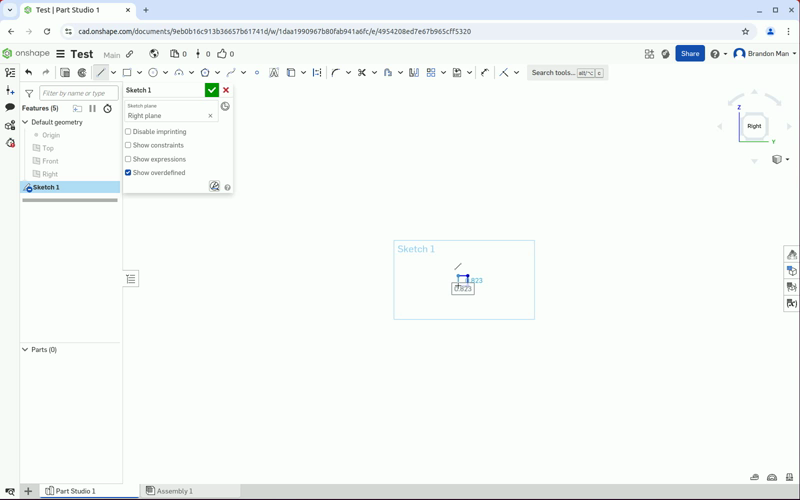
scroll(6)
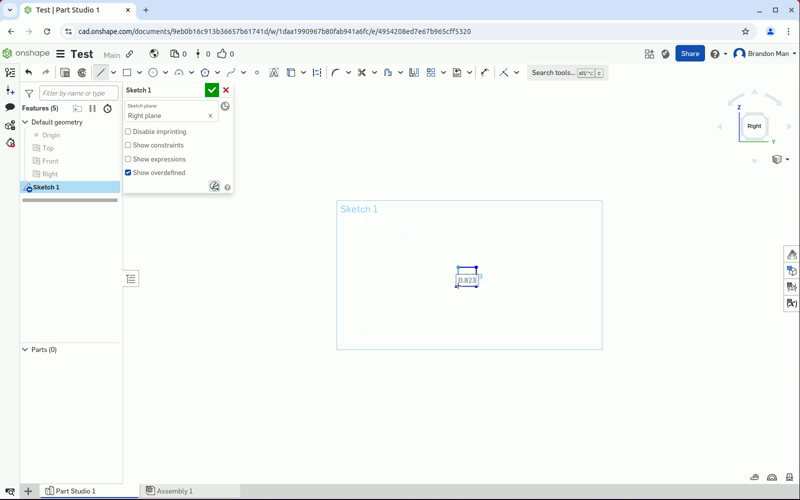
scroll(6)
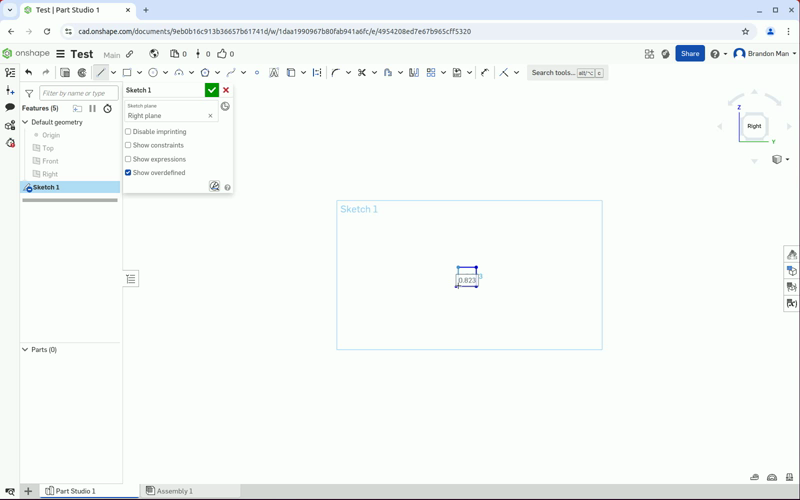
scroll(6)
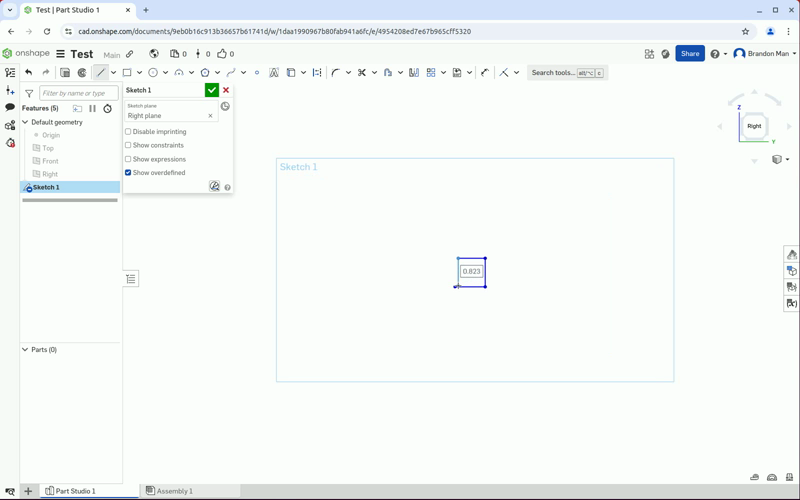
scroll(6)
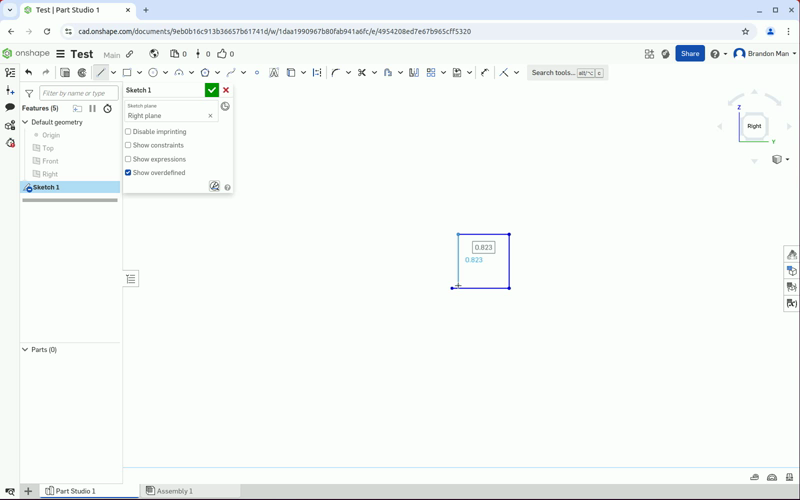
key_up(shift)
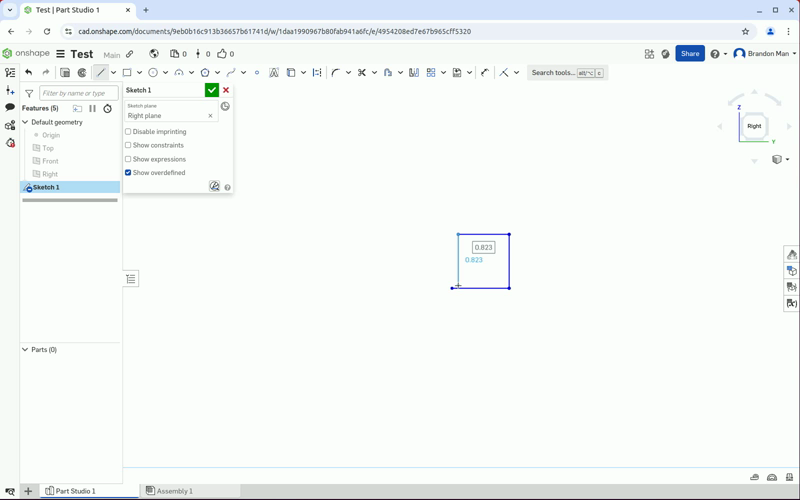
click(458, 285)
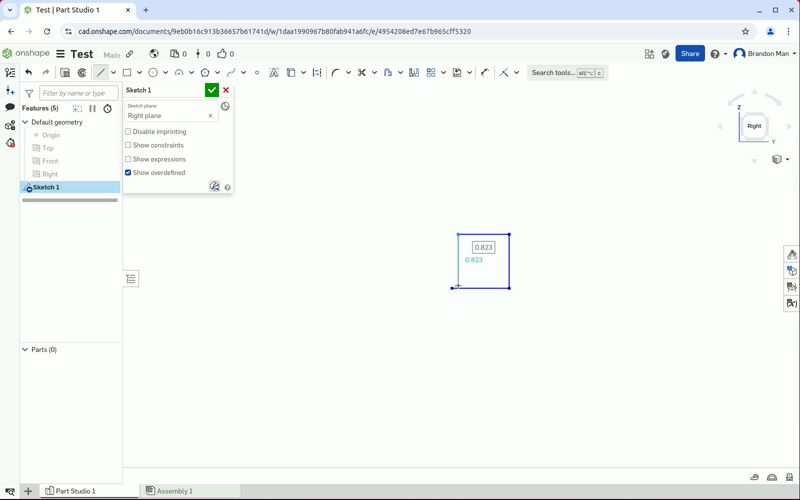
scroll(-6)
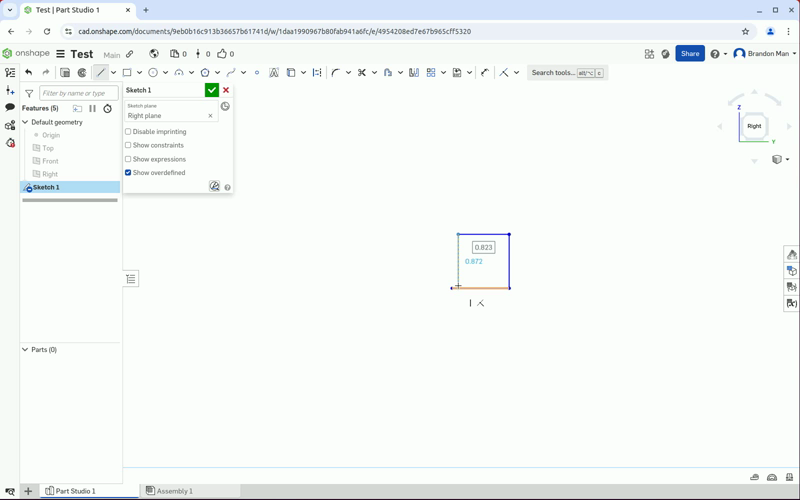
scroll(-6)
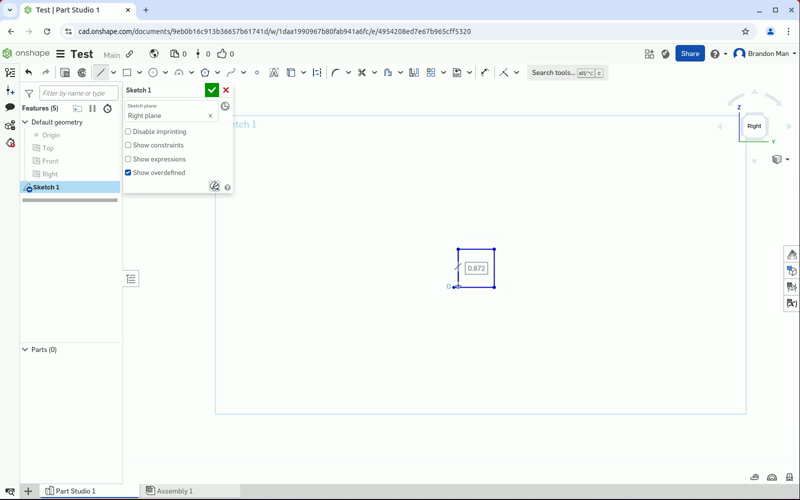
scroll(-6)
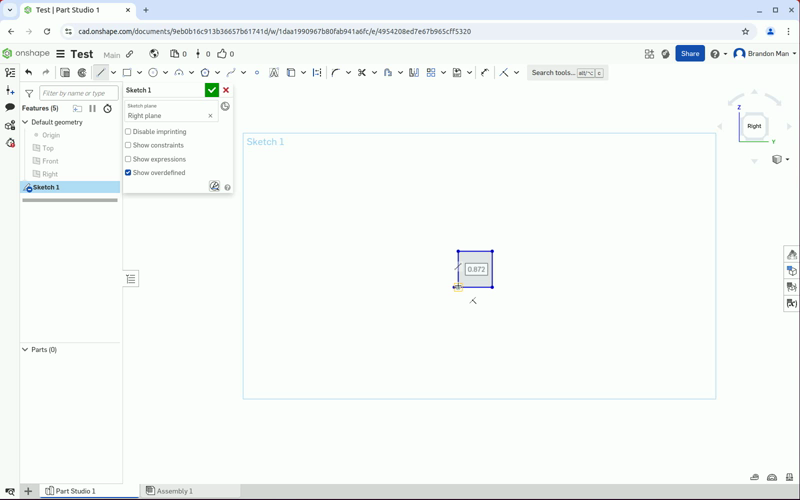
scroll(-6)
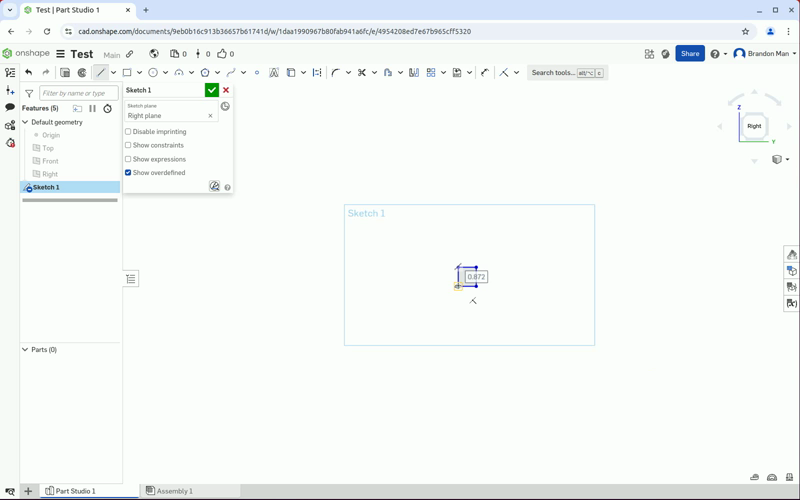
scroll(-6)
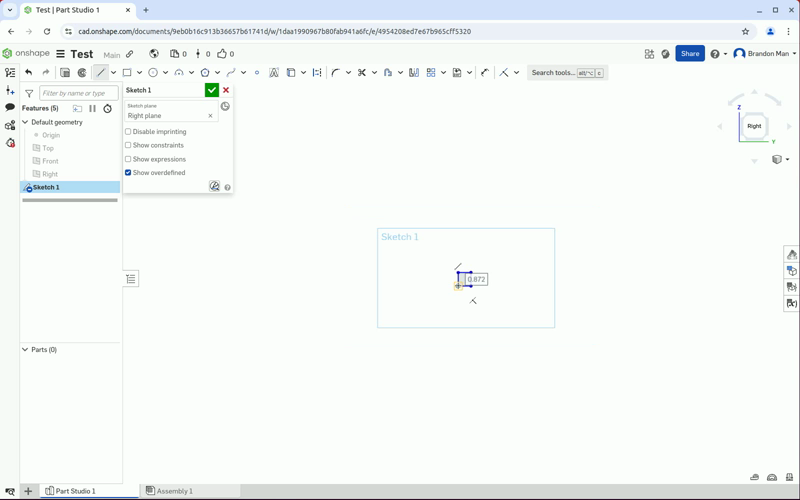
scroll(-6)
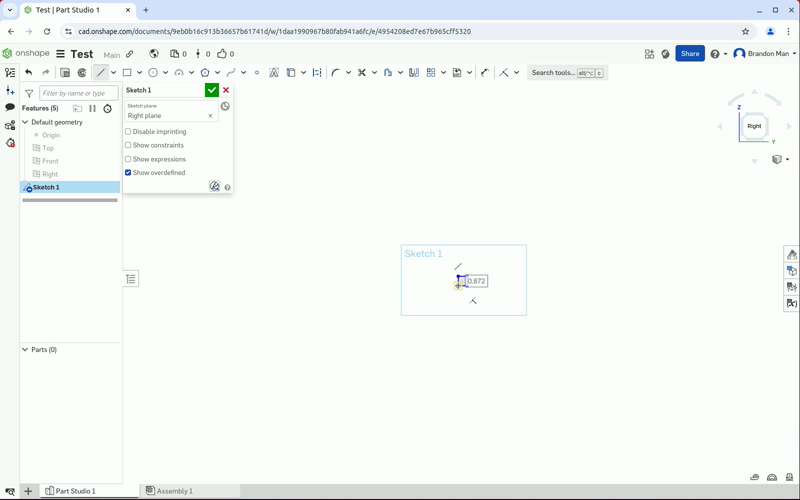
scroll(-6)
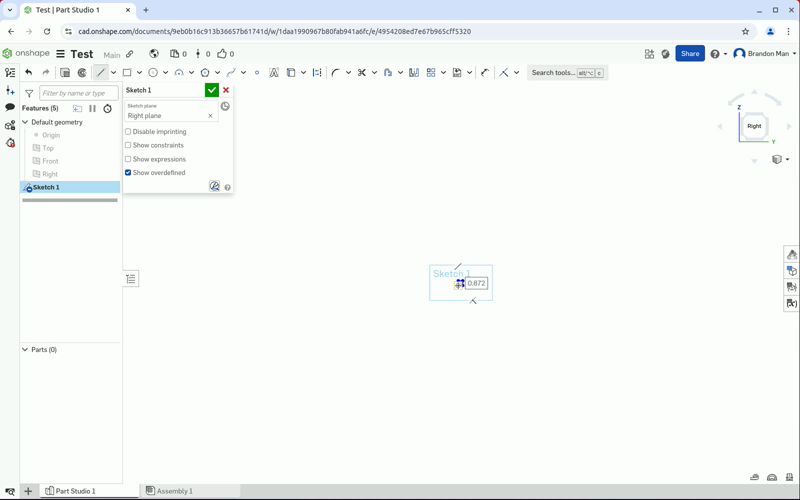
key(esc)
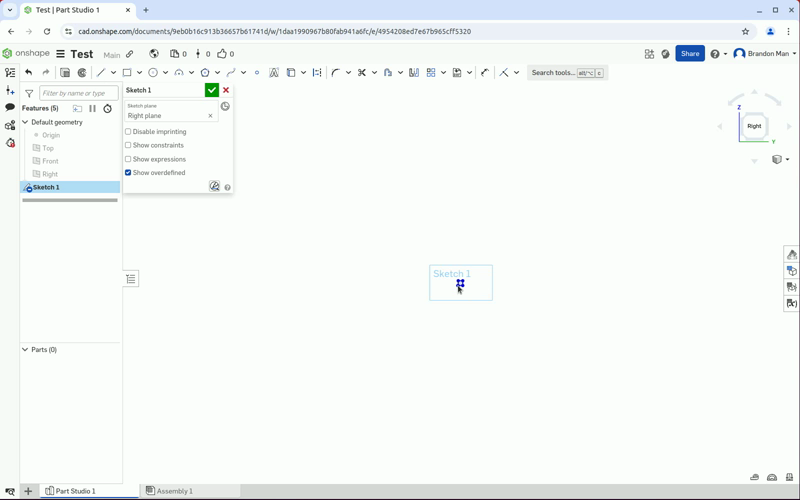
key(l)
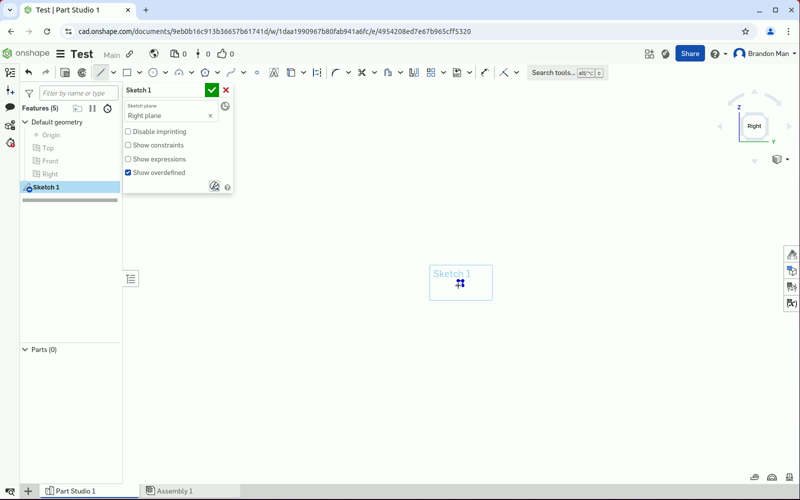
key_down(shift)
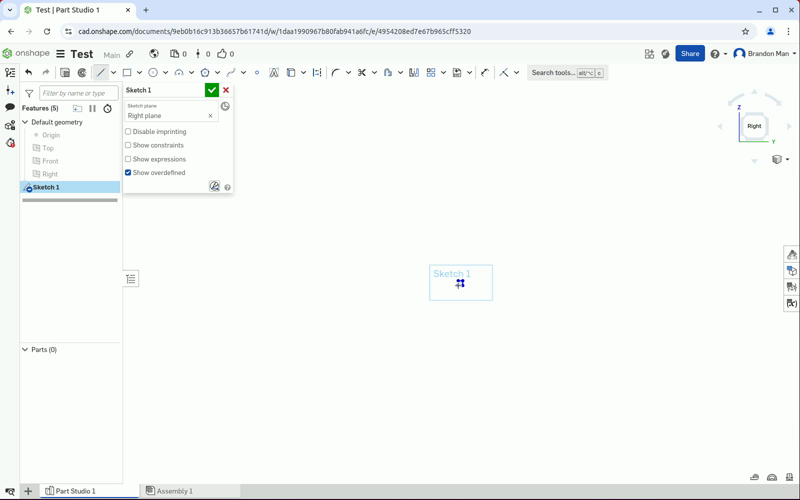
mouse_move(458, 285)
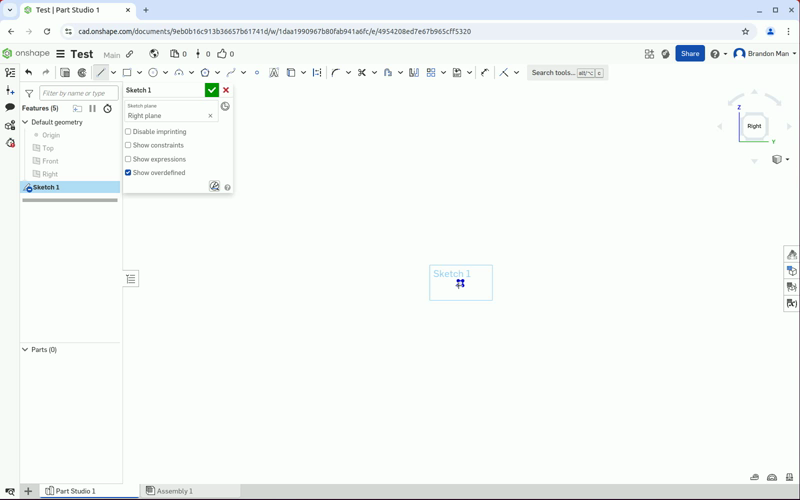
scroll(6)
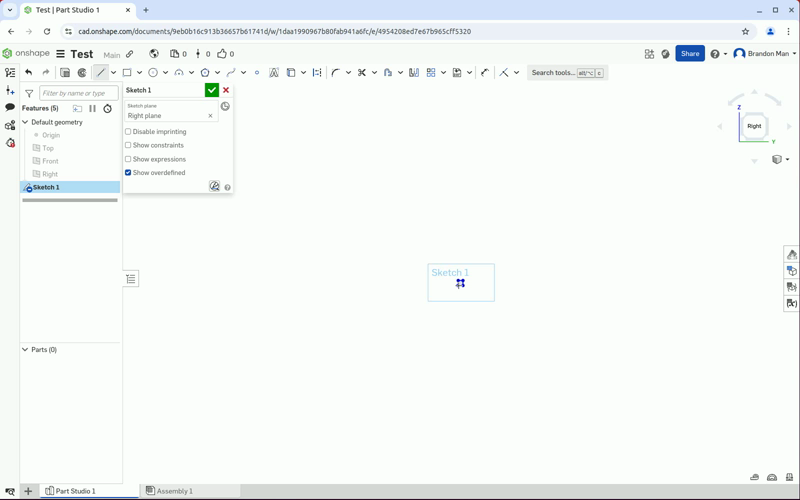
scroll(6)
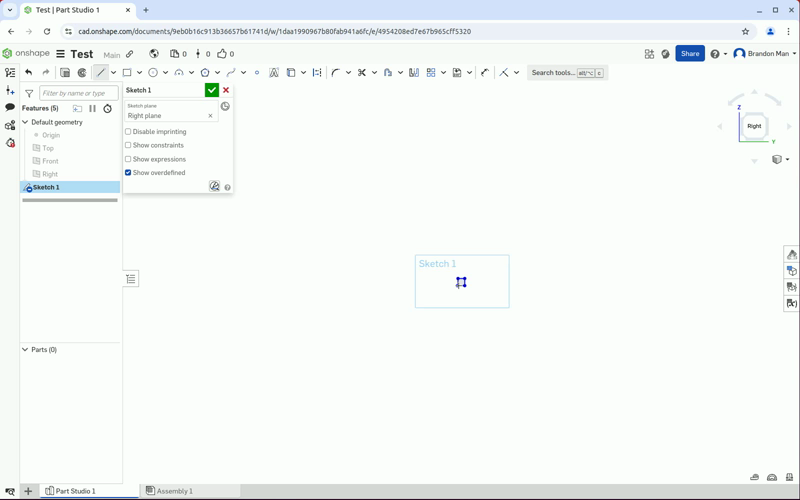
scroll(6)
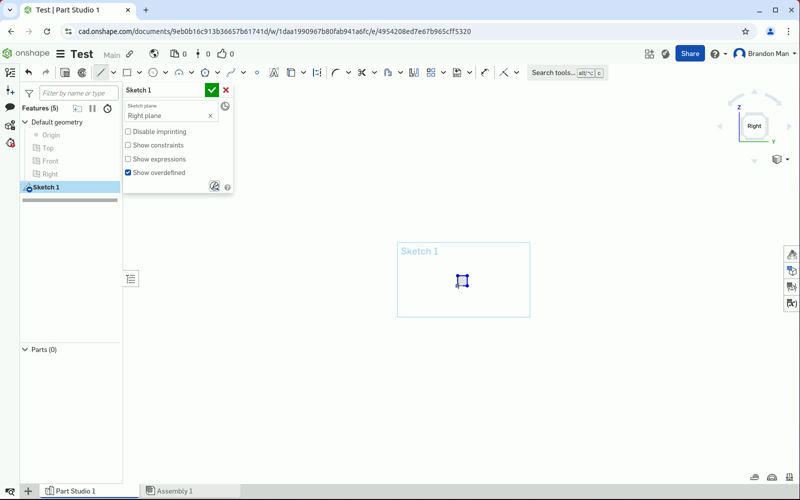
scroll(6)
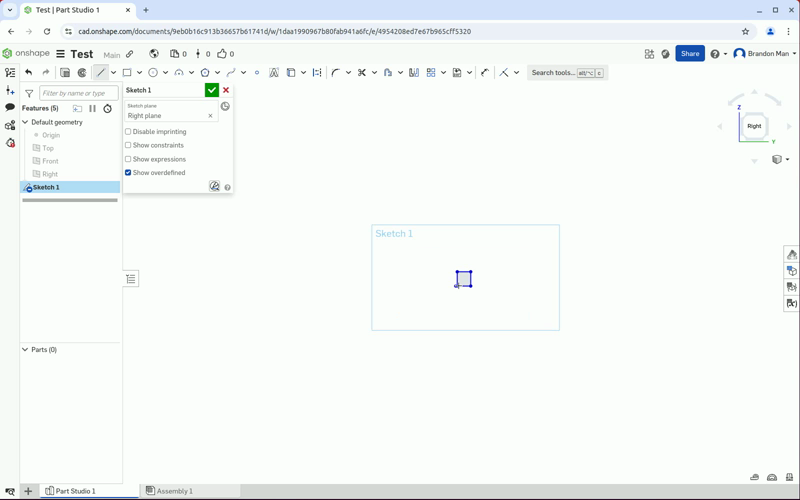
scroll(6)
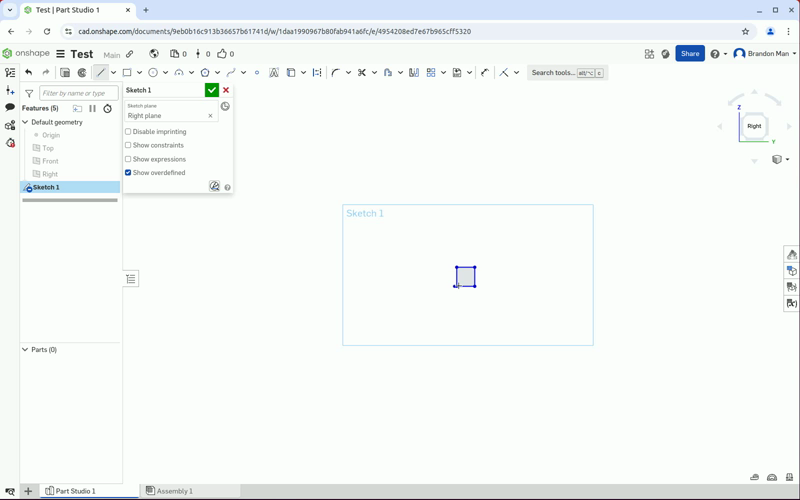
scroll(6)
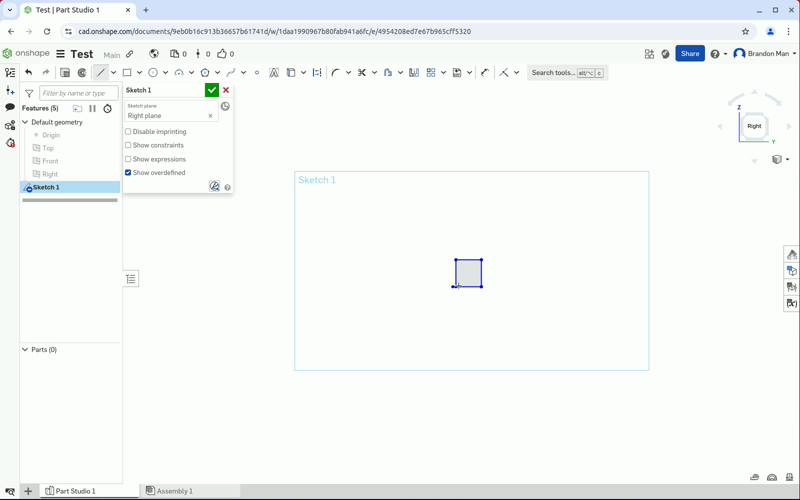
scroll(6)
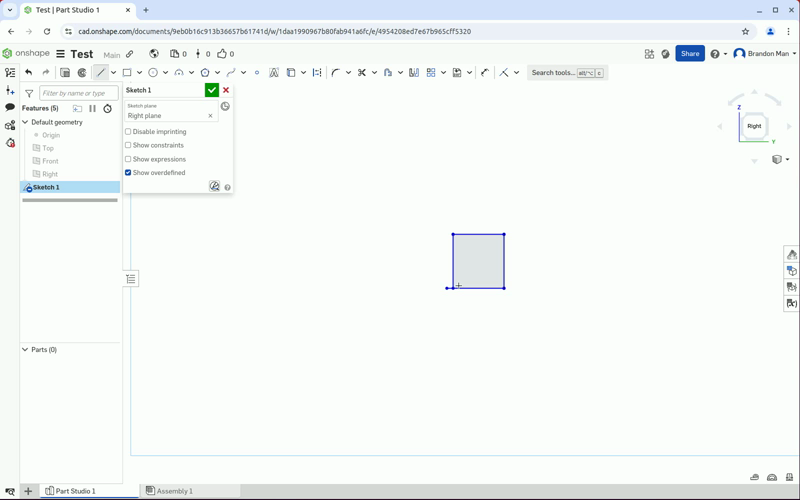
click(458, 285)
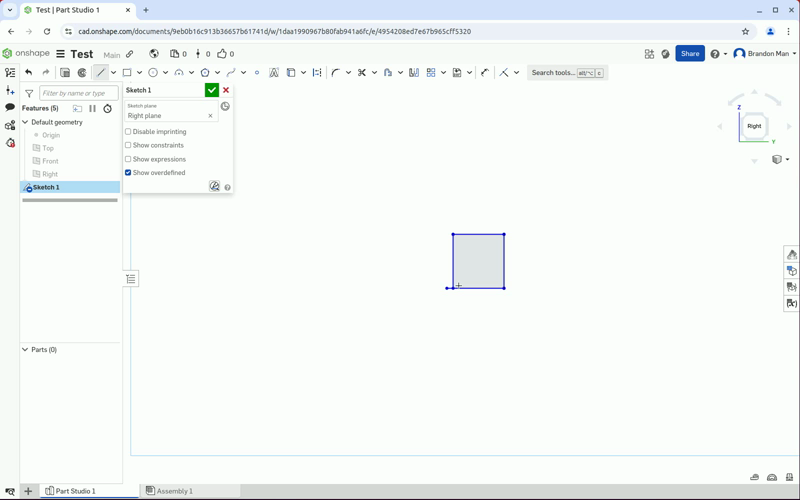
scroll(-6)
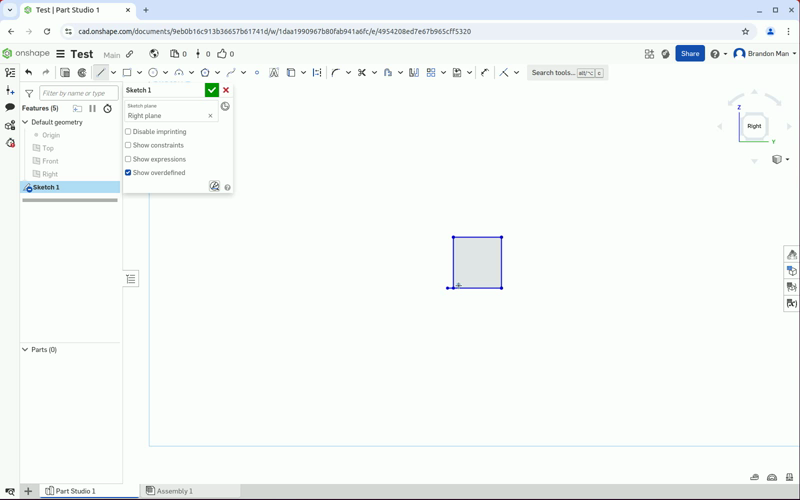
scroll(-6)
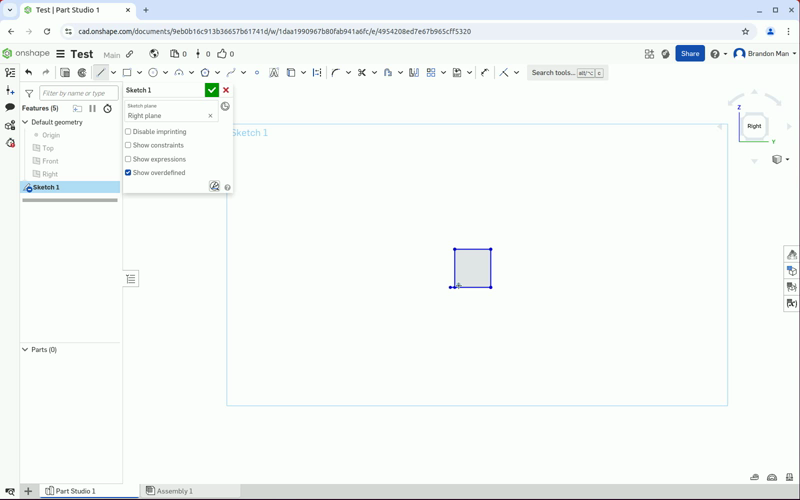
scroll(-6)
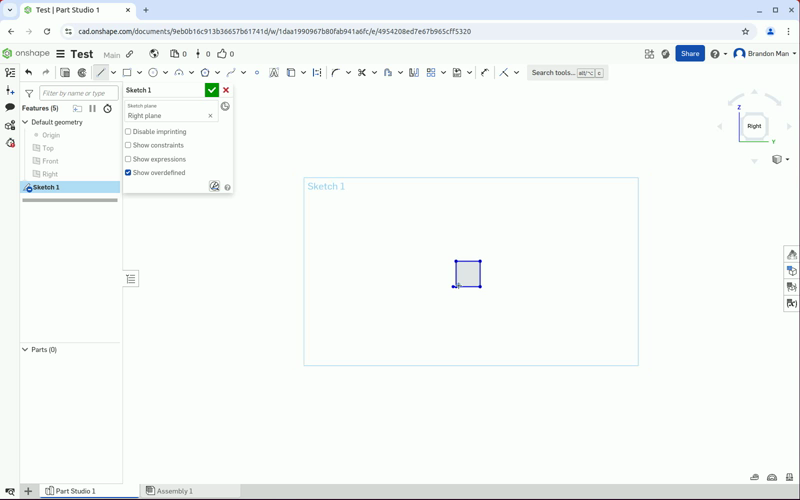
scroll(-6)
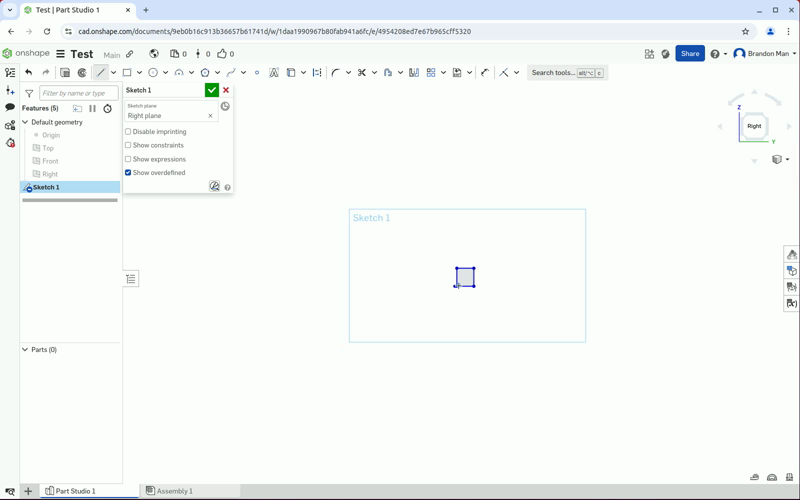
scroll(-6)
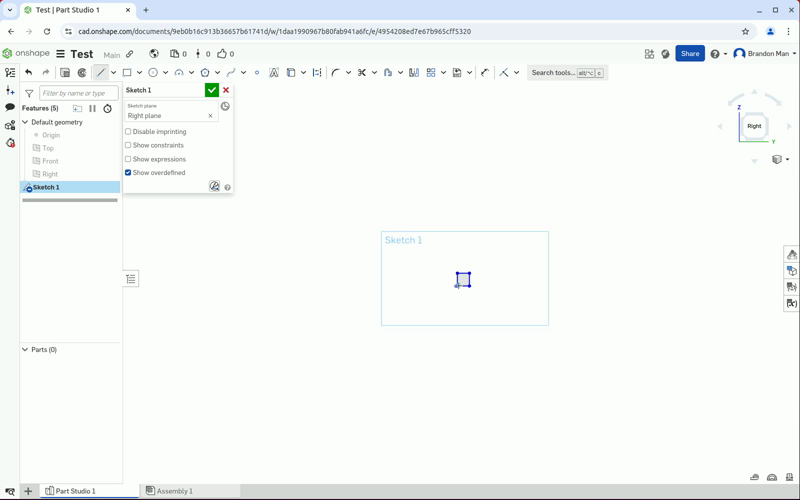
scroll(-6)
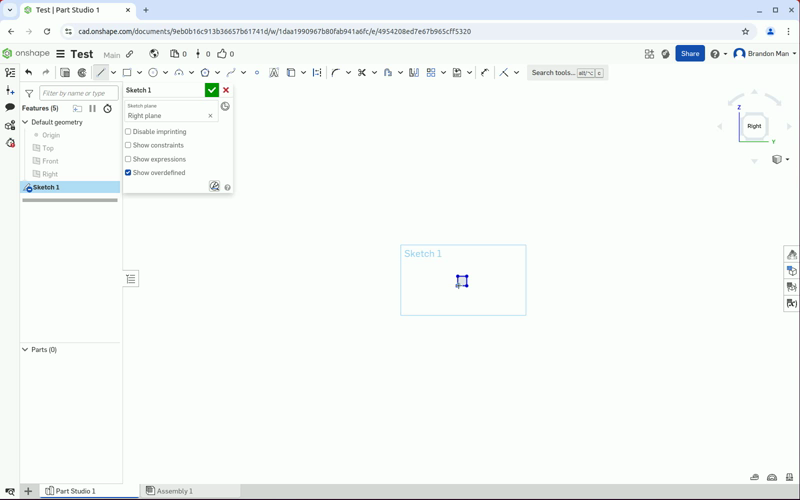
scroll(-6)
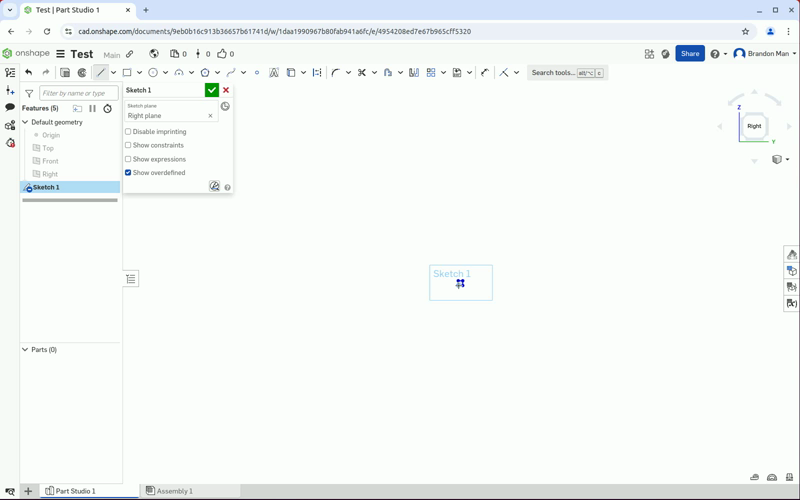
key_up(shift)
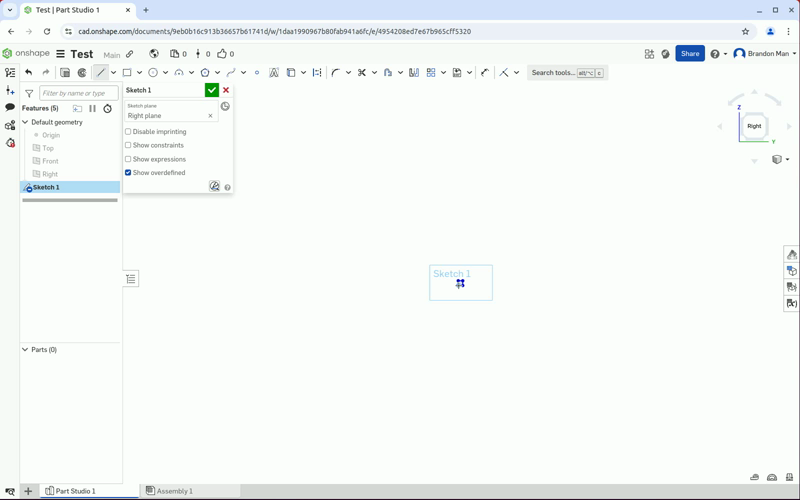
key_down(shift)
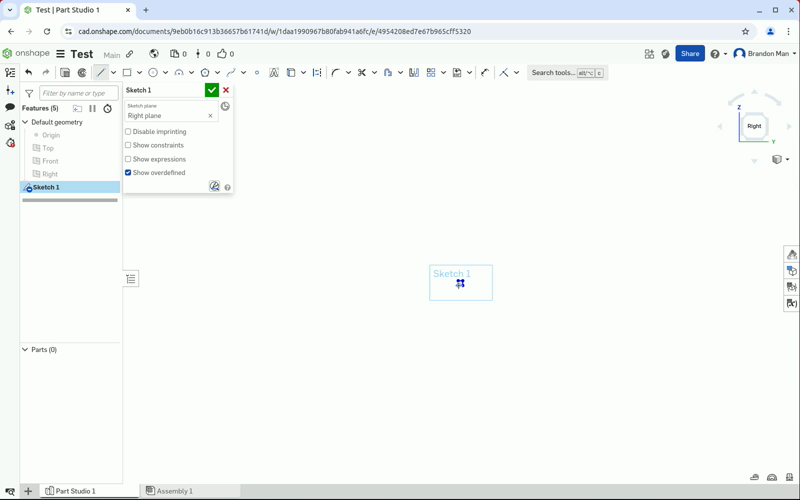
mouse_move(488, 285)
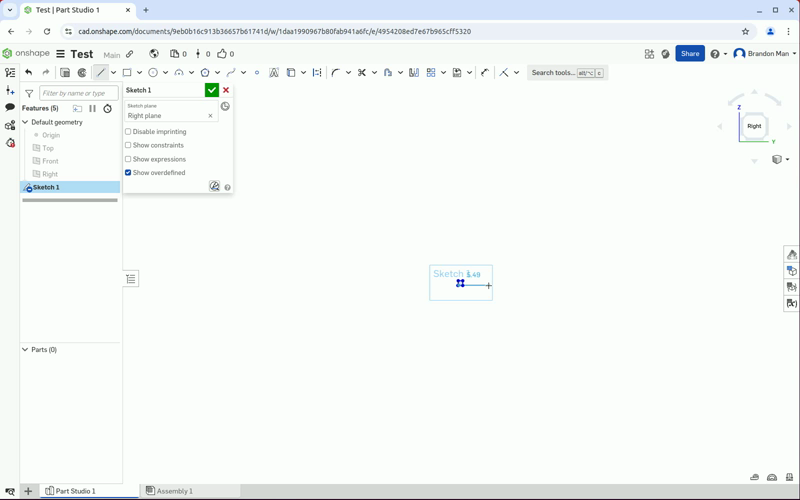
mouse_move(462, 285)
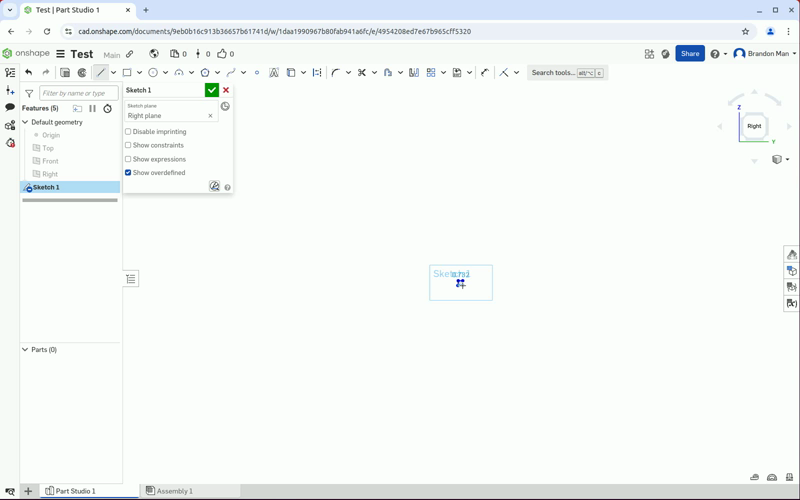
scroll(6)
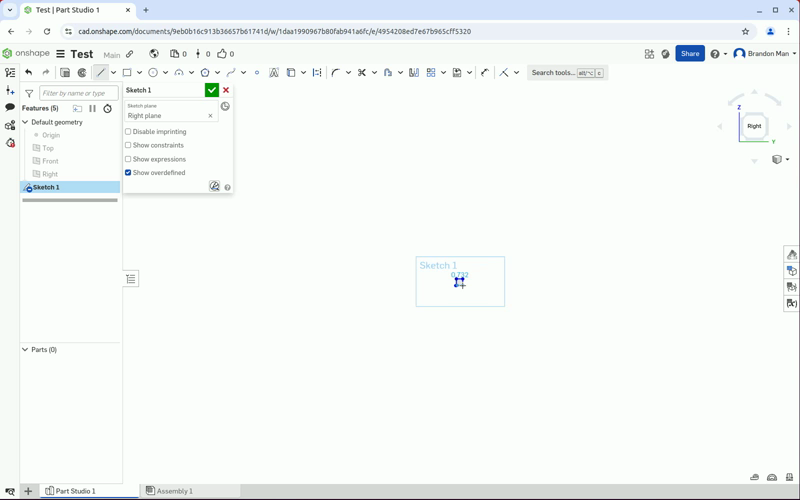
scroll(6)
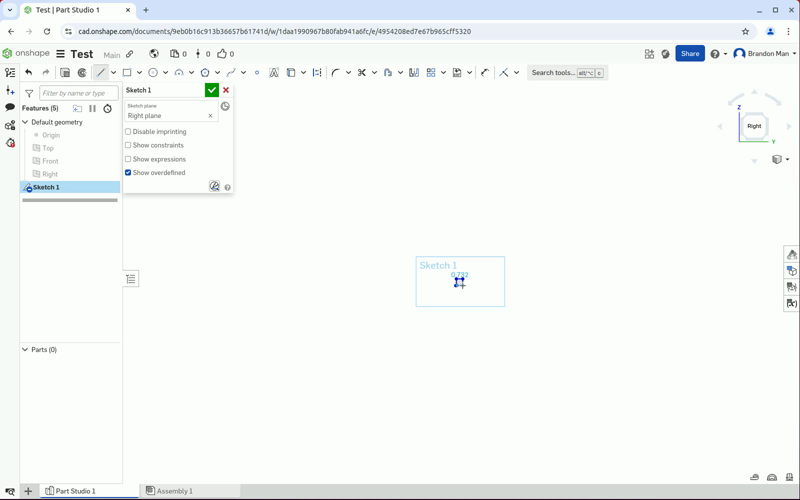
scroll(6)
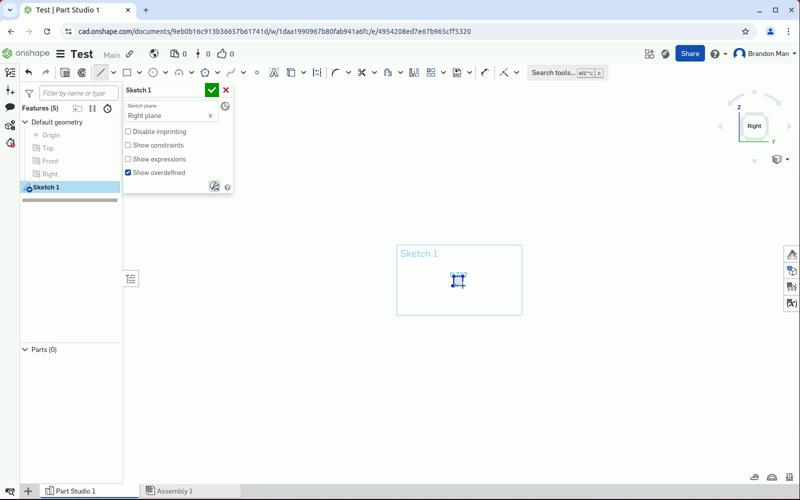
scroll(6)
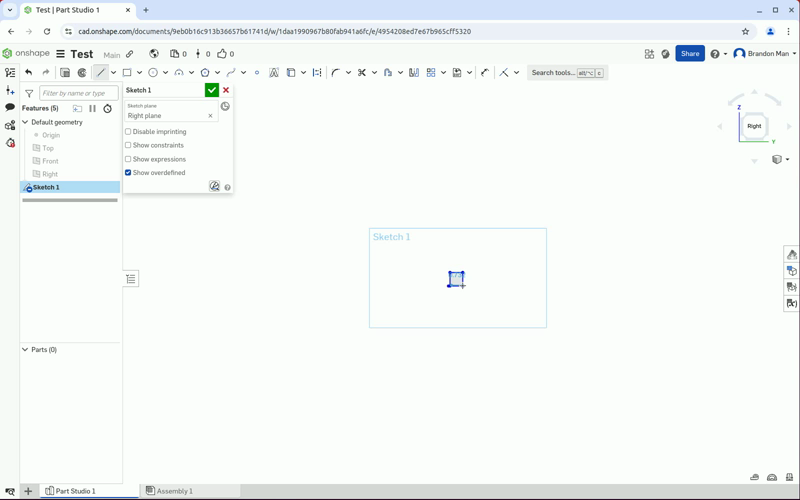
scroll(6)
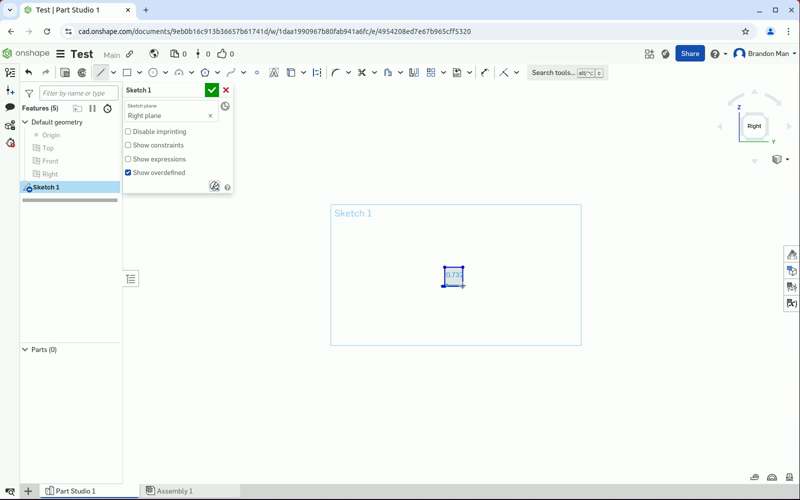
scroll(6)
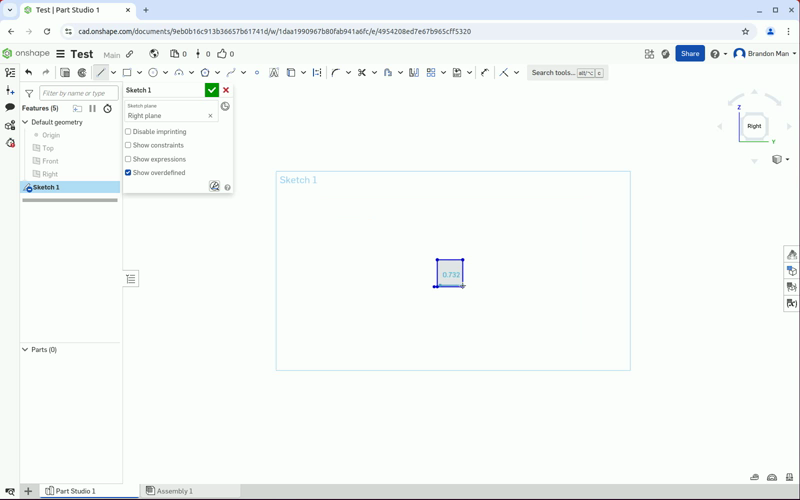
scroll(6)
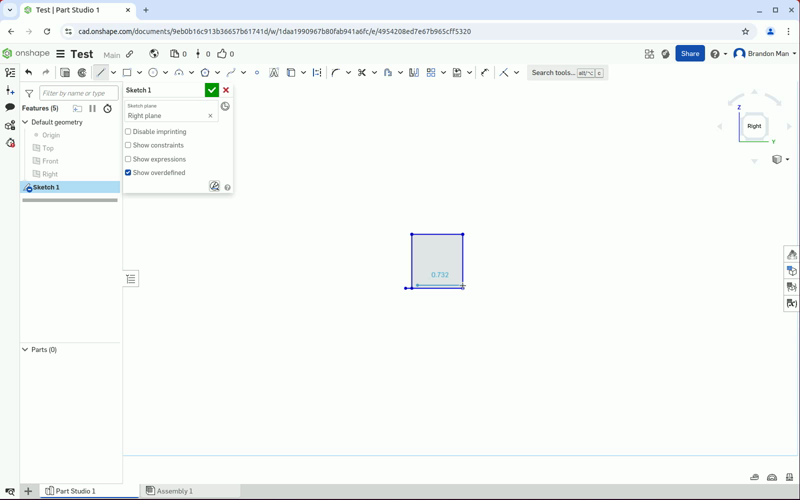
click(462, 285)
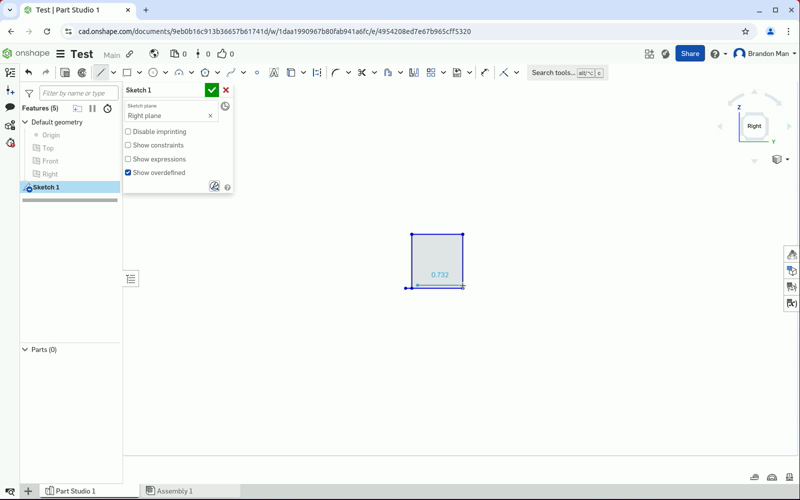
scroll(-6)
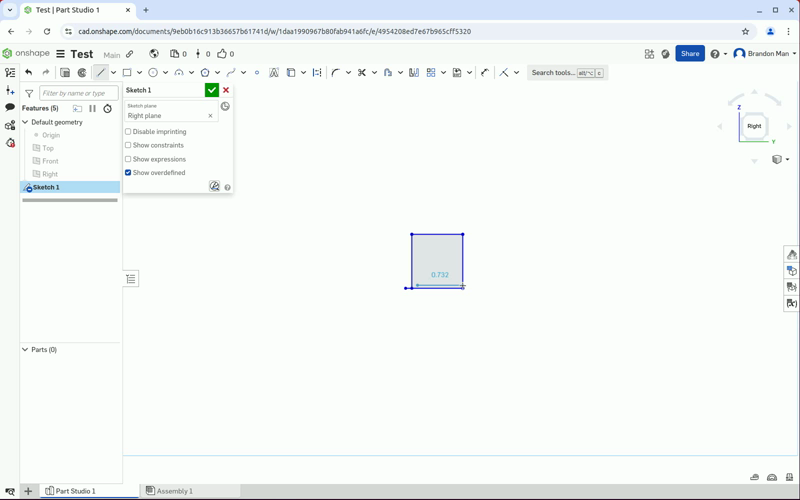
scroll(-6)
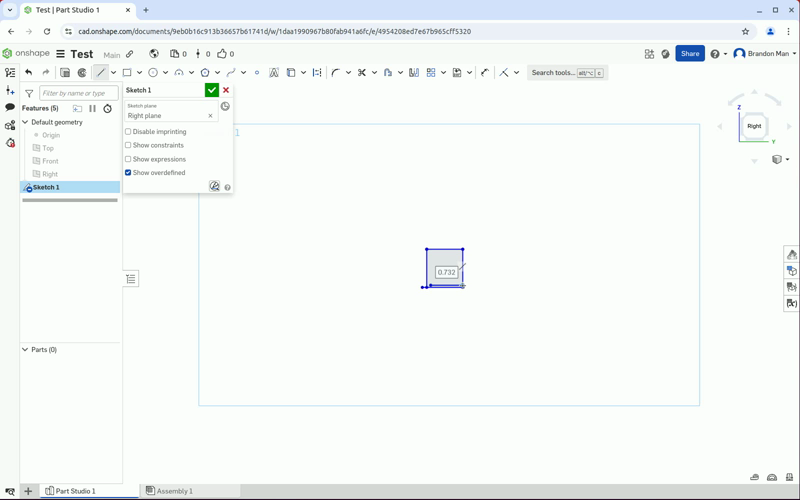
scroll(-6)
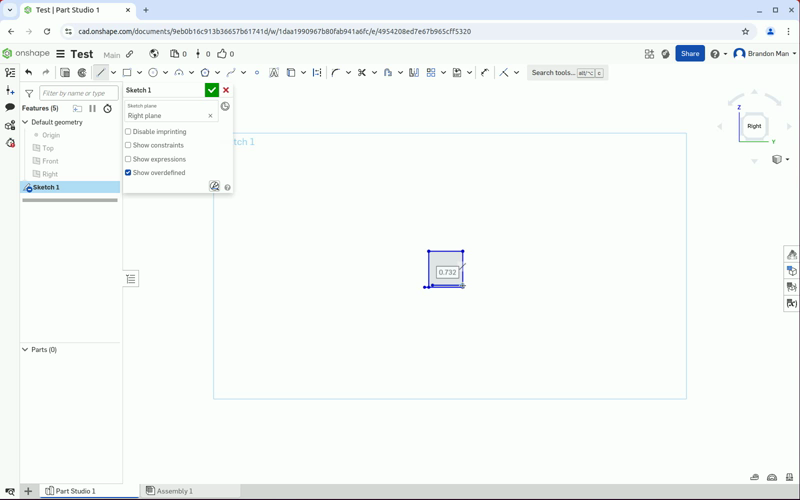
scroll(-6)
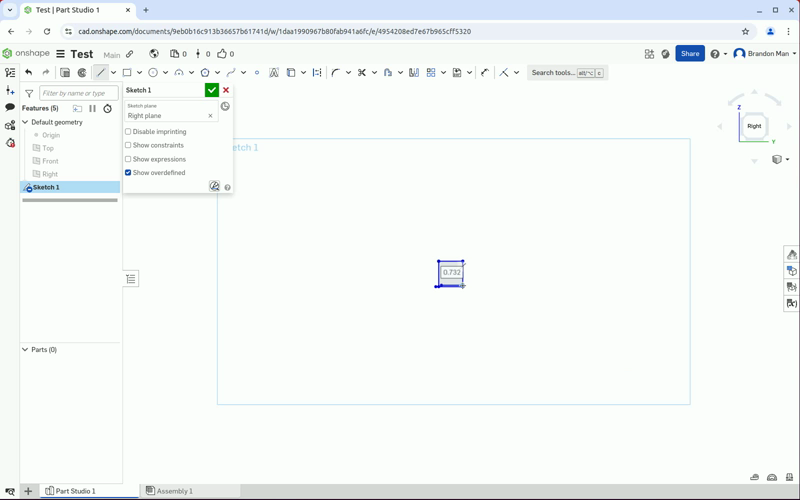
scroll(-6)
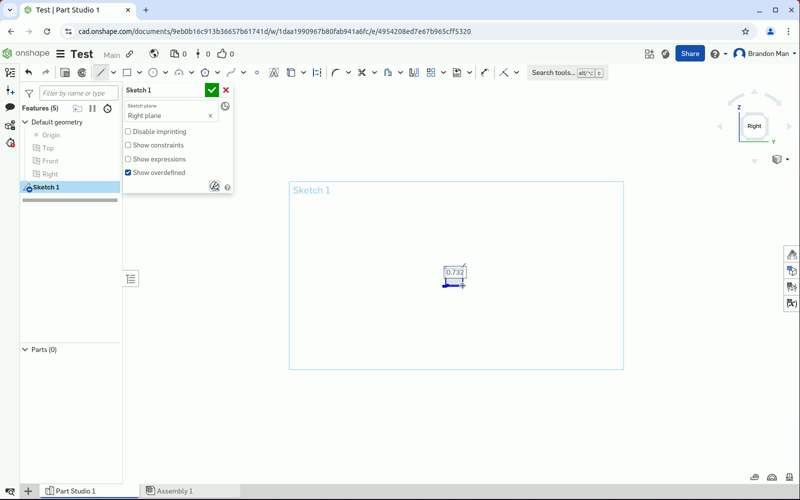
scroll(-6)
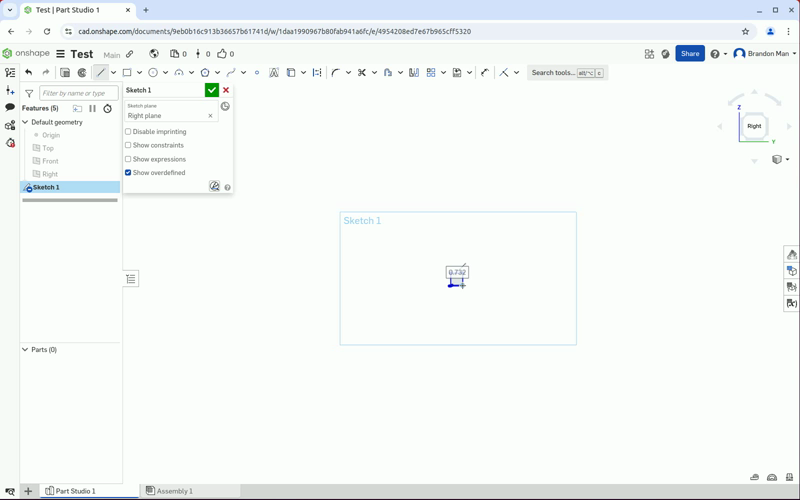
scroll(-6)
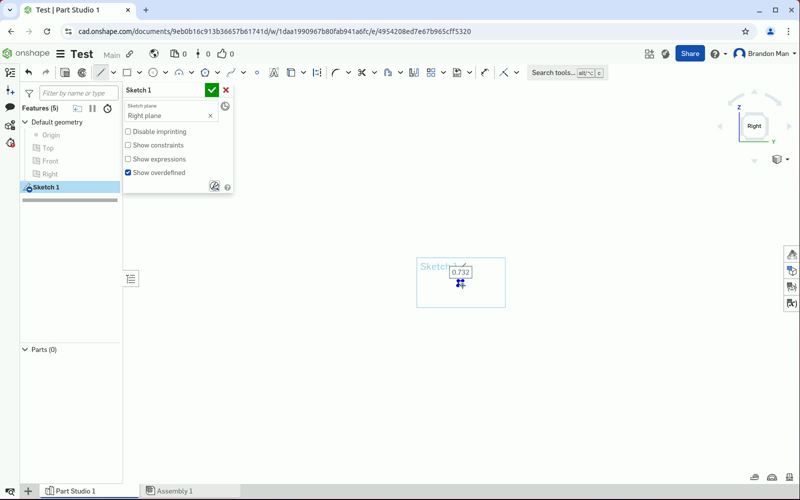
key_up(shift)
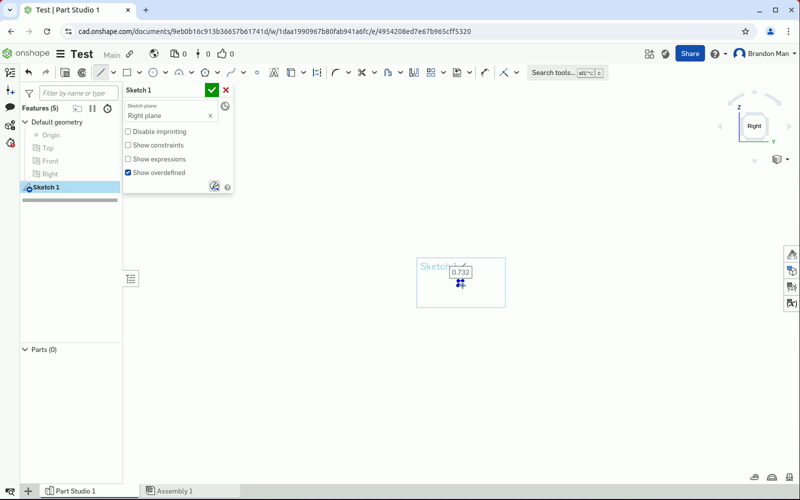
key_down(shift)
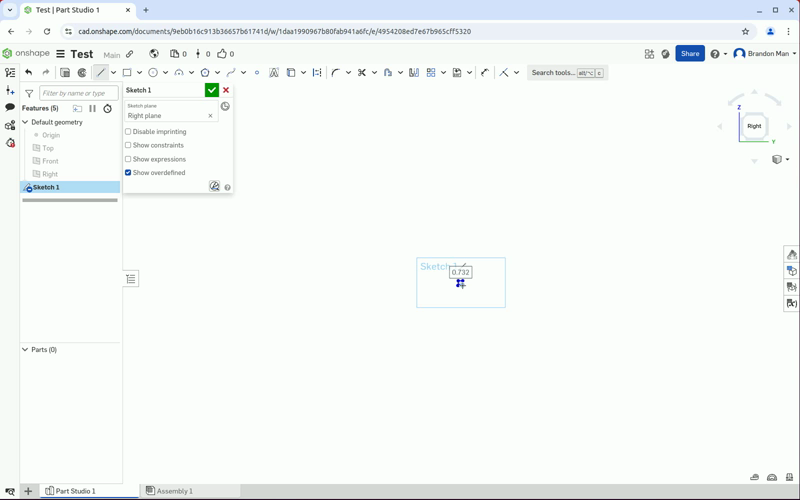
mouse_move(492, 285)
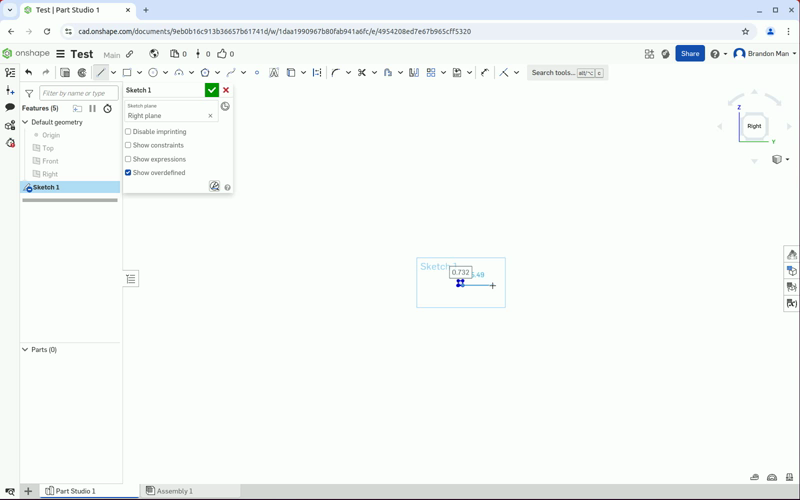
mouse_move(462, 280)
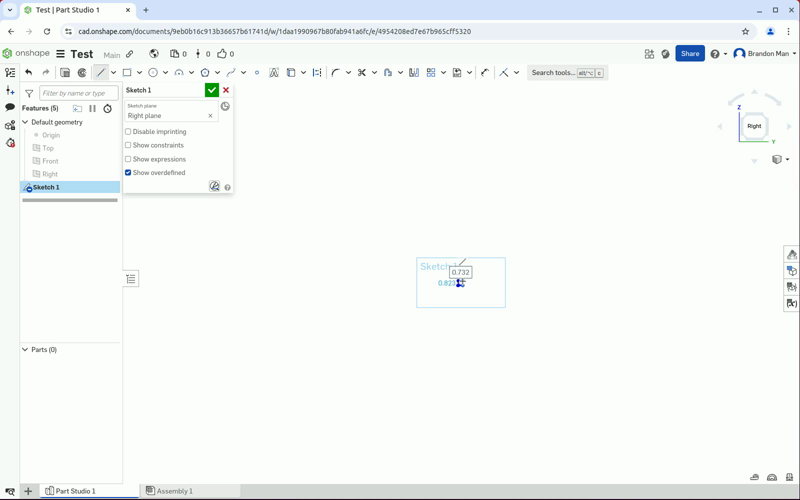
scroll(6)
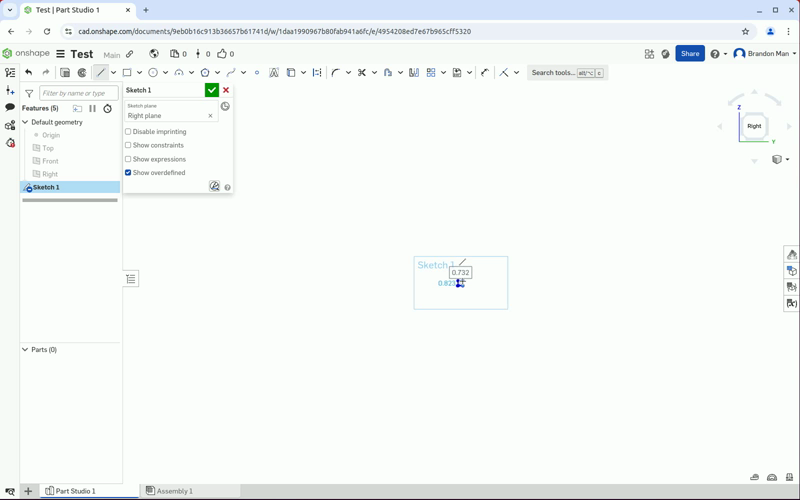
scroll(6)
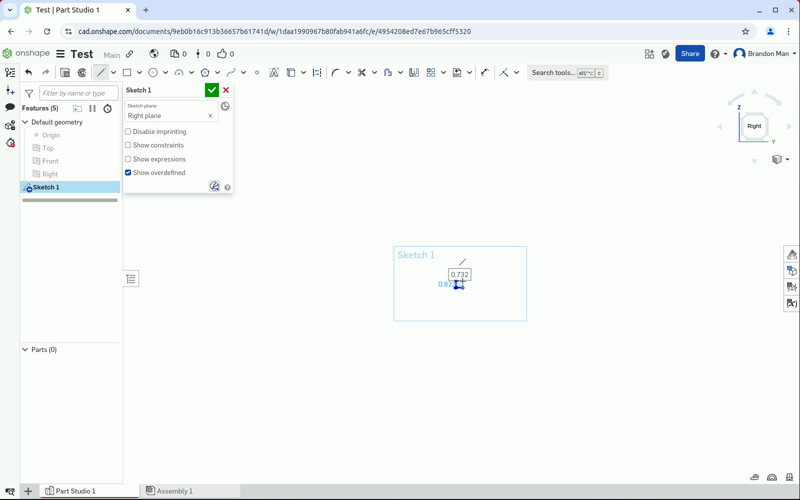
scroll(6)
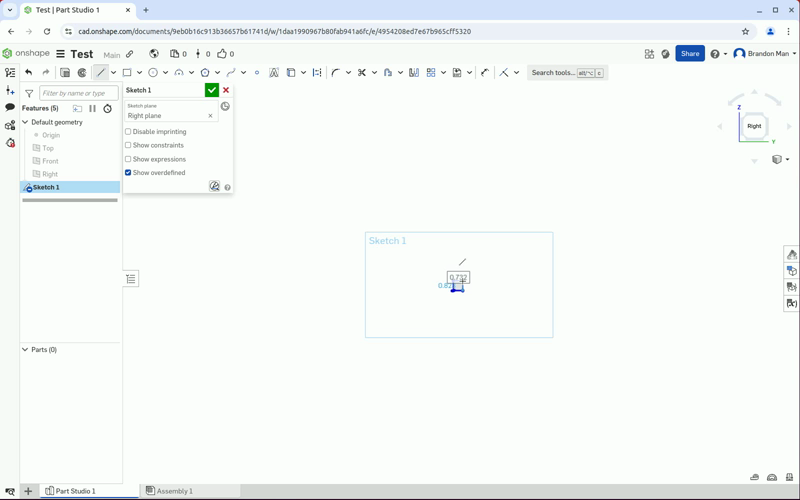
scroll(6)
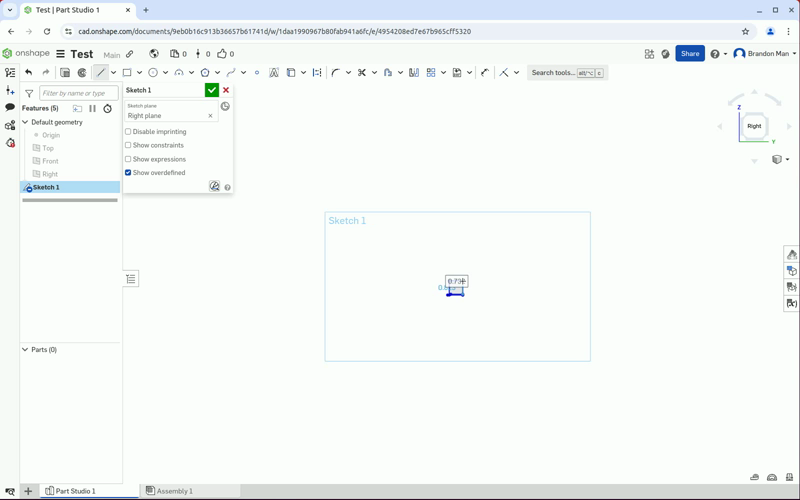
scroll(6)
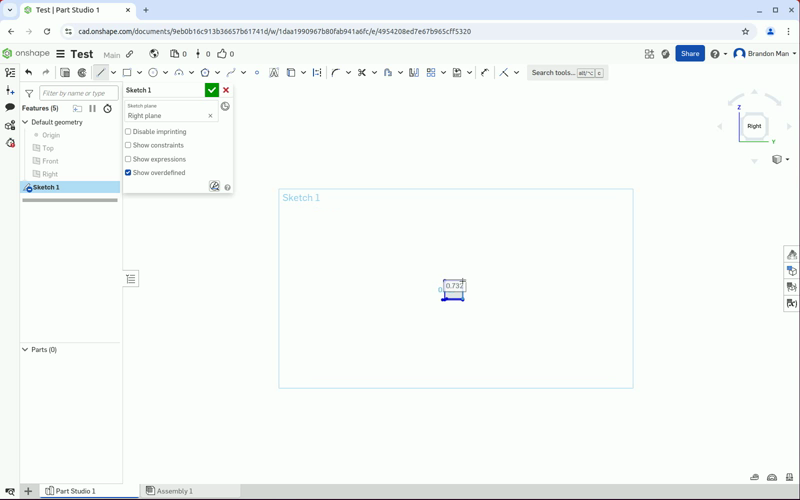
scroll(6)
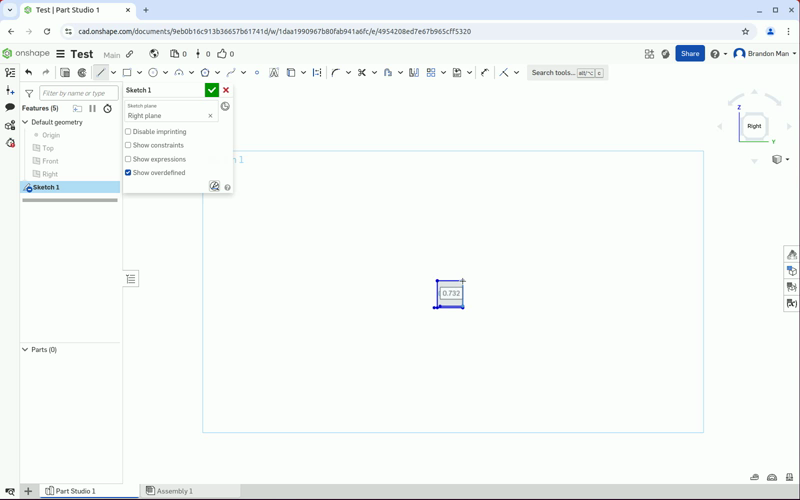
scroll(6)
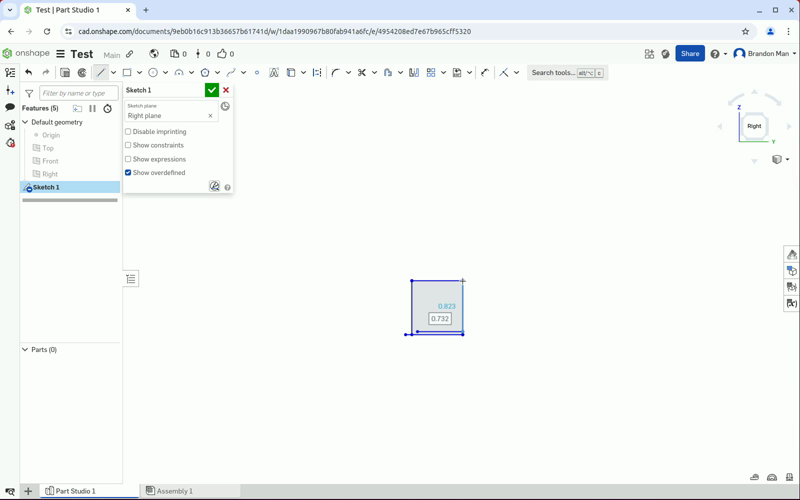
click(462, 280)
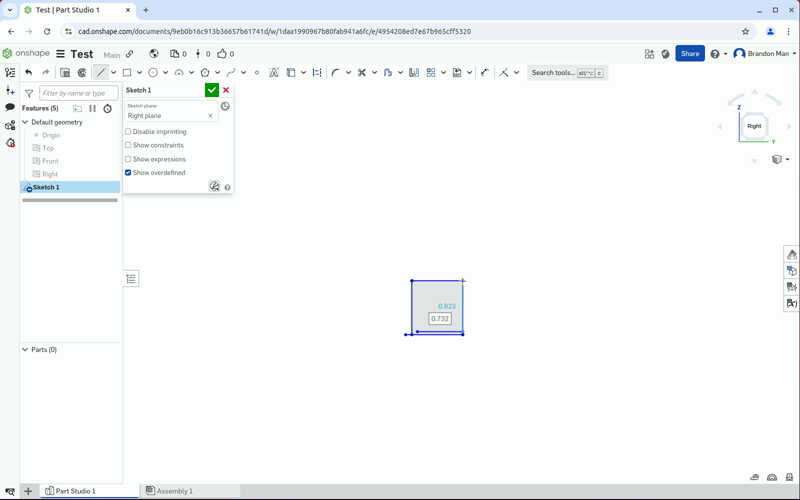
scroll(-6)
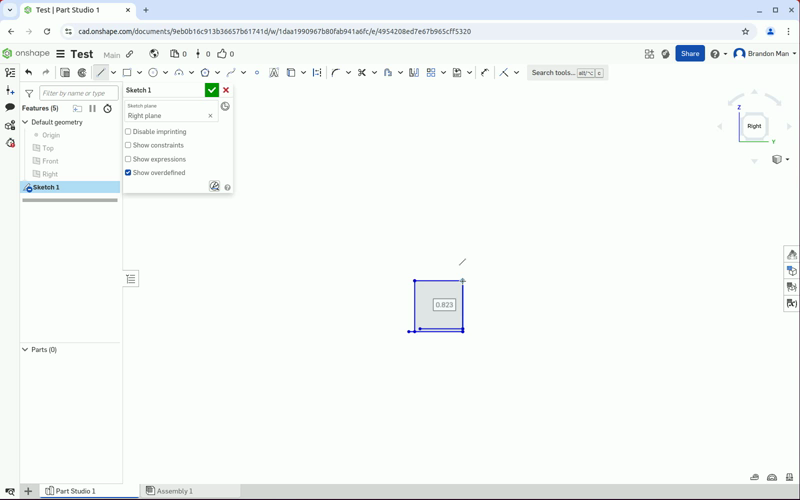
scroll(-6)
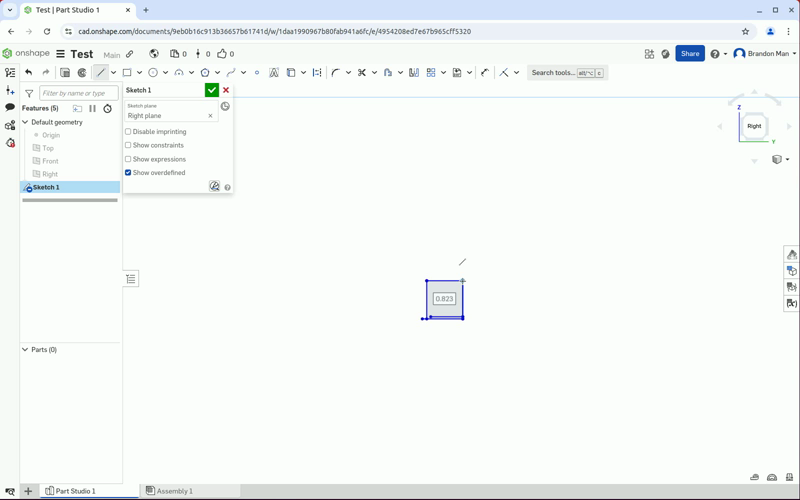
scroll(-6)
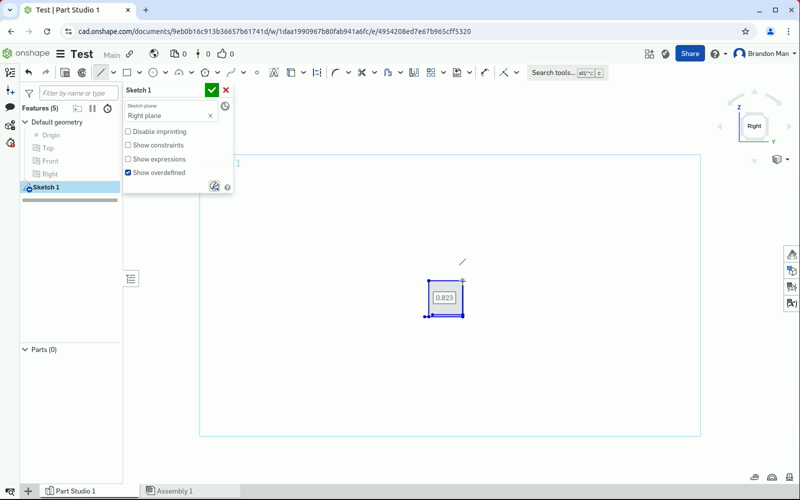
scroll(-6)
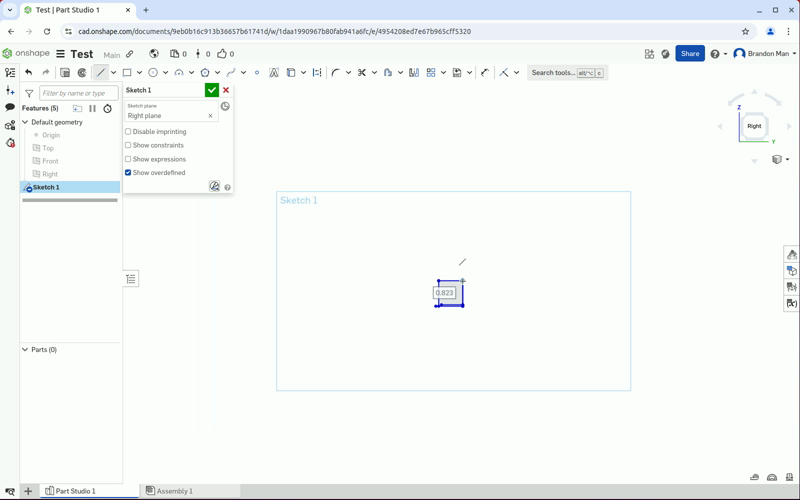
scroll(-6)
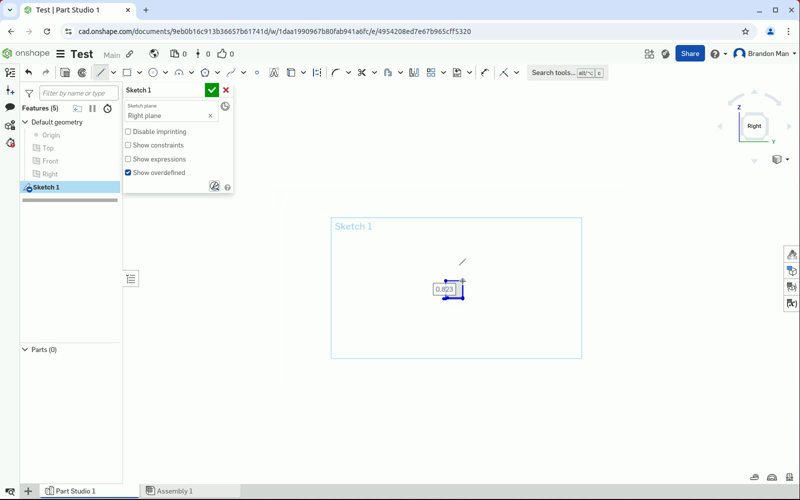
scroll(-6)
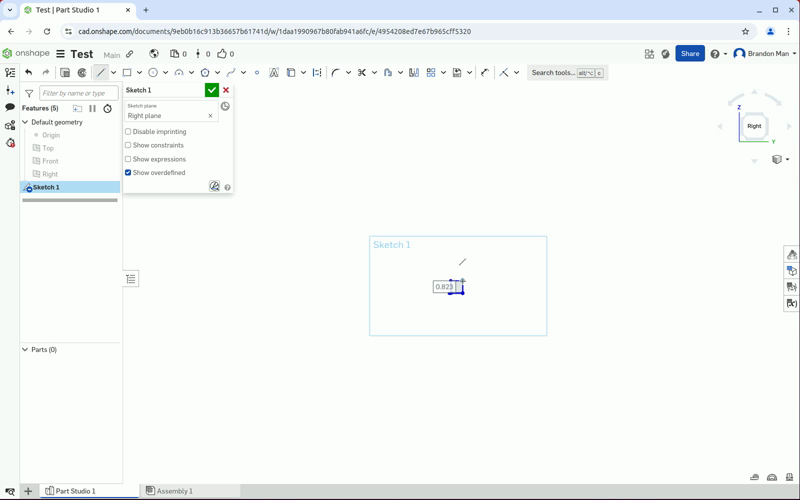
scroll(-6)
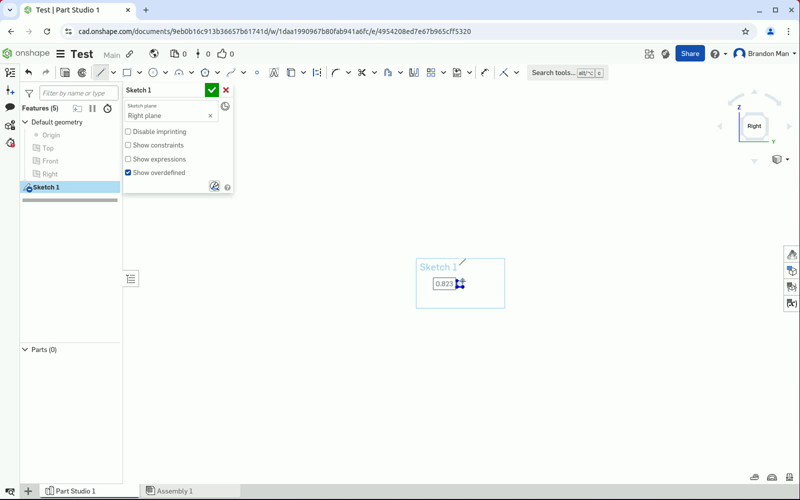
key_up(shift)
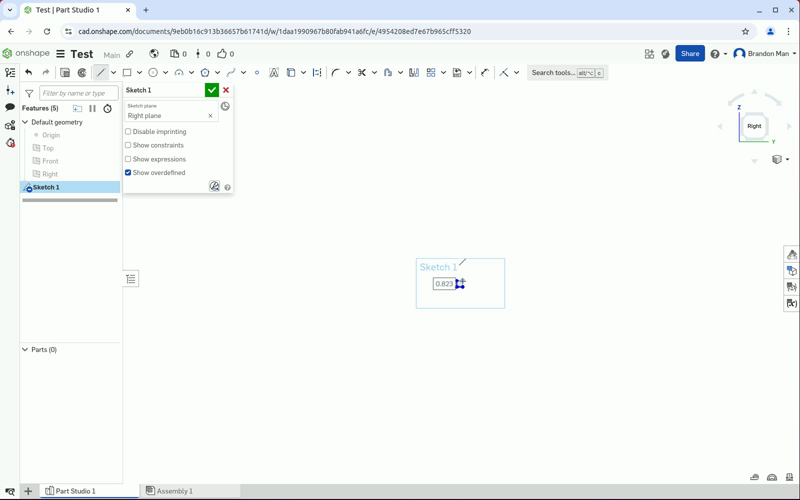
key_down(shift)
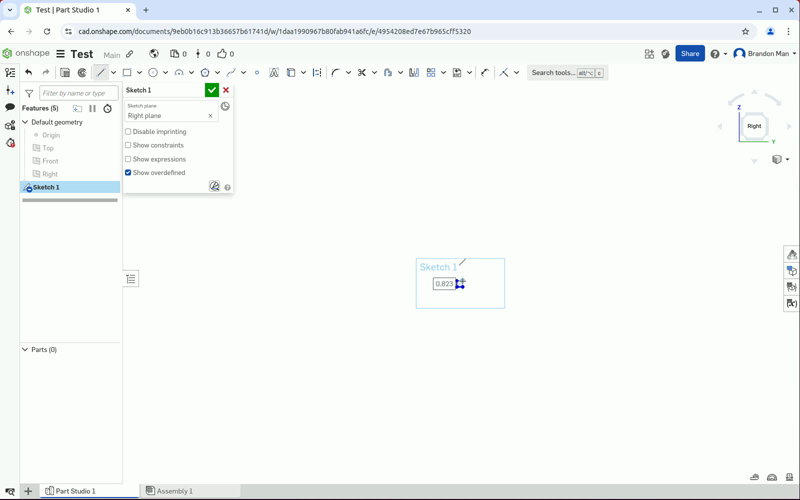
mouse_move(492, 280)
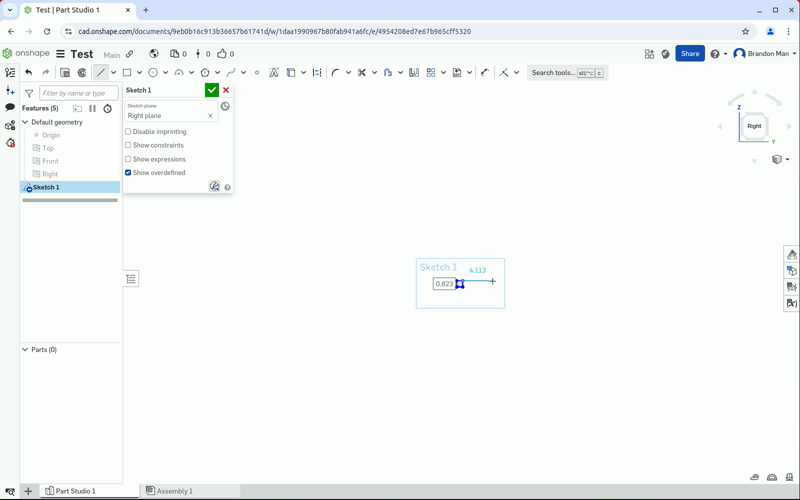
mouse_move(458, 280)
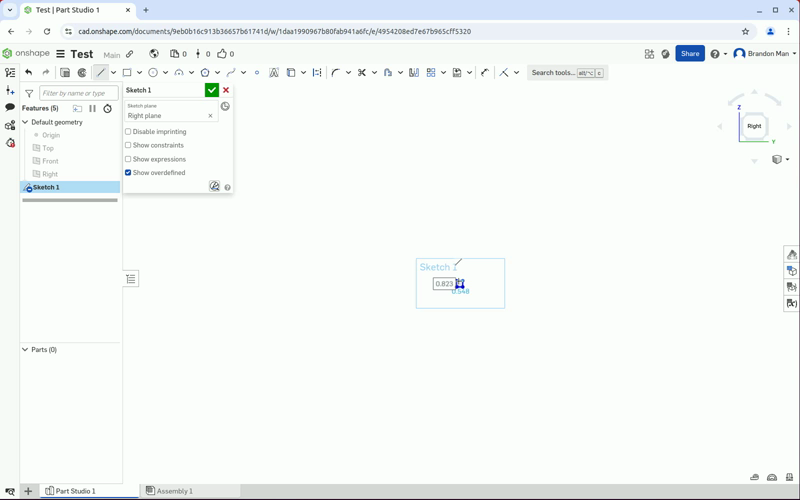
scroll(6)
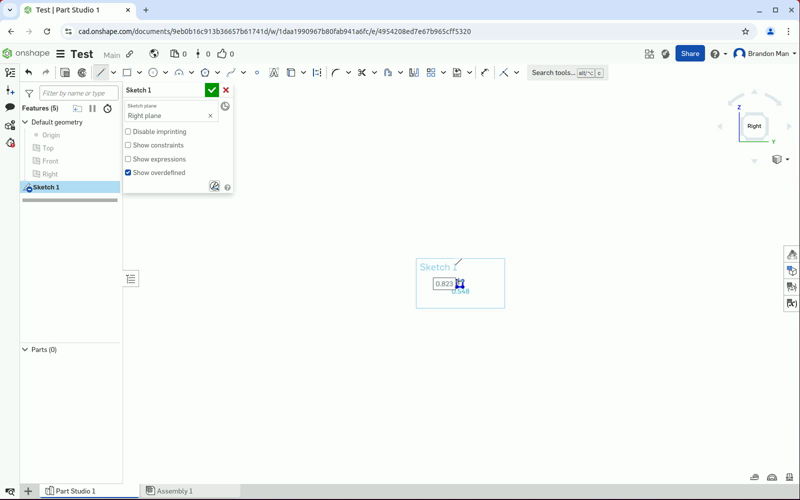
scroll(6)
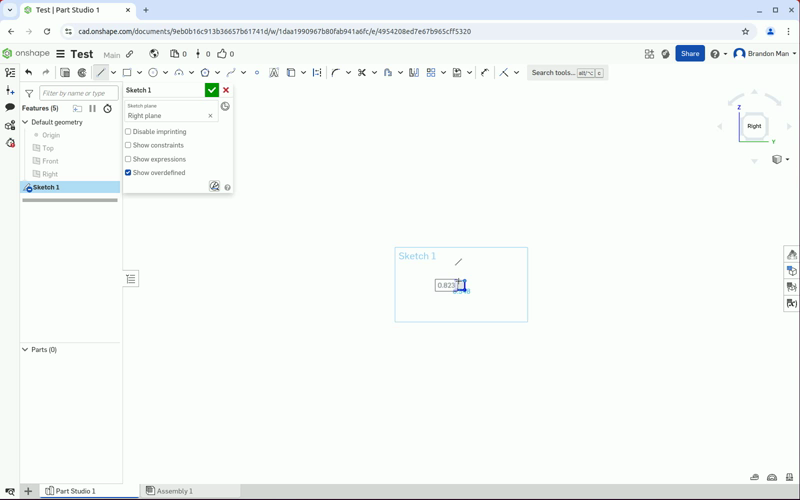
scroll(6)
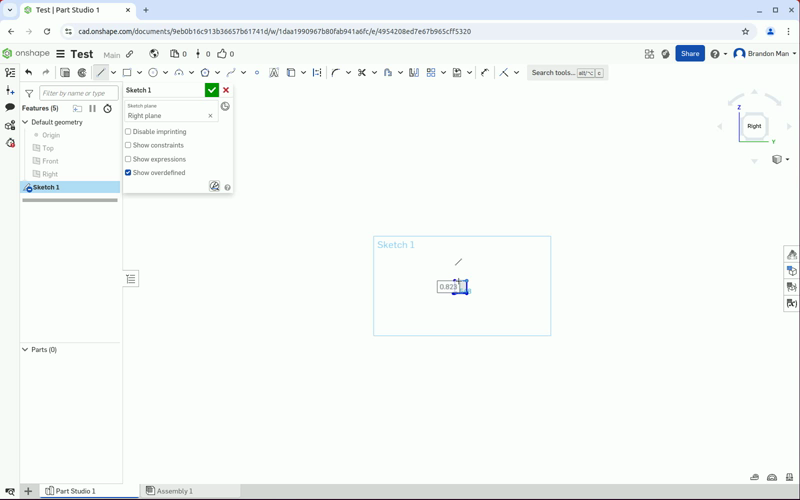
scroll(6)
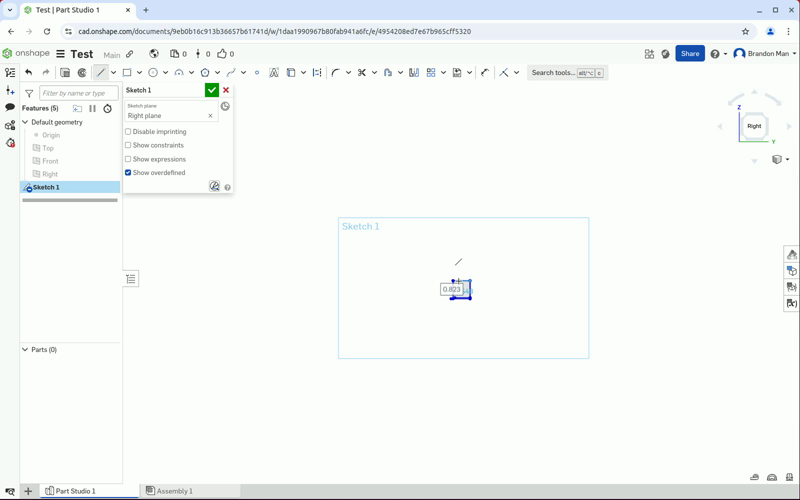
scroll(6)
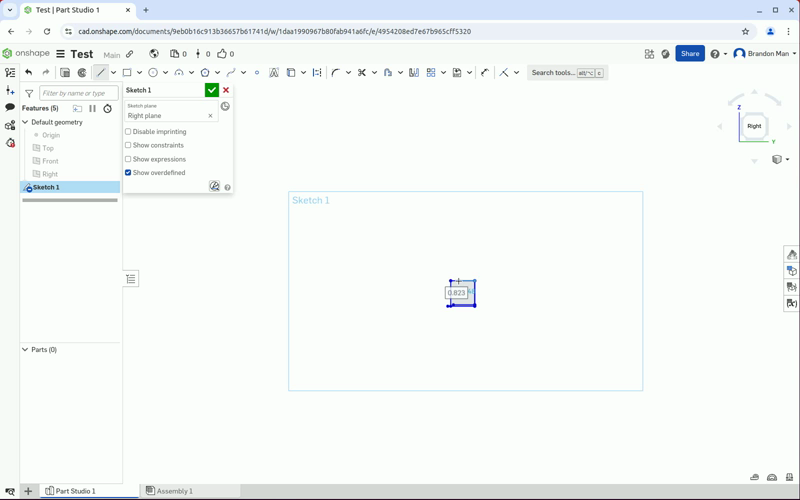
scroll(6)
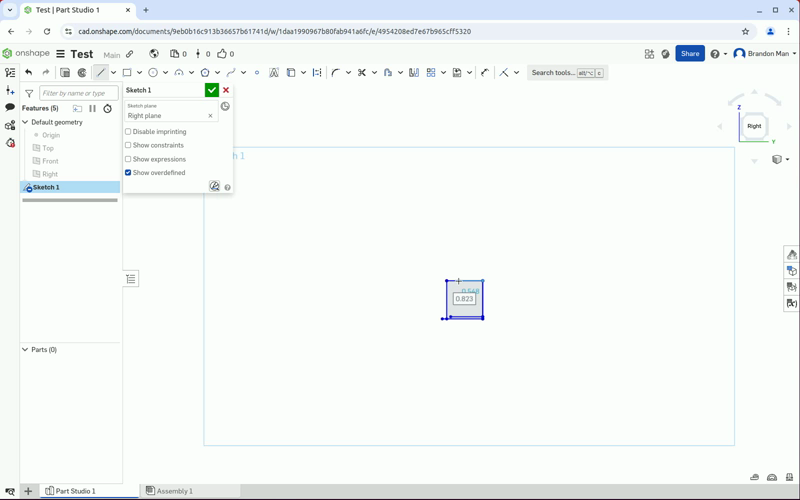
scroll(6)
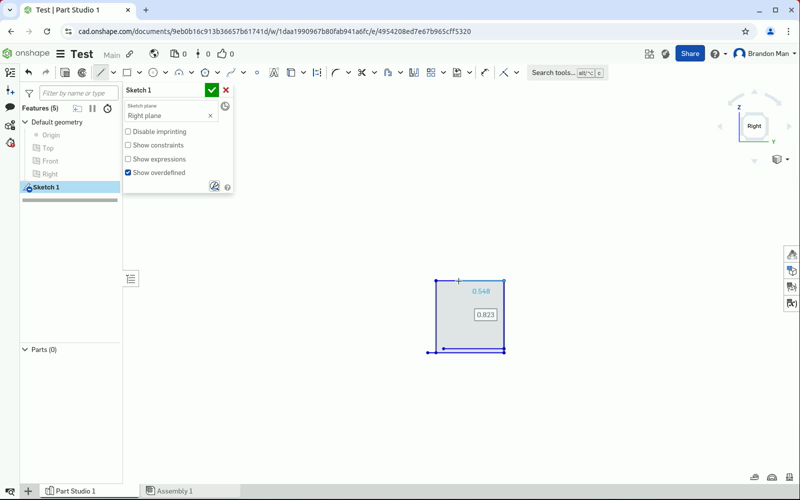
click(458, 280)
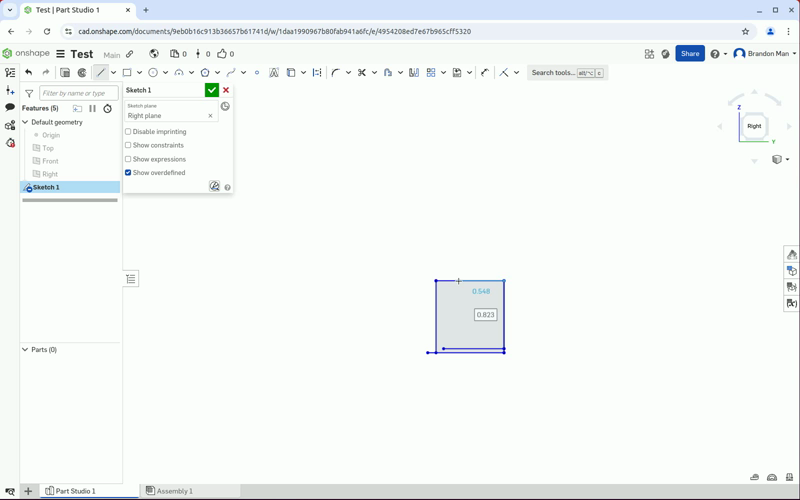
scroll(-6)
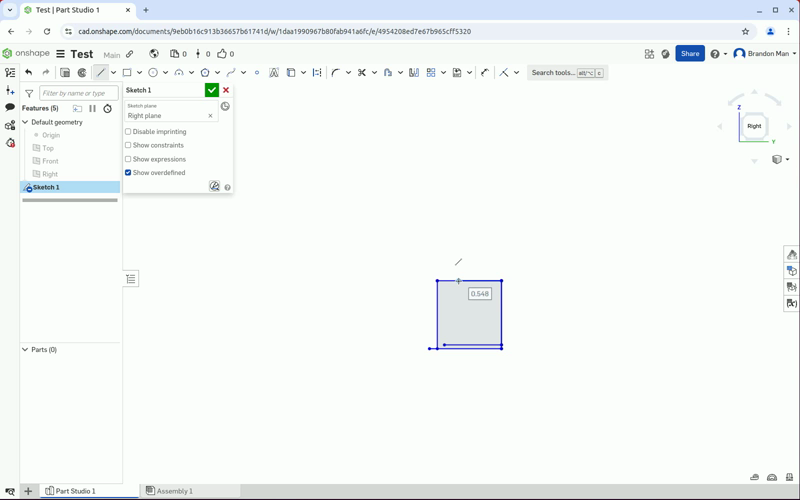
scroll(-6)
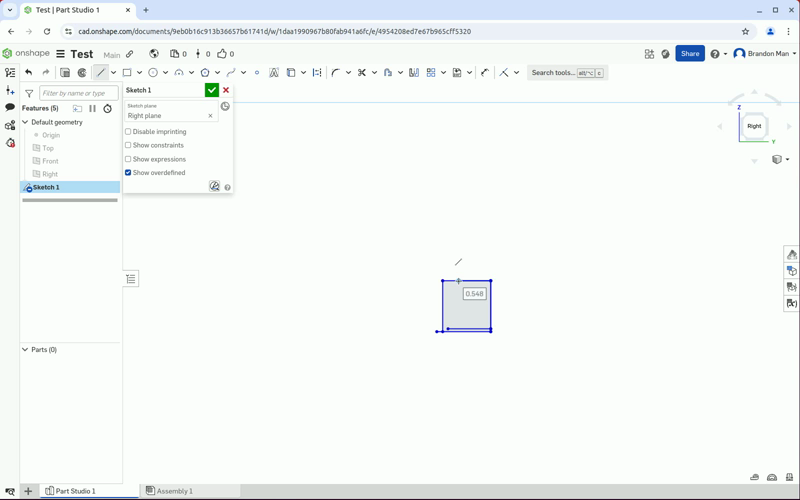
scroll(-6)
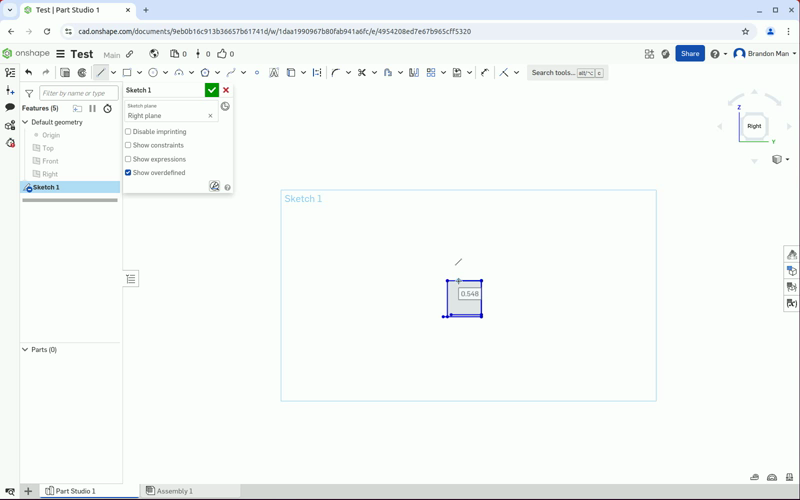
scroll(-6)
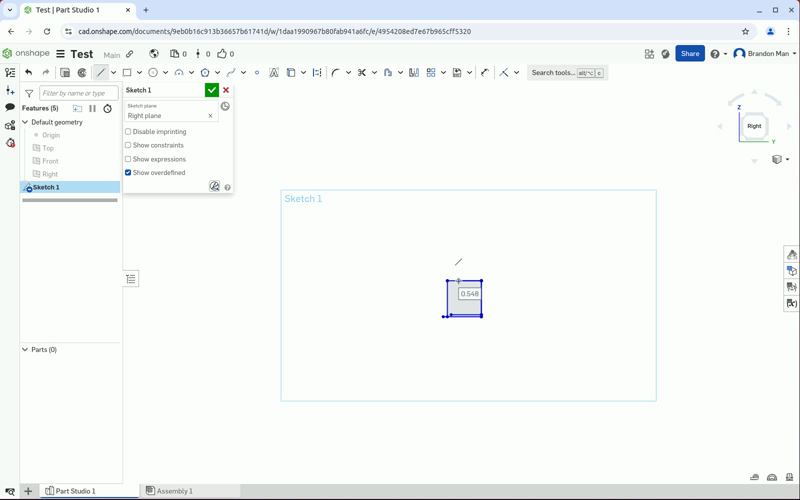
scroll(-6)
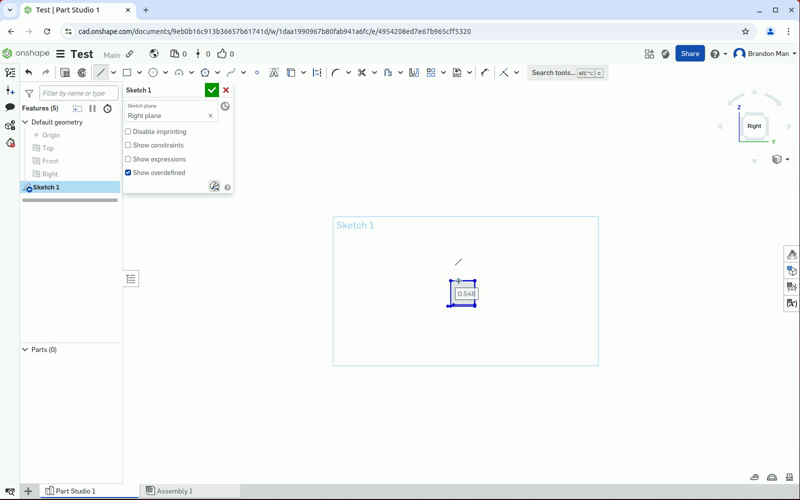
scroll(-6)
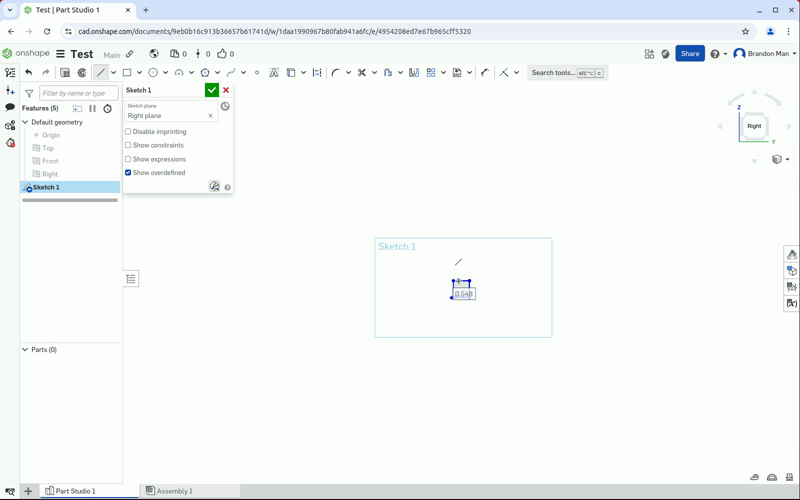
scroll(-6)
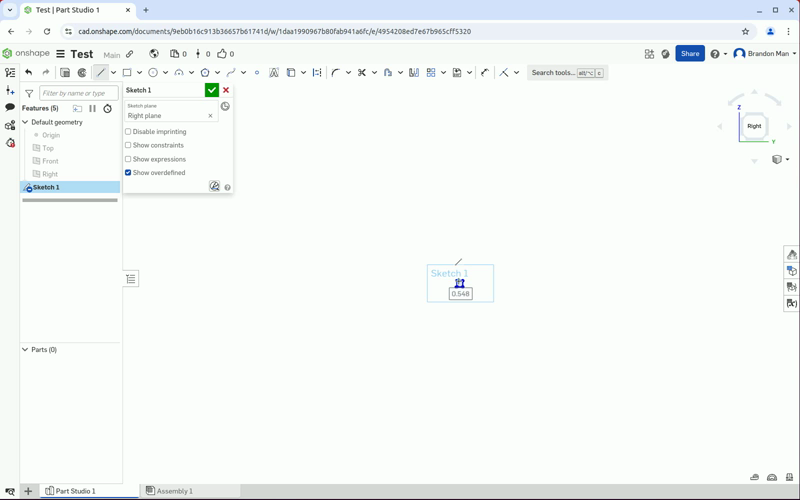
key_up(shift)
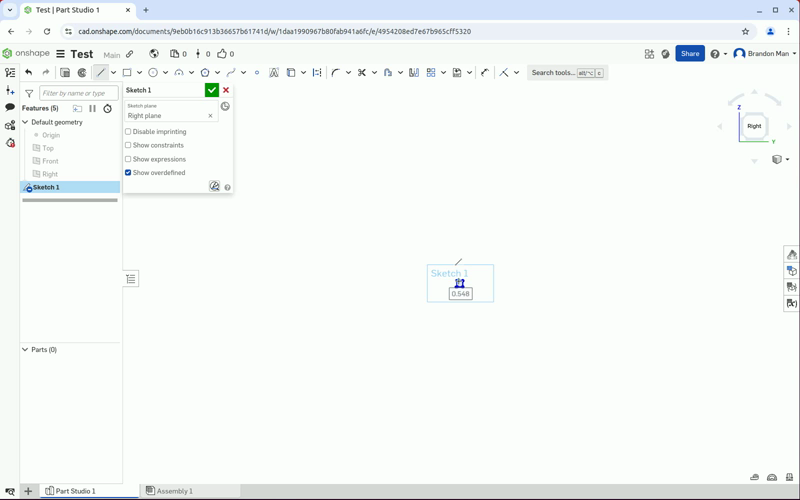
mouse_move(488, 280)
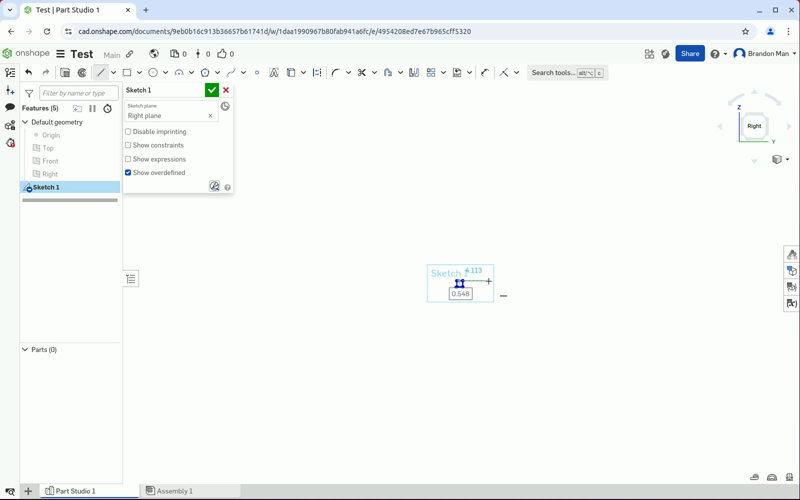
key_down(shift)
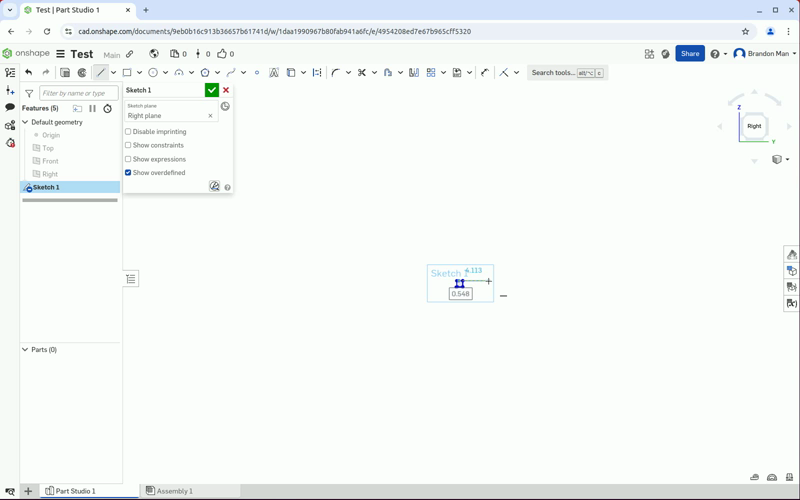
mouse_move(458, 285)
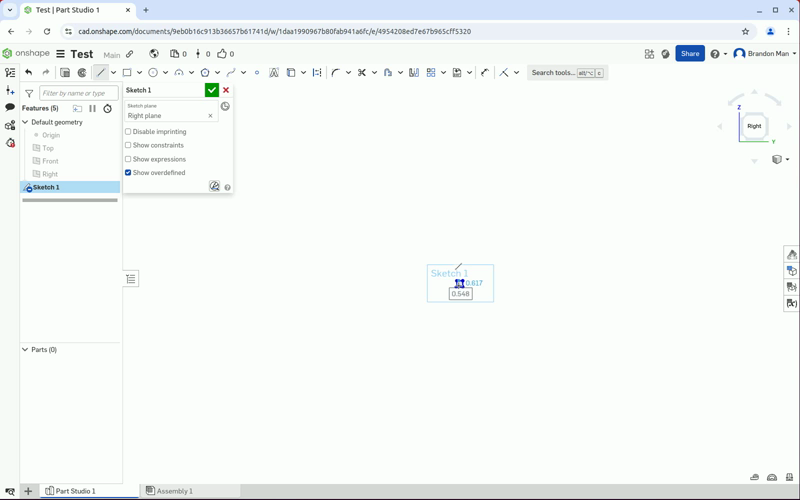
scroll(6)
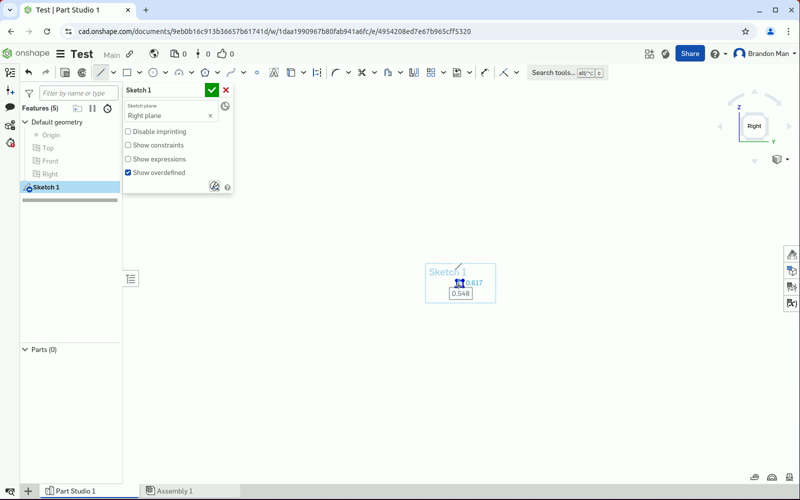
scroll(6)
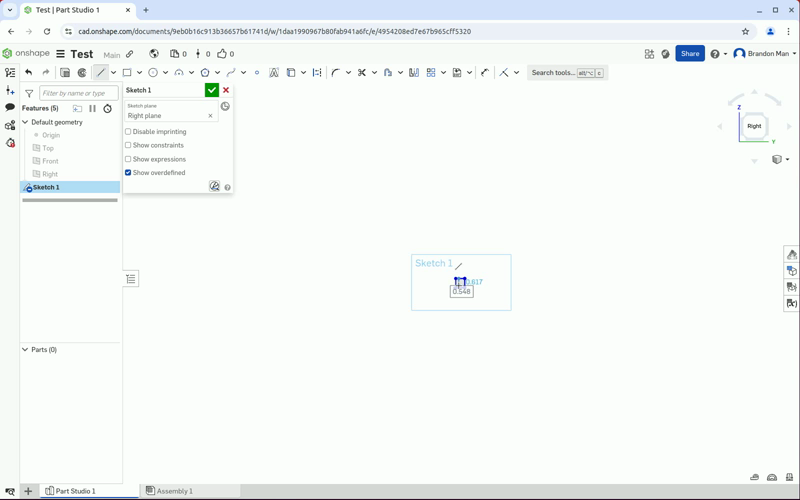
scroll(6)
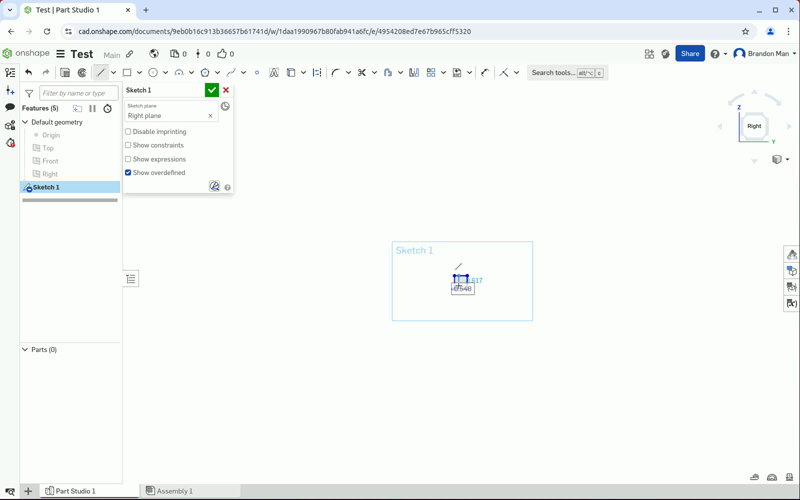
scroll(6)
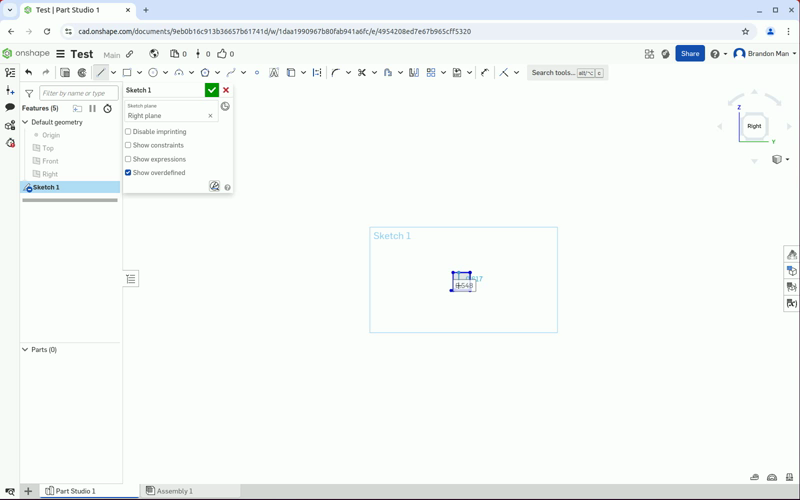
scroll(6)
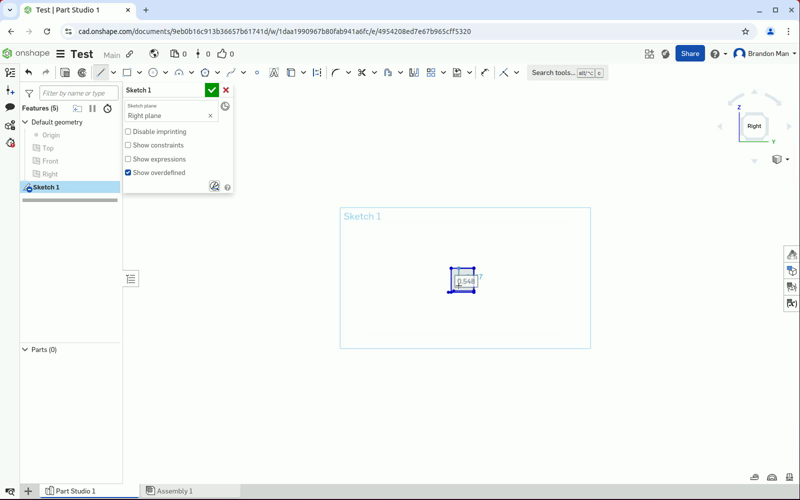
scroll(6)
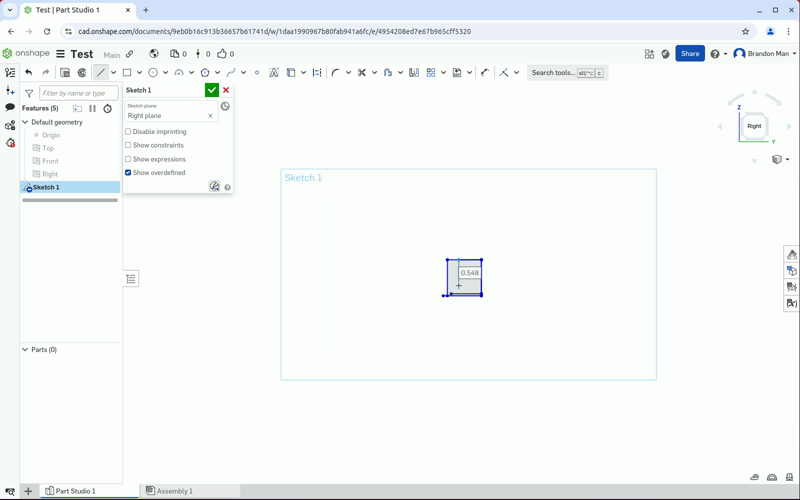
scroll(6)
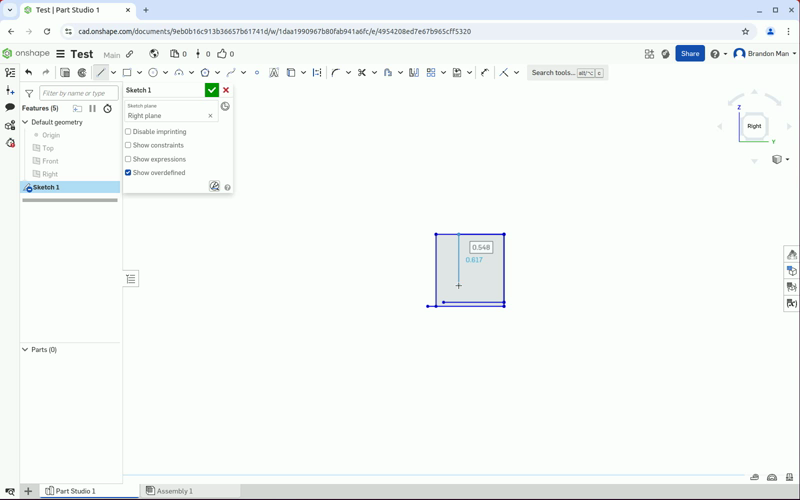
key_up(shift)
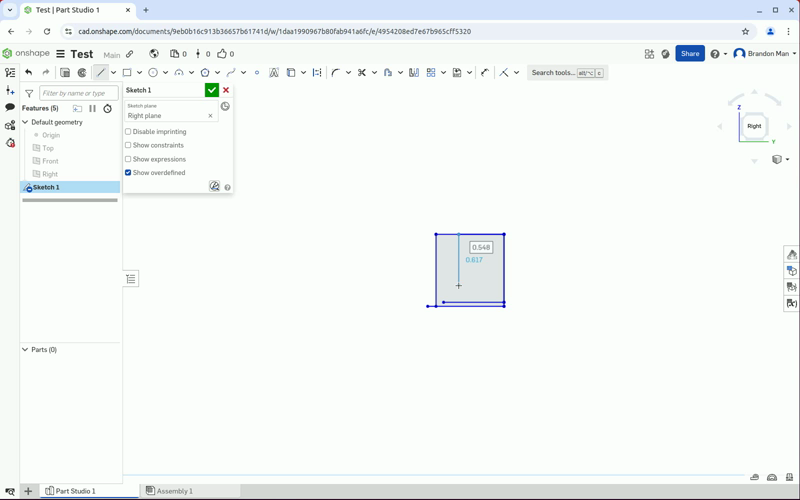
click(458, 285)
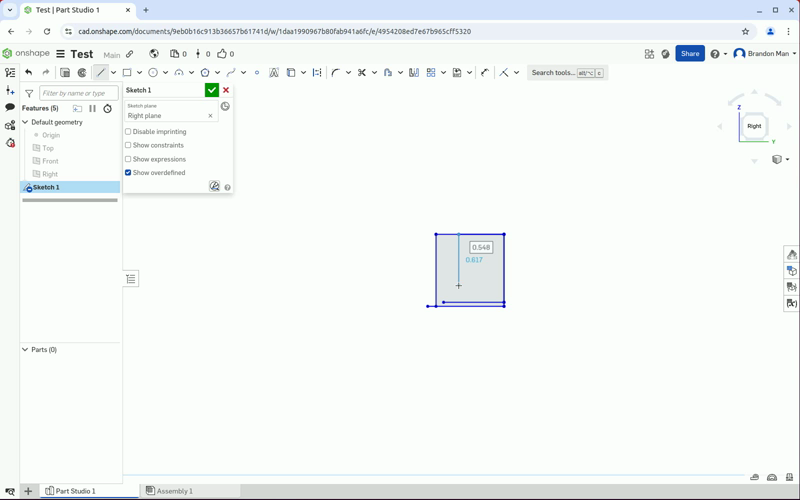
scroll(-6)
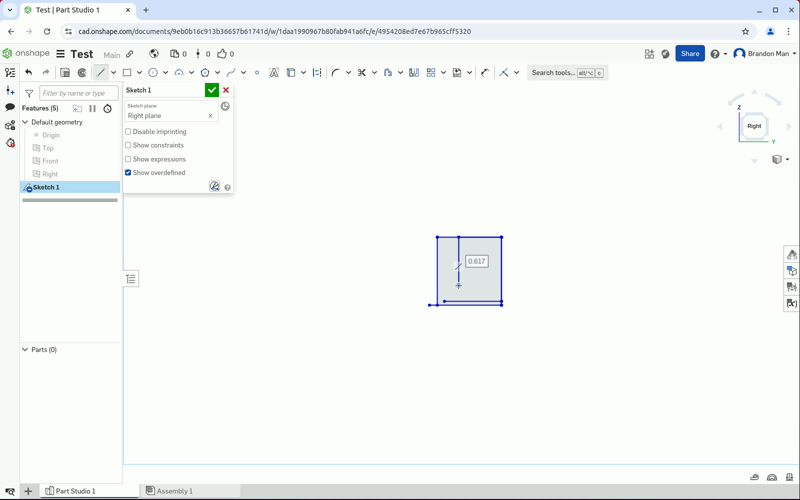
scroll(-6)
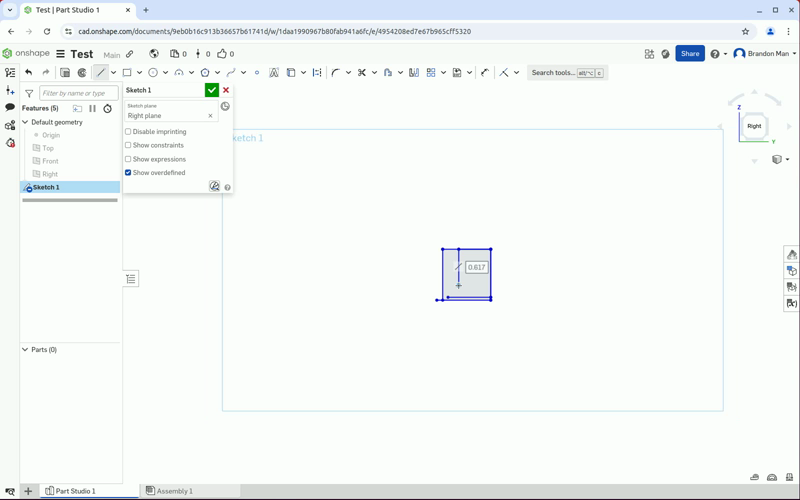
scroll(-6)
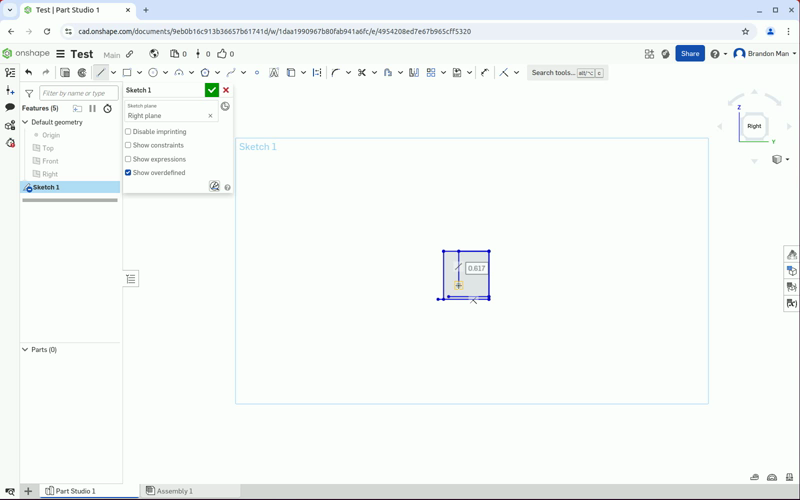
scroll(-6)
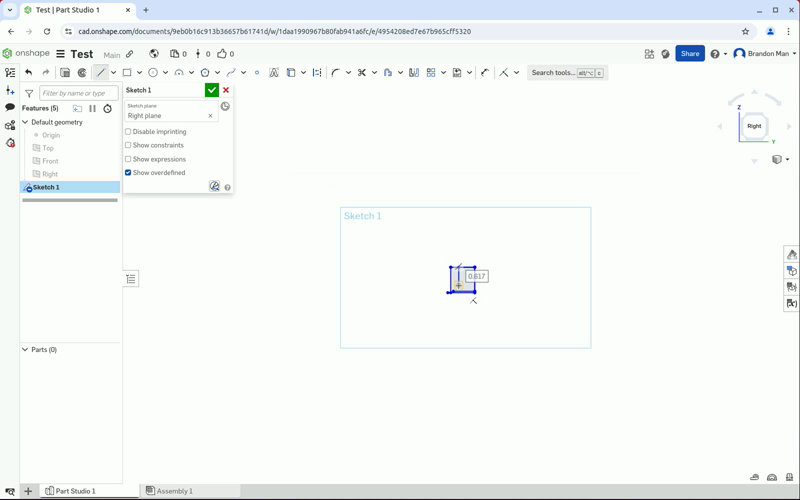
scroll(-6)
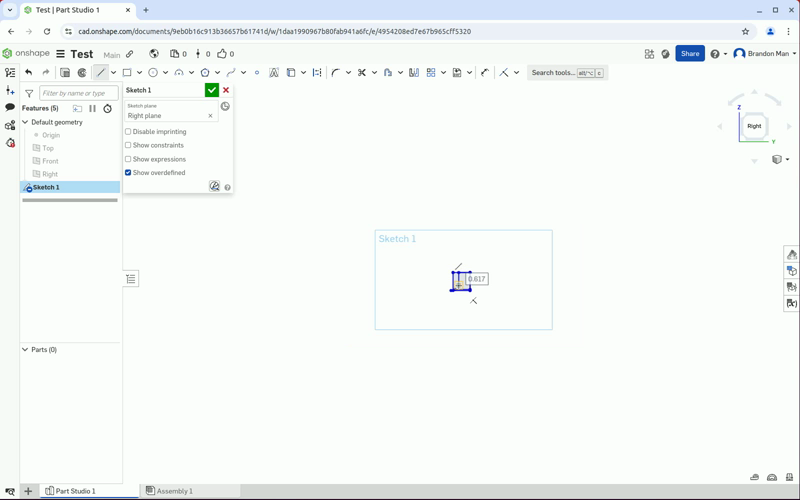
scroll(-6)
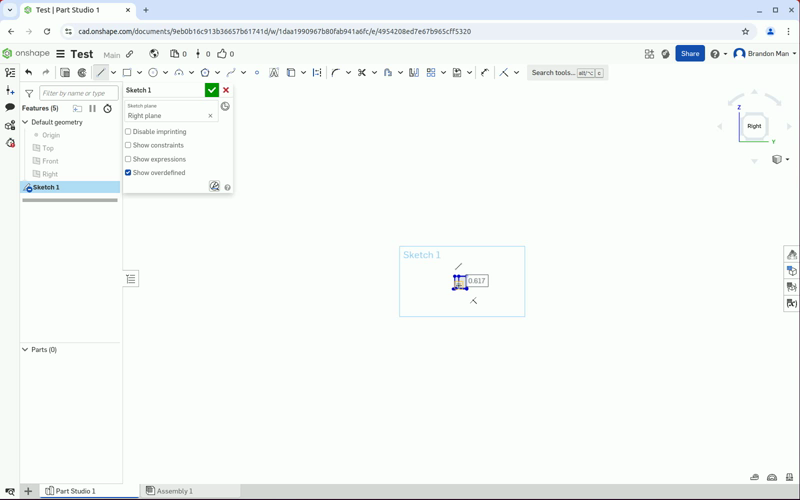
scroll(-6)
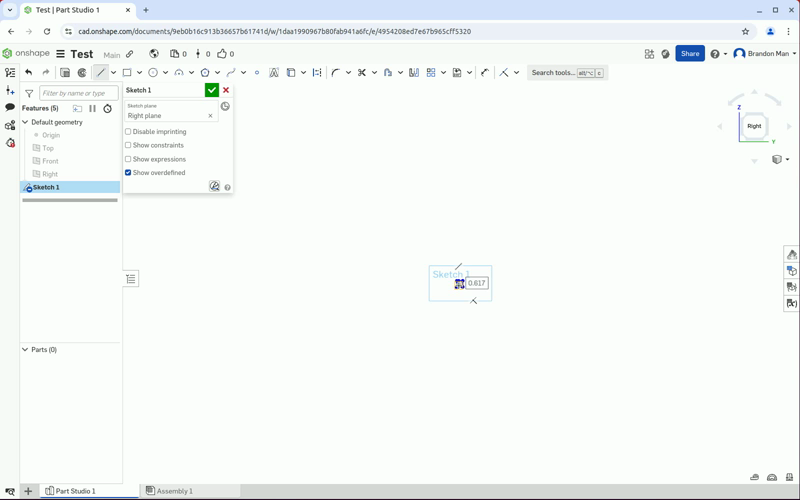
key(esc)
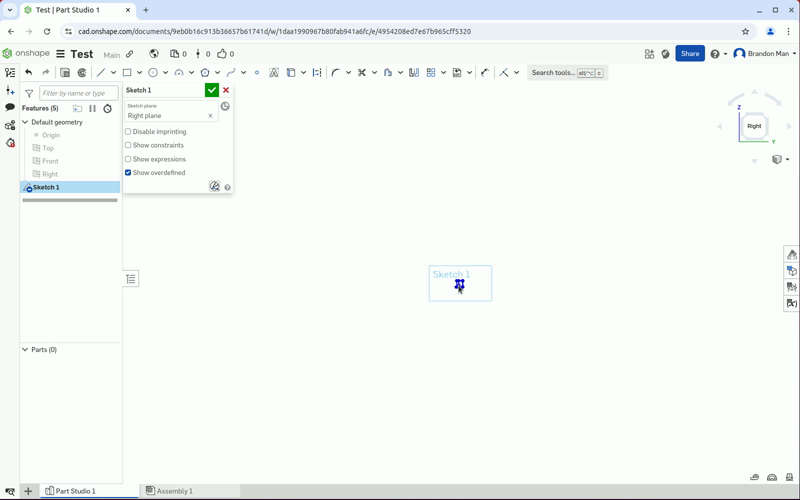
mouse_move(461, 285)
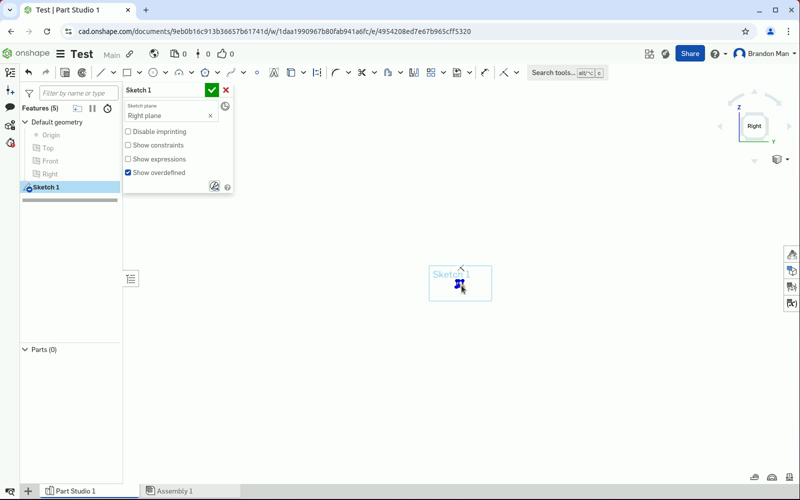
scroll(6)
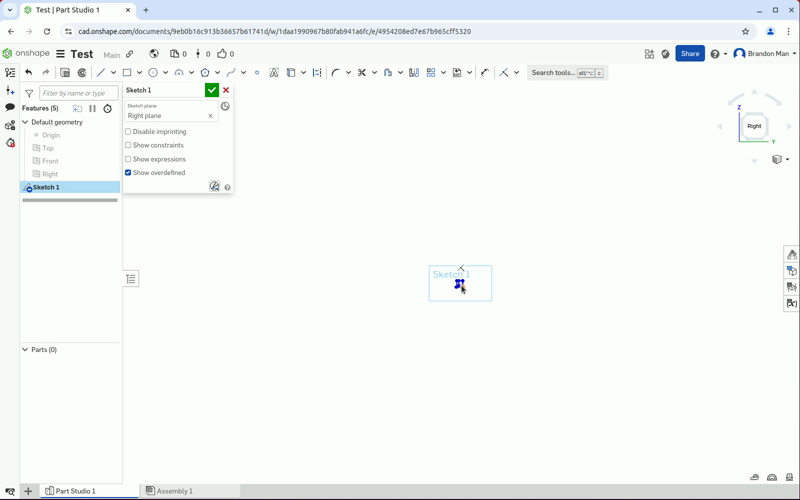
scroll(6)
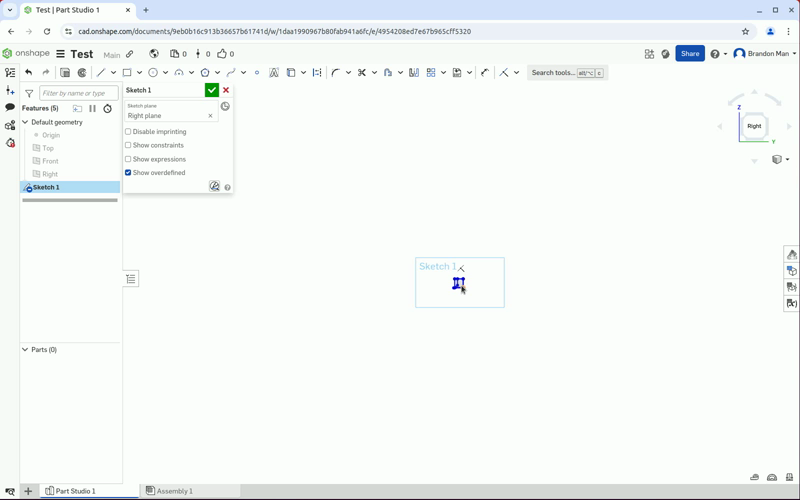
scroll(6)
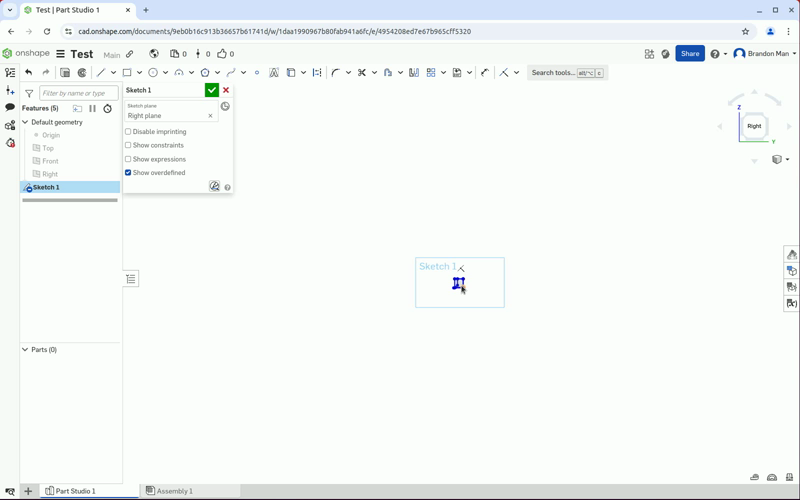
scroll(6)
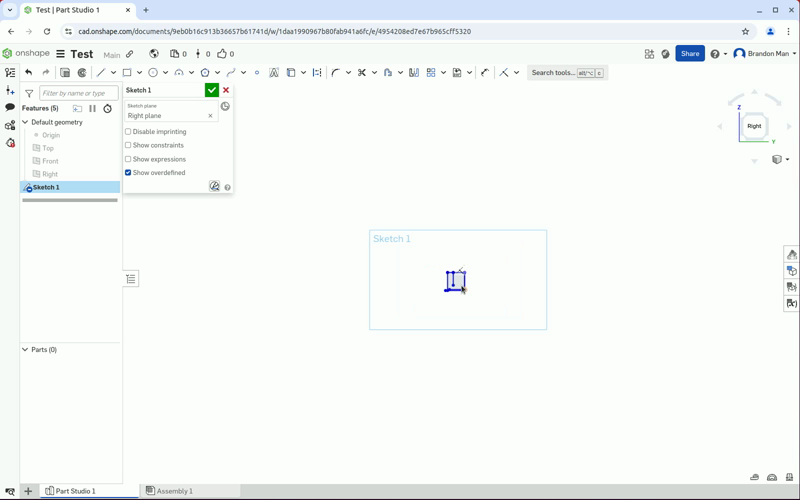
scroll(6)
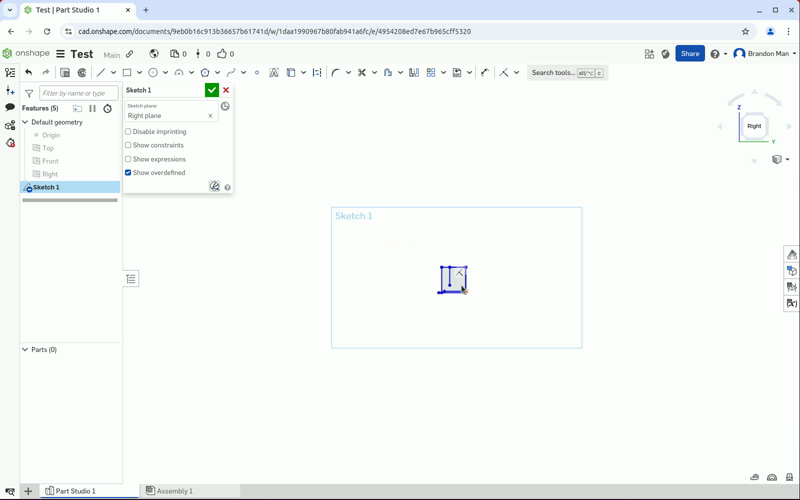
scroll(6)
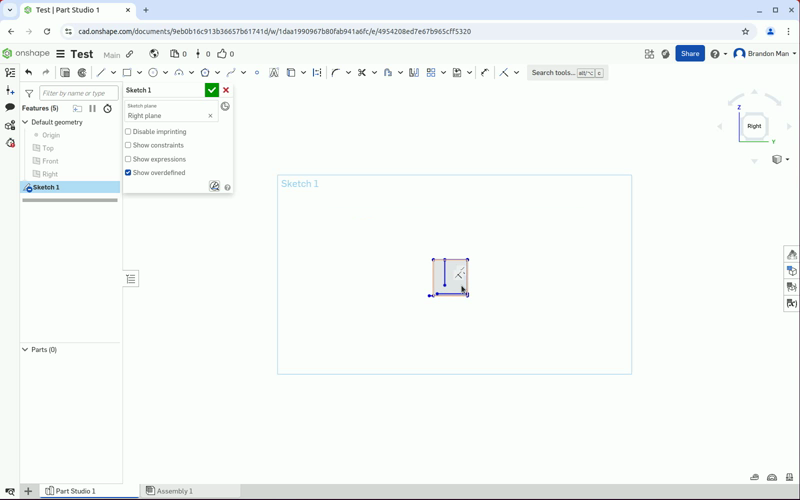
scroll(6)
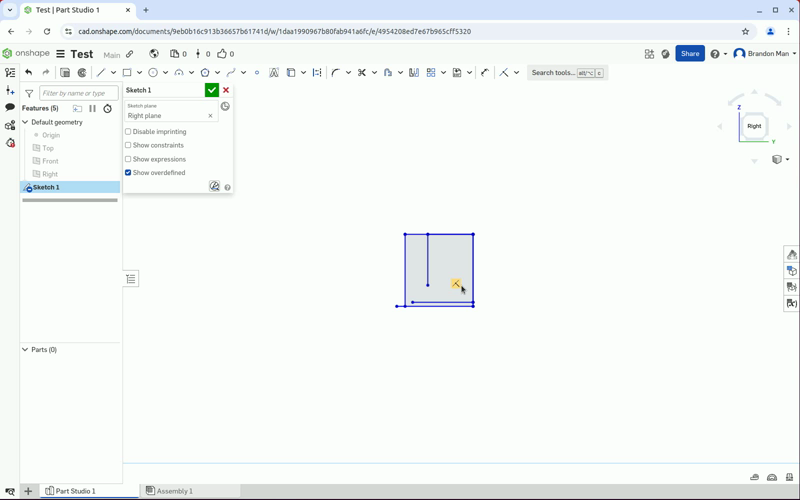
click(461, 285)
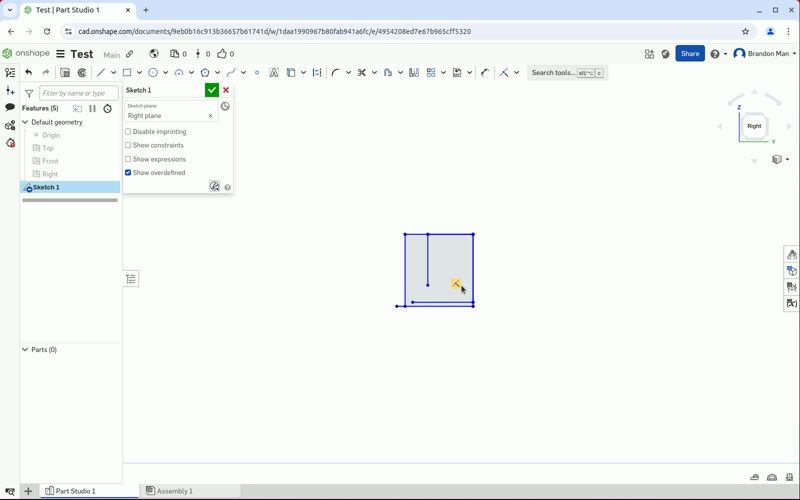
scroll(-6)
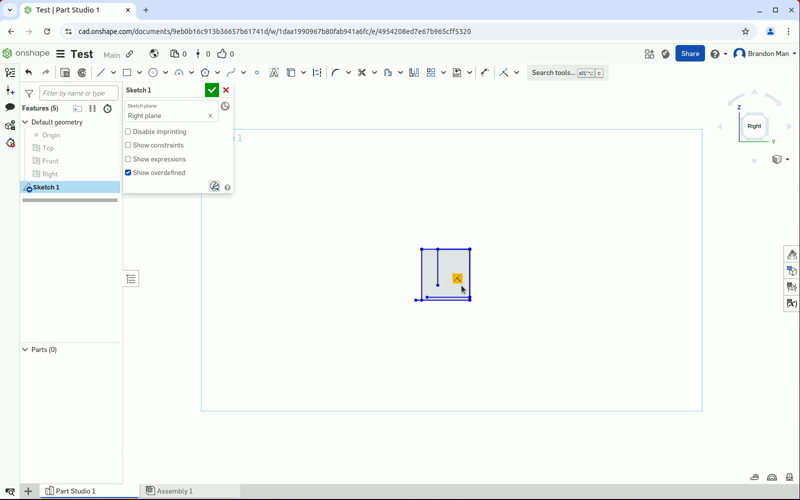
scroll(-6)
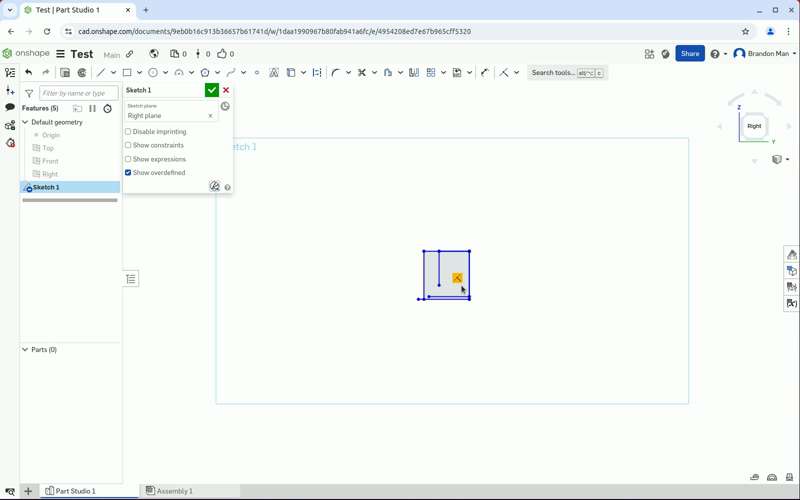
scroll(-6)
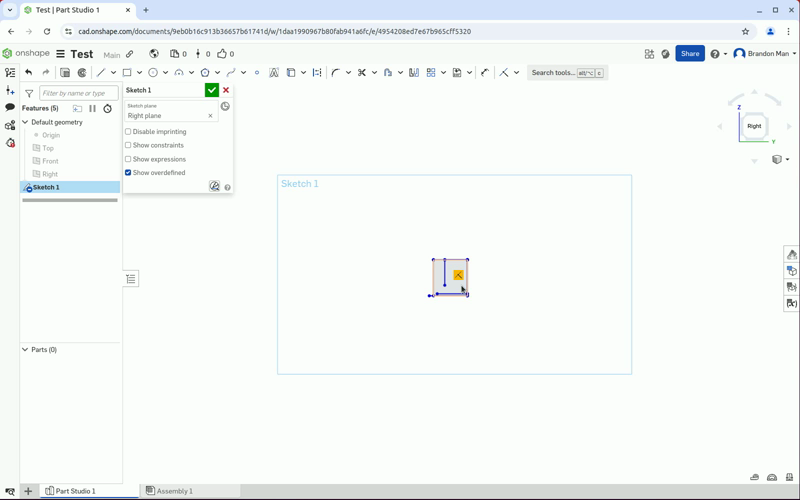
scroll(-6)
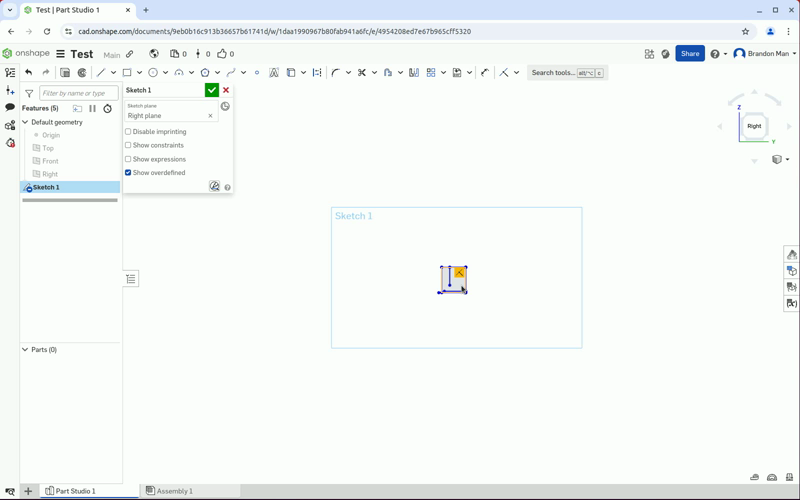
scroll(-6)
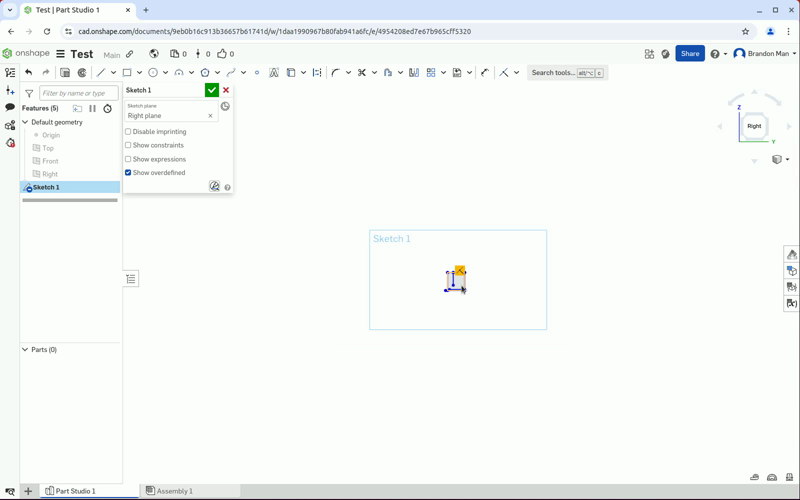
scroll(-6)
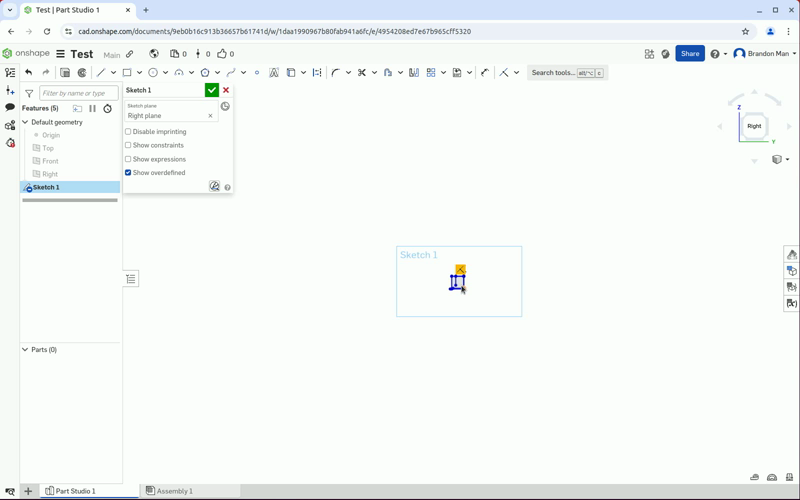
scroll(-6)
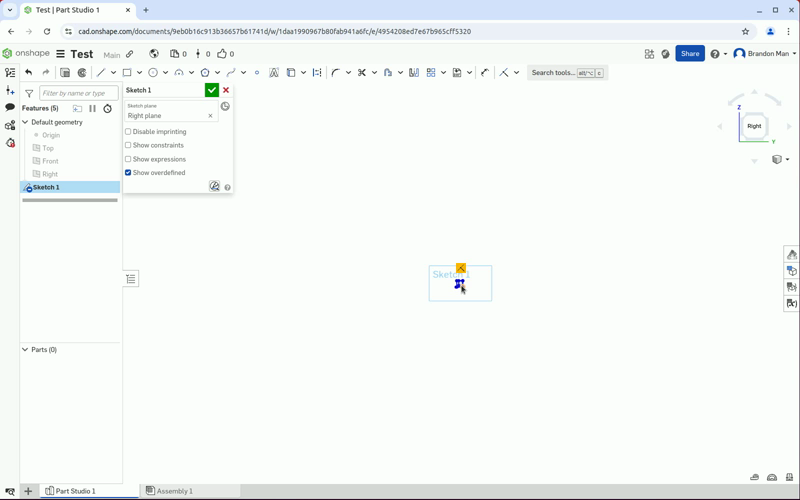
mouse_move(73, 352)
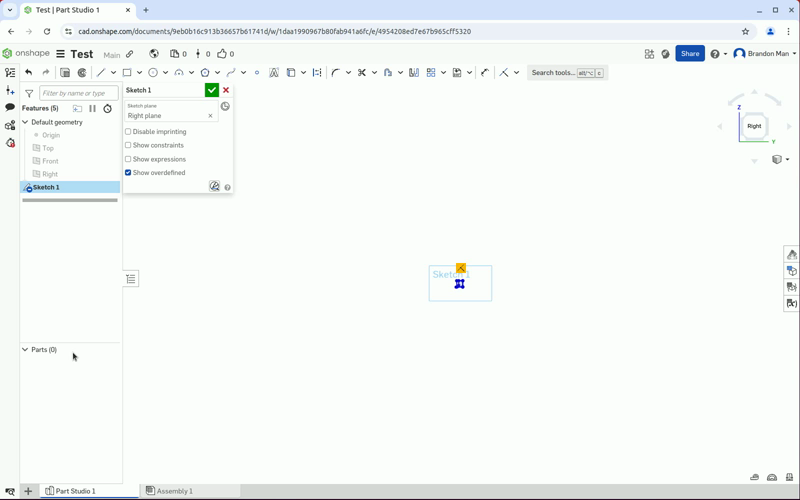
key(shift+y)
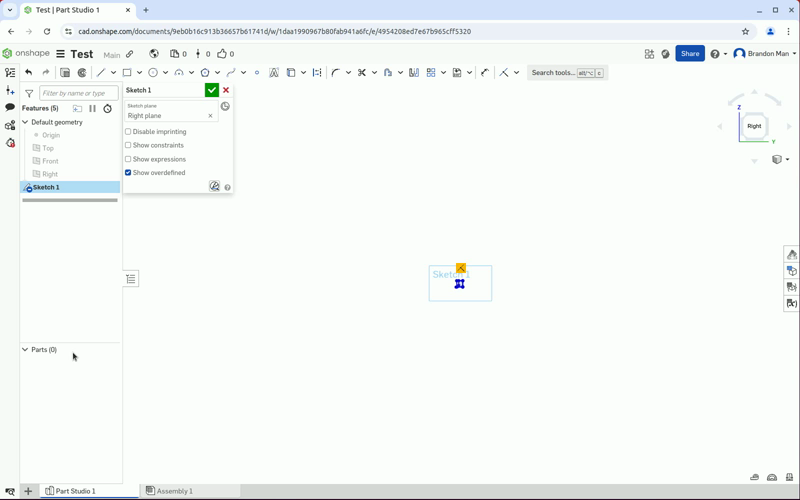
key(shift+e)
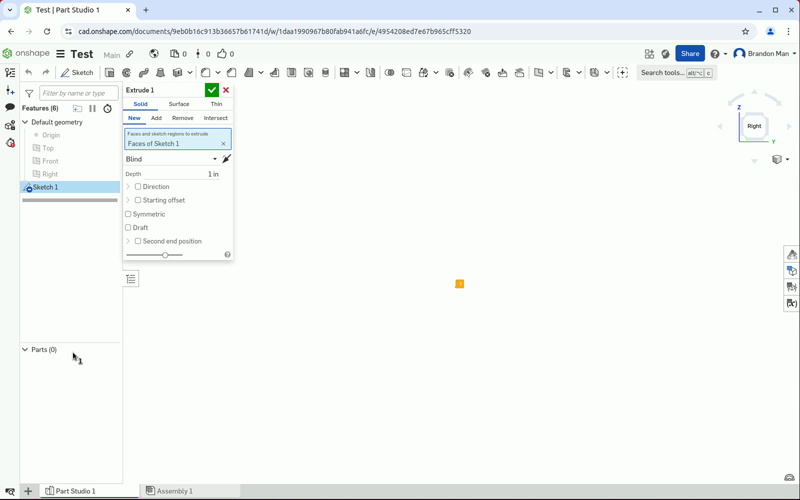
mouse_move(143, 106)
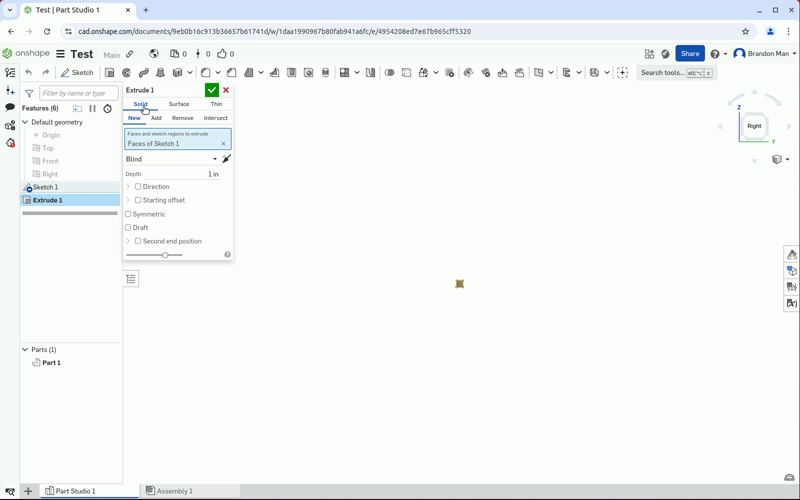
click(143, 106)
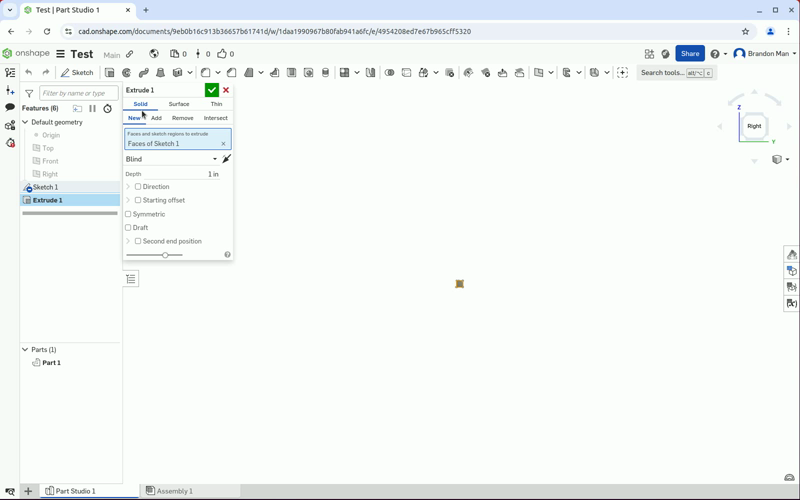
mouse_move(137, 120)
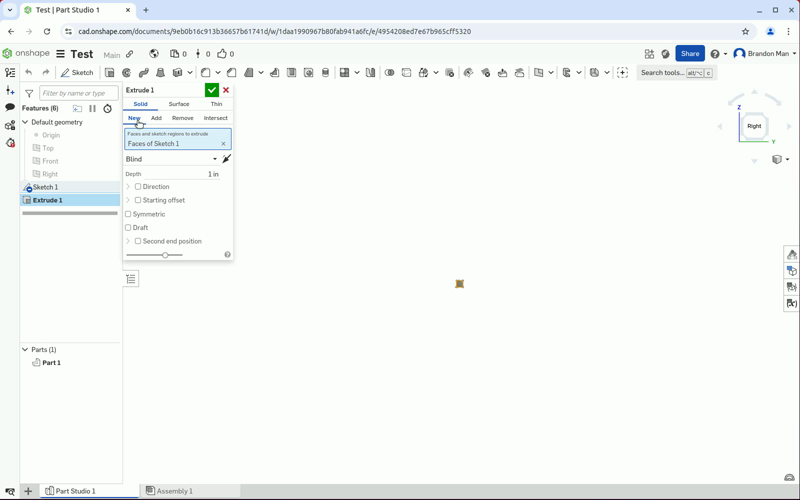
click(137, 120)
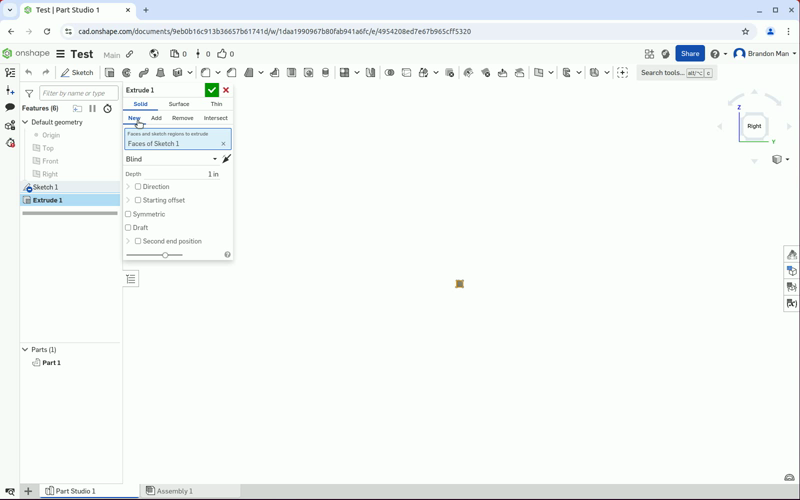
key(tab, 4)
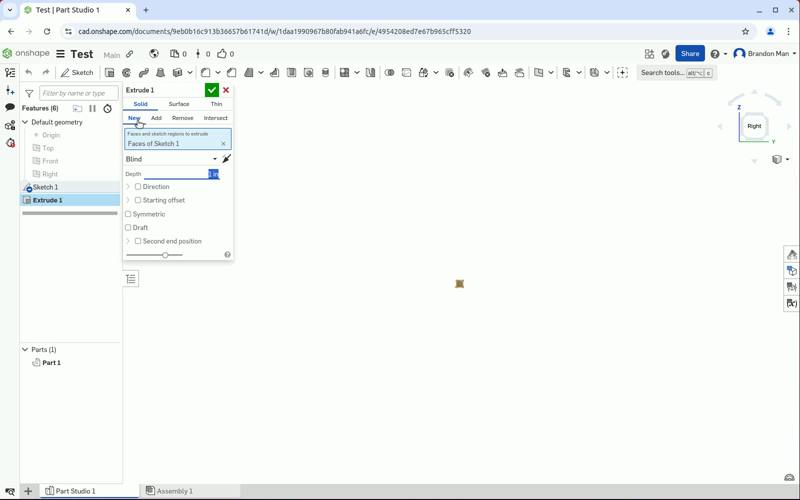
text(23.108)
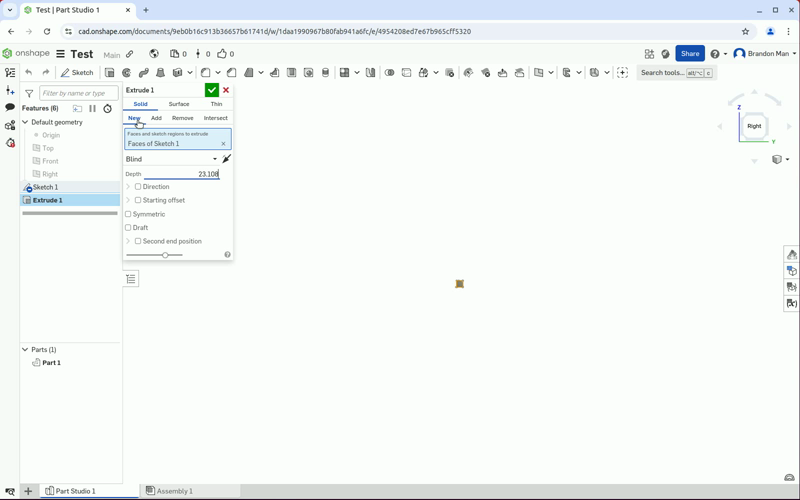
key(enter)
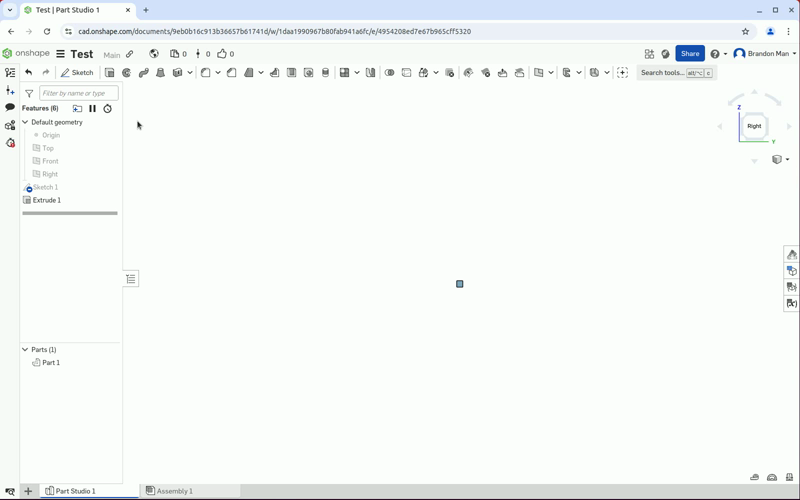
key(shift+h)
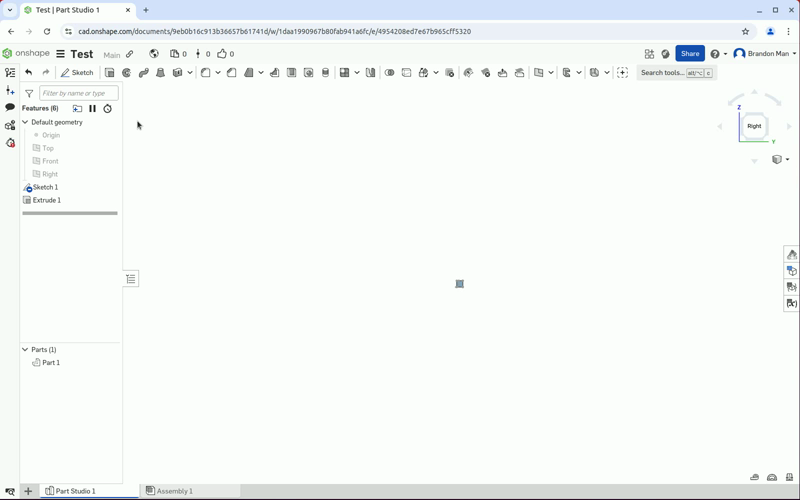
key(shift+h)
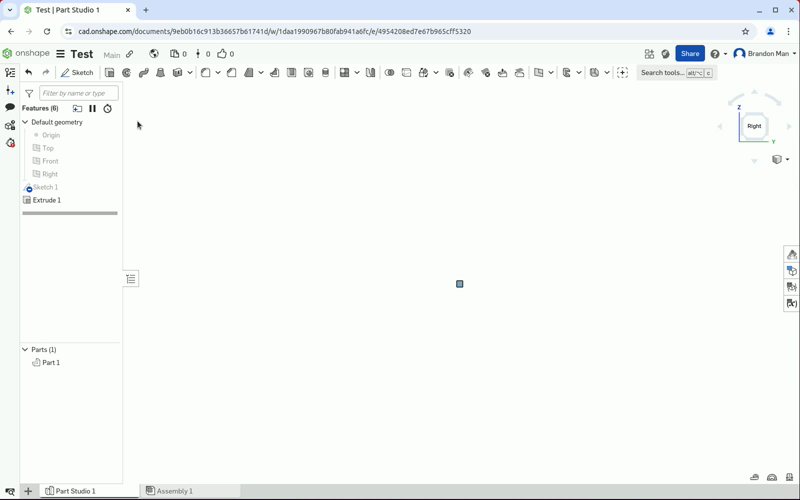
mouse_move(73, 189)
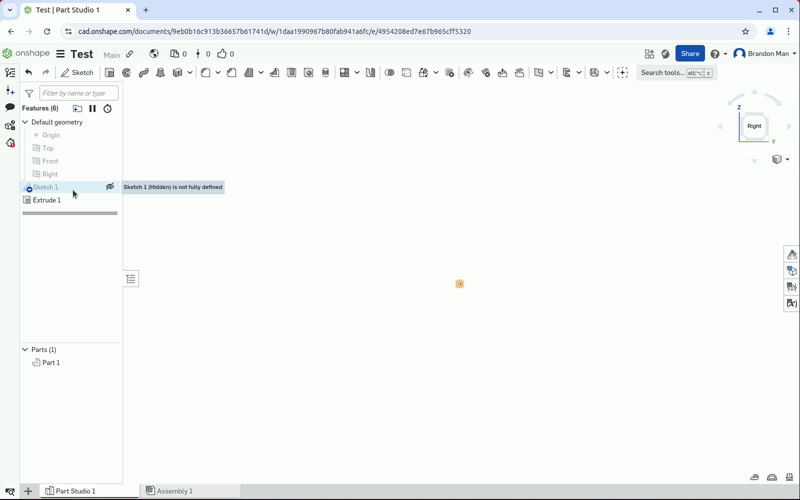
click(73, 189)
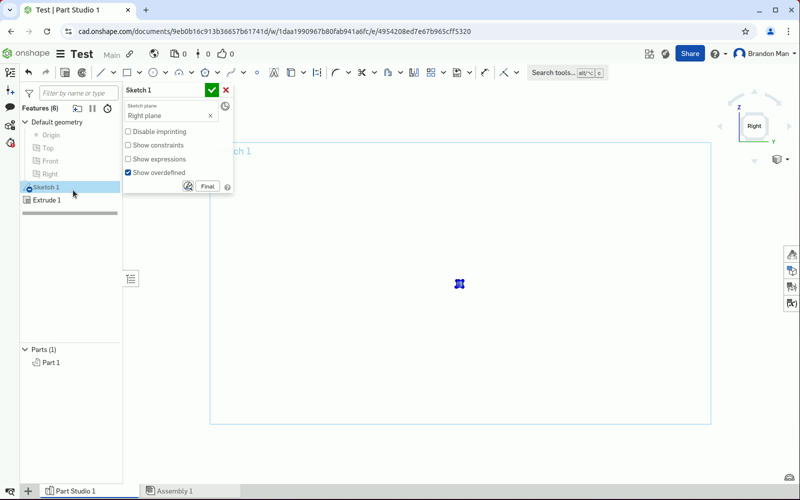
mouse_move(229, 92)
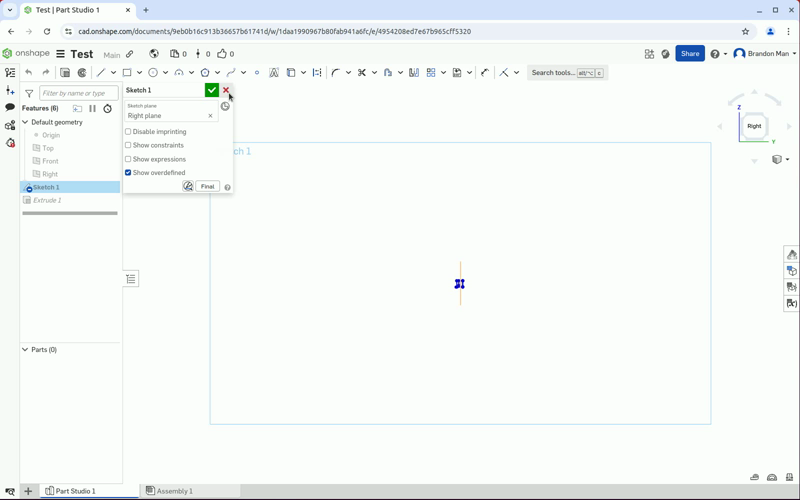
click(229, 92)
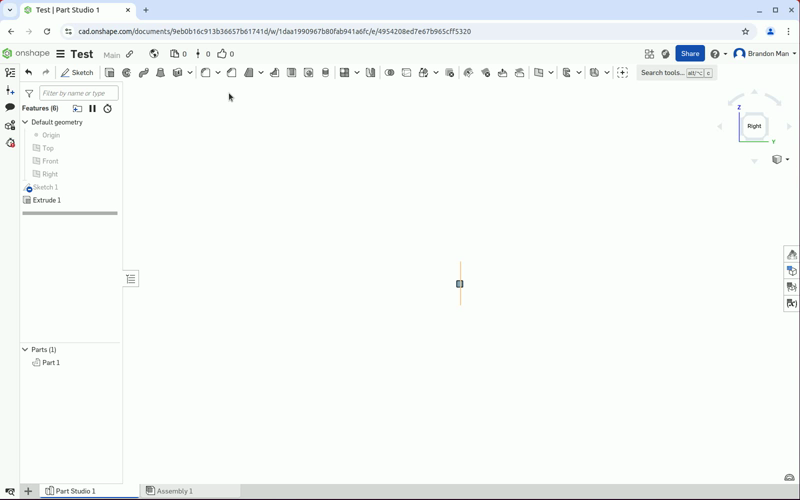
mouse_move(541, 75)
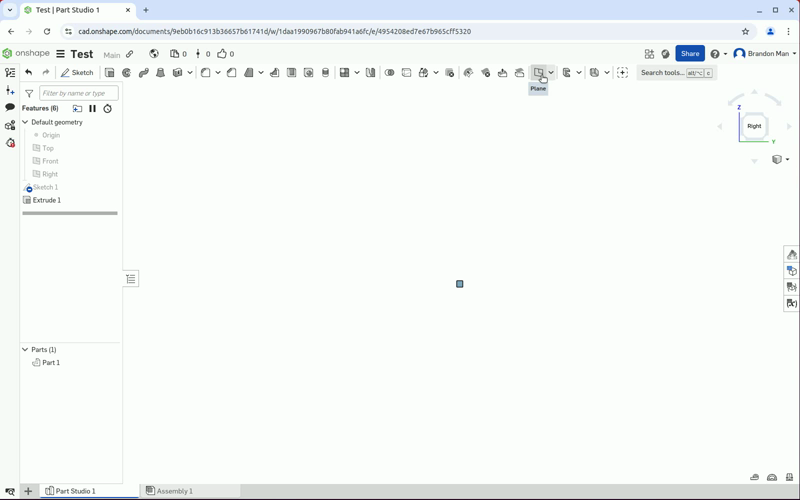
click(541, 75)
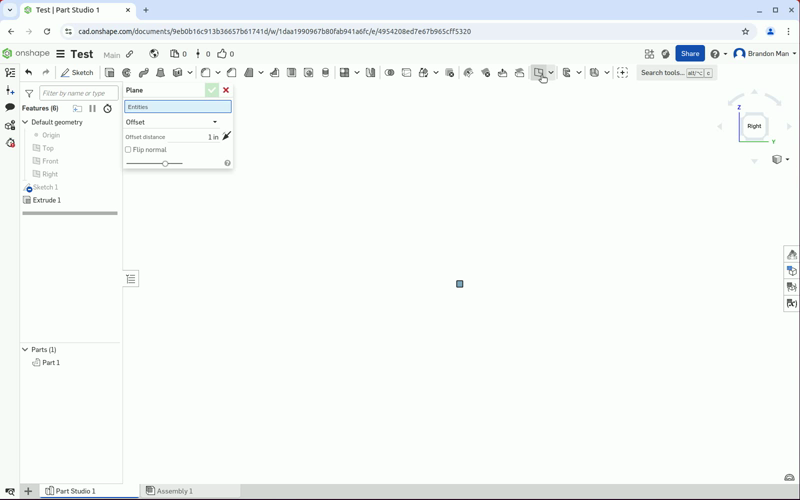
mouse_move(73, 176)
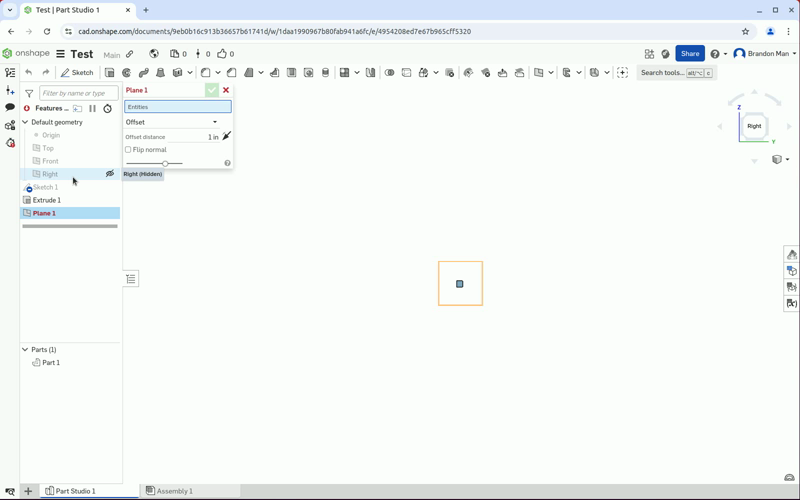
click(73, 176)
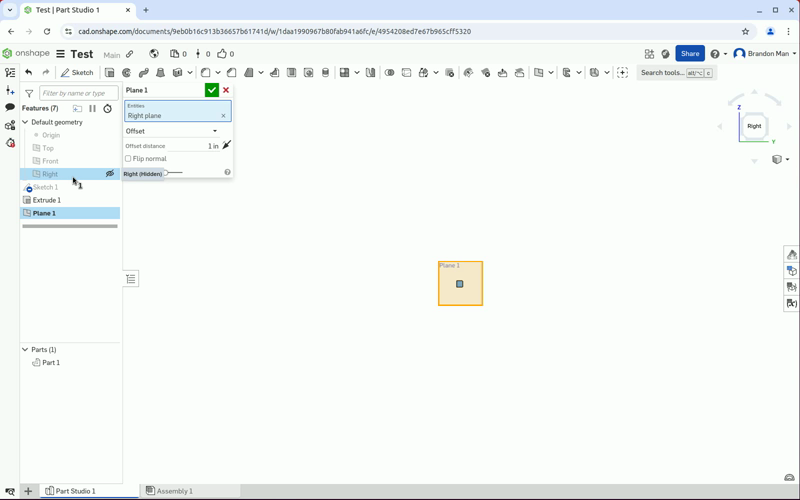
key(tab, 2)
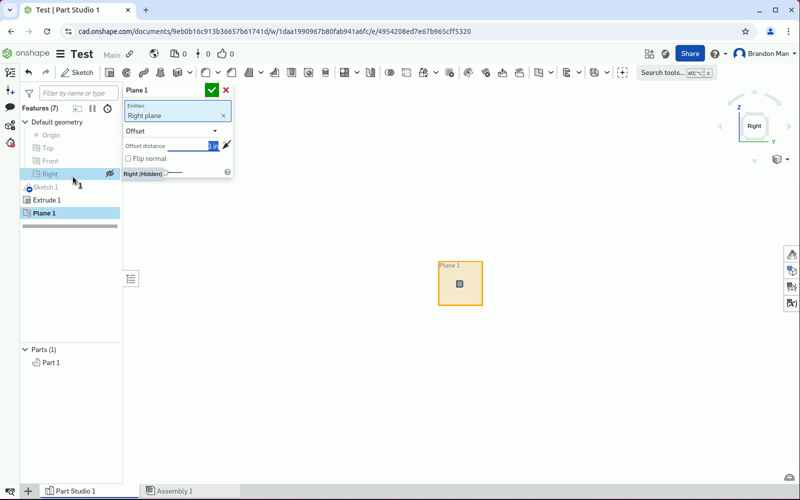
text(23.108)
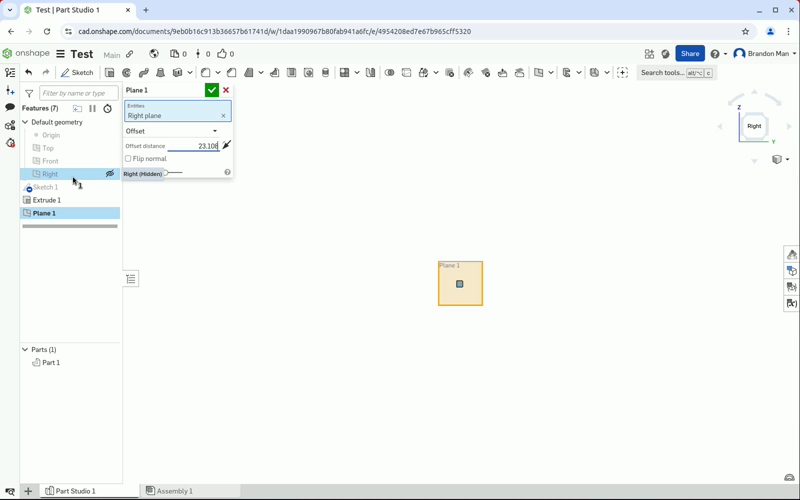
key(enter, 2)
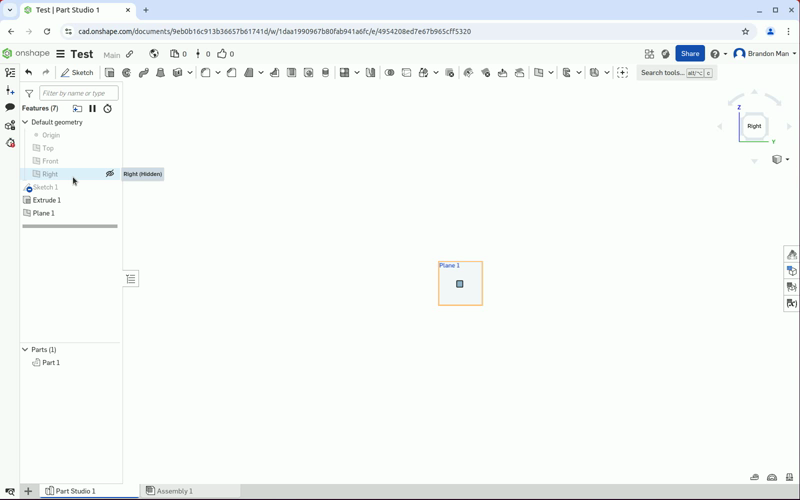
key(shift+s)
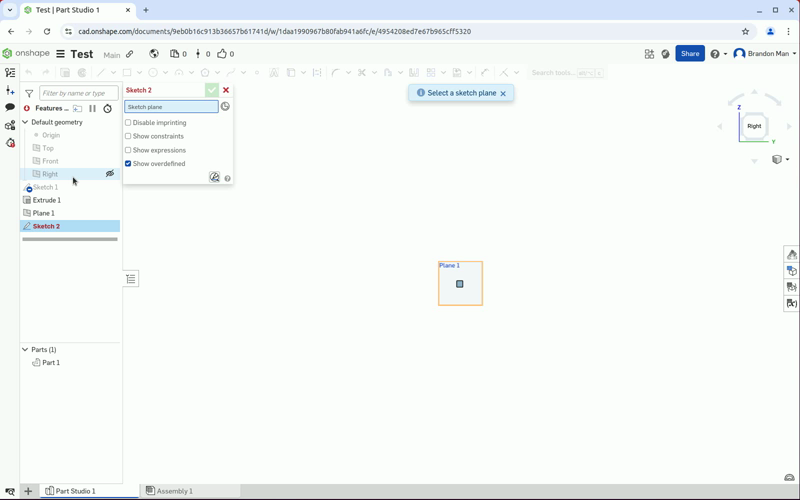
mouse_move(73, 215)
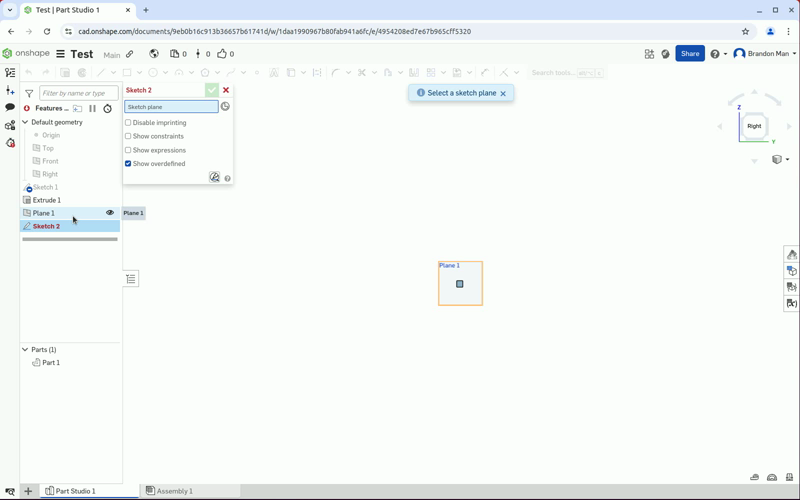
click(73, 215)
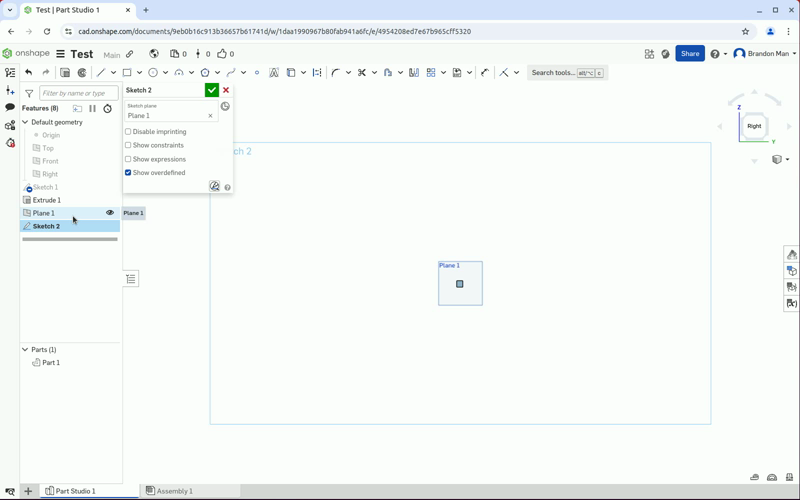
mouse_move(73, 352)
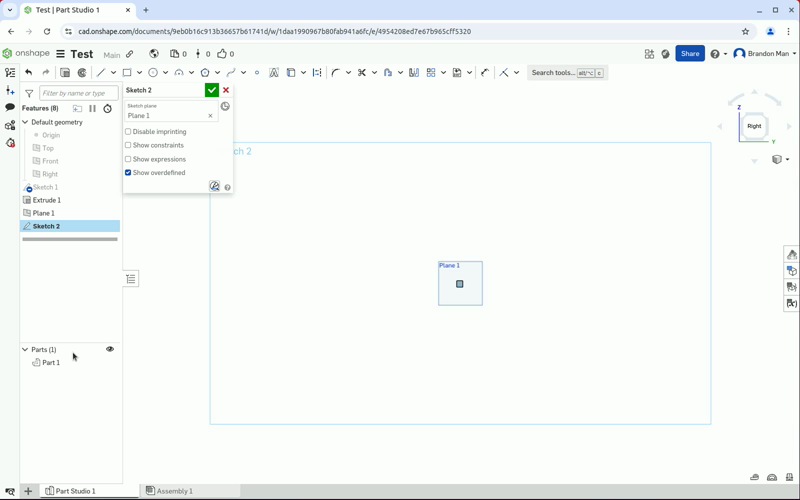
key(y)
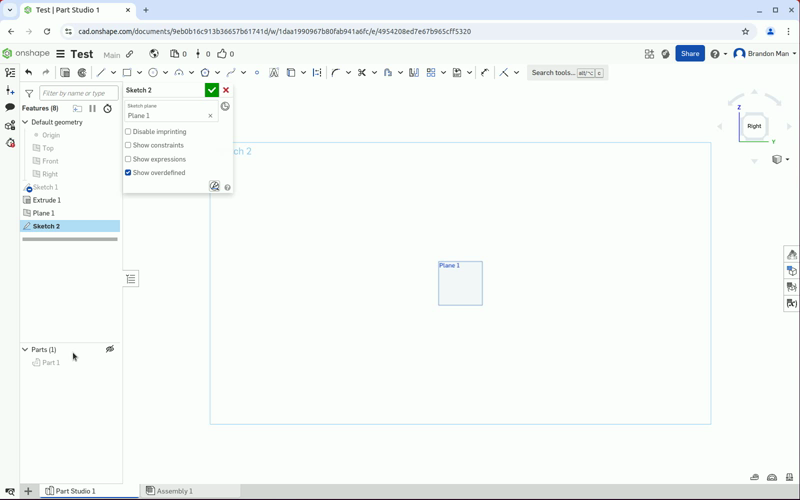
key(l)
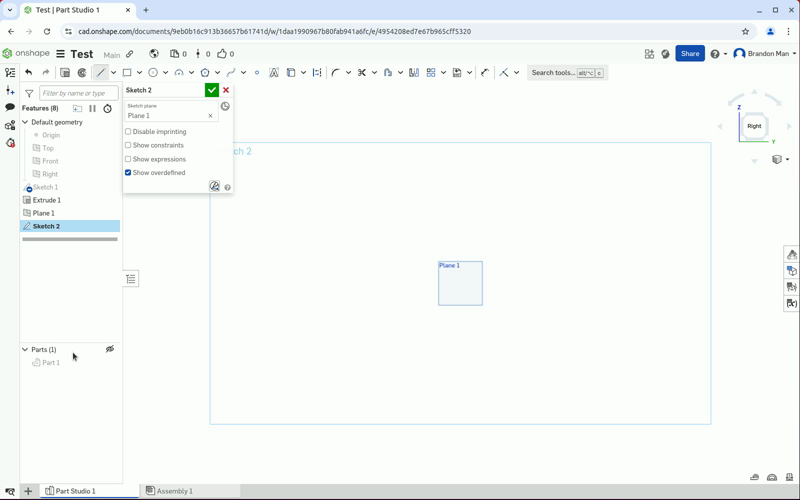
key_down(shift)
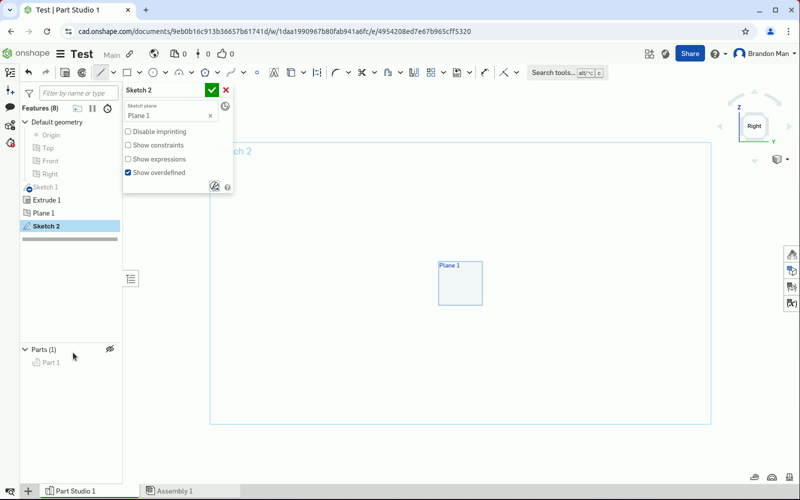
mouse_move(458, 285)
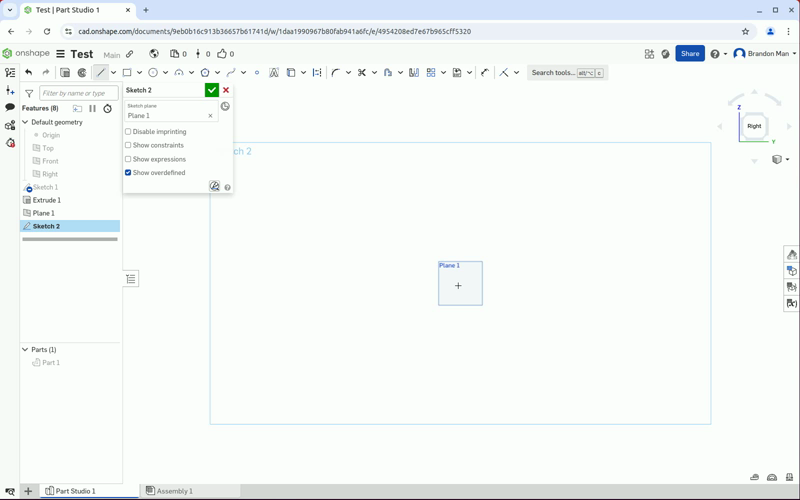
click(458, 285)
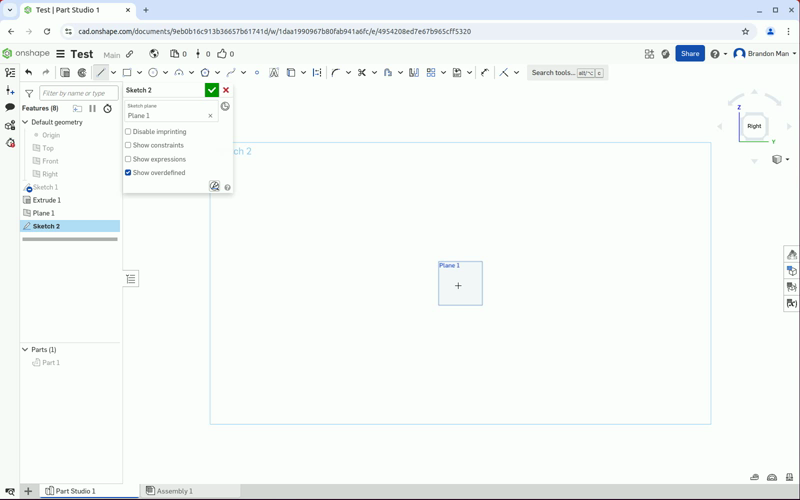
key_up(shift)
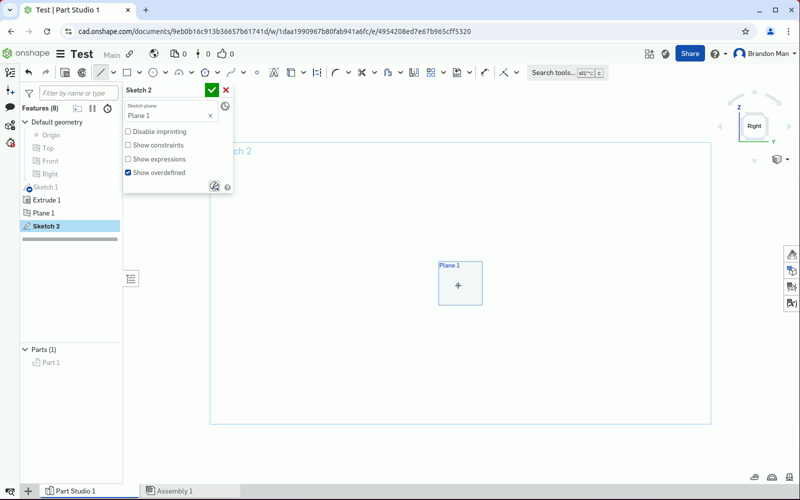
key_down(shift)
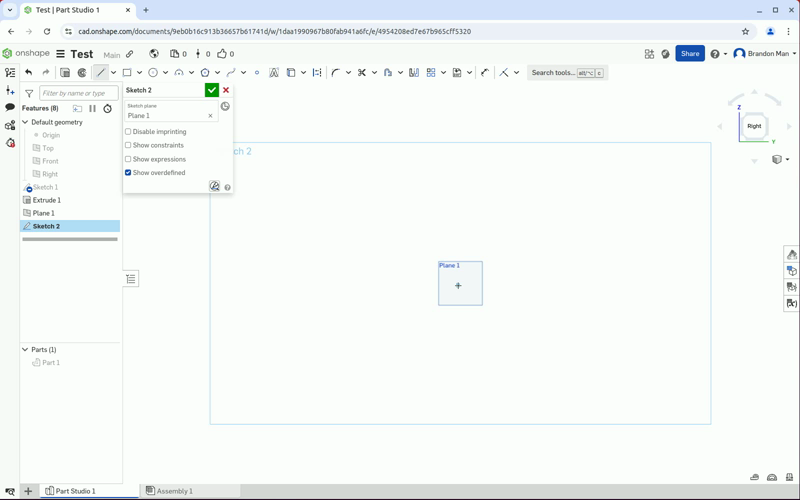
mouse_move(488, 285)
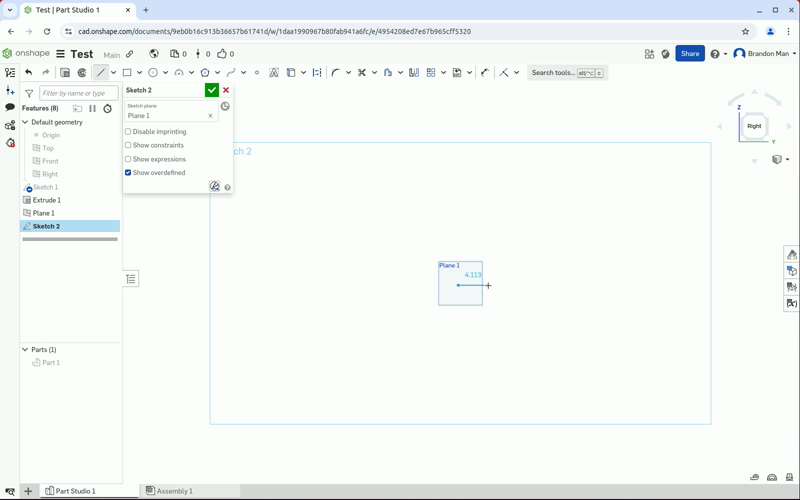
mouse_move(462, 285)
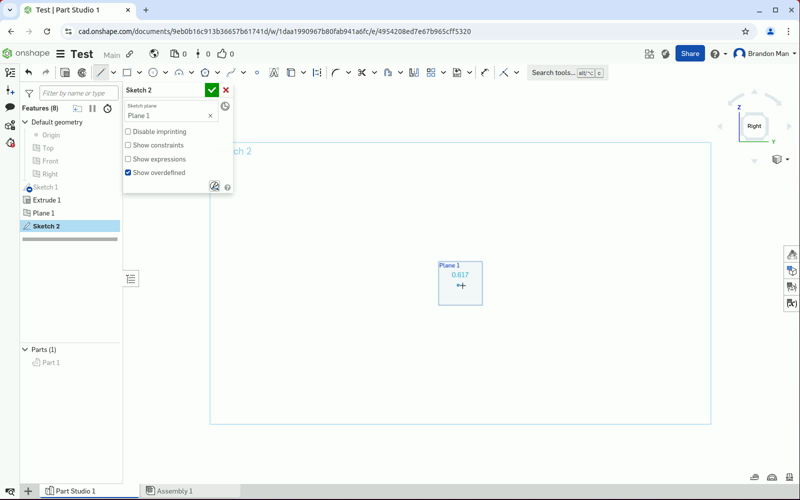
scroll(6)
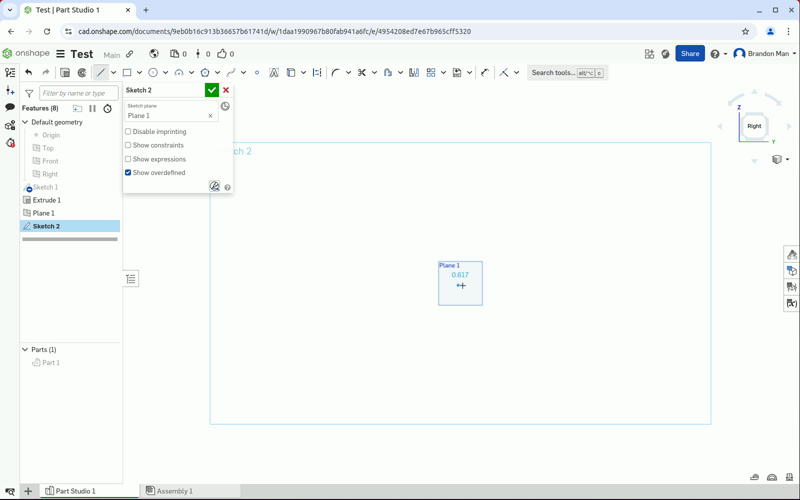
scroll(6)
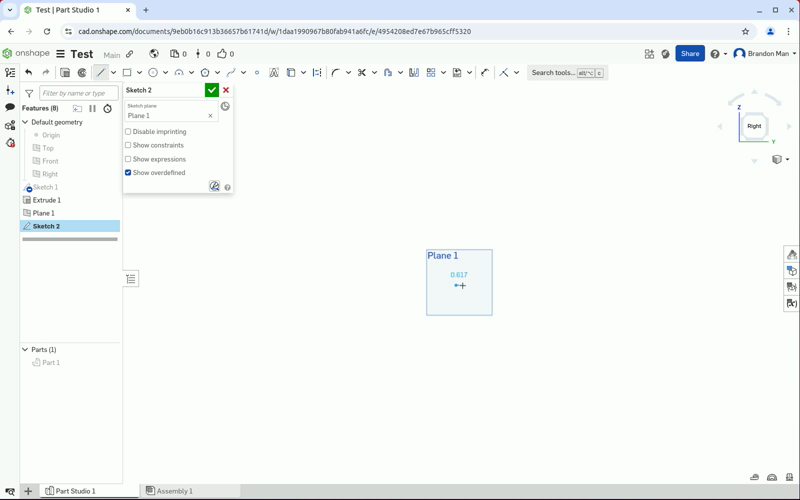
scroll(6)
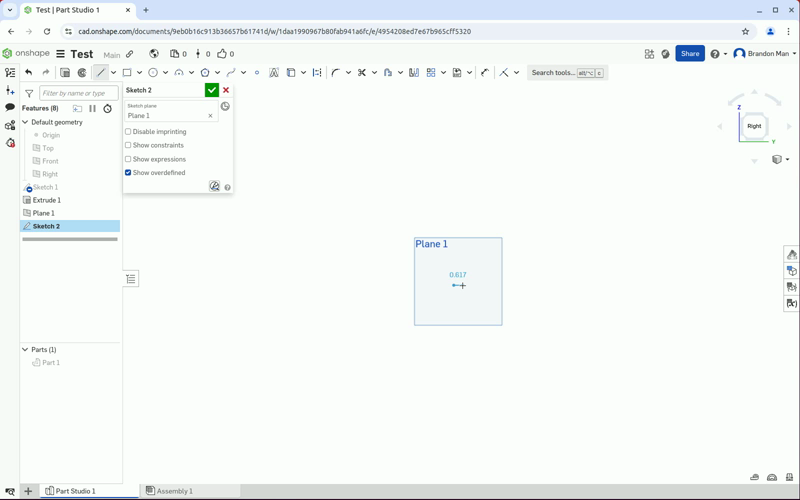
scroll(6)
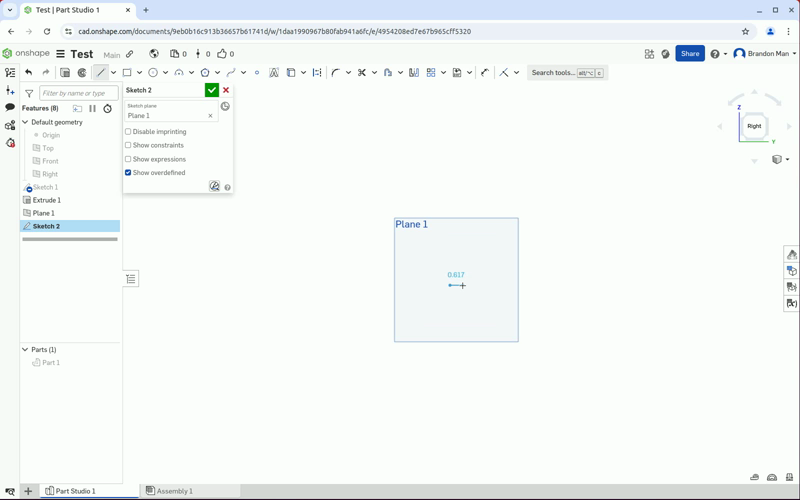
scroll(6)
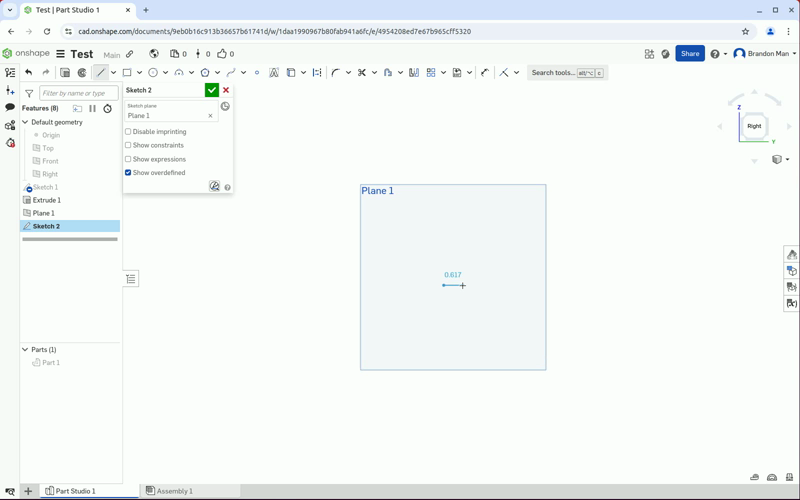
scroll(6)
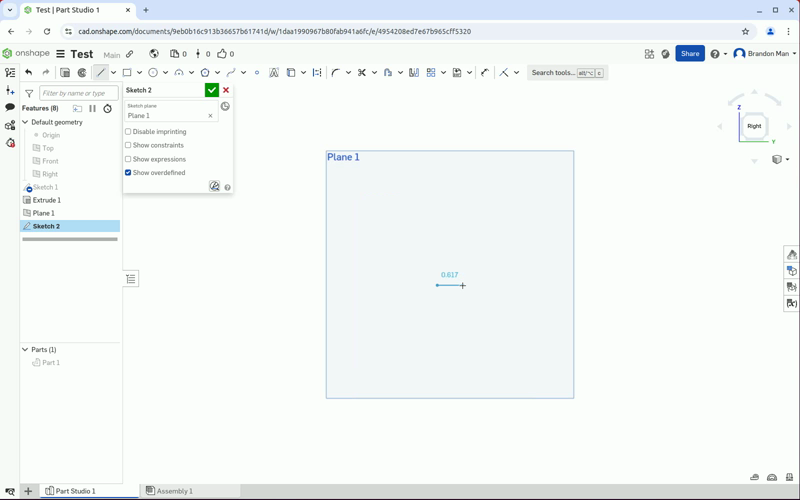
scroll(6)
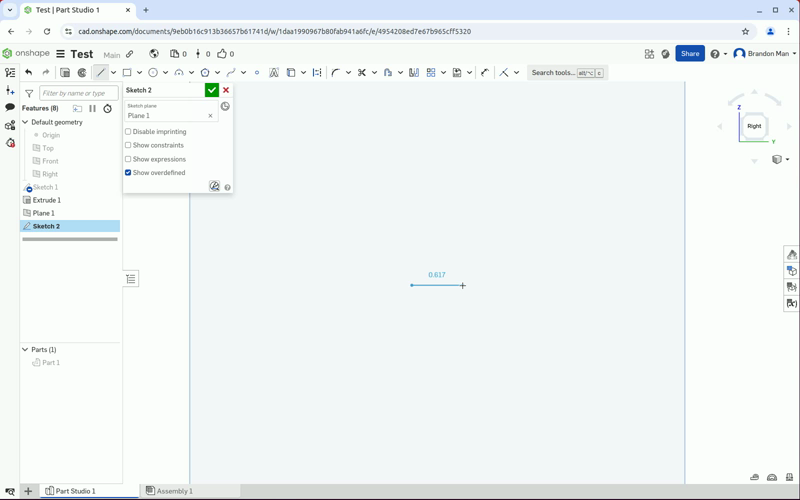
click(462, 285)
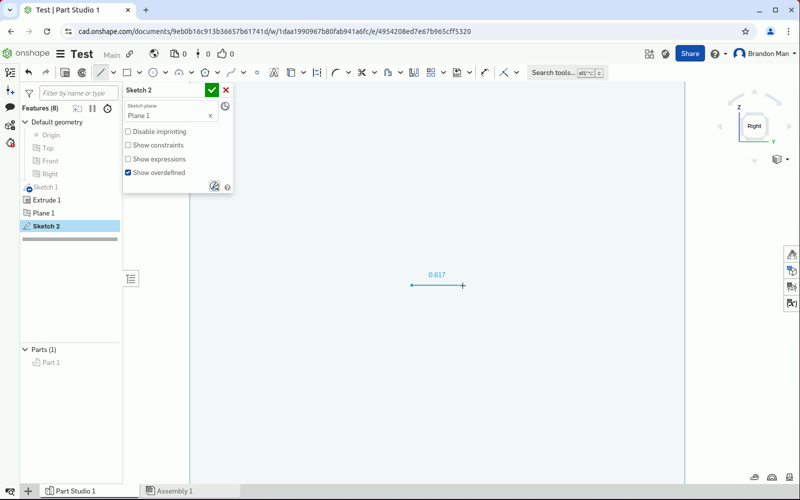
scroll(-6)
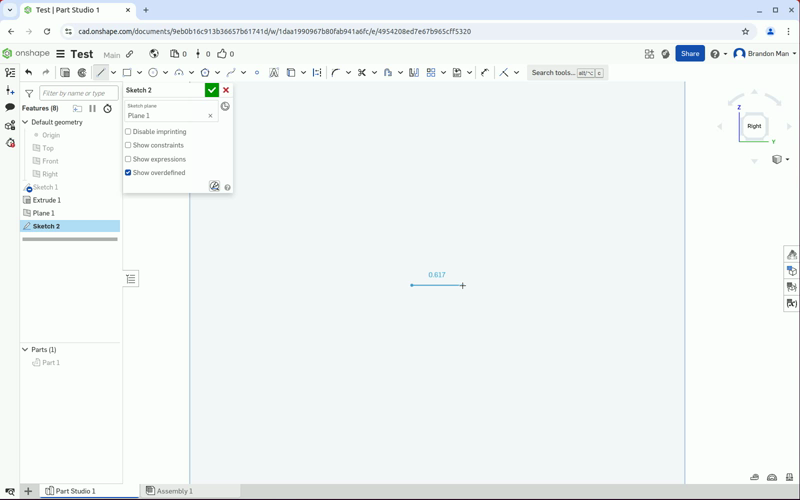
scroll(-6)
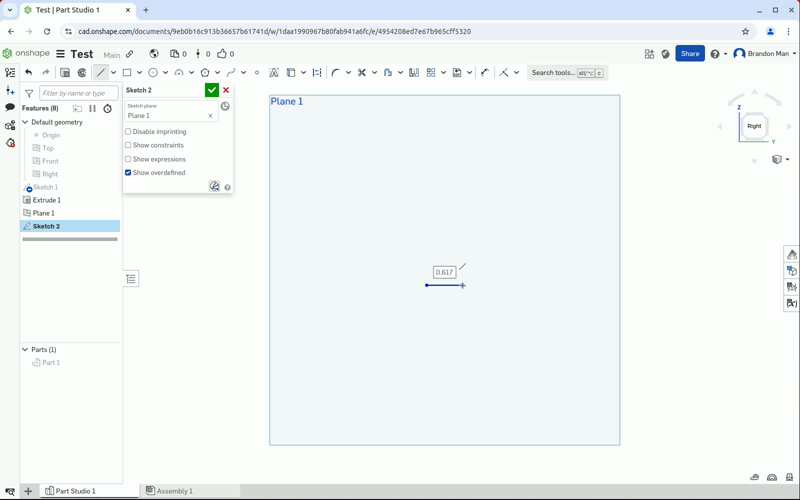
scroll(-6)
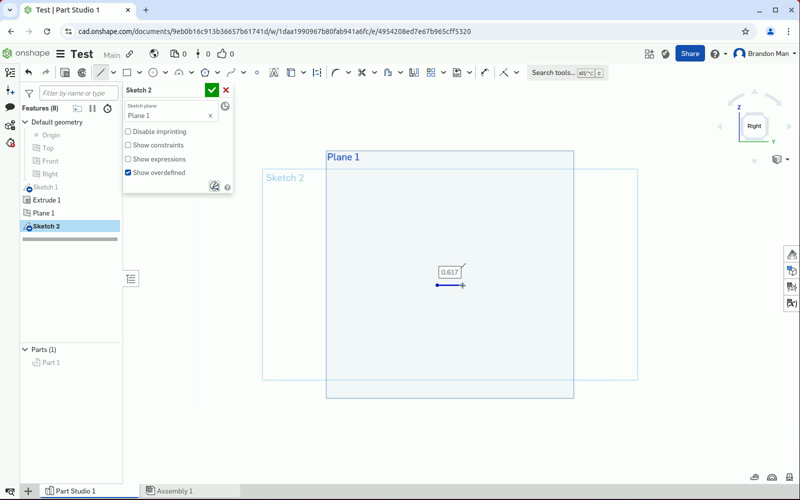
scroll(-6)
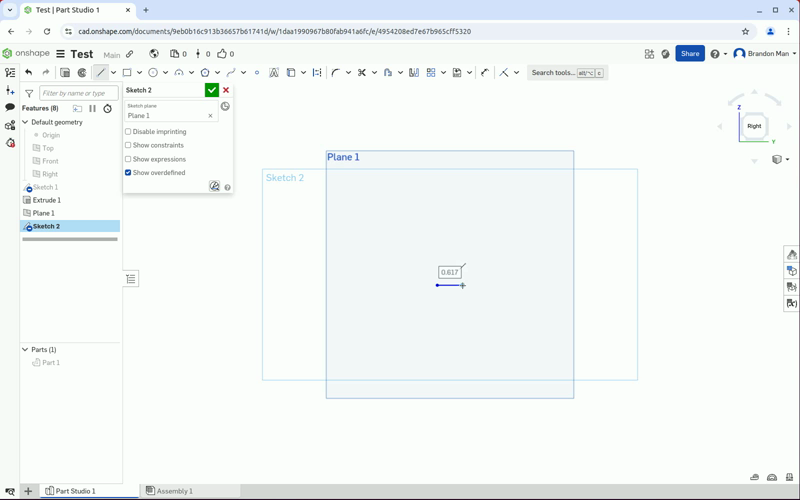
scroll(-6)
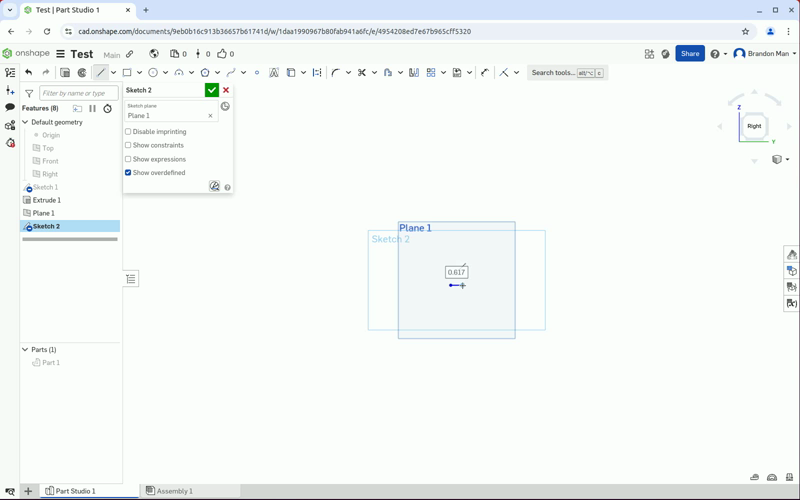
scroll(-6)
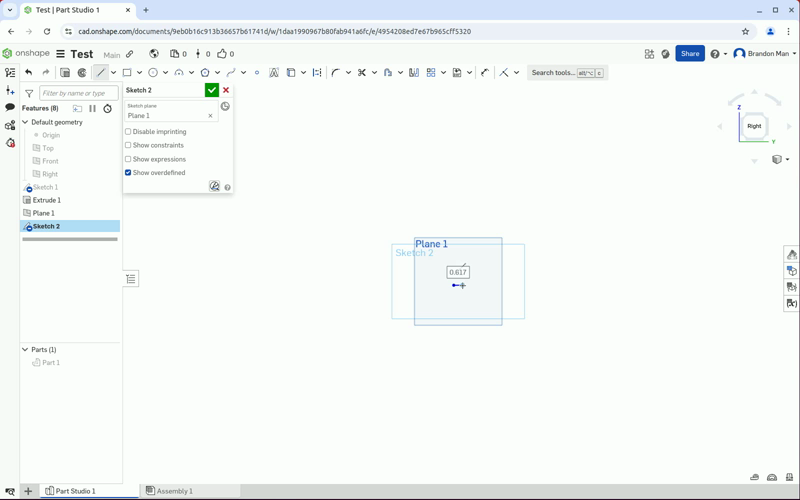
scroll(-6)
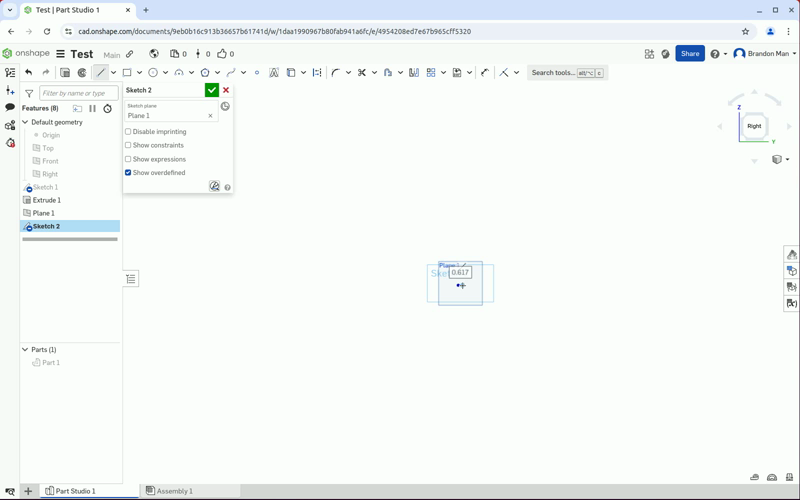
key_up(shift)
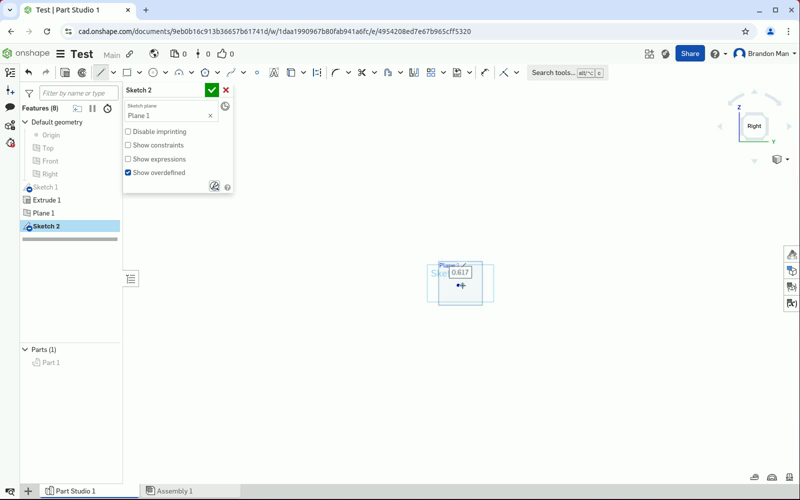
key_down(shift)
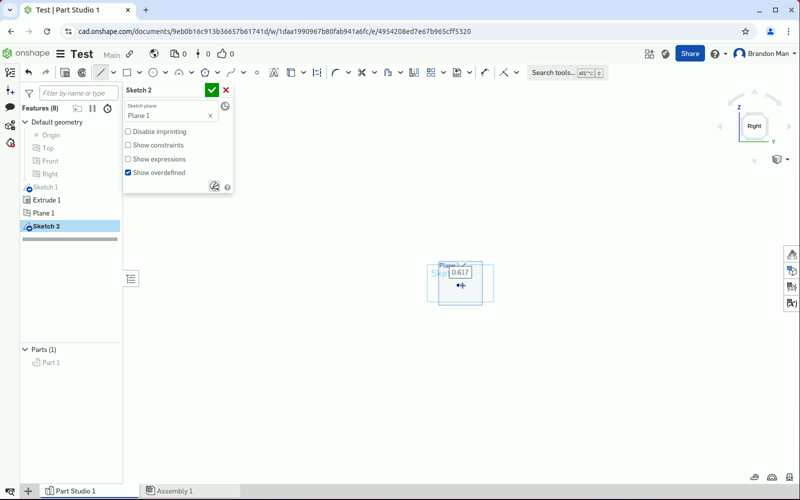
mouse_move(492, 285)
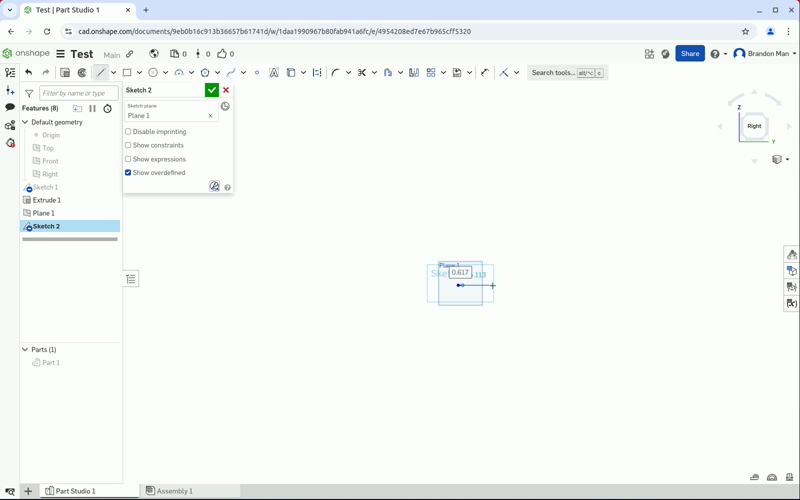
mouse_move(462, 280)
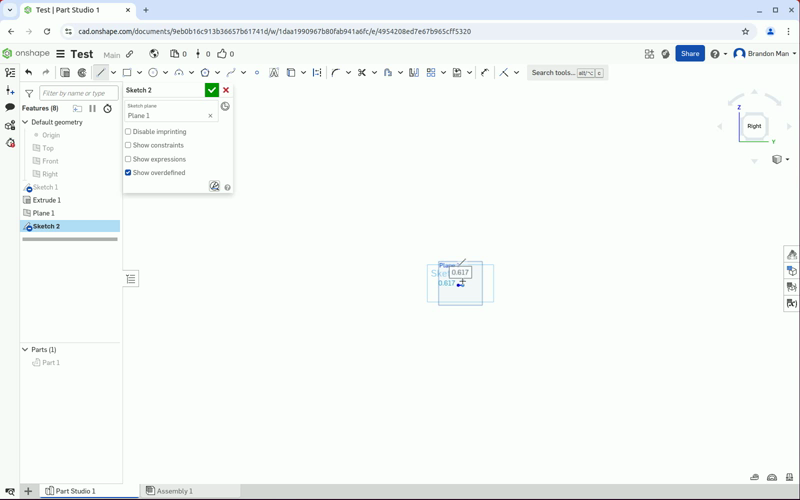
scroll(6)
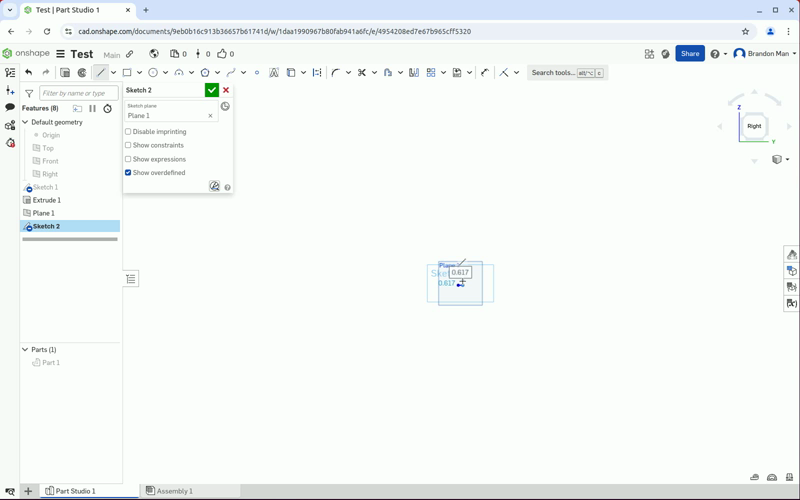
scroll(6)
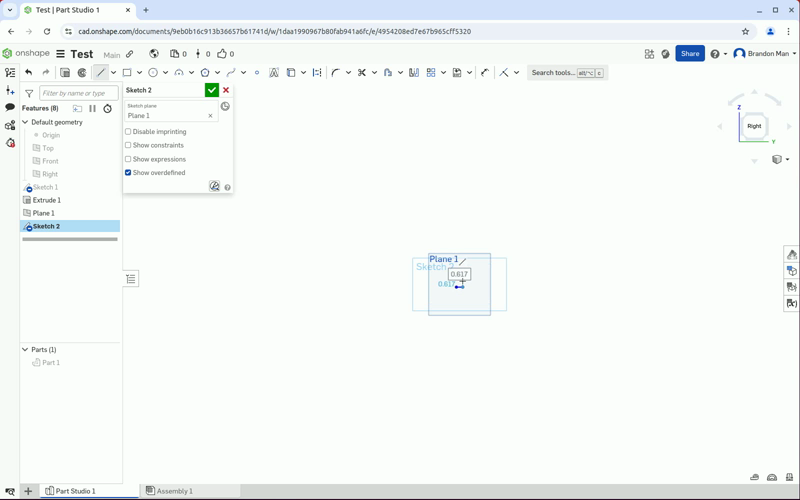
scroll(6)
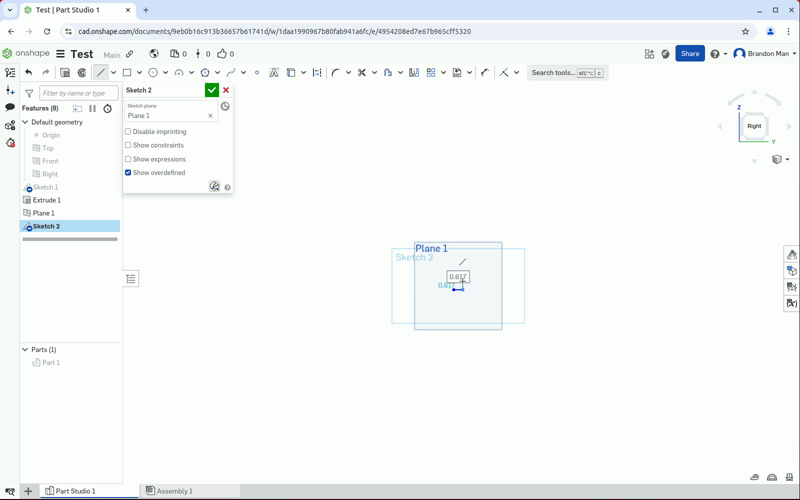
scroll(6)
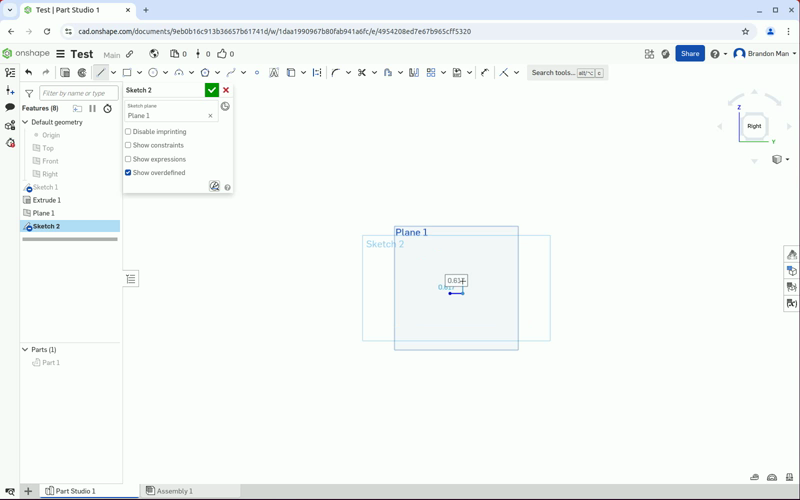
scroll(6)
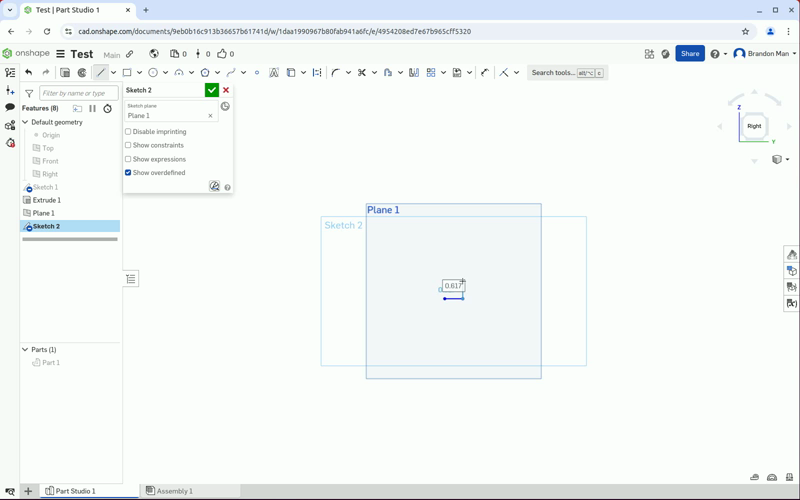
scroll(6)
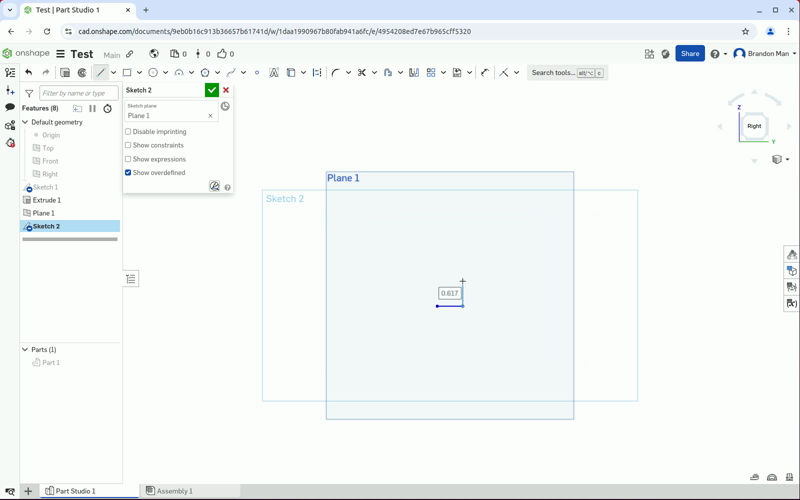
scroll(6)
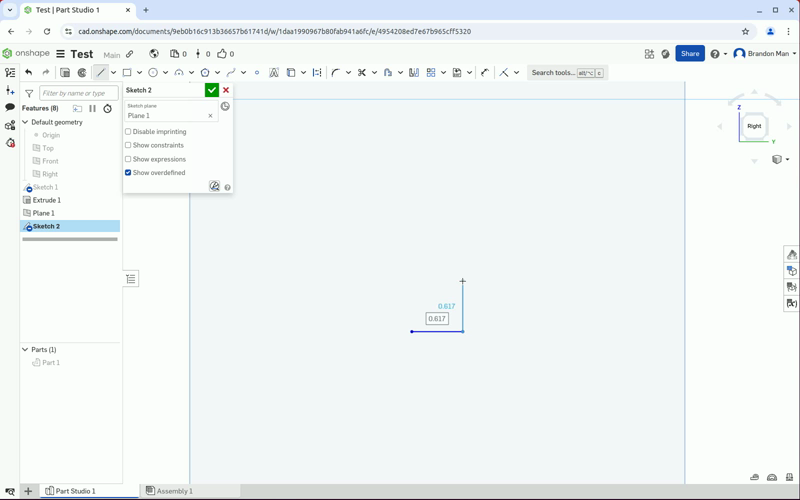
click(462, 280)
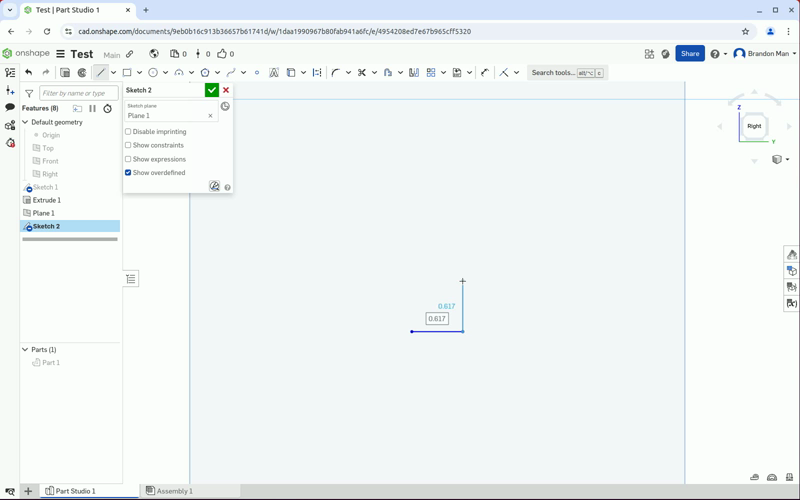
scroll(-6)
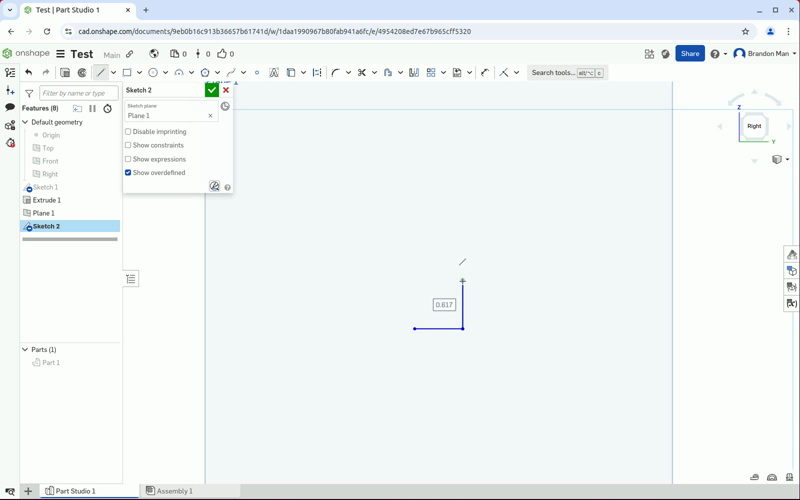
scroll(-6)
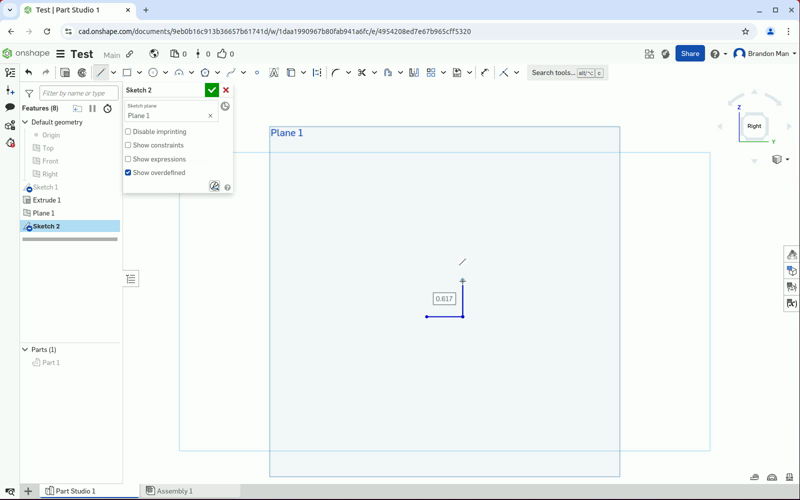
scroll(-6)
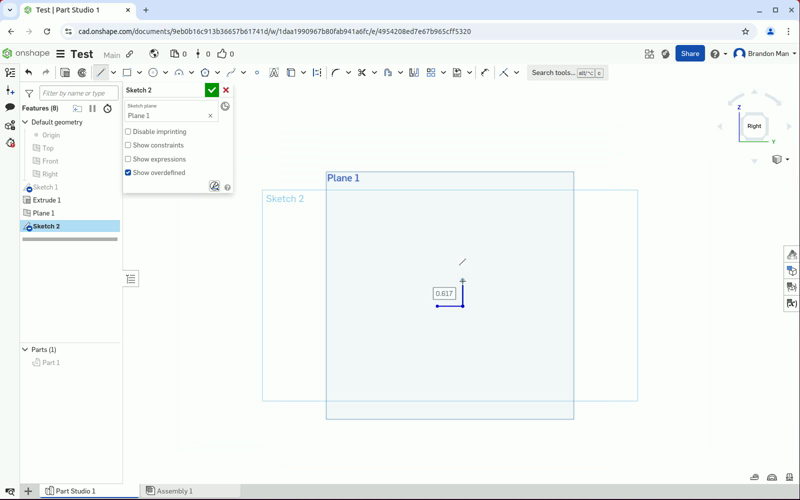
scroll(-6)
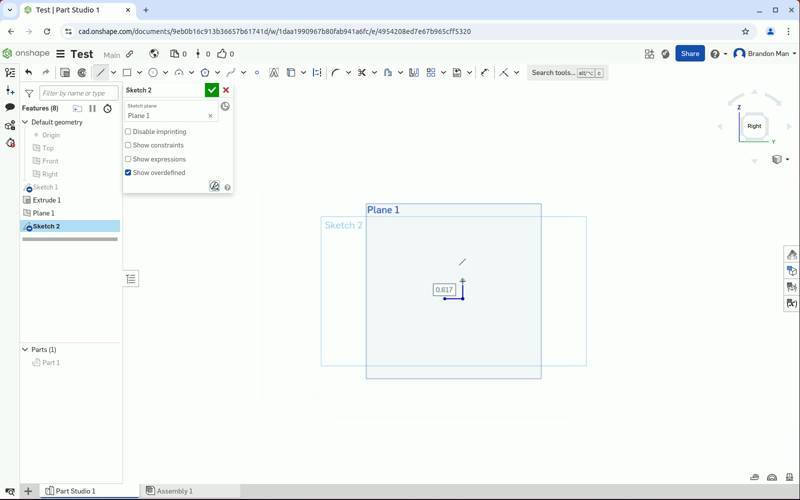
scroll(-6)
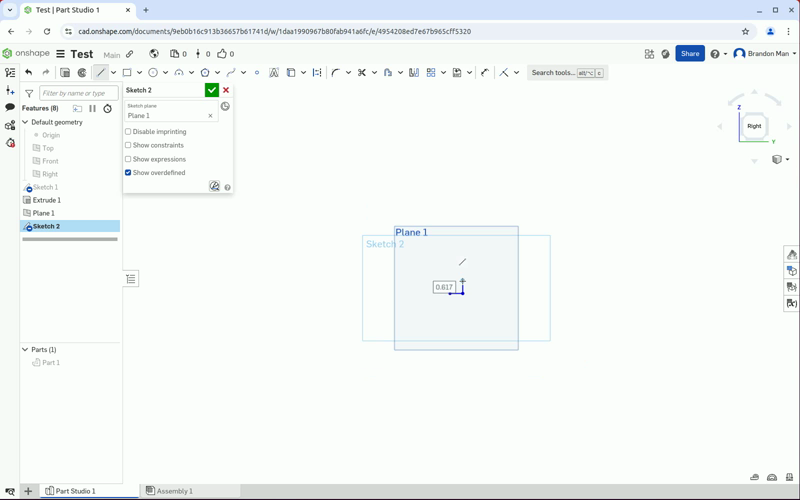
scroll(-6)
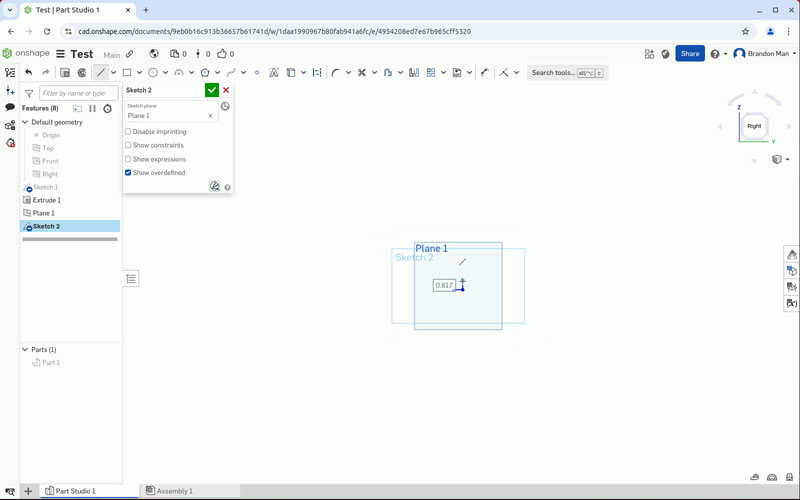
scroll(-6)
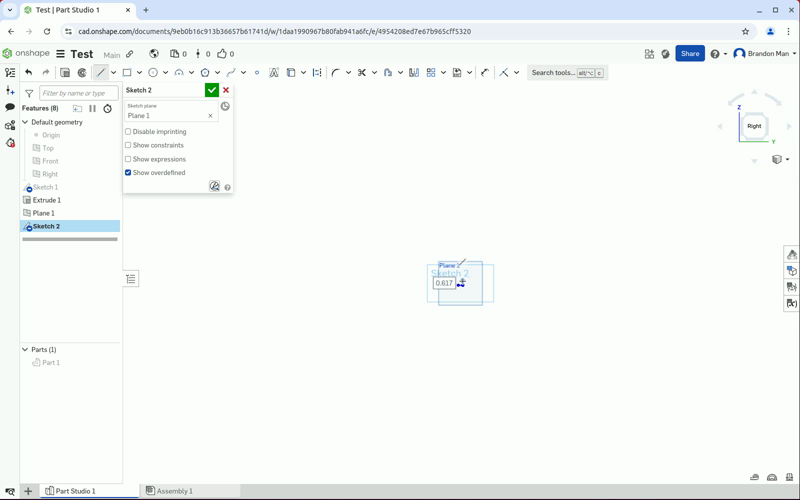
key_up(shift)
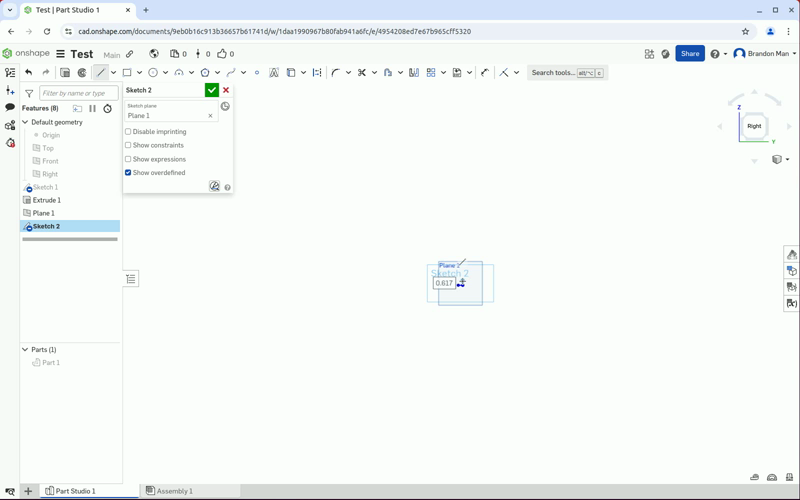
key_down(shift)
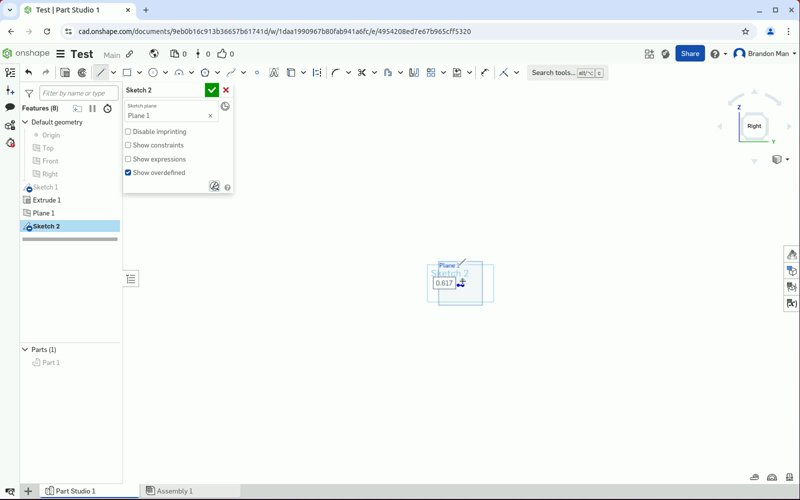
mouse_move(492, 280)
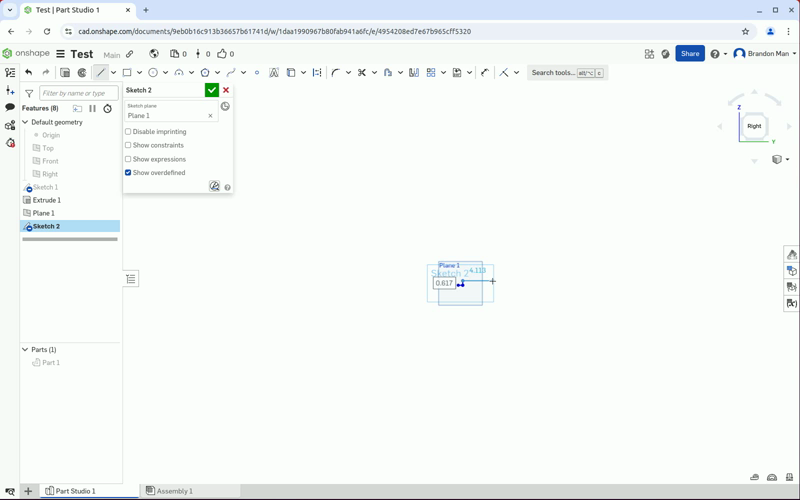
mouse_move(458, 280)
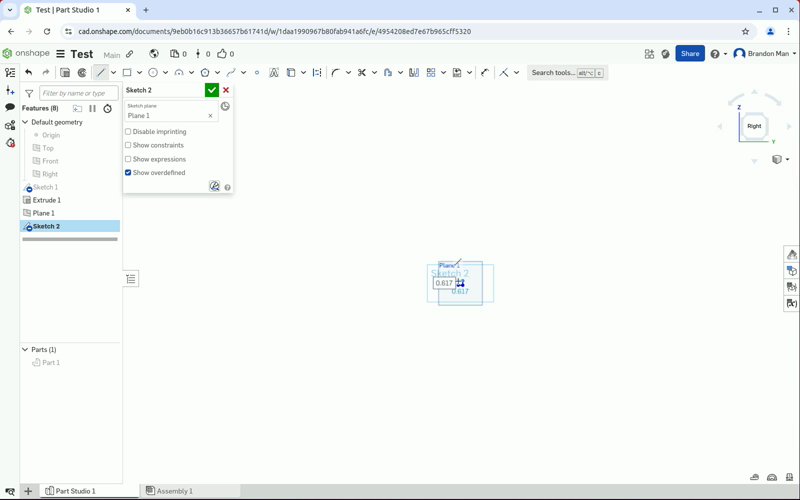
scroll(6)
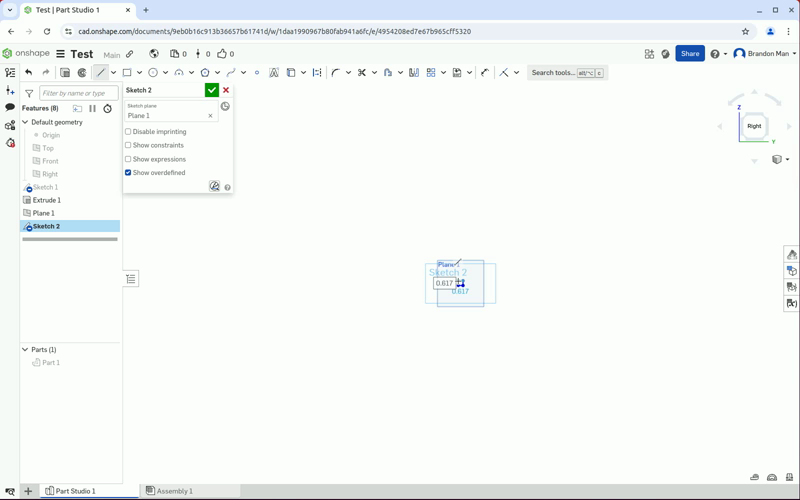
scroll(6)
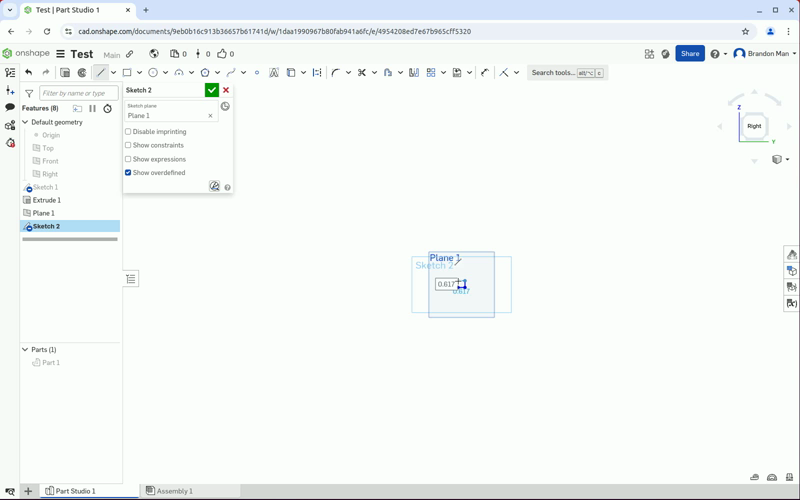
scroll(6)
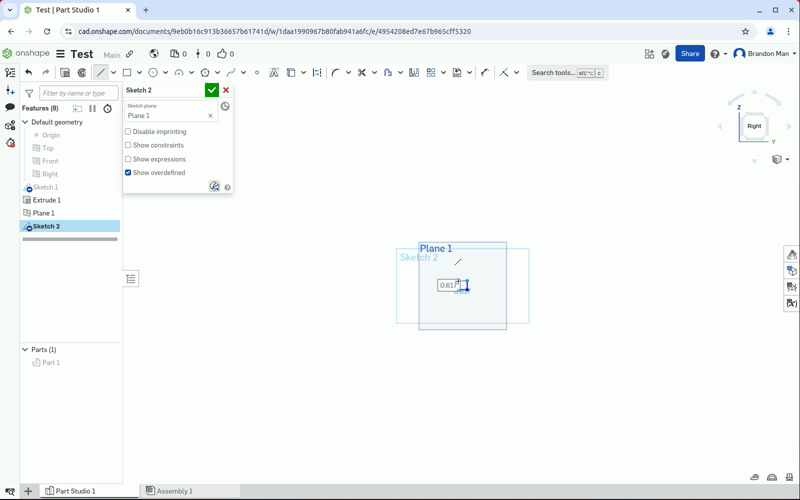
scroll(6)
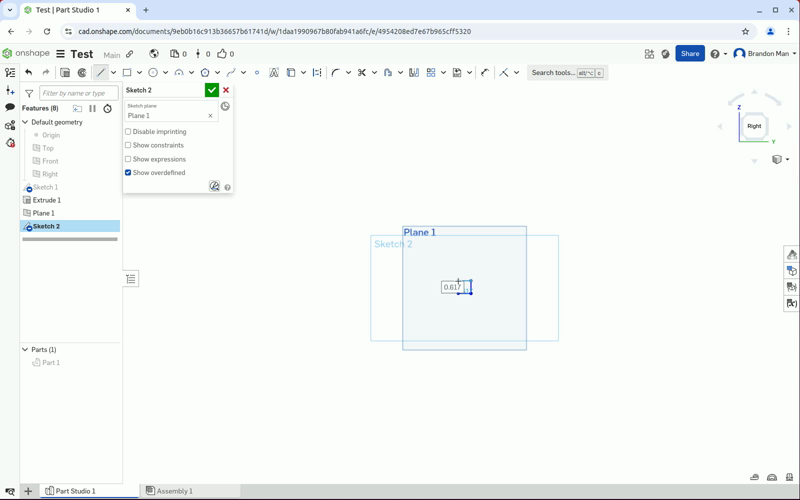
scroll(6)
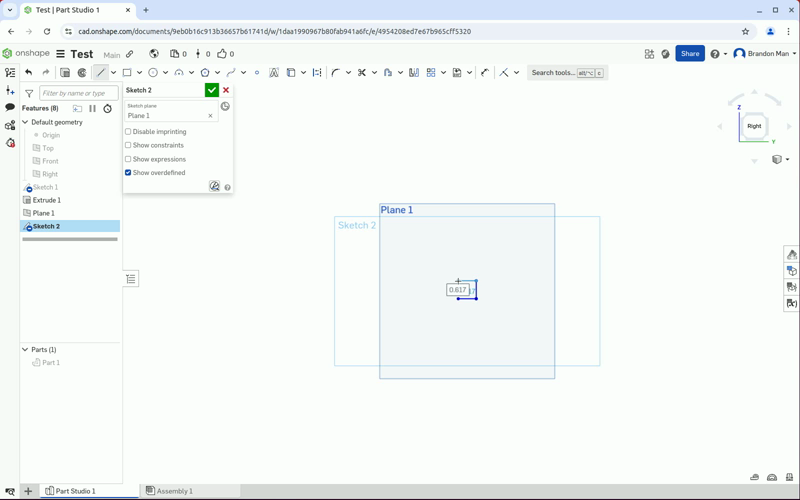
scroll(6)
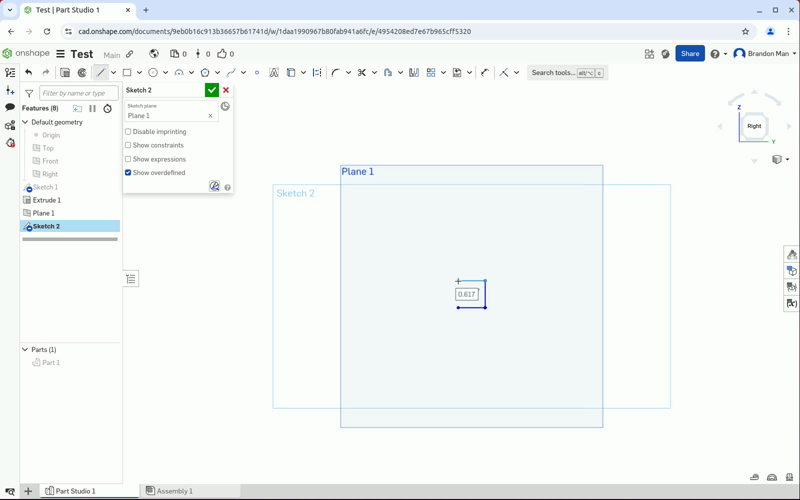
scroll(6)
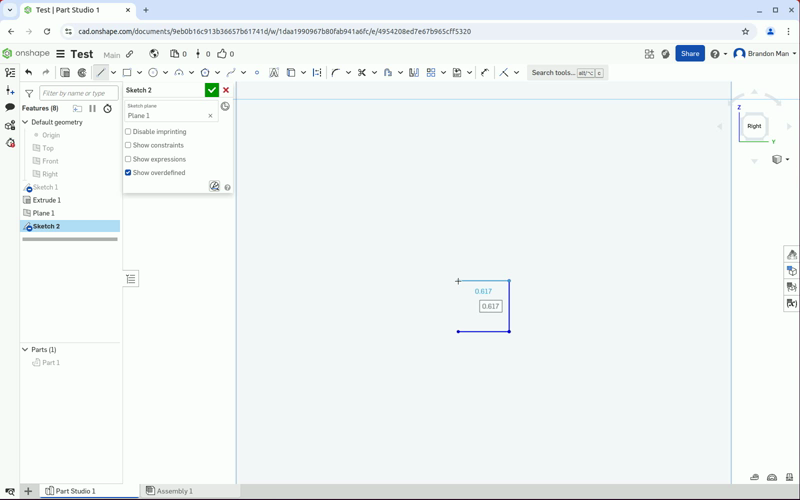
click(458, 280)
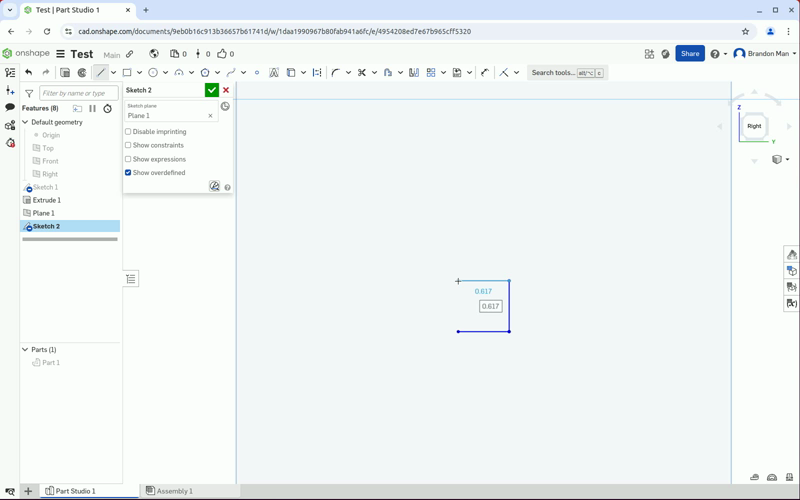
scroll(-6)
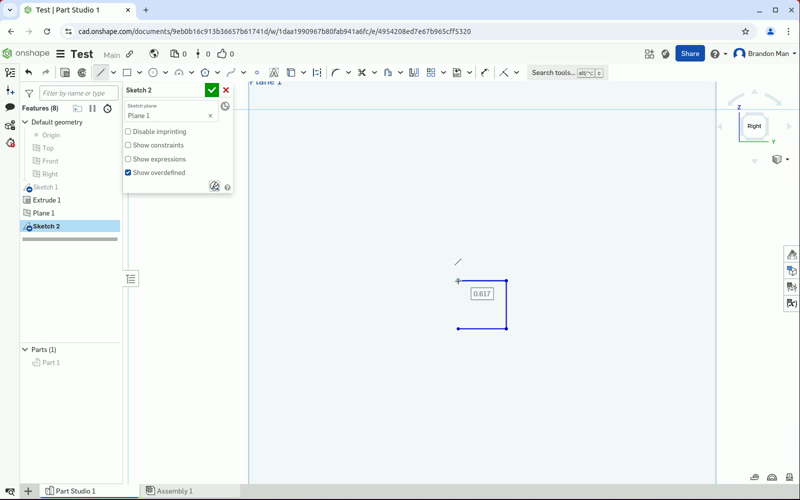
scroll(-6)
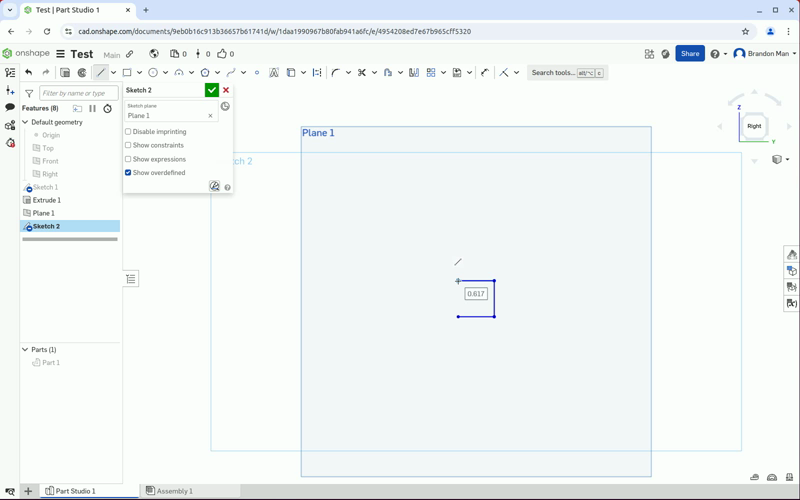
scroll(-6)
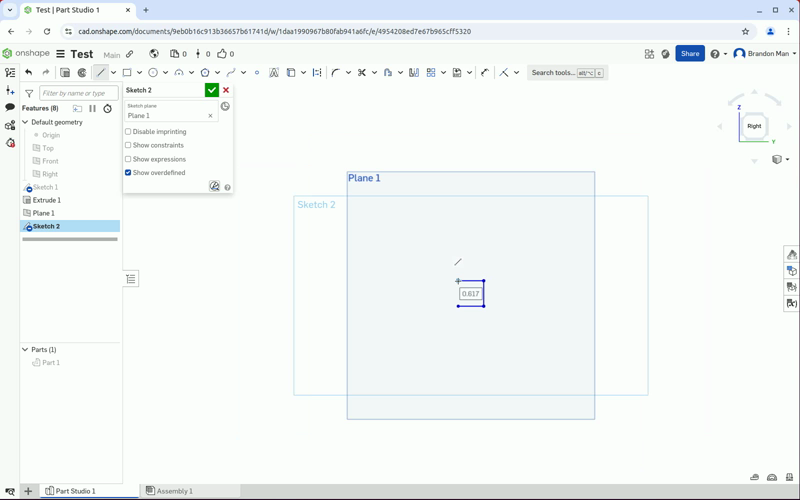
scroll(-6)
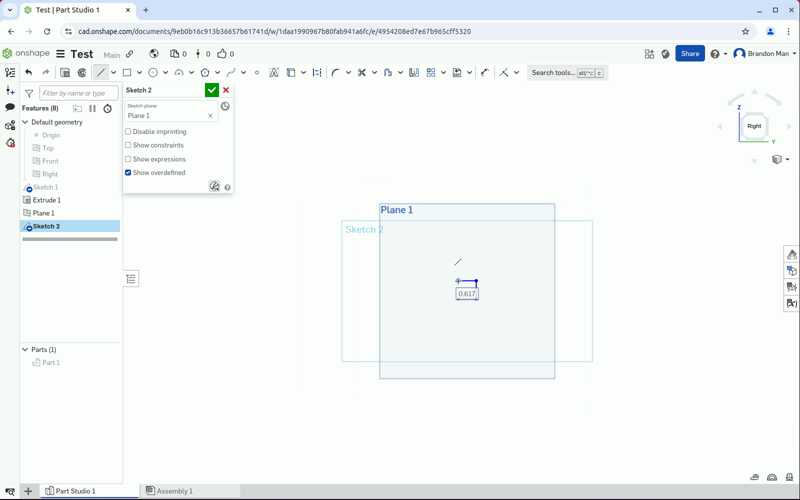
scroll(-6)
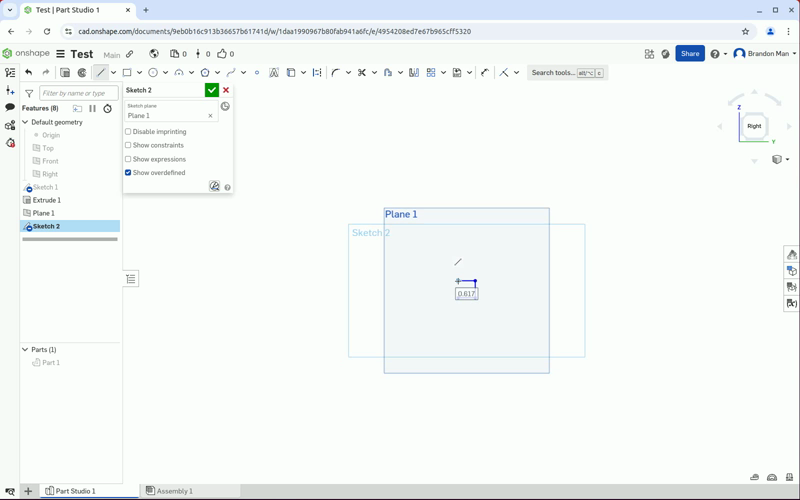
scroll(-6)
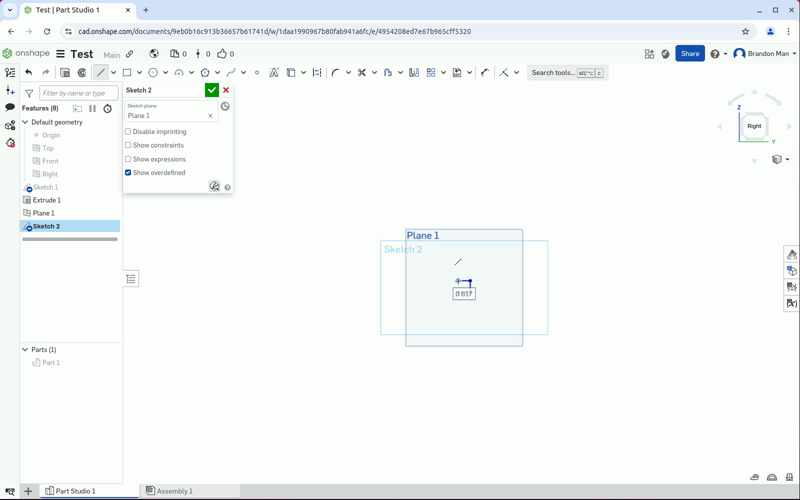
scroll(-6)
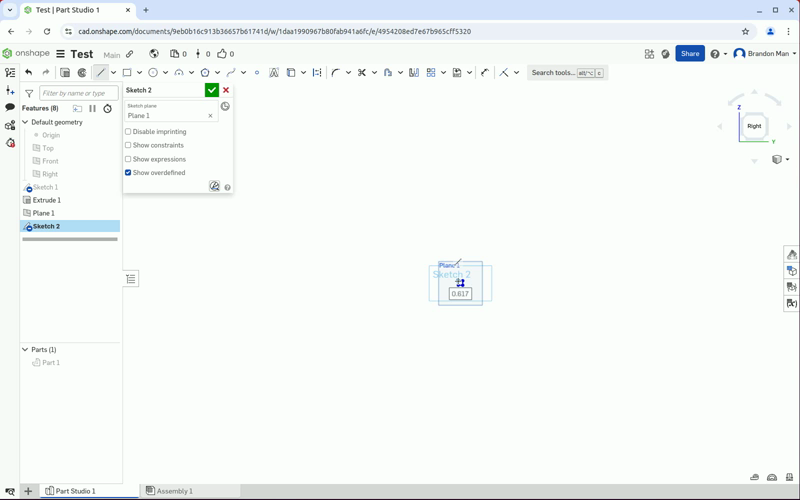
key_up(shift)
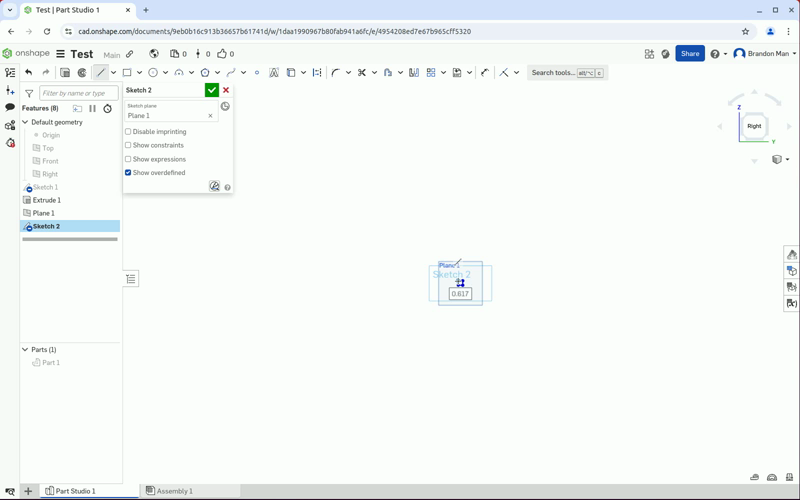
mouse_move(488, 280)
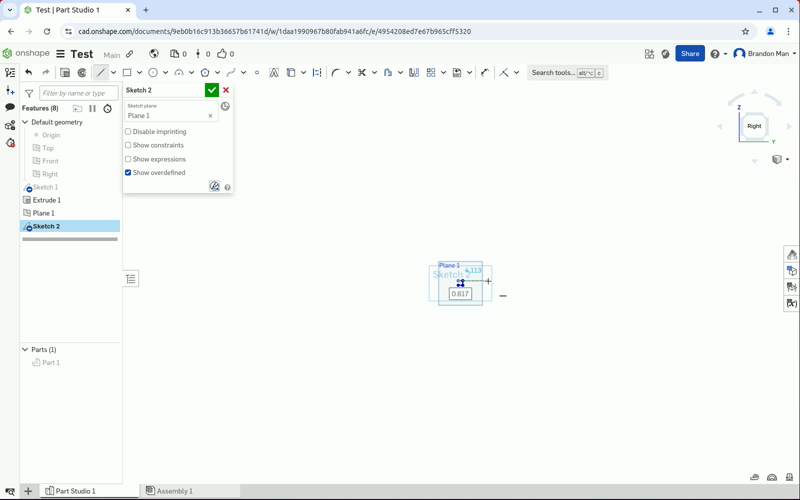
key_down(shift)
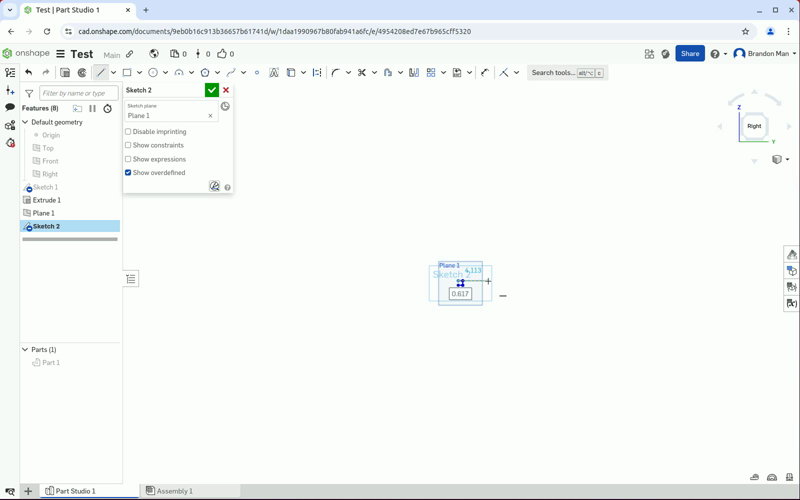
mouse_move(458, 285)
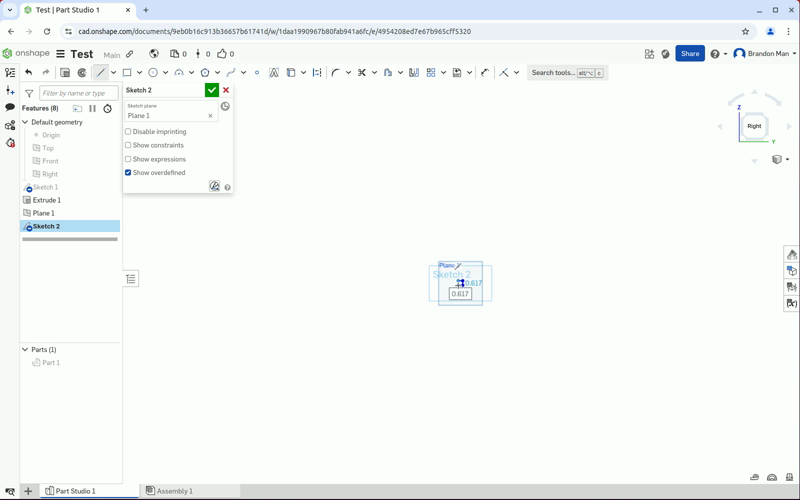
scroll(6)
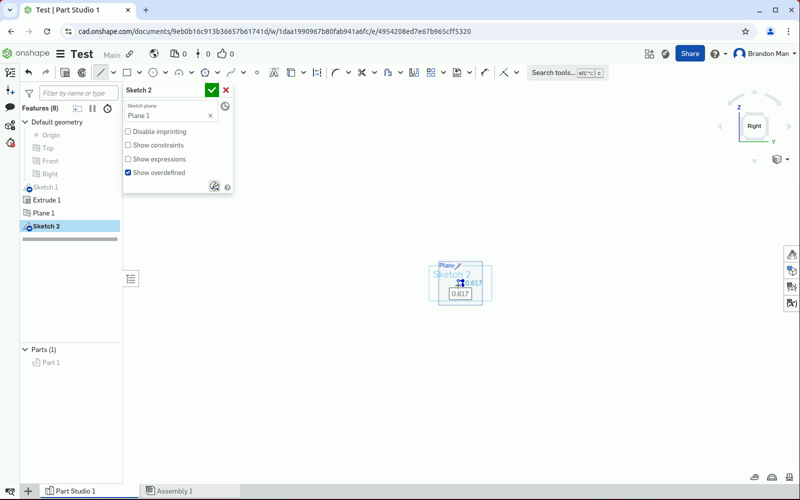
scroll(6)
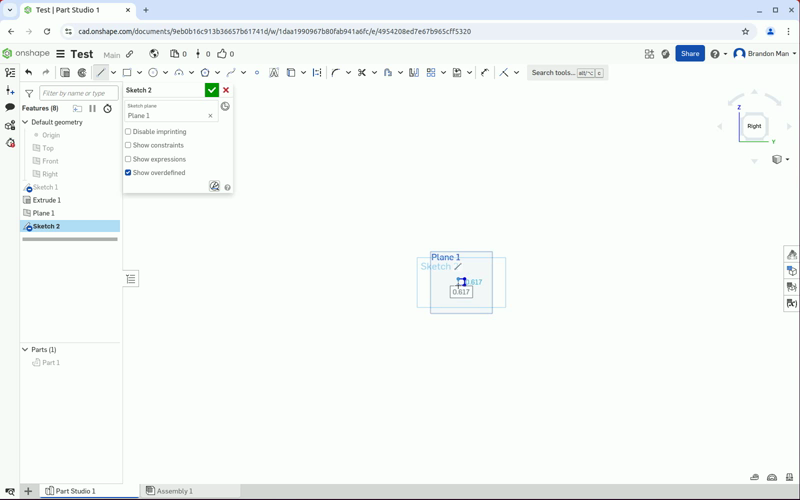
scroll(6)
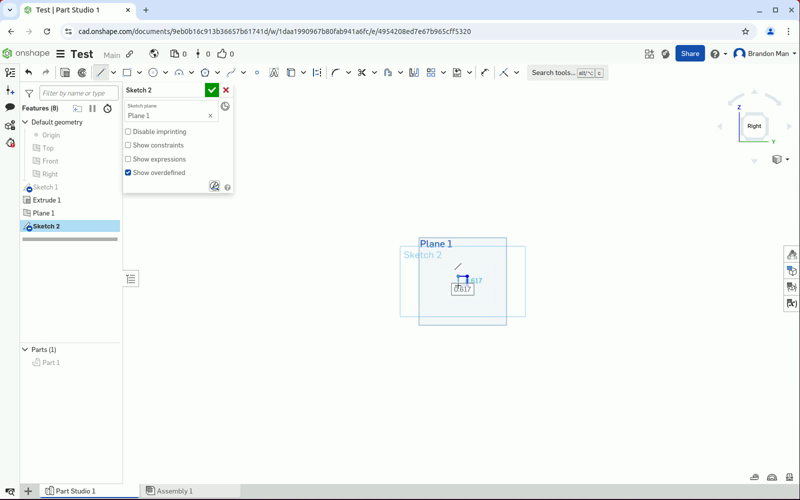
scroll(6)
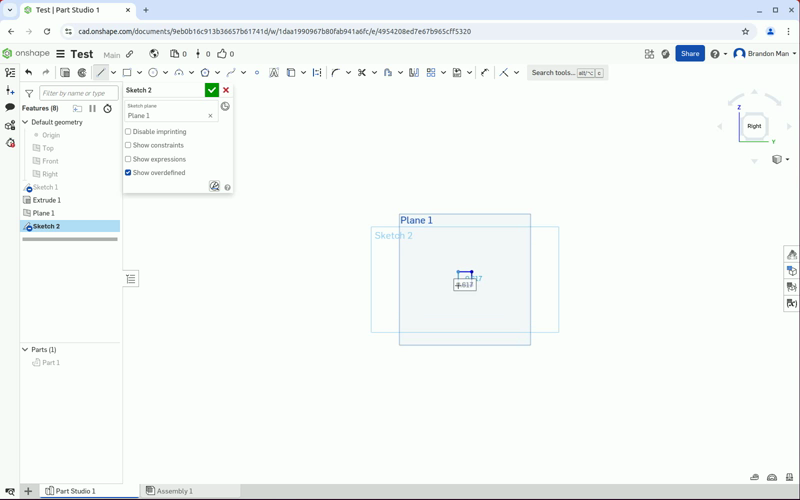
scroll(6)
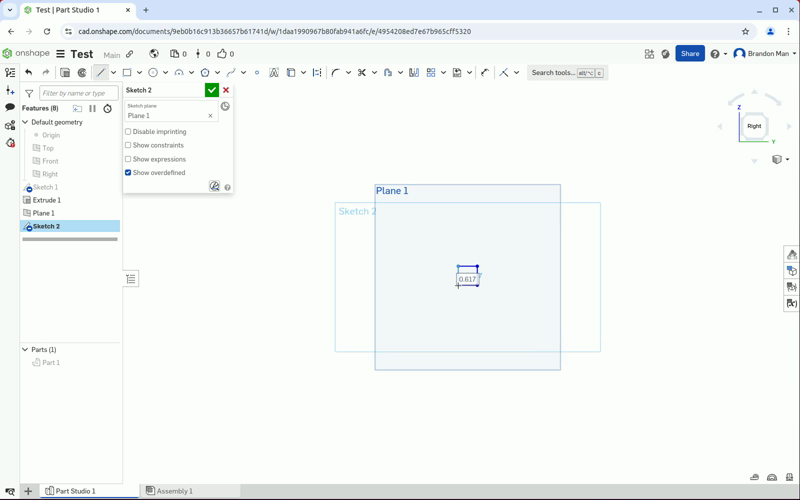
scroll(6)
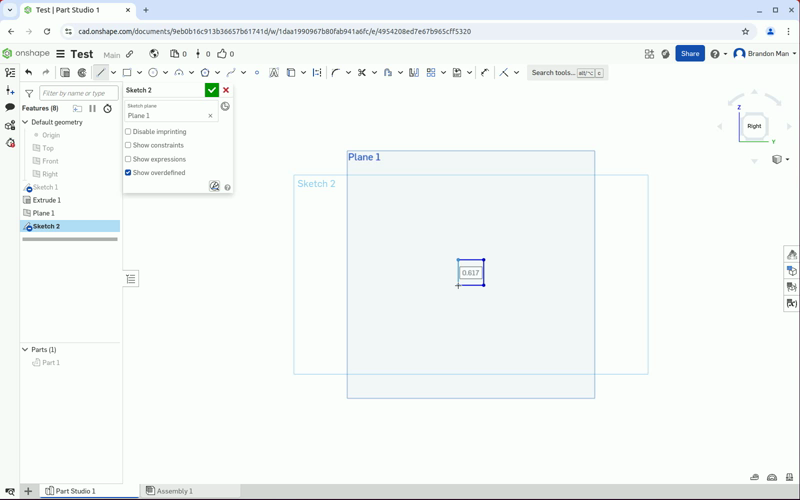
scroll(6)
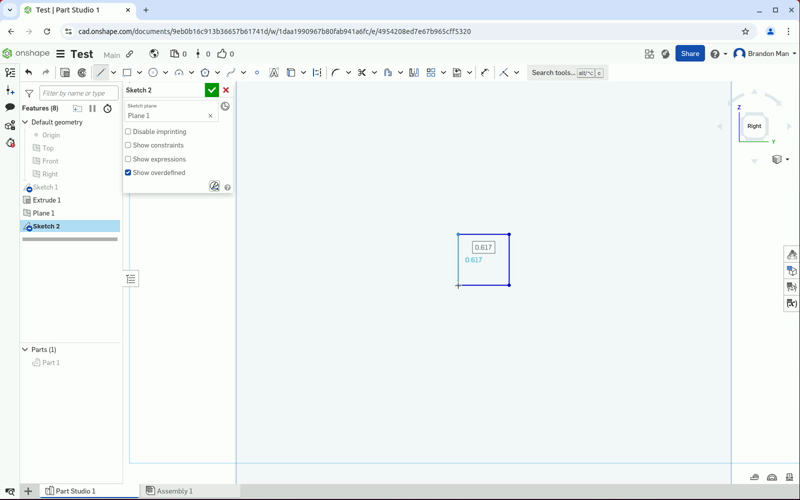
key_up(shift)
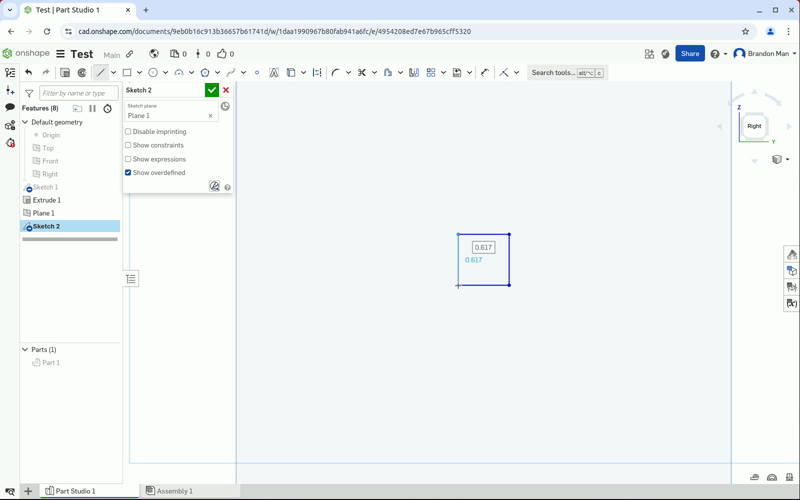
click(458, 285)
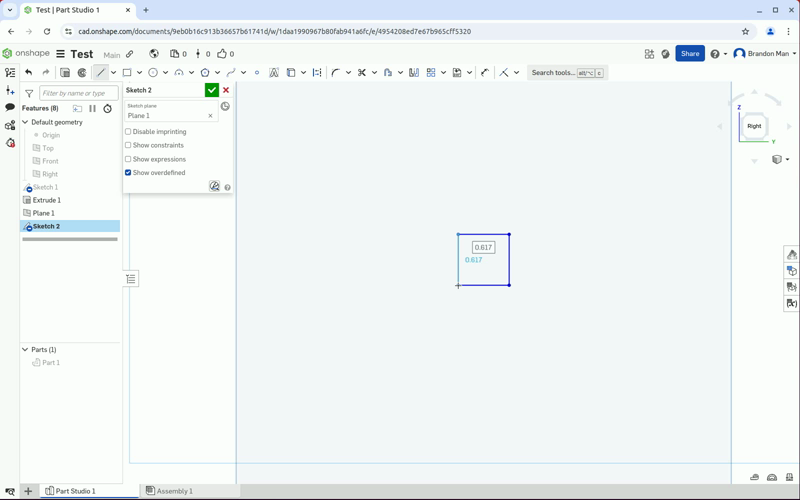
scroll(-6)
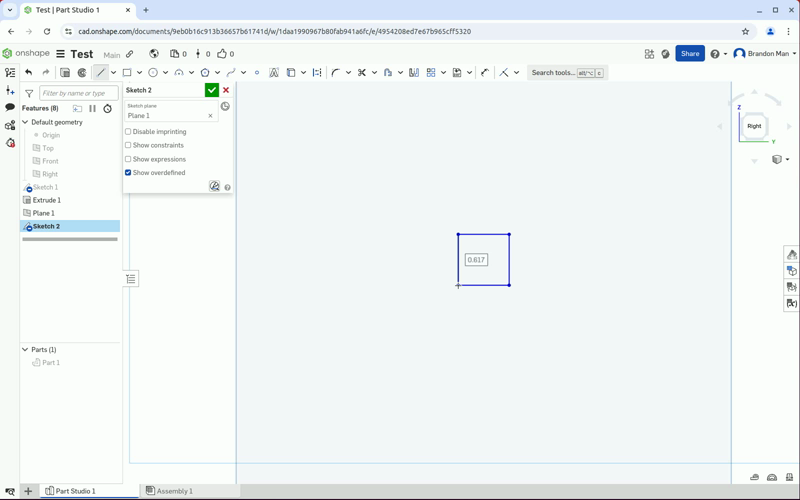
scroll(-6)
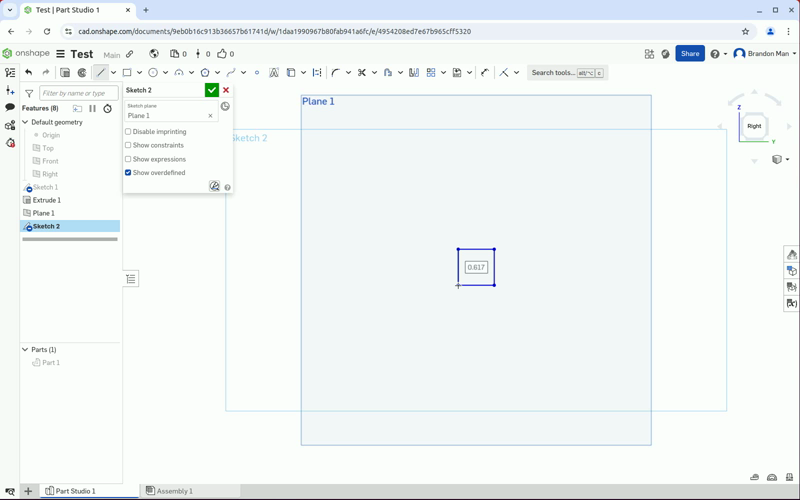
scroll(-6)
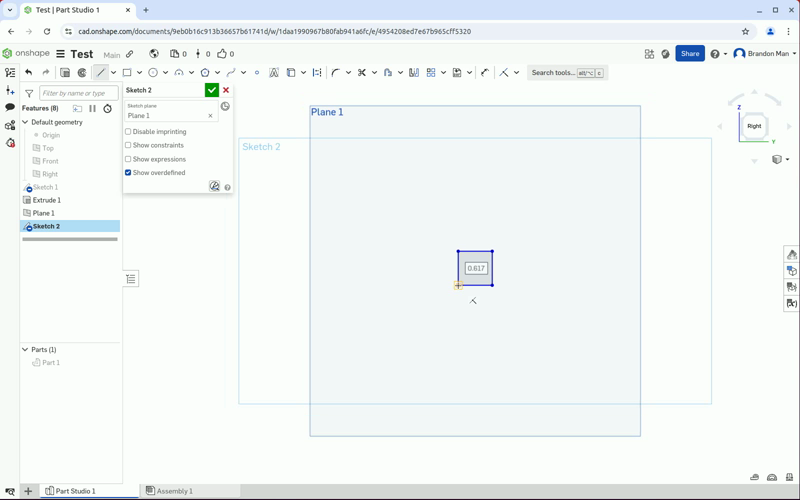
scroll(-6)
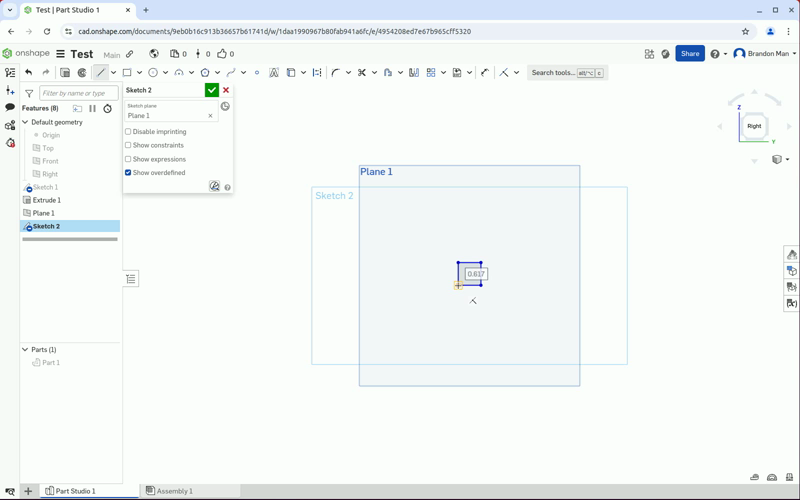
scroll(-6)
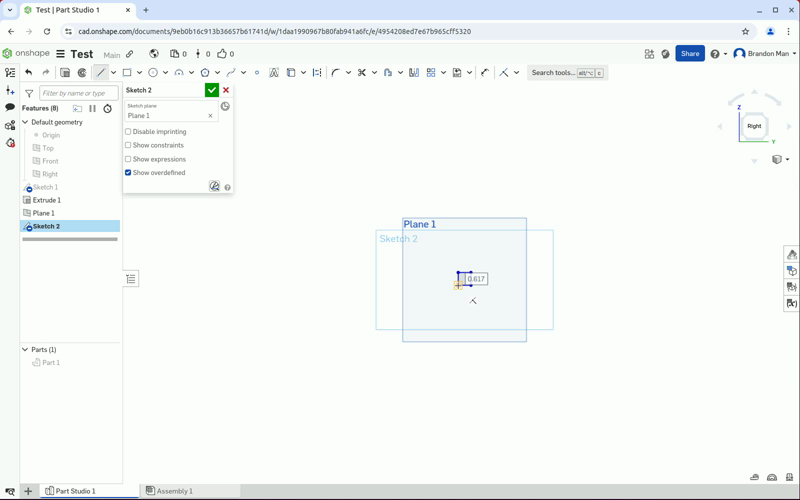
scroll(-6)
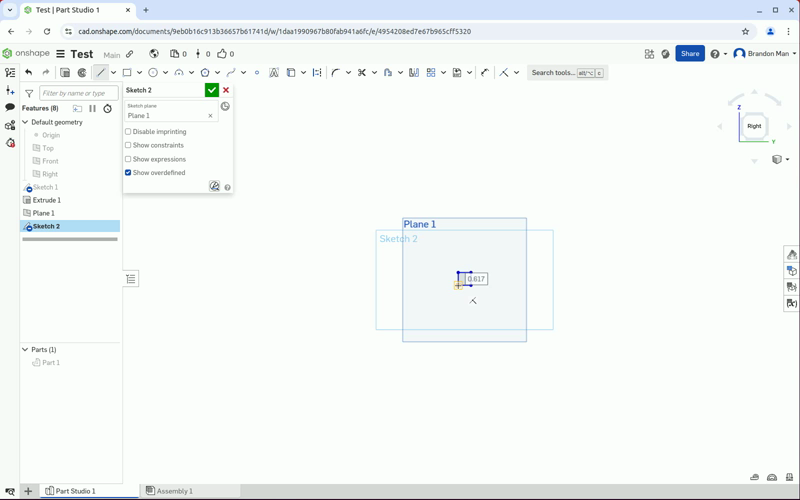
scroll(-6)
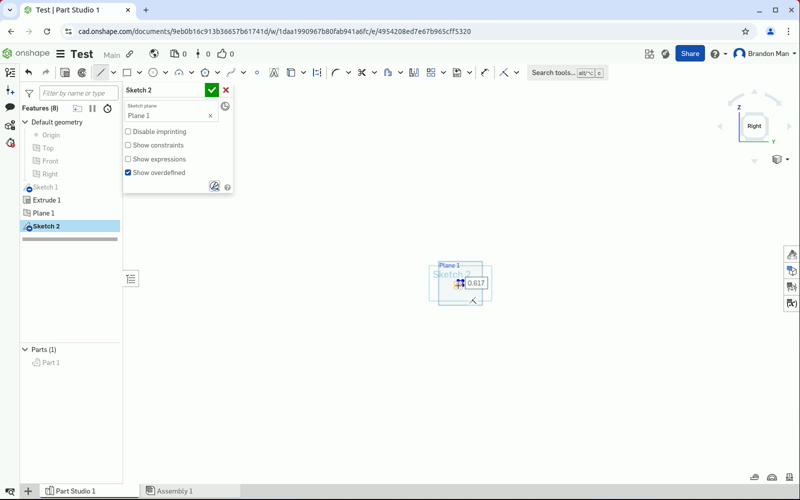
key(esc)
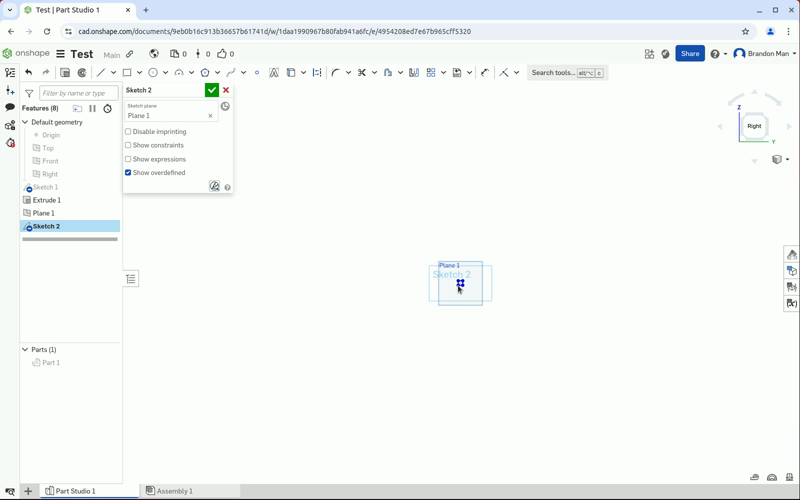
key(l)
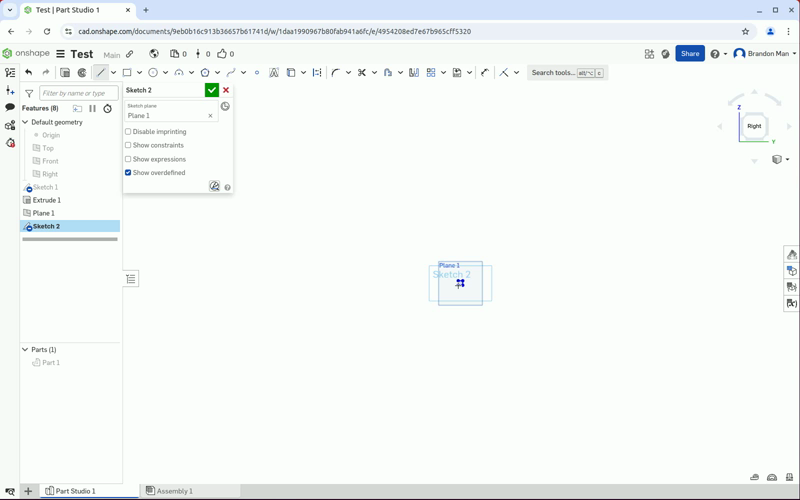
key_down(shift)
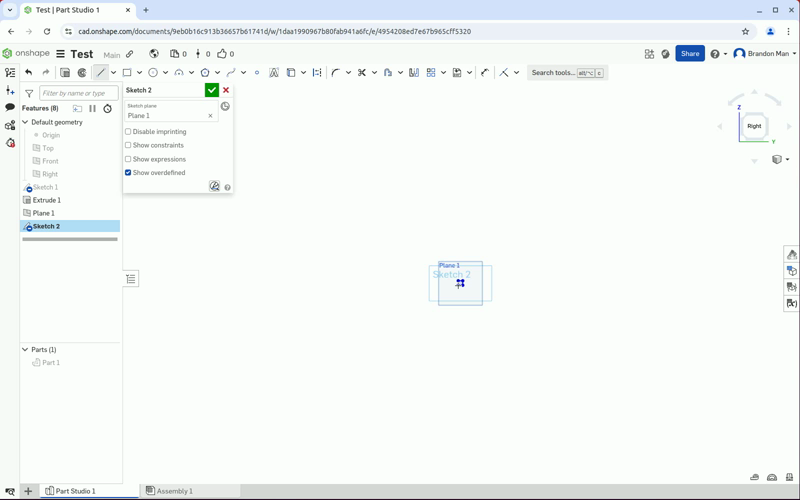
mouse_move(458, 285)
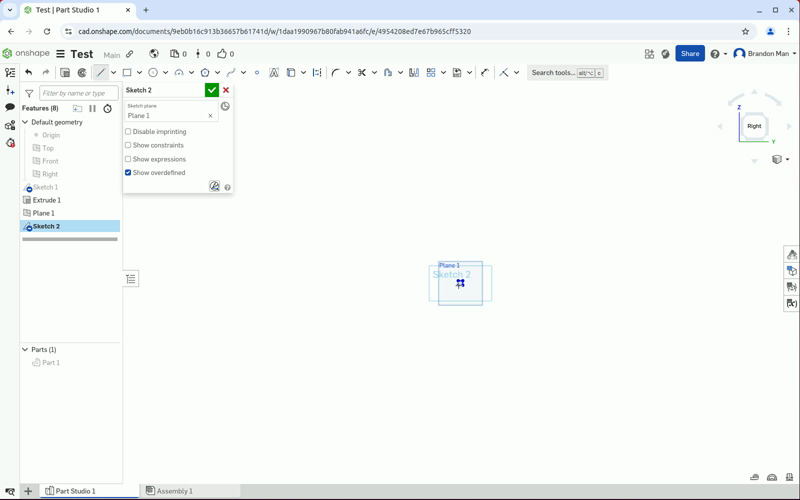
scroll(6)
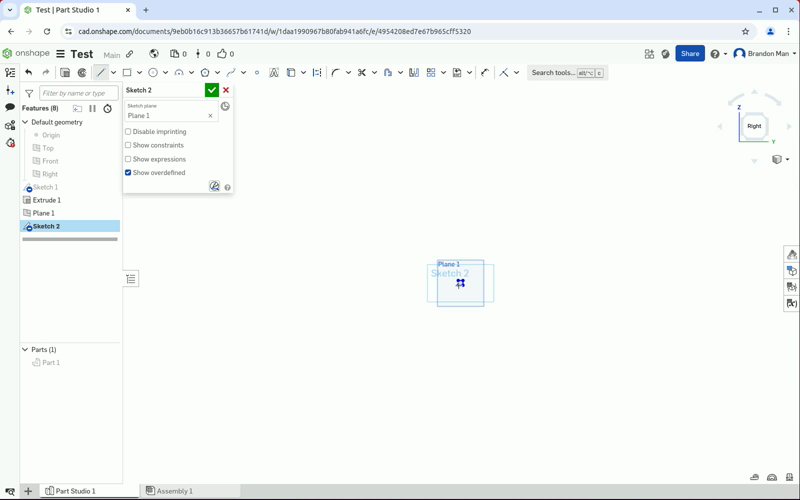
scroll(6)
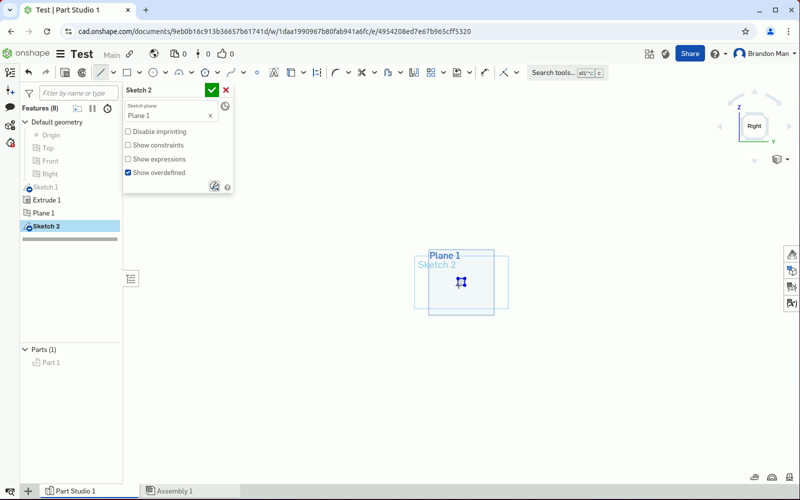
scroll(6)
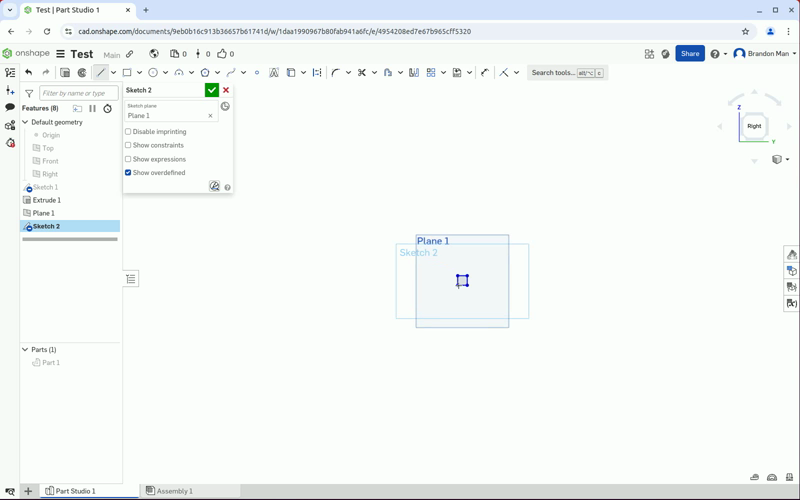
scroll(6)
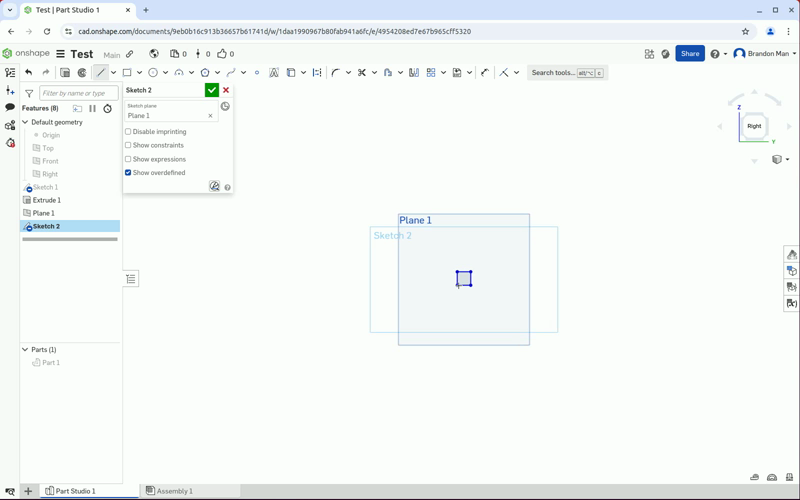
scroll(6)
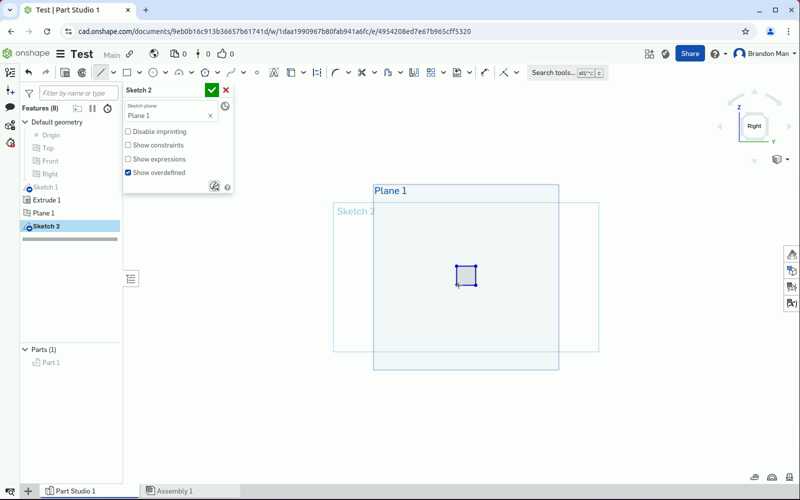
scroll(6)
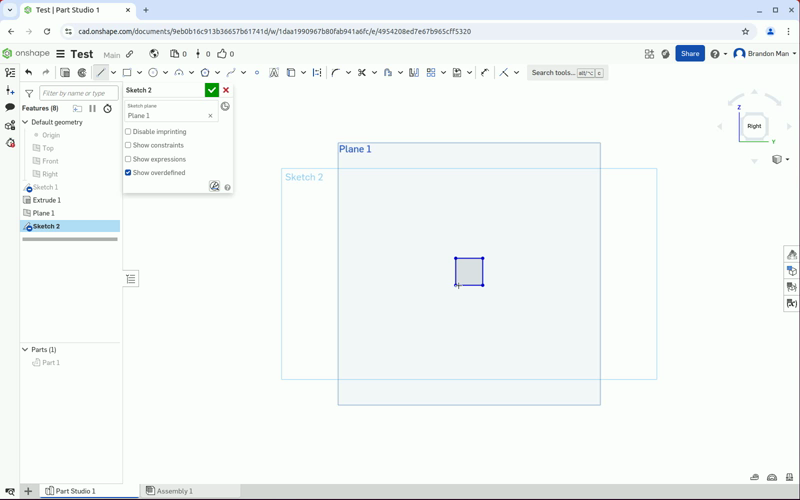
scroll(6)
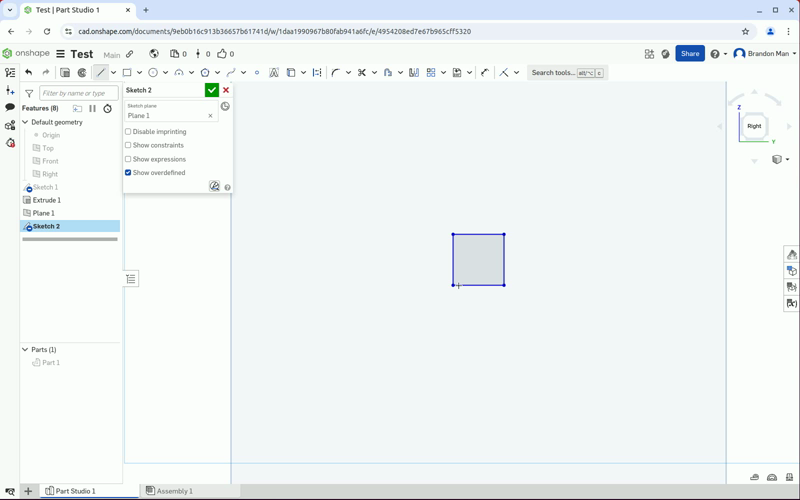
click(458, 285)
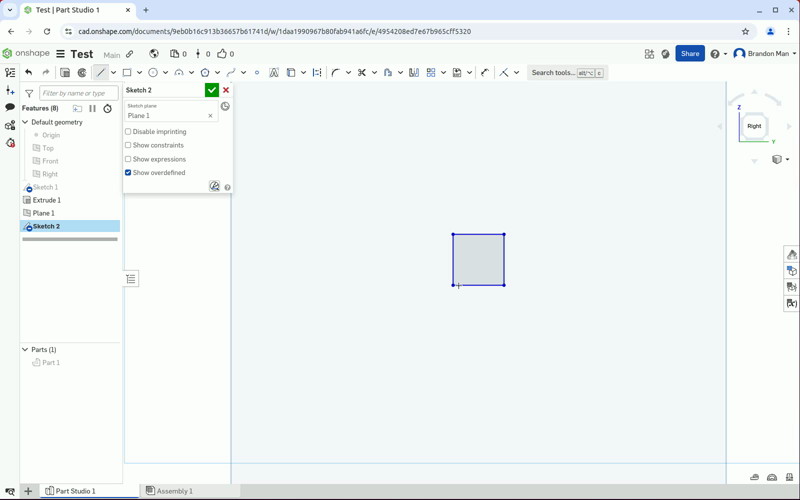
scroll(-6)
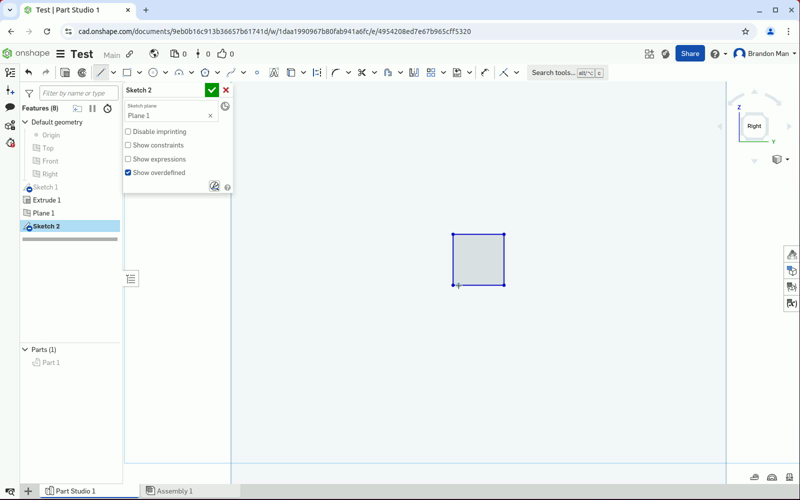
scroll(-6)
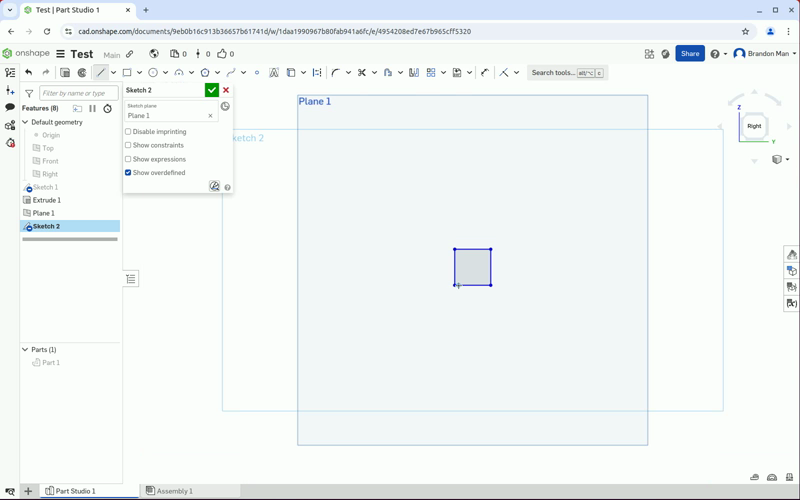
scroll(-6)
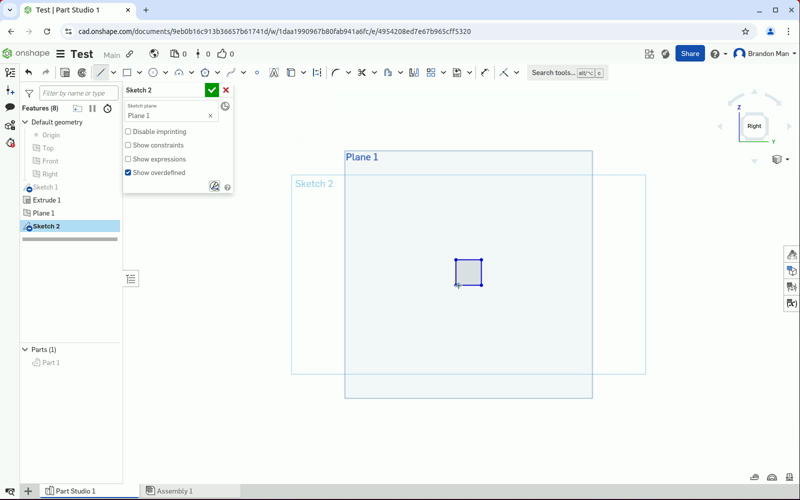
scroll(-6)
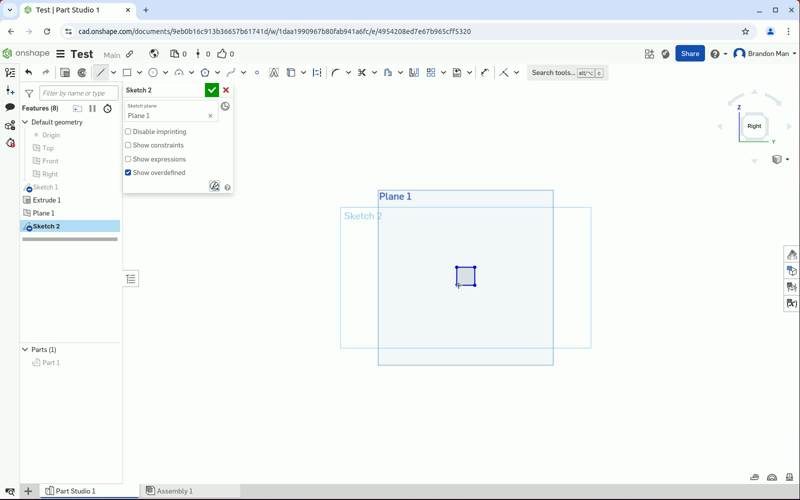
scroll(-6)
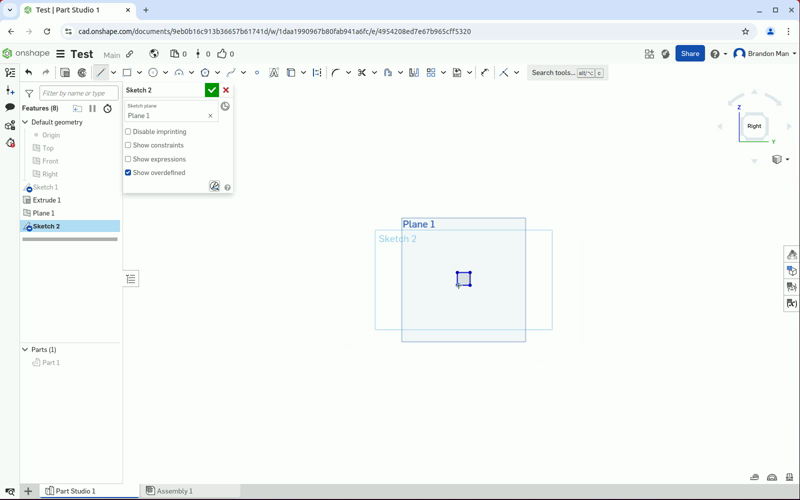
scroll(-6)
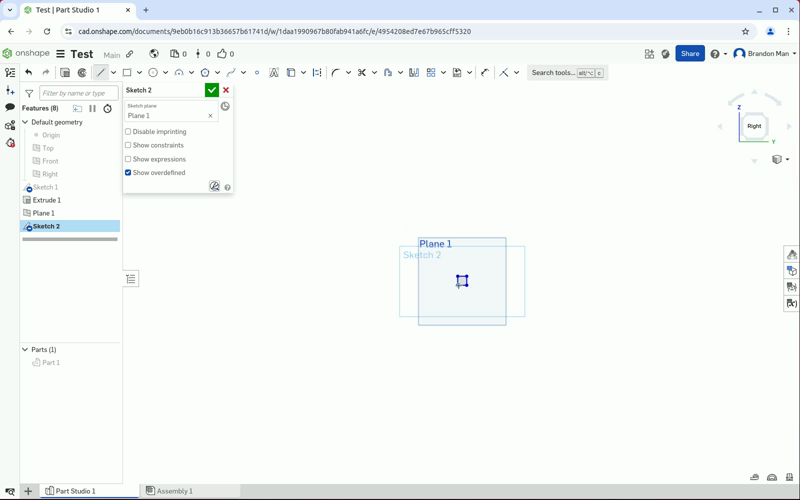
scroll(-6)
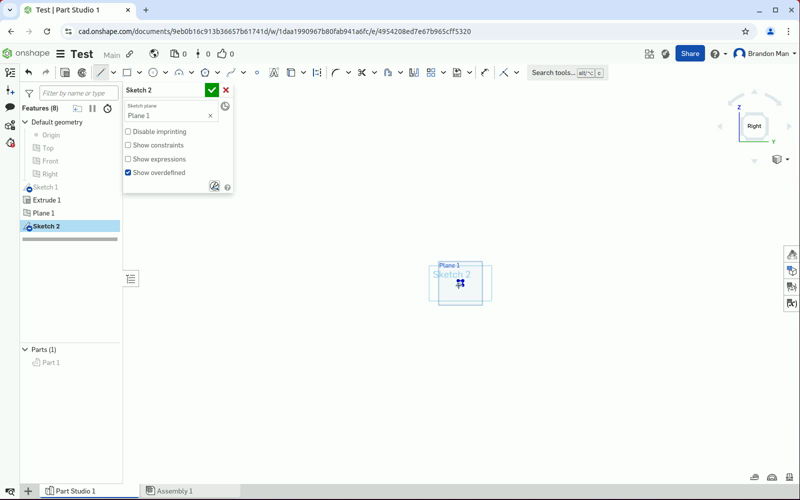
key_up(shift)
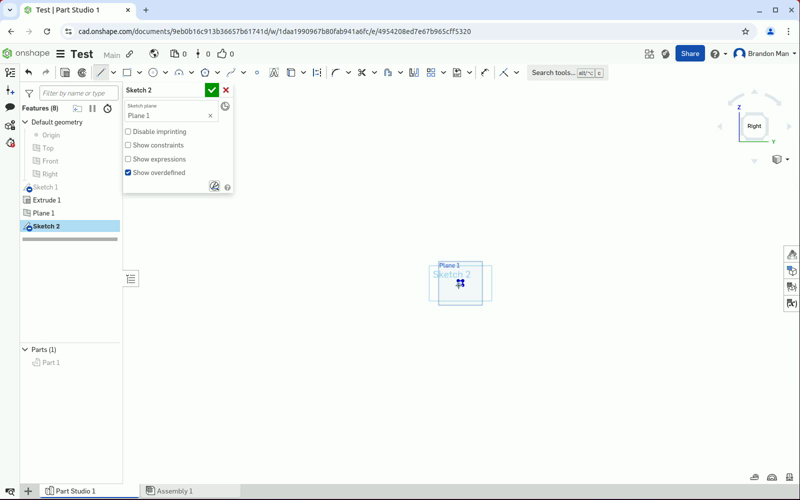
key_down(shift)
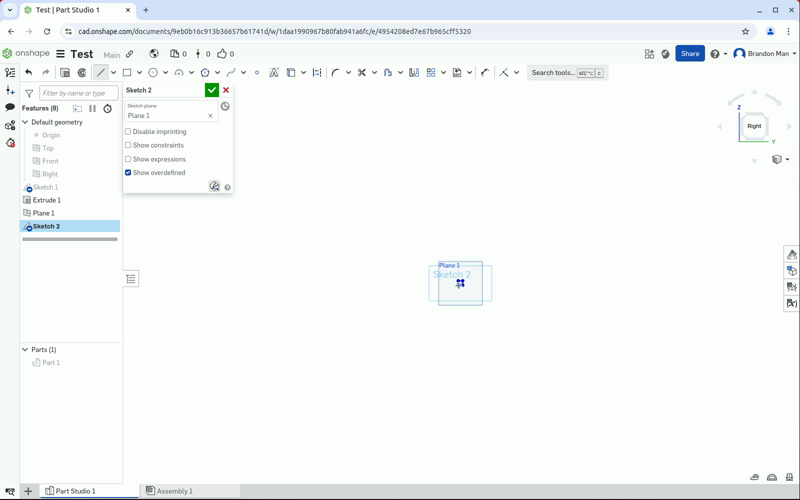
mouse_move(488, 285)
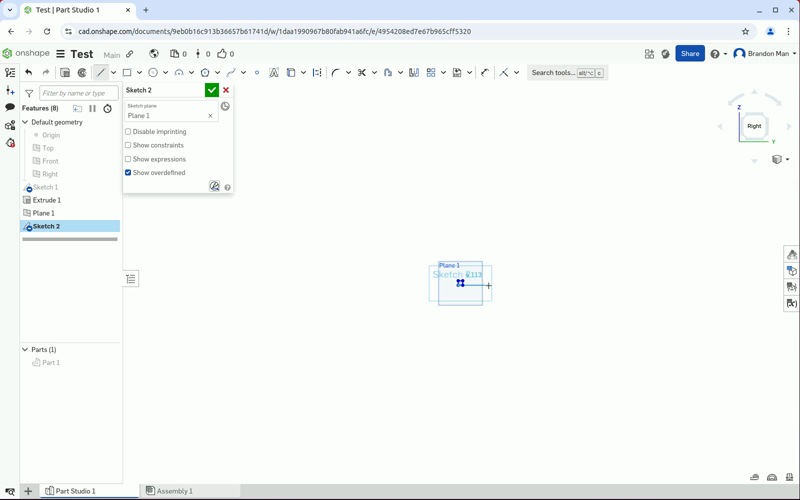
mouse_move(462, 285)
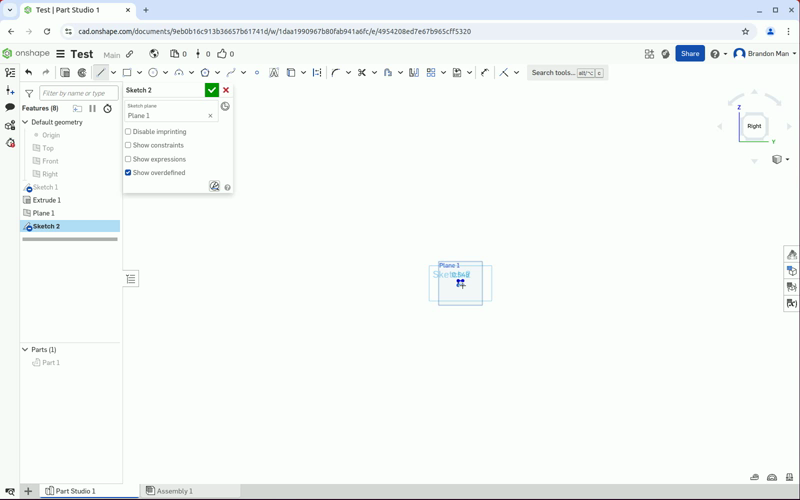
scroll(6)
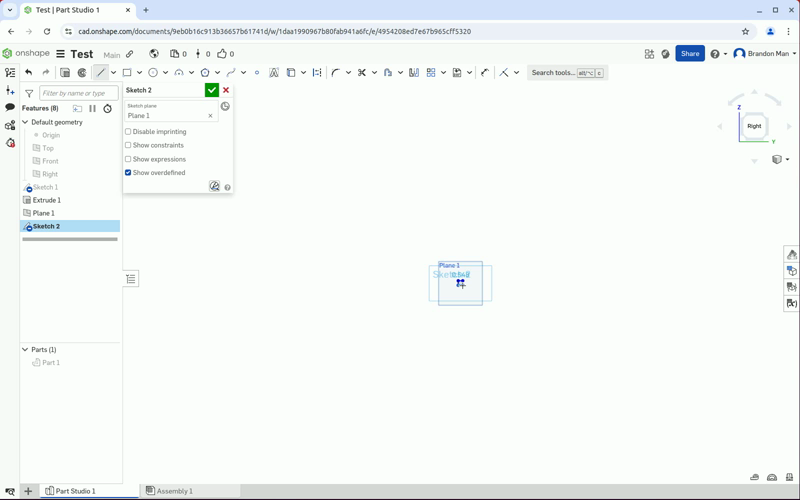
scroll(6)
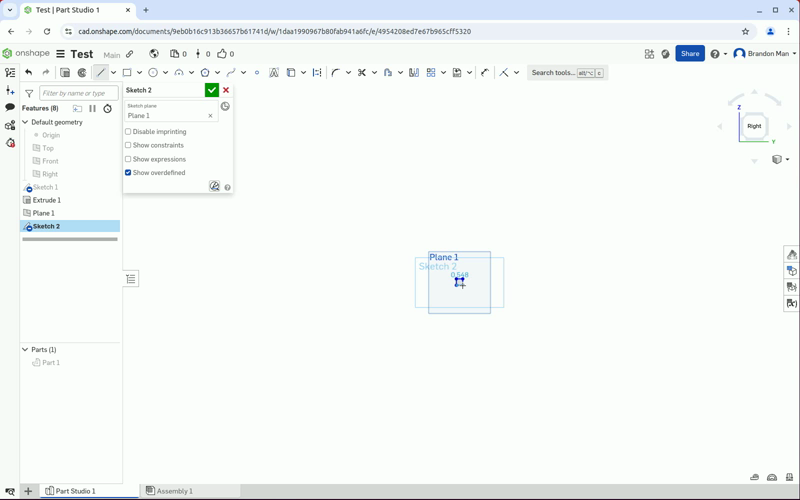
scroll(6)
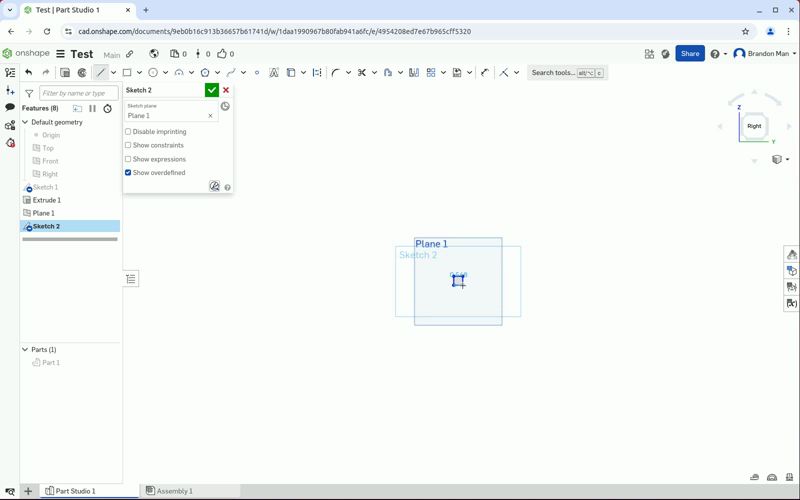
scroll(6)
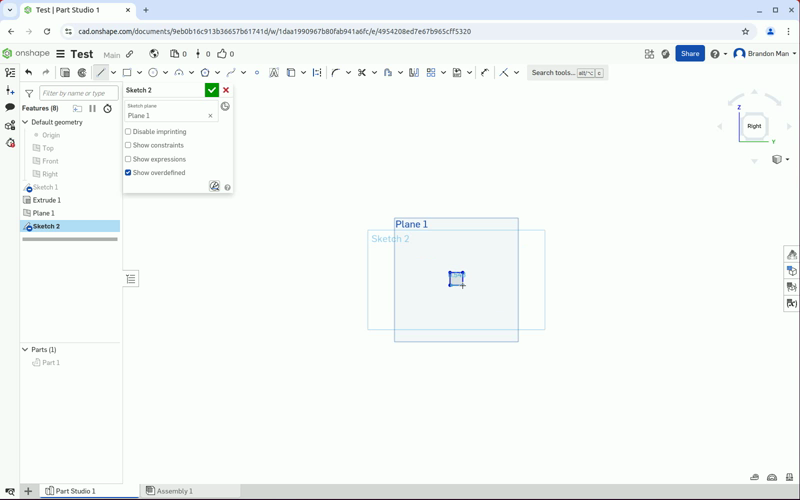
scroll(6)
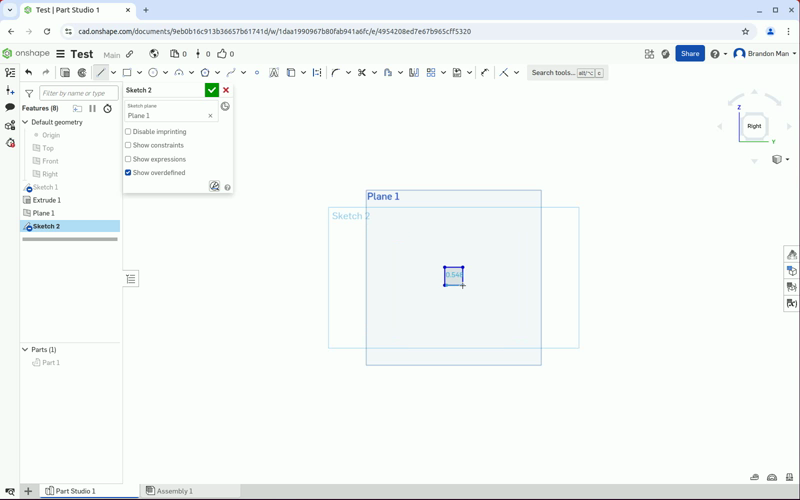
scroll(6)
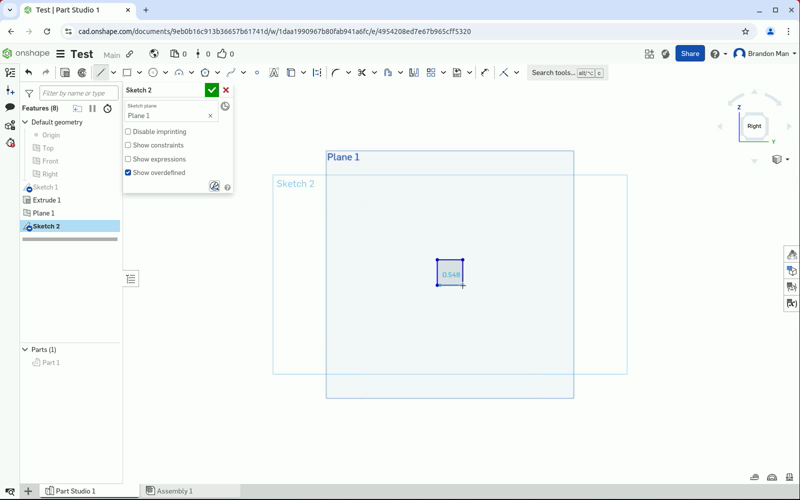
scroll(6)
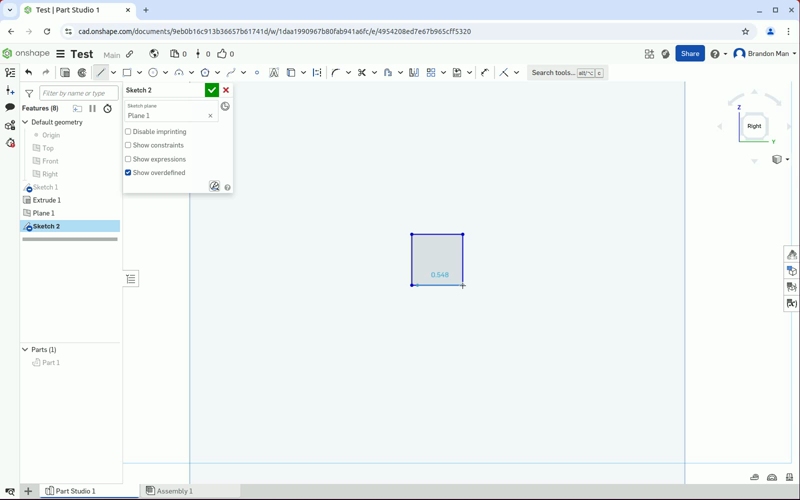
click(462, 285)
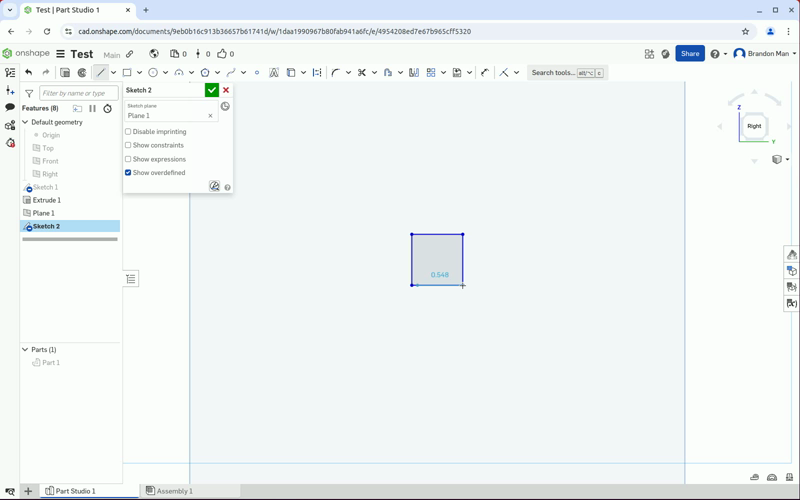
scroll(-6)
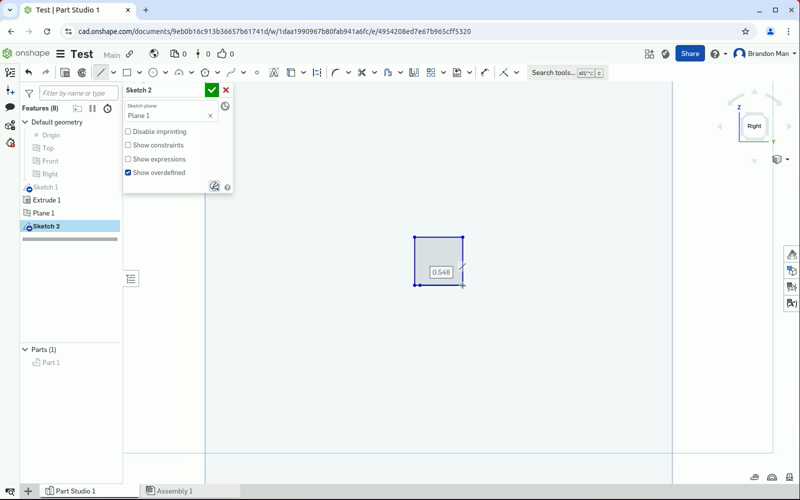
scroll(-6)
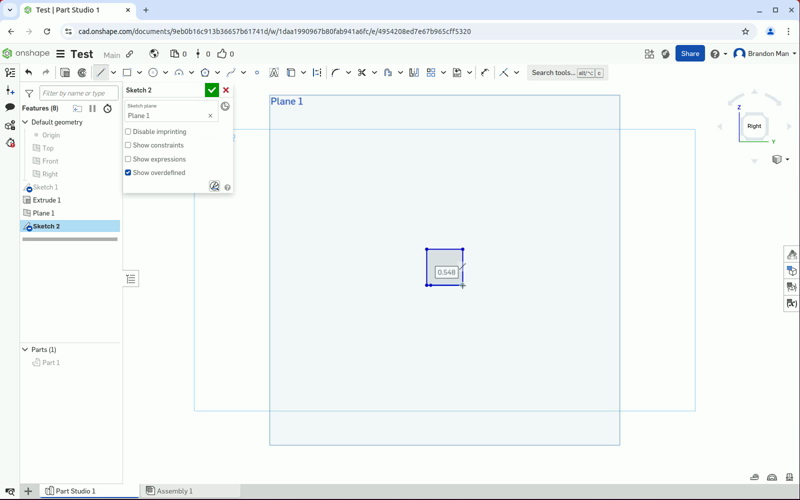
scroll(-6)
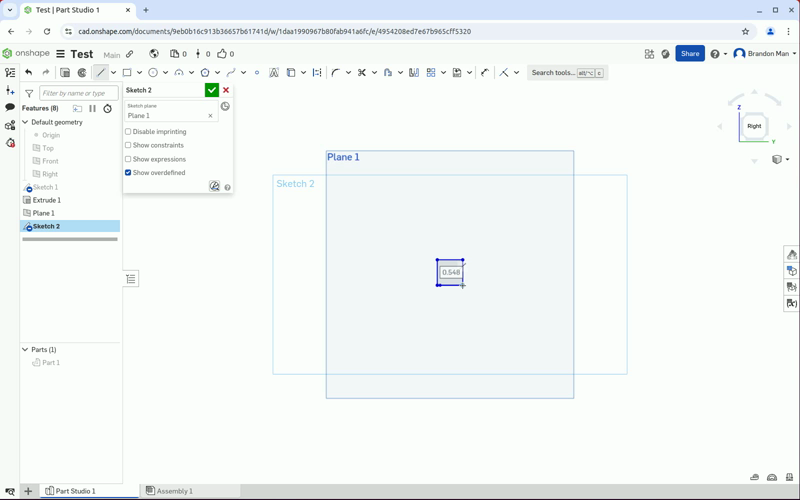
scroll(-6)
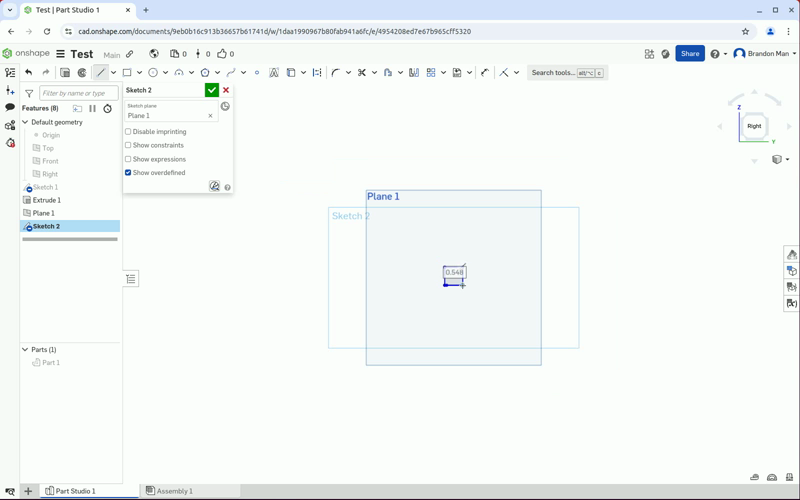
scroll(-6)
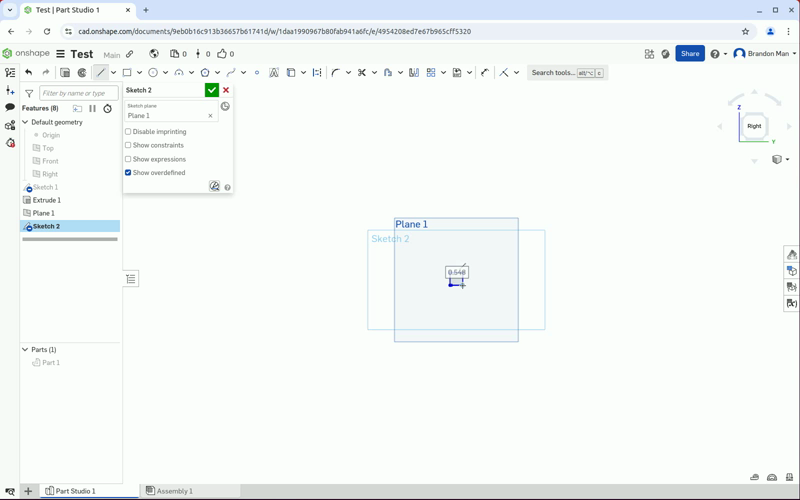
scroll(-6)
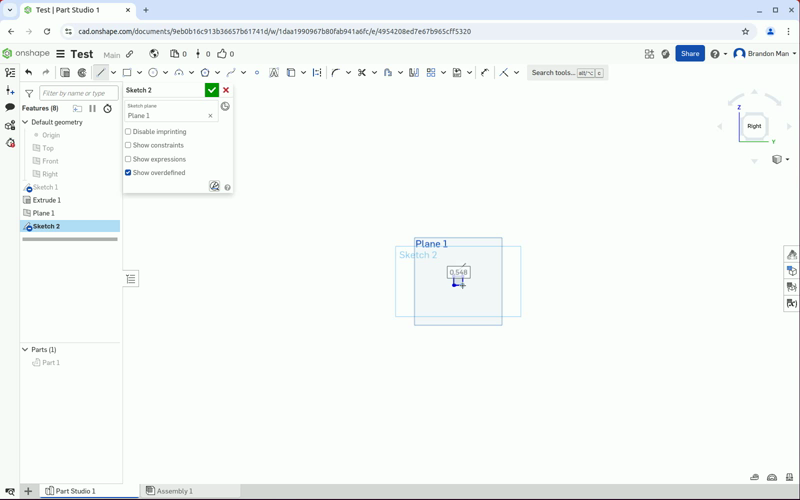
scroll(-6)
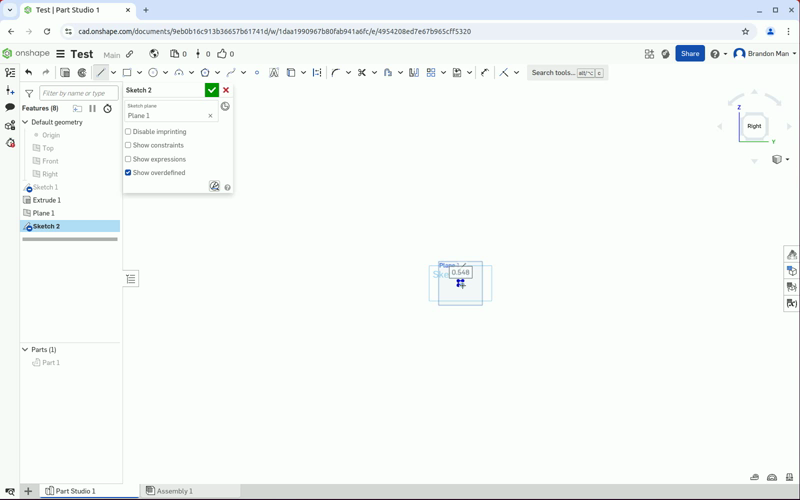
key_up(shift)
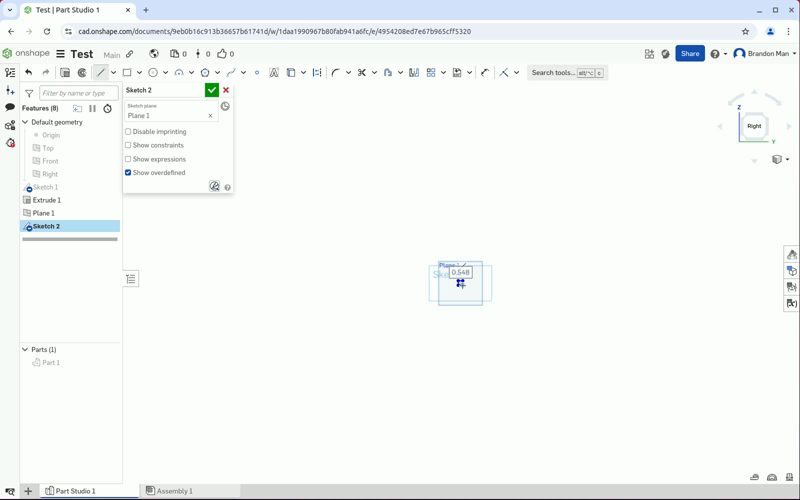
key_down(shift)
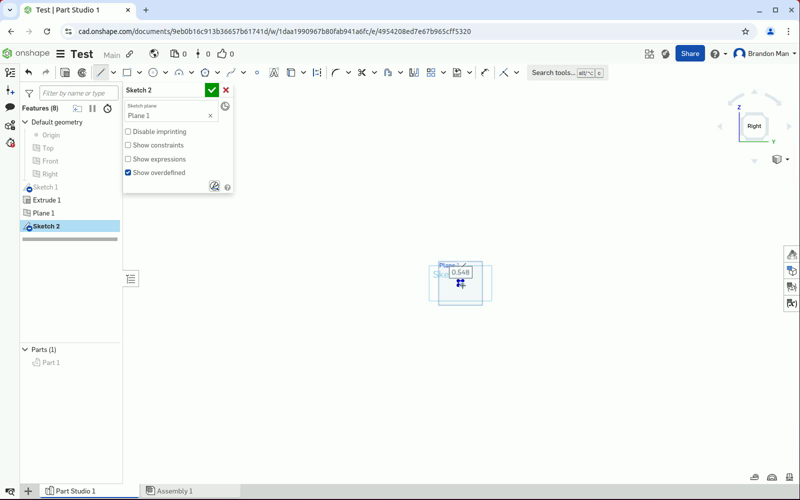
mouse_move(492, 285)
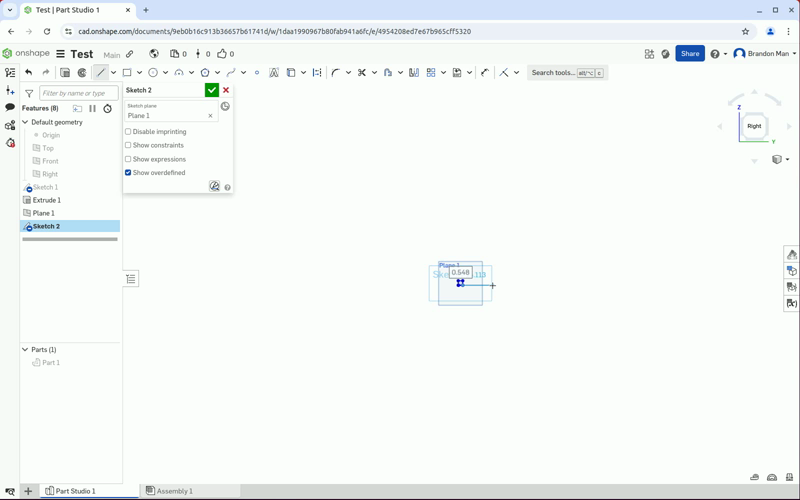
mouse_move(462, 280)
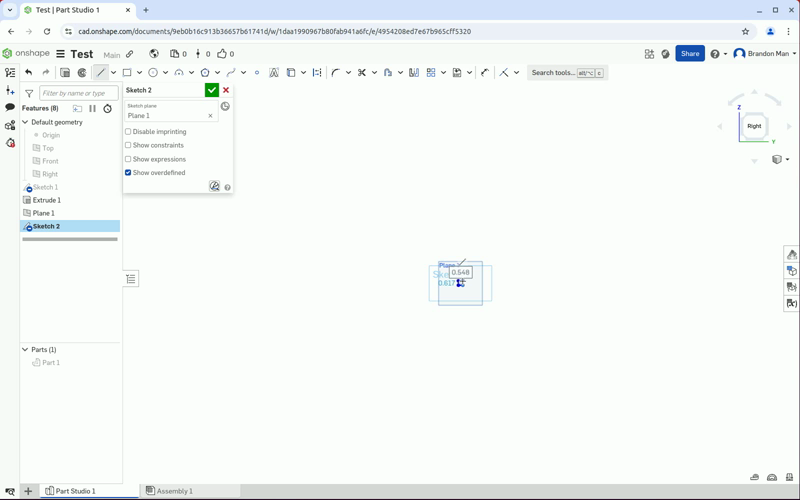
scroll(6)
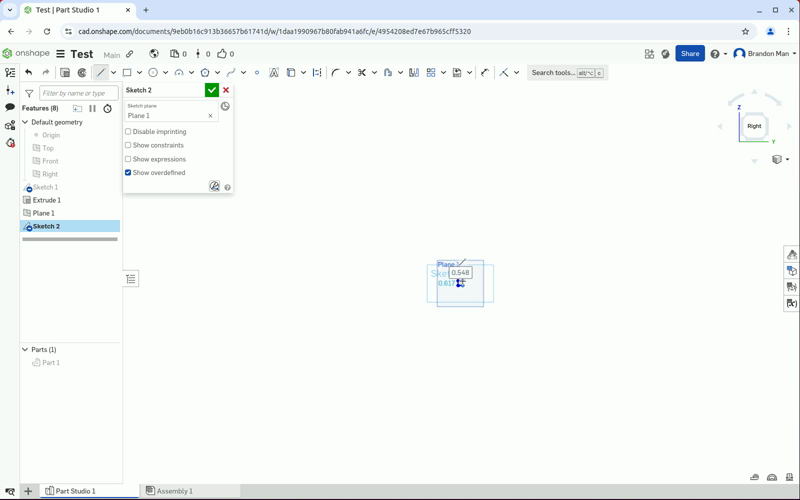
scroll(6)
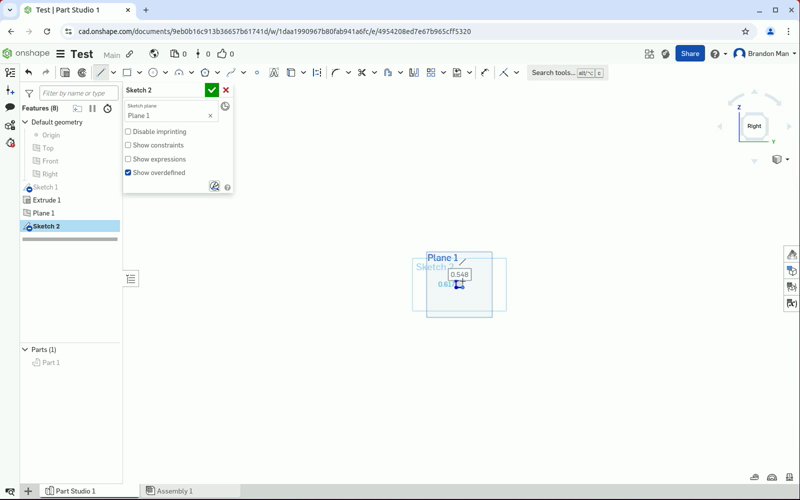
scroll(6)
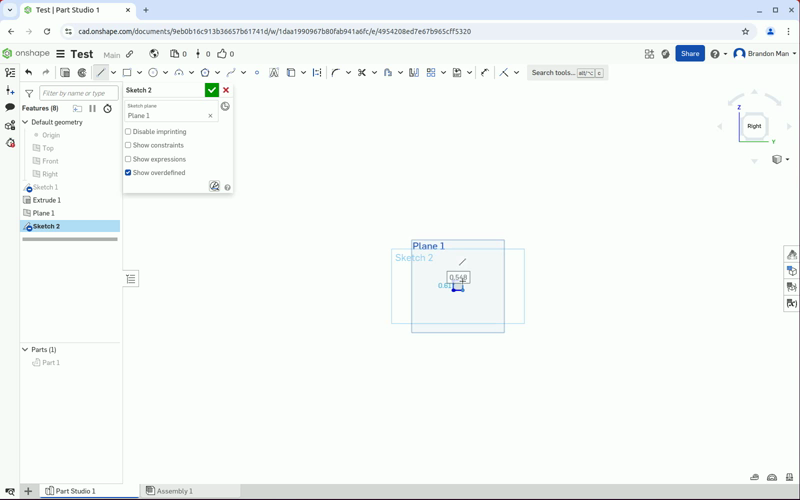
scroll(6)
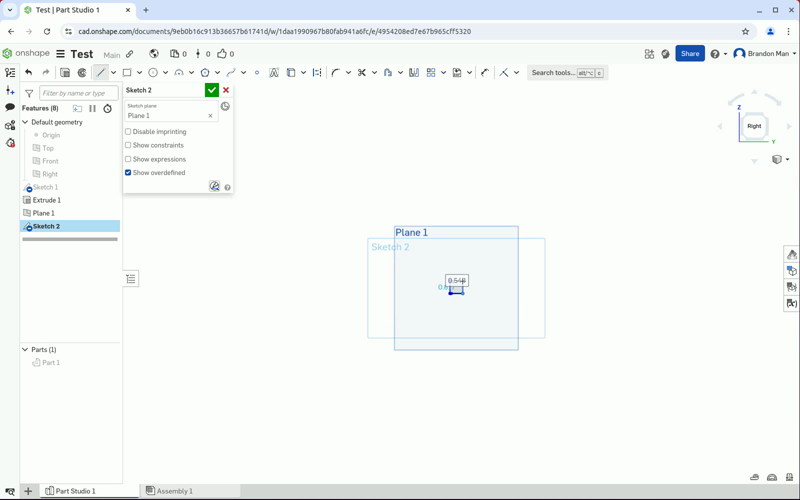
scroll(6)
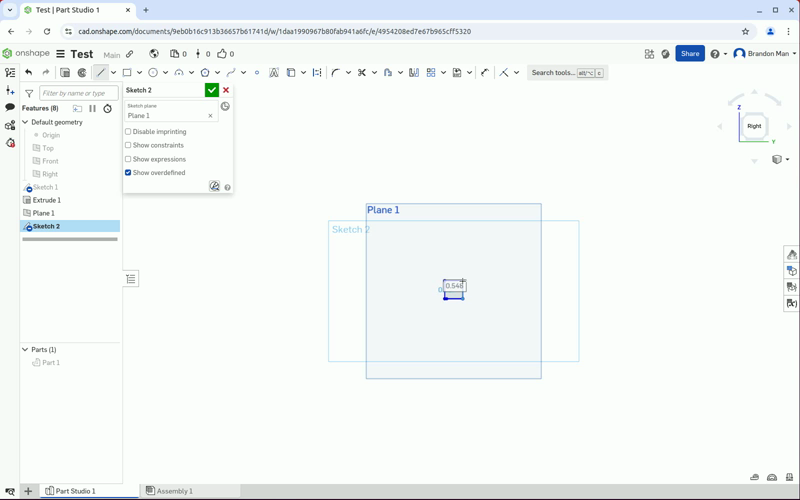
scroll(6)
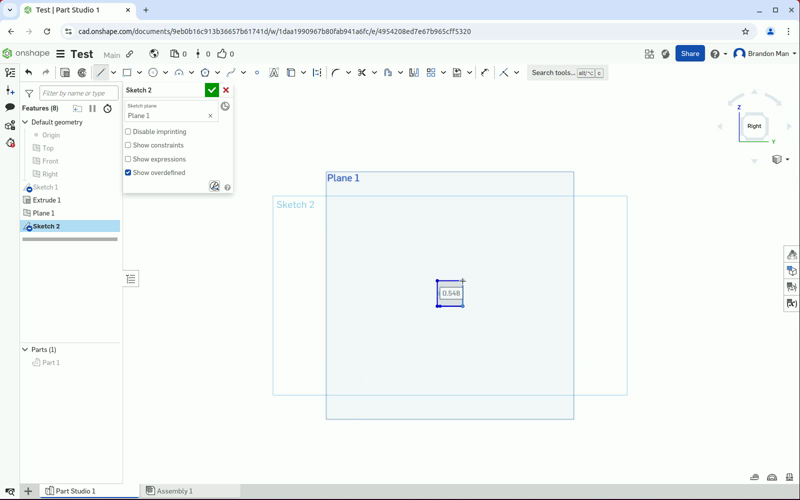
scroll(6)
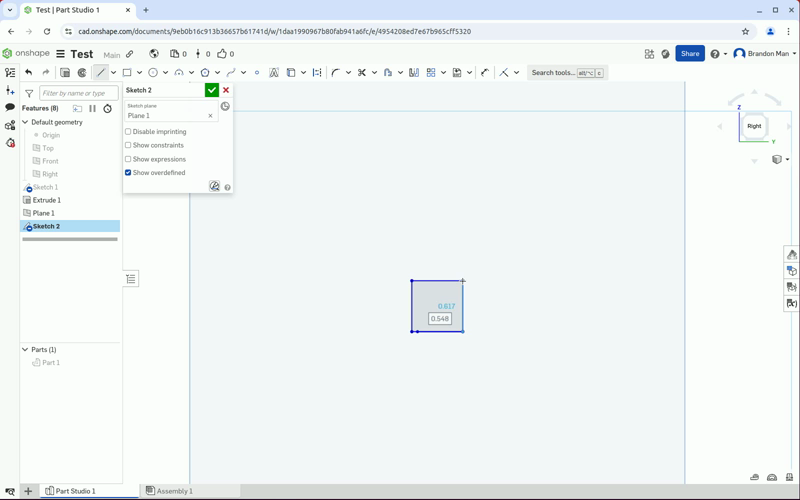
click(462, 280)
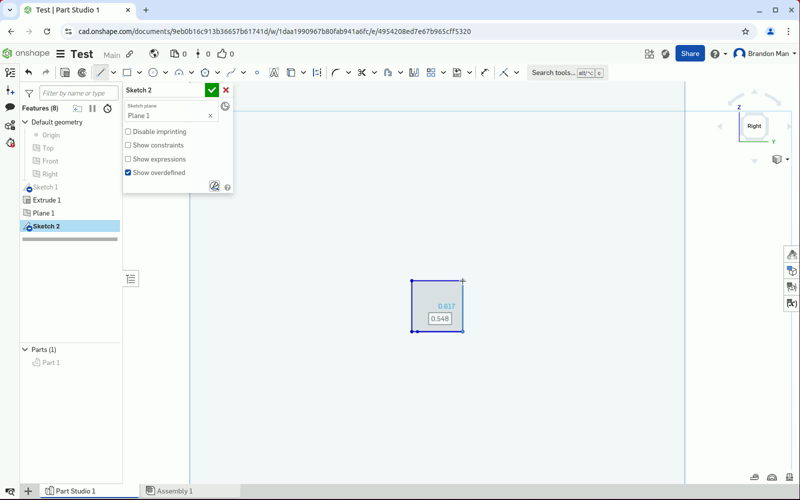
scroll(-6)
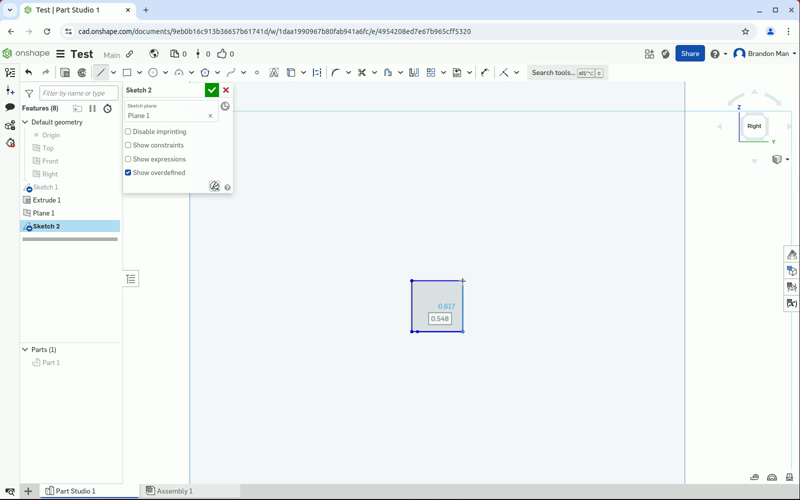
scroll(-6)
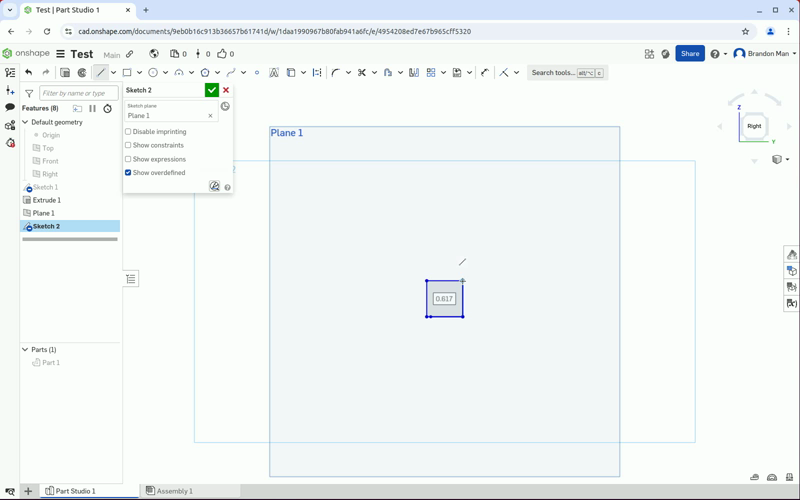
scroll(-6)
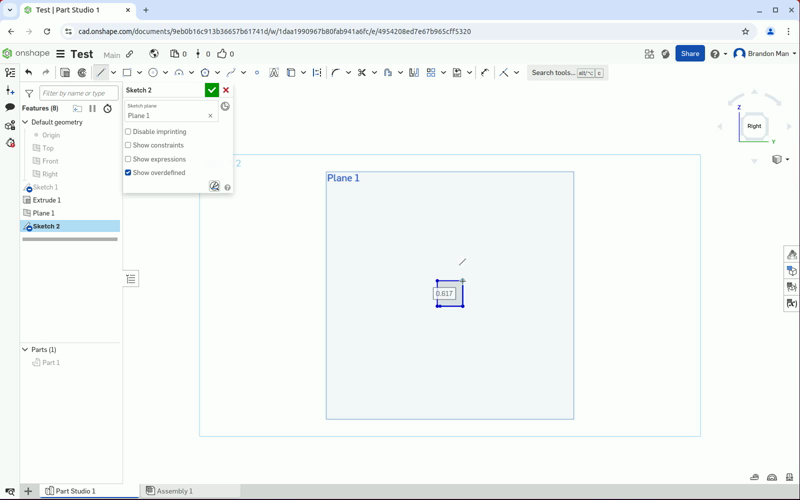
scroll(-6)
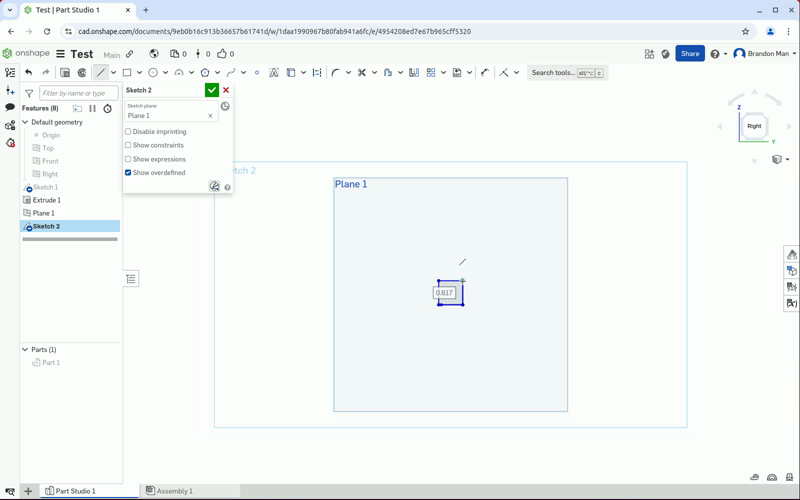
scroll(-6)
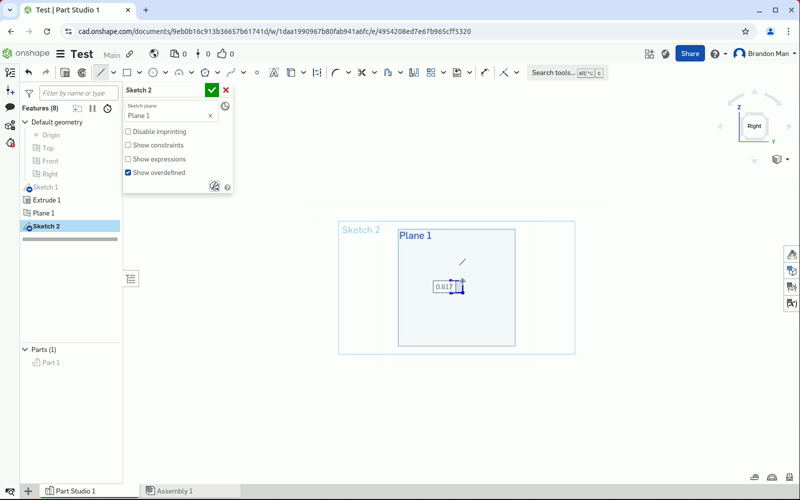
scroll(-6)
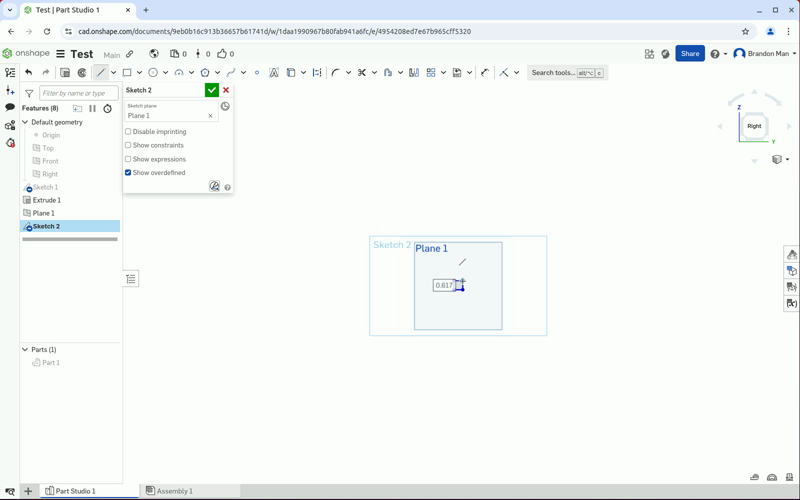
scroll(-6)
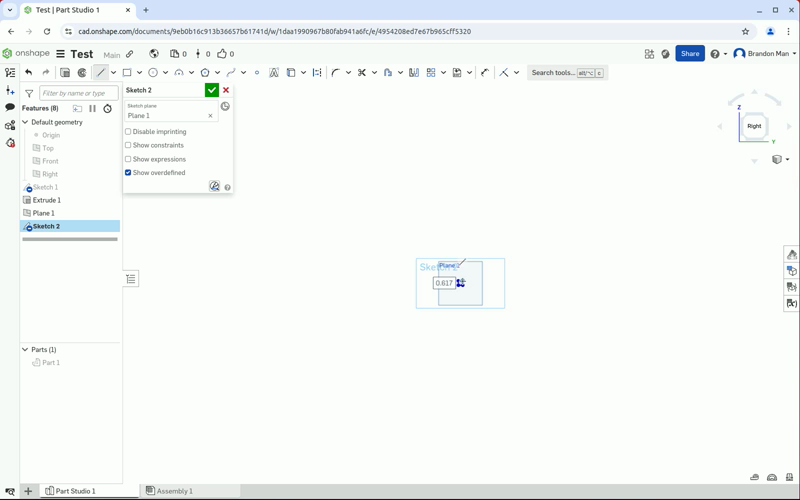
key_up(shift)
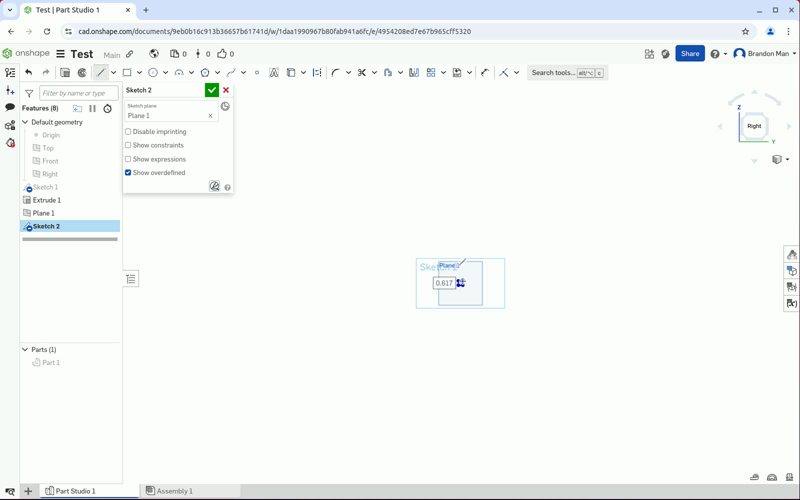
key_down(shift)
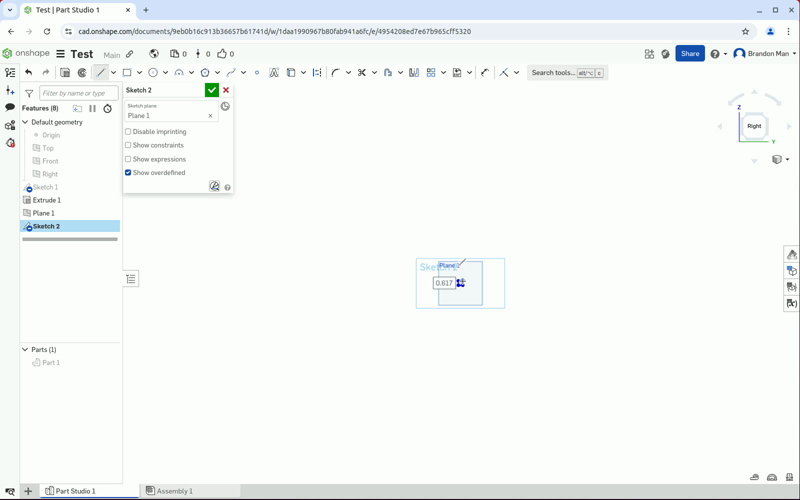
mouse_move(492, 280)
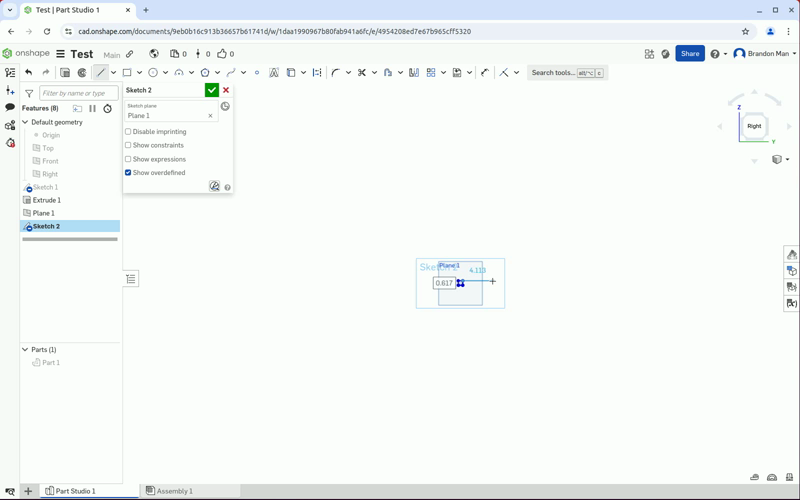
mouse_move(458, 280)
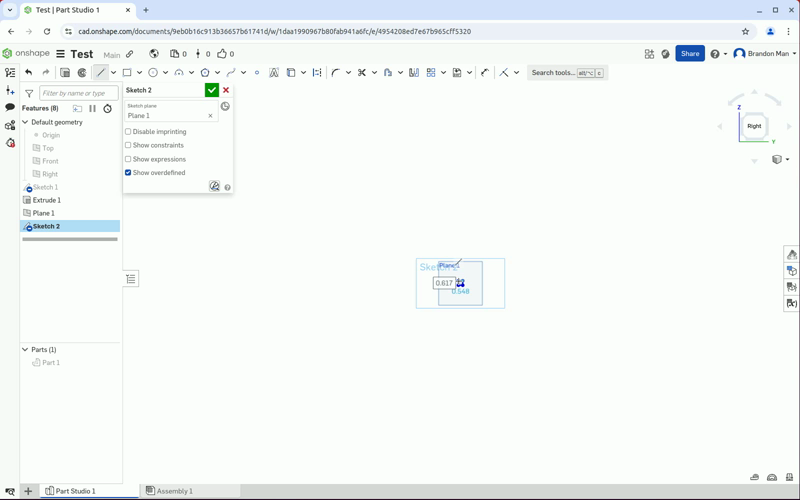
scroll(6)
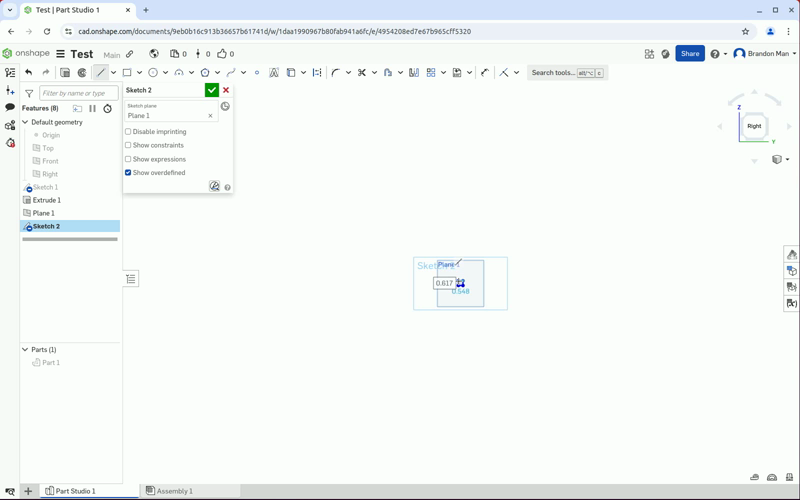
scroll(6)
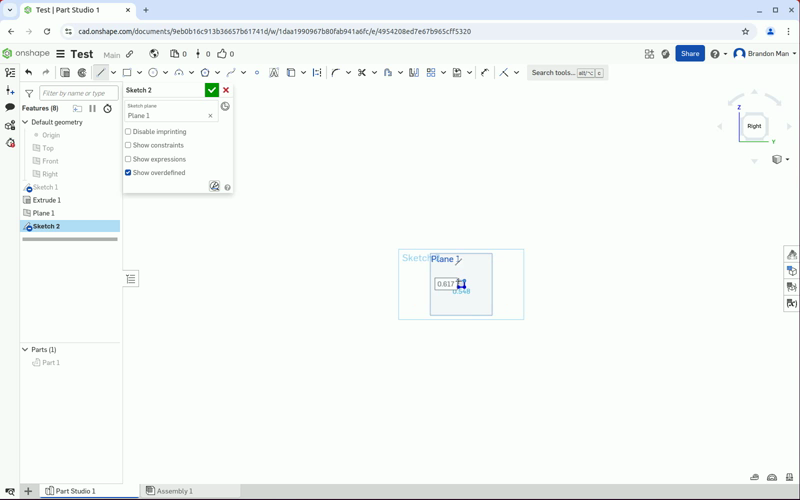
scroll(6)
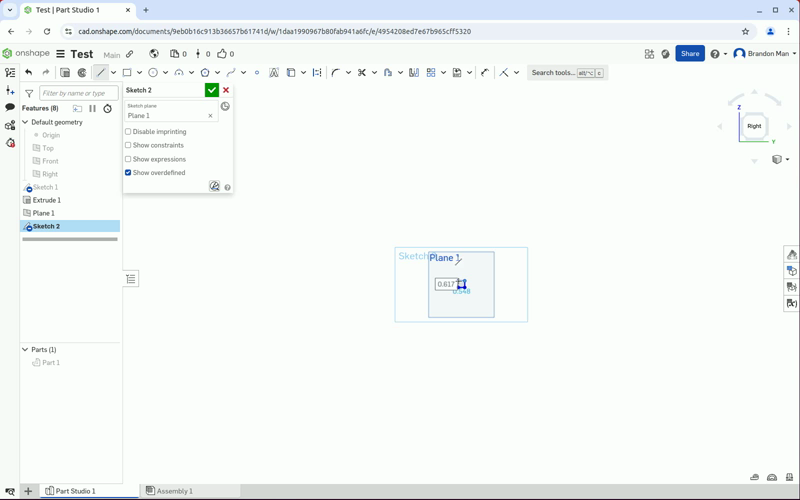
scroll(6)
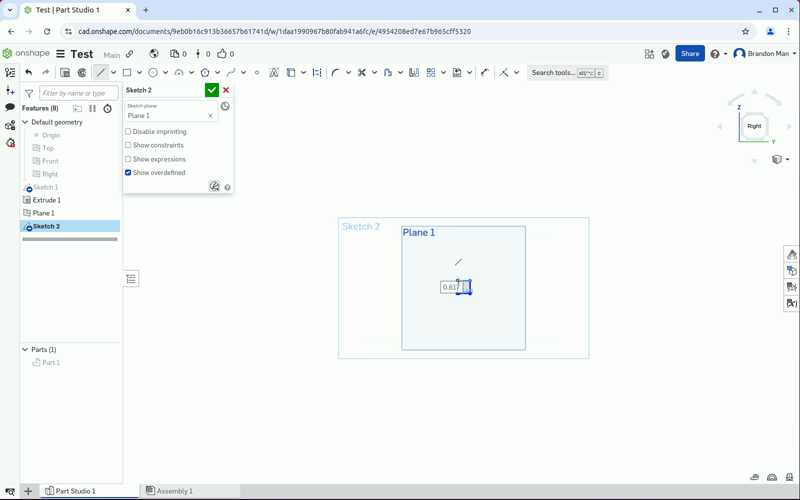
scroll(6)
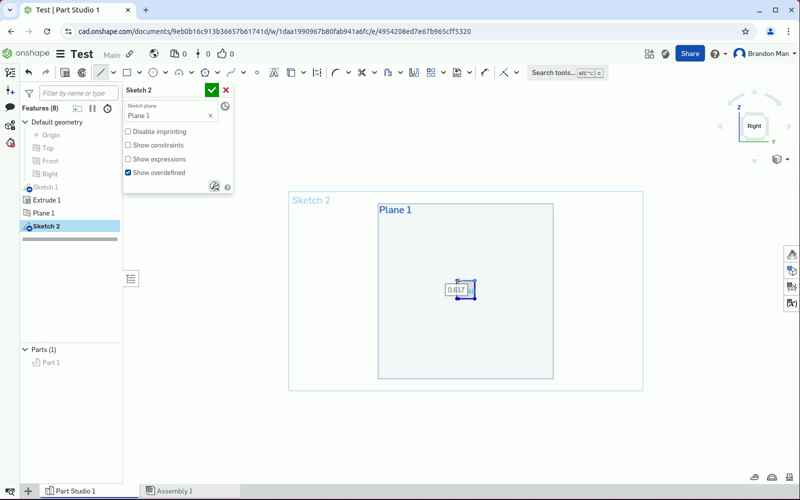
scroll(6)
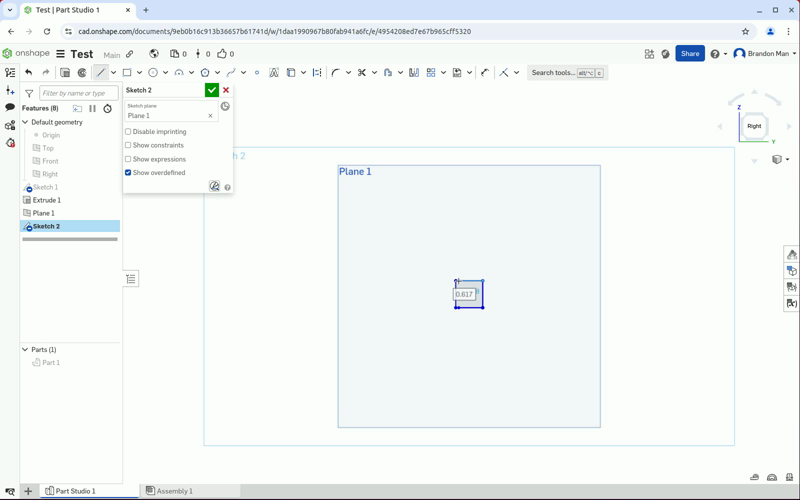
scroll(6)
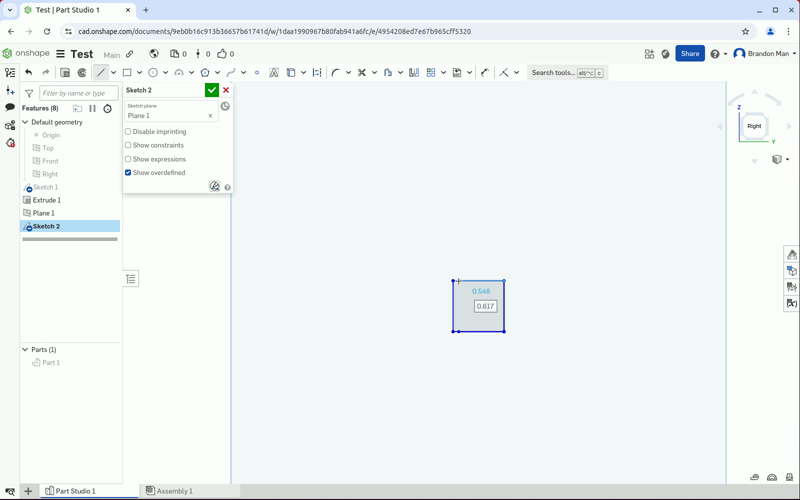
click(458, 280)
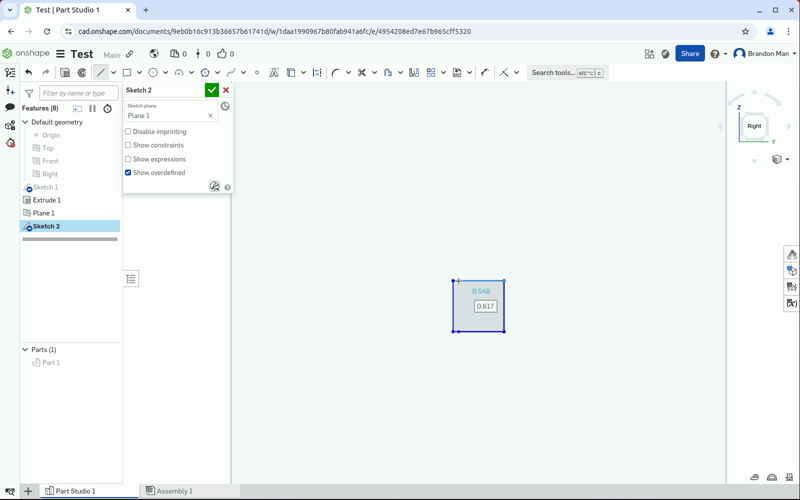
scroll(-6)
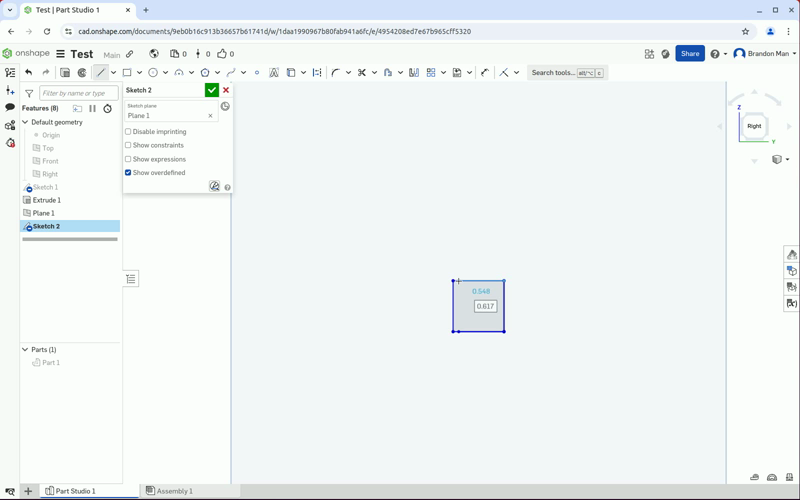
scroll(-6)
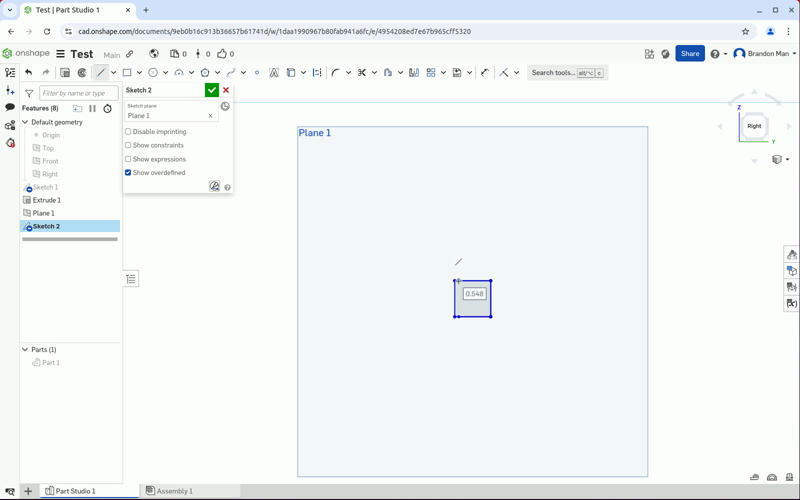
scroll(-6)
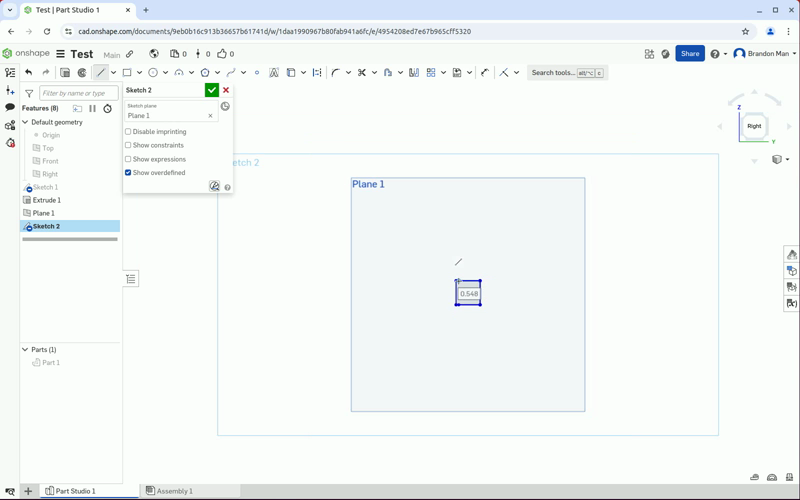
scroll(-6)
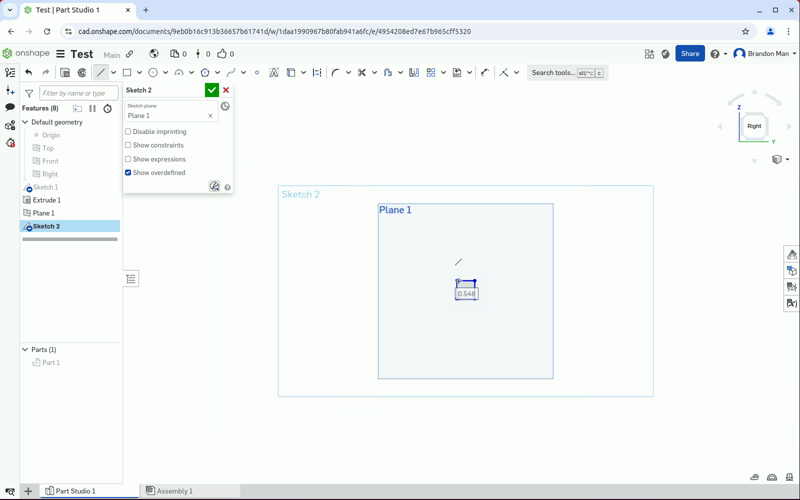
scroll(-6)
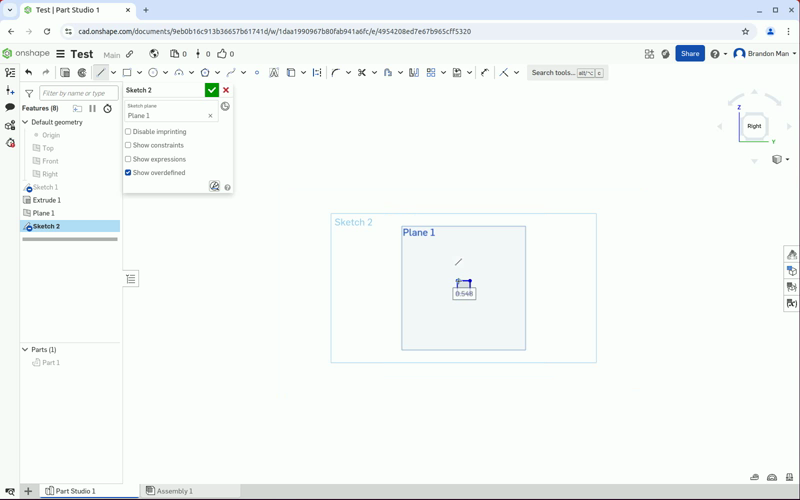
scroll(-6)
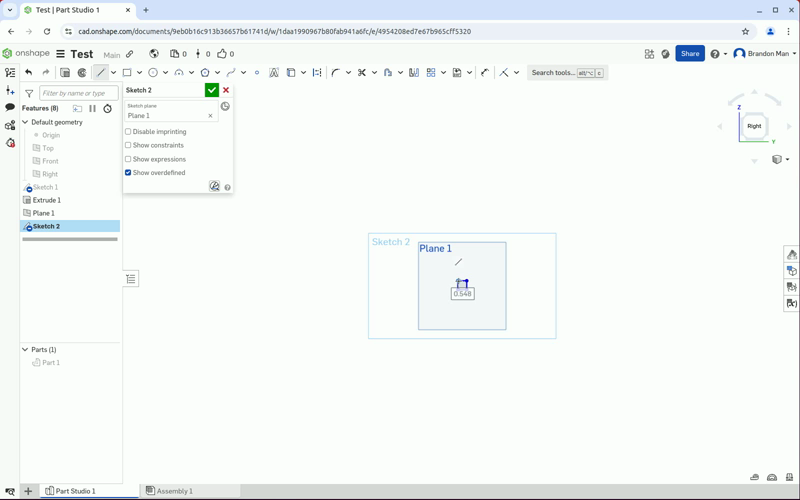
scroll(-6)
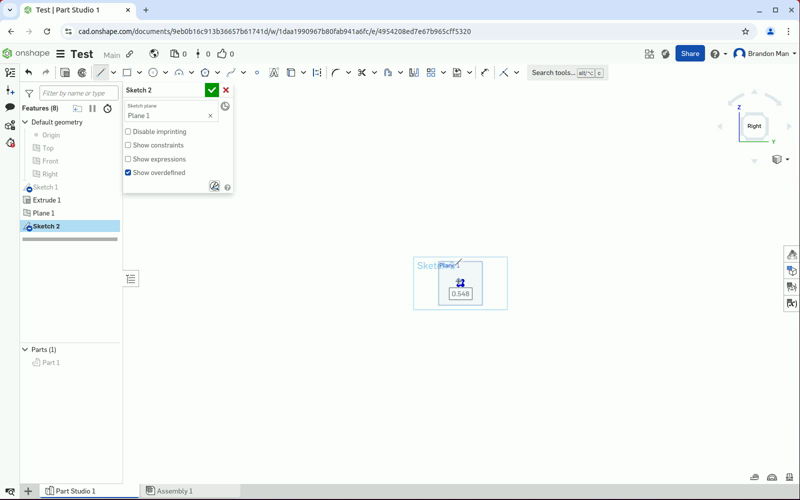
key_up(shift)
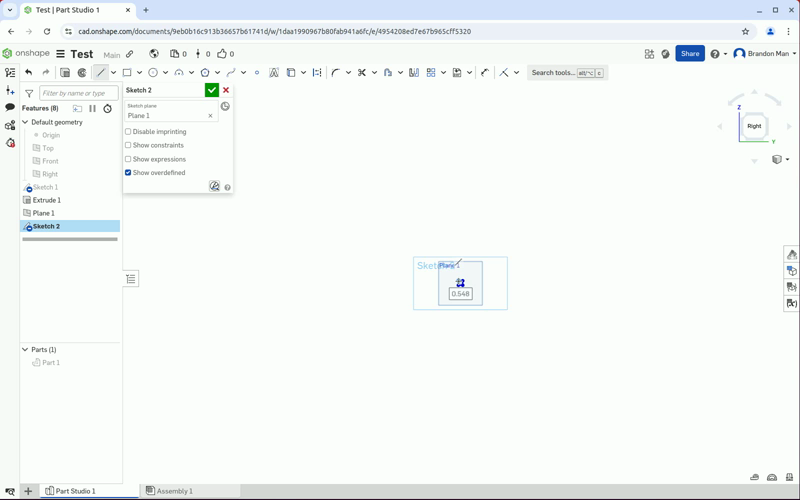
mouse_move(488, 280)
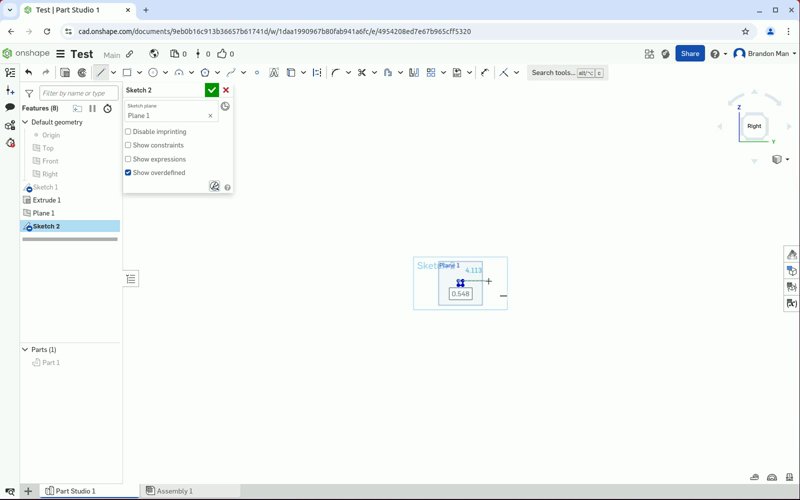
key_down(shift)
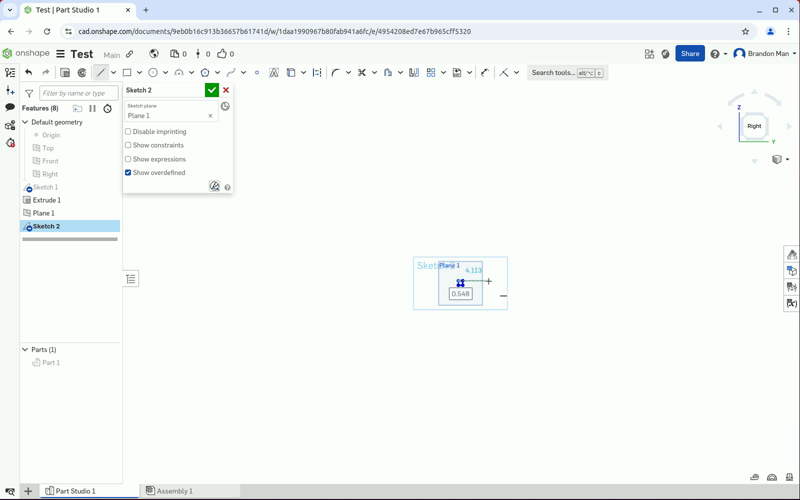
mouse_move(458, 285)
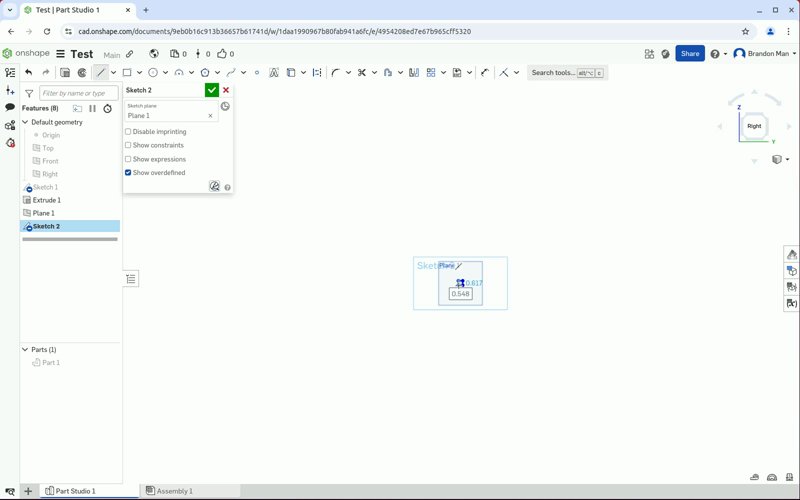
scroll(6)
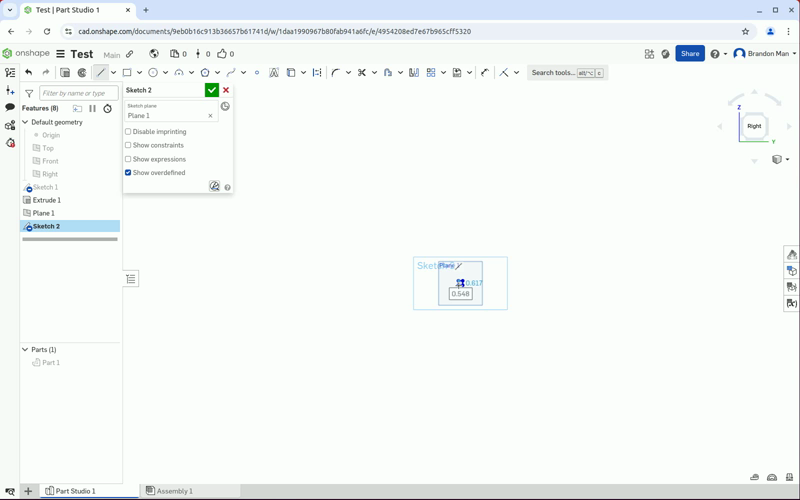
scroll(6)
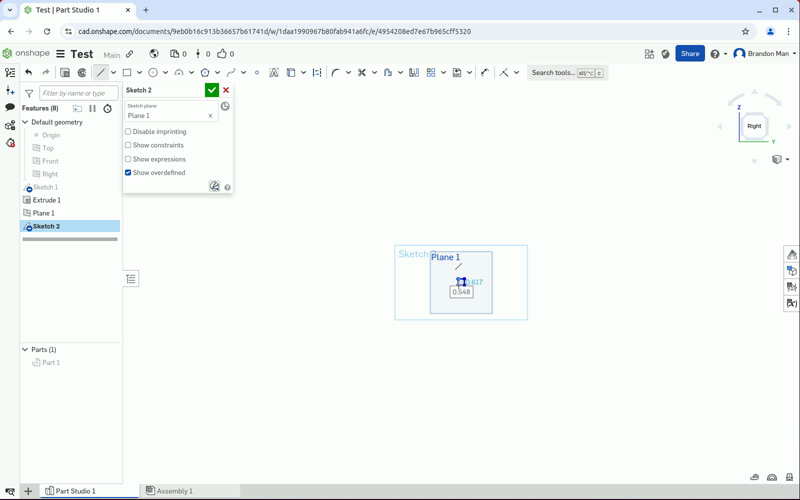
scroll(6)
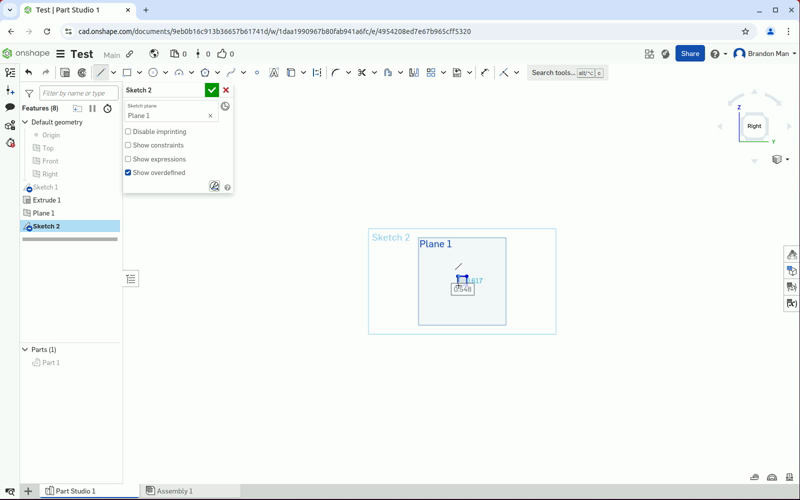
scroll(6)
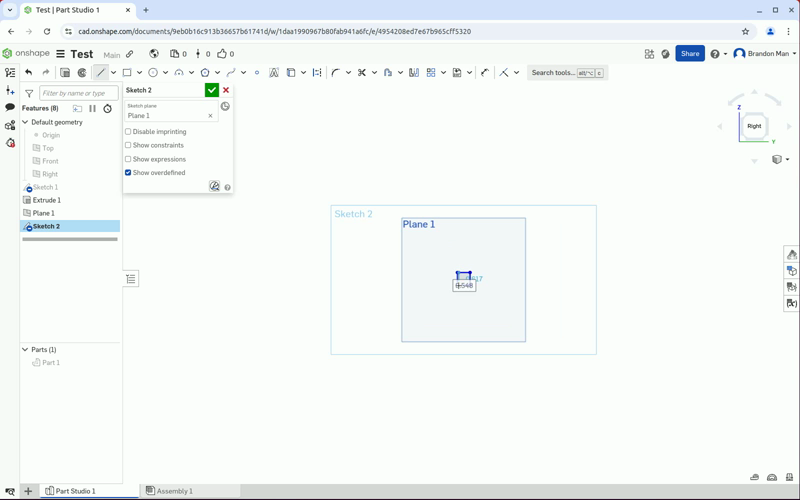
scroll(6)
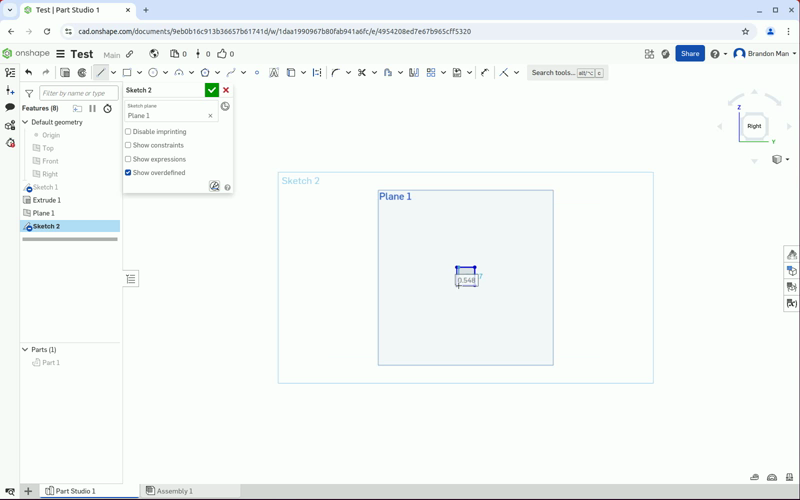
scroll(6)
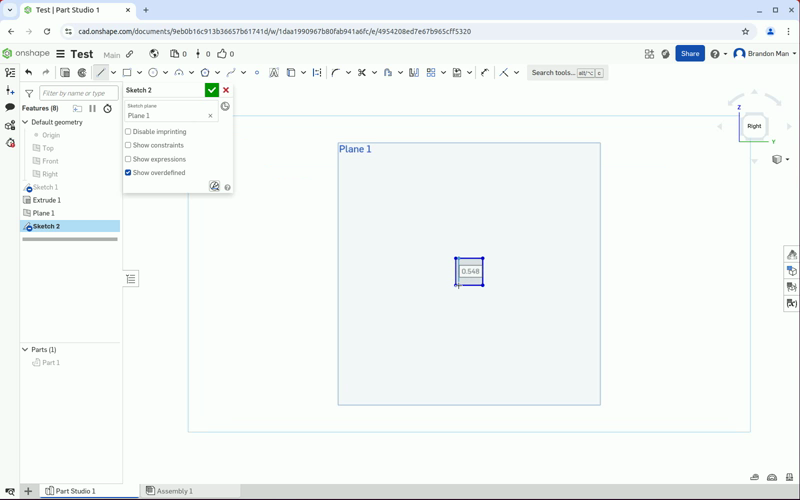
scroll(6)
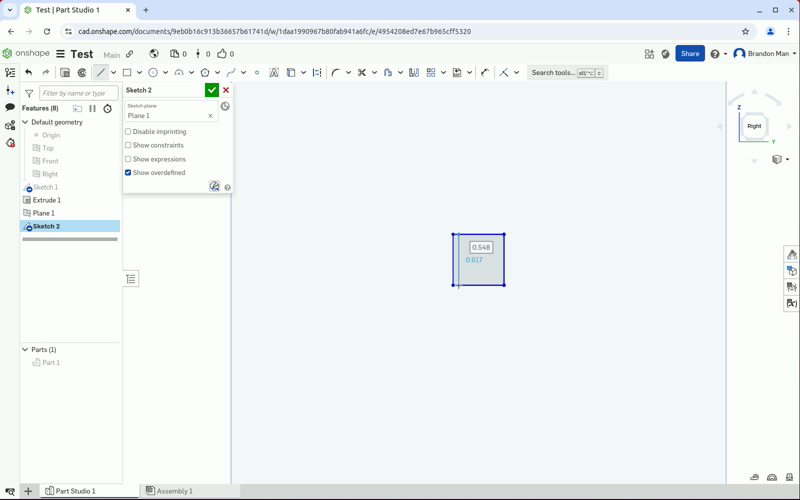
key_up(shift)
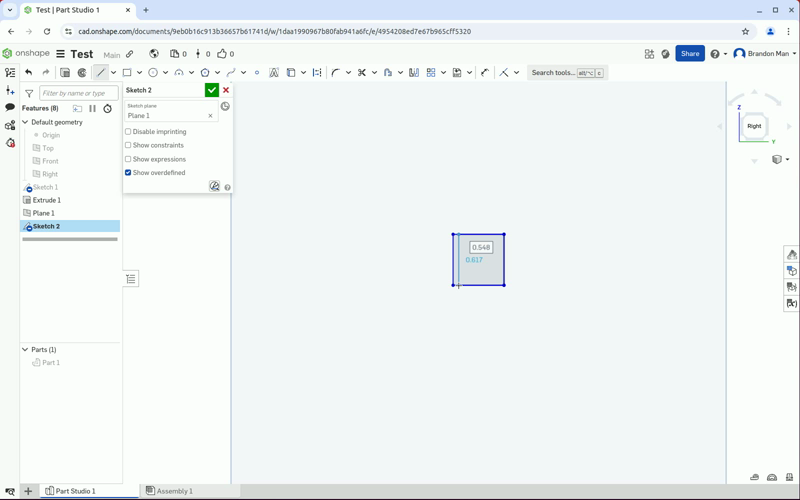
click(458, 285)
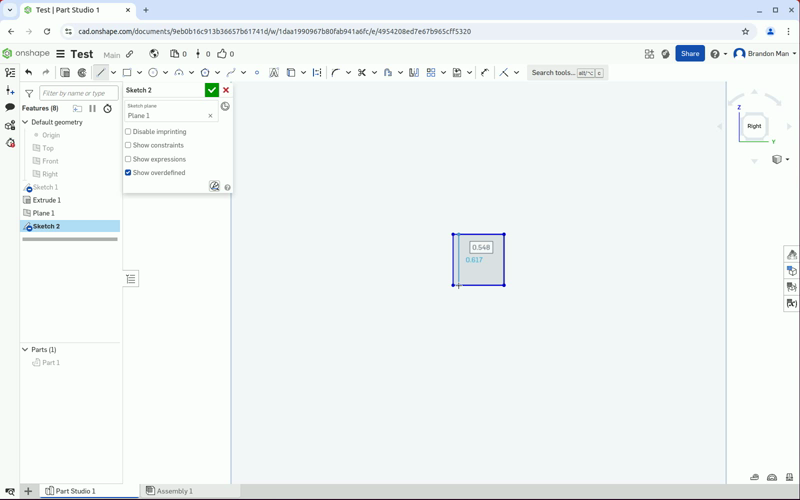
scroll(-6)
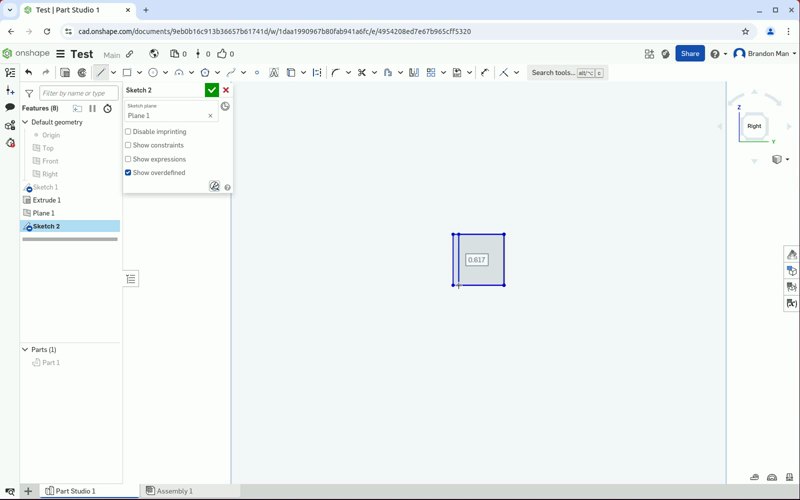
scroll(-6)
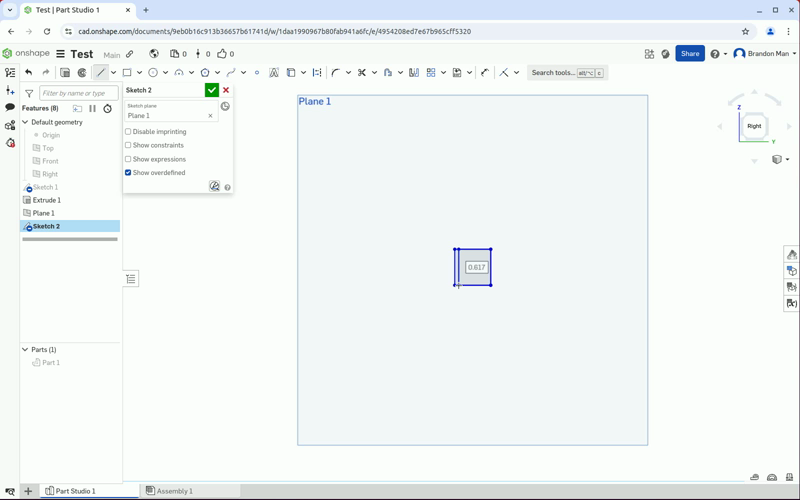
scroll(-6)
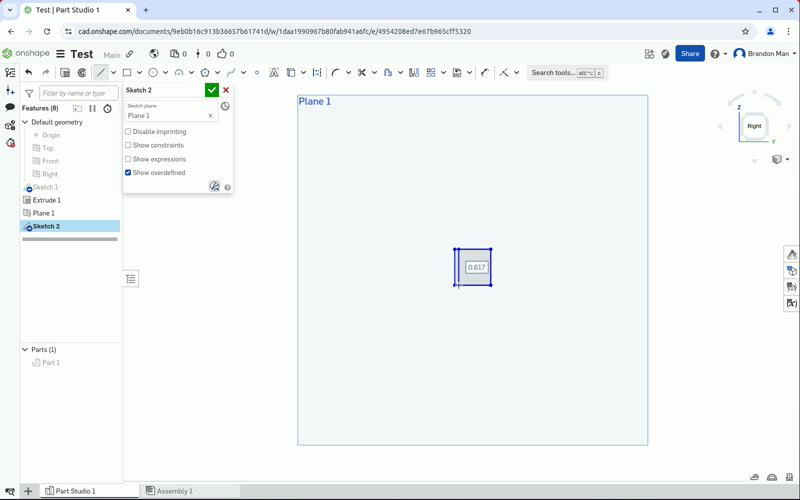
scroll(-6)
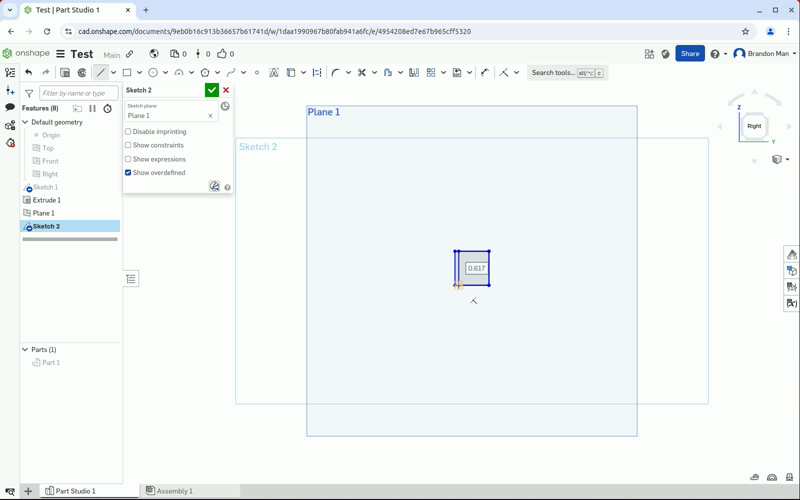
scroll(-6)
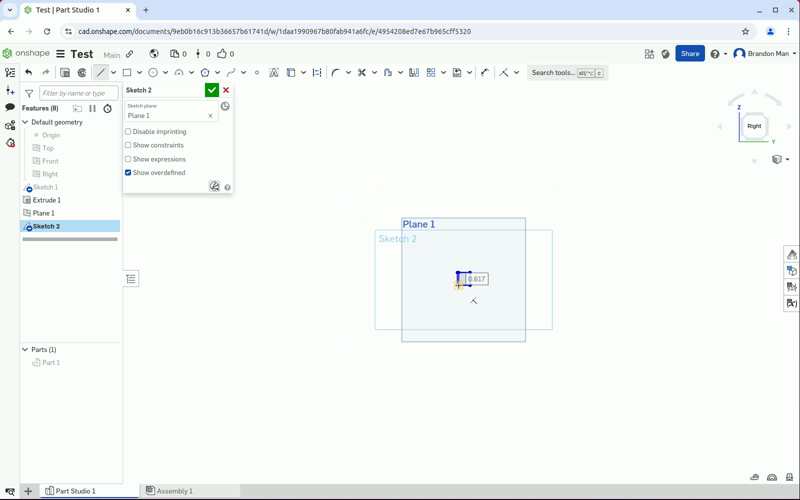
scroll(-6)
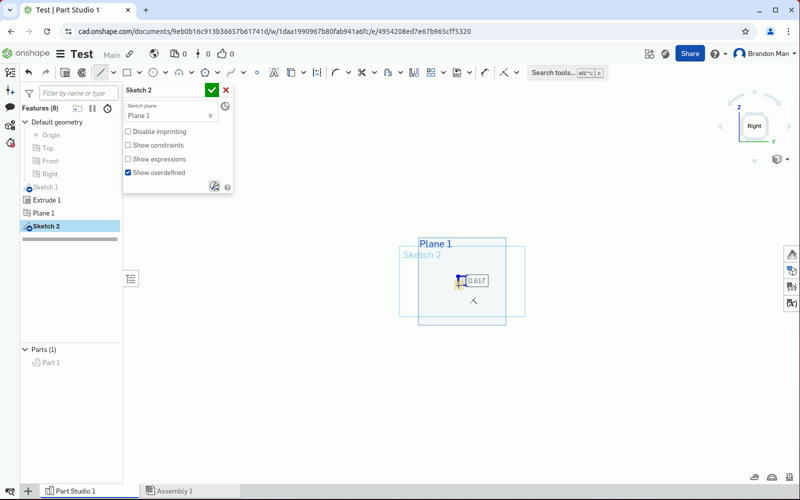
scroll(-6)
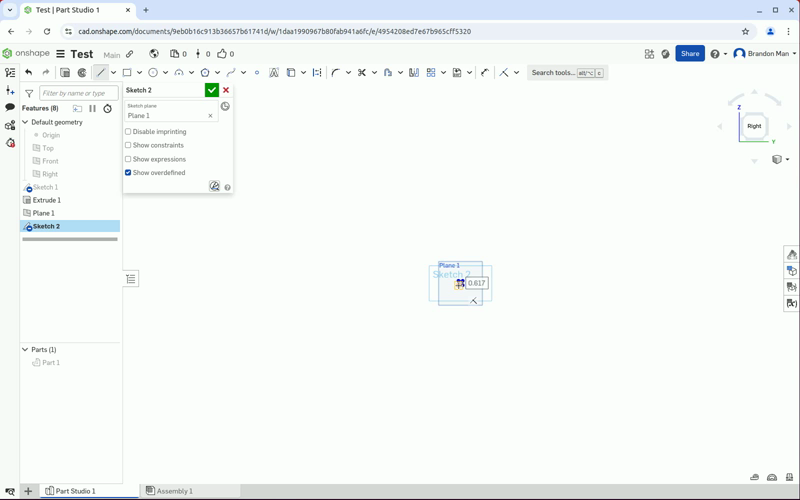
key(esc)
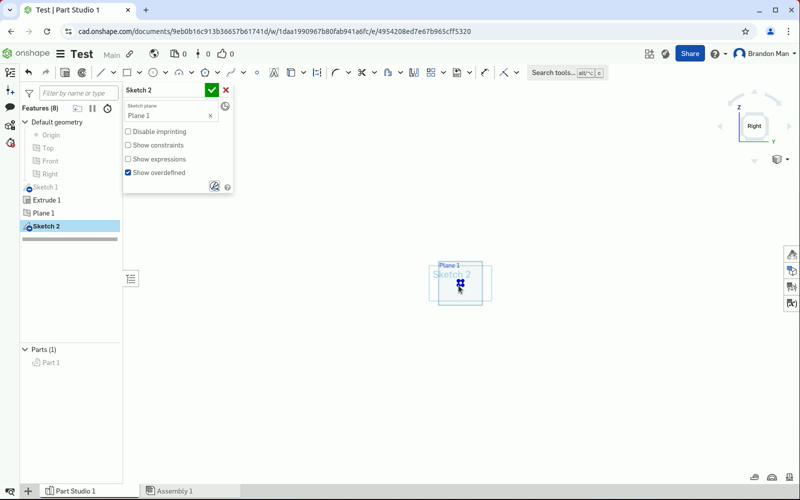
mouse_move(458, 284)
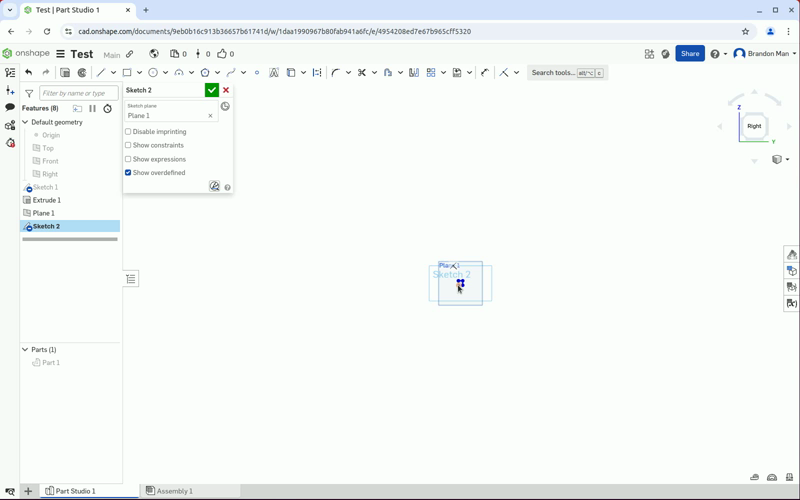
scroll(6)
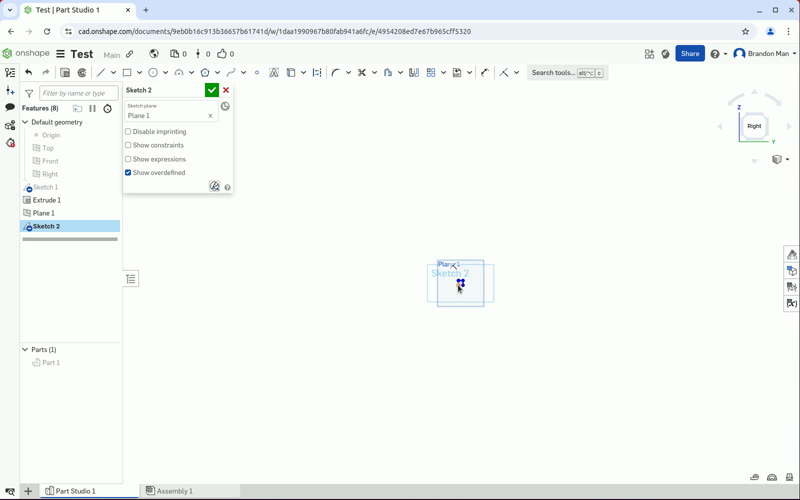
scroll(6)
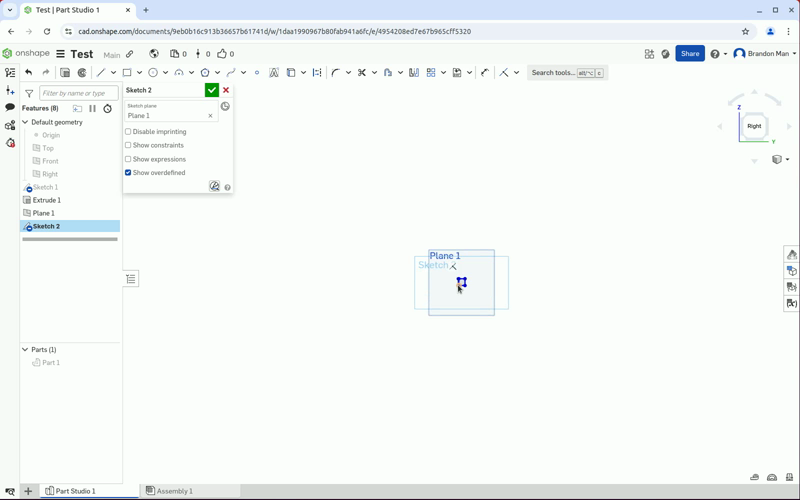
scroll(6)
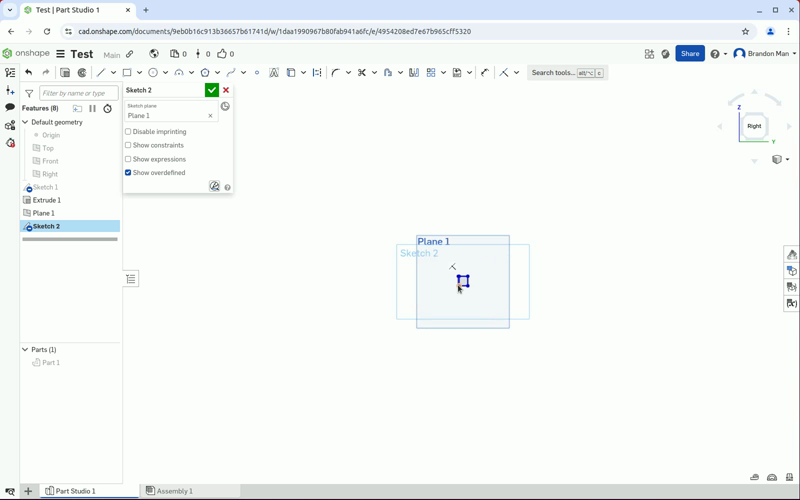
scroll(6)
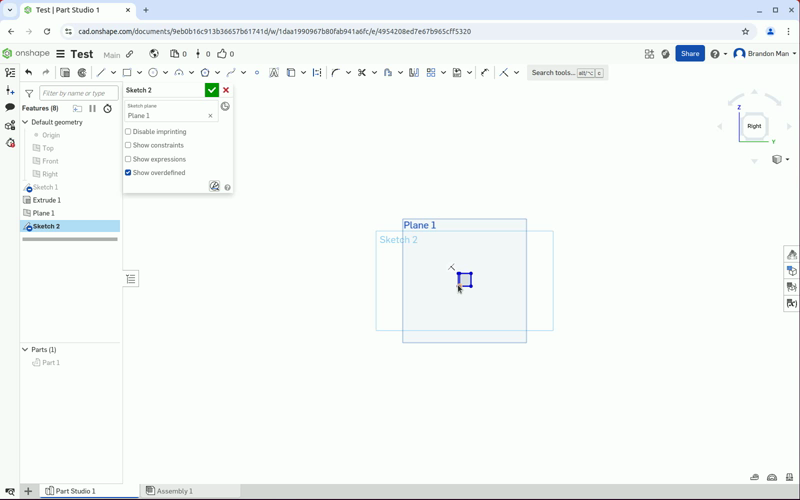
scroll(6)
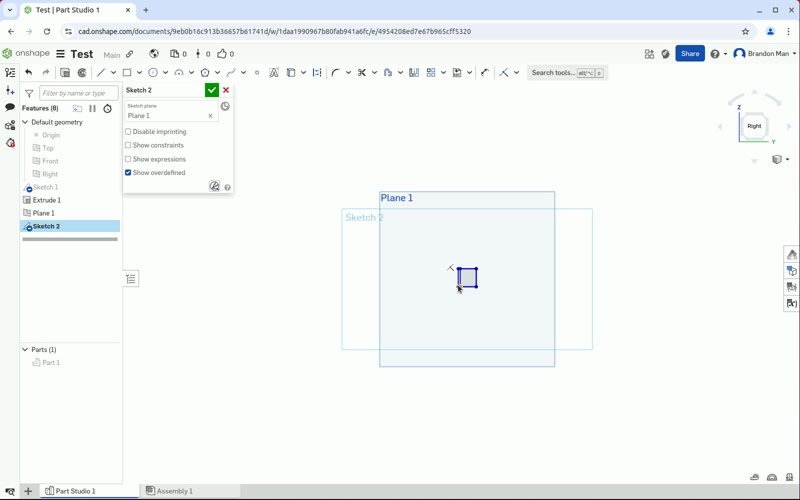
scroll(6)
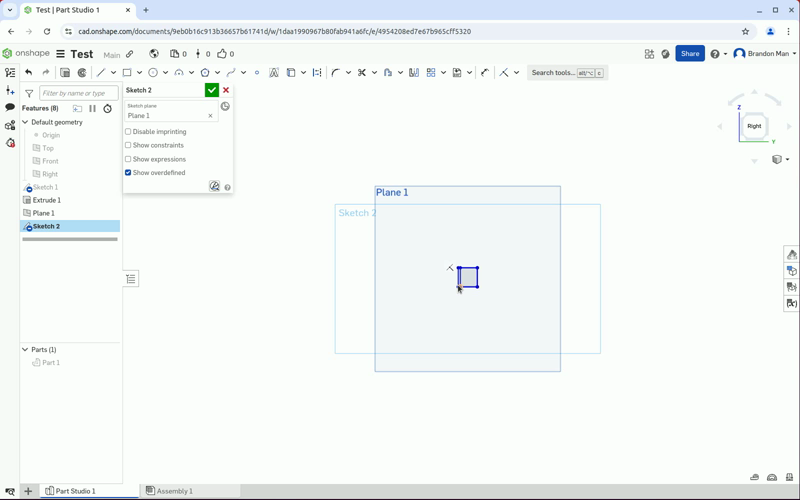
scroll(6)
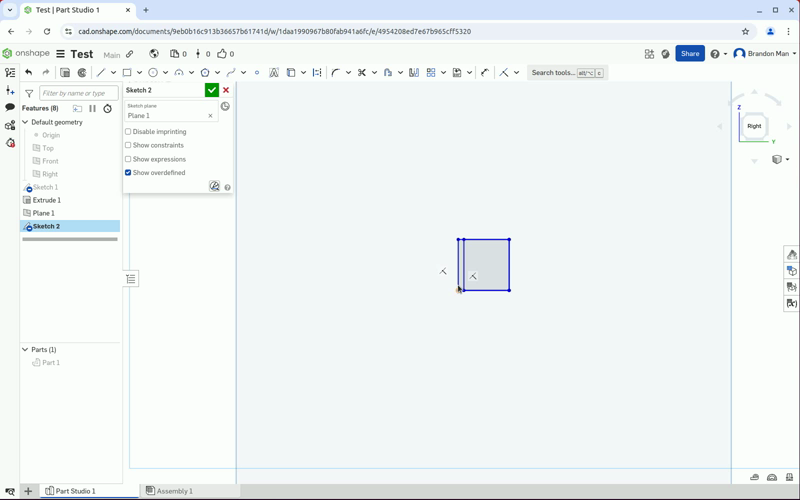
click(458, 284)
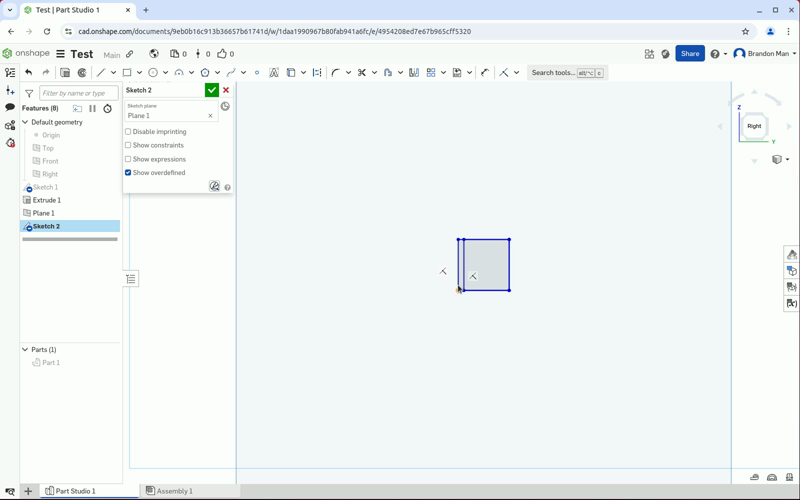
scroll(-6)
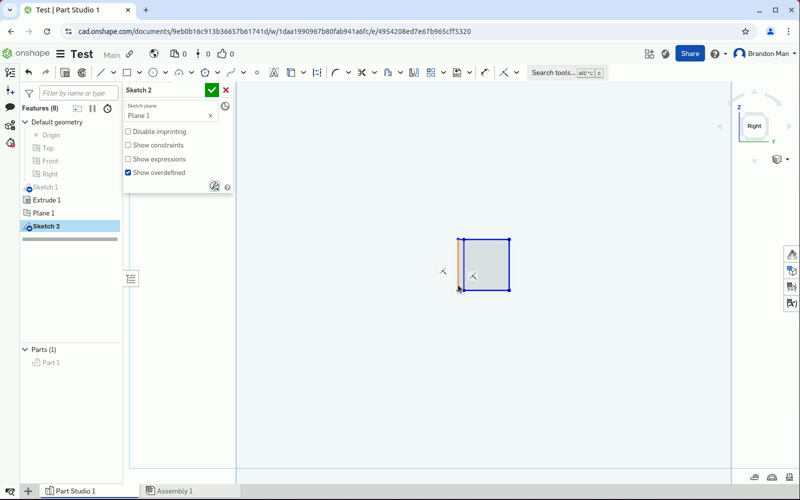
scroll(-6)
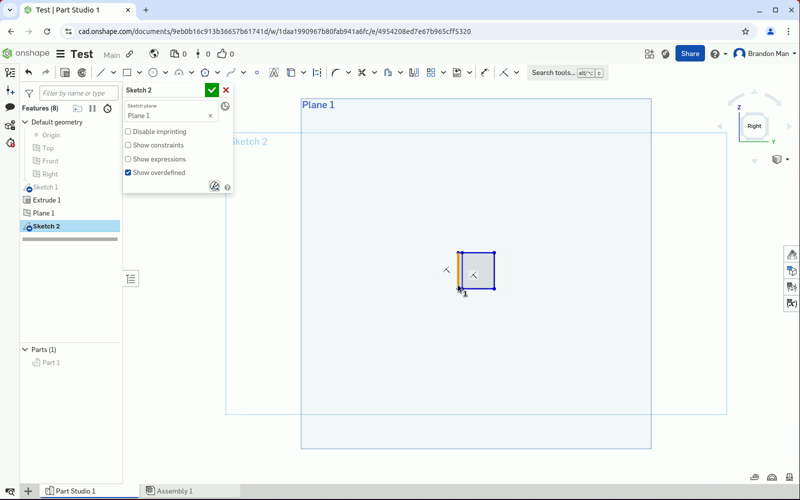
scroll(-6)
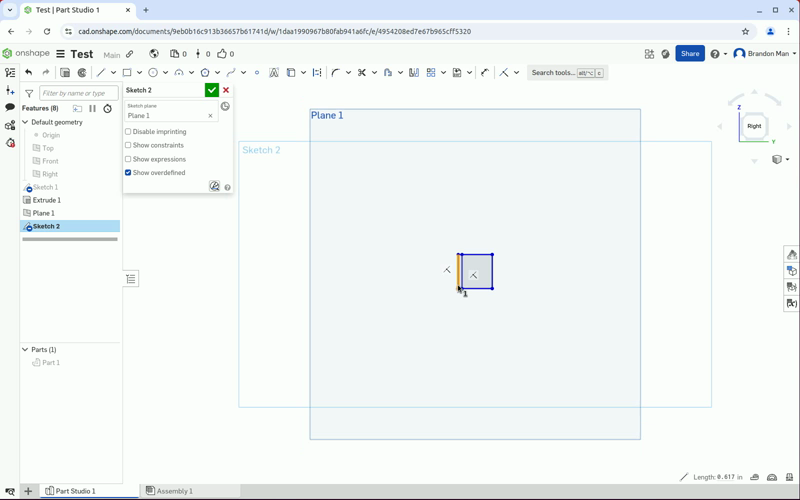
scroll(-6)
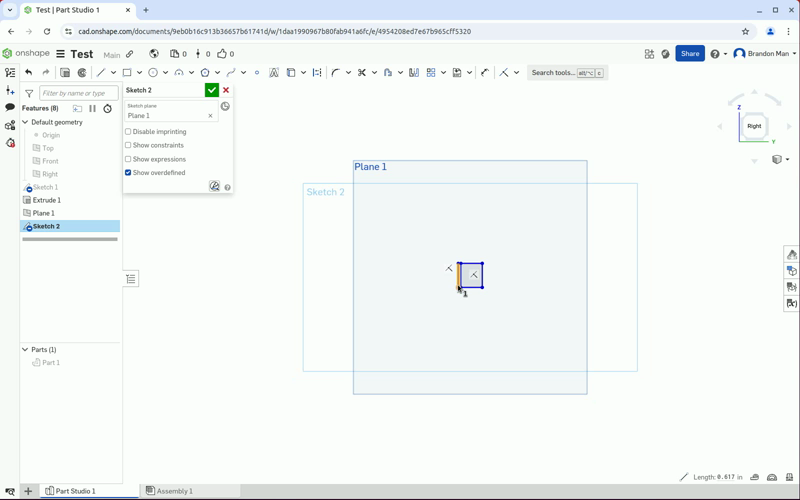
scroll(-6)
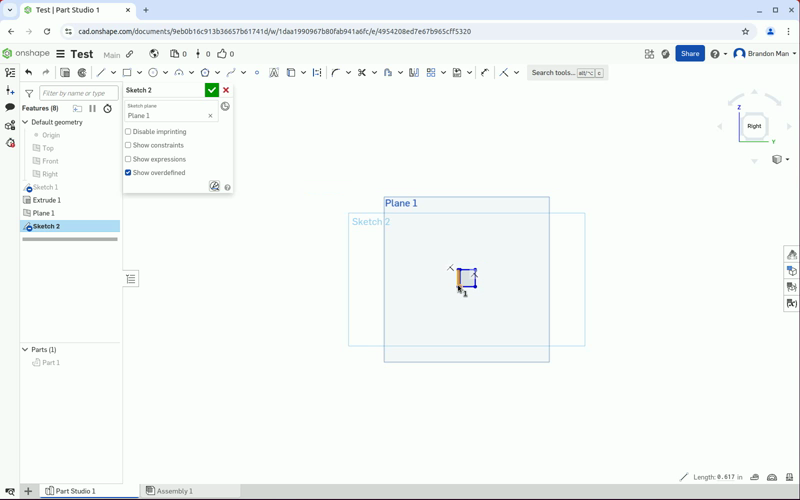
scroll(-6)
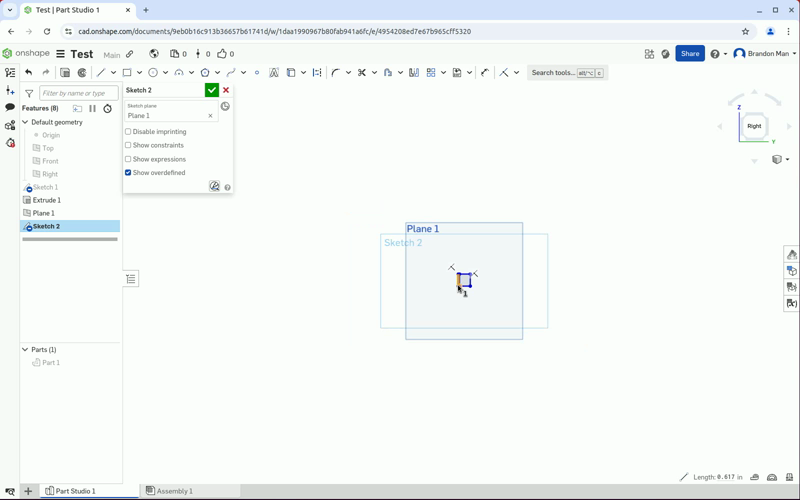
scroll(-6)
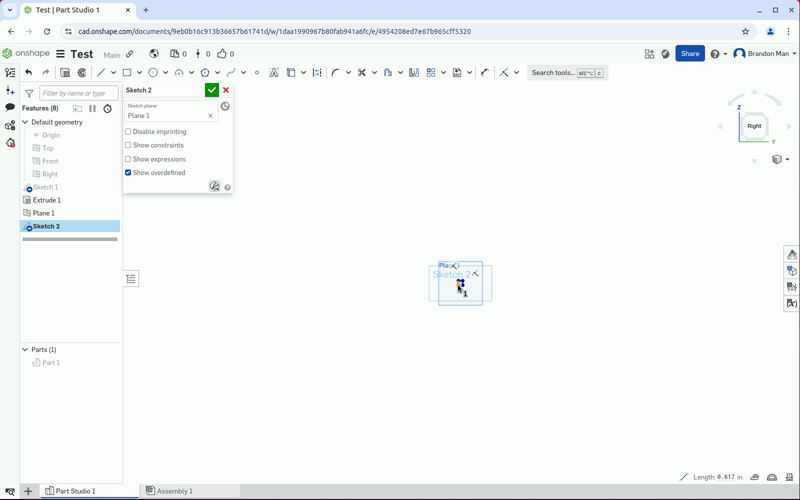
mouse_move(73, 352)
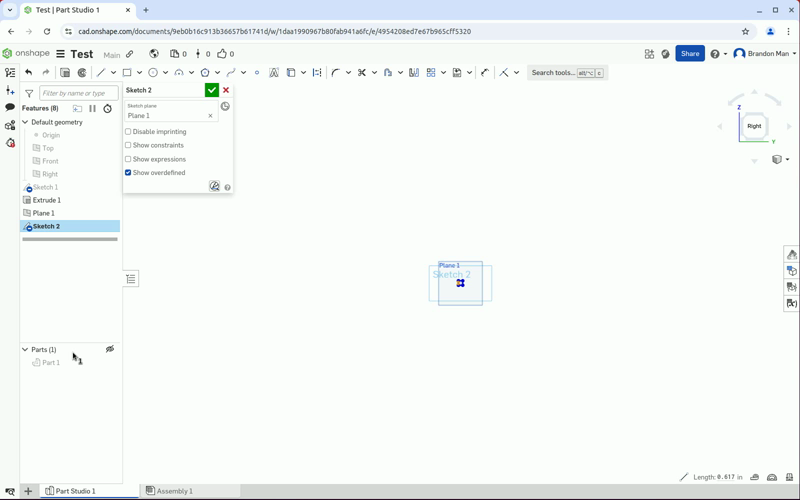
key(shift+y)
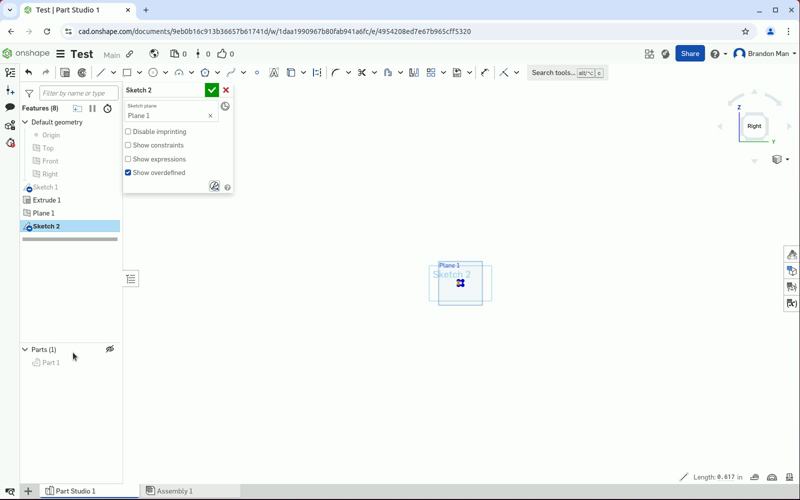
key(shift+e)
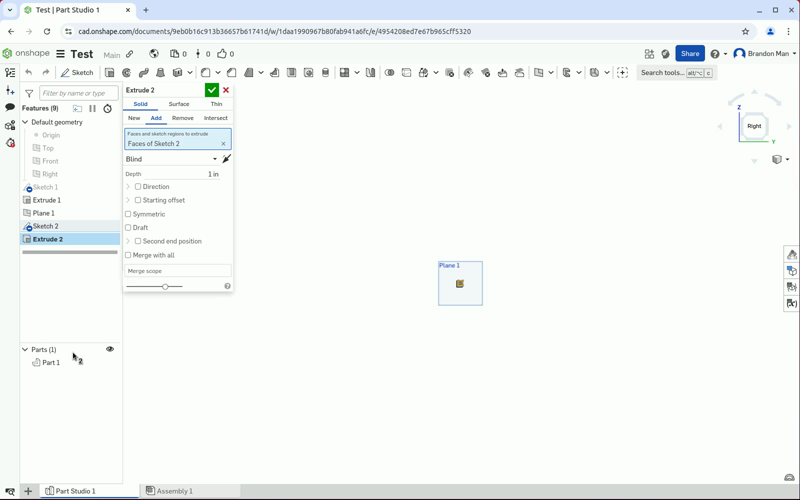
mouse_move(143, 106)
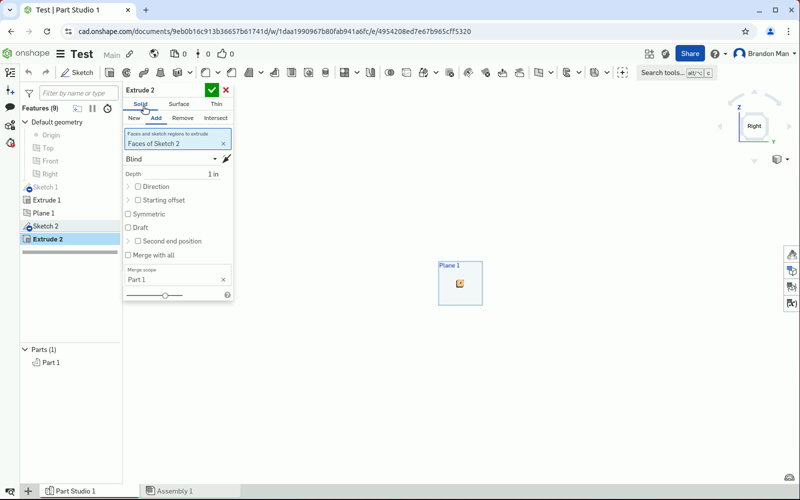
click(143, 106)
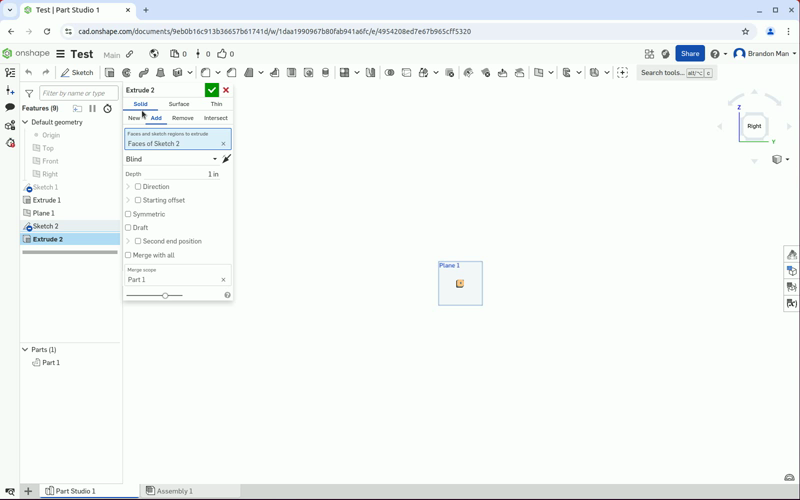
mouse_move(137, 120)
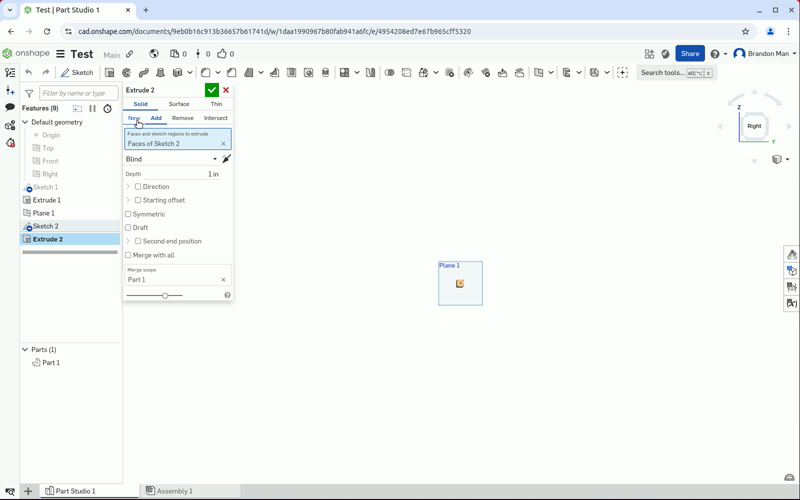
click(137, 120)
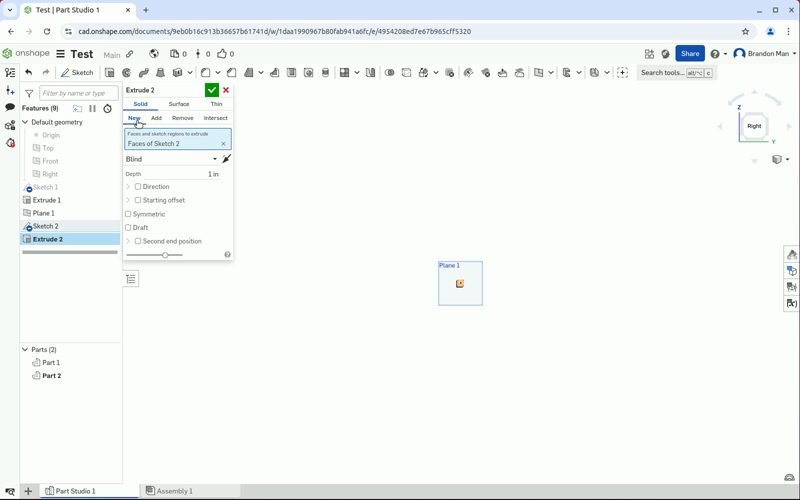
key(tab, 4)
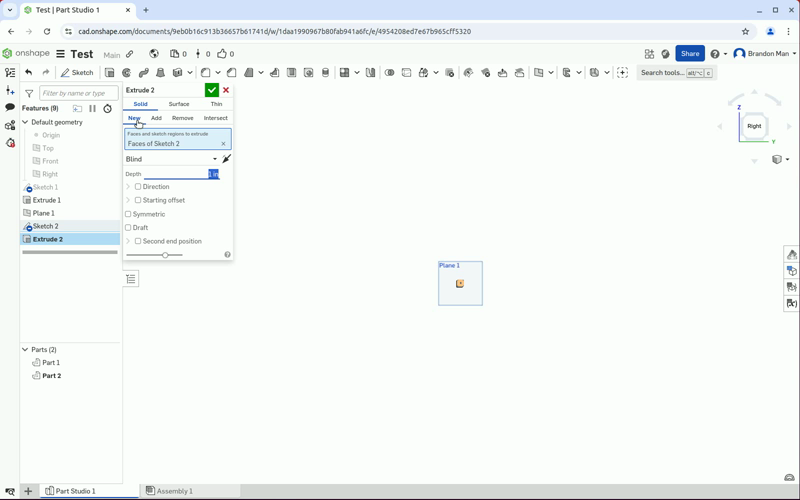
text(-0.241)
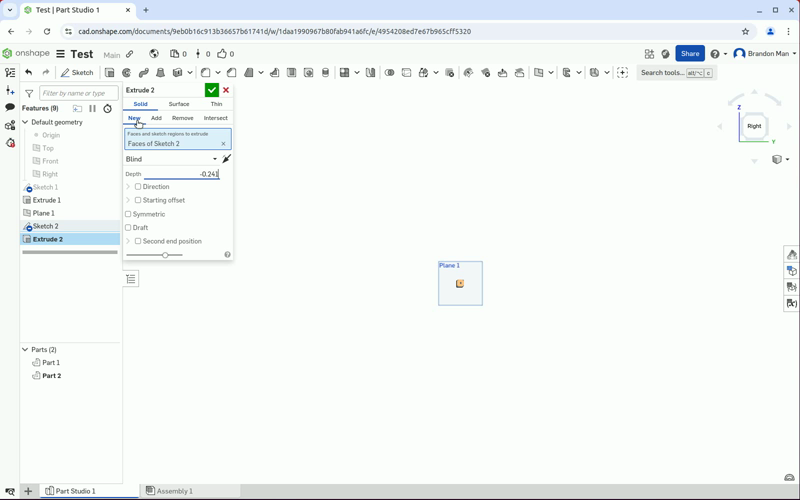
key(enter)
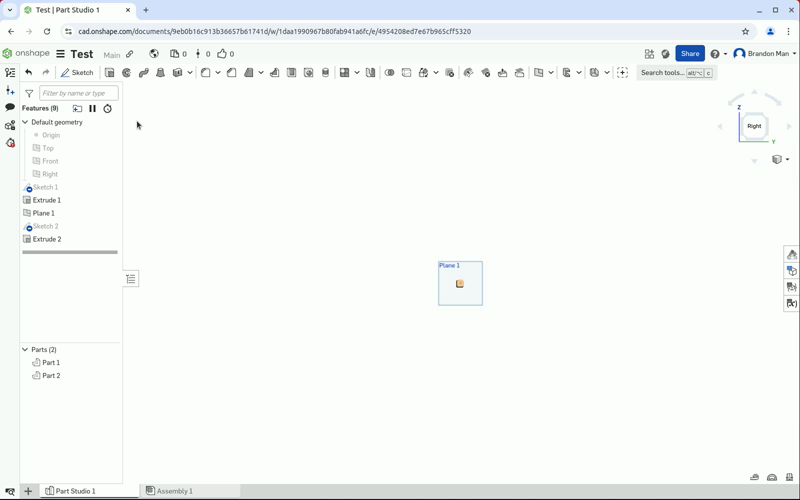
key(shift+h)
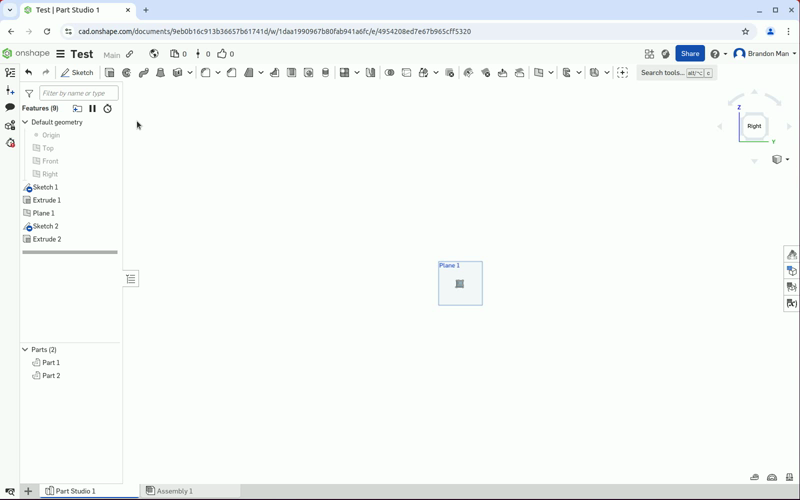
key(shift+h)
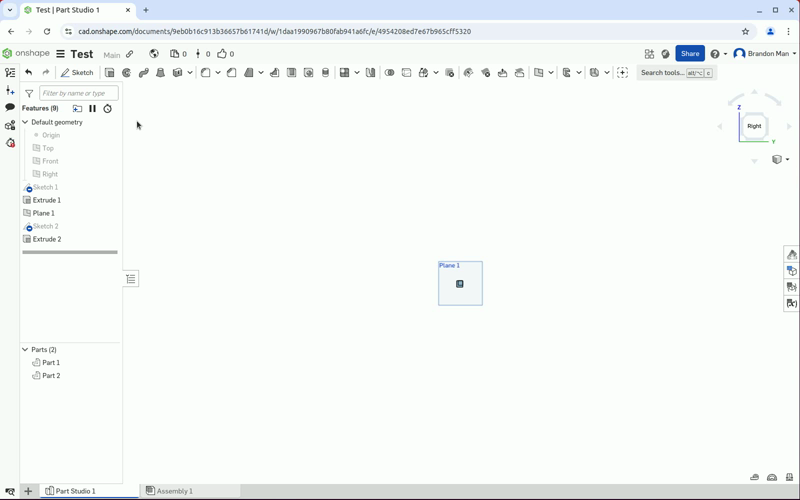
mouse_move(73, 189)
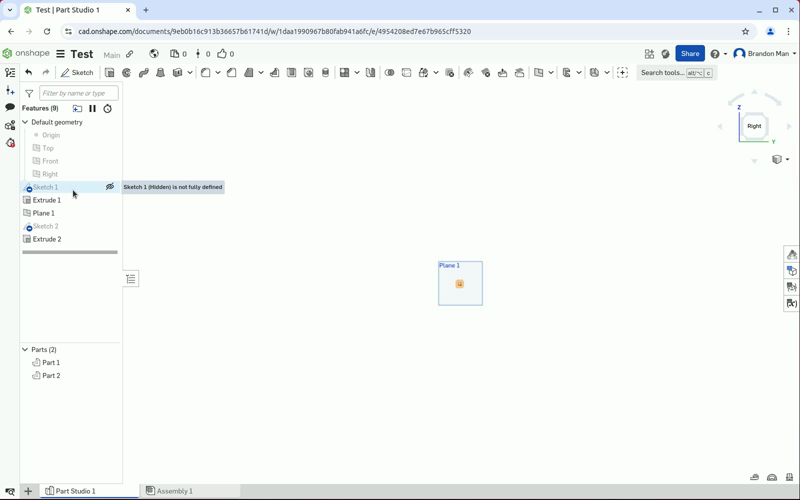
click(73, 189)
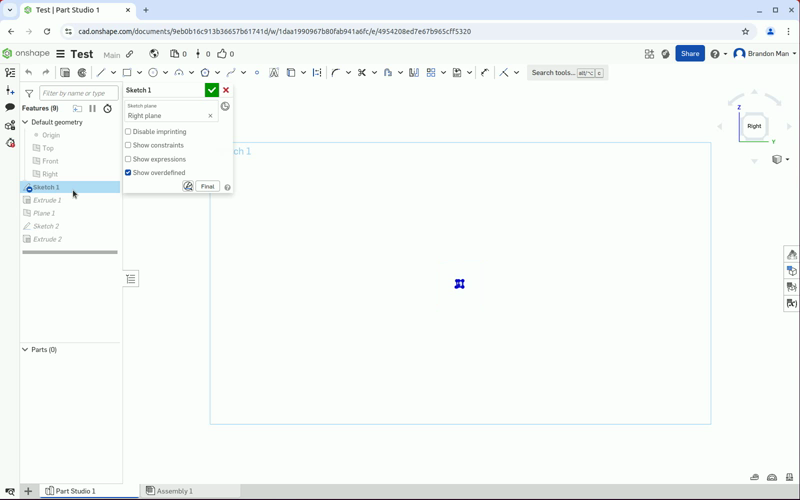
mouse_move(229, 92)
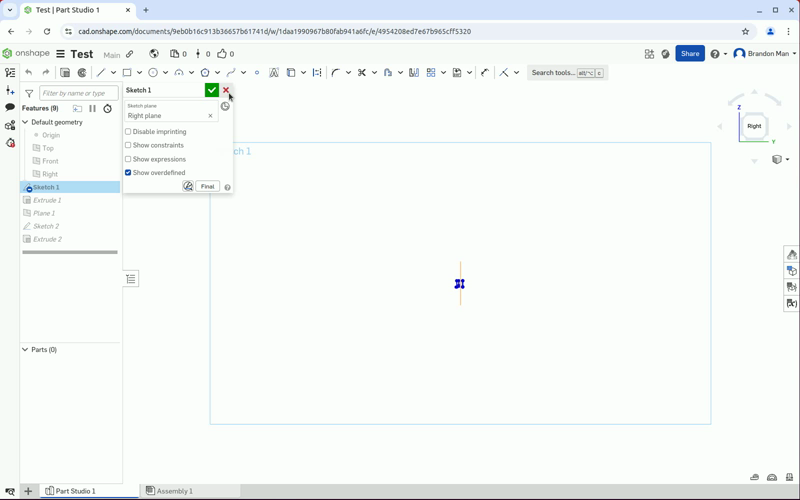
click(229, 92)
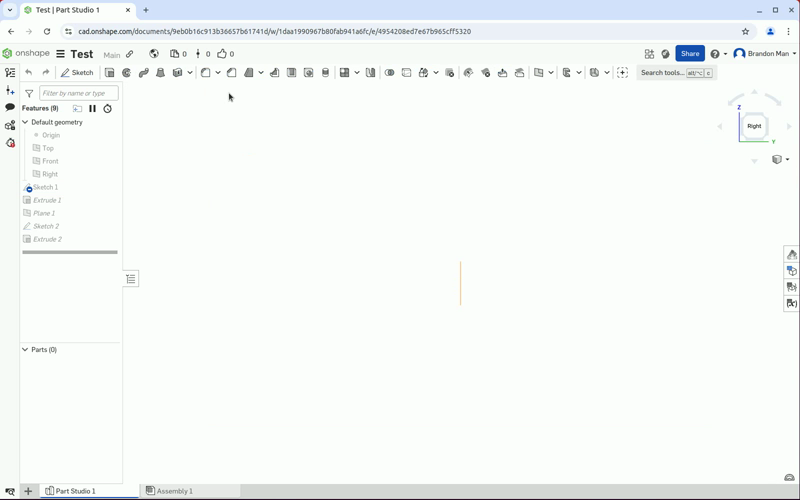
key(shift+s)
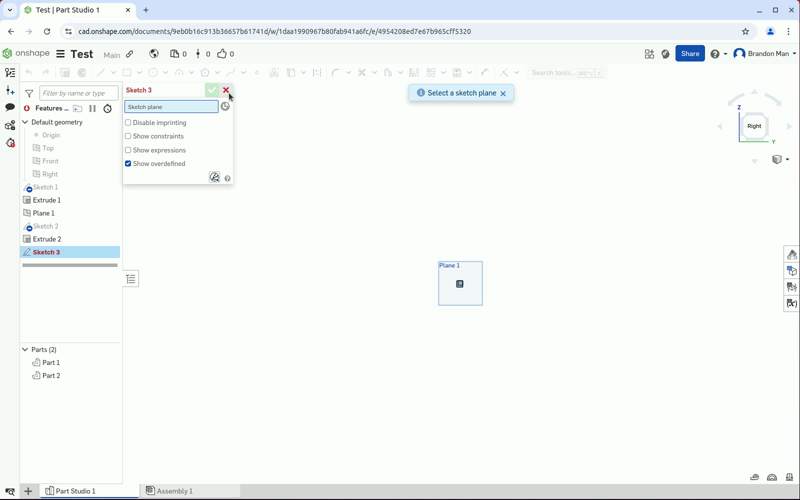
mouse_move(73, 215)
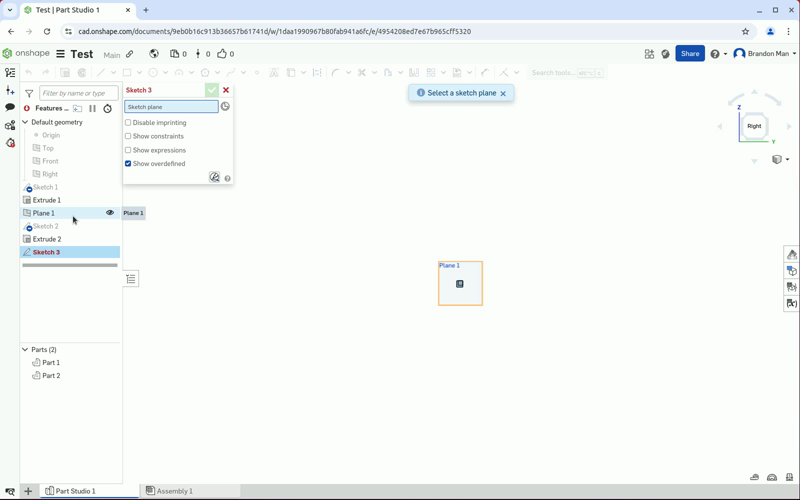
click(73, 215)
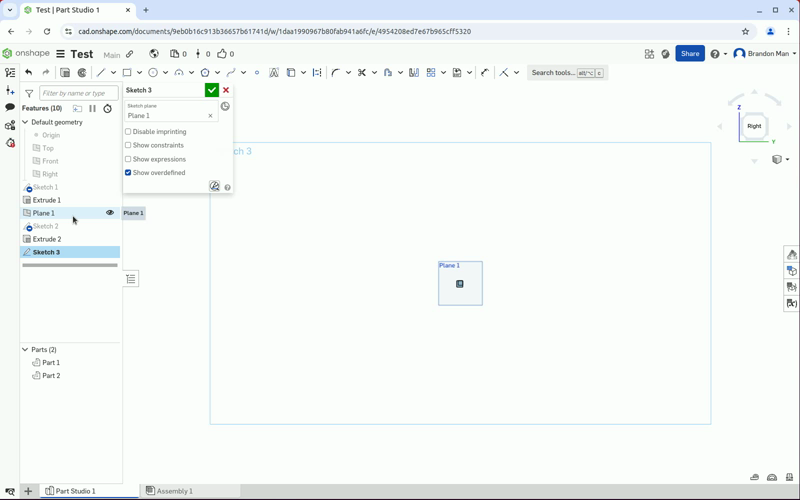
mouse_move(73, 352)
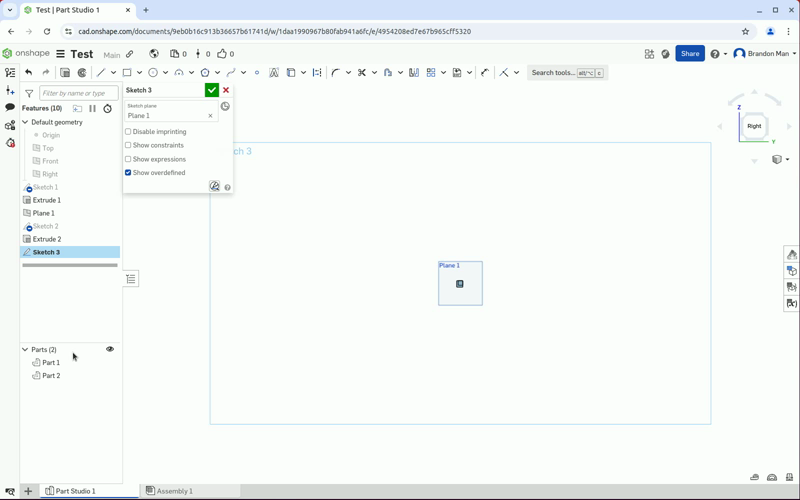
key(y)
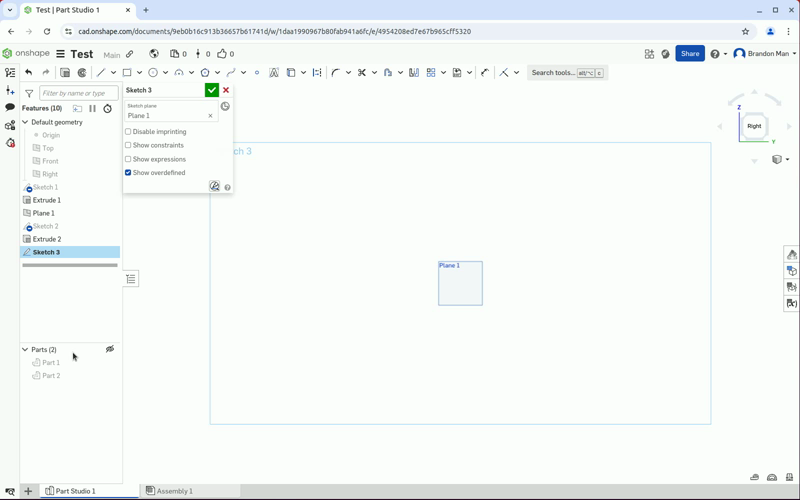
key(l)
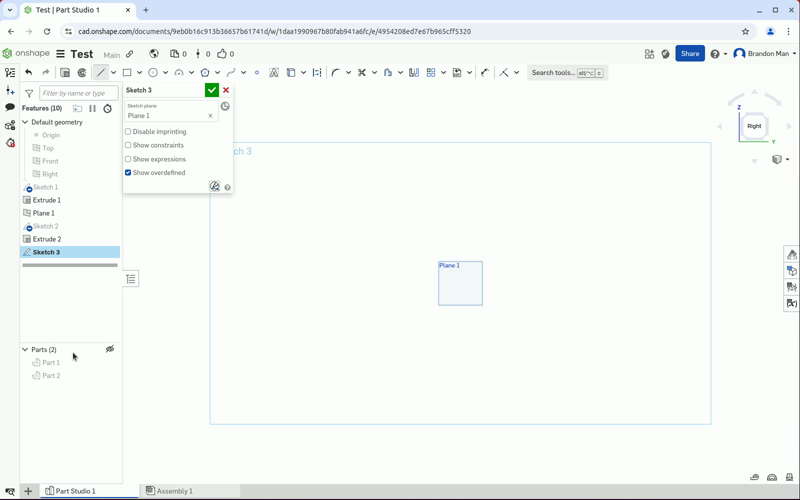
key_down(shift)
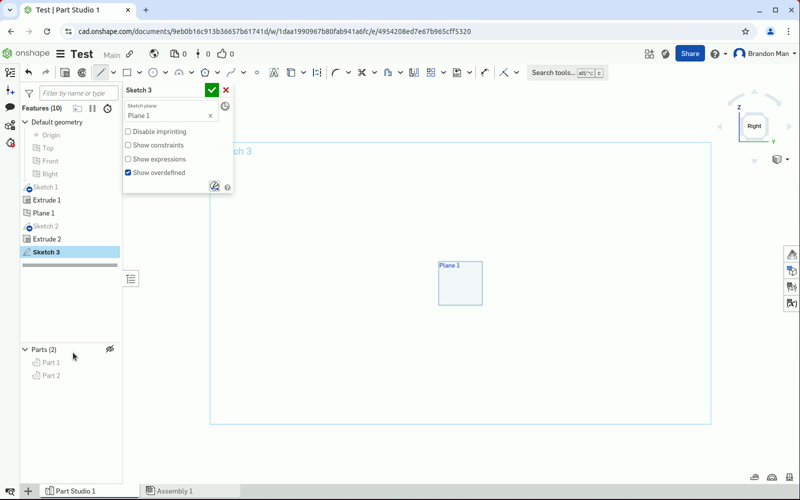
mouse_move(459, 284)
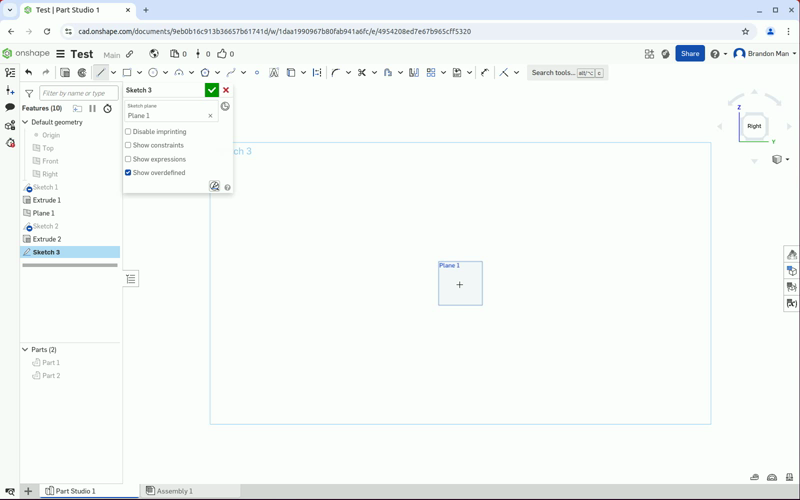
click(459, 284)
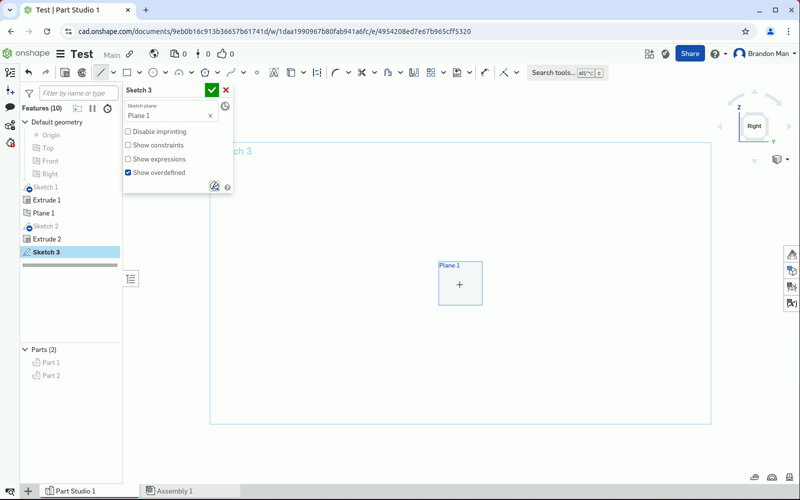
key_up(shift)
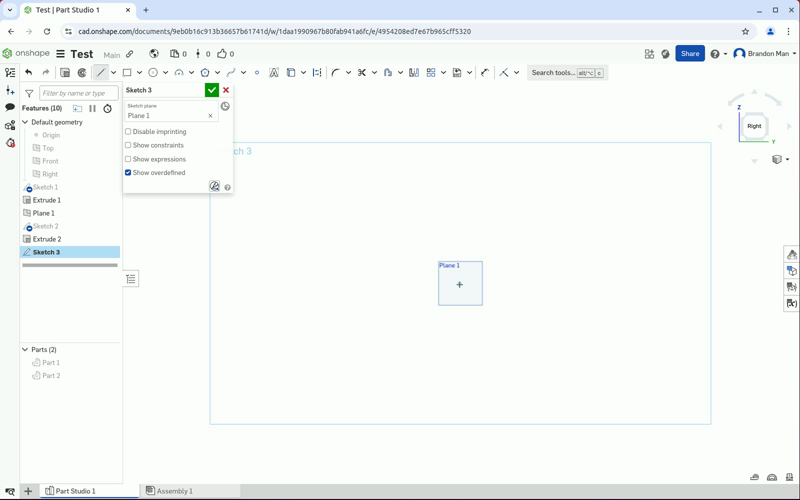
key_down(shift)
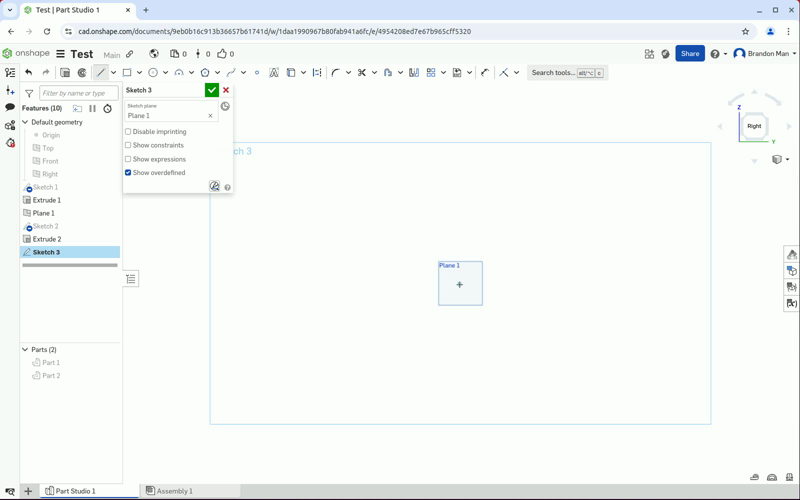
mouse_move(489, 284)
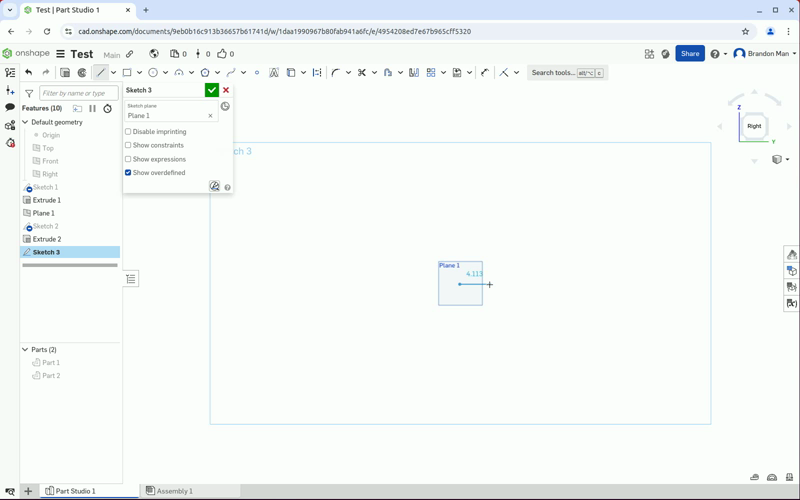
mouse_move(464, 284)
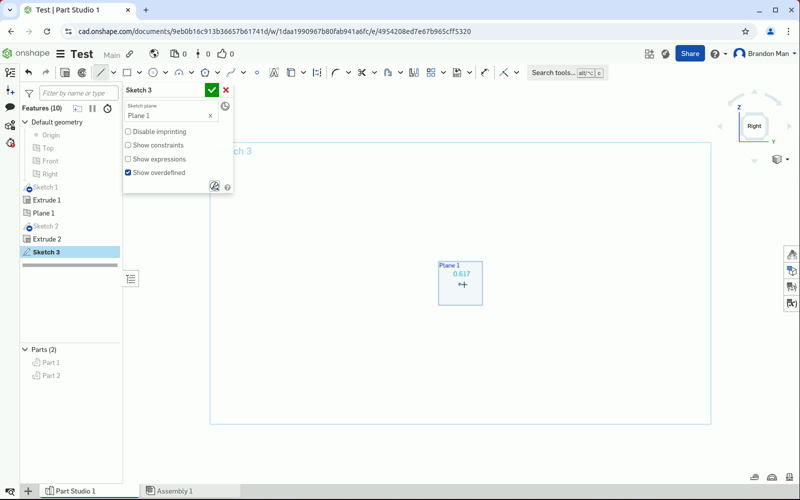
scroll(6)
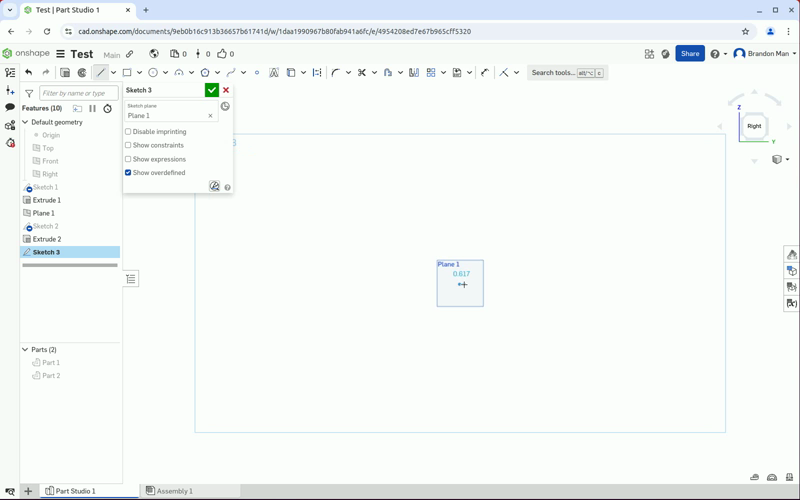
scroll(6)
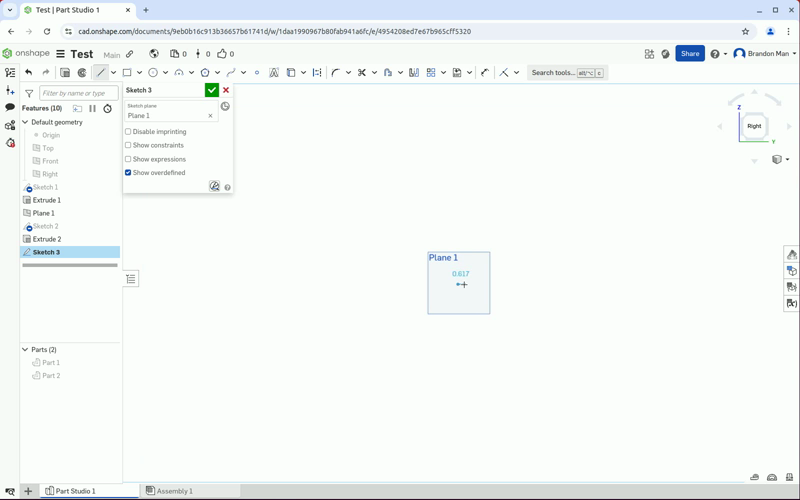
scroll(6)
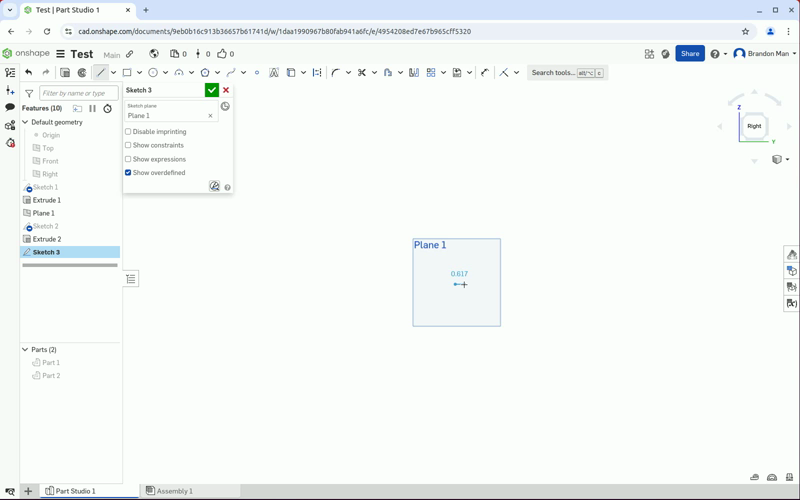
scroll(6)
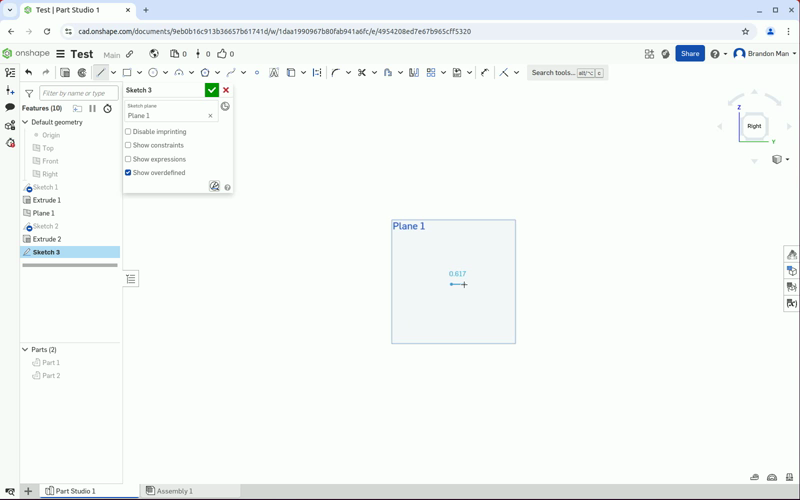
scroll(6)
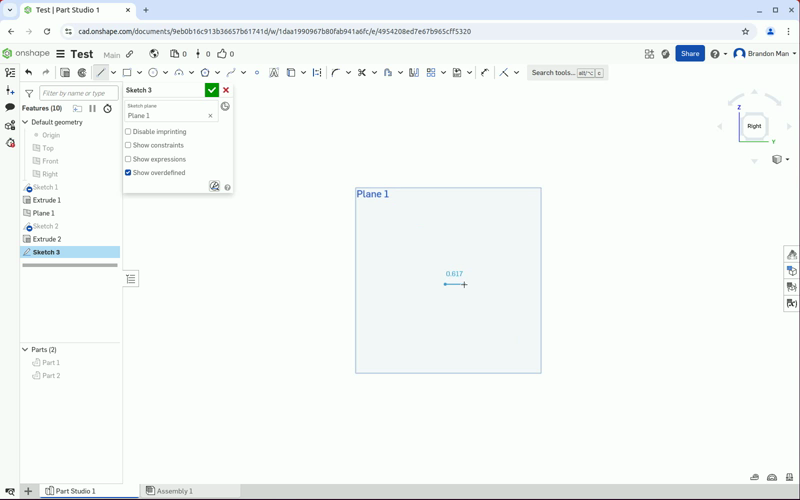
scroll(6)
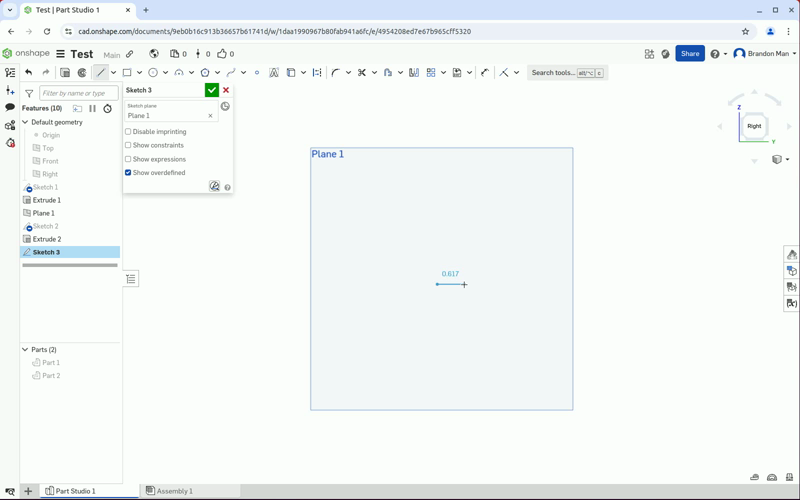
scroll(6)
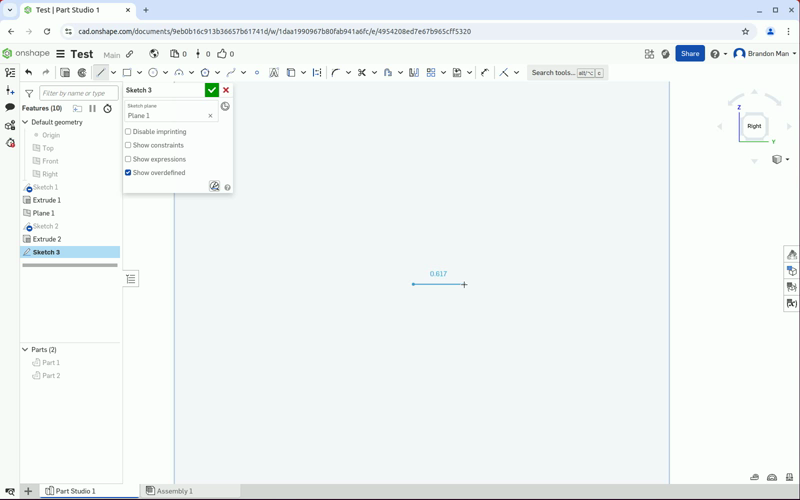
click(464, 284)
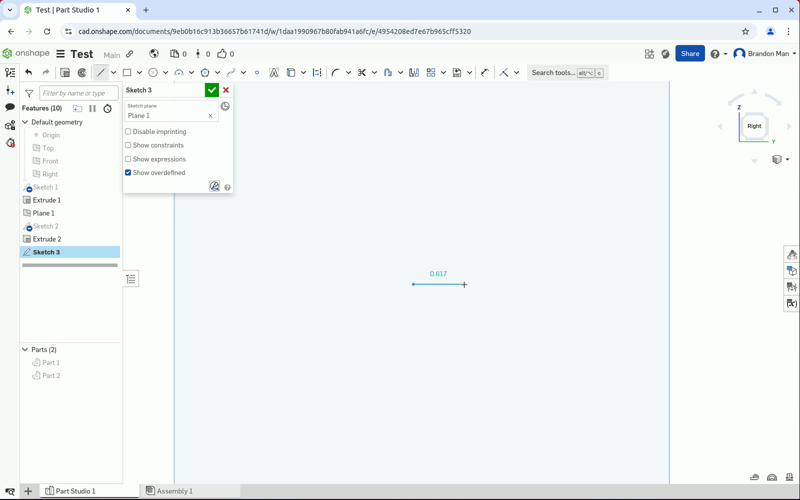
scroll(-6)
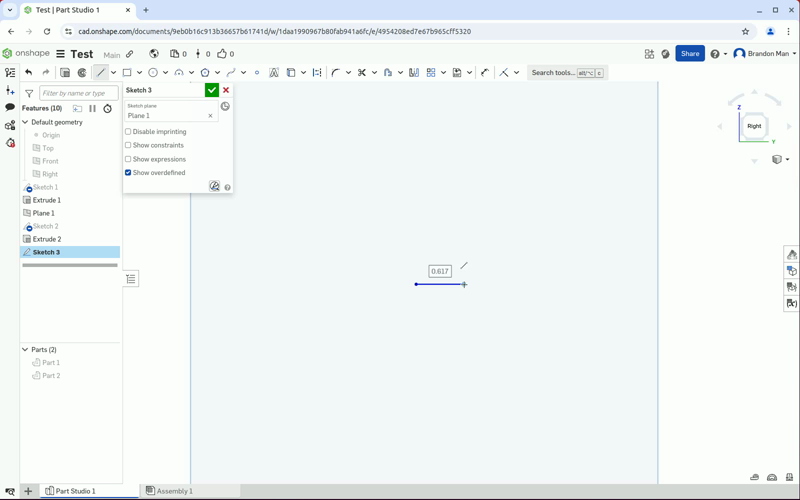
scroll(-6)
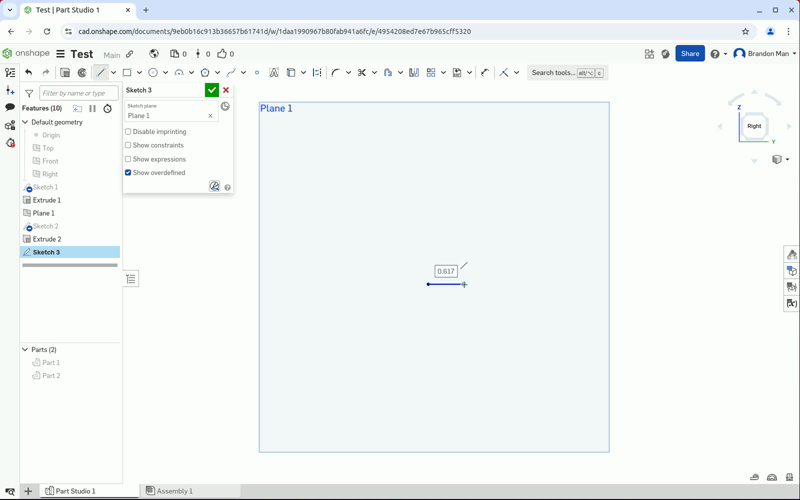
scroll(-6)
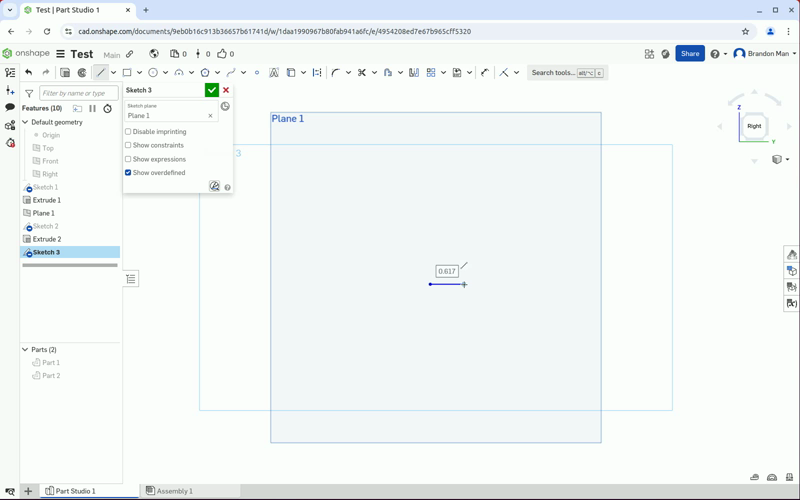
scroll(-6)
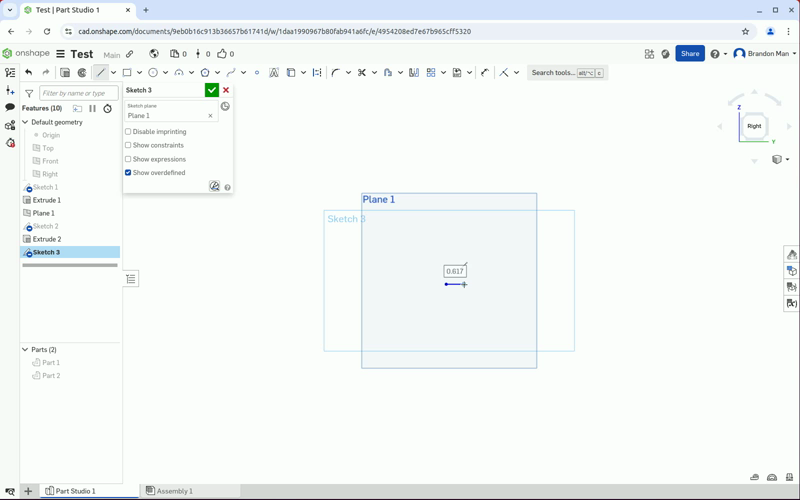
scroll(-6)
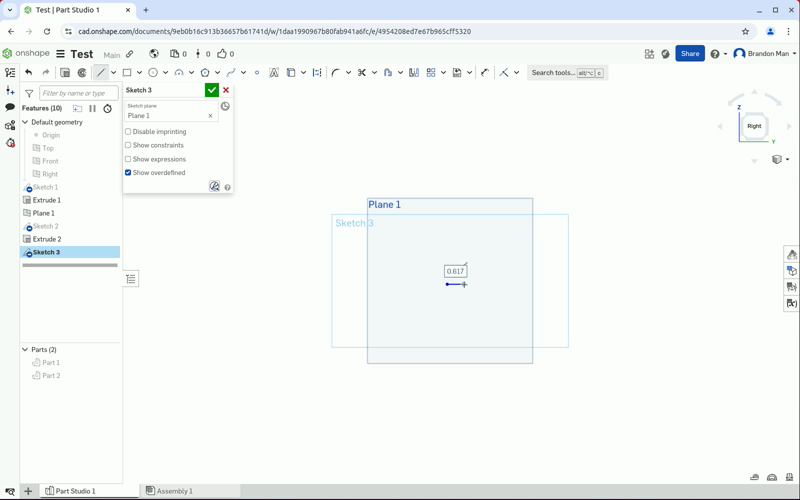
scroll(-6)
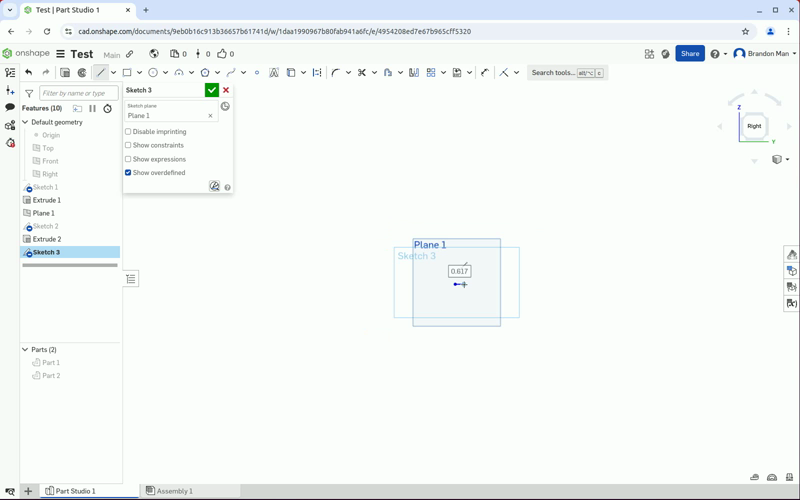
scroll(-6)
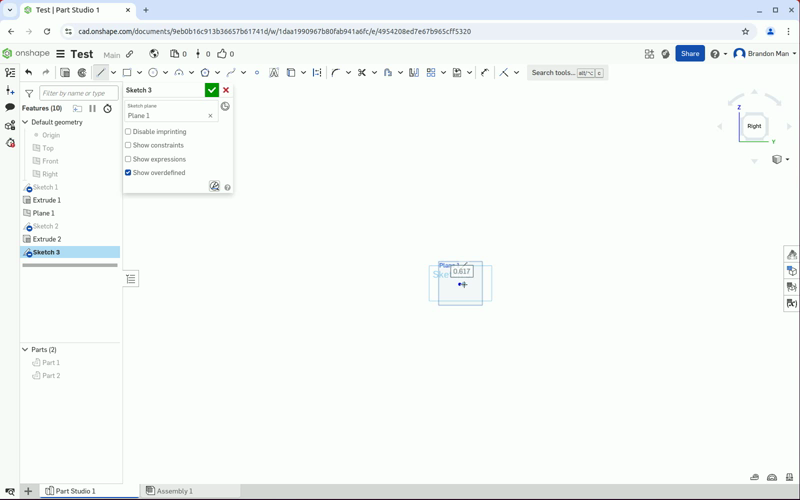
key_up(shift)
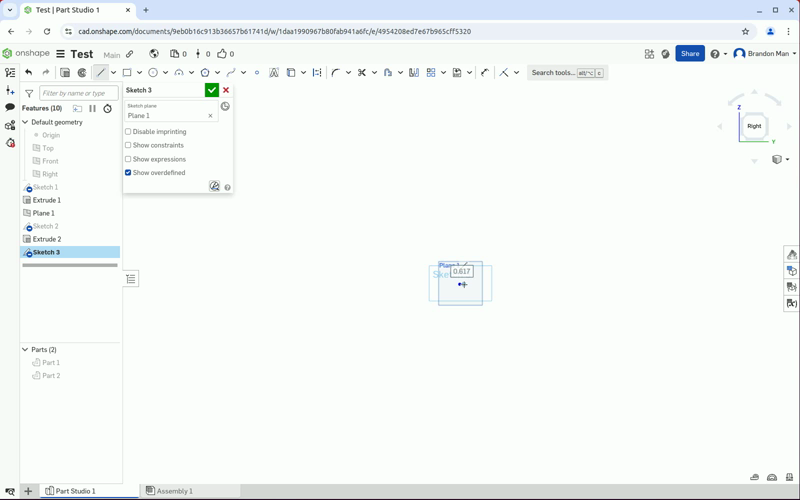
key_down(shift)
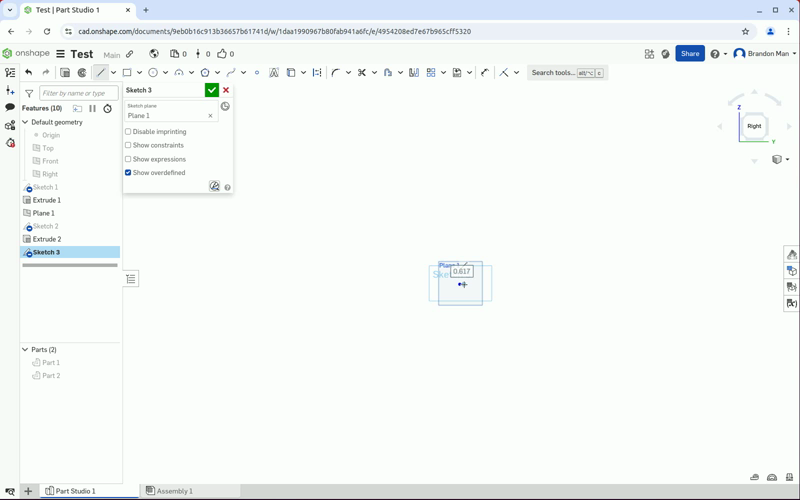
mouse_move(494, 284)
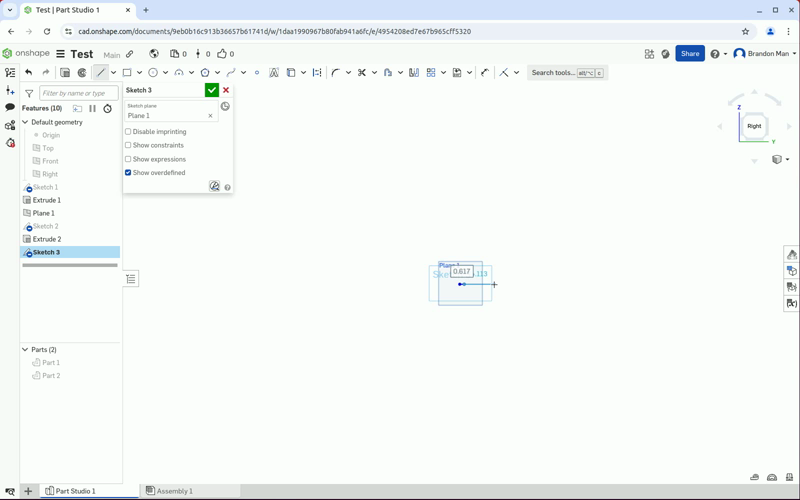
mouse_move(464, 279)
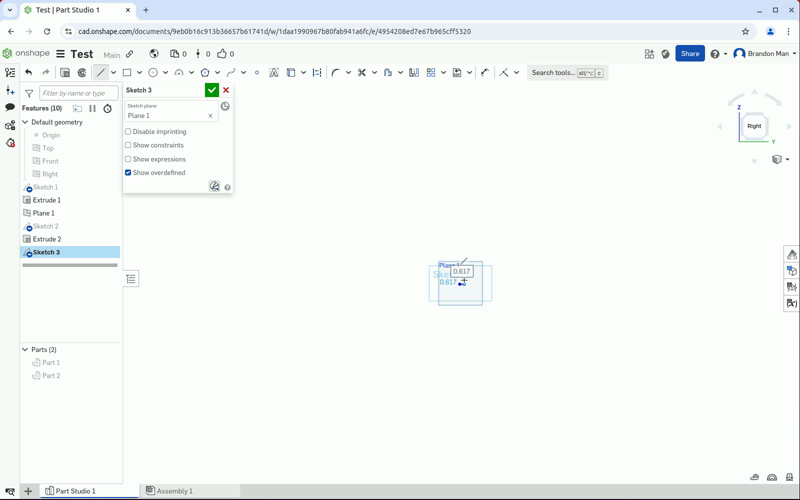
scroll(6)
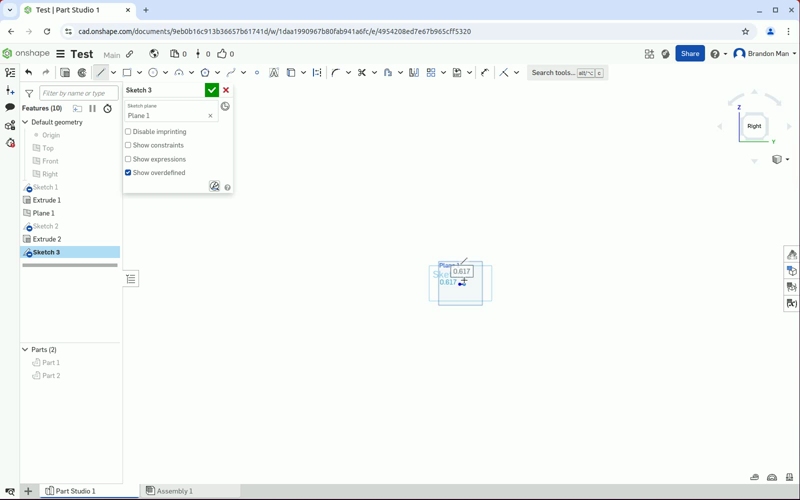
scroll(6)
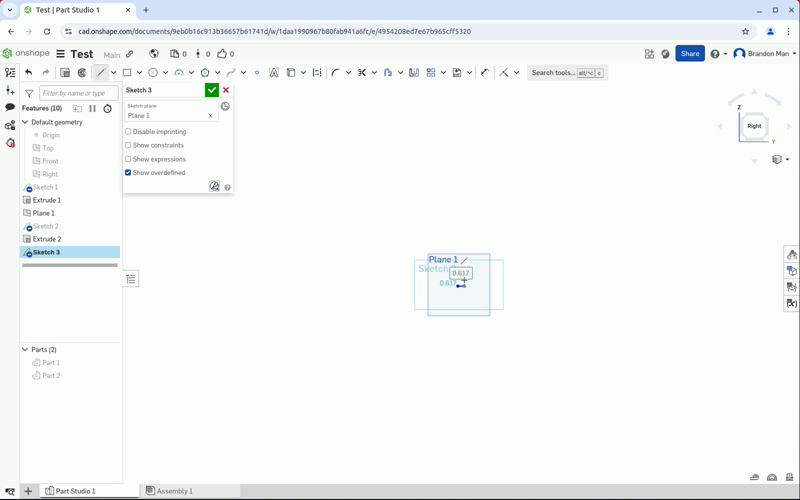
scroll(6)
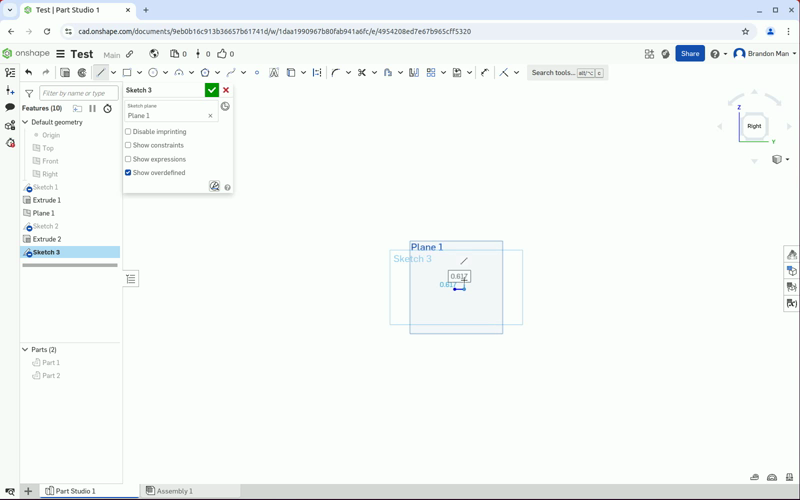
scroll(6)
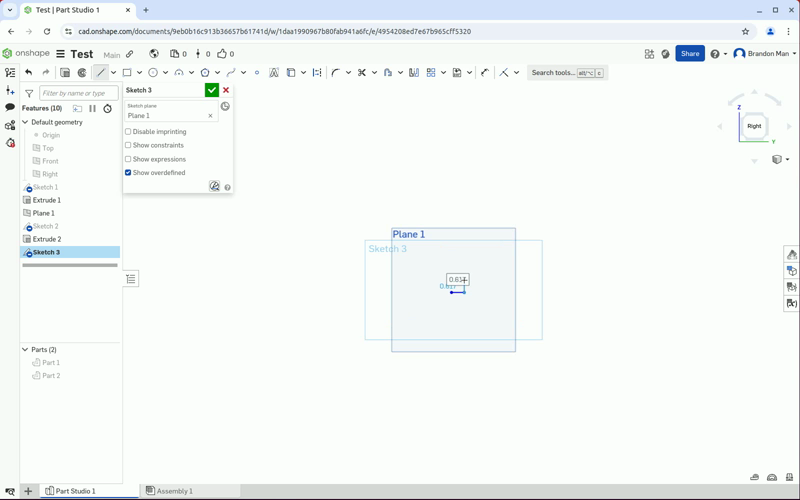
scroll(6)
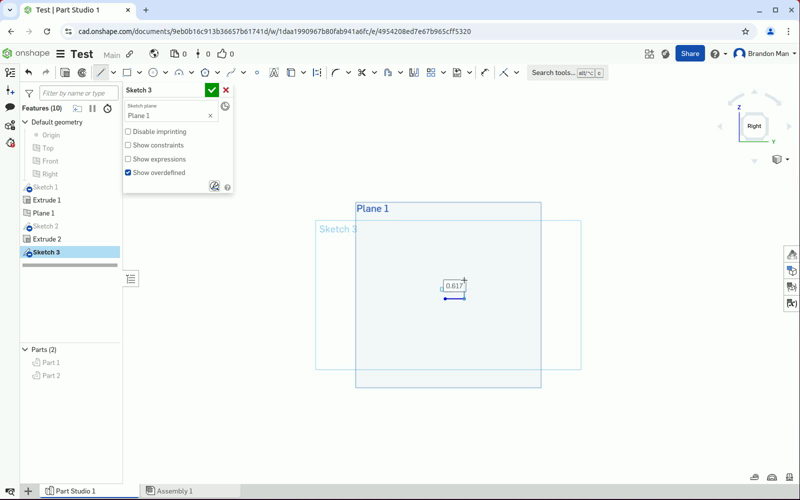
scroll(6)
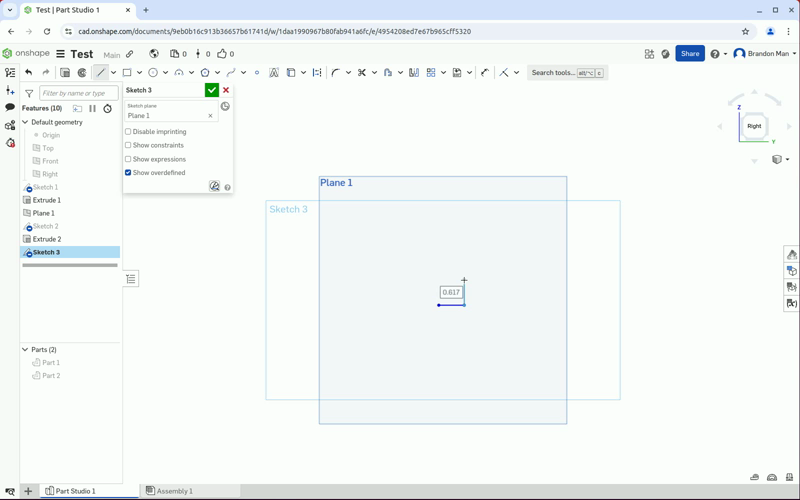
scroll(6)
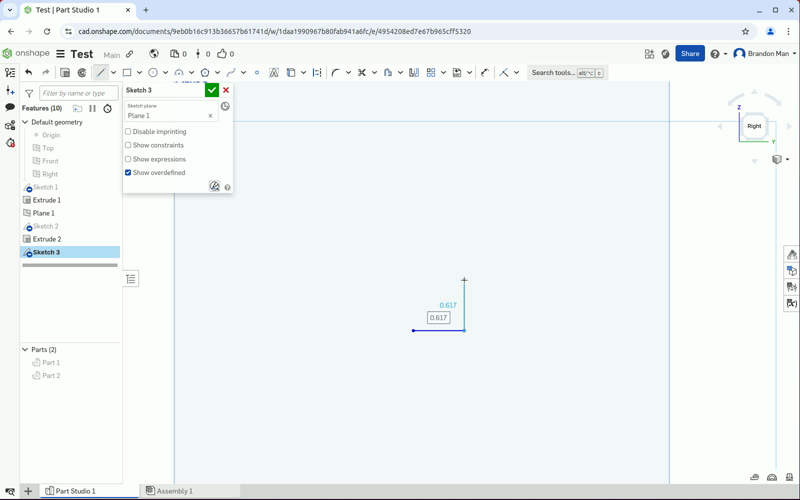
click(464, 279)
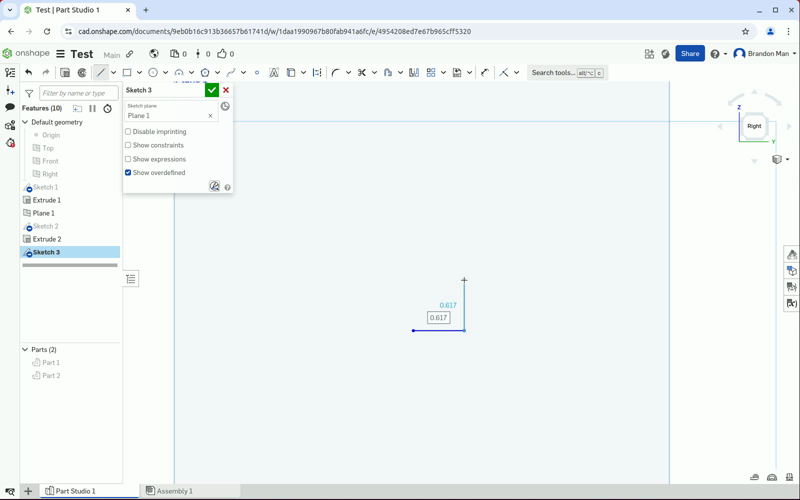
scroll(-6)
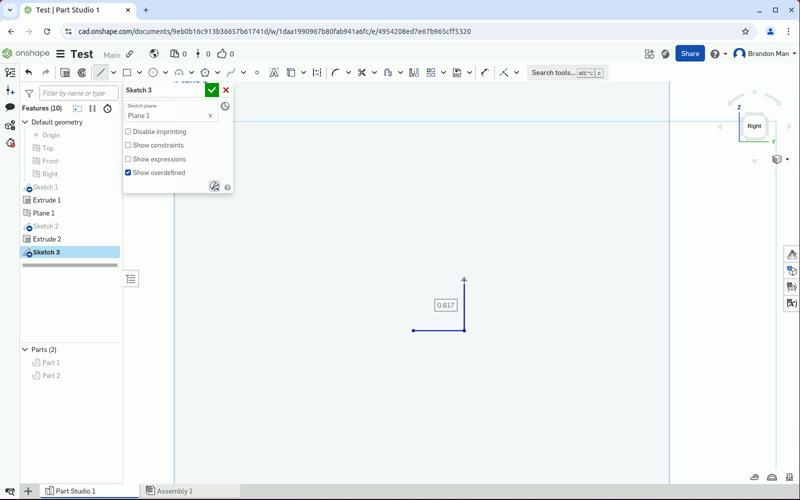
scroll(-6)
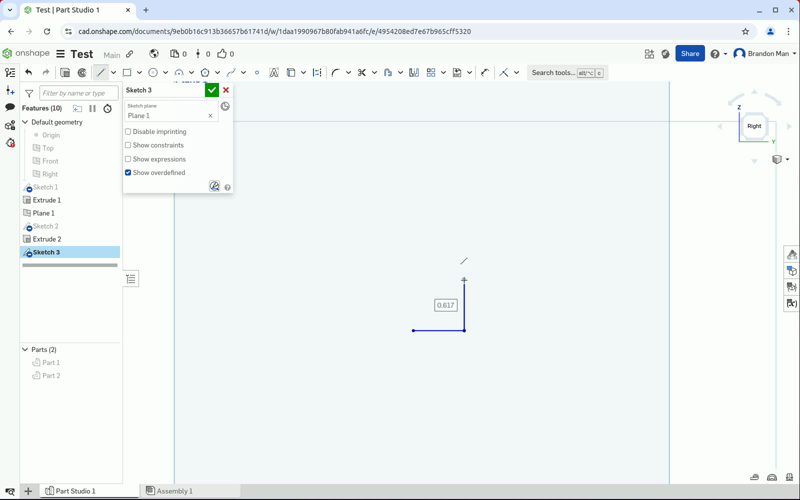
scroll(-6)
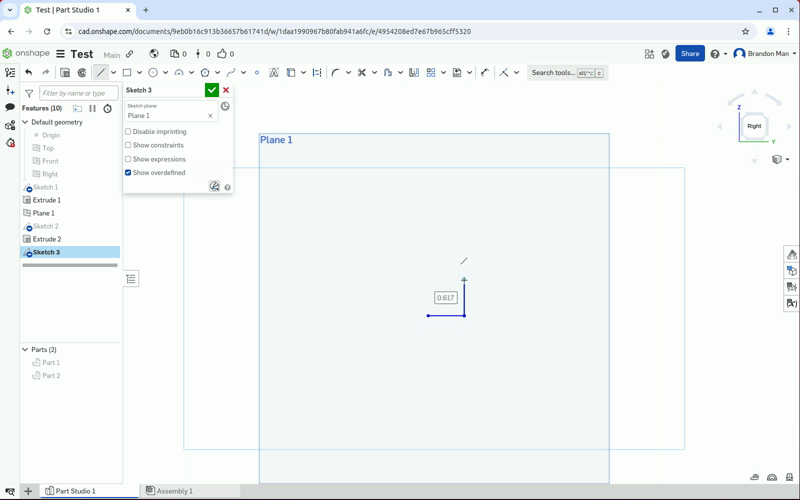
scroll(-6)
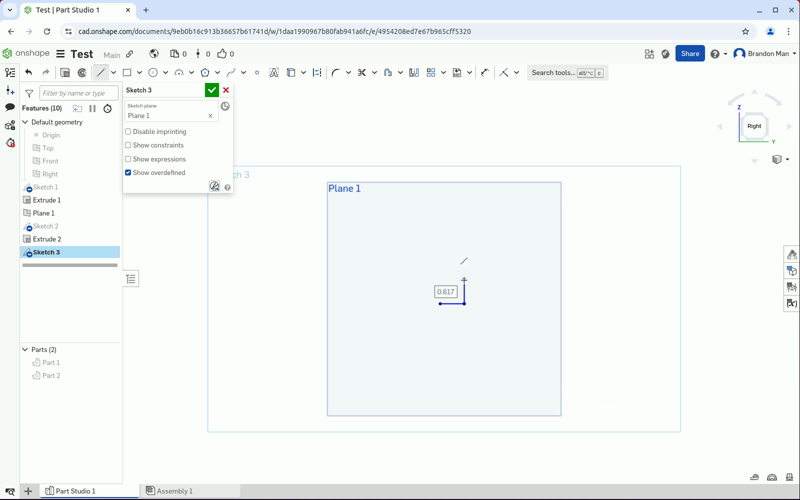
scroll(-6)
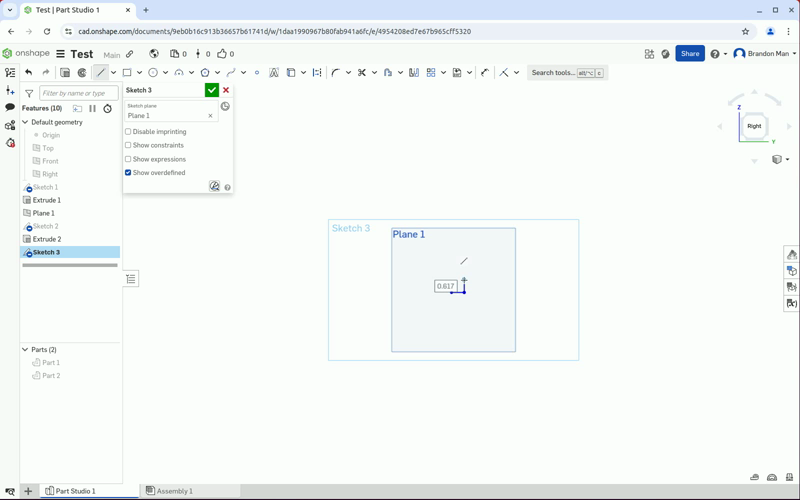
scroll(-6)
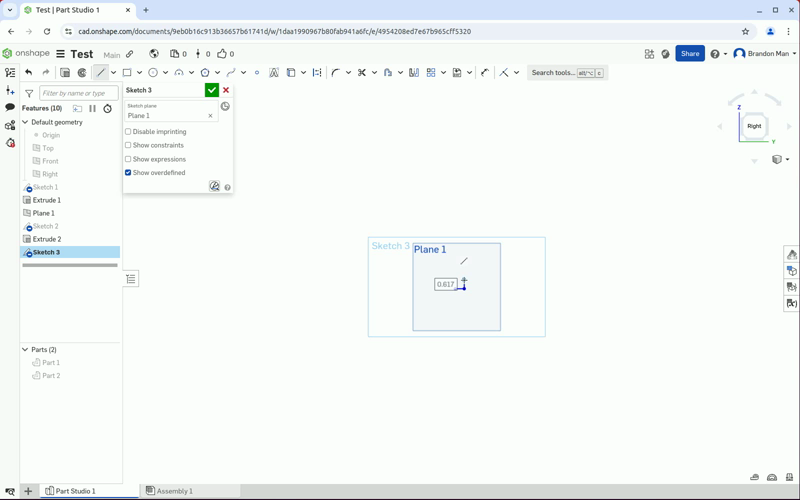
scroll(-6)
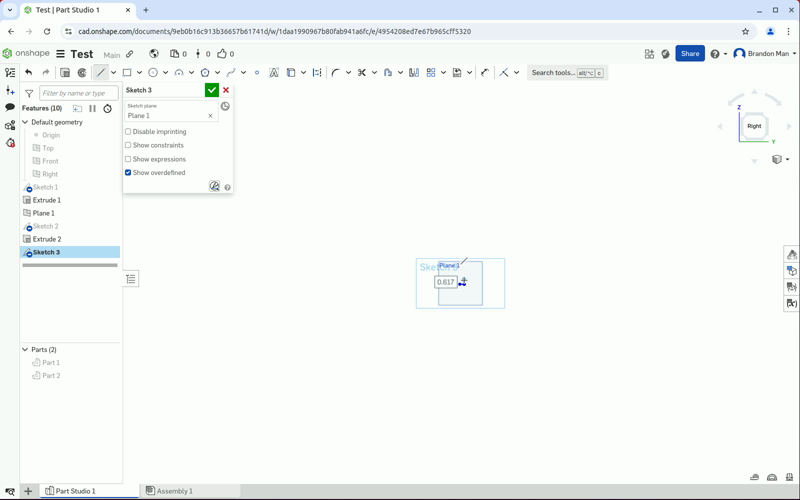
key_up(shift)
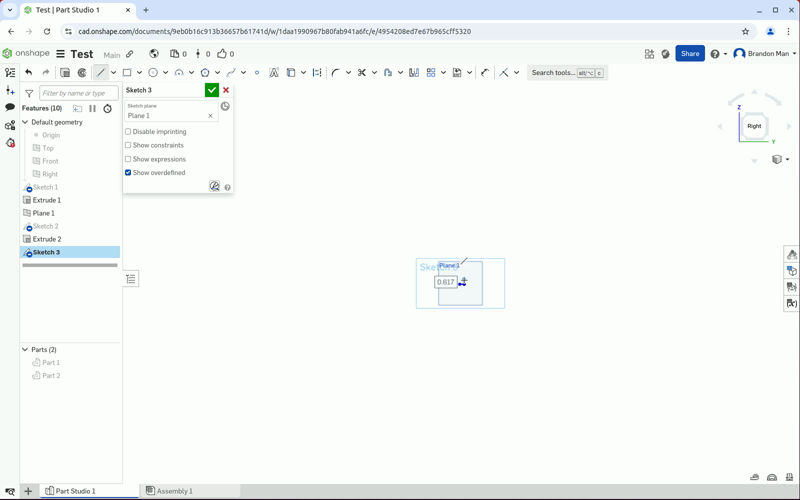
key_down(shift)
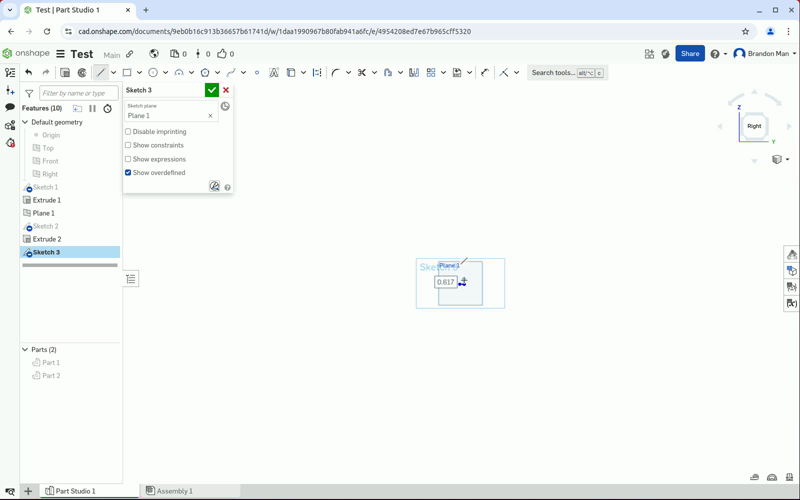
mouse_move(494, 279)
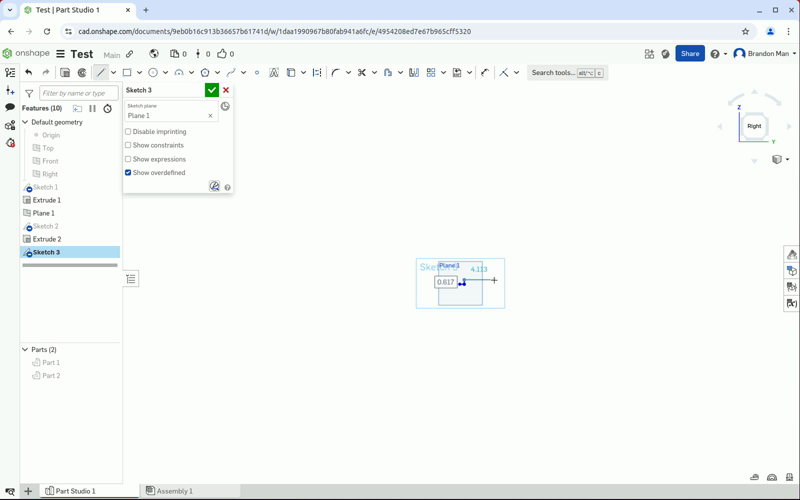
mouse_move(459, 279)
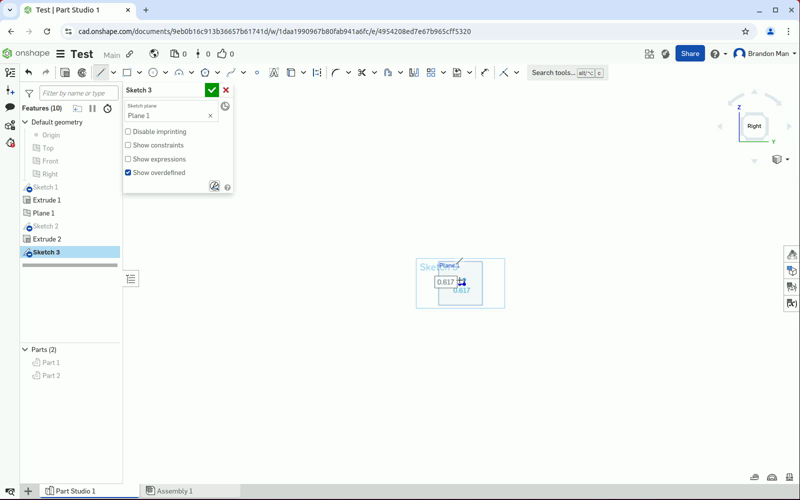
scroll(6)
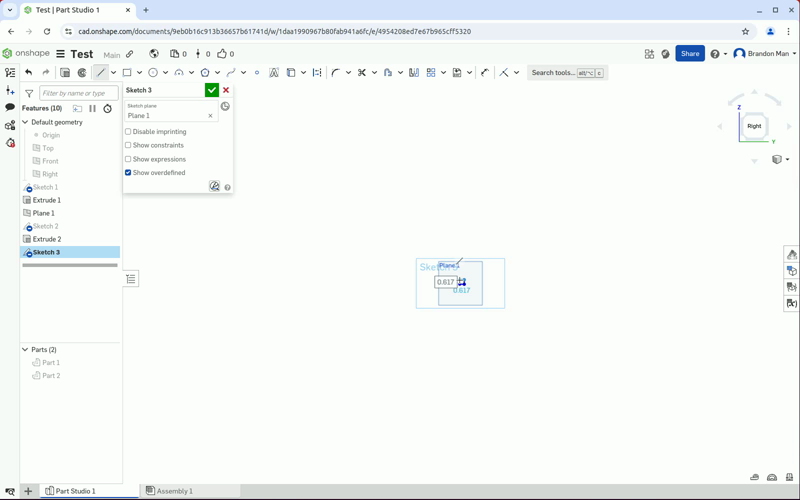
scroll(6)
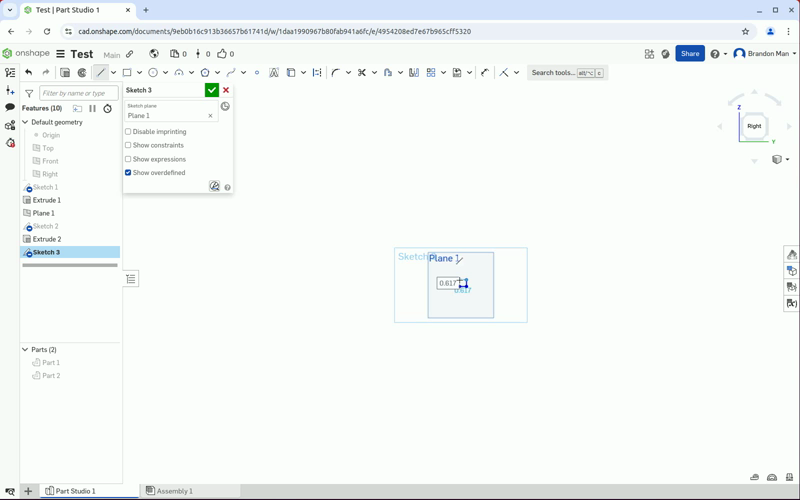
scroll(6)
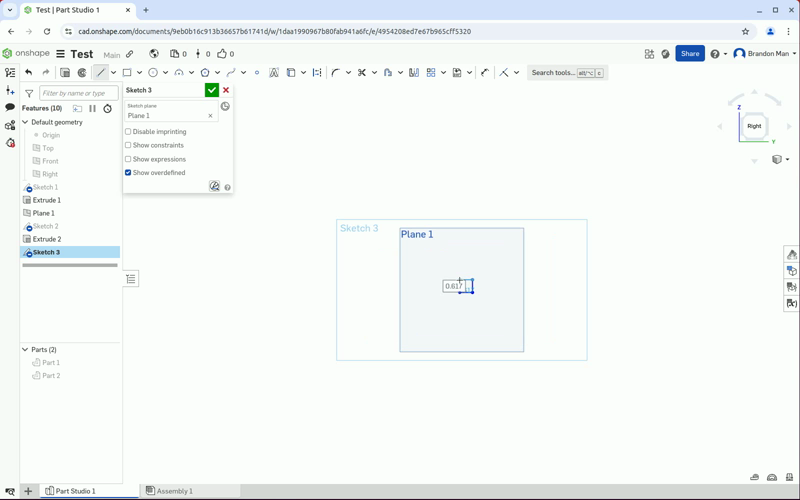
scroll(6)
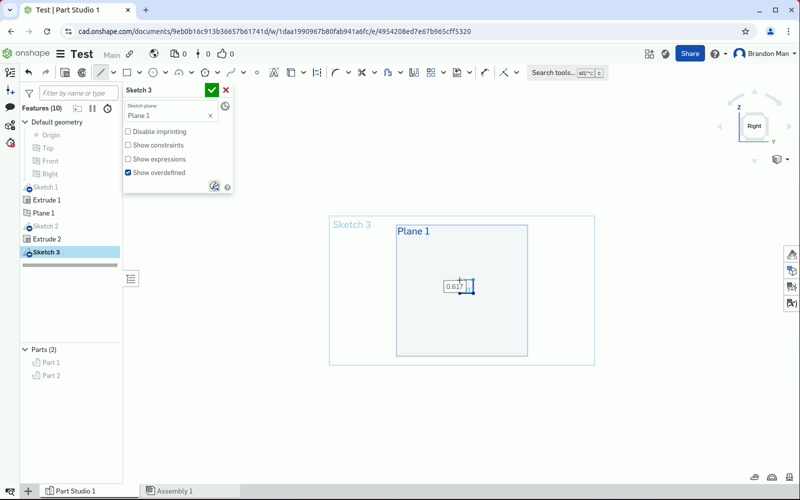
scroll(6)
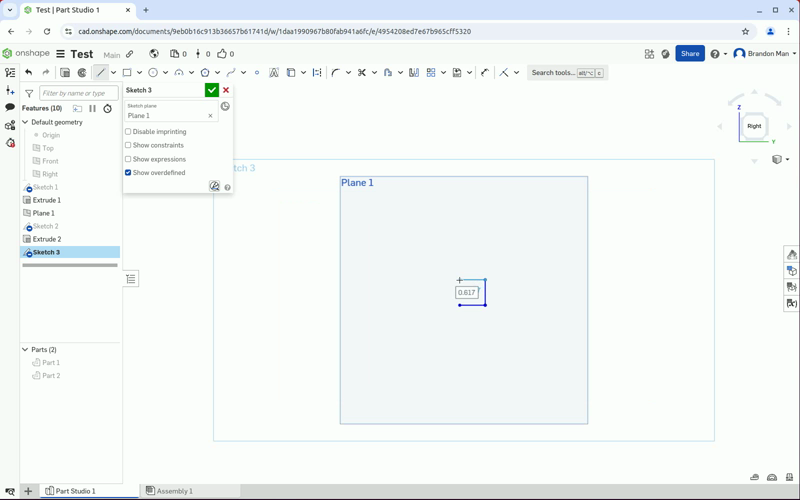
scroll(6)
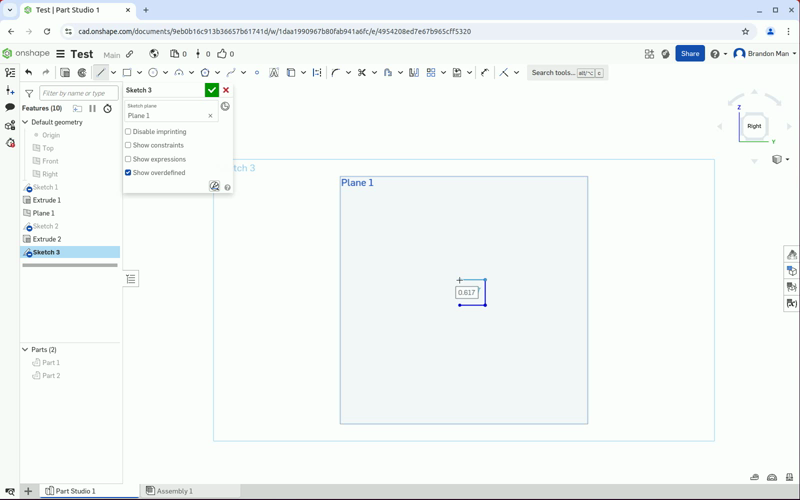
scroll(6)
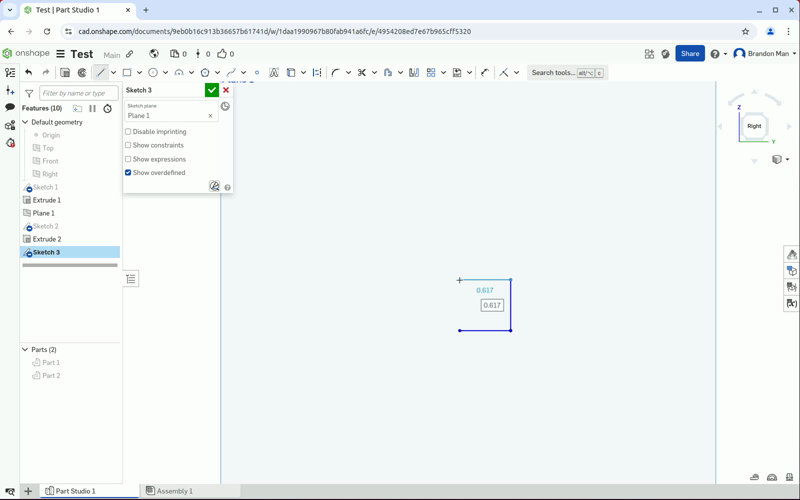
click(459, 279)
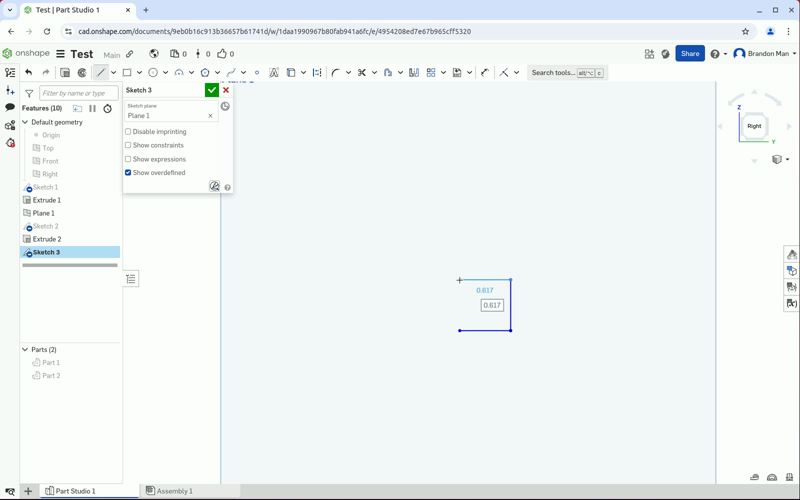
scroll(-6)
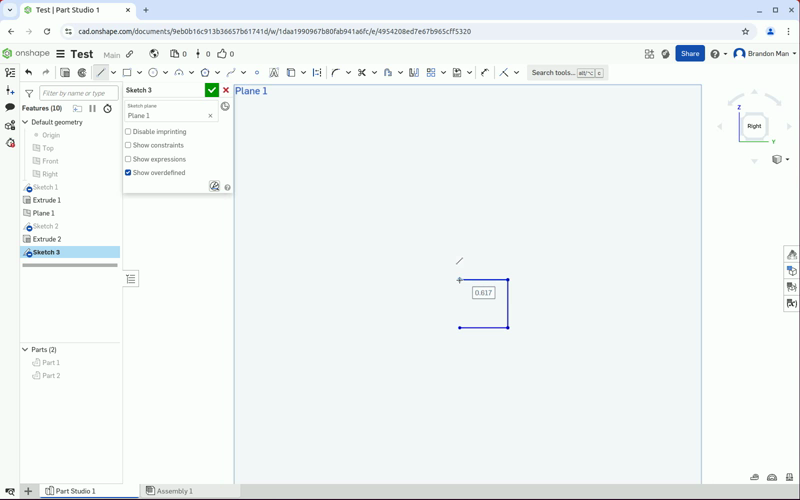
scroll(-6)
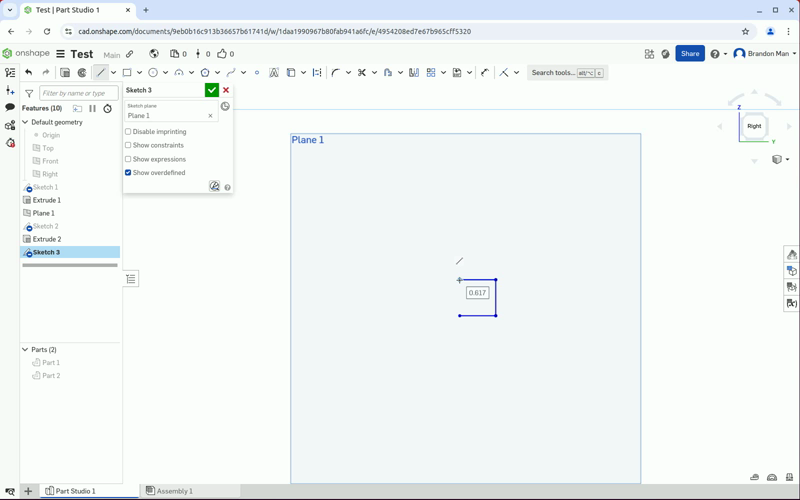
scroll(-6)
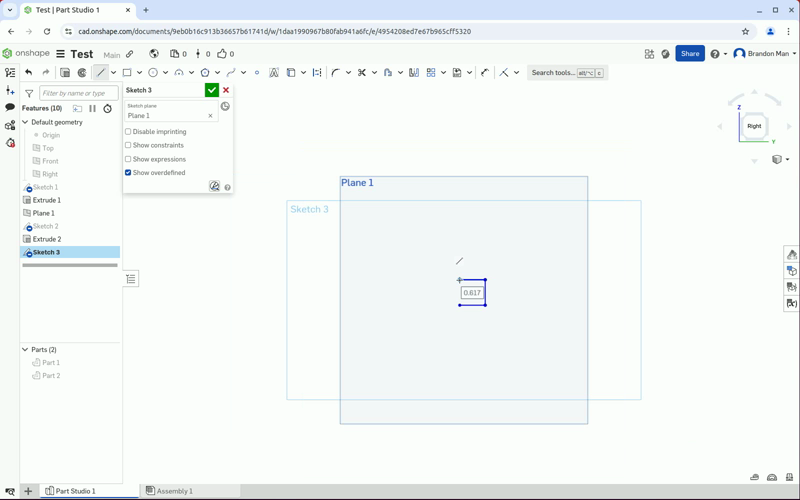
scroll(-6)
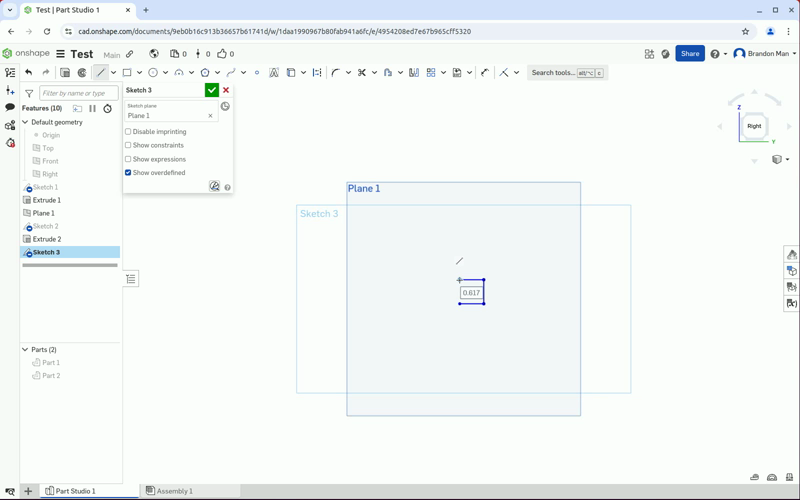
scroll(-6)
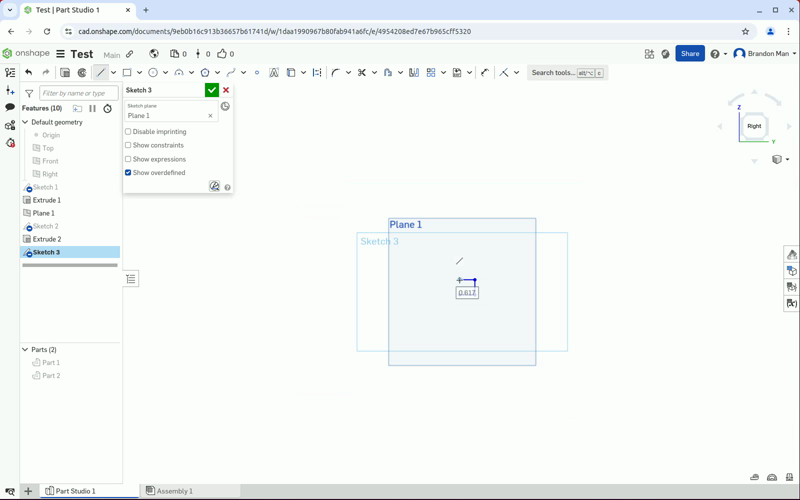
scroll(-6)
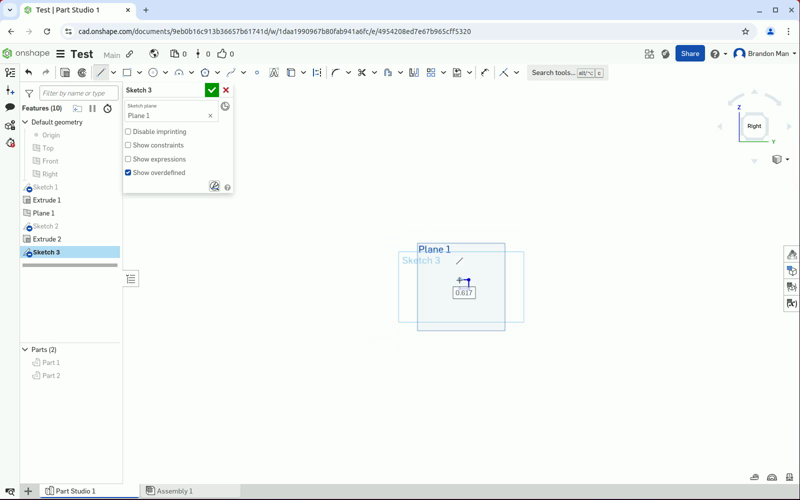
scroll(-6)
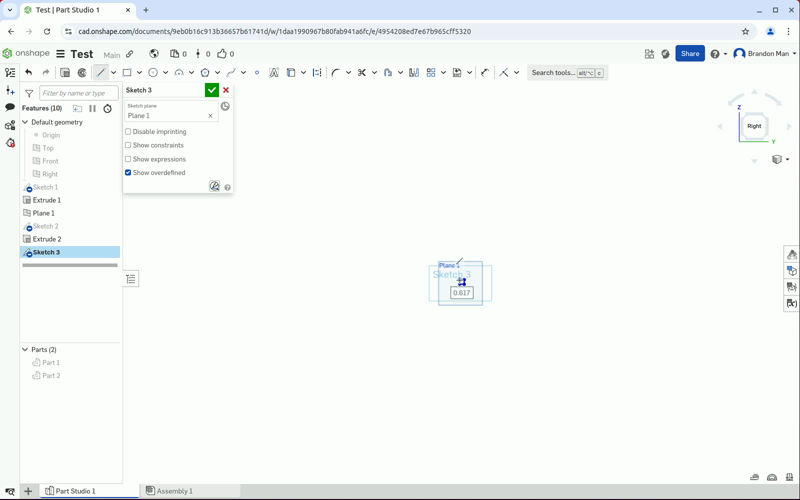
key_up(shift)
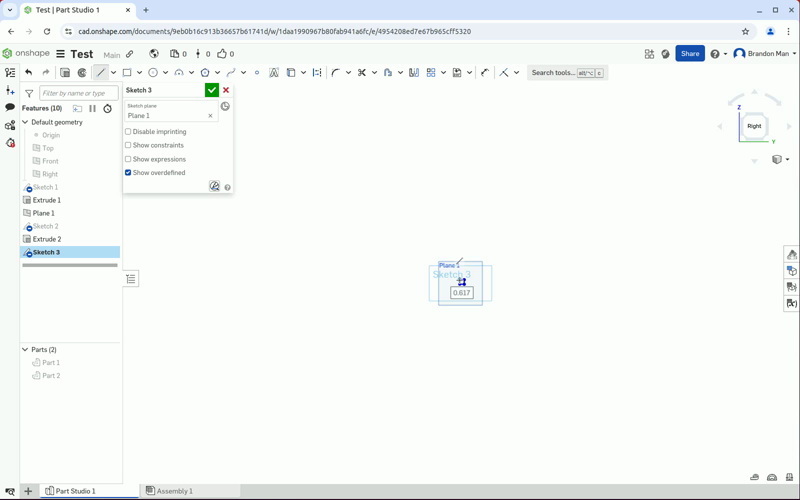
mouse_move(489, 279)
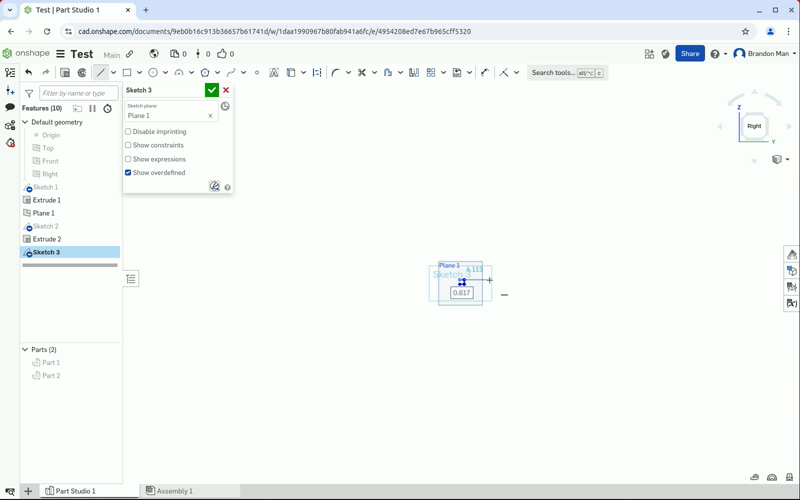
key_down(shift)
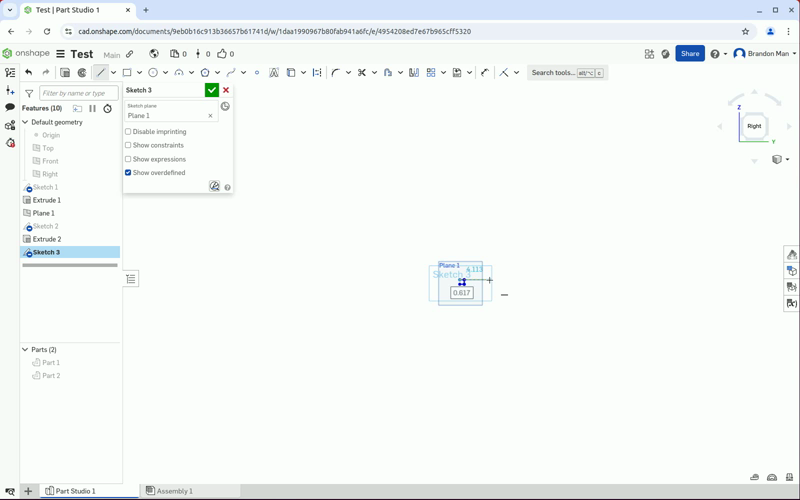
mouse_move(459, 284)
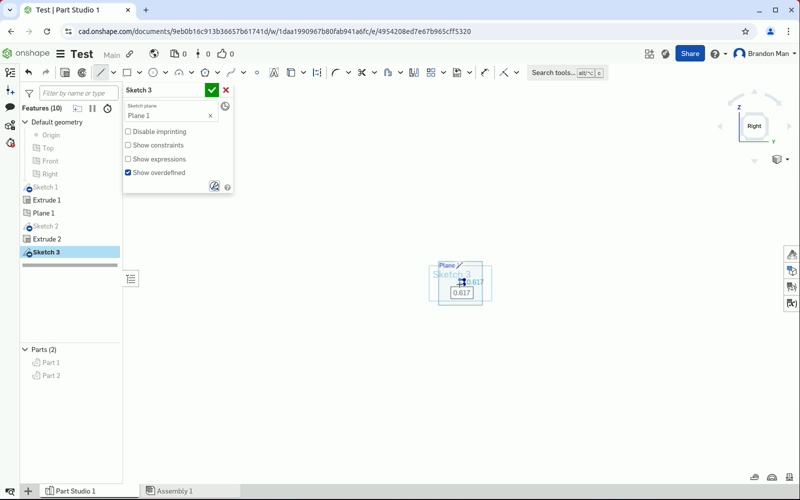
scroll(6)
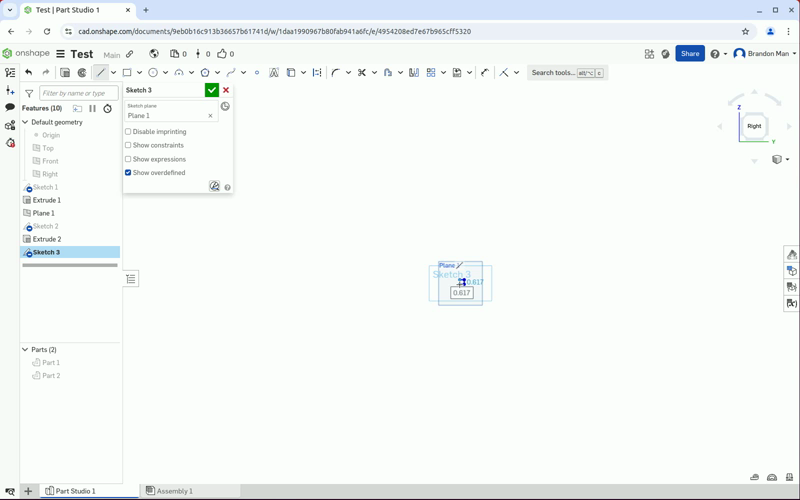
scroll(6)
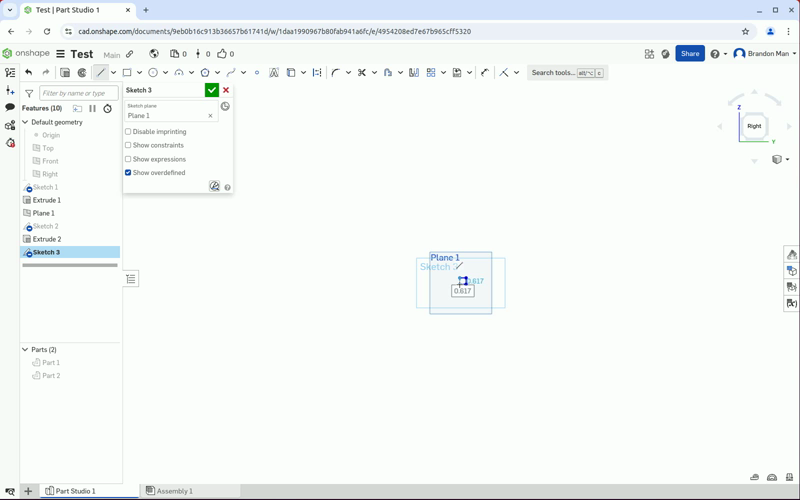
scroll(6)
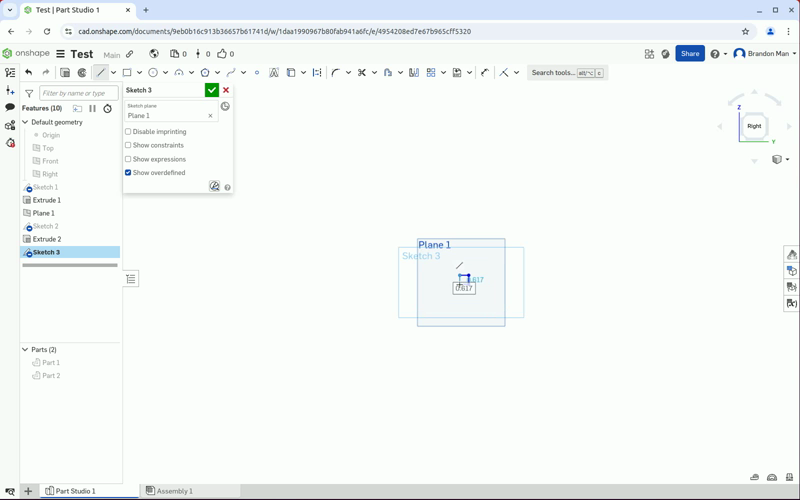
scroll(6)
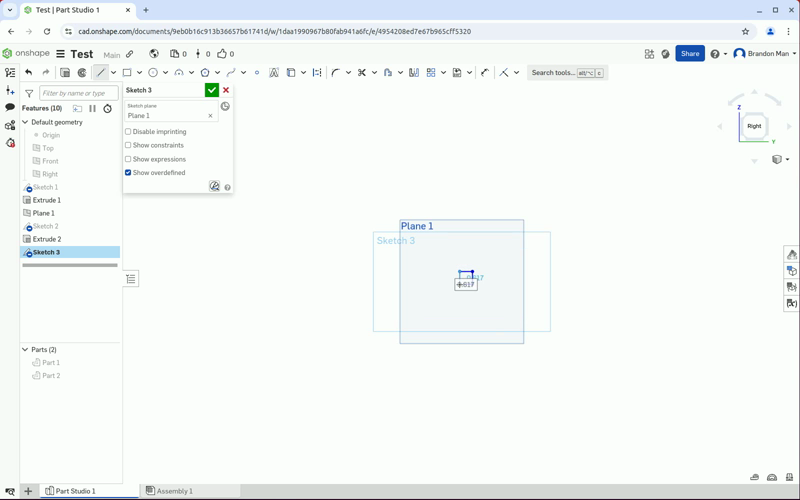
scroll(6)
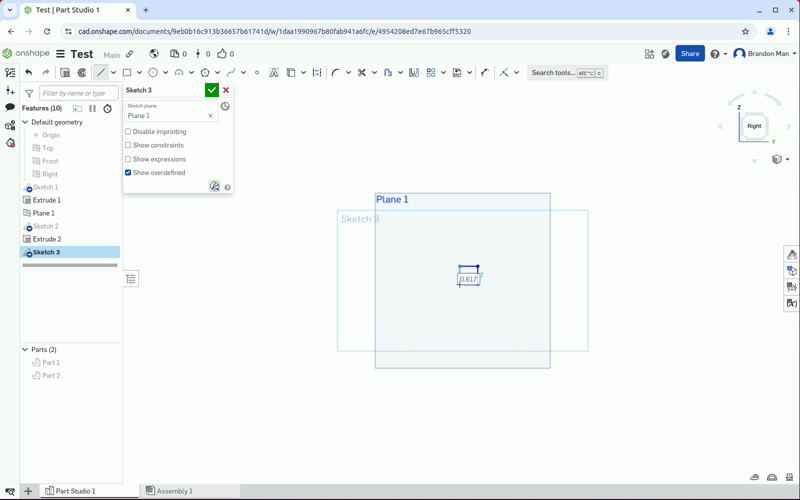
scroll(6)
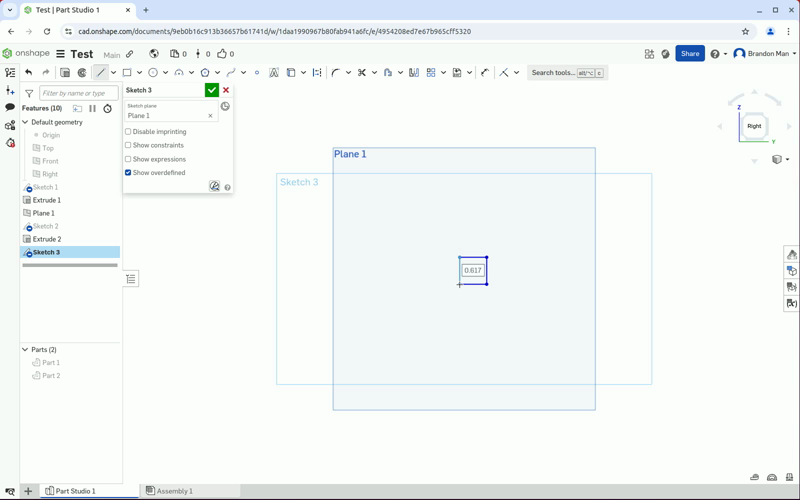
scroll(6)
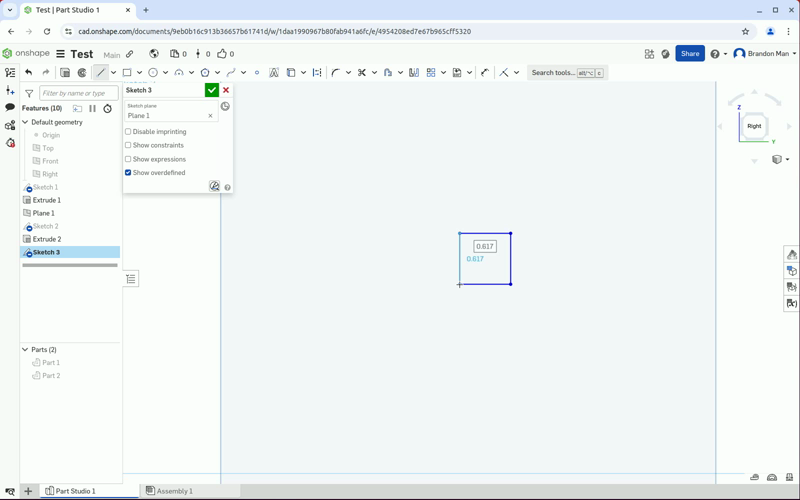
key_up(shift)
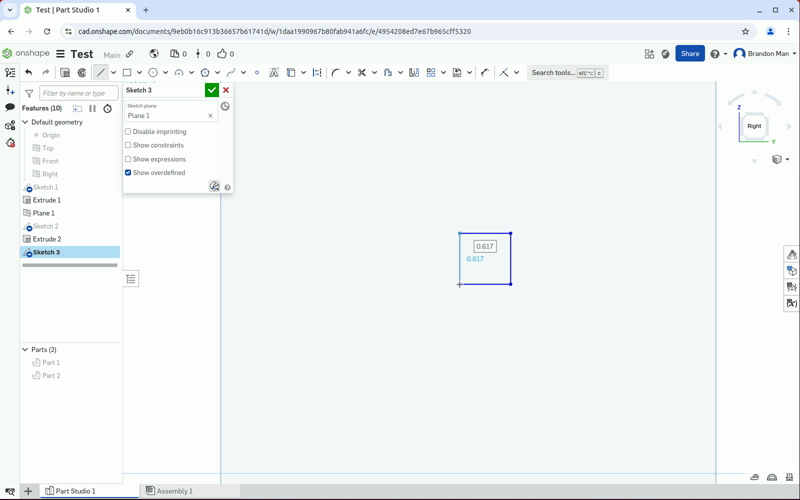
click(459, 284)
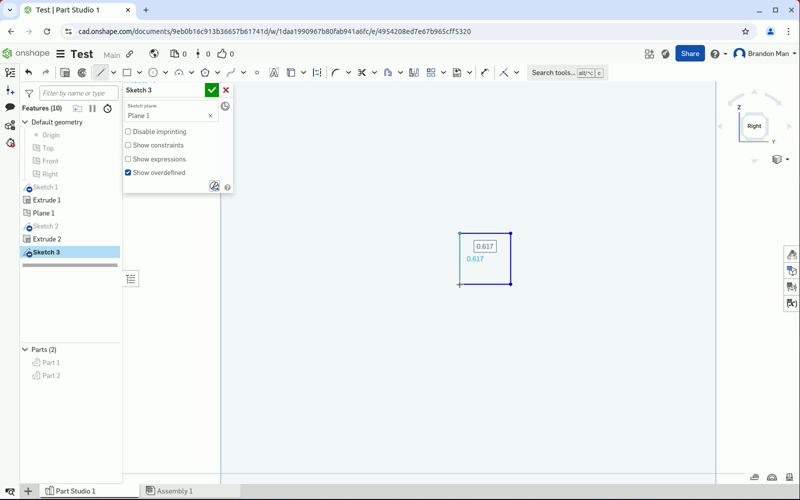
scroll(-6)
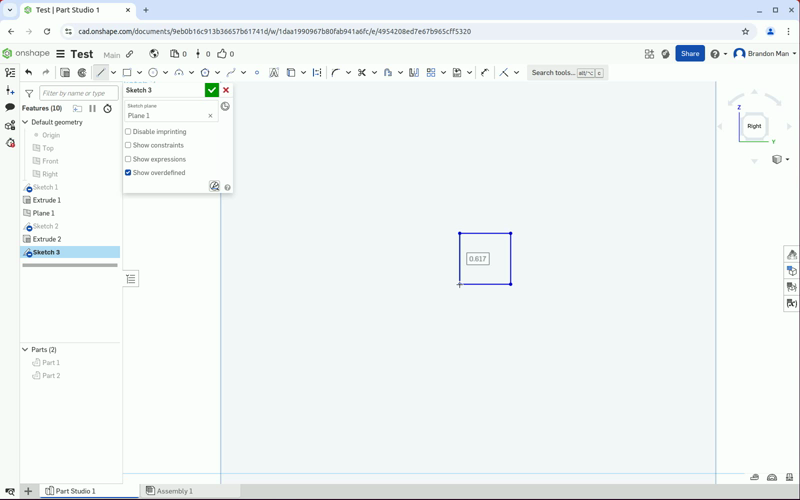
scroll(-6)
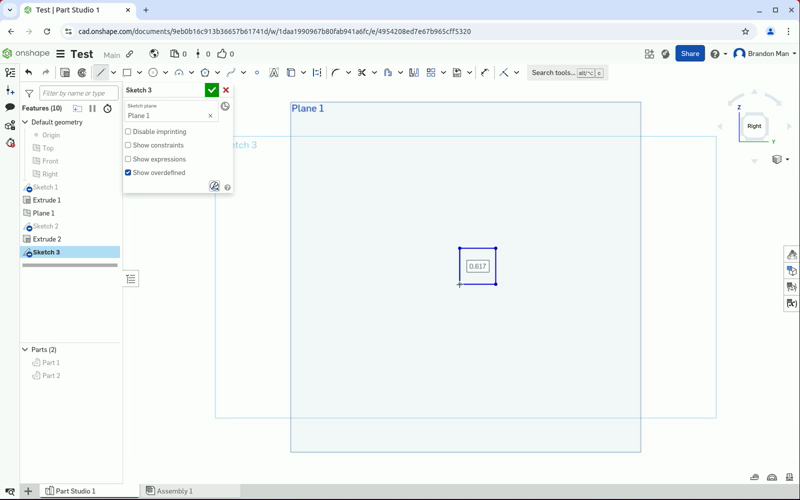
scroll(-6)
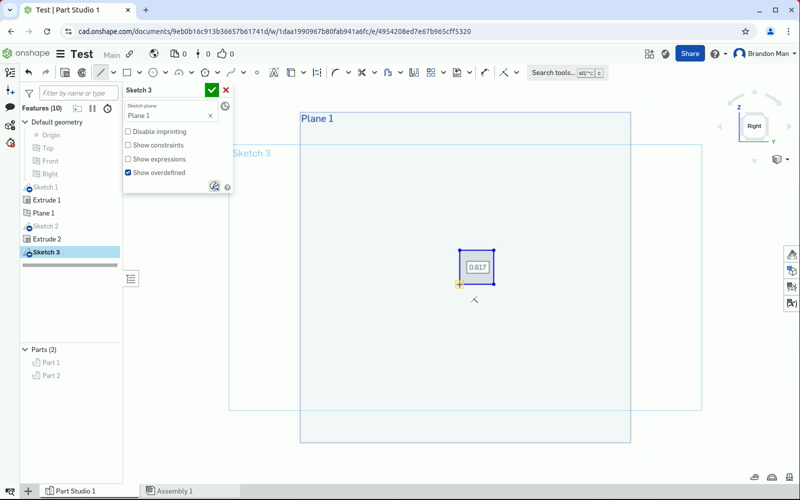
scroll(-6)
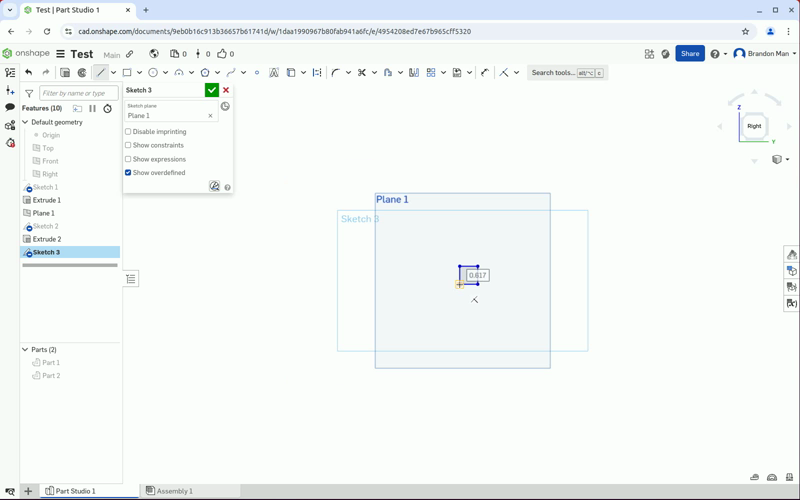
scroll(-6)
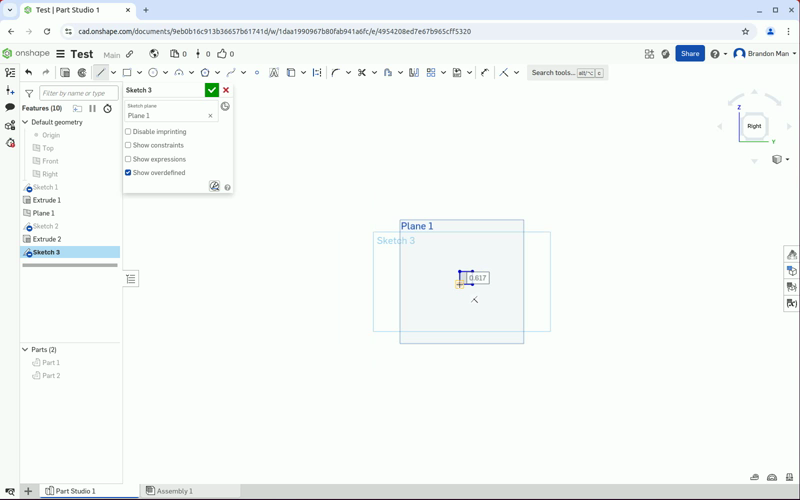
scroll(-6)
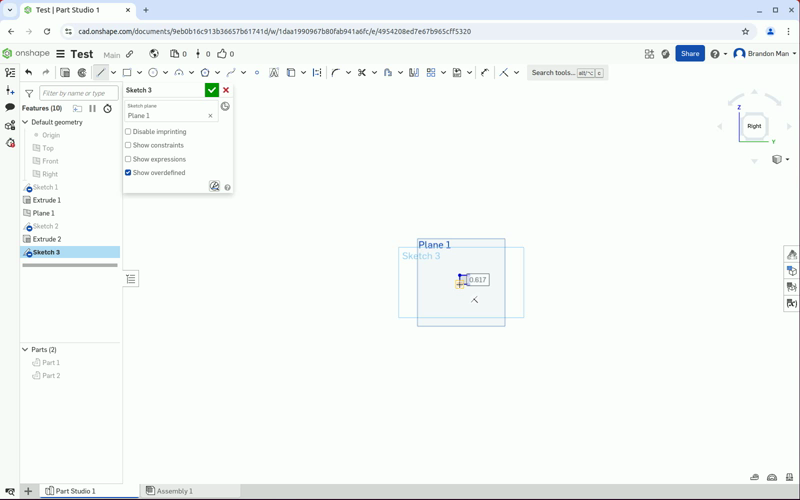
scroll(-6)
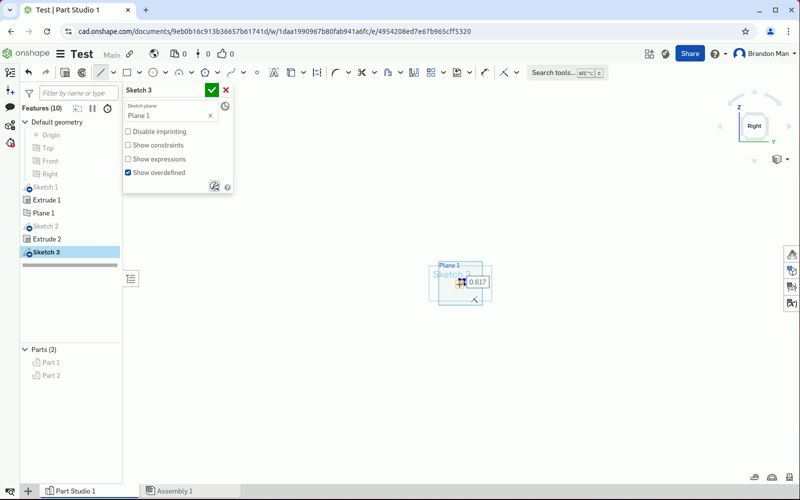
key(esc)
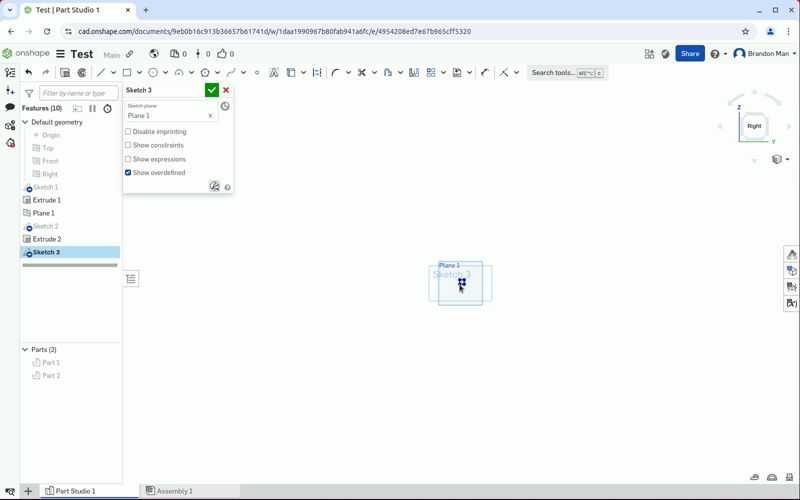
mouse_move(462, 282)
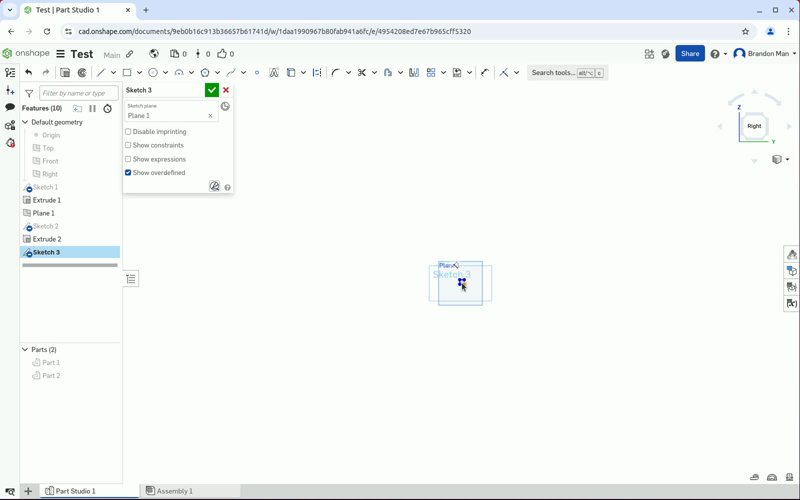
scroll(6)
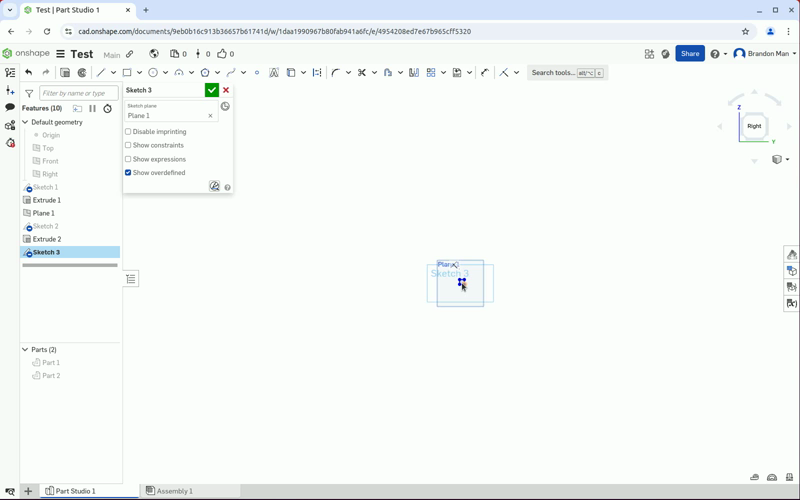
scroll(6)
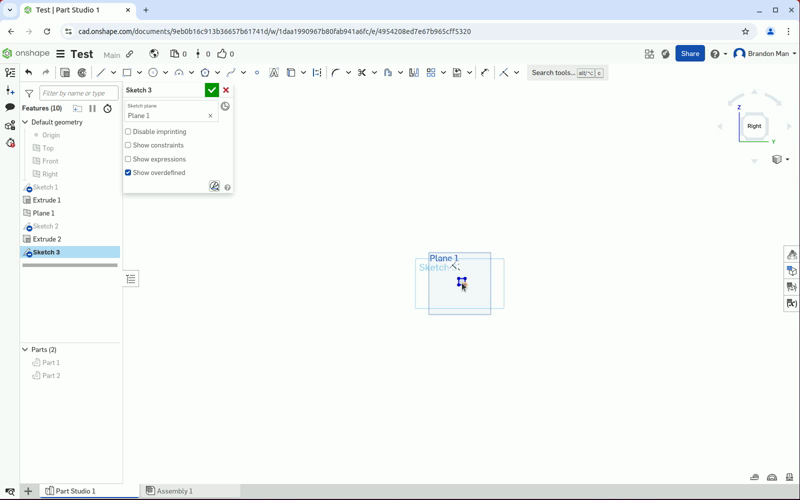
scroll(6)
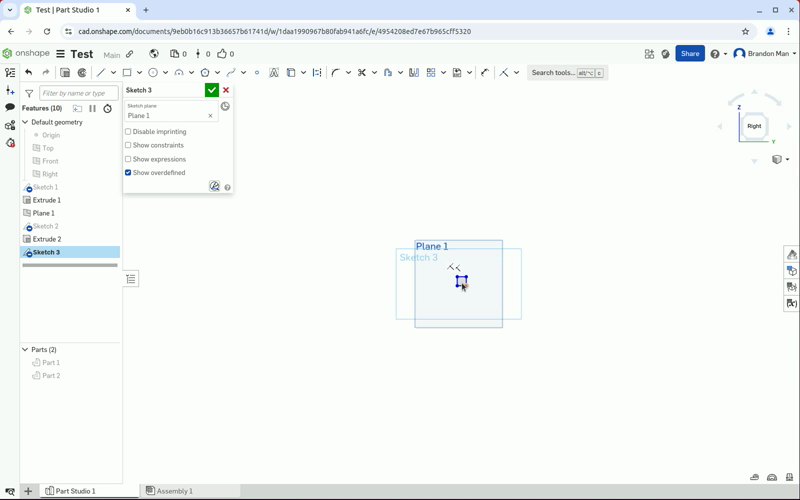
scroll(6)
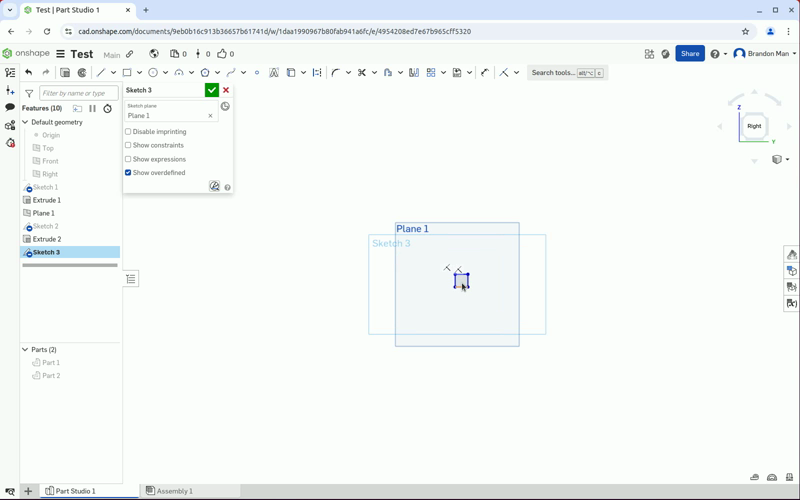
scroll(6)
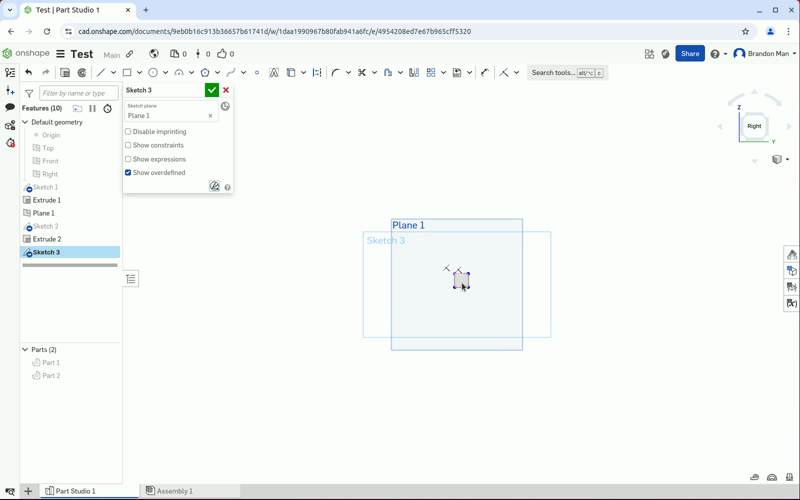
scroll(6)
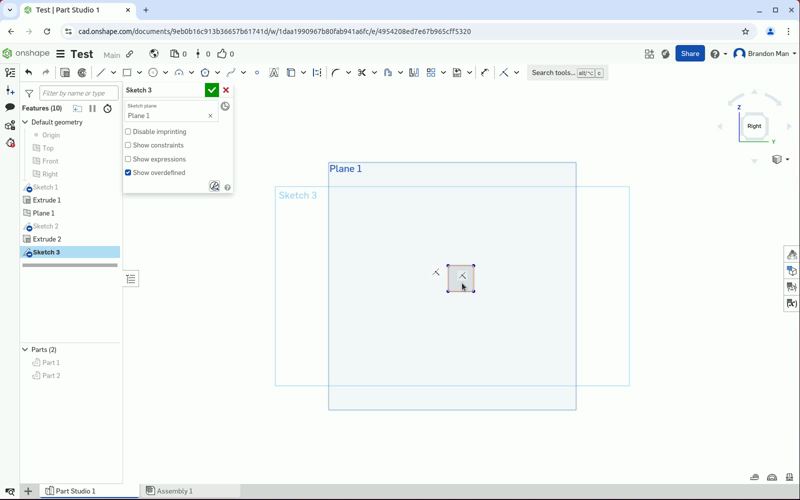
scroll(6)
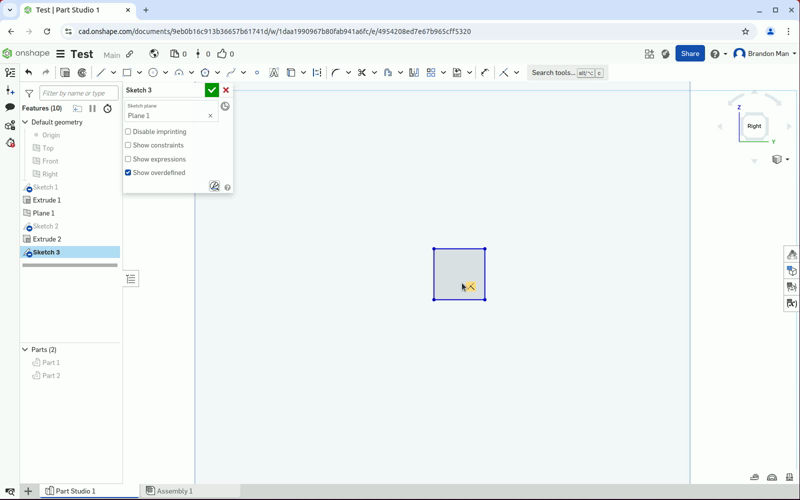
click(462, 282)
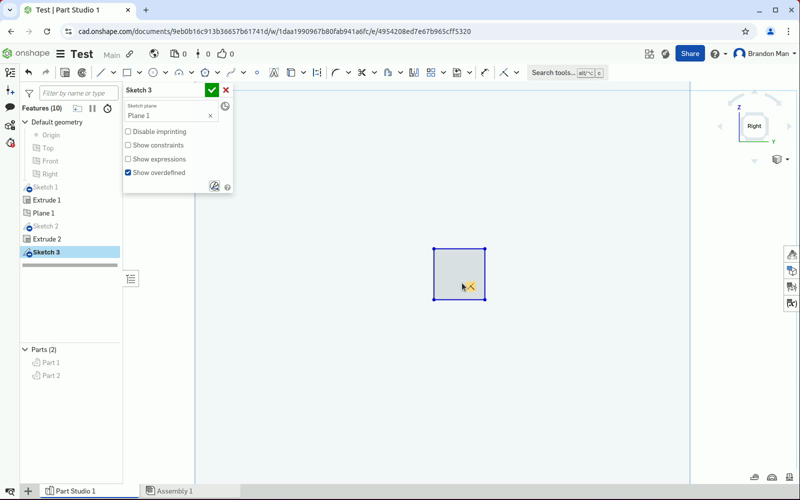
scroll(-6)
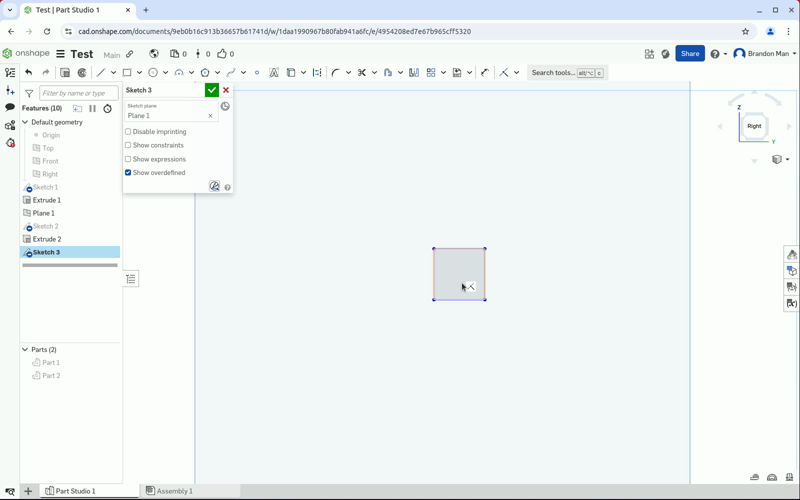
scroll(-6)
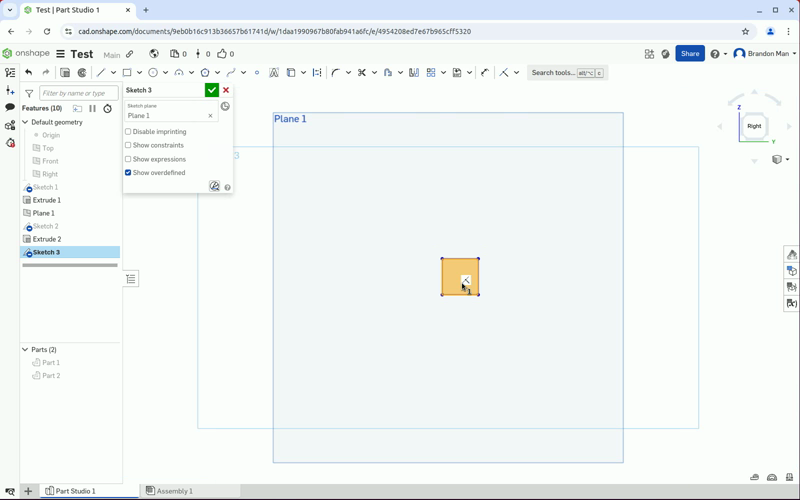
scroll(-6)
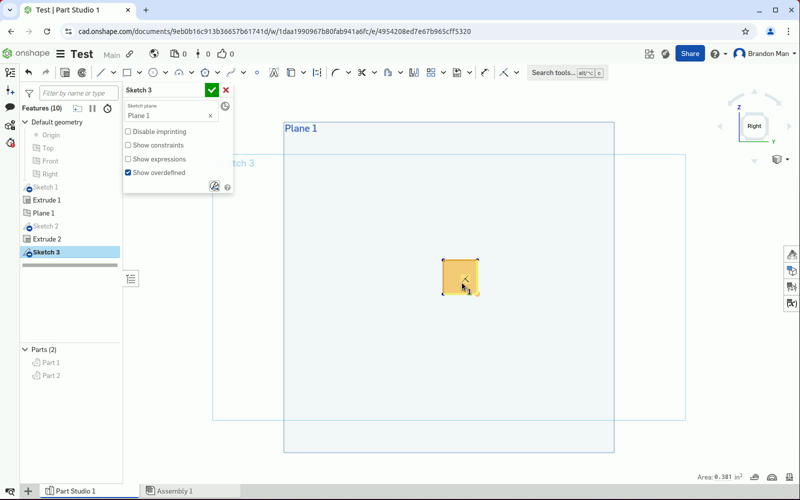
scroll(-6)
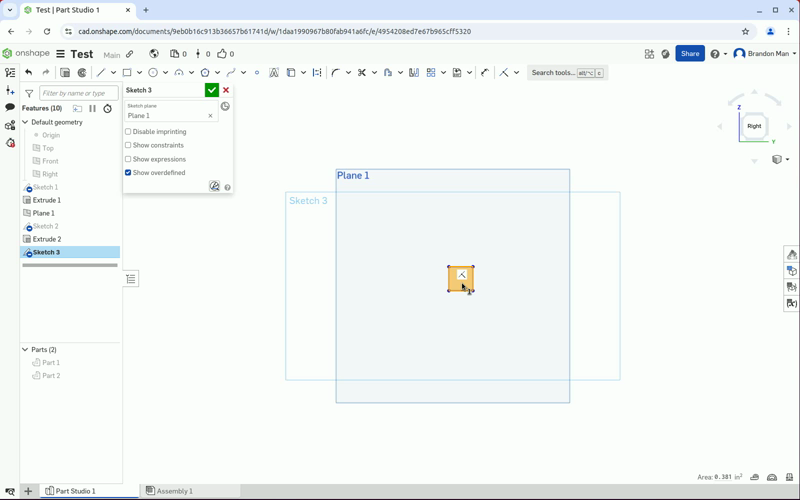
scroll(-6)
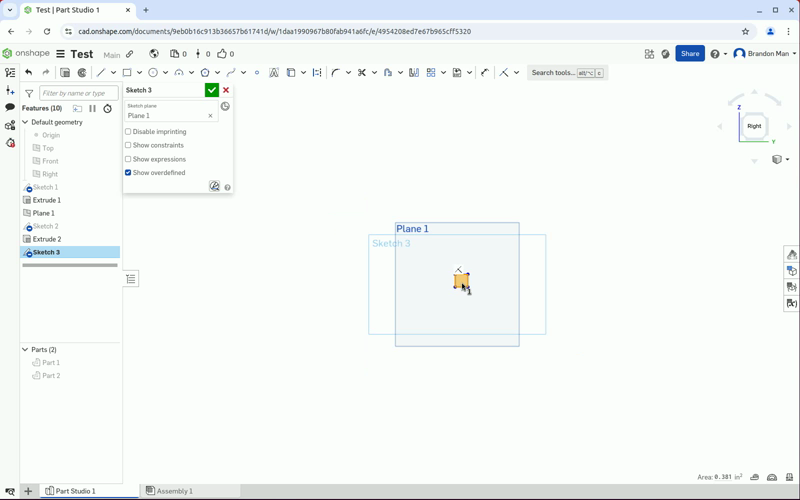
scroll(-6)
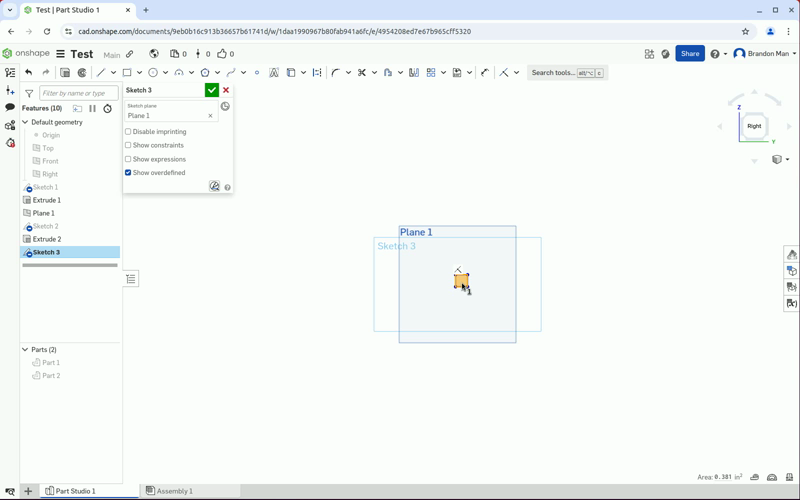
scroll(-6)
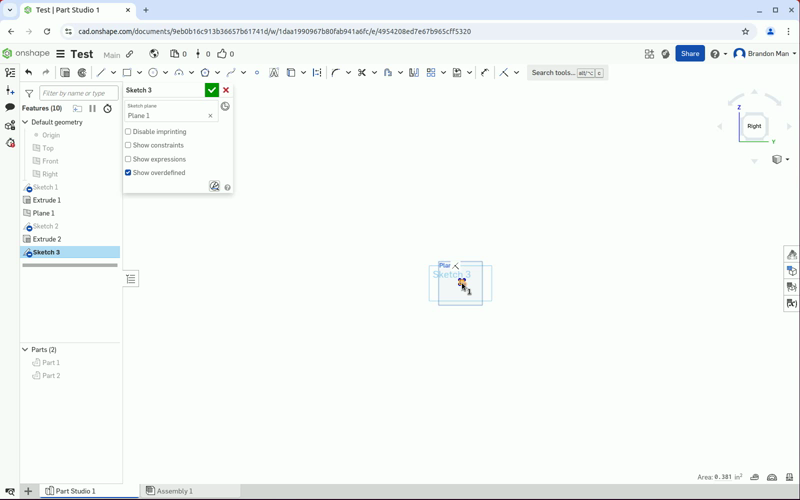
mouse_move(73, 352)
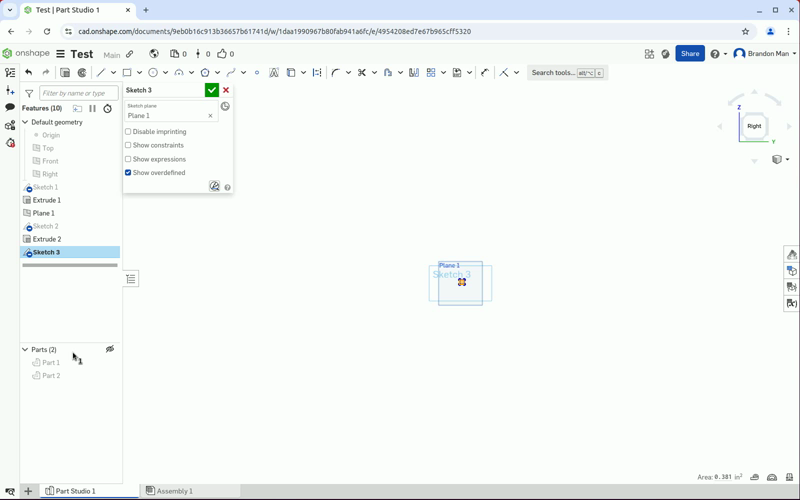
key(shift+y)
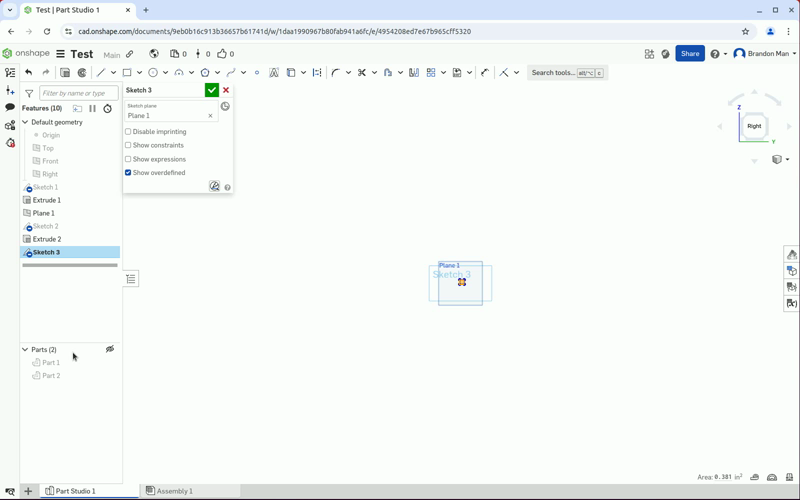
key(shift+e)
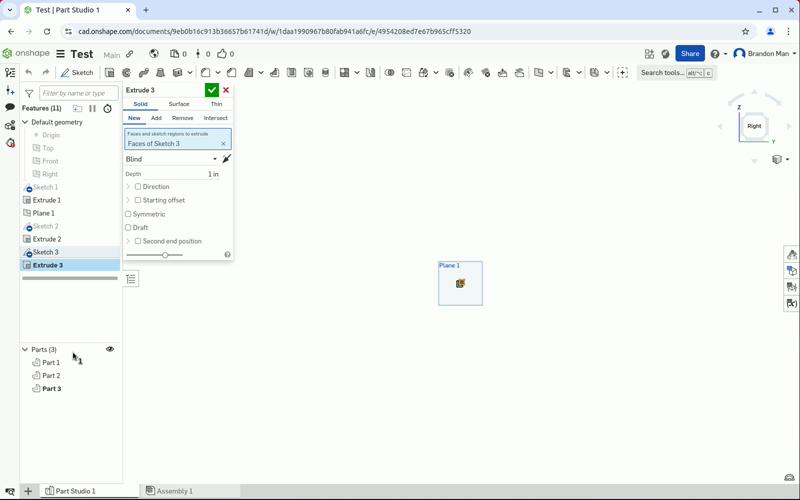
mouse_move(143, 106)
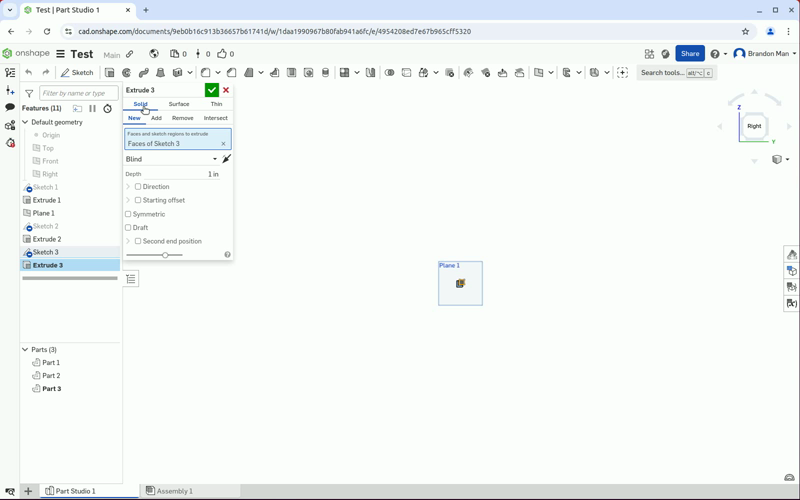
click(143, 106)
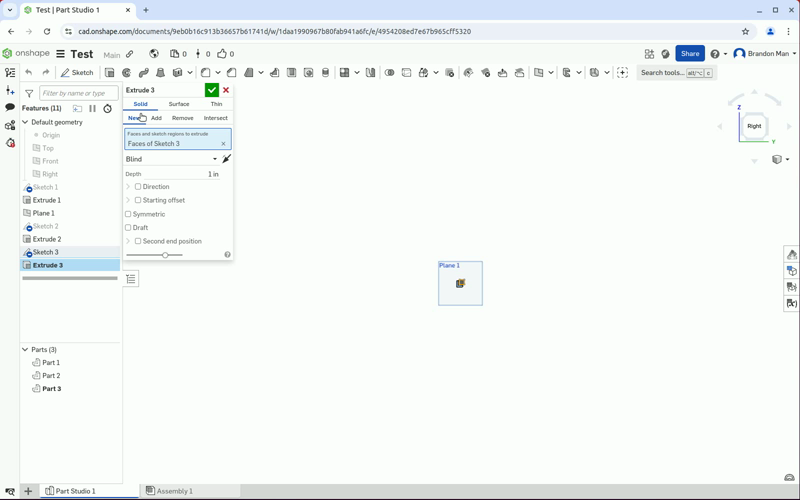
mouse_move(137, 120)
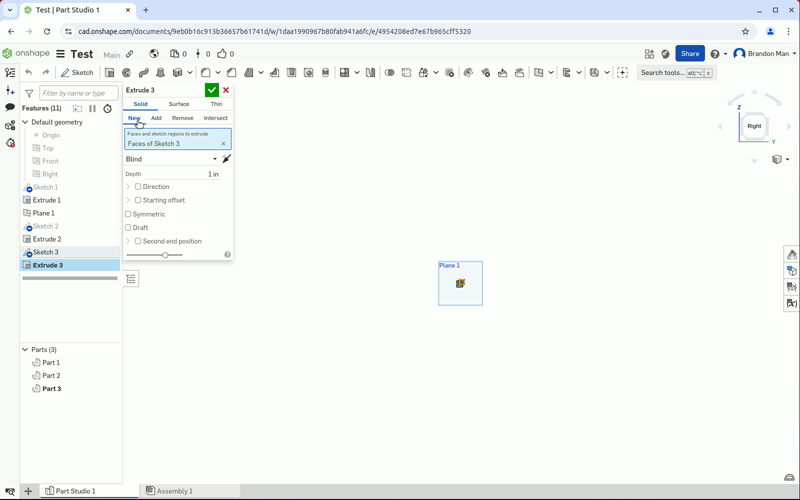
click(137, 120)
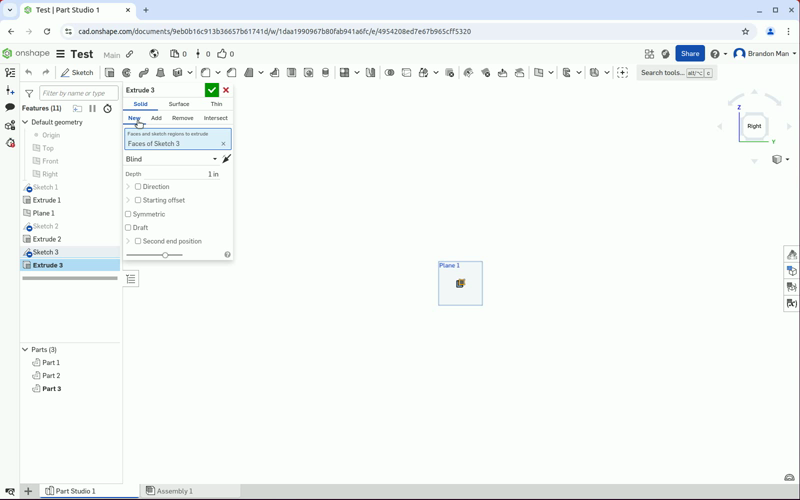
key(tab, 4)
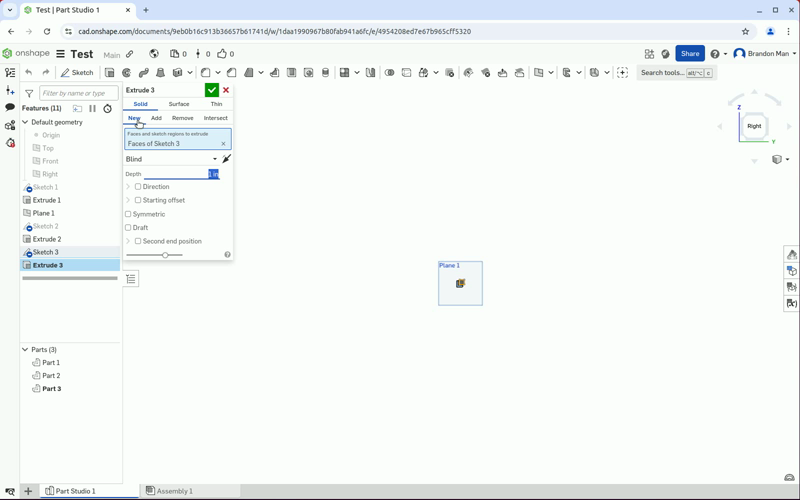
text(-0.241)
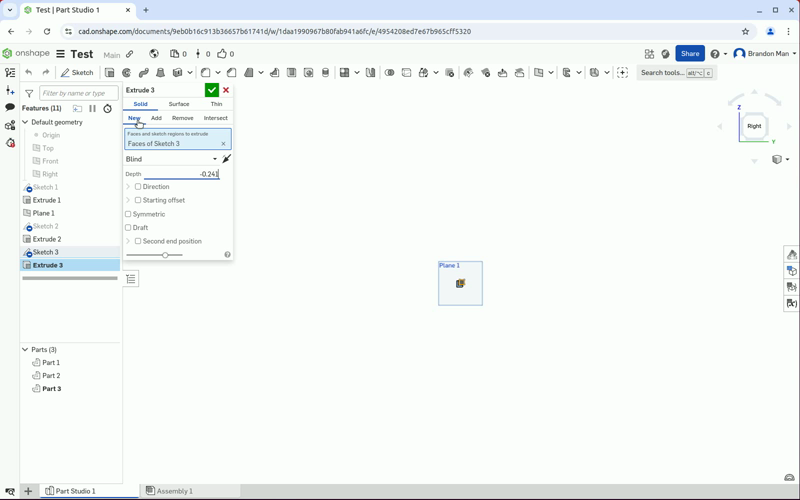
key(enter)
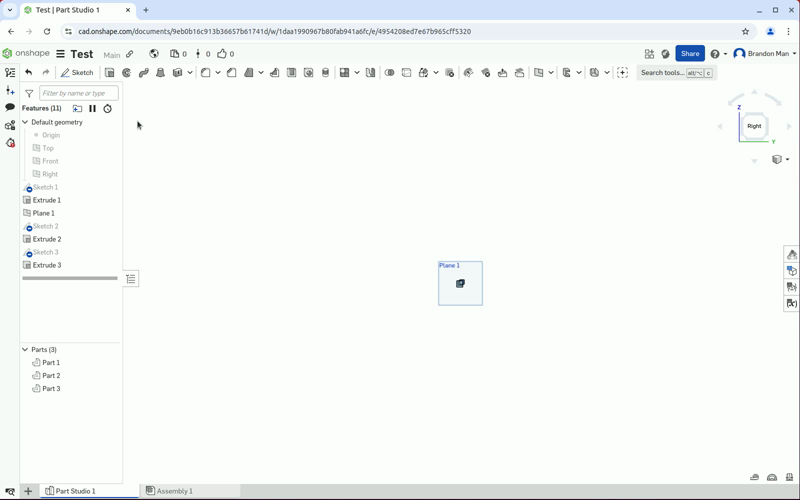
key(shift+h)
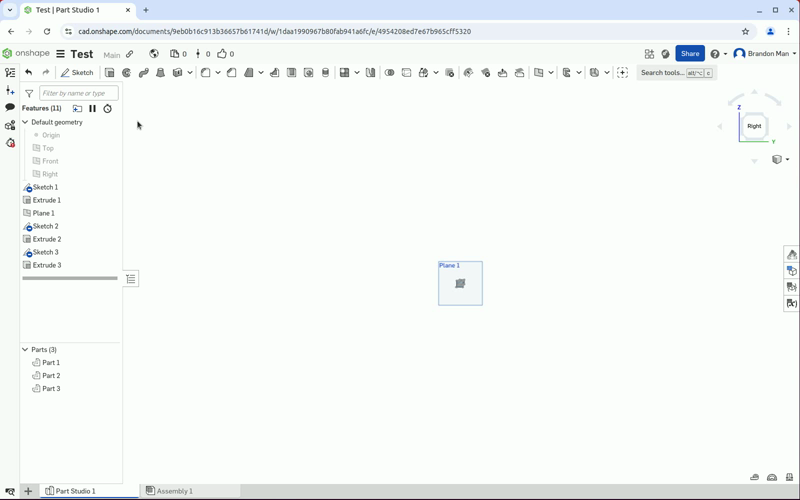
key(shift+h)
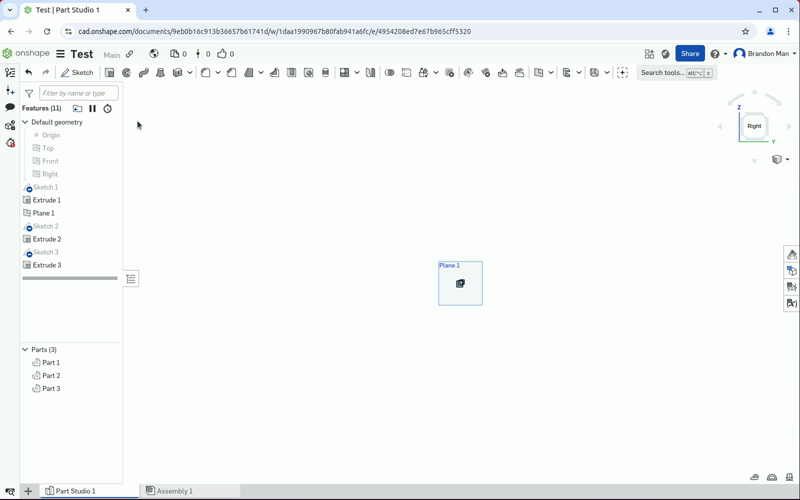
mouse_move(73, 189)
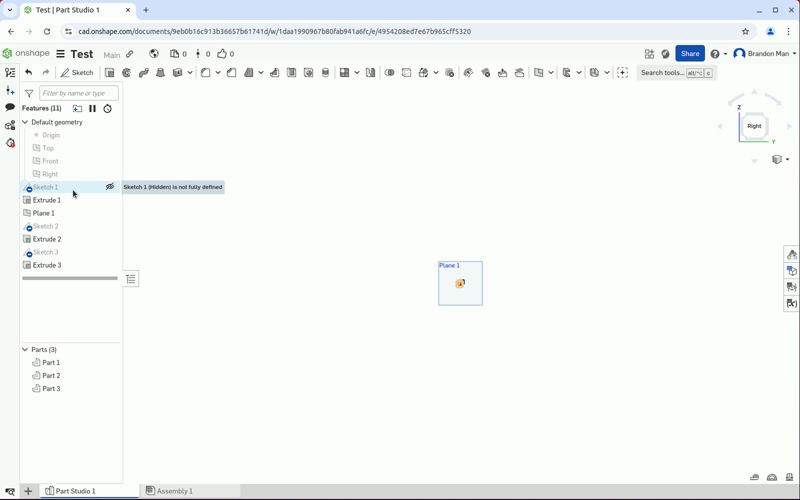
click(73, 189)
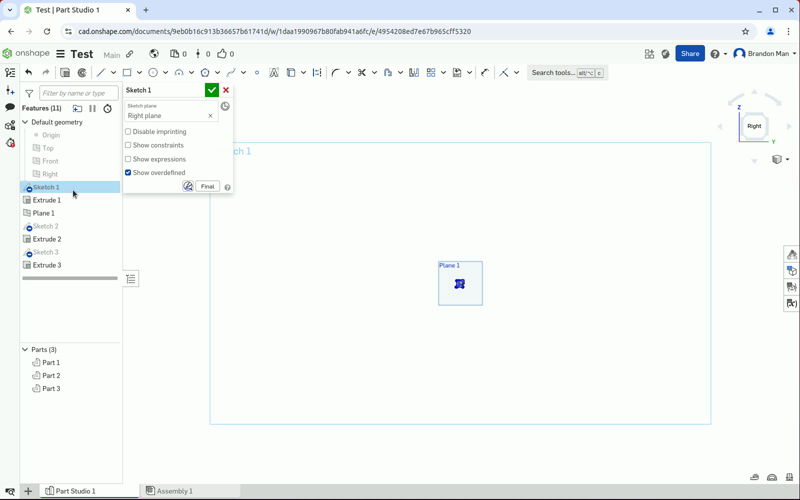
mouse_move(229, 92)
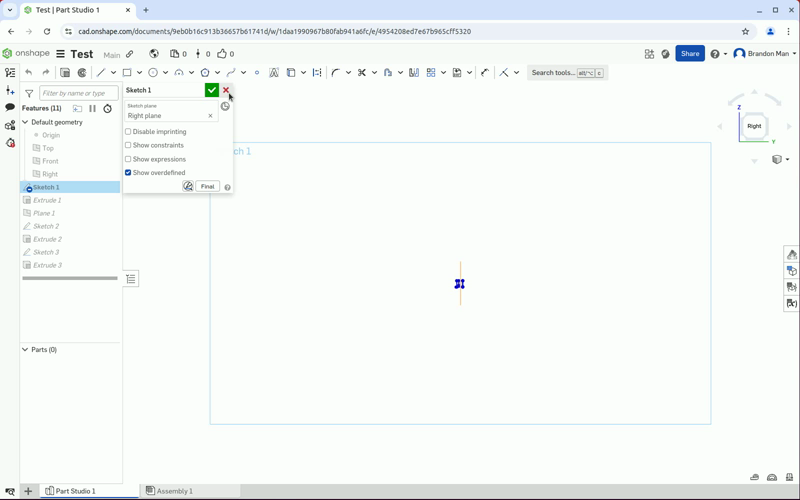
click(229, 92)
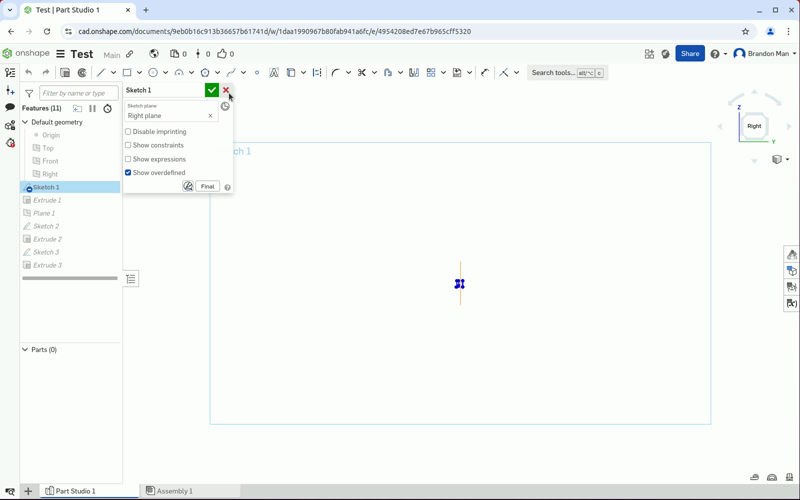
key(shift+s)
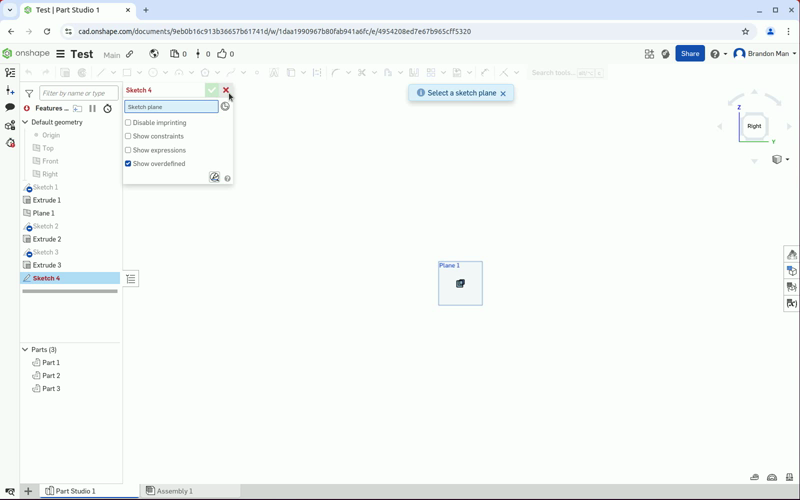
mouse_move(73, 176)
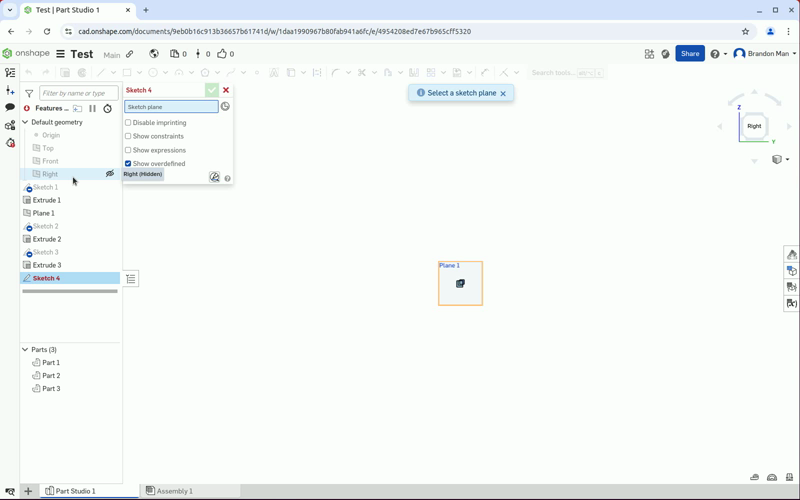
click(73, 176)
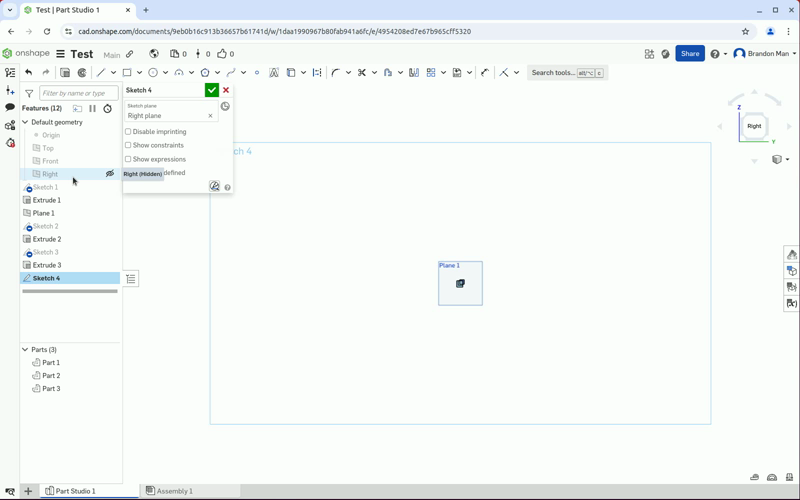
mouse_move(73, 352)
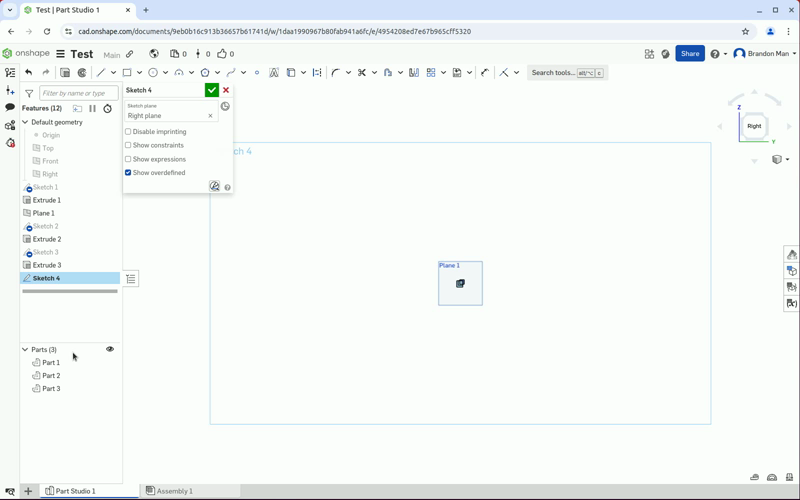
key(y)
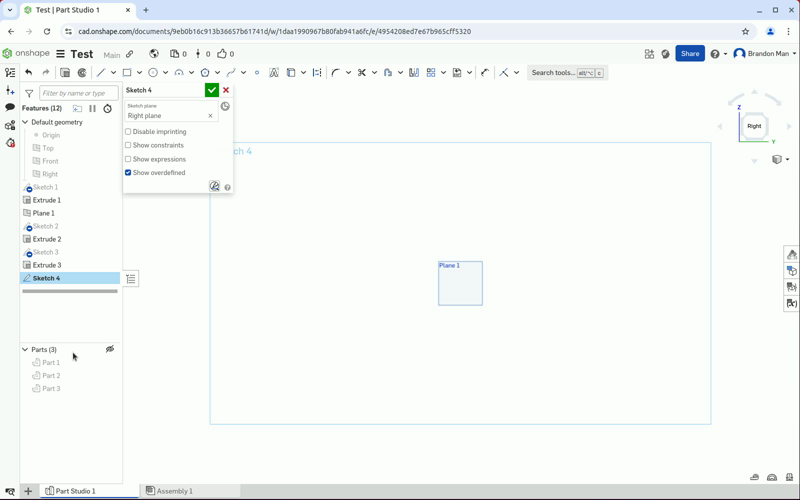
key(l)
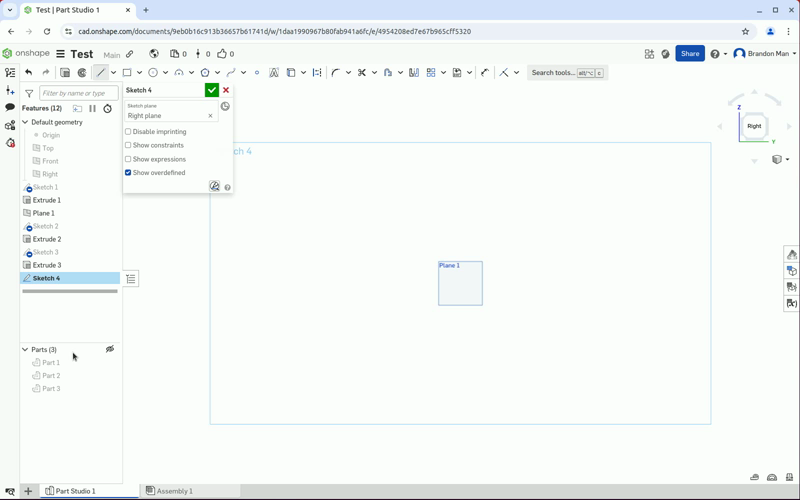
key_down(shift)
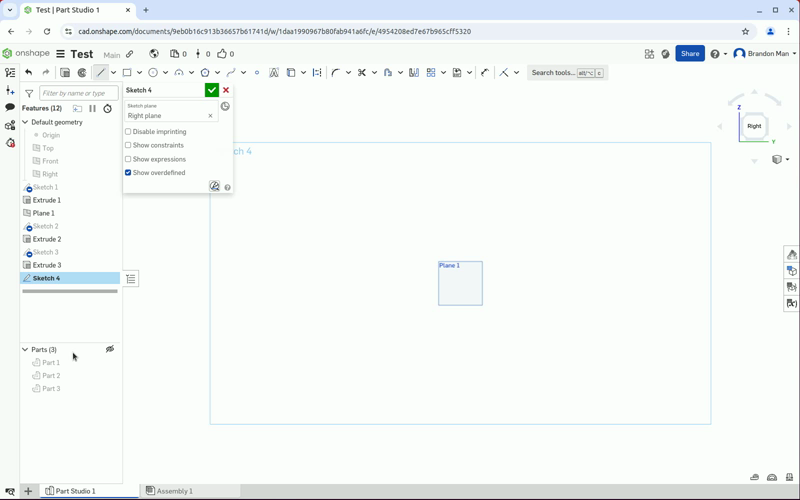
mouse_move(458, 285)
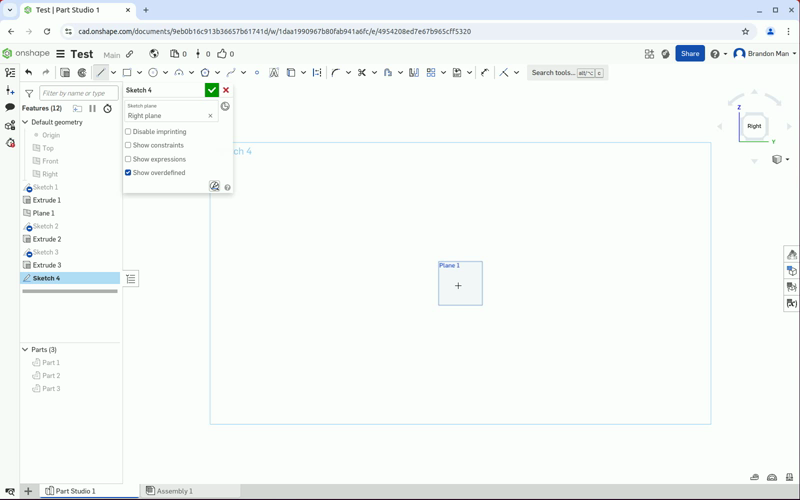
click(458, 285)
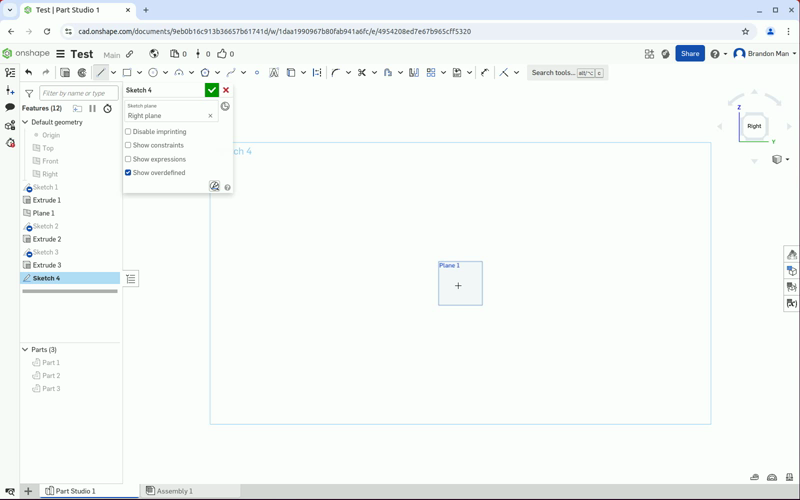
key_up(shift)
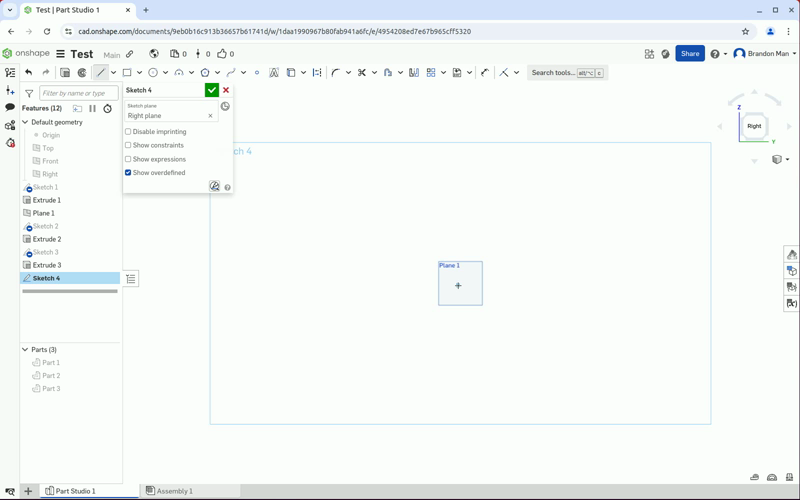
key_down(shift)
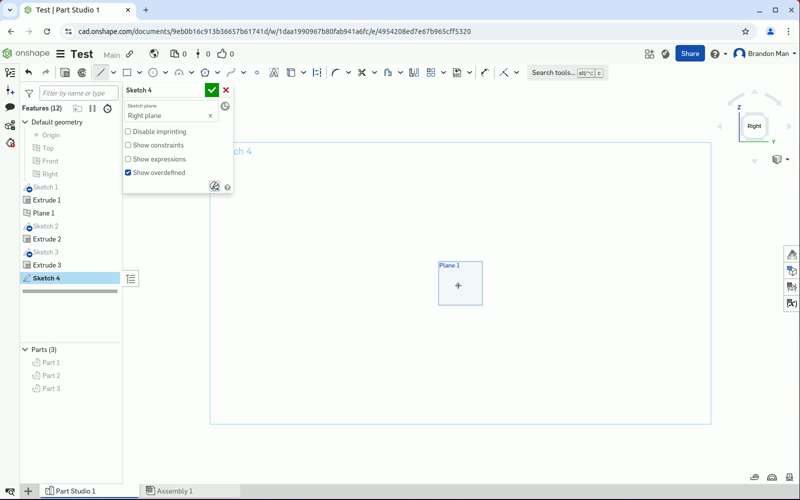
mouse_move(488, 285)
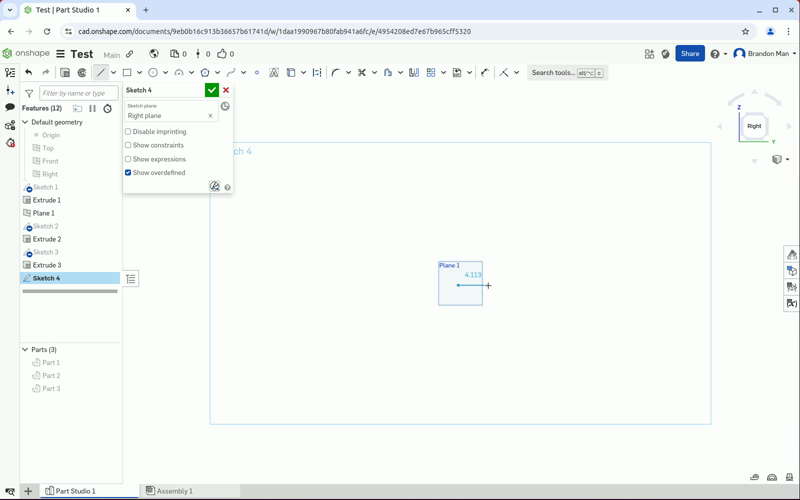
mouse_move(462, 285)
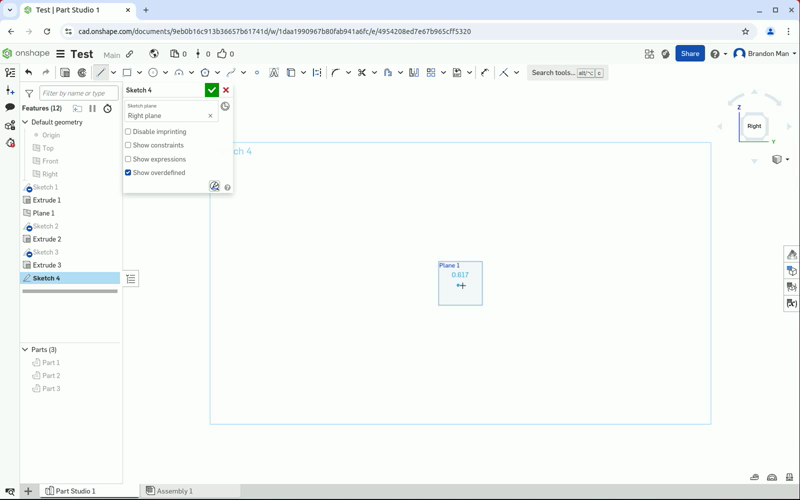
scroll(6)
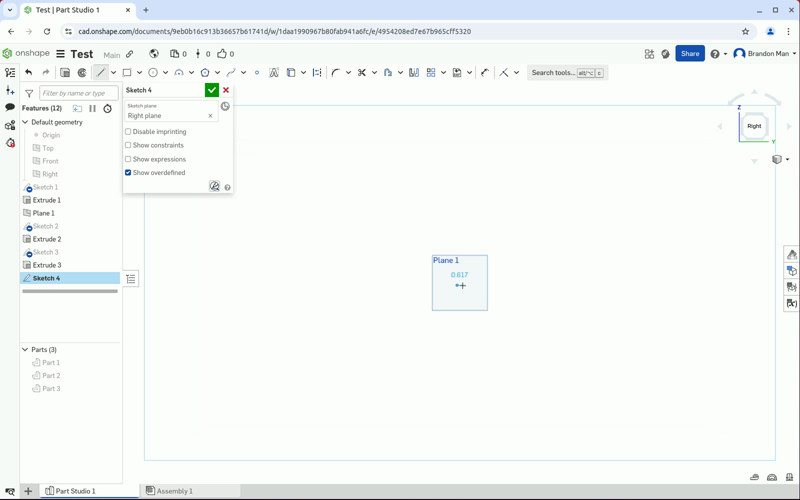
scroll(6)
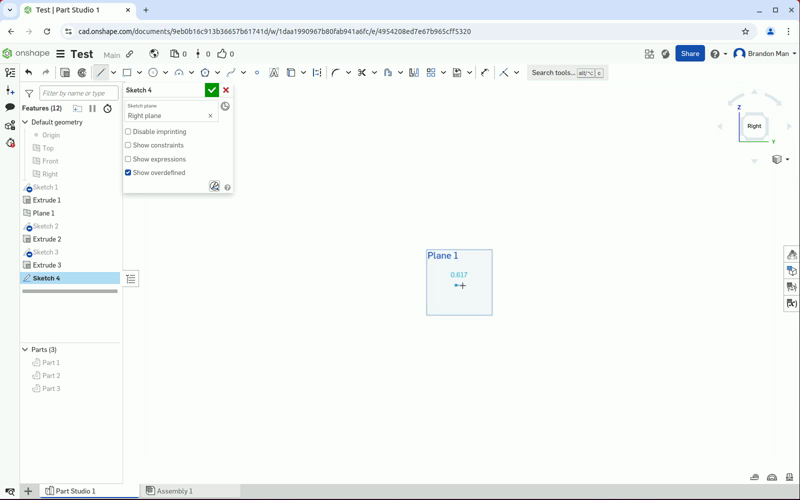
scroll(6)
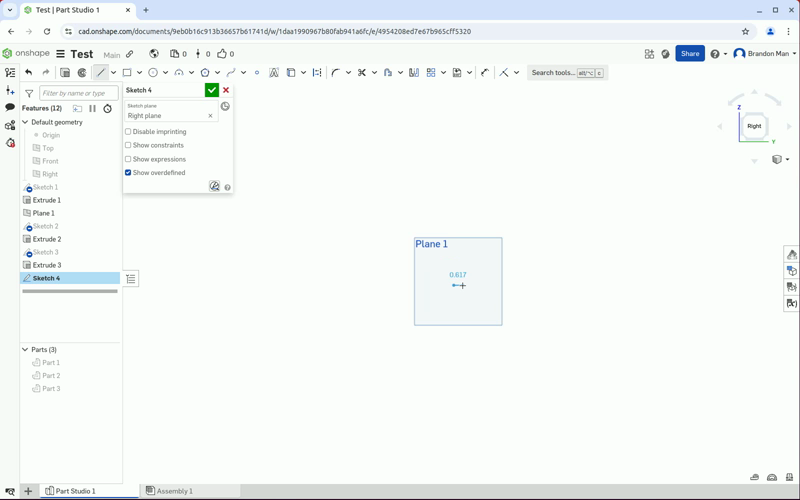
scroll(6)
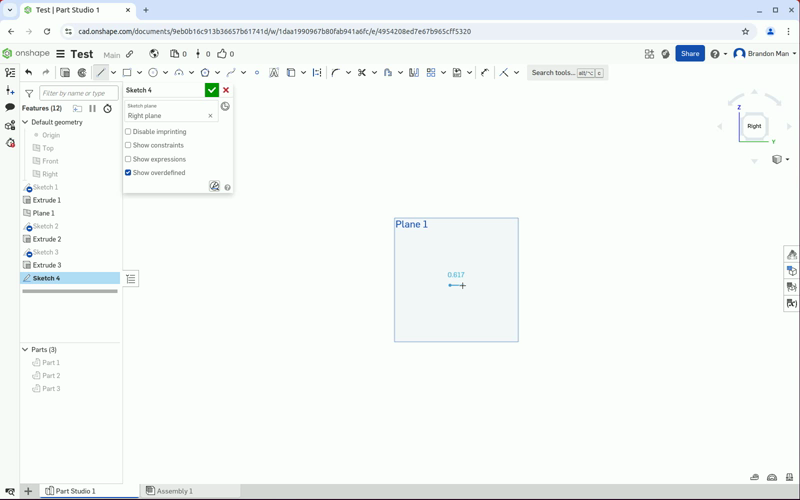
scroll(6)
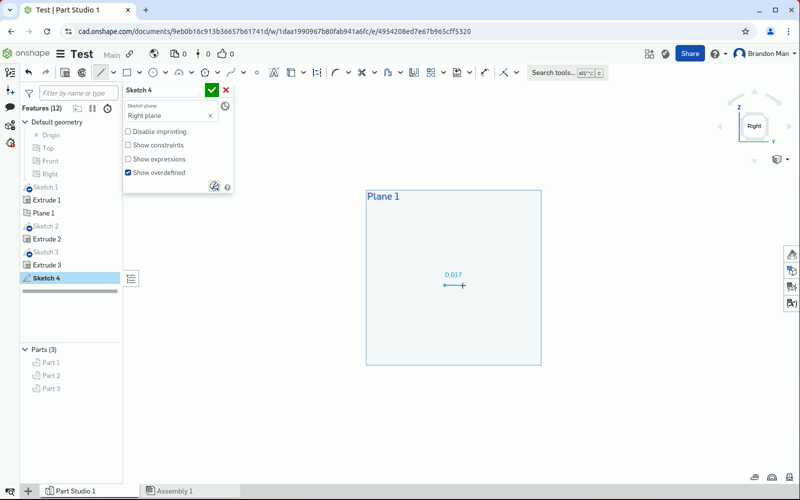
scroll(6)
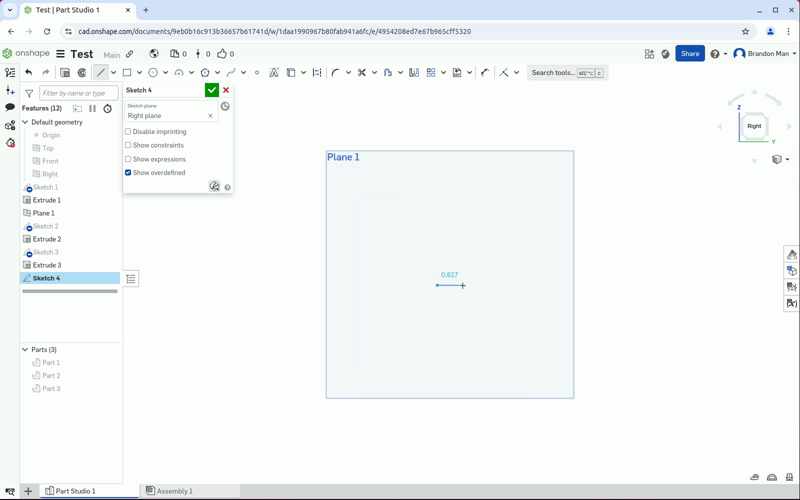
scroll(6)
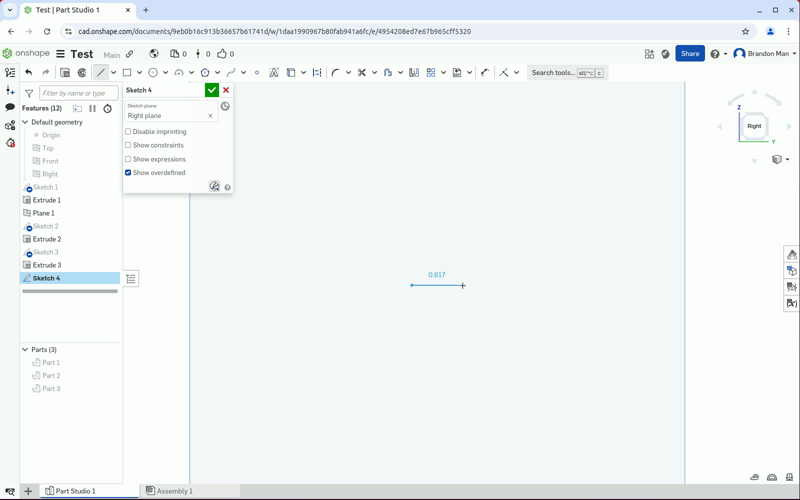
click(462, 285)
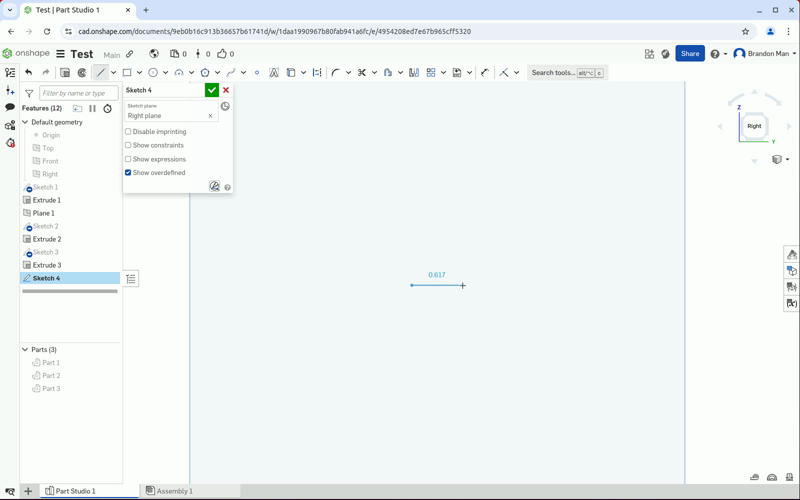
scroll(-6)
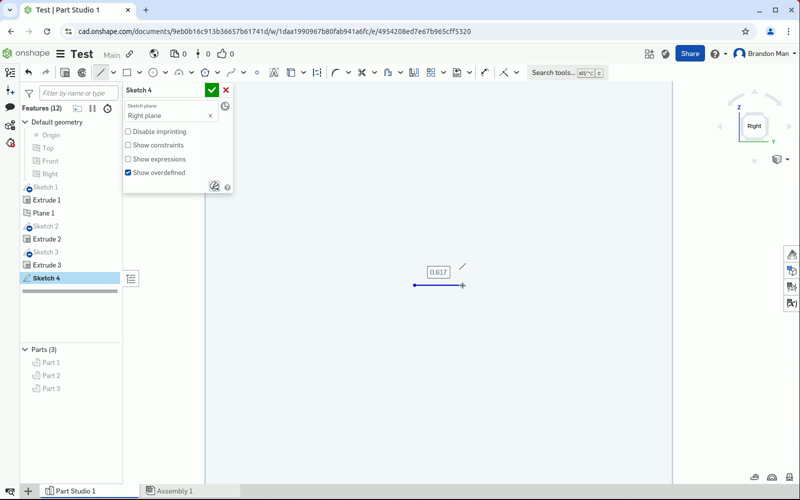
scroll(-6)
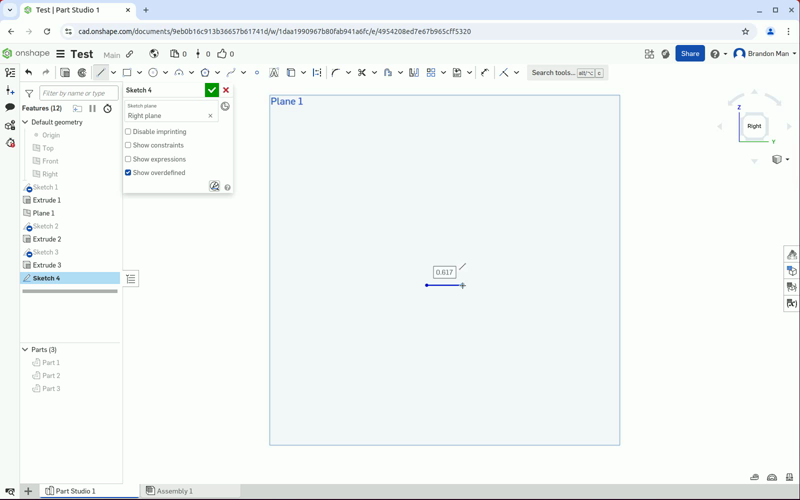
scroll(-6)
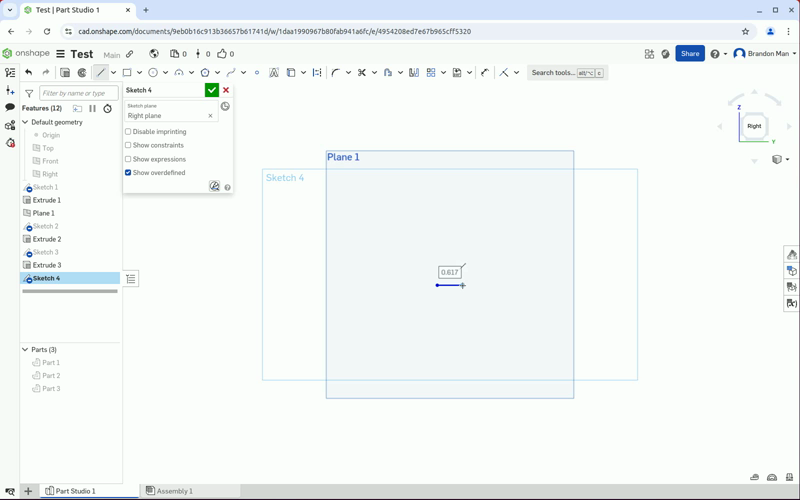
scroll(-6)
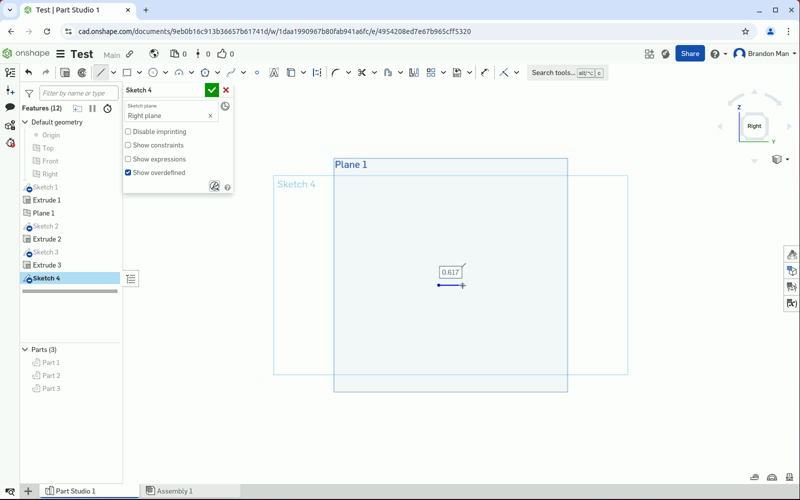
scroll(-6)
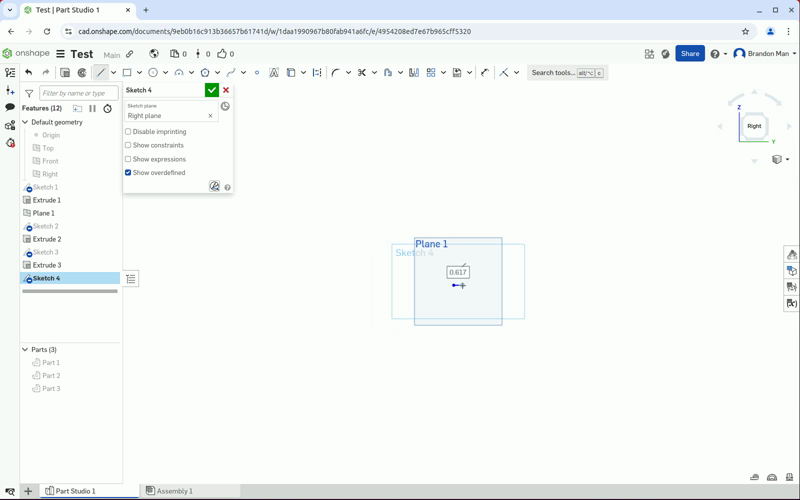
scroll(-6)
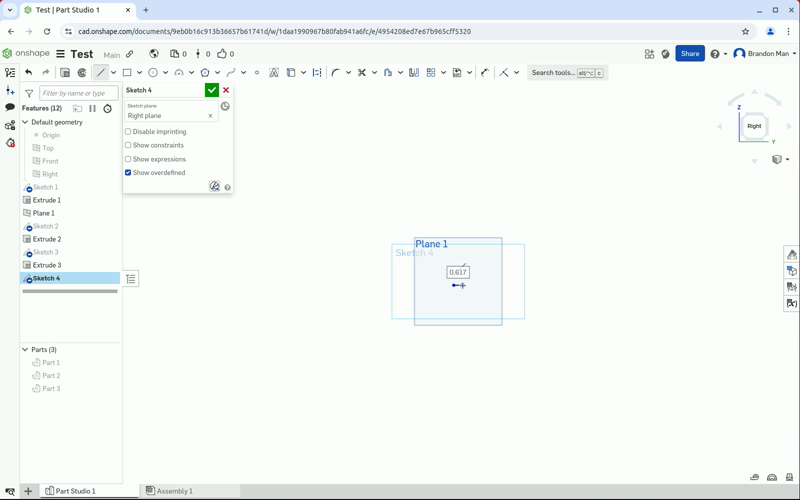
scroll(-6)
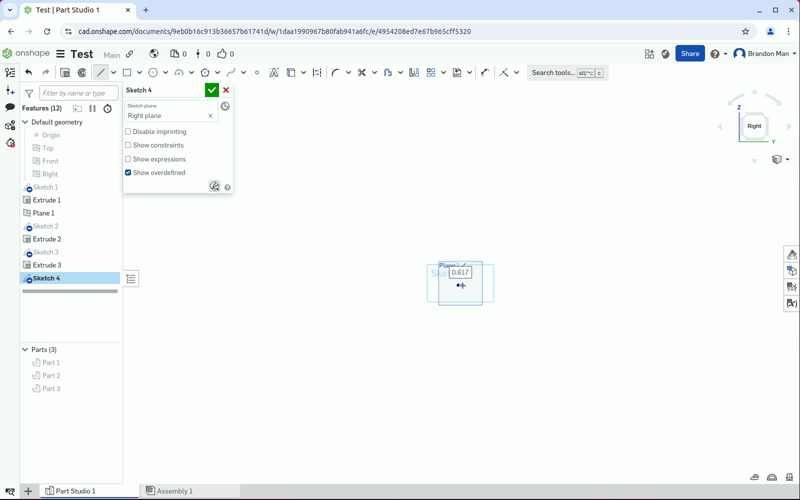
key_up(shift)
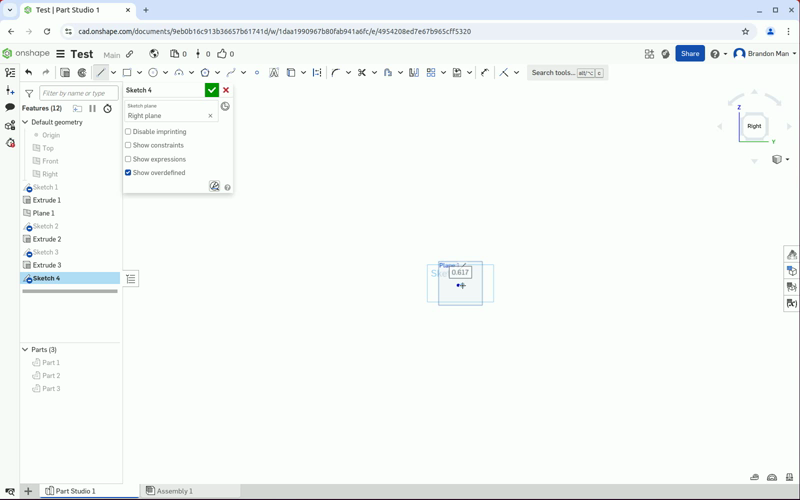
key_down(shift)
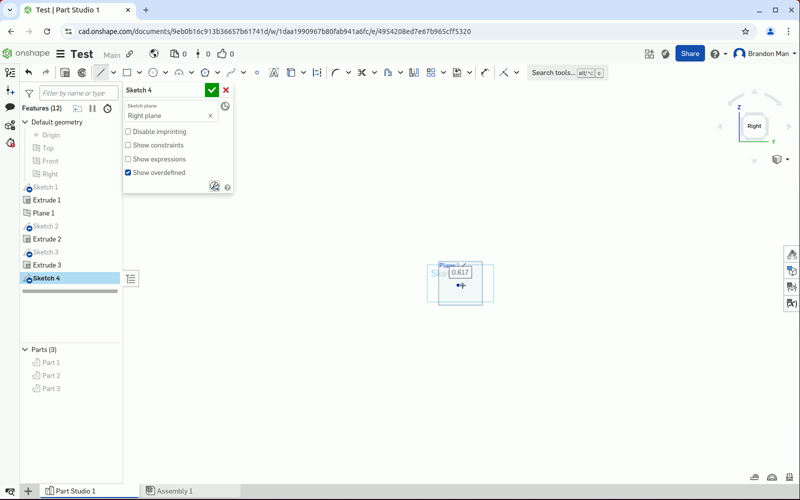
mouse_move(492, 285)
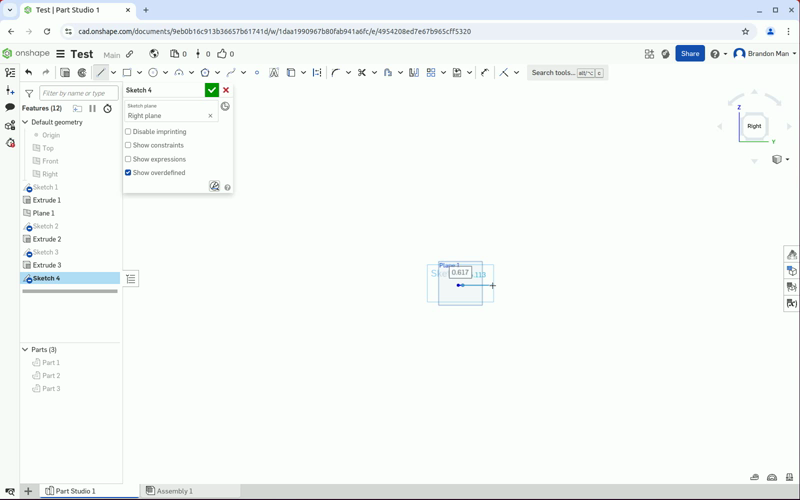
mouse_move(462, 280)
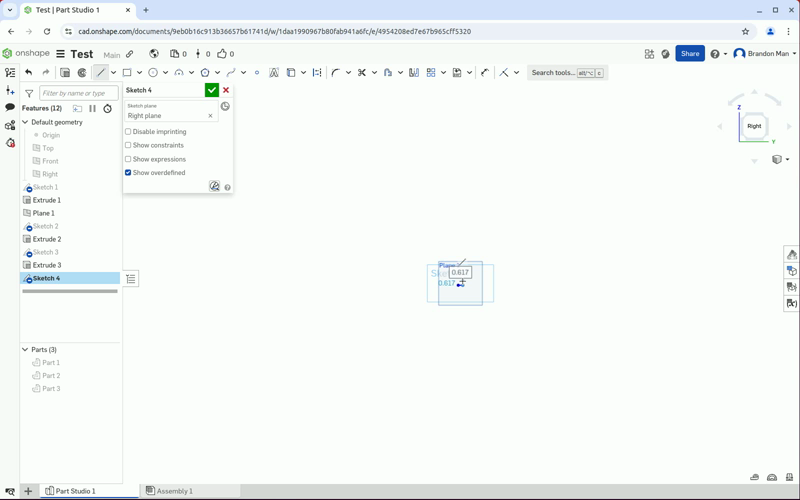
scroll(6)
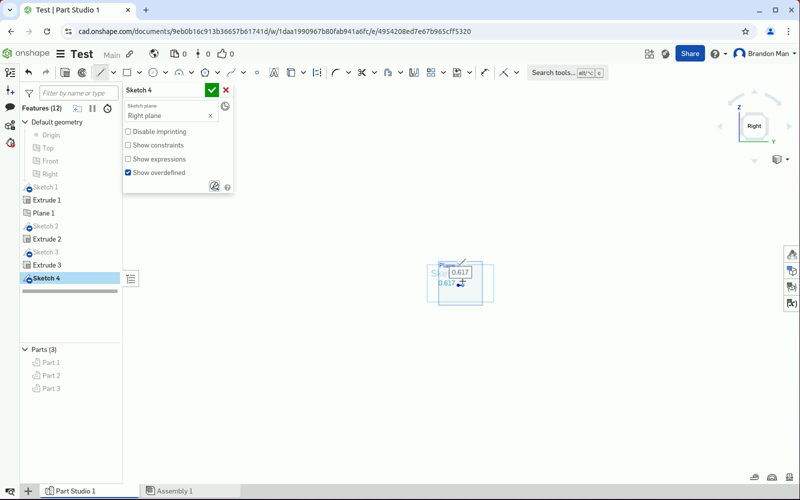
scroll(6)
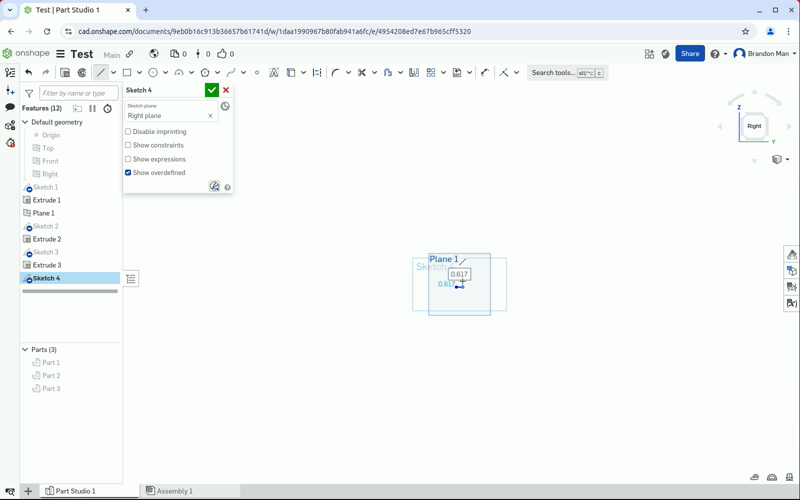
scroll(6)
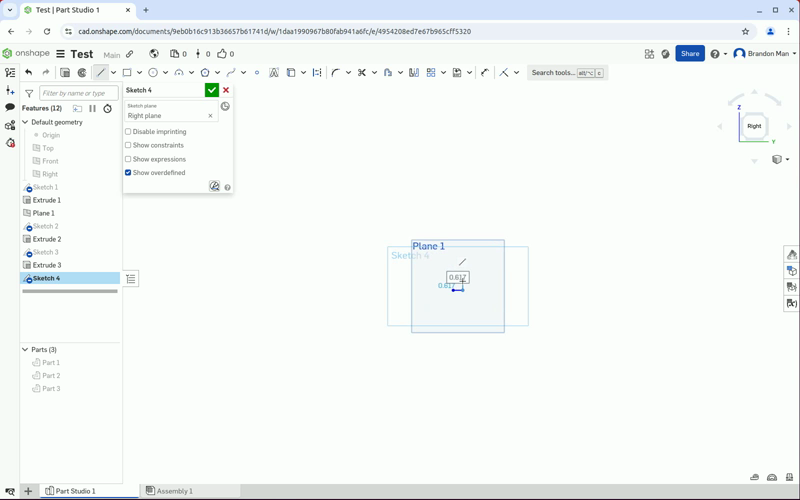
scroll(6)
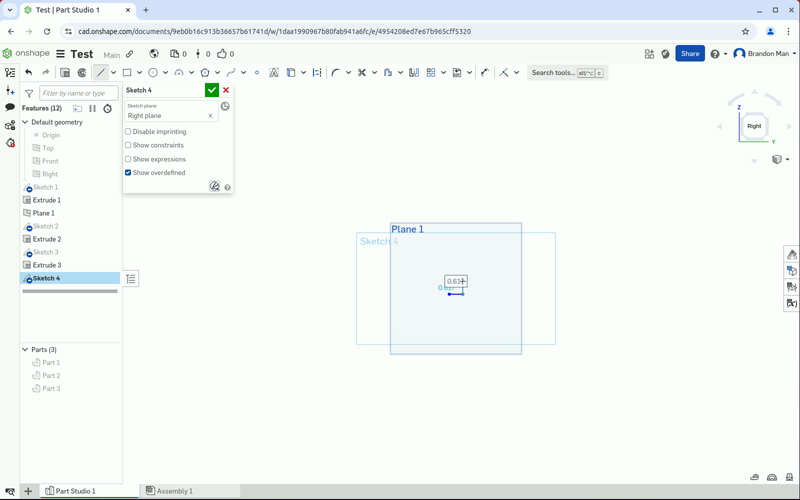
scroll(6)
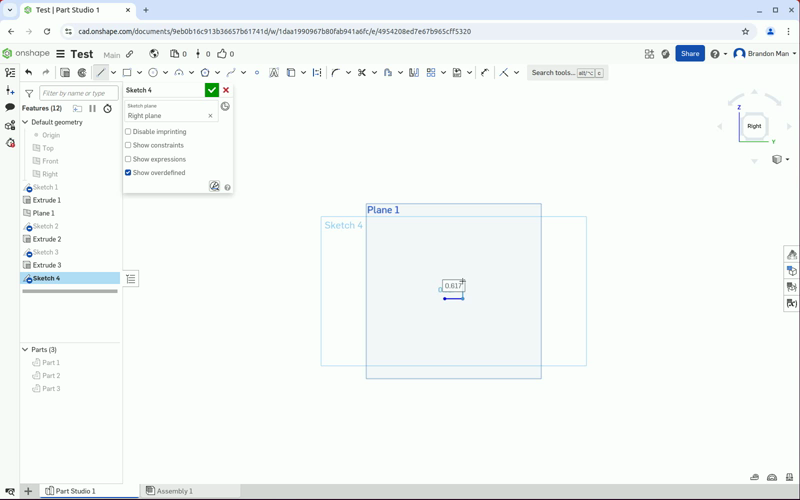
scroll(6)
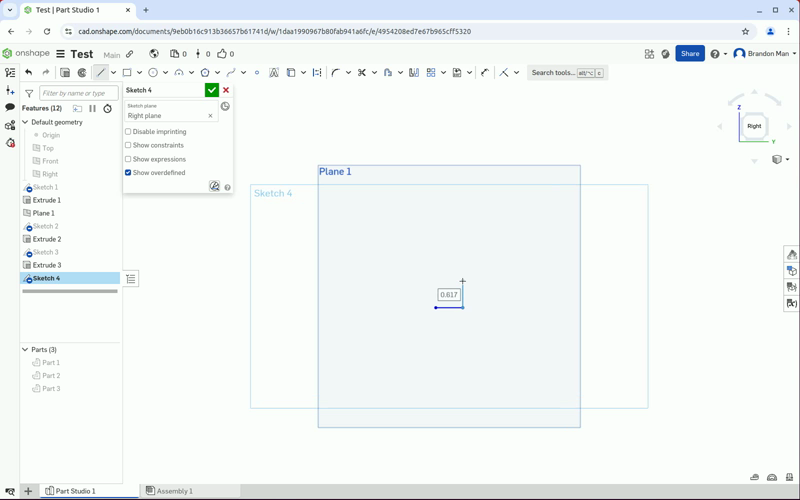
scroll(6)
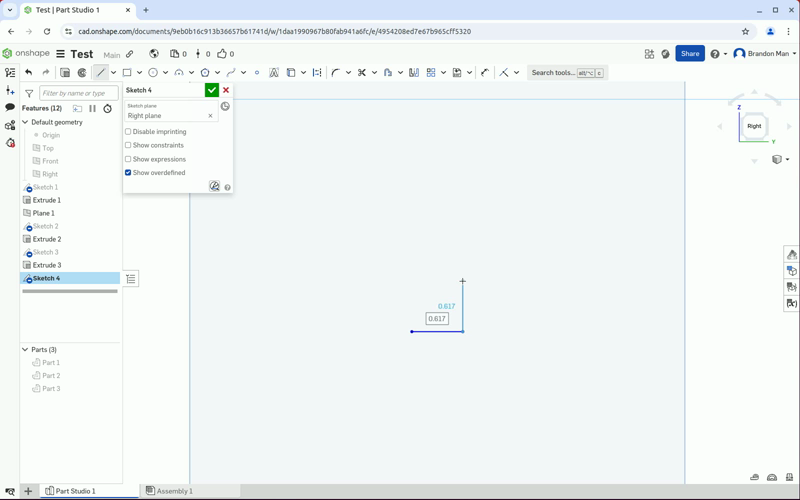
click(462, 280)
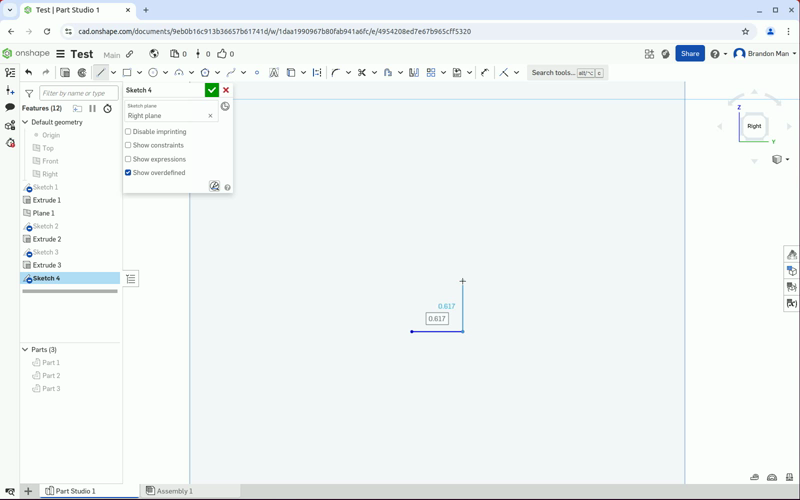
scroll(-6)
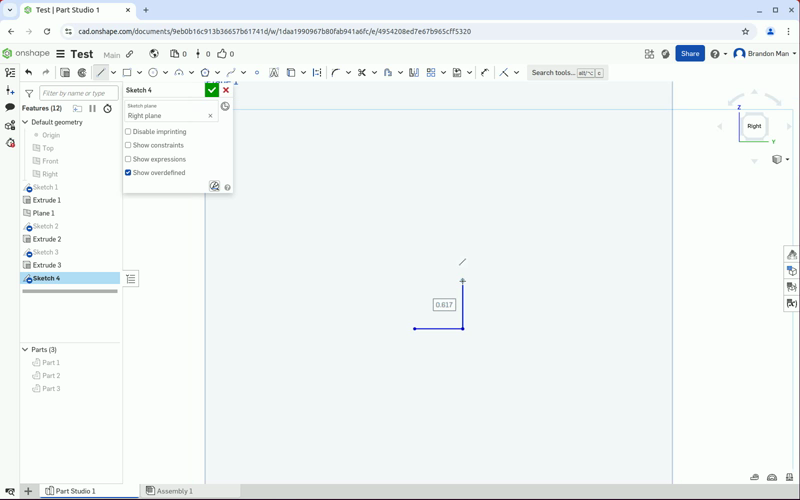
scroll(-6)
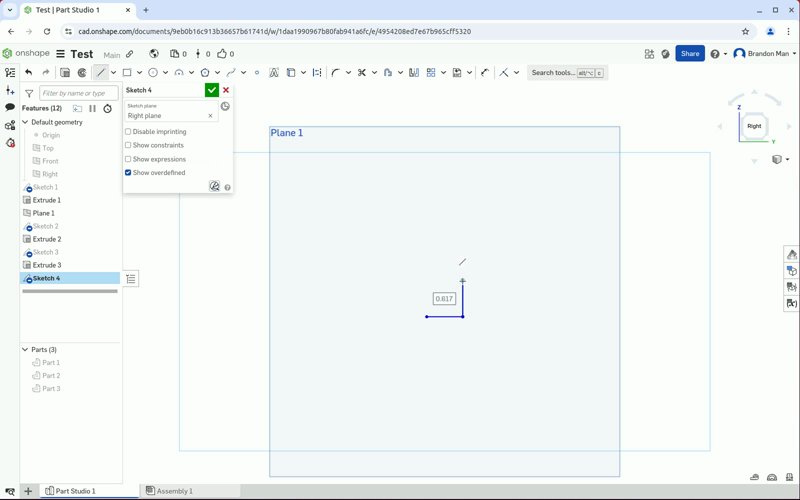
scroll(-6)
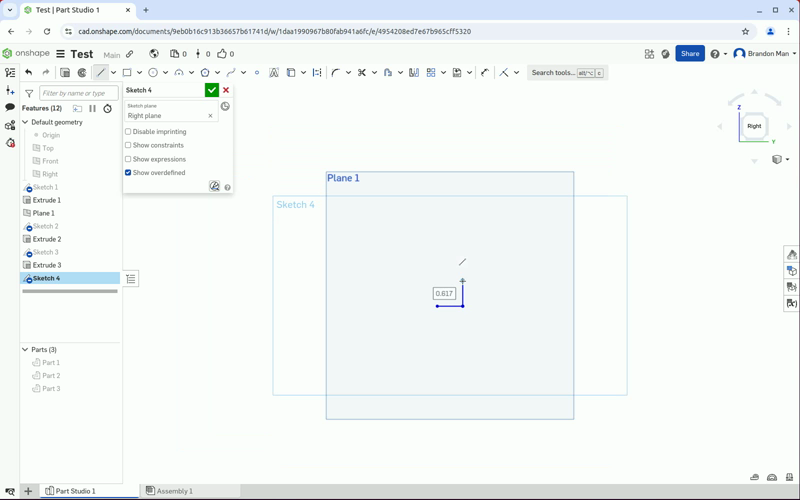
scroll(-6)
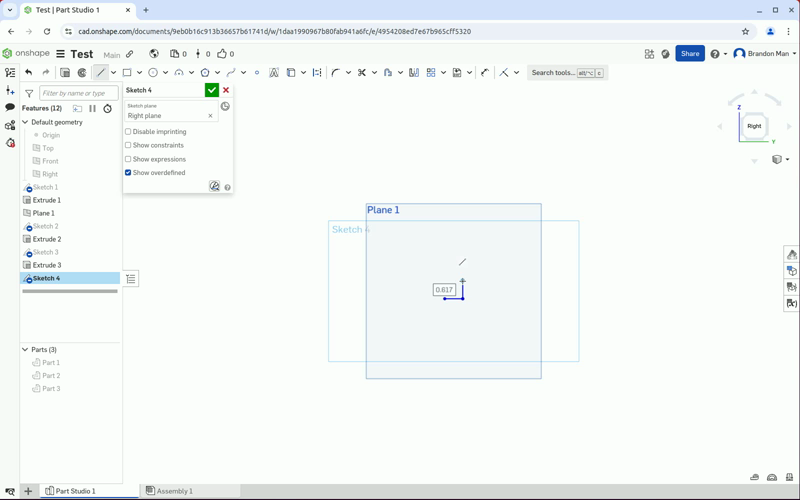
scroll(-6)
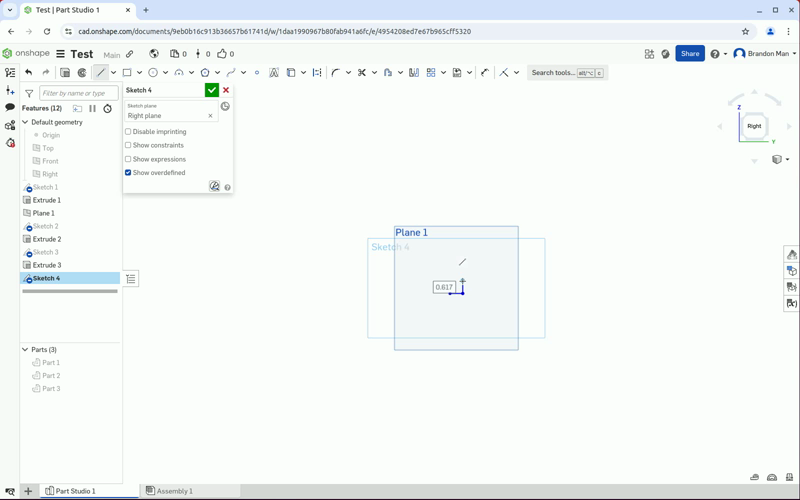
scroll(-6)
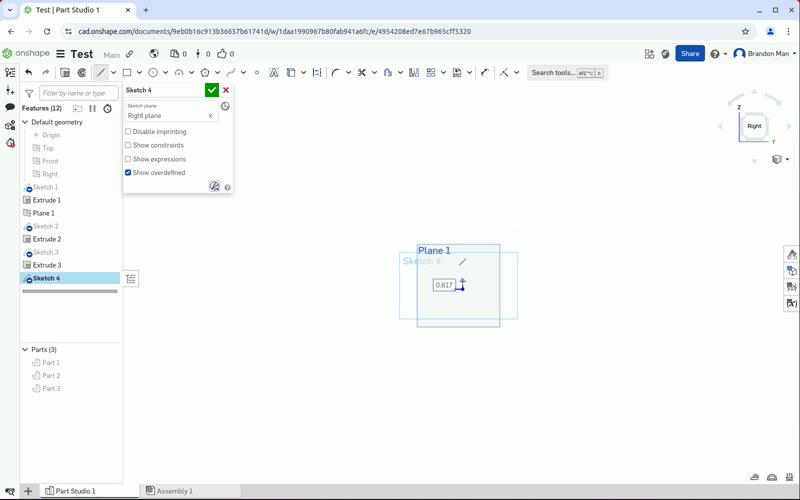
scroll(-6)
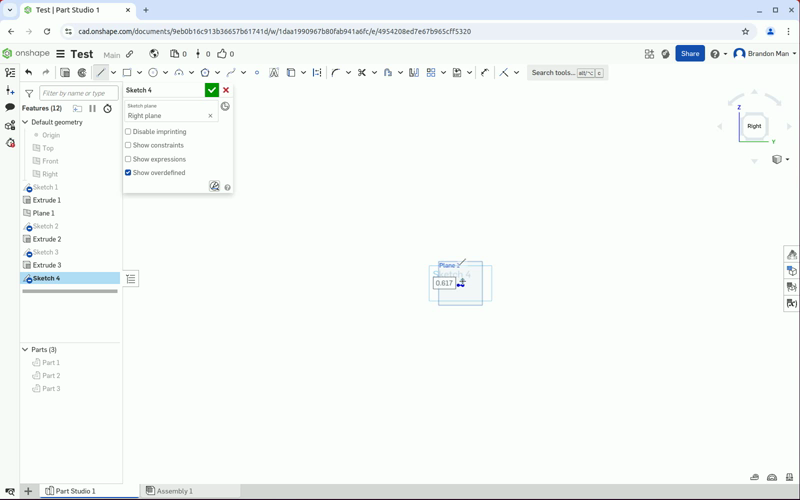
key_up(shift)
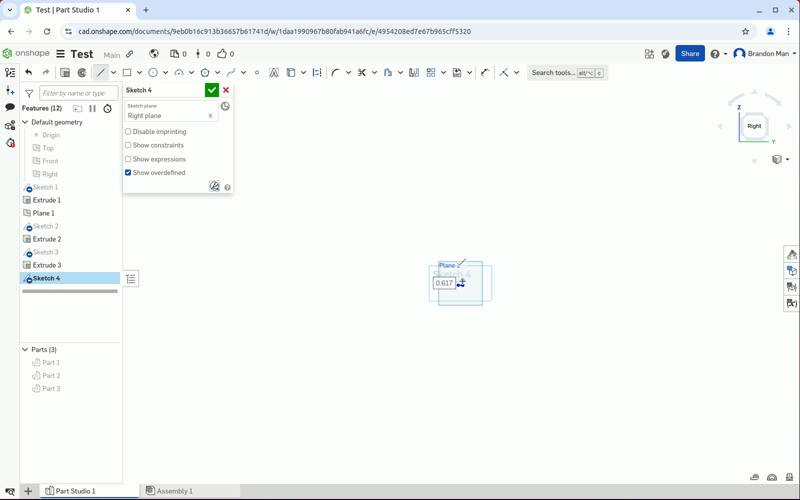
key_down(shift)
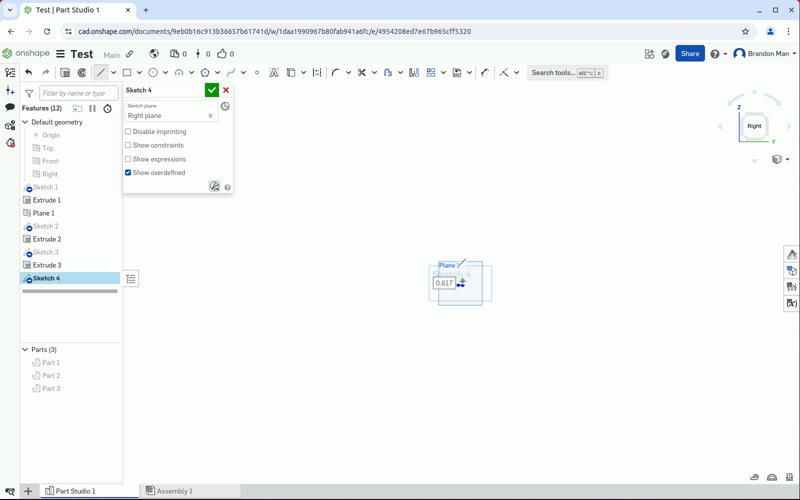
mouse_move(492, 280)
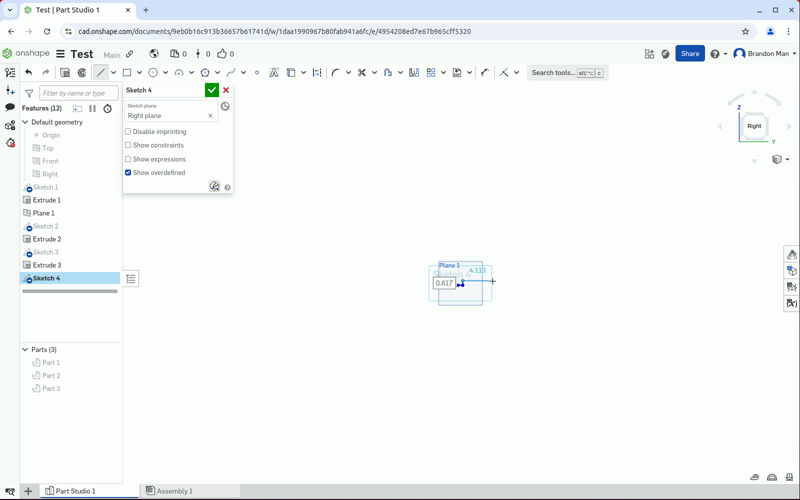
mouse_move(458, 280)
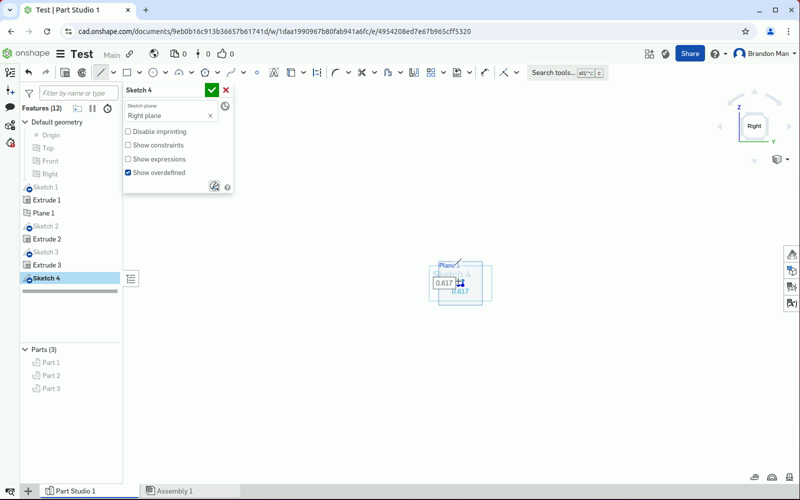
scroll(6)
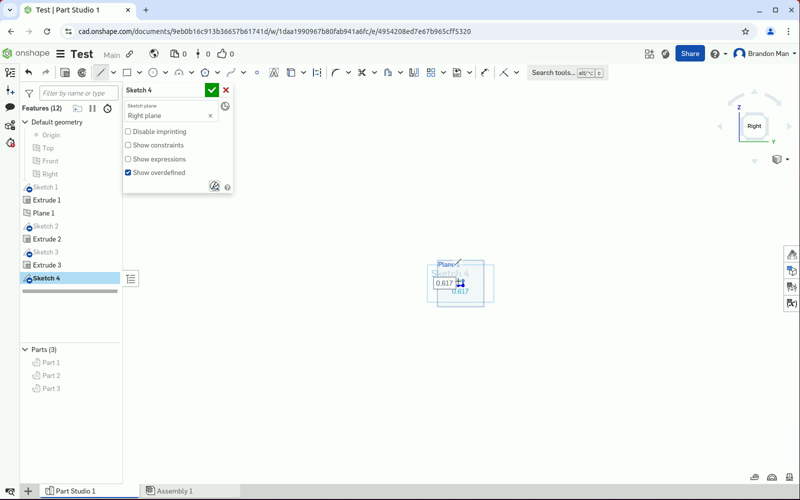
scroll(6)
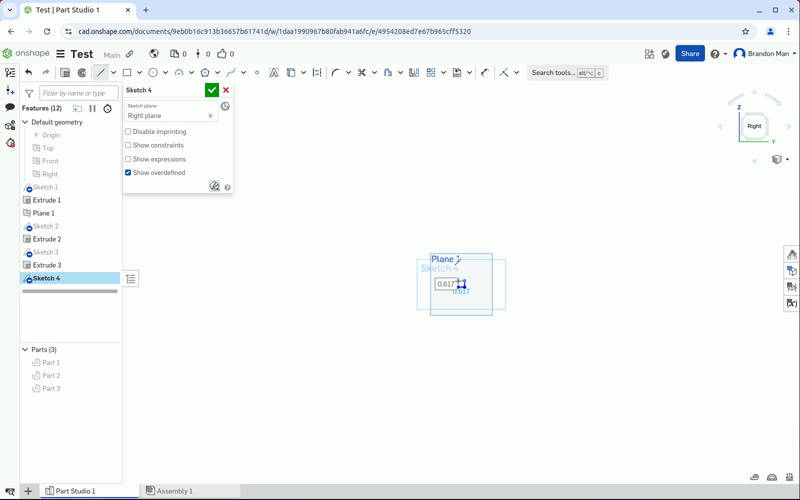
scroll(6)
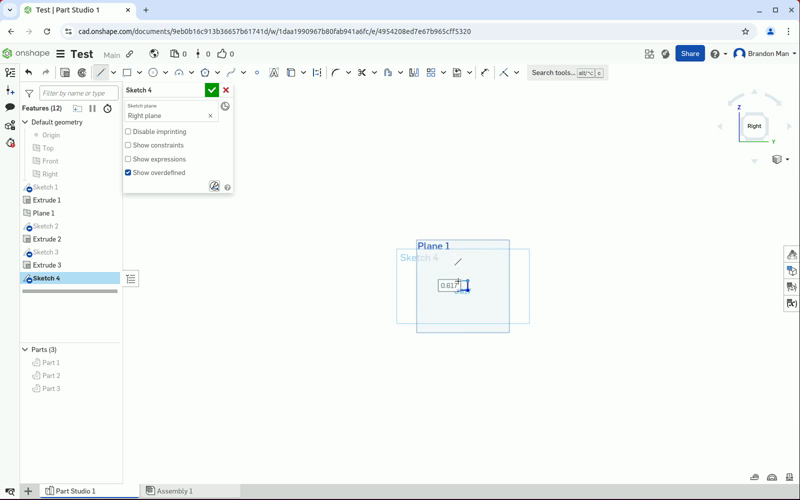
scroll(6)
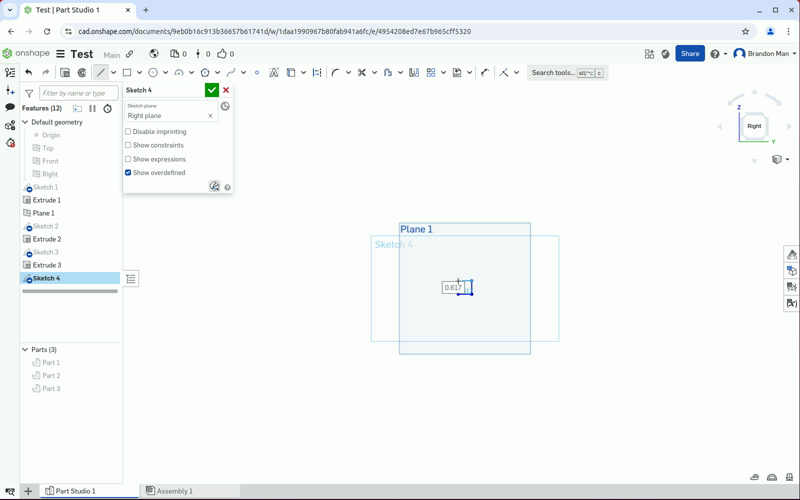
scroll(6)
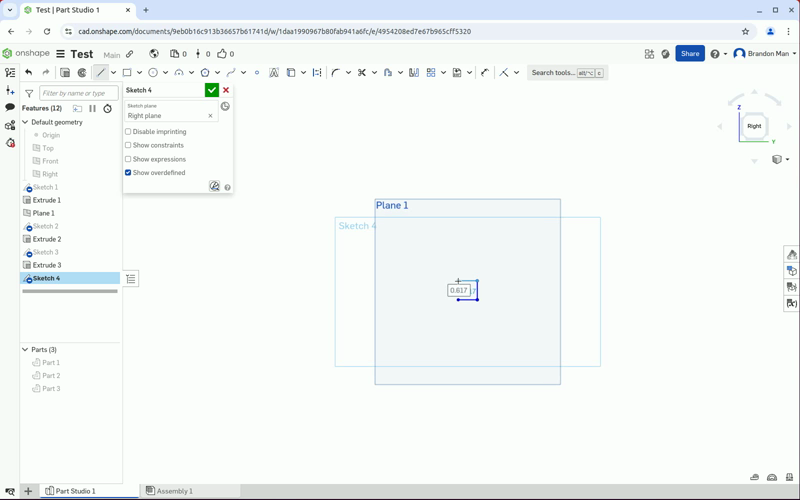
scroll(6)
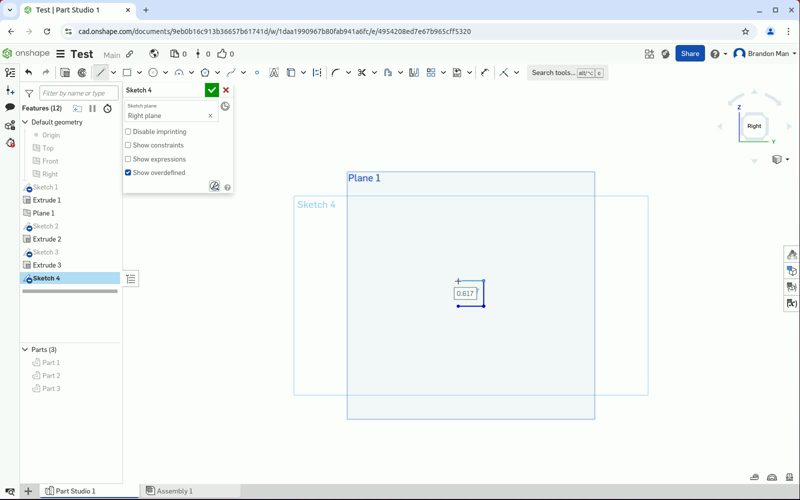
scroll(6)
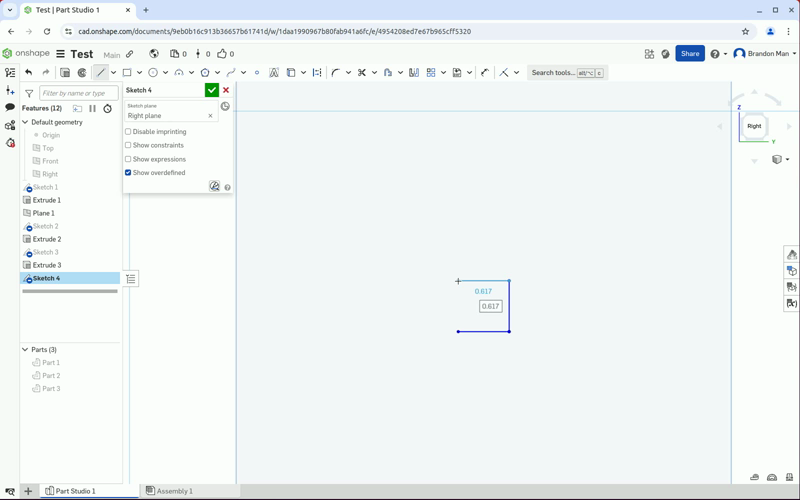
click(458, 280)
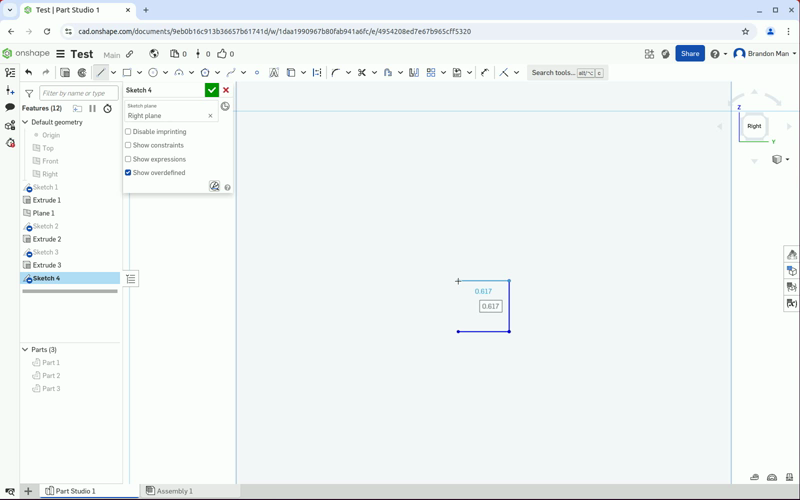
scroll(-6)
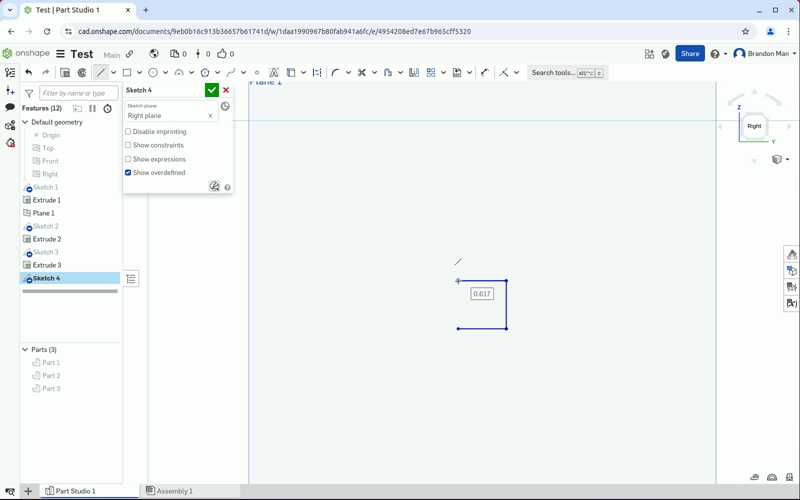
scroll(-6)
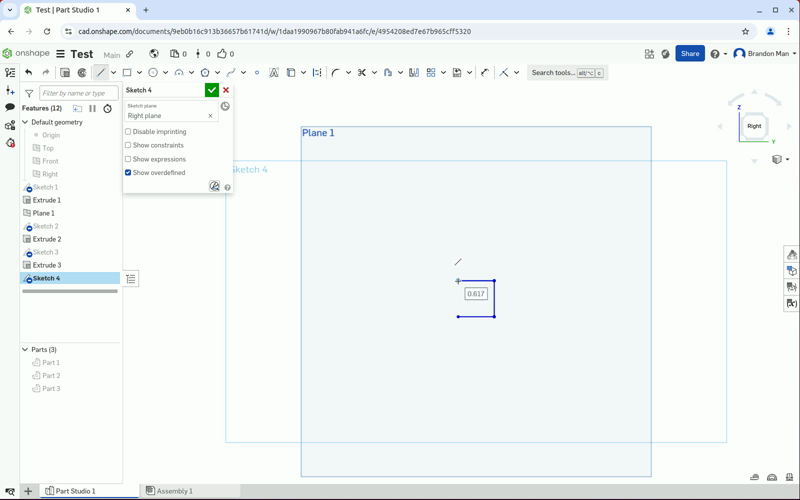
scroll(-6)
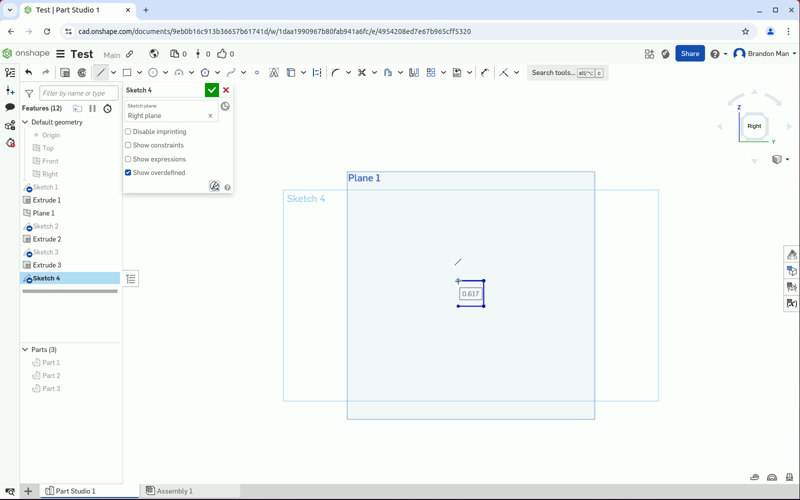
scroll(-6)
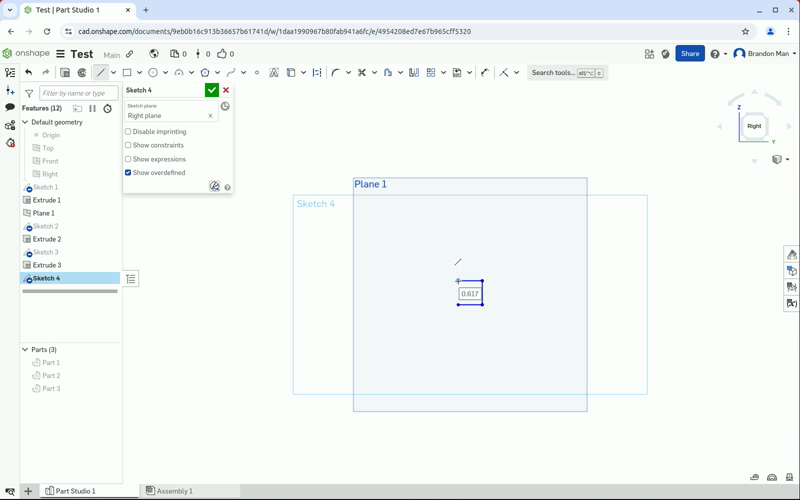
scroll(-6)
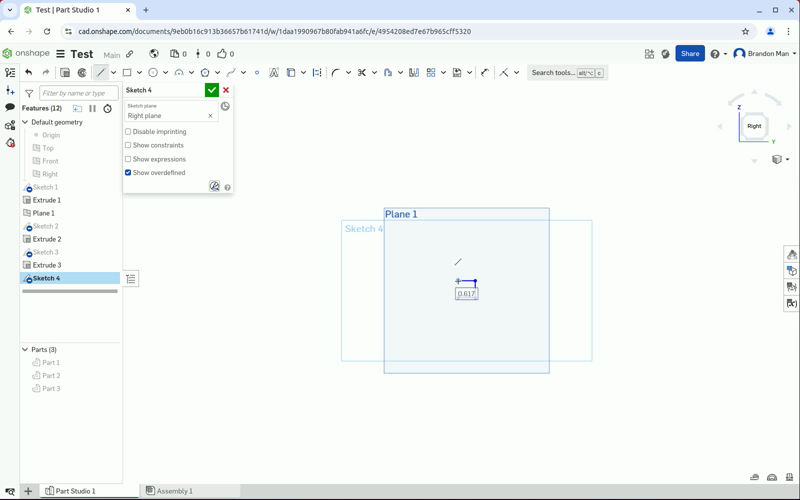
scroll(-6)
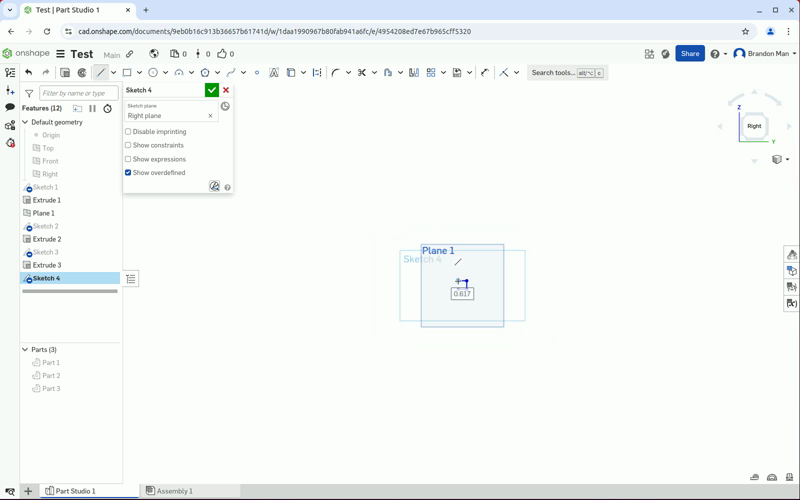
scroll(-6)
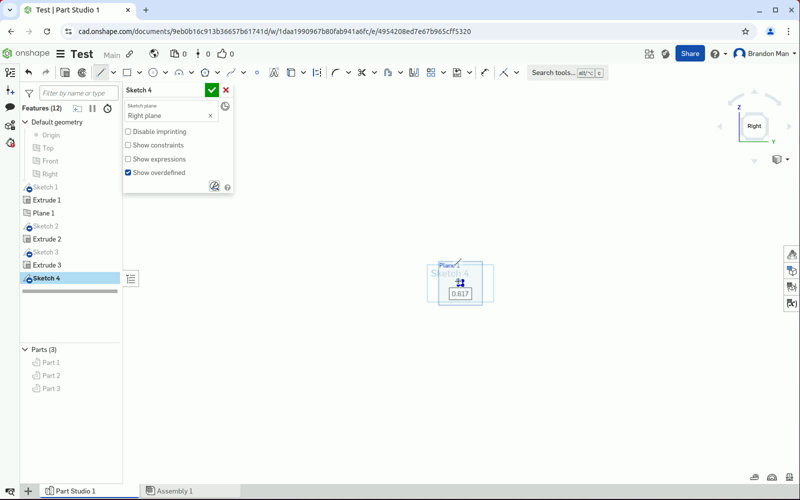
key_up(shift)
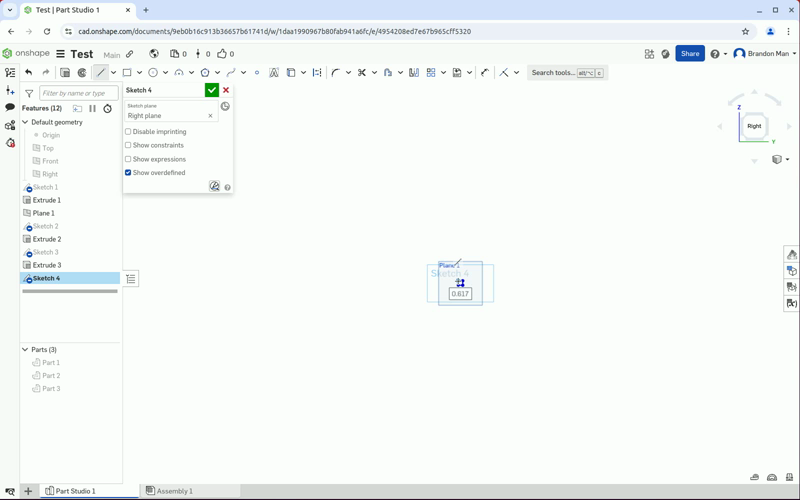
mouse_move(488, 280)
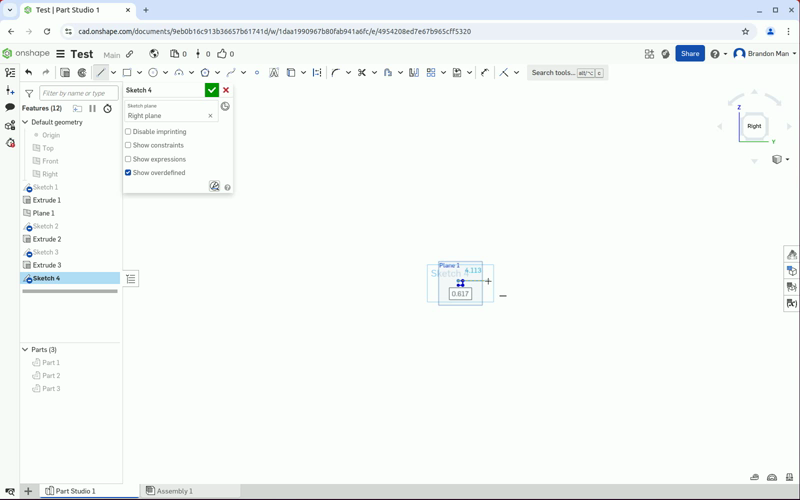
key_down(shift)
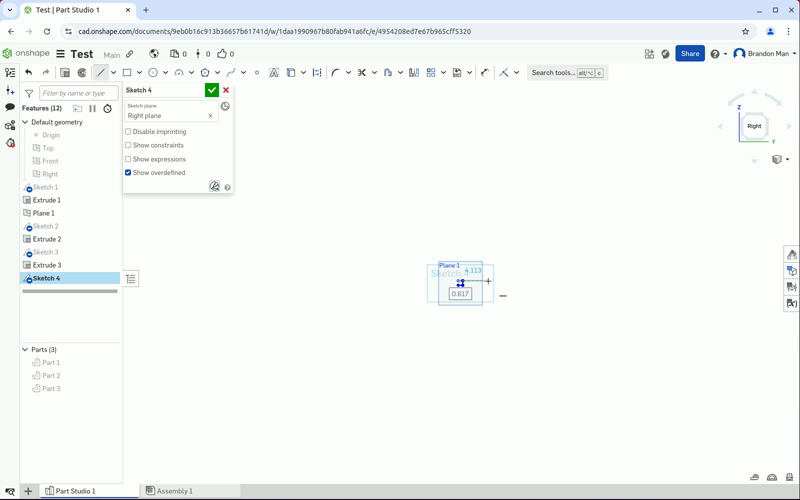
mouse_move(458, 285)
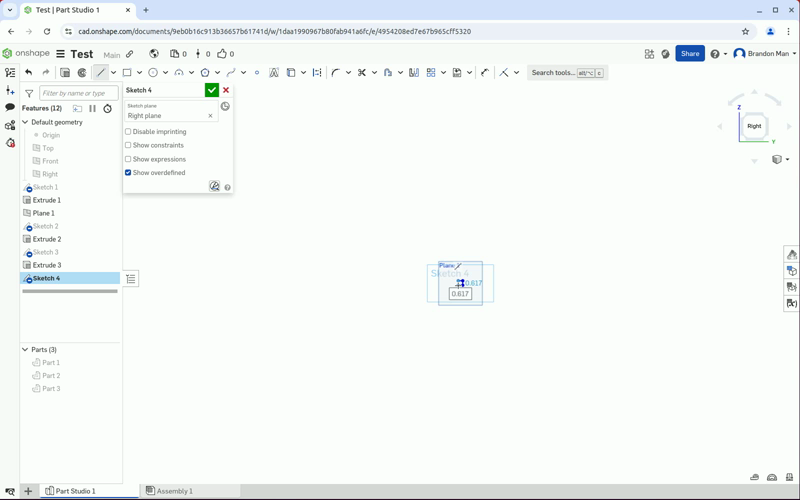
scroll(6)
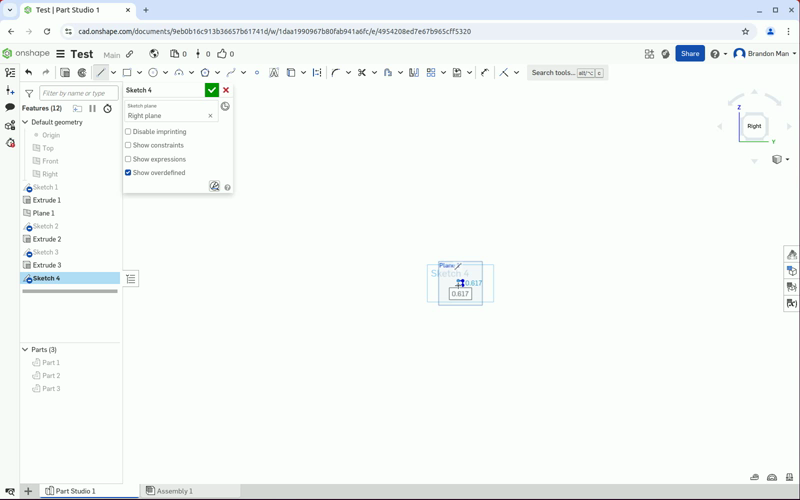
scroll(6)
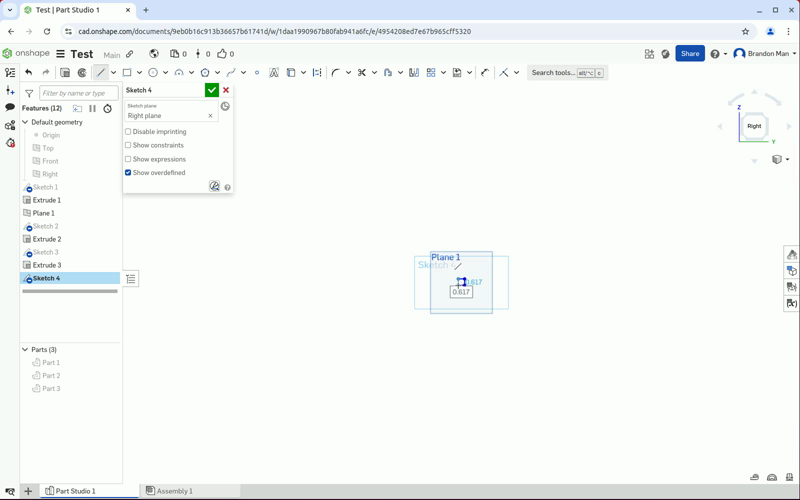
scroll(6)
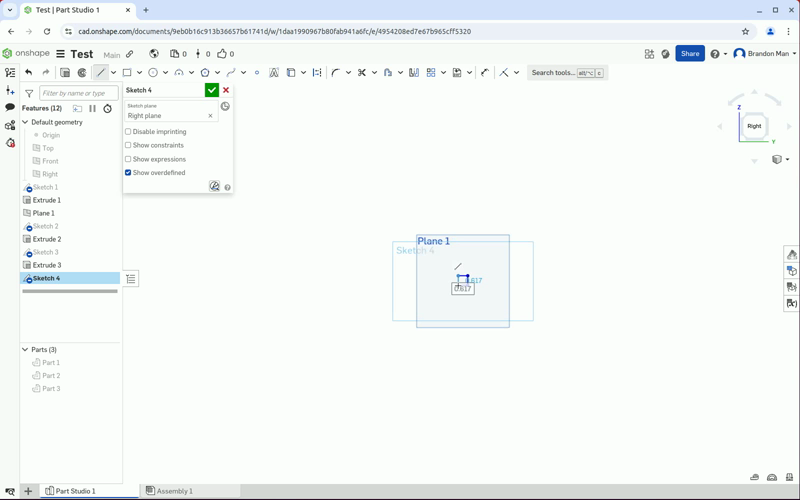
scroll(6)
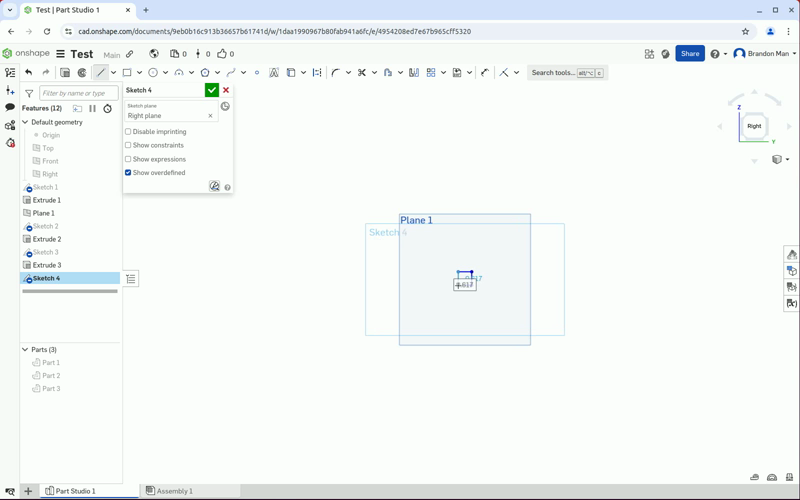
scroll(6)
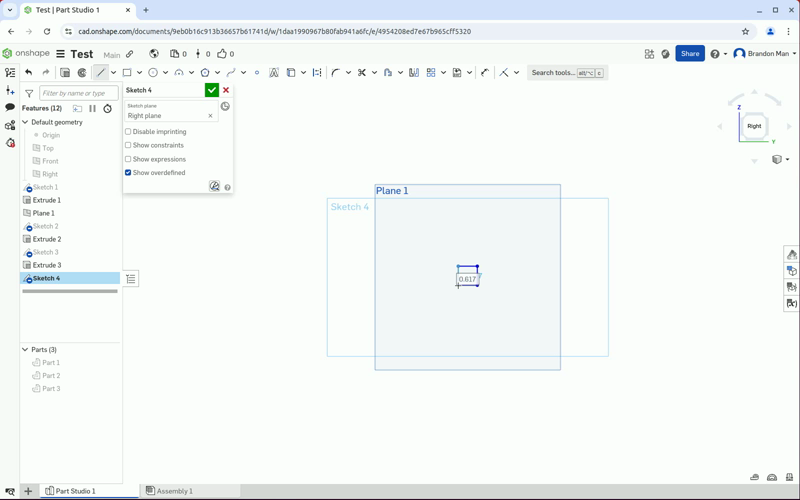
scroll(6)
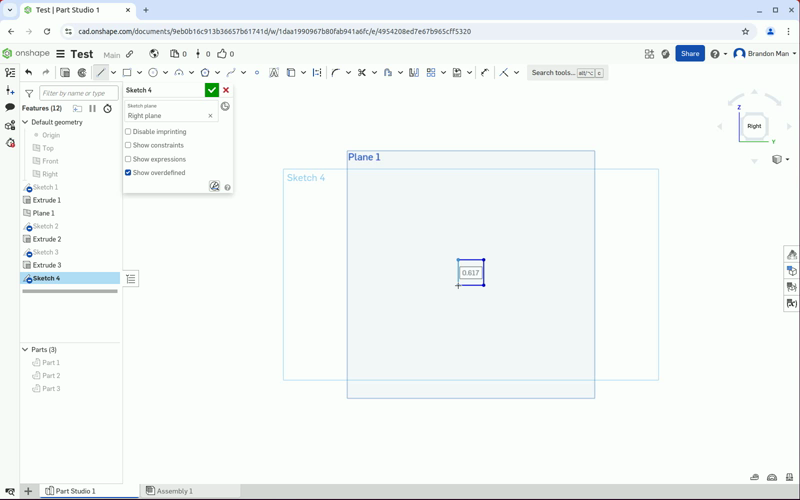
scroll(6)
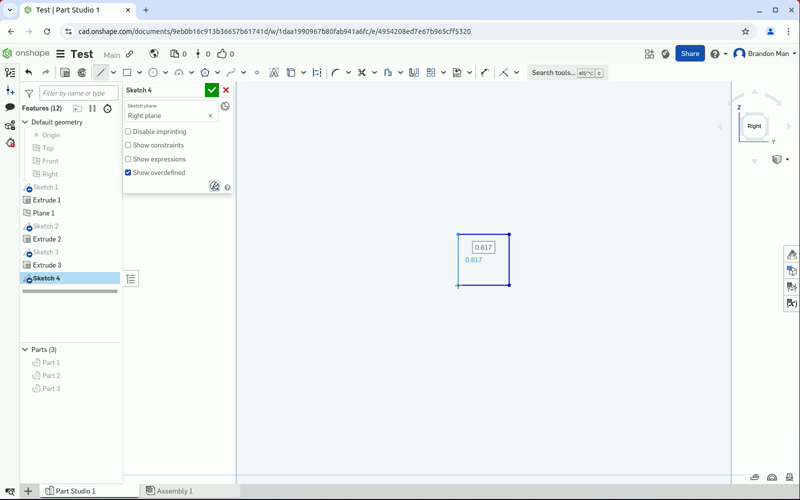
key_up(shift)
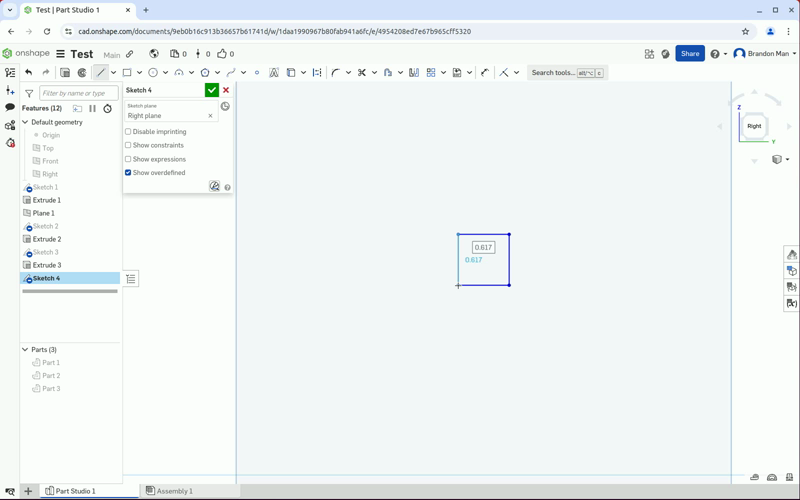
click(458, 285)
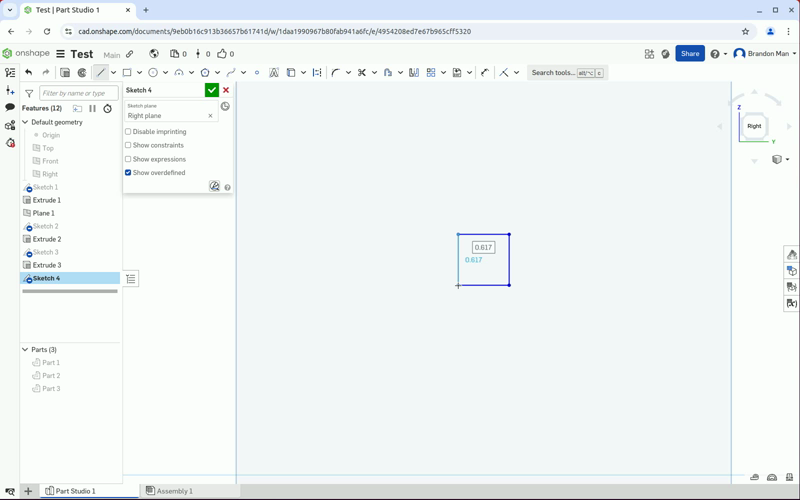
scroll(-6)
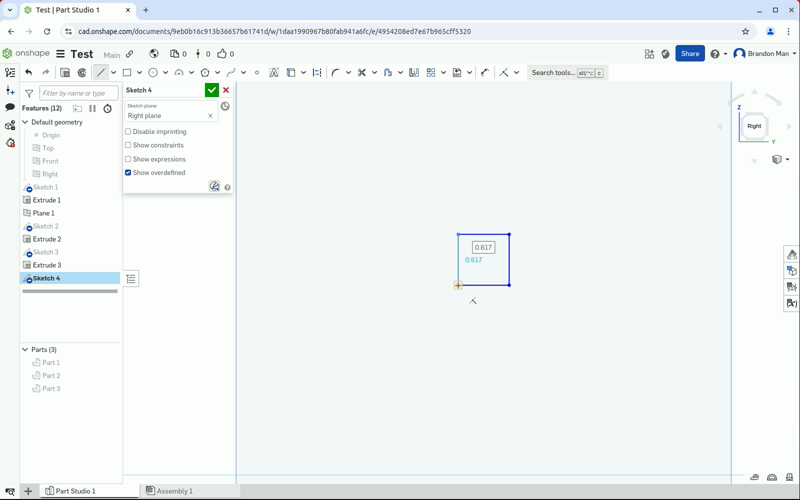
scroll(-6)
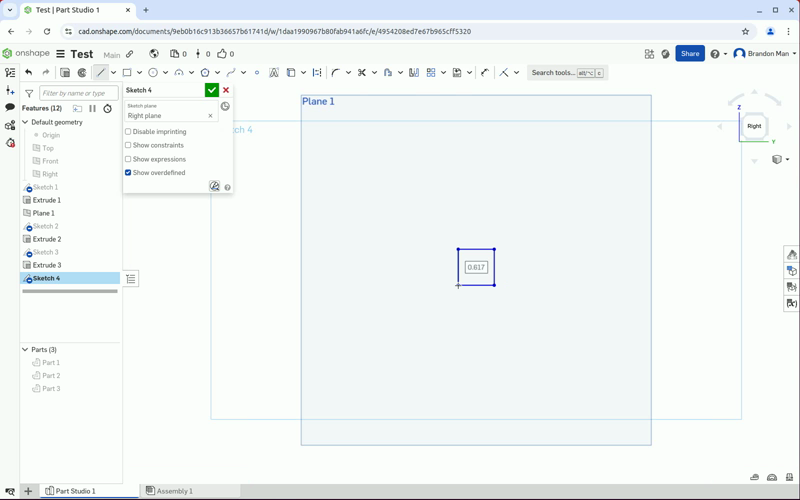
scroll(-6)
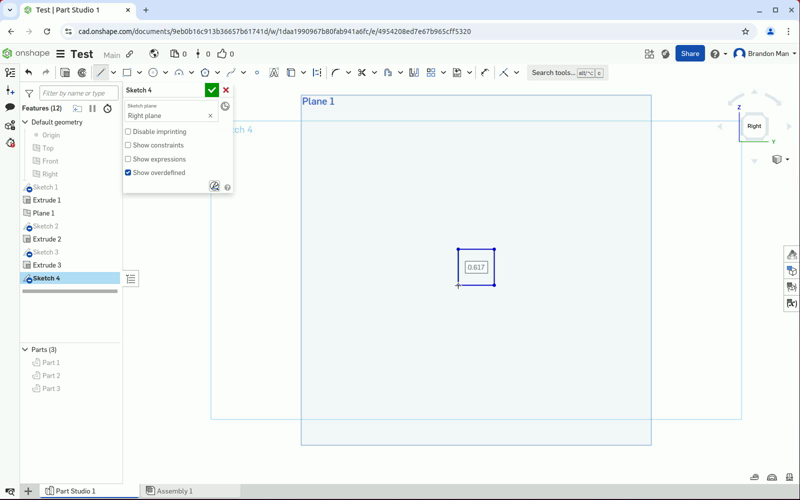
scroll(-6)
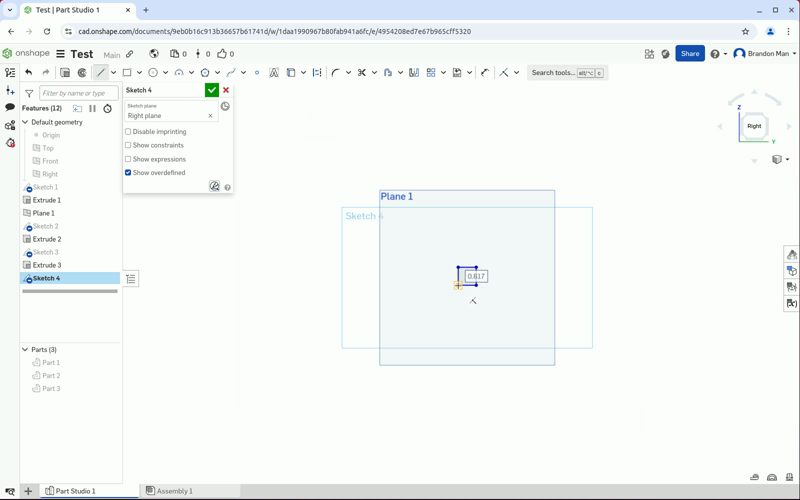
scroll(-6)
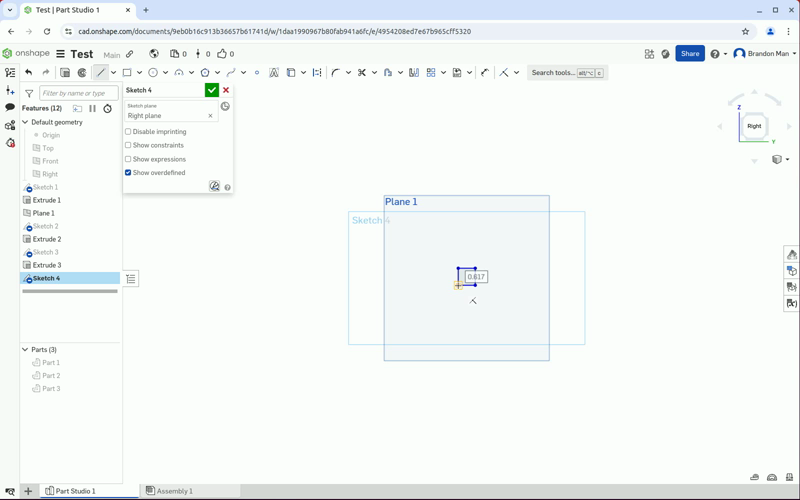
scroll(-6)
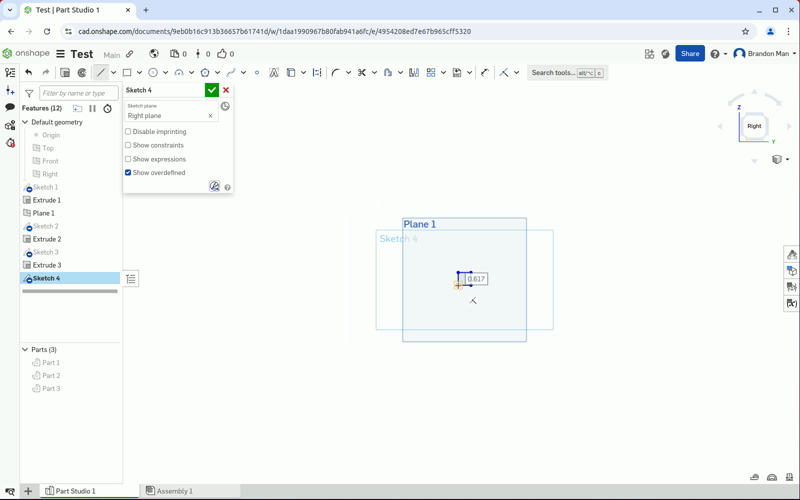
scroll(-6)
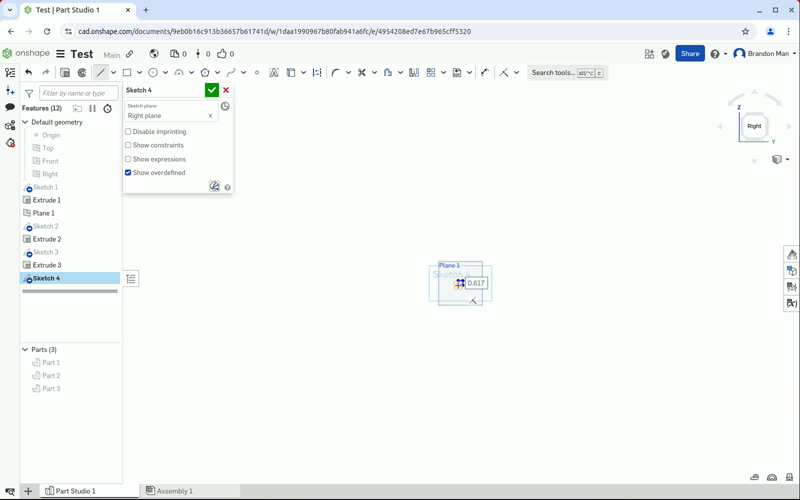
key(esc)
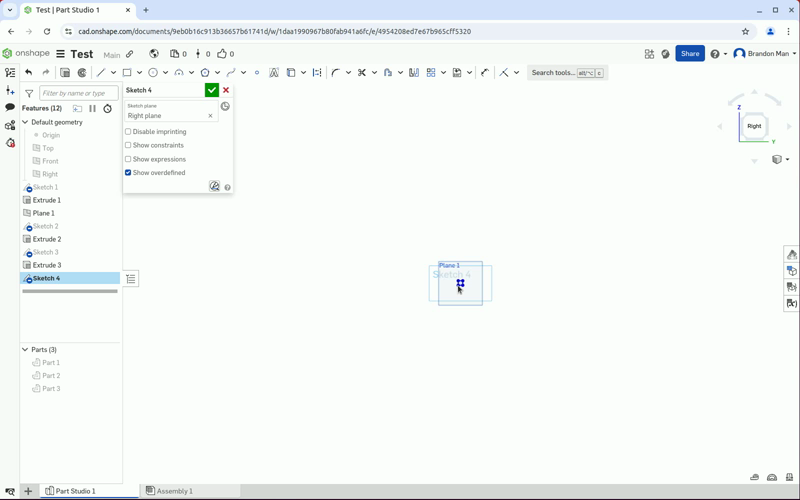
key(l)
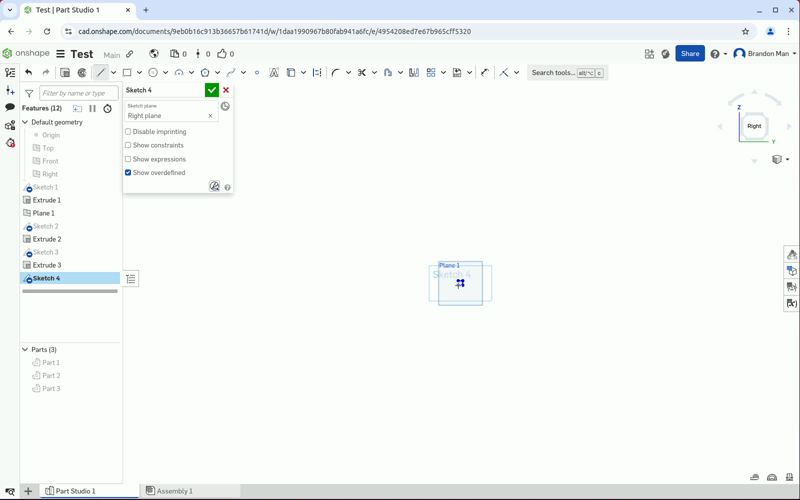
key_down(shift)
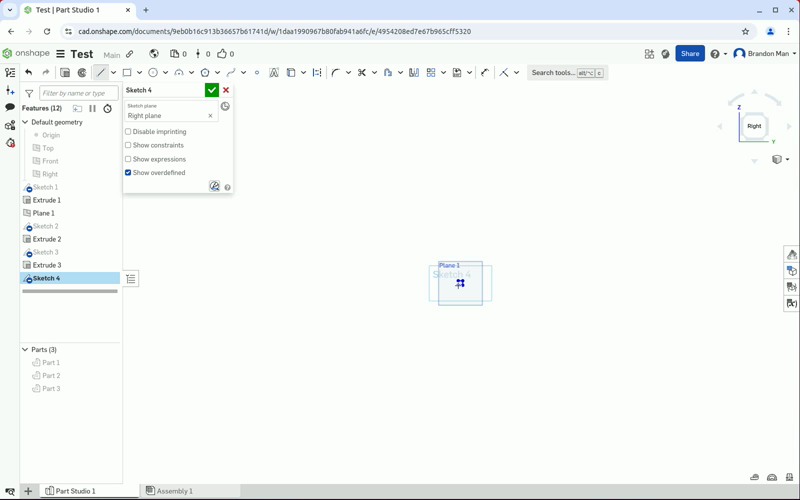
mouse_move(458, 285)
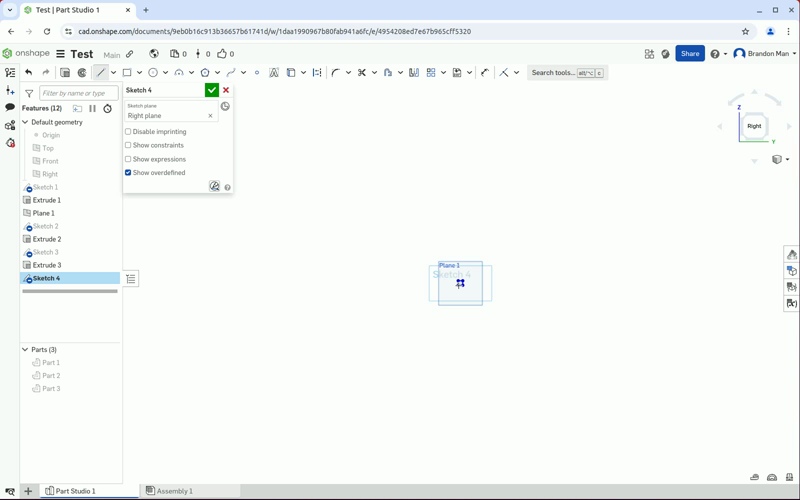
scroll(6)
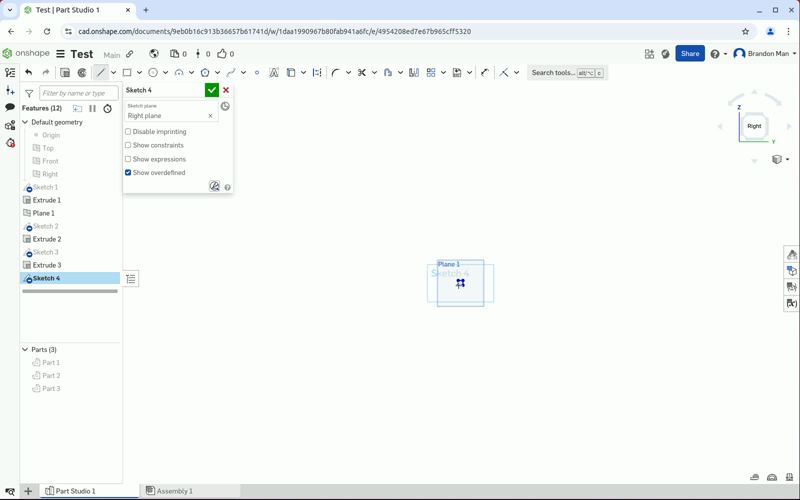
scroll(6)
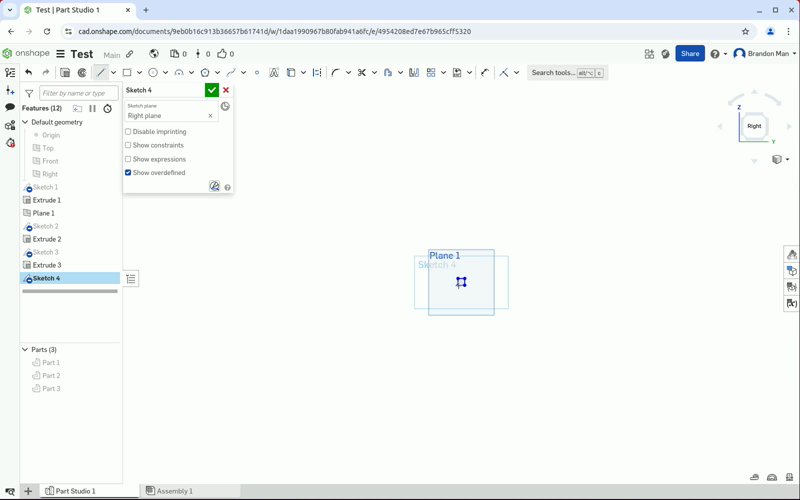
scroll(6)
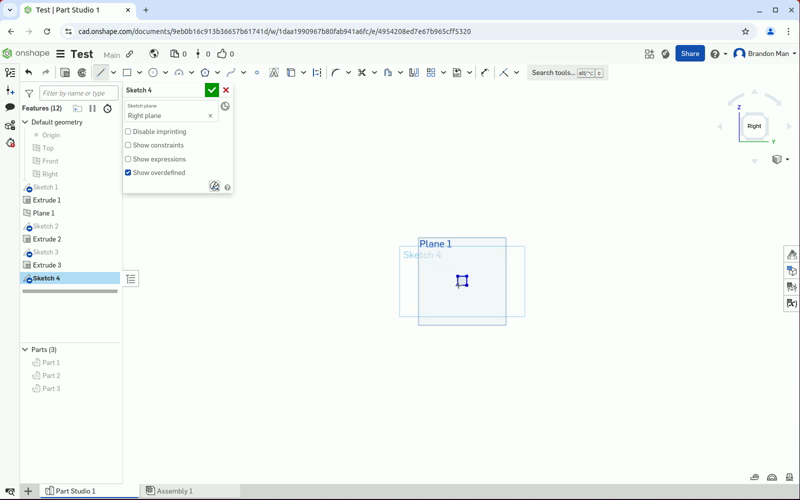
scroll(6)
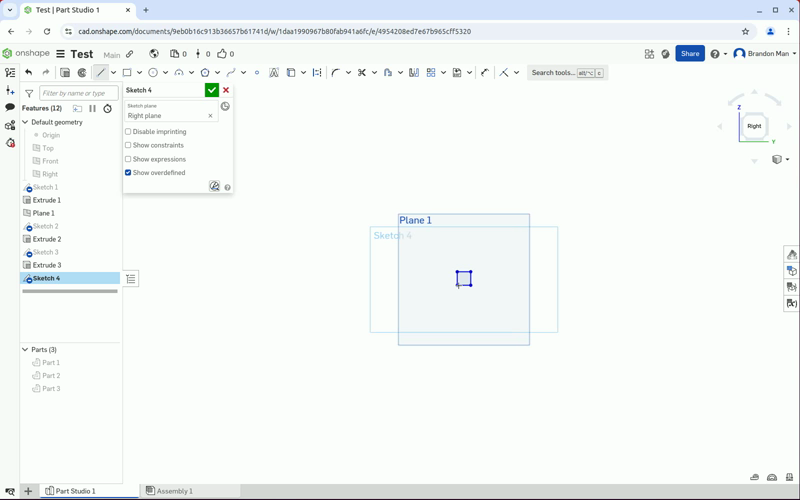
scroll(6)
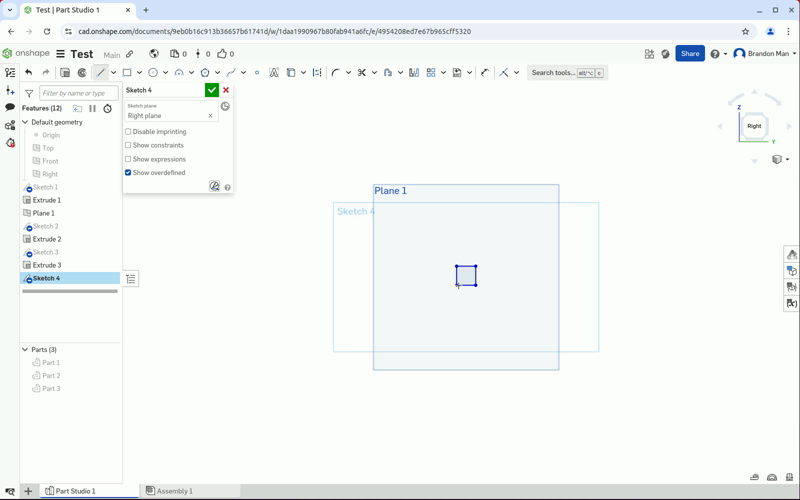
scroll(6)
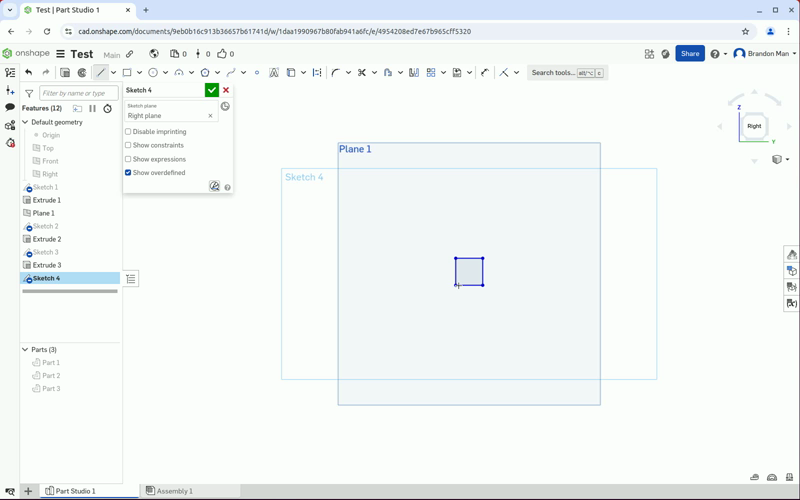
scroll(6)
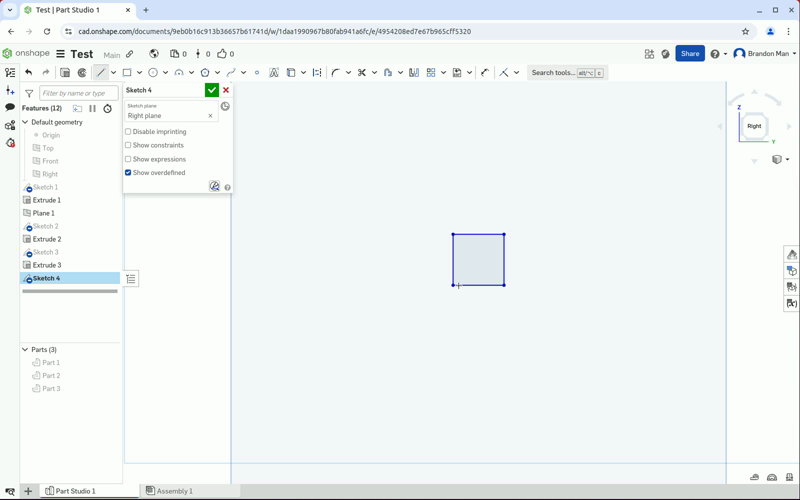
click(458, 285)
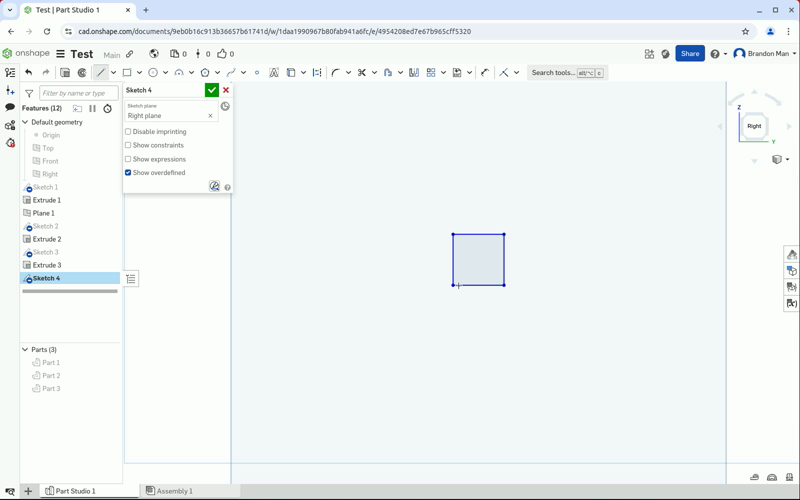
scroll(-6)
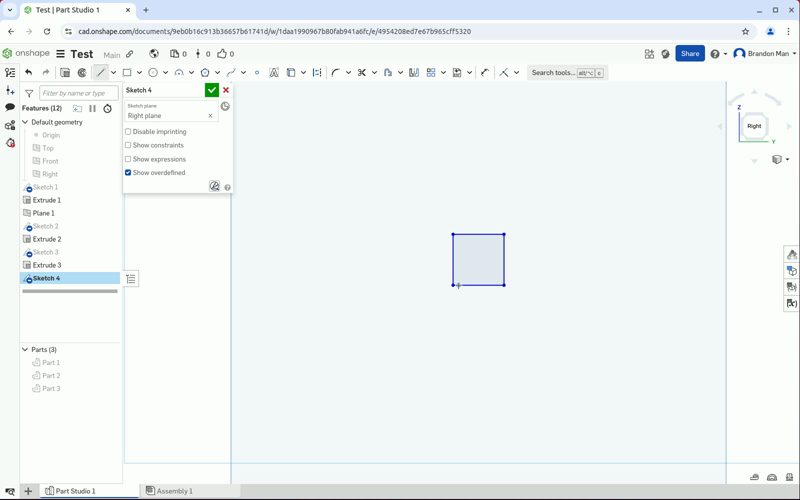
scroll(-6)
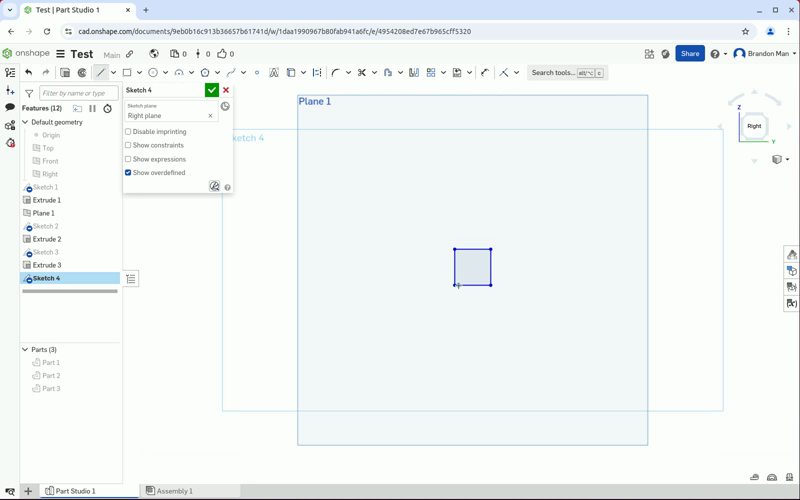
scroll(-6)
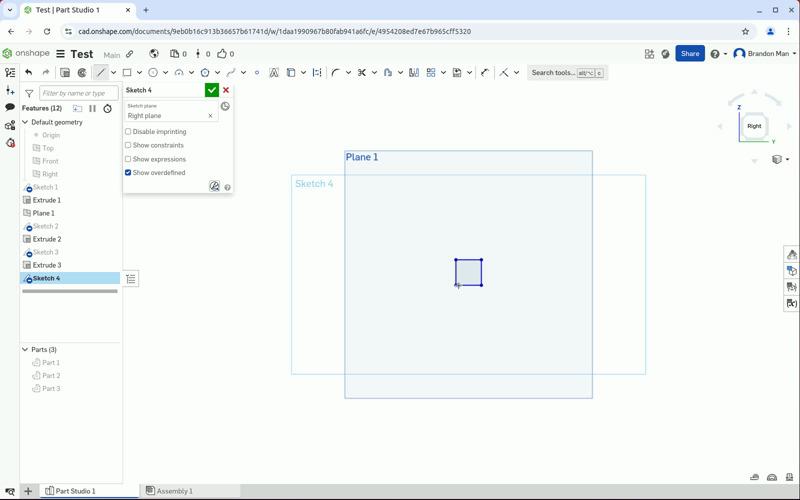
scroll(-6)
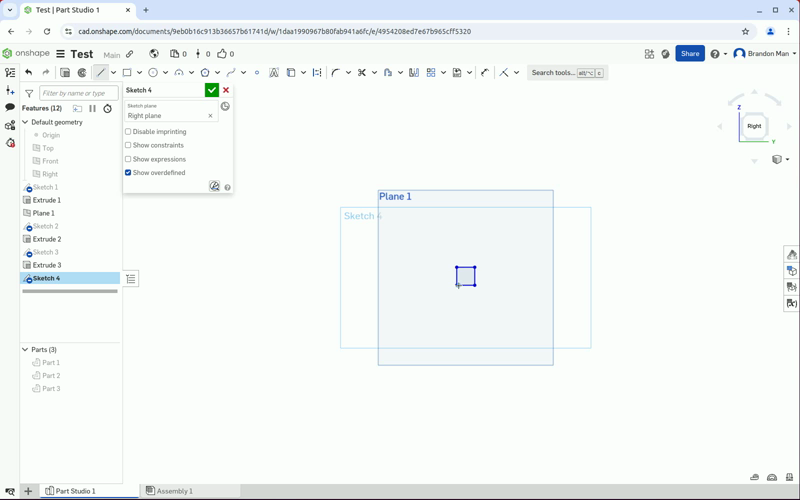
scroll(-6)
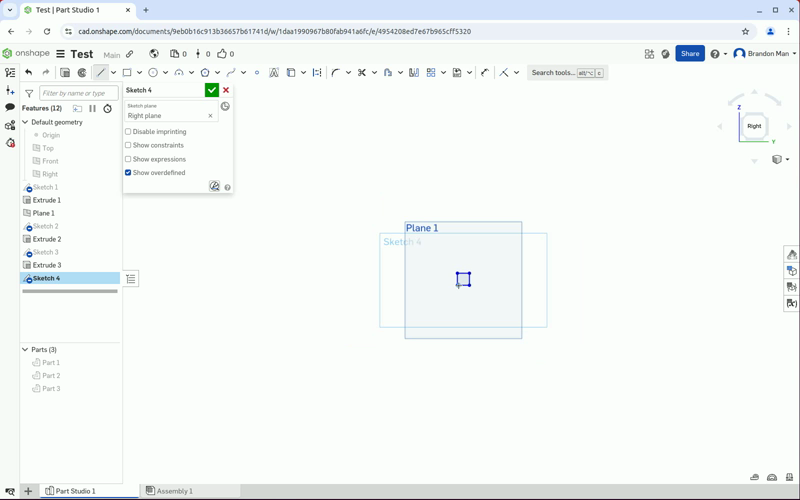
scroll(-6)
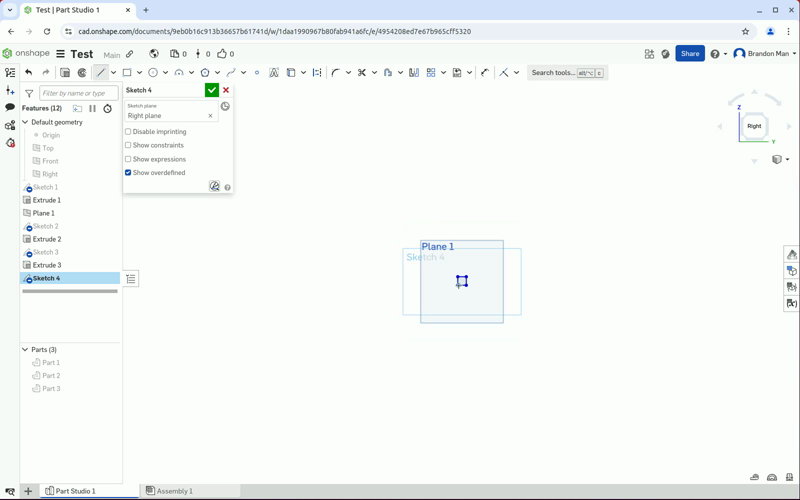
scroll(-6)
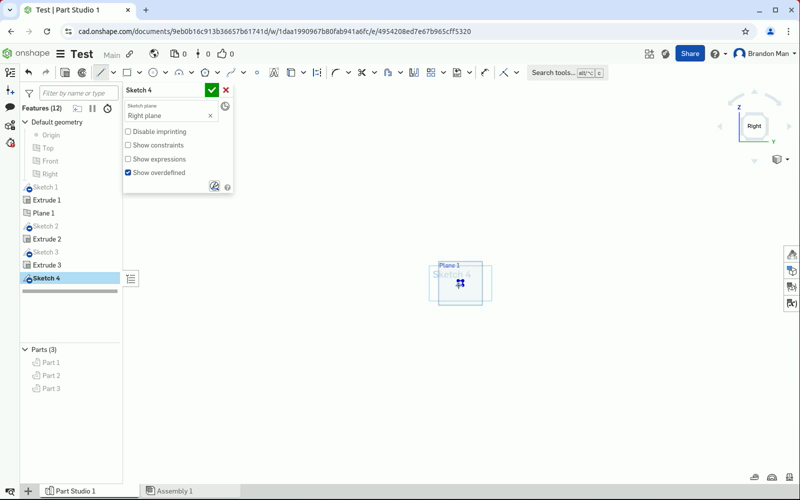
key_up(shift)
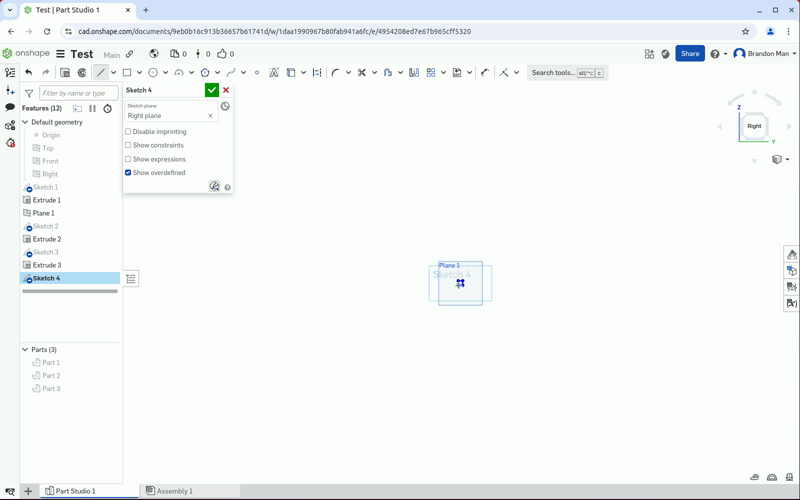
key_down(shift)
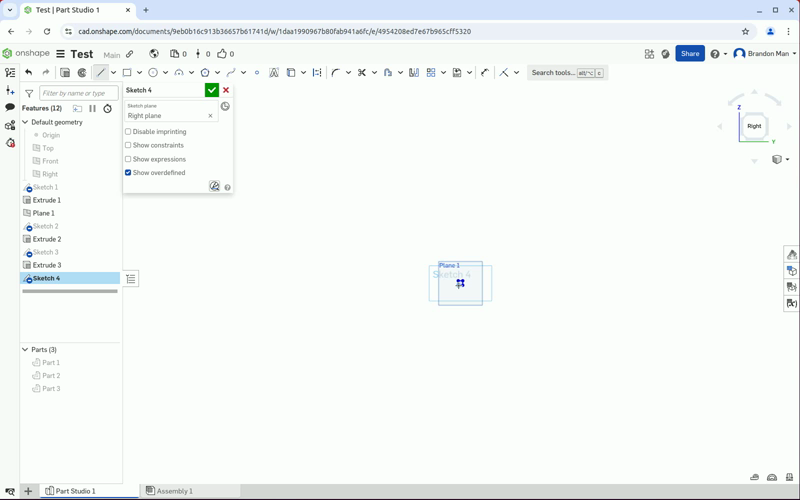
mouse_move(488, 285)
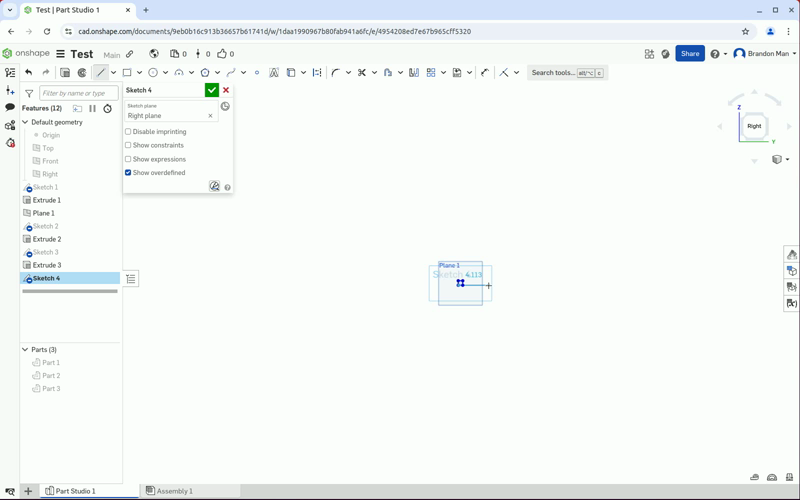
mouse_move(462, 285)
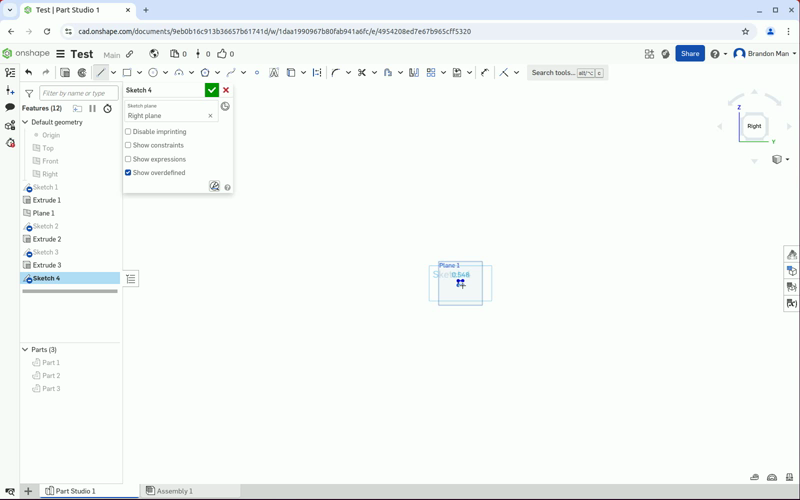
scroll(6)
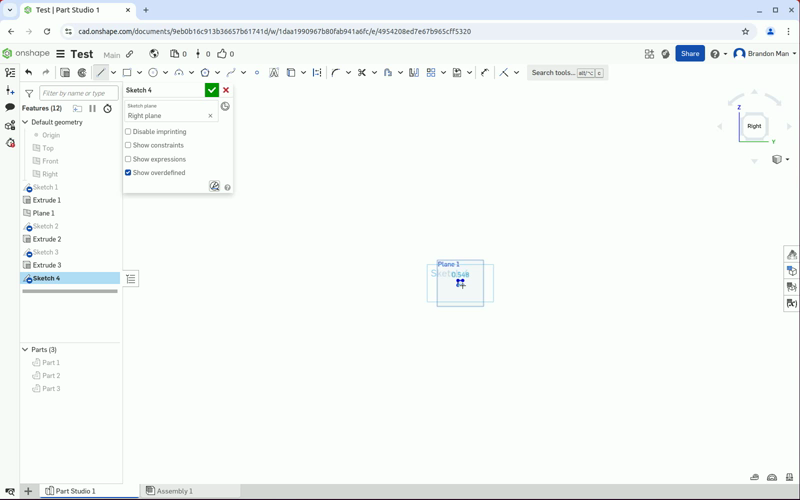
scroll(6)
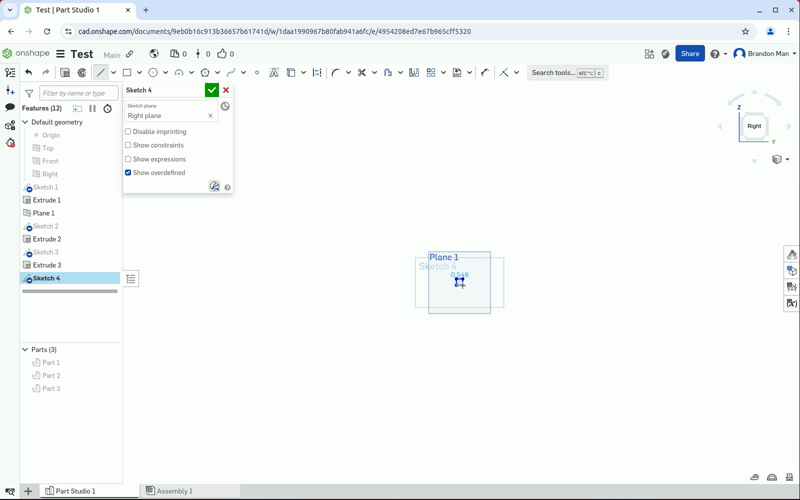
scroll(6)
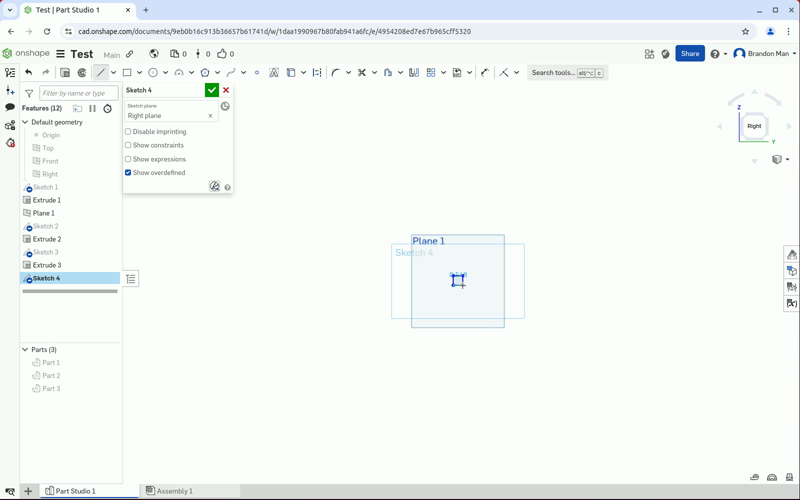
scroll(6)
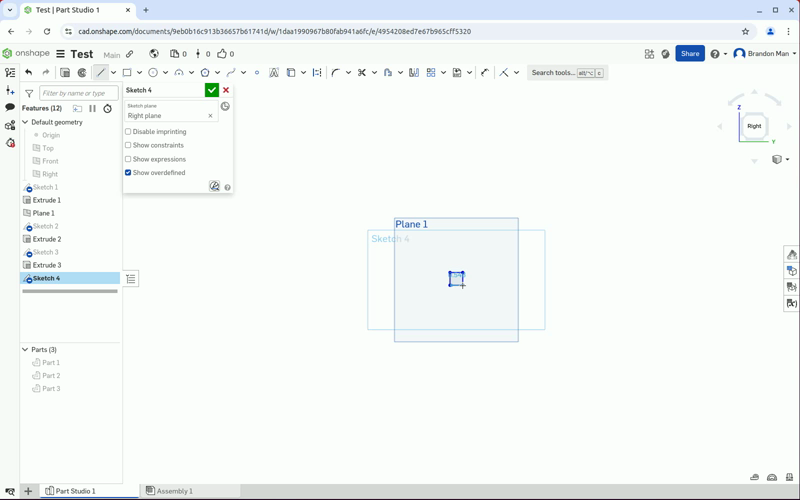
scroll(6)
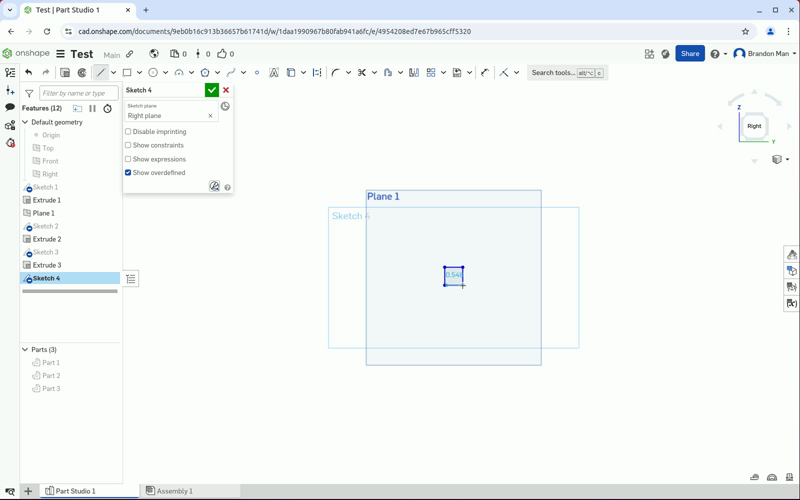
scroll(6)
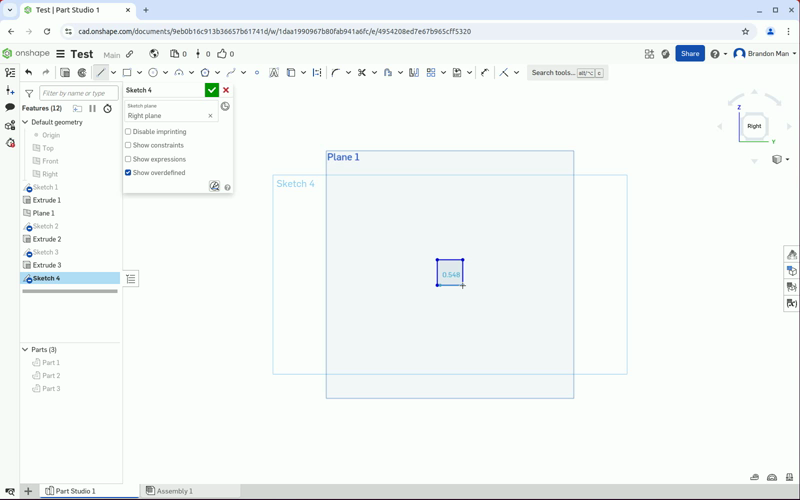
scroll(6)
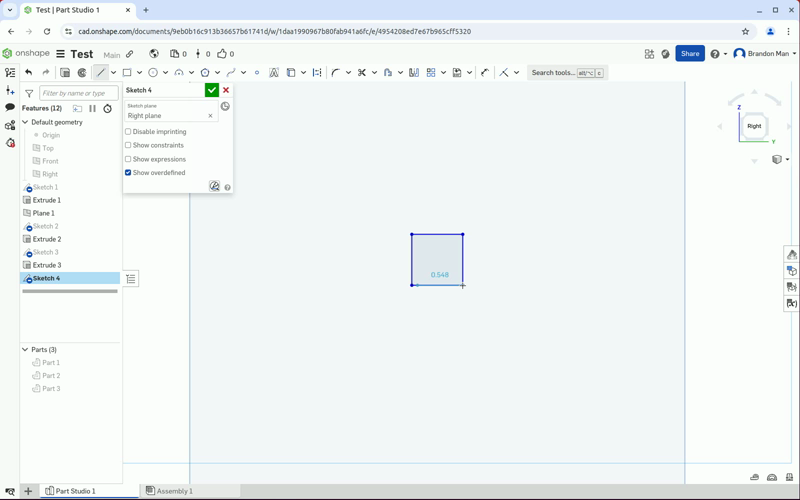
click(462, 285)
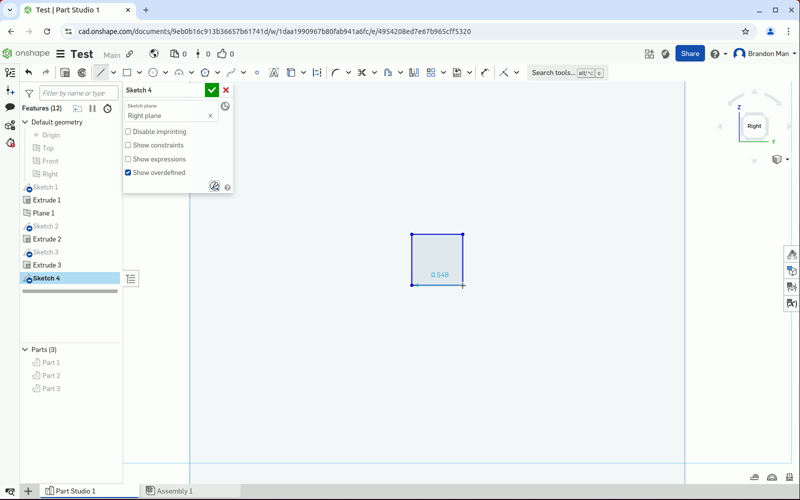
scroll(-6)
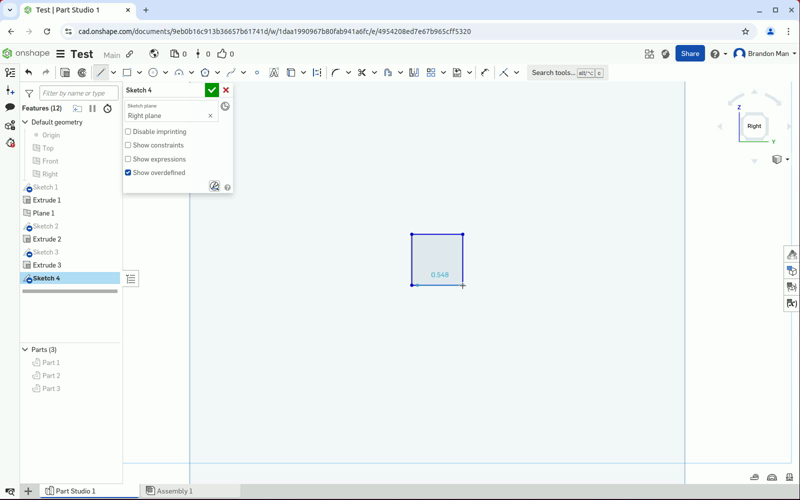
scroll(-6)
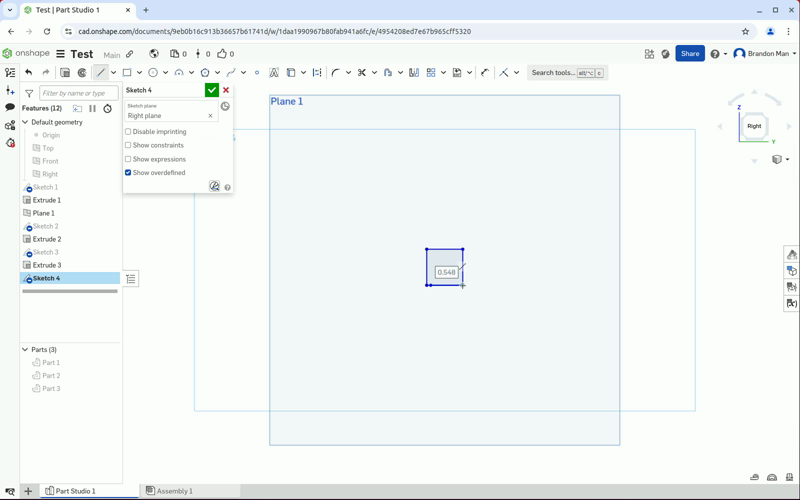
scroll(-6)
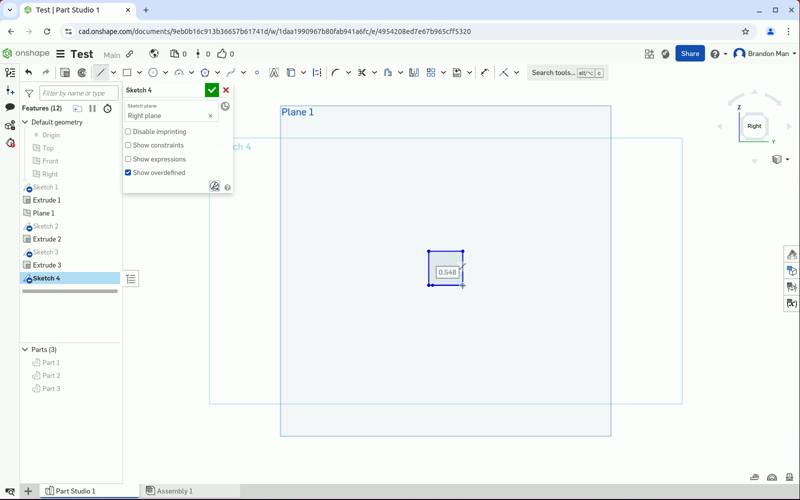
scroll(-6)
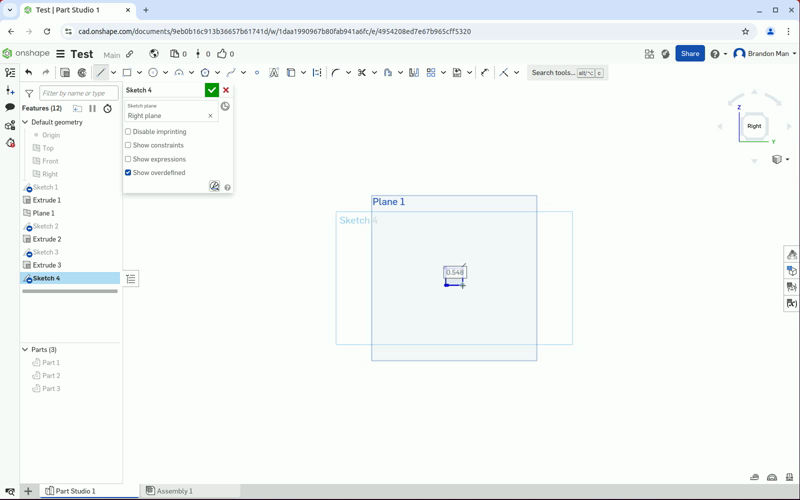
scroll(-6)
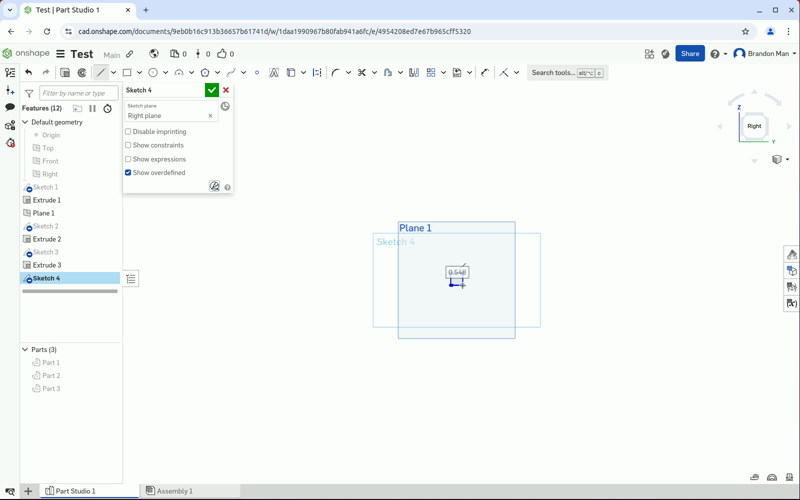
scroll(-6)
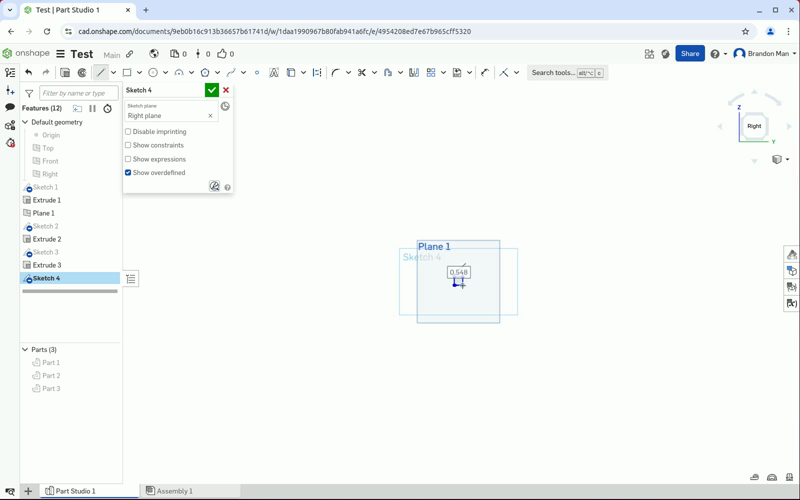
scroll(-6)
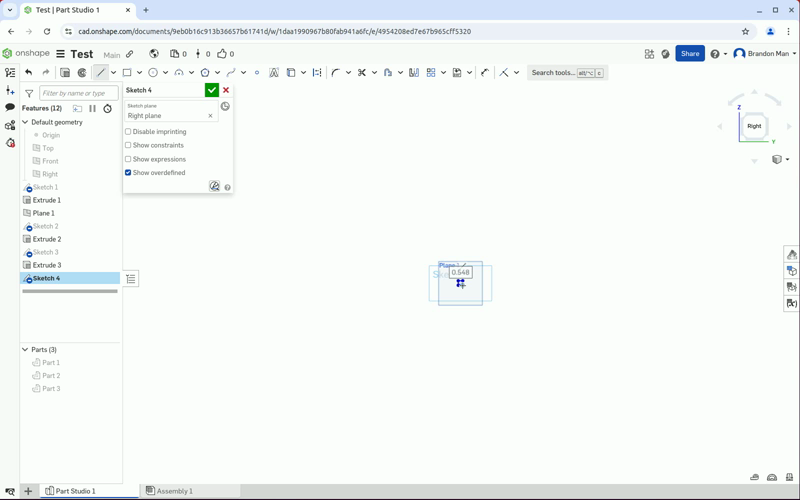
key_up(shift)
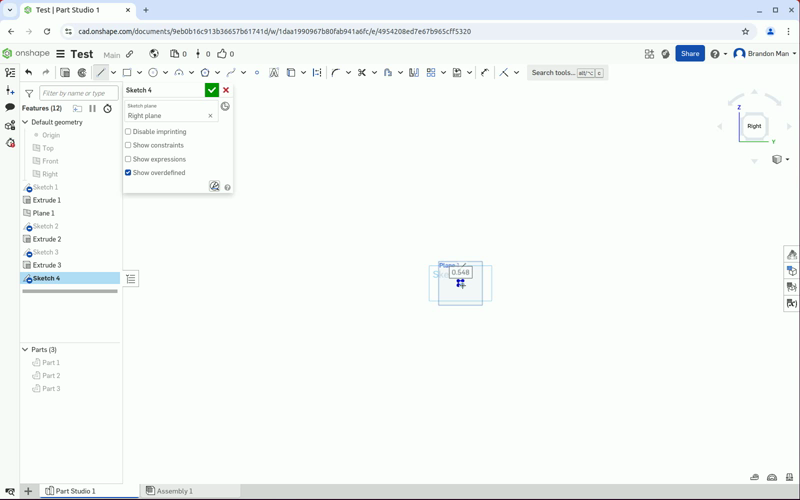
key_down(shift)
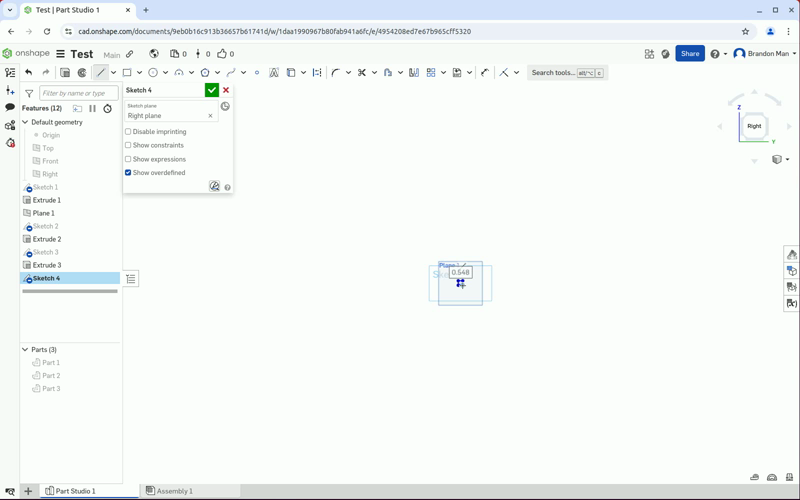
mouse_move(492, 285)
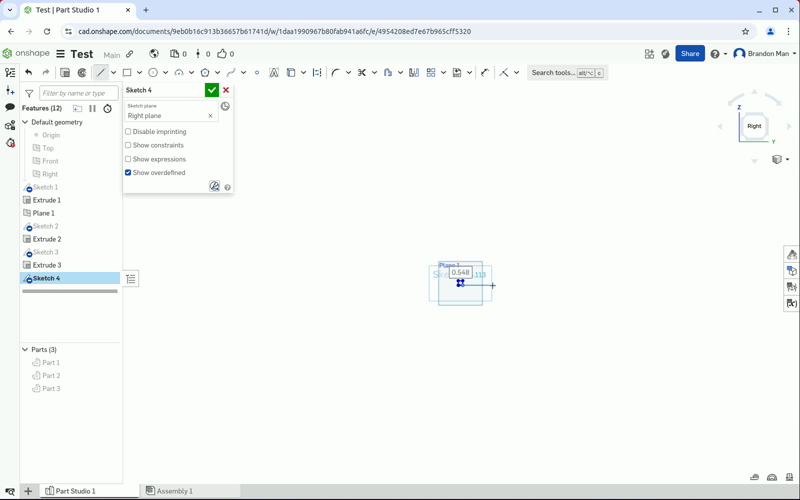
mouse_move(462, 280)
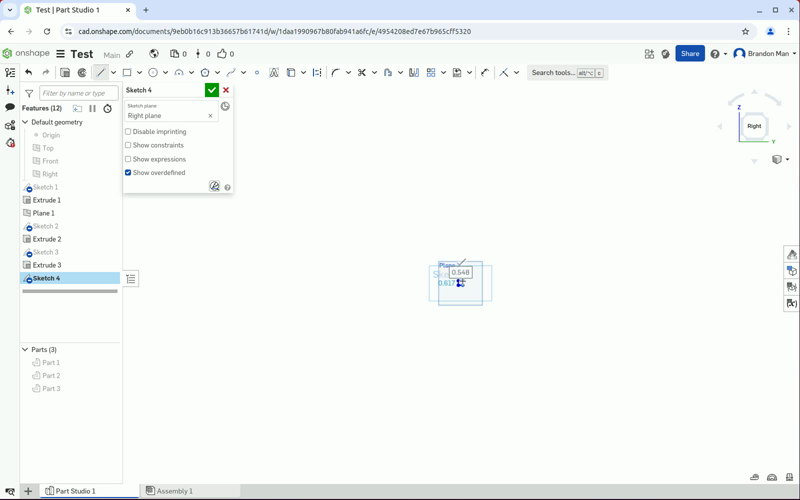
scroll(6)
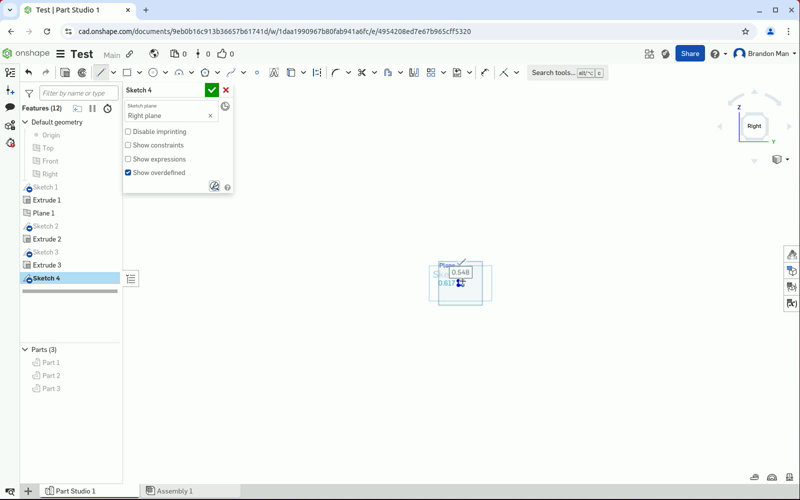
scroll(6)
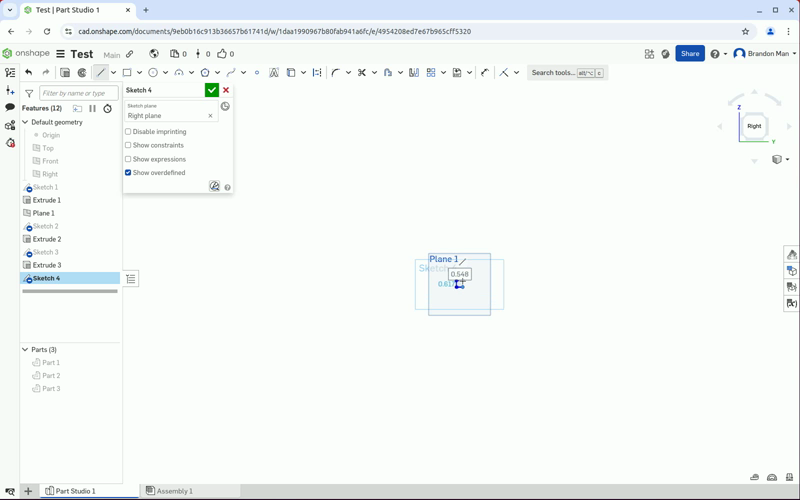
scroll(6)
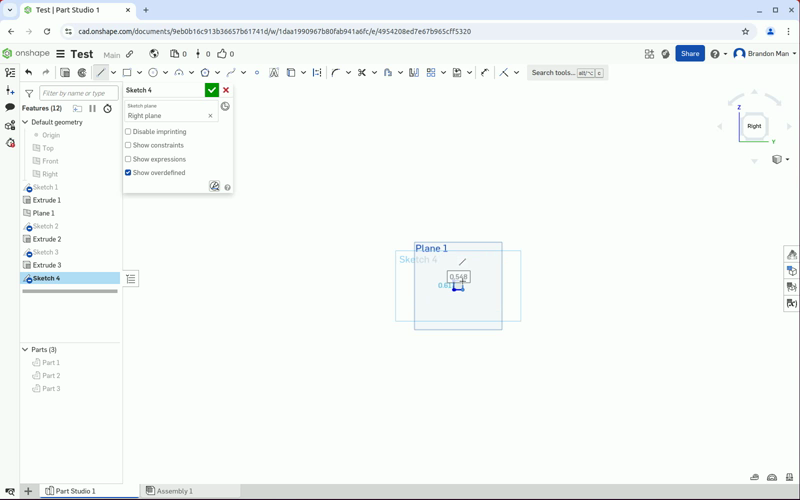
scroll(6)
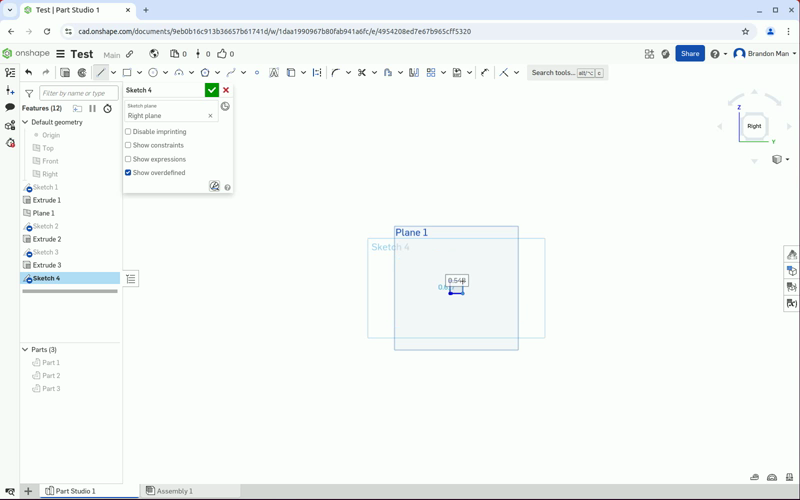
scroll(6)
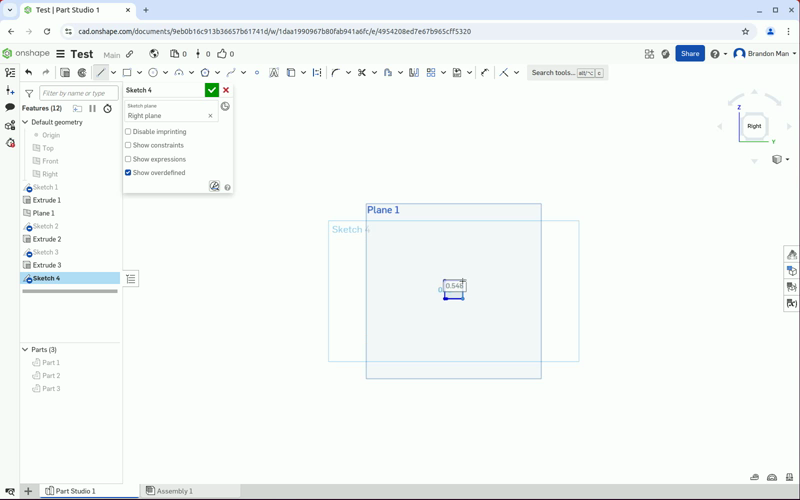
scroll(6)
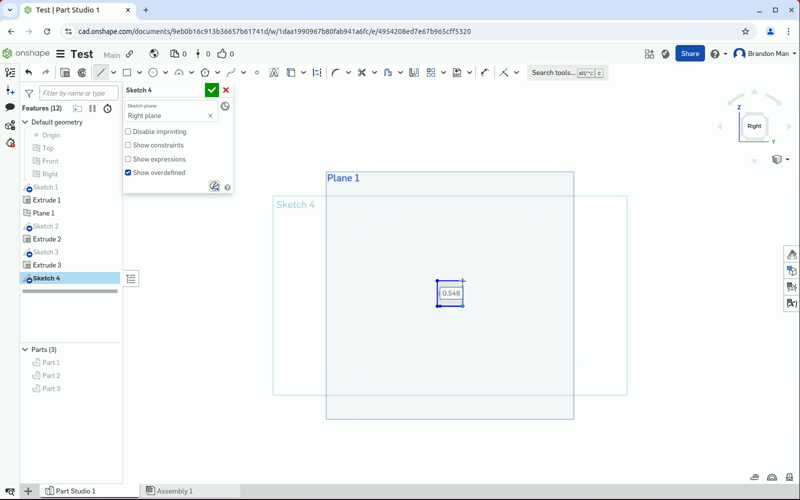
scroll(6)
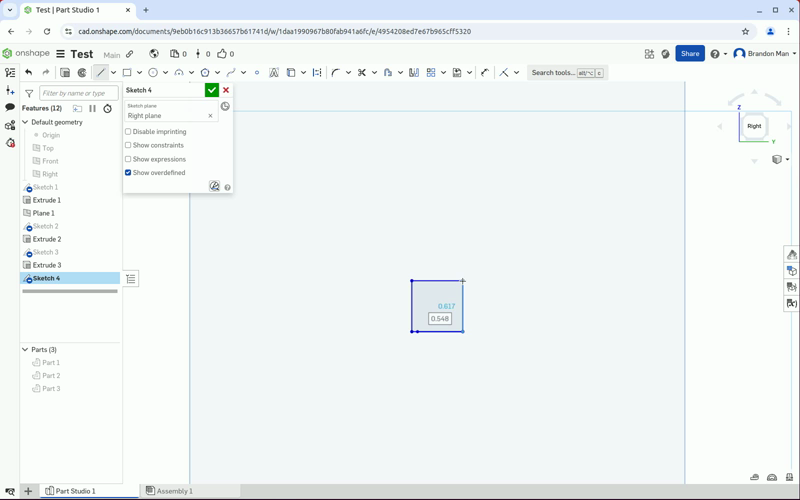
click(462, 280)
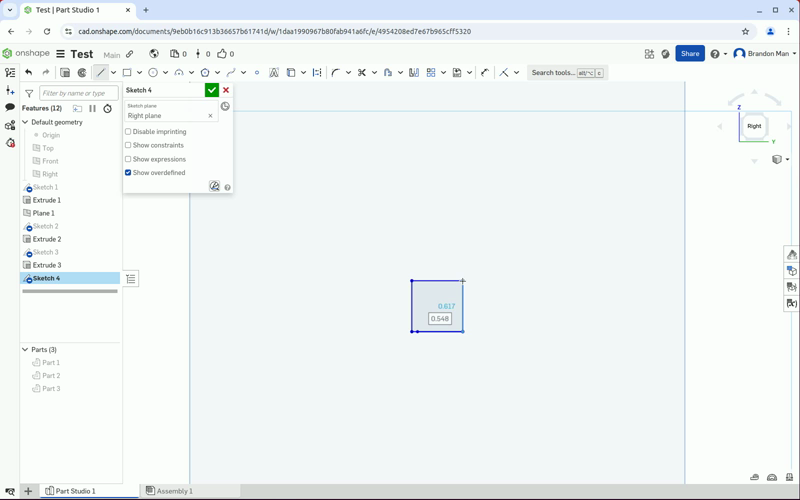
scroll(-6)
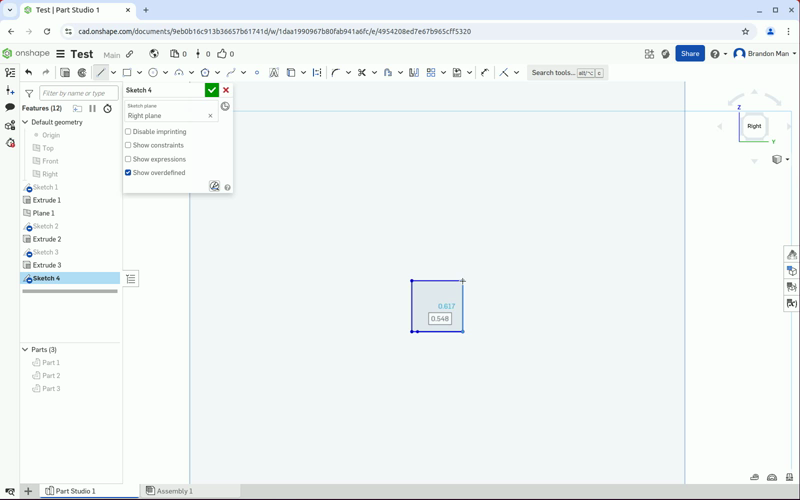
scroll(-6)
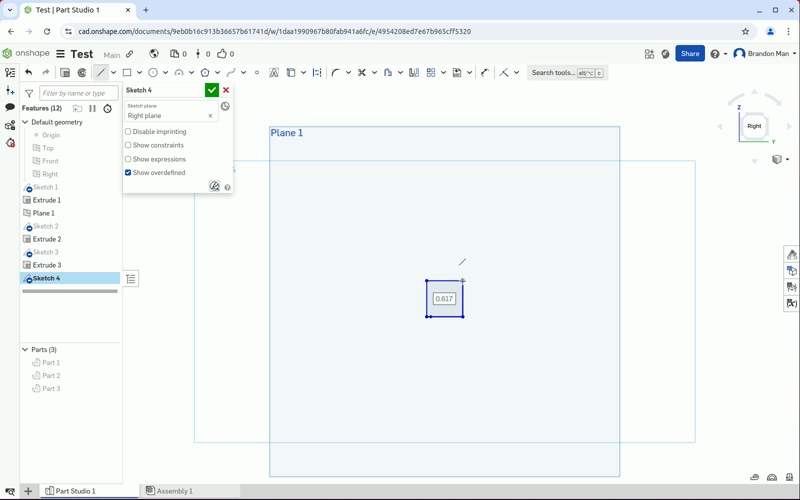
scroll(-6)
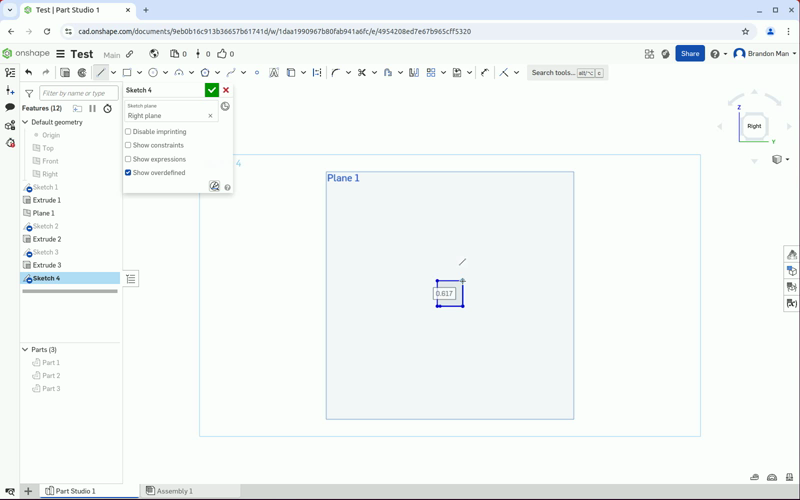
scroll(-6)
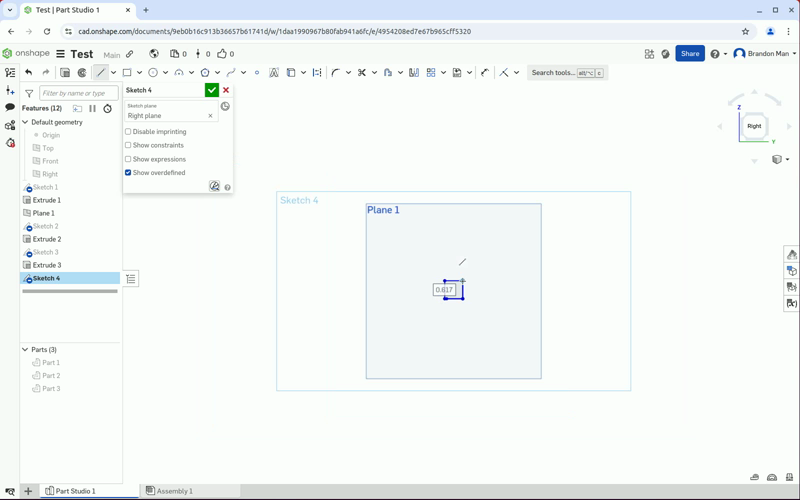
scroll(-6)
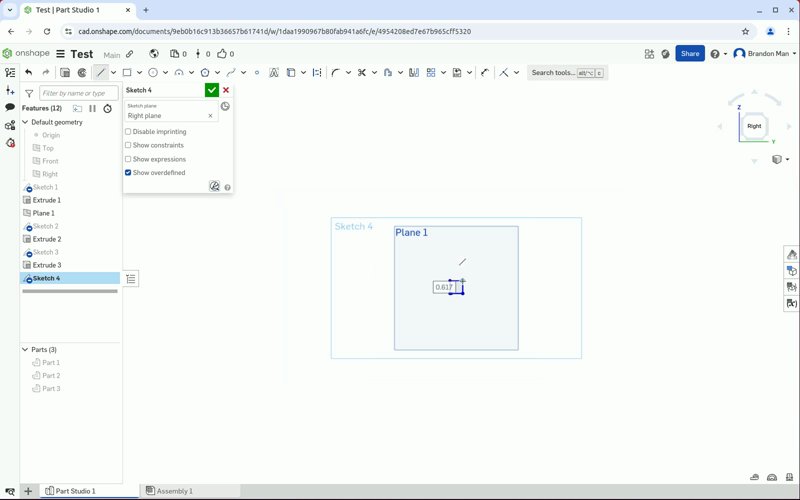
scroll(-6)
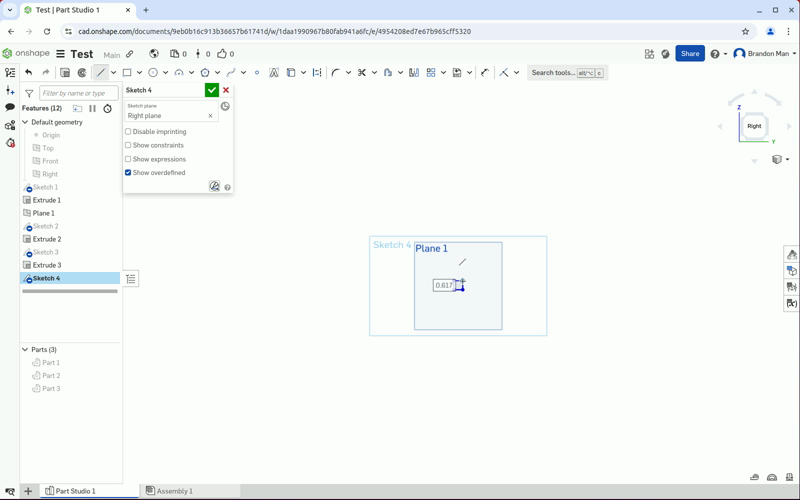
scroll(-6)
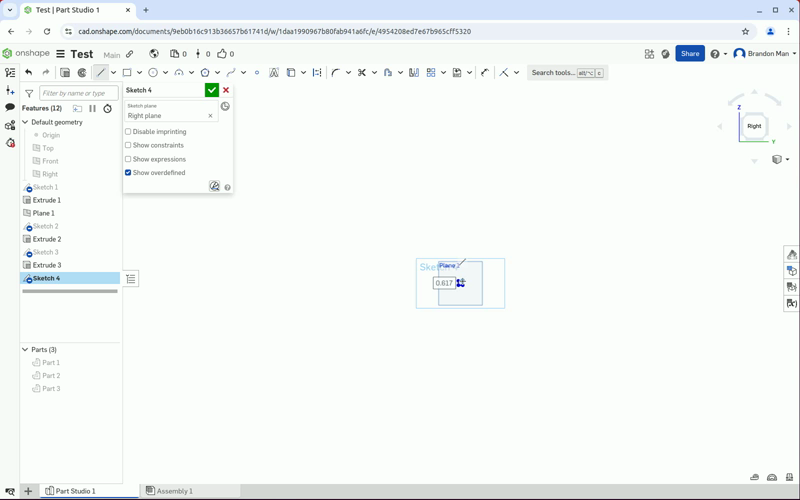
key_up(shift)
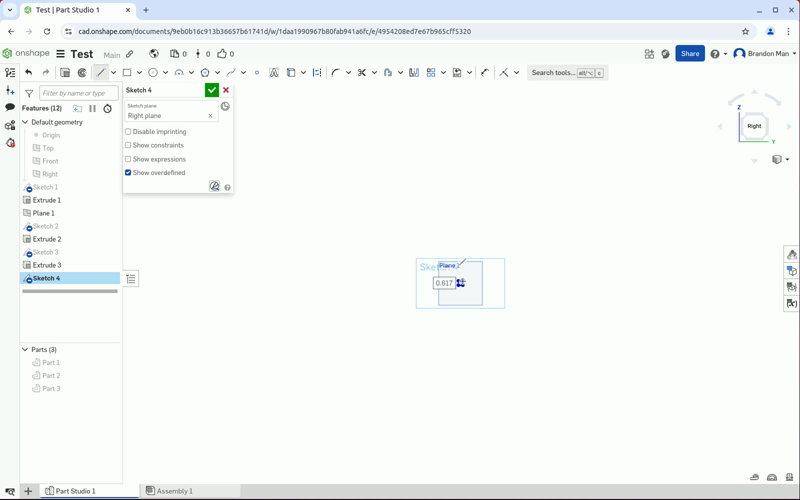
key_down(shift)
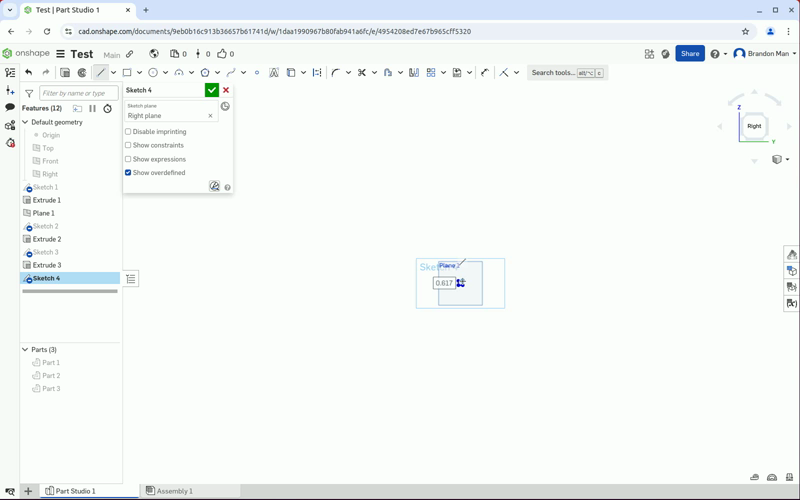
mouse_move(492, 280)
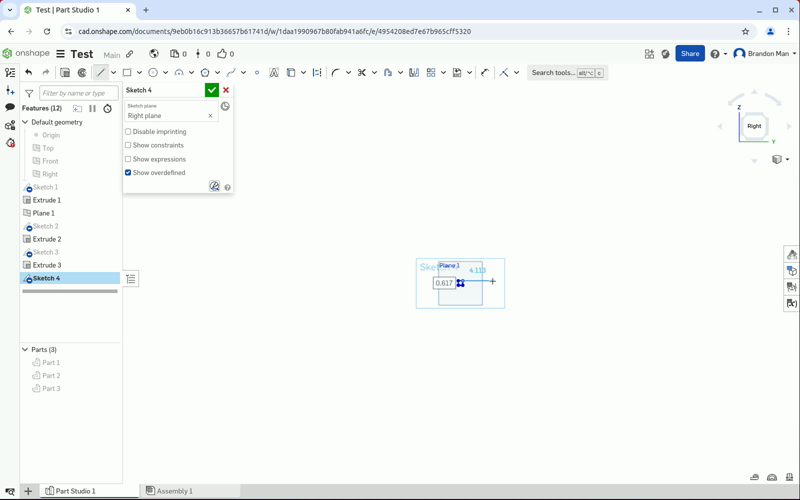
mouse_move(458, 280)
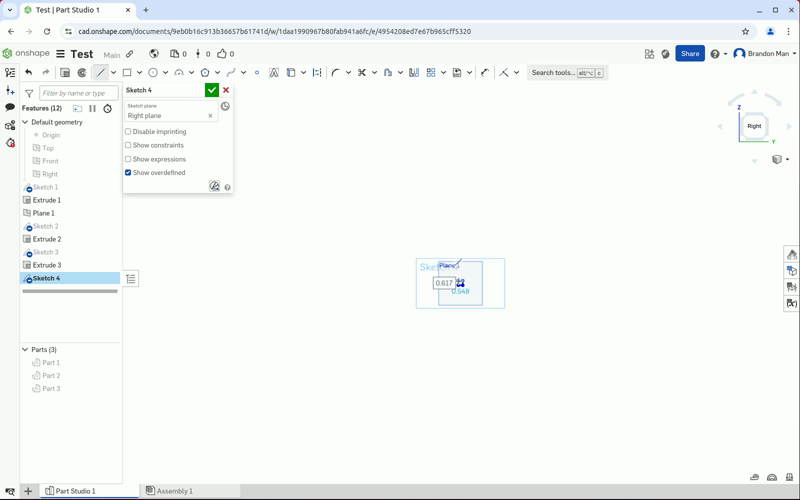
scroll(6)
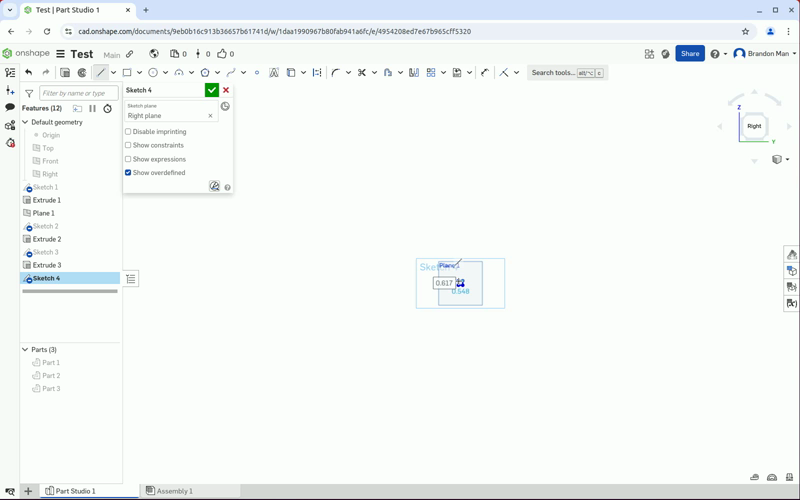
scroll(6)
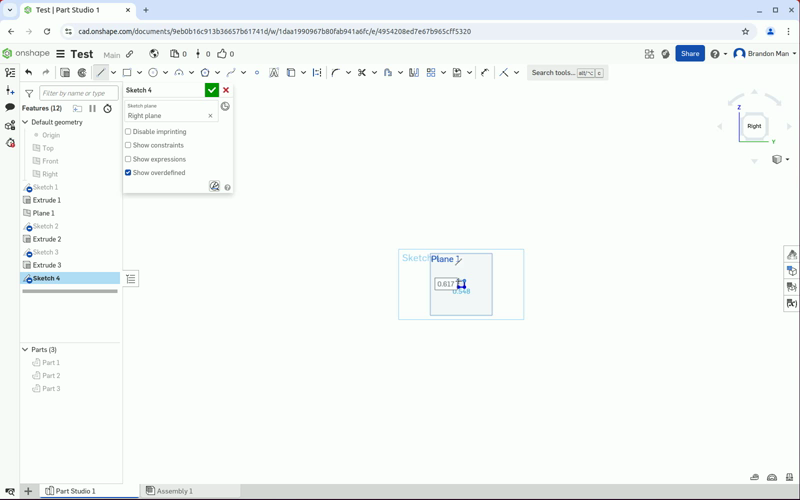
scroll(6)
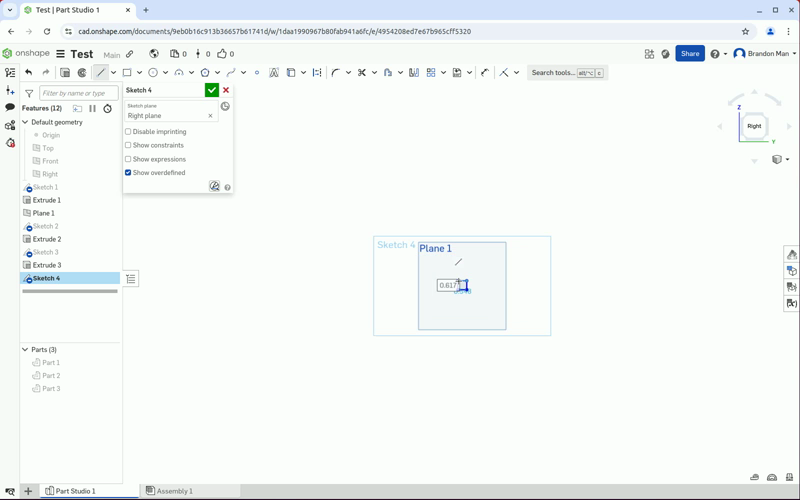
scroll(6)
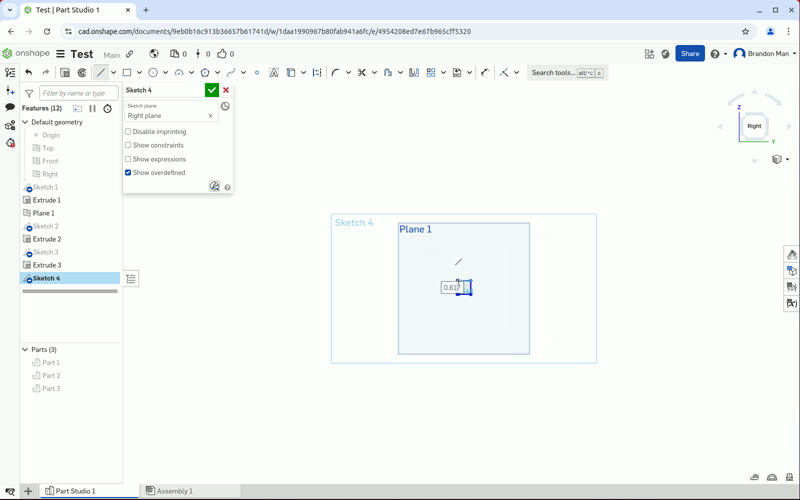
scroll(6)
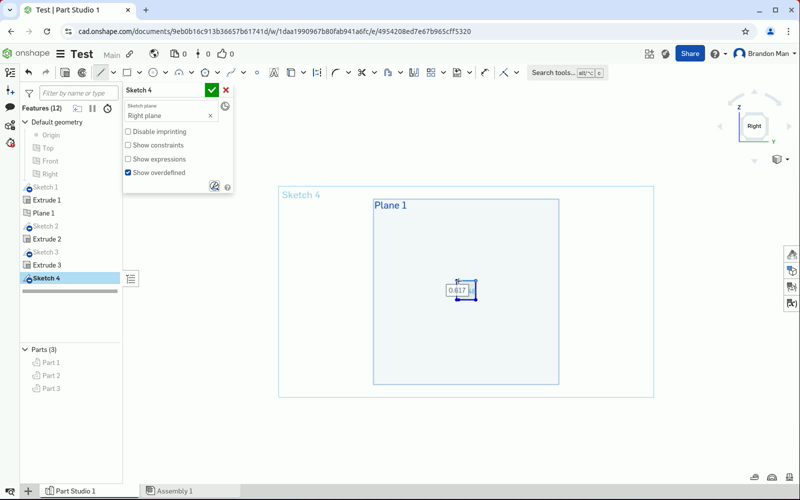
scroll(6)
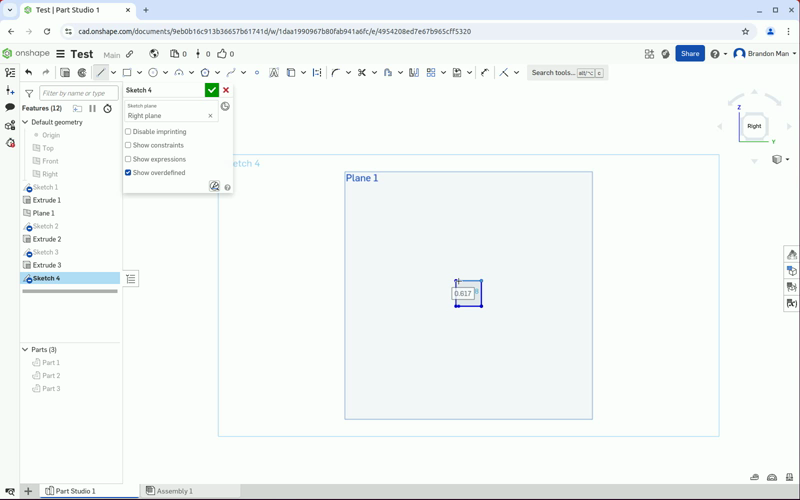
scroll(6)
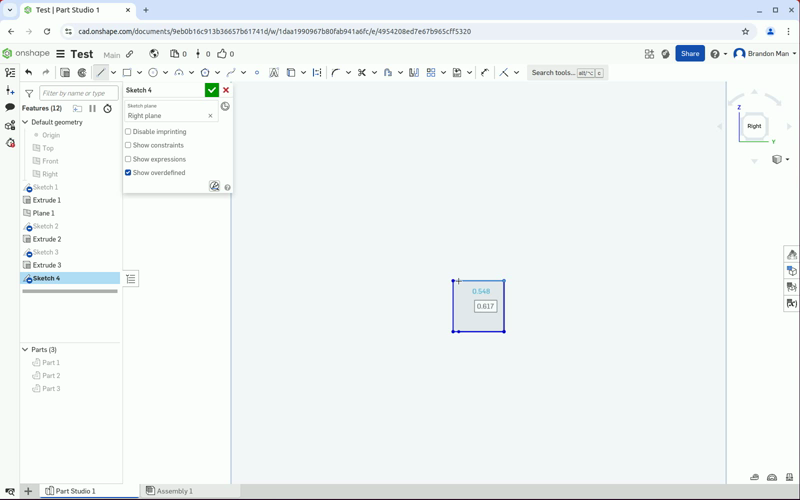
click(458, 280)
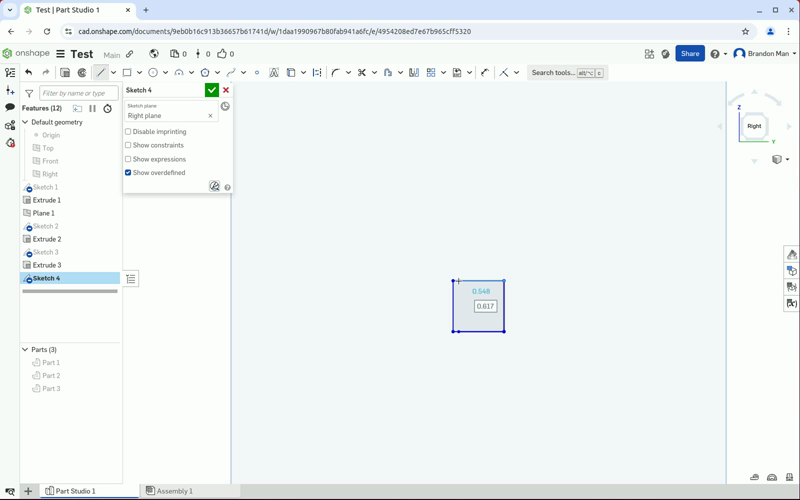
scroll(-6)
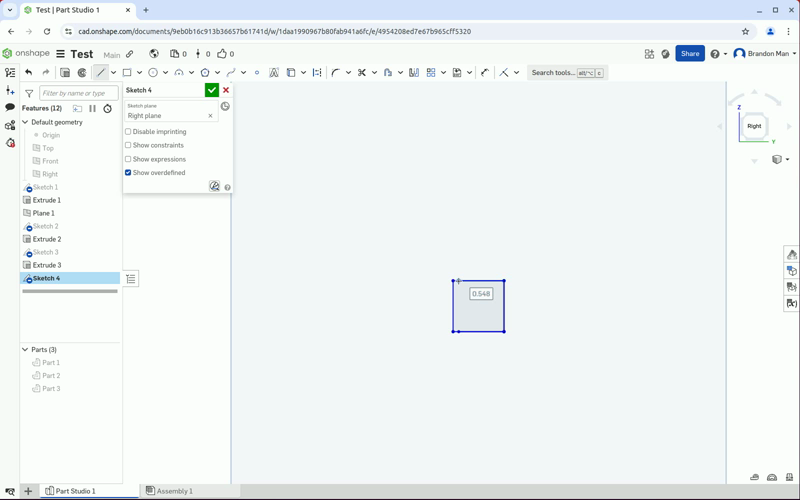
scroll(-6)
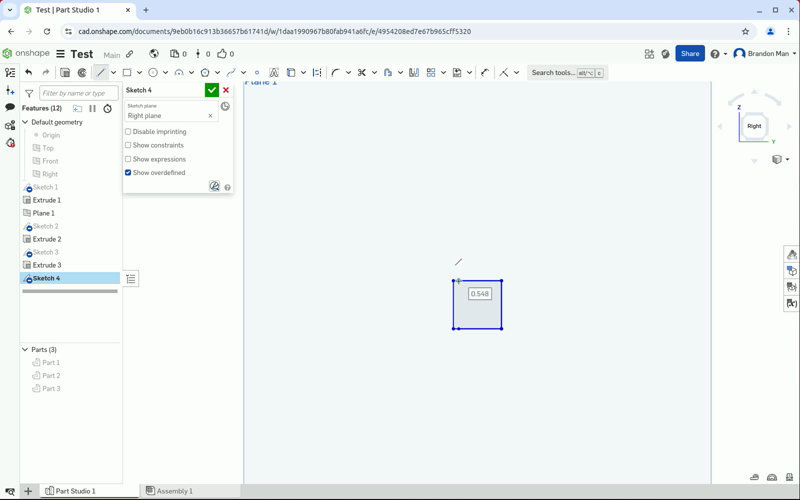
scroll(-6)
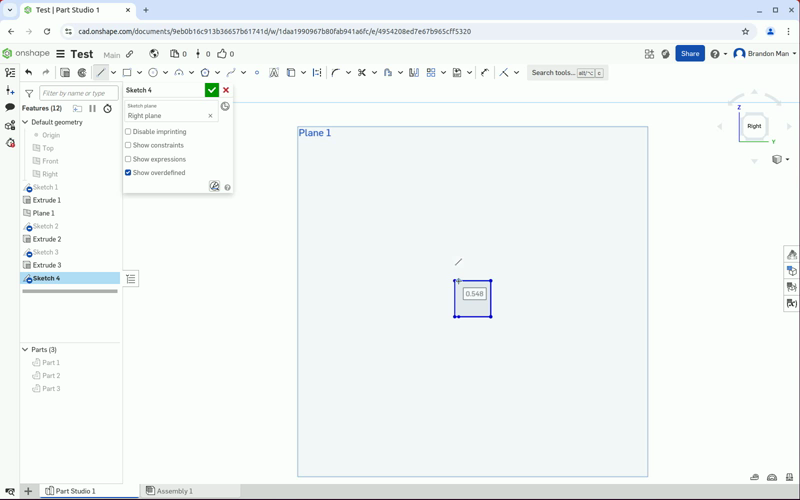
scroll(-6)
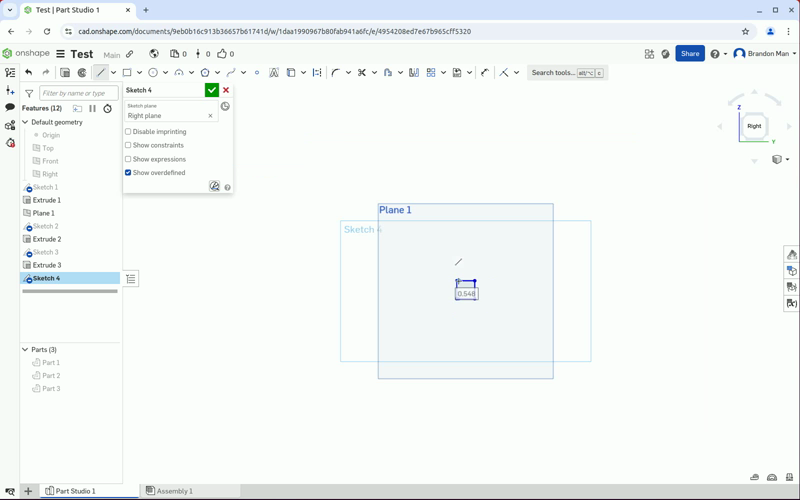
scroll(-6)
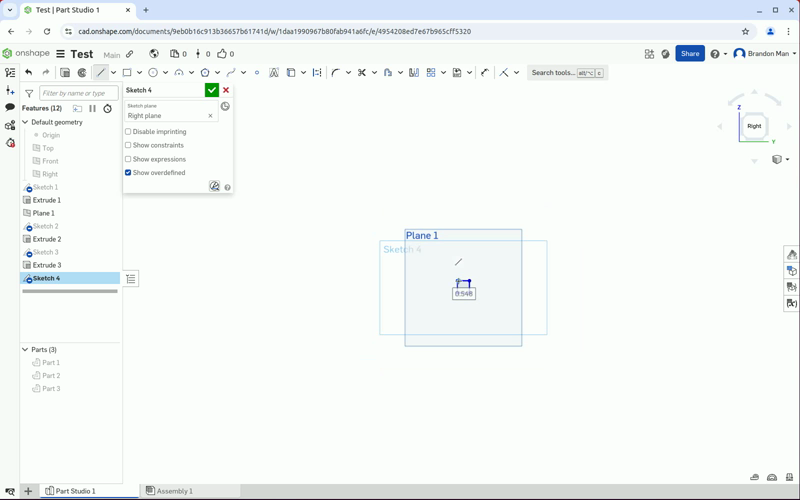
scroll(-6)
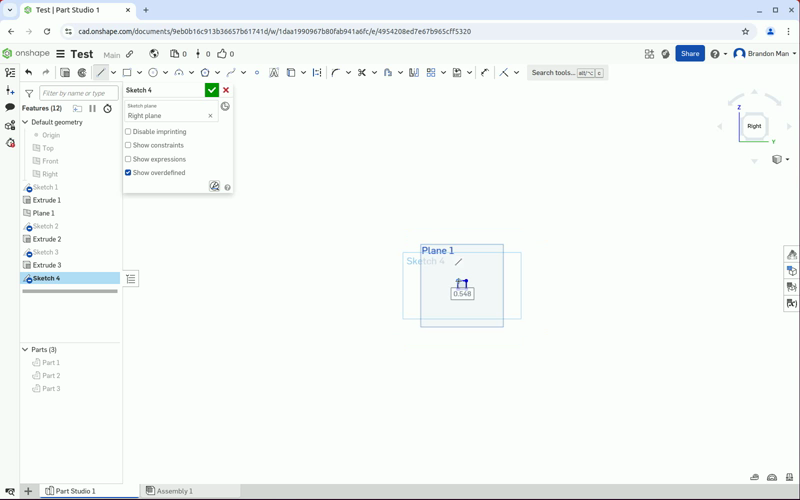
scroll(-6)
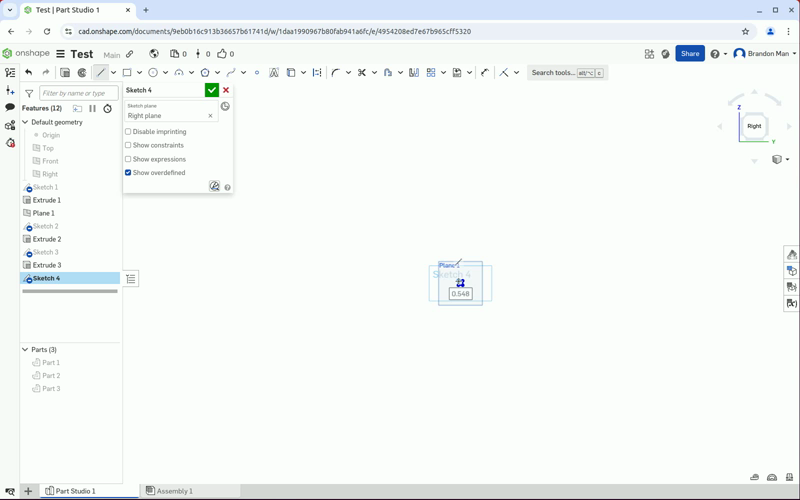
key_up(shift)
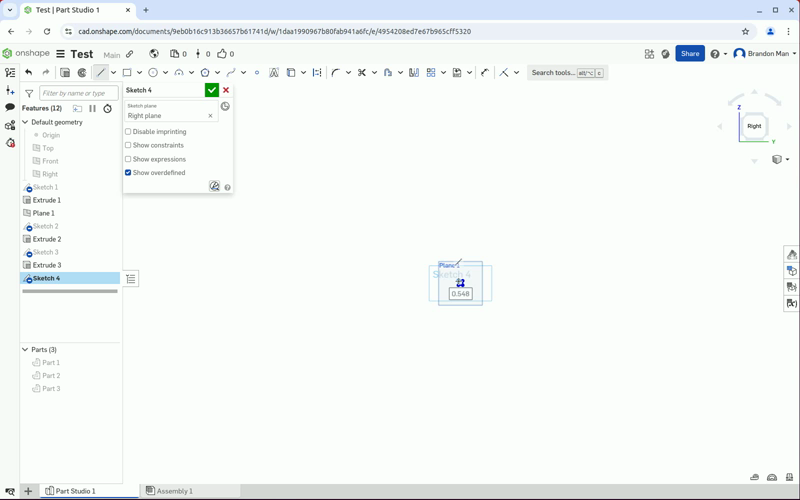
mouse_move(488, 280)
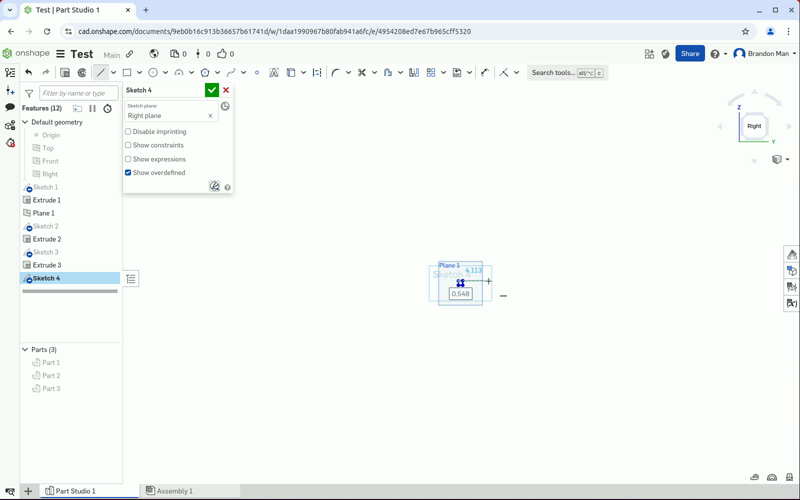
key_down(shift)
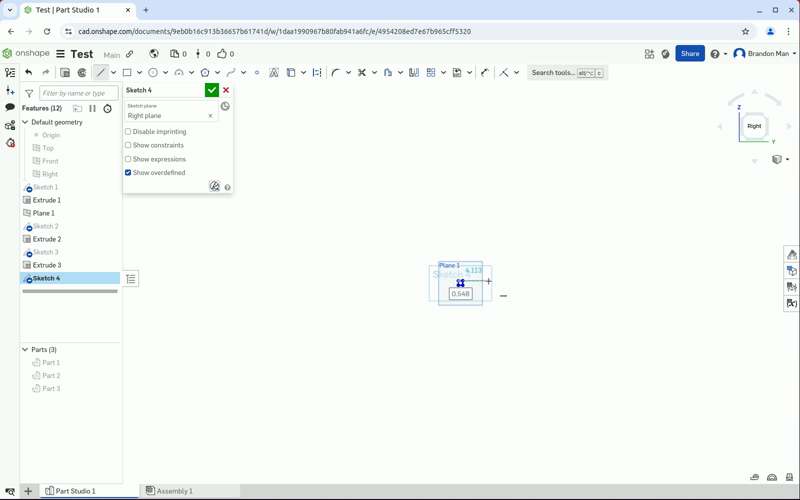
mouse_move(458, 285)
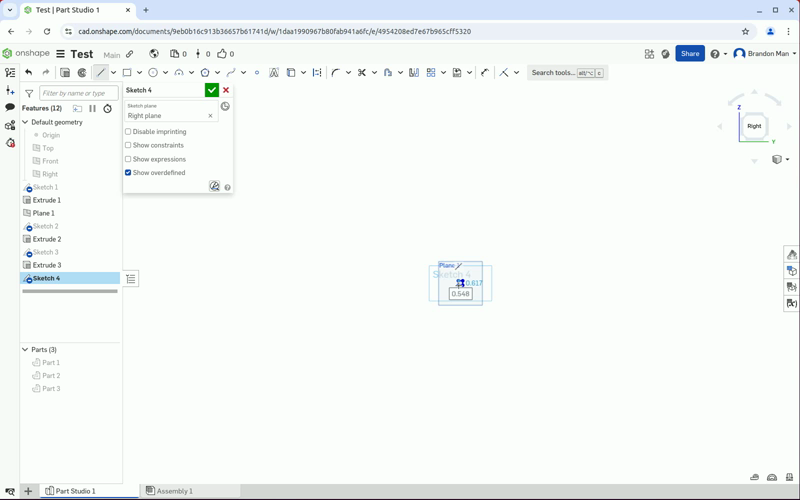
scroll(6)
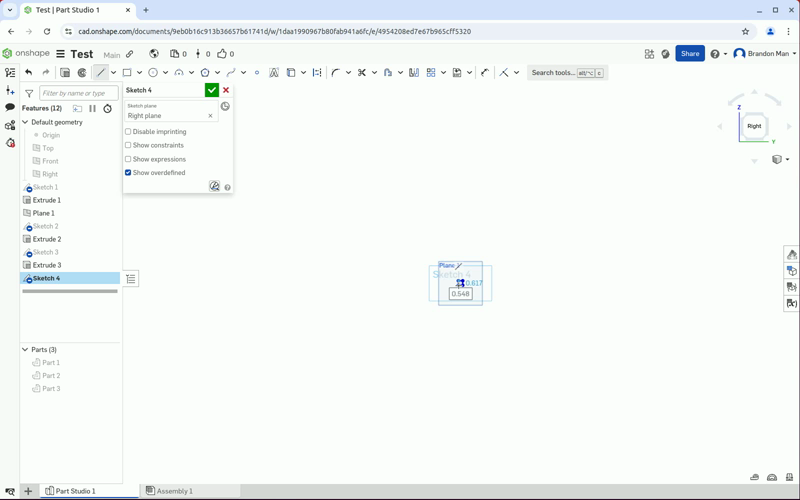
scroll(6)
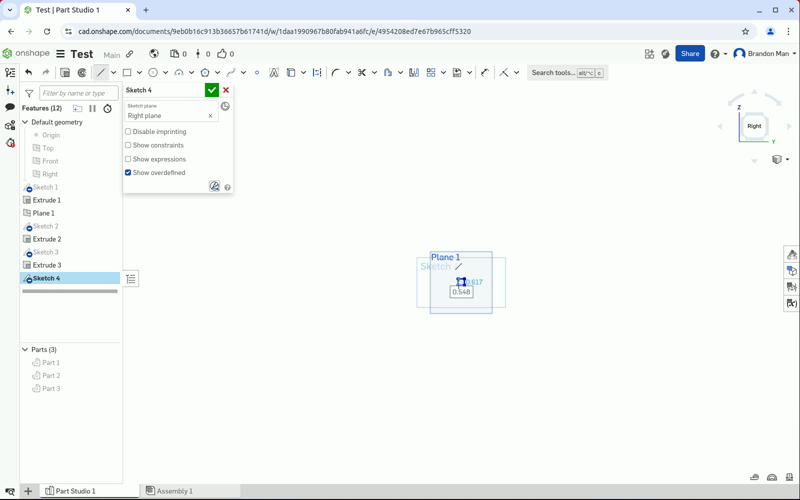
scroll(6)
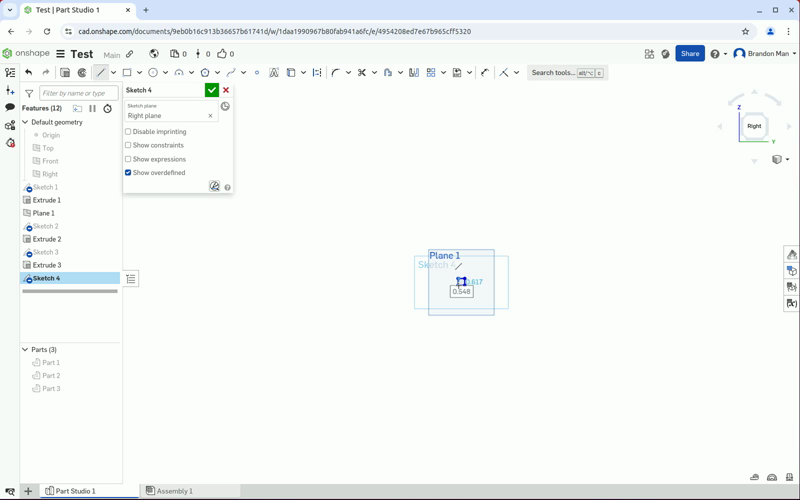
scroll(6)
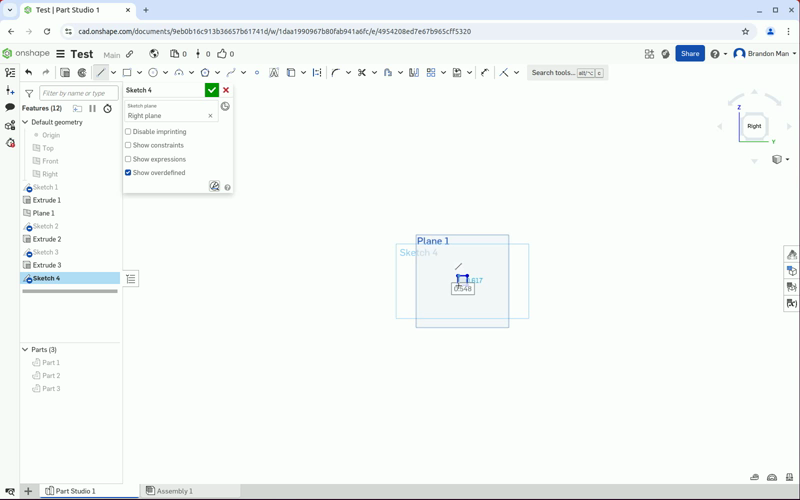
scroll(6)
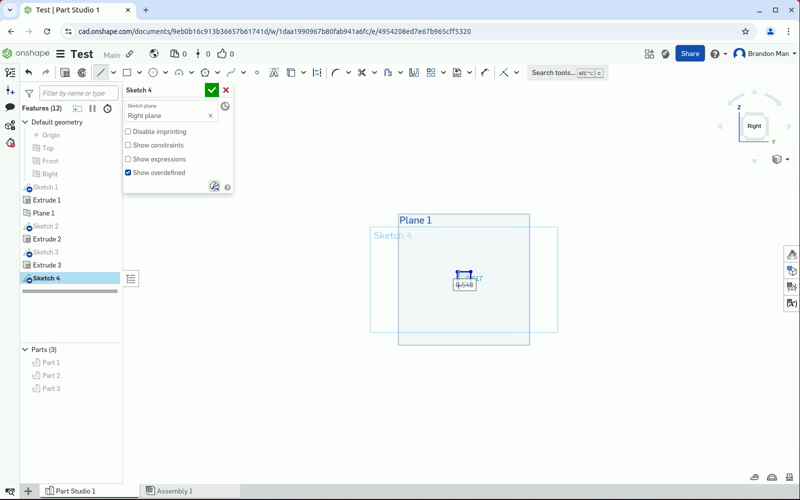
scroll(6)
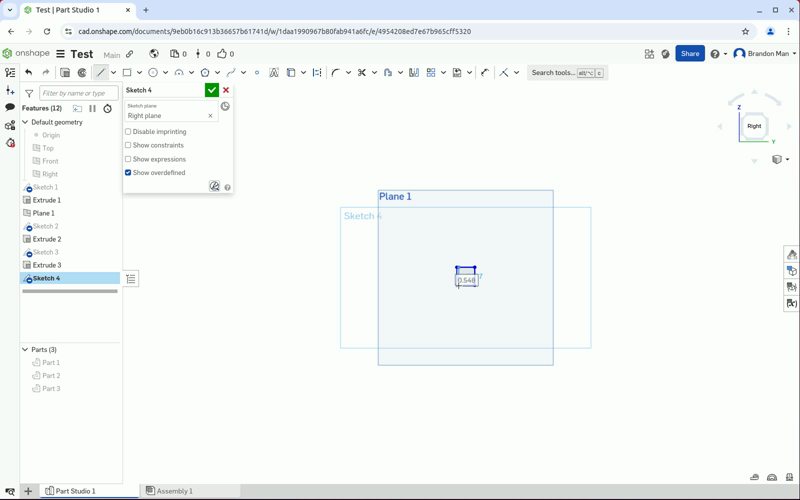
scroll(6)
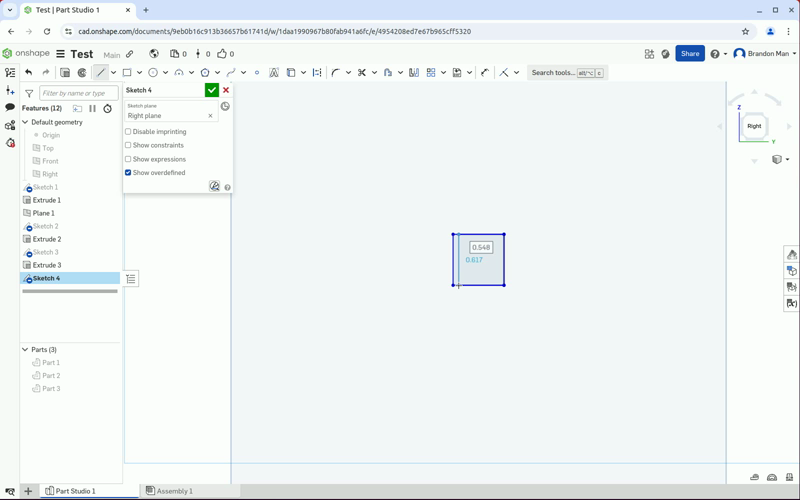
key_up(shift)
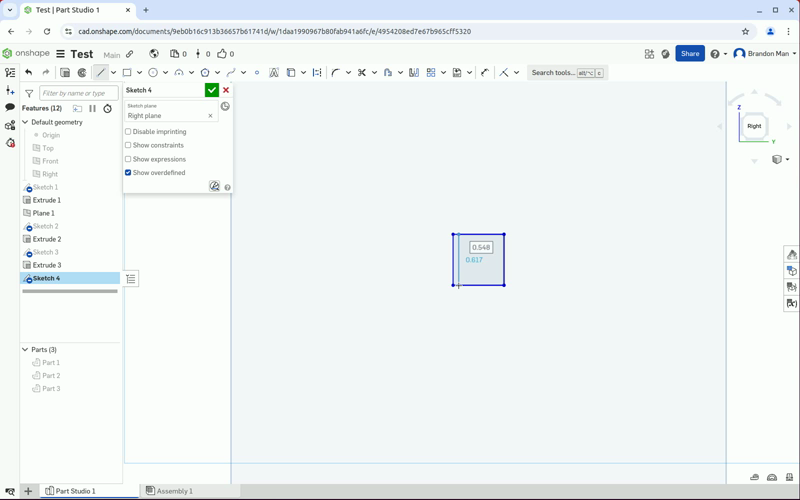
click(458, 285)
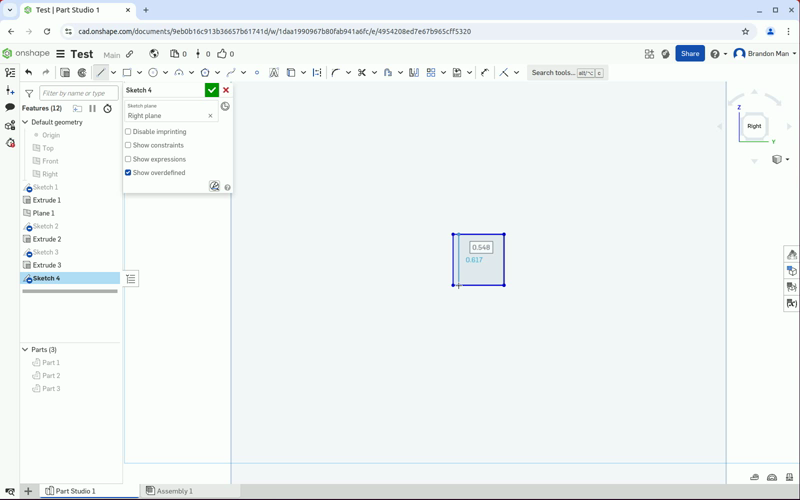
scroll(-6)
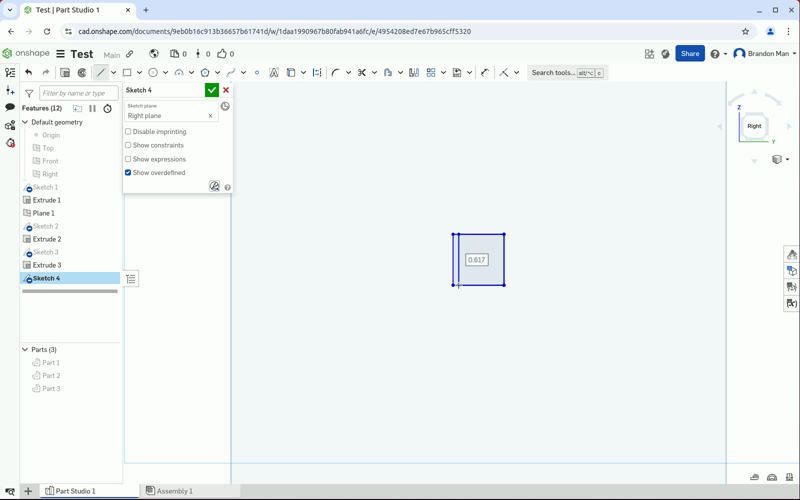
scroll(-6)
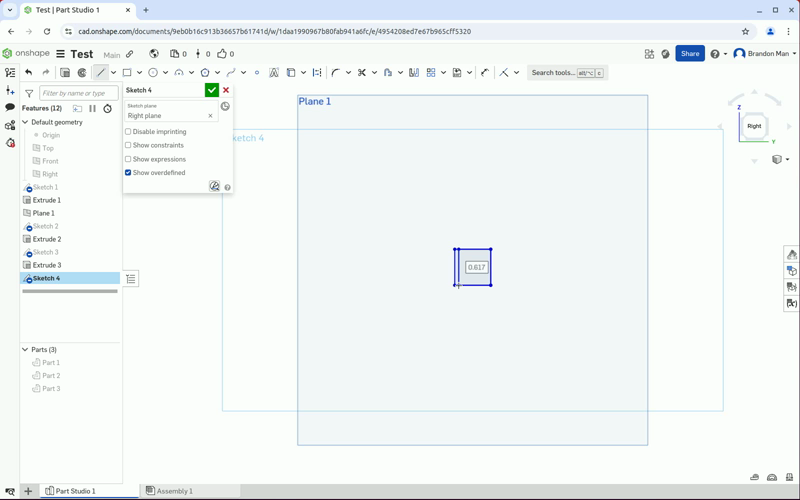
scroll(-6)
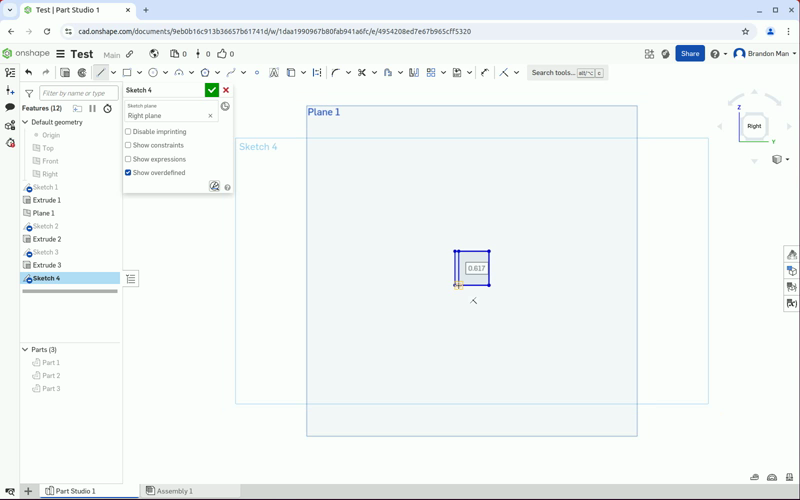
scroll(-6)
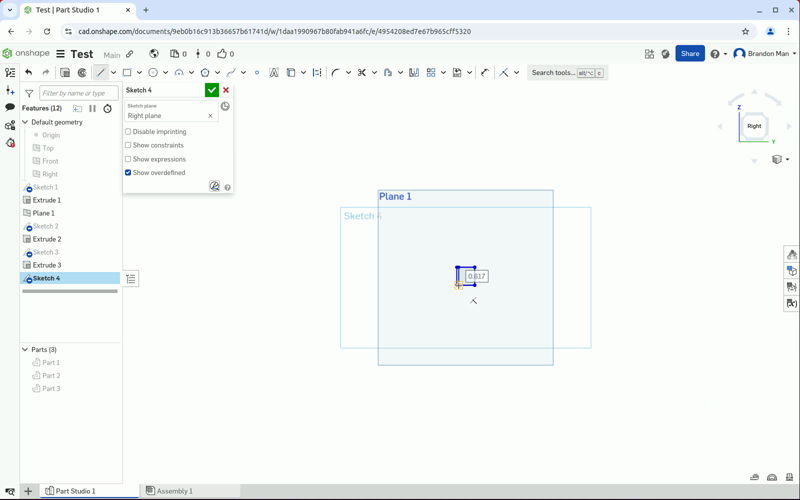
scroll(-6)
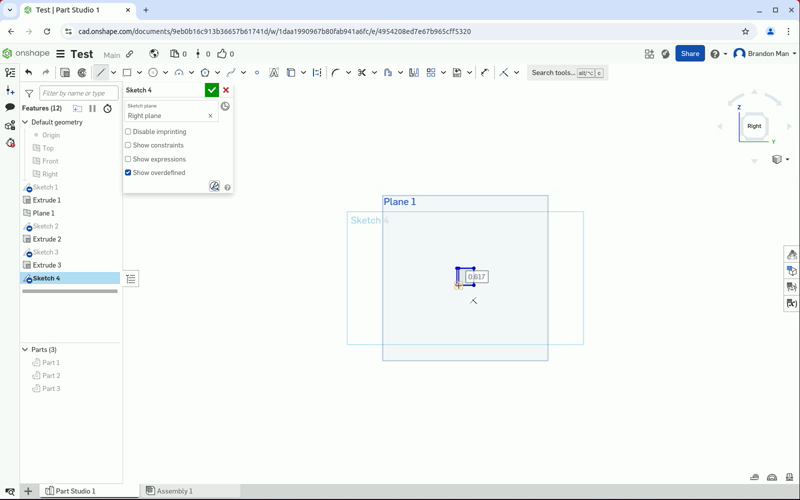
scroll(-6)
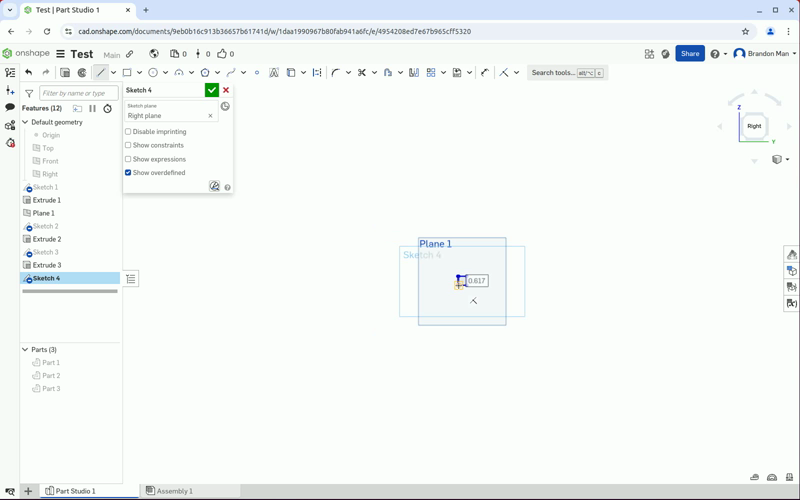
scroll(-6)
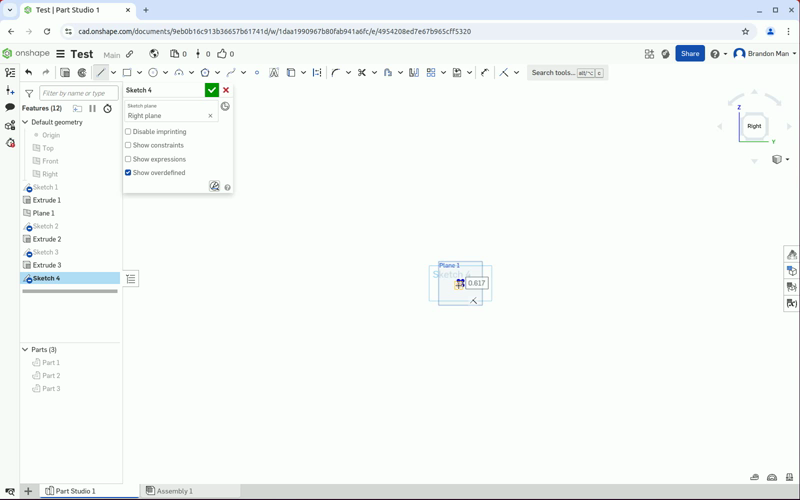
key(esc)
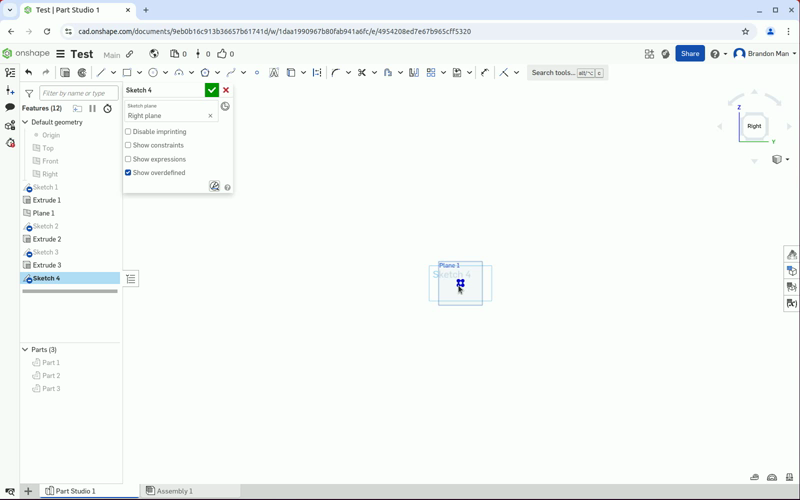
mouse_move(462, 285)
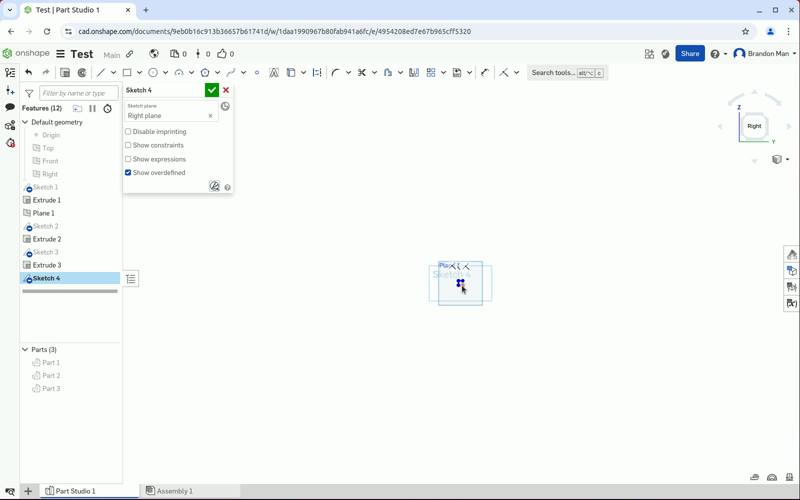
scroll(6)
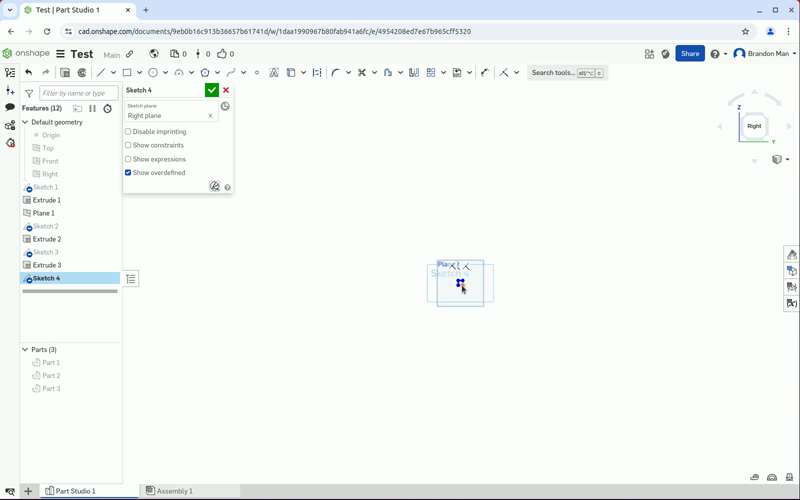
scroll(6)
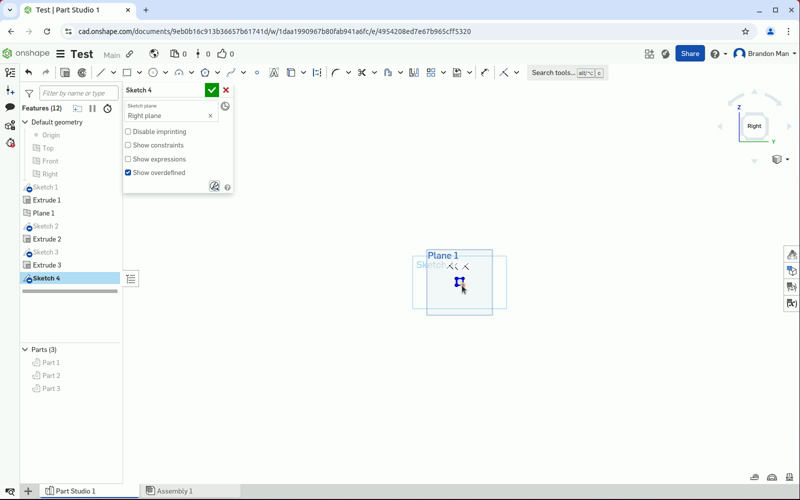
scroll(6)
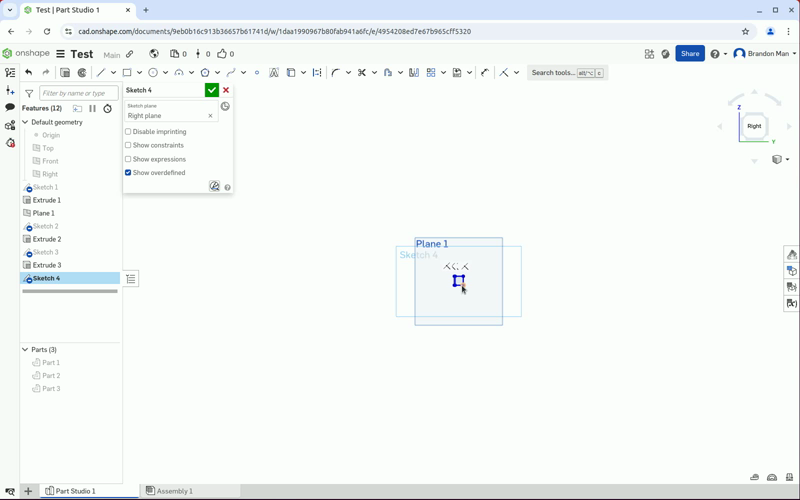
scroll(6)
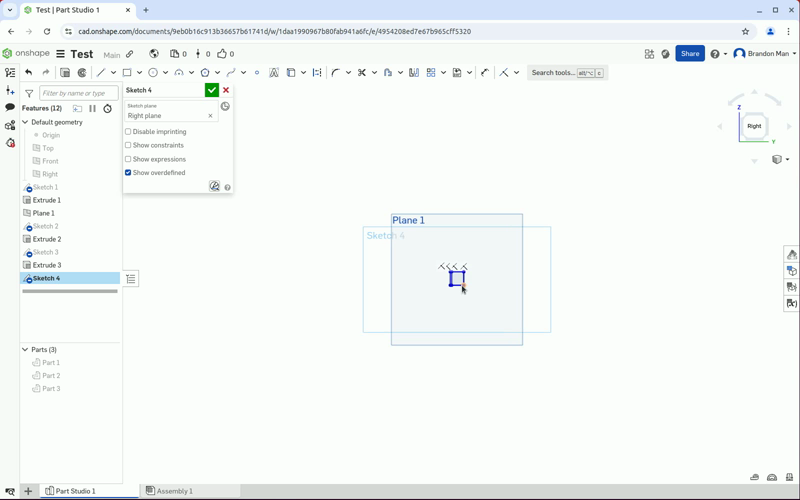
scroll(6)
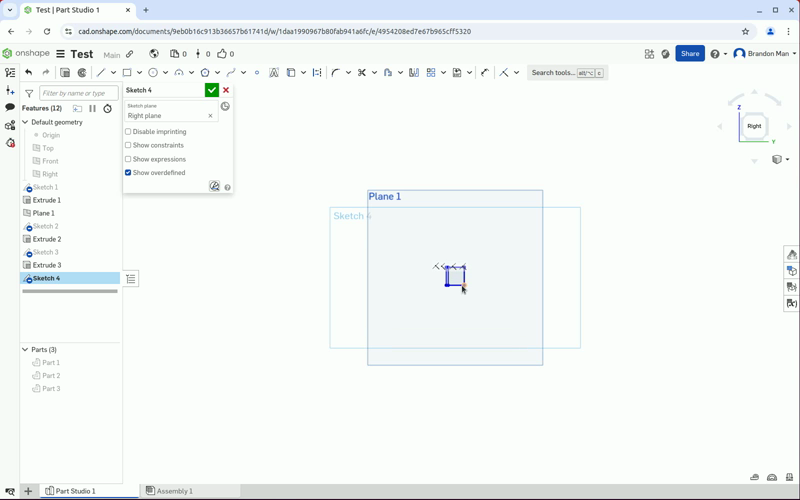
scroll(6)
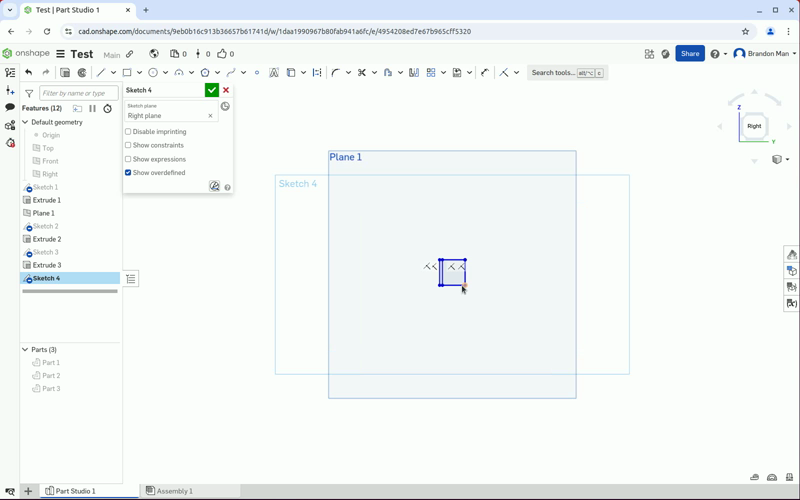
scroll(6)
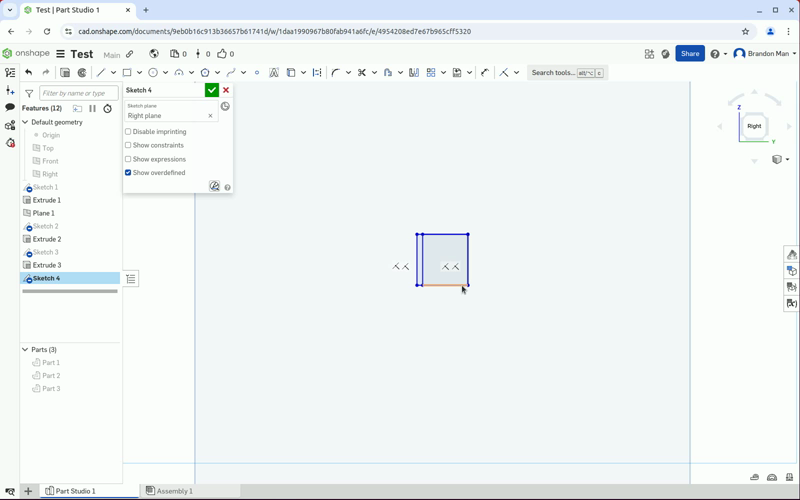
click(462, 285)
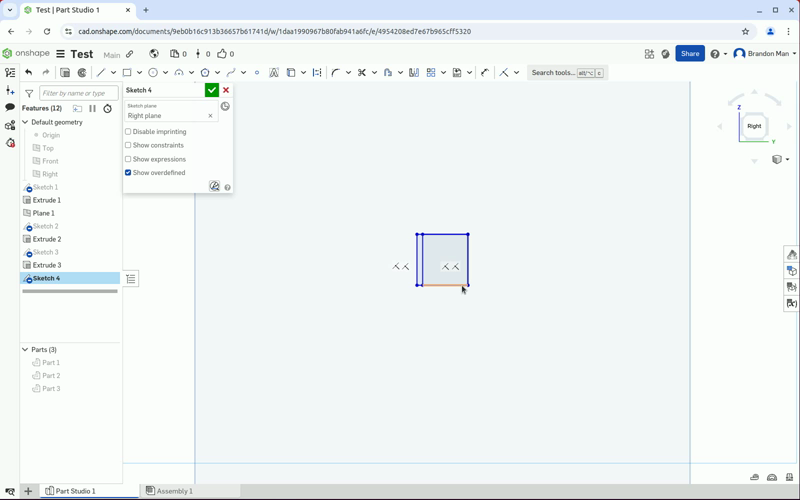
scroll(-6)
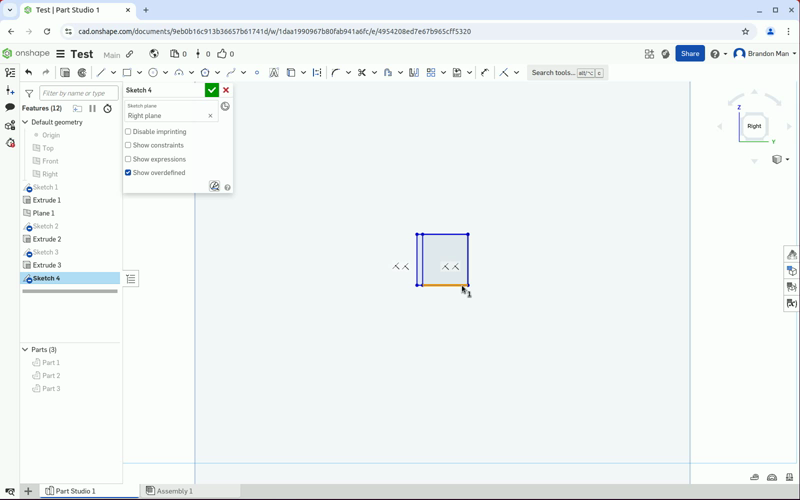
scroll(-6)
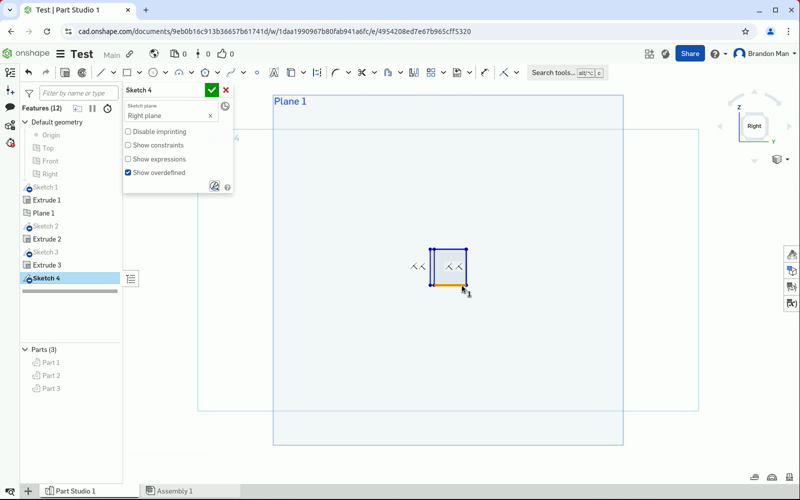
scroll(-6)
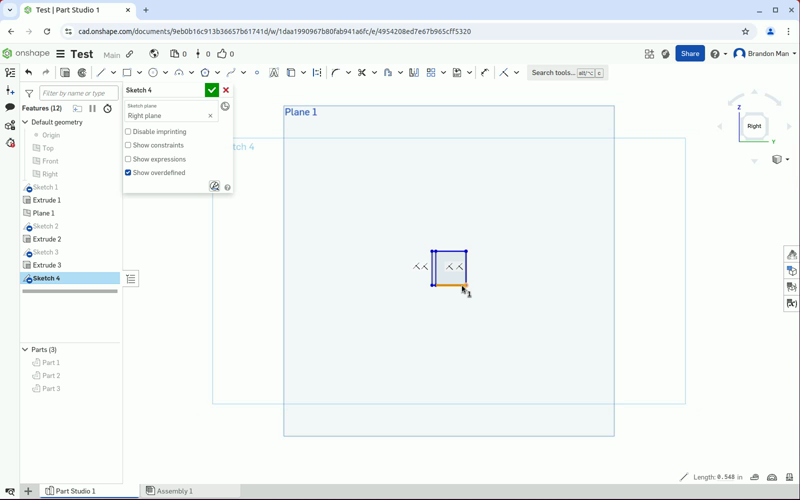
scroll(-6)
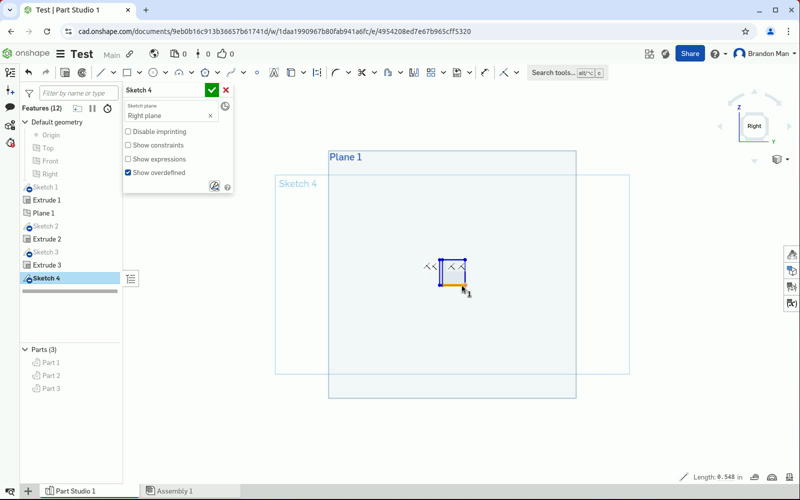
scroll(-6)
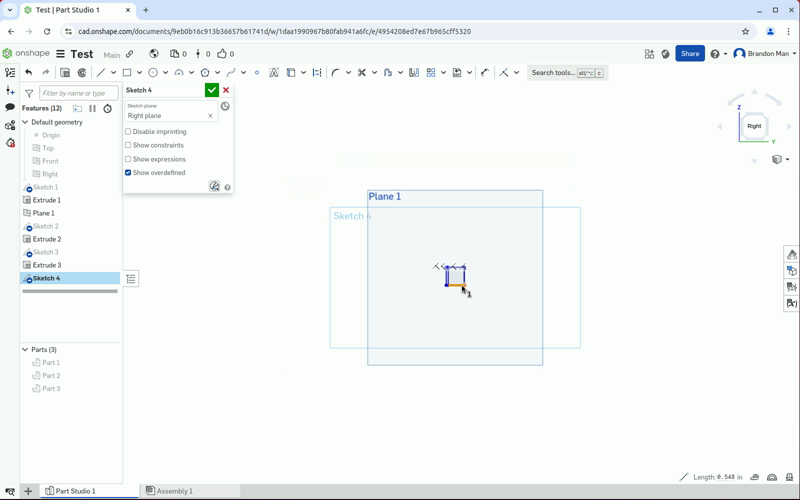
scroll(-6)
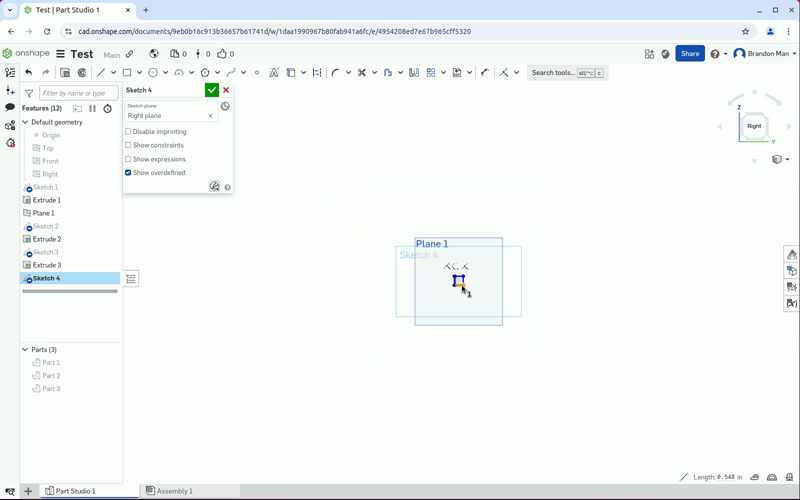
scroll(-6)
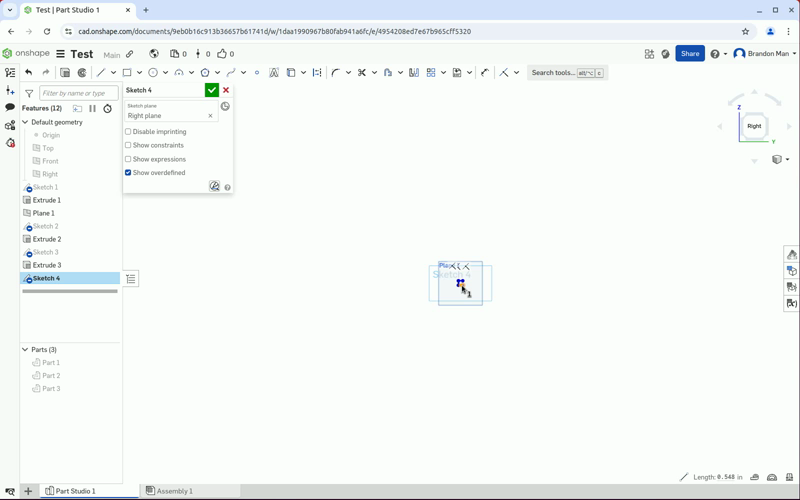
mouse_move(73, 352)
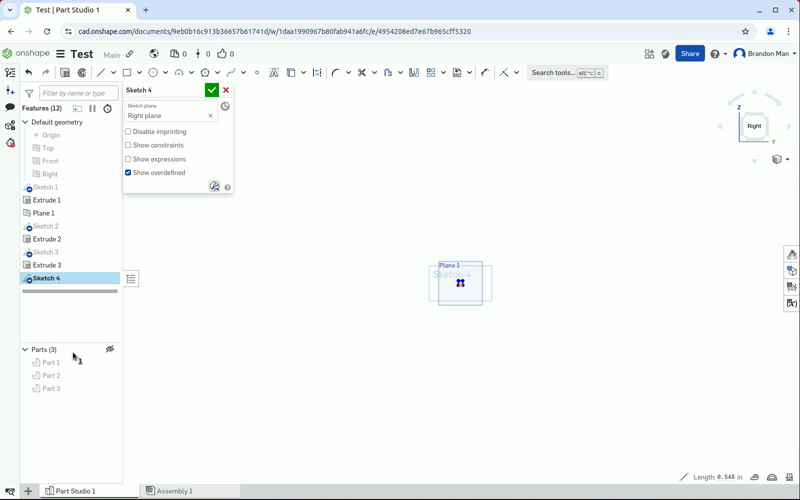
key(shift+y)
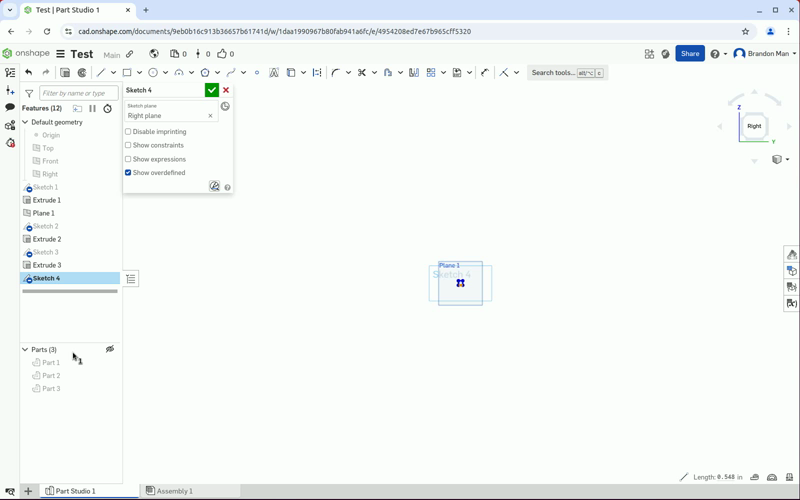
key(shift+e)
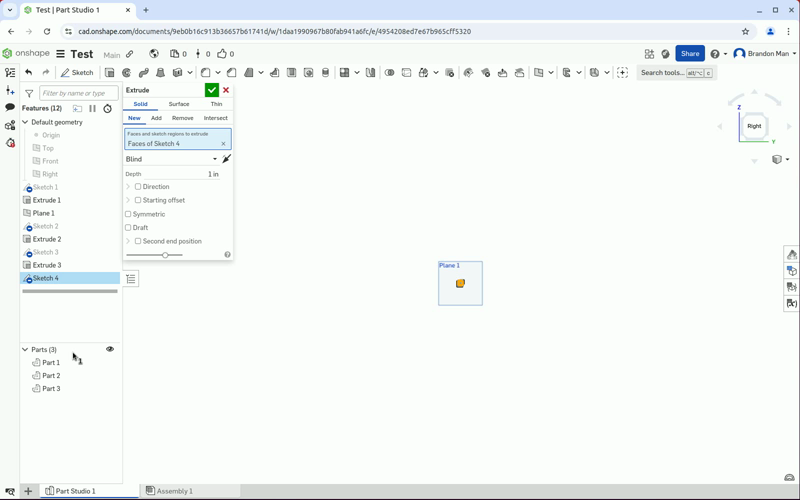
mouse_move(143, 106)
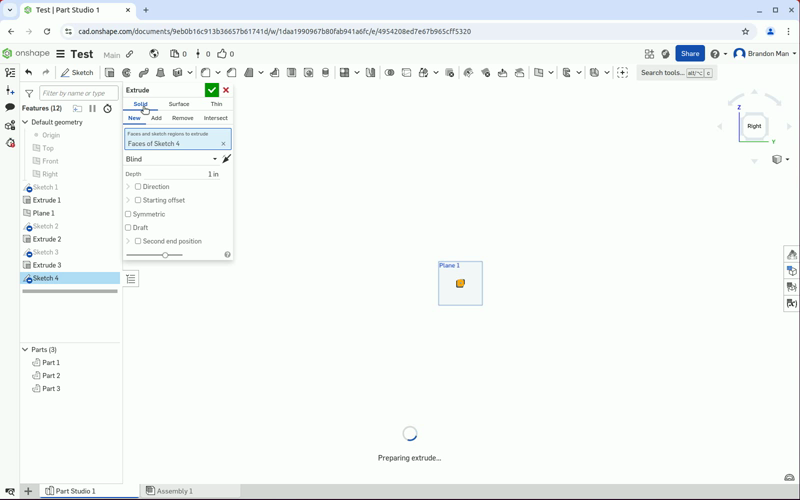
click(143, 106)
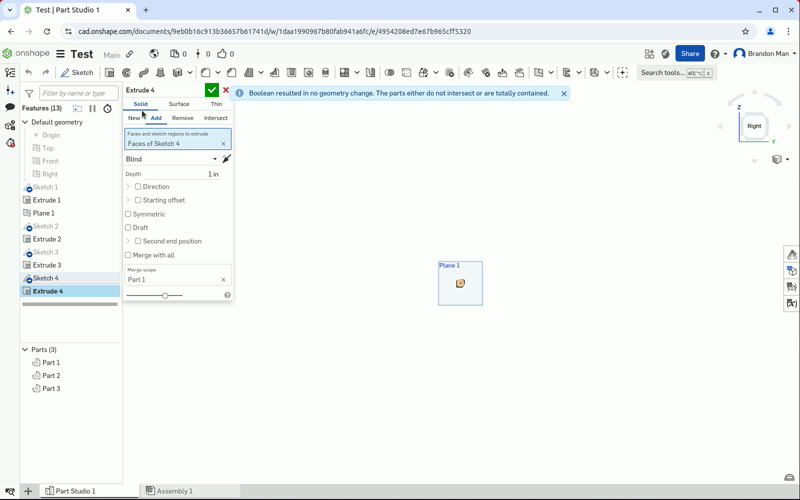
mouse_move(137, 120)
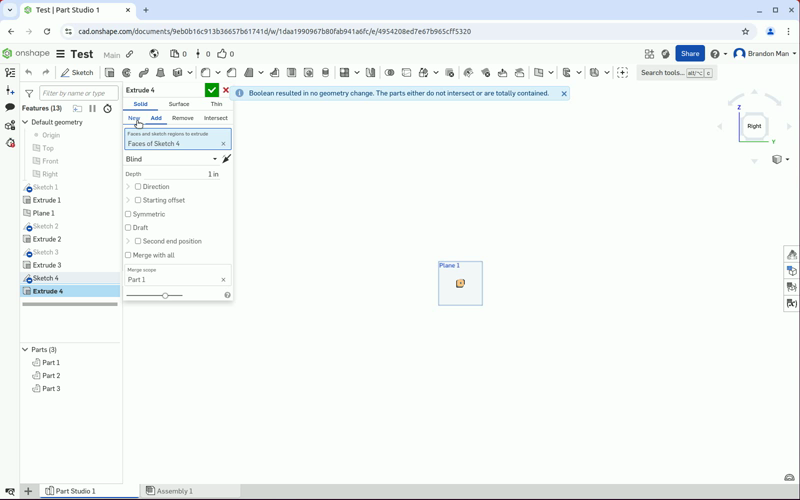
click(137, 120)
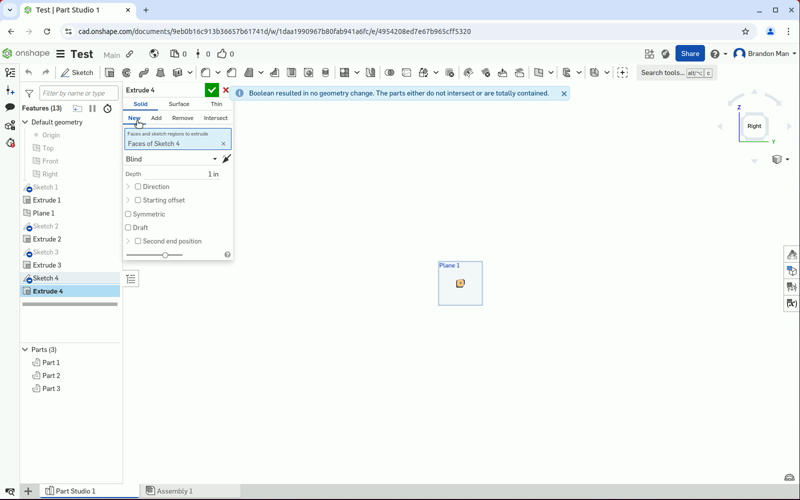
key(tab, 4)
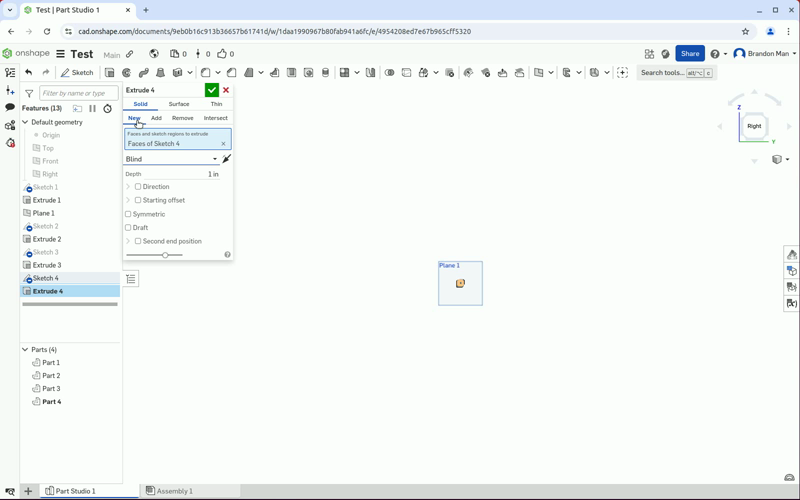
text(-0.241)
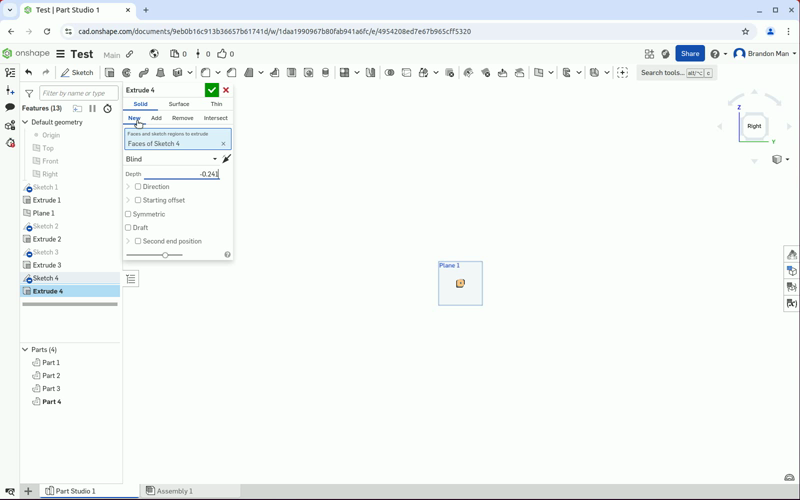
key(enter)
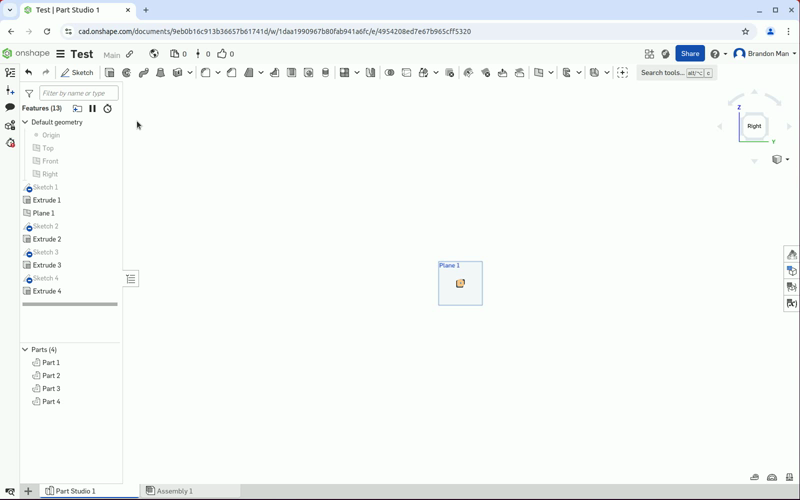
key(shift+h)
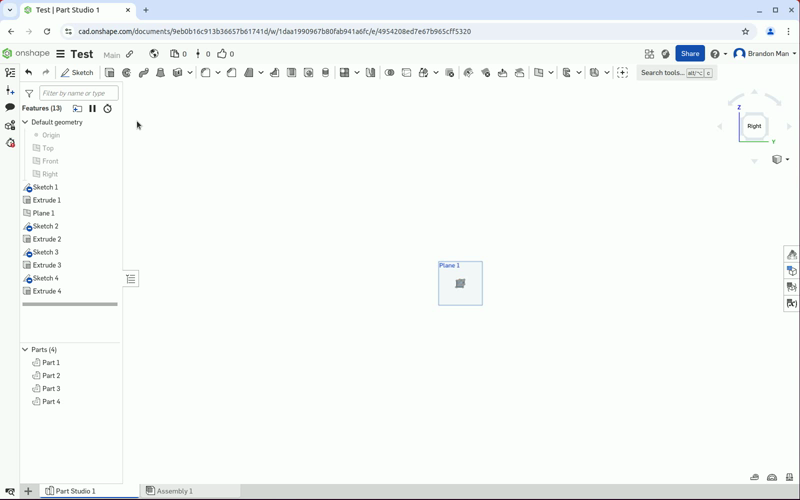
key(shift+h)
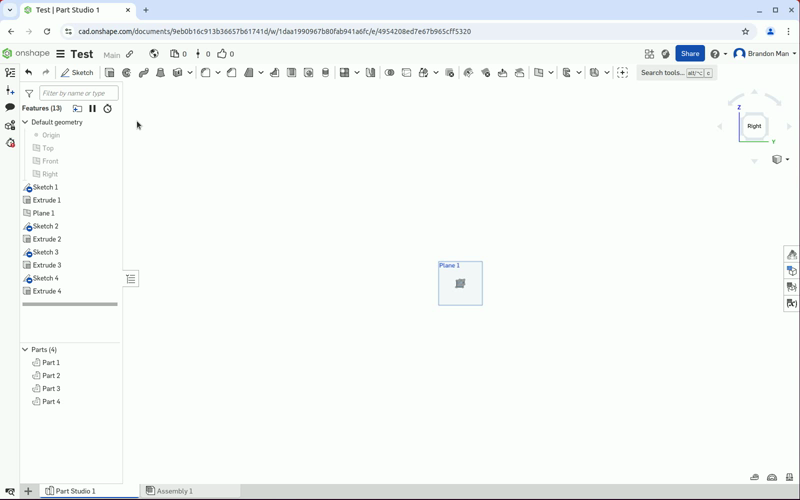
mouse_move(73, 189)
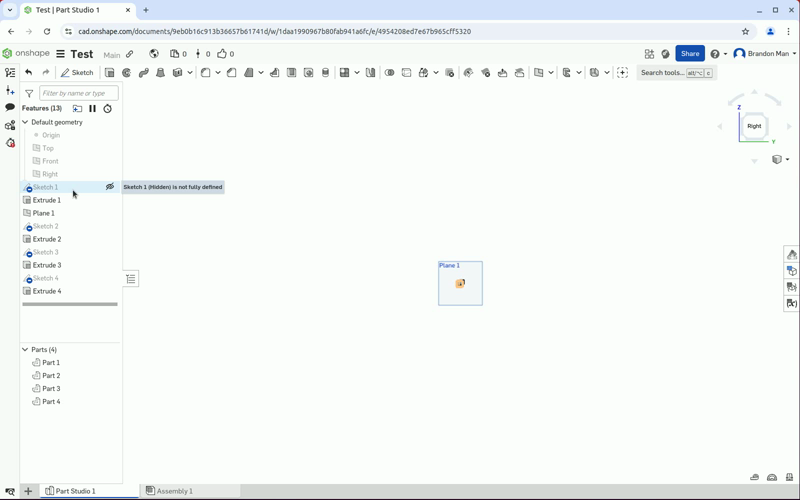
click(73, 189)
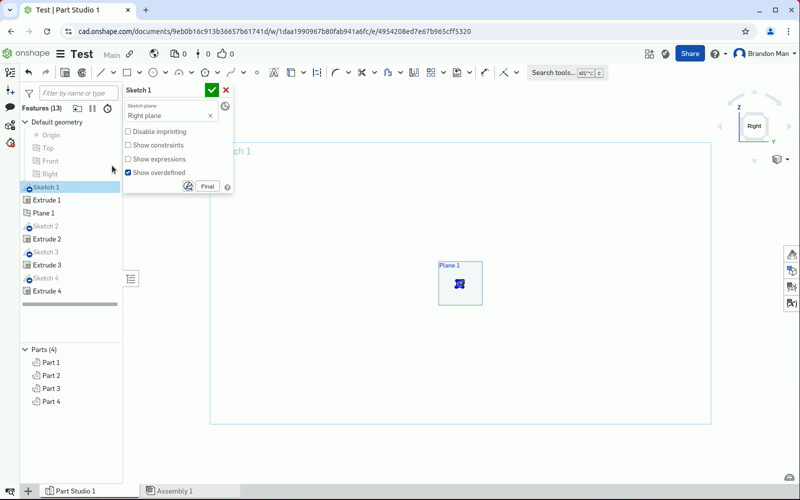
mouse_move(229, 92)
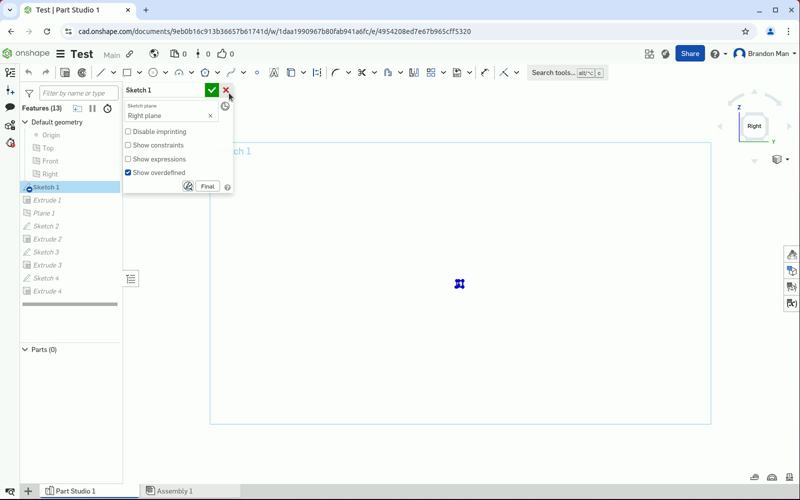
click(229, 92)
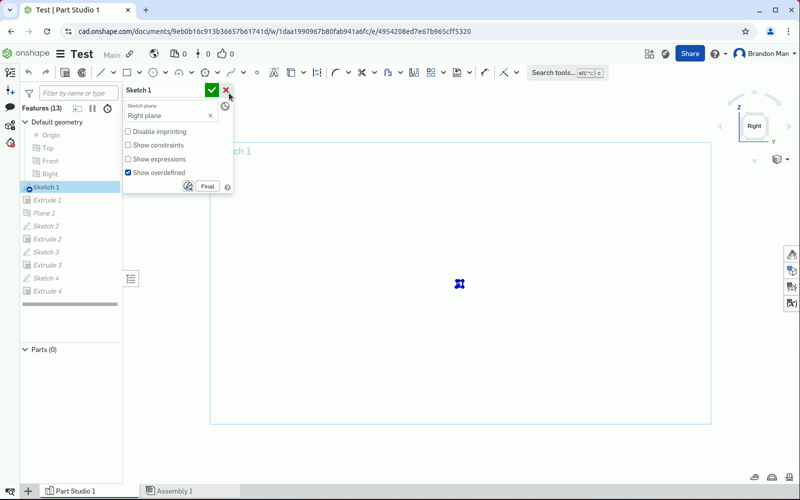
key(shift+s)
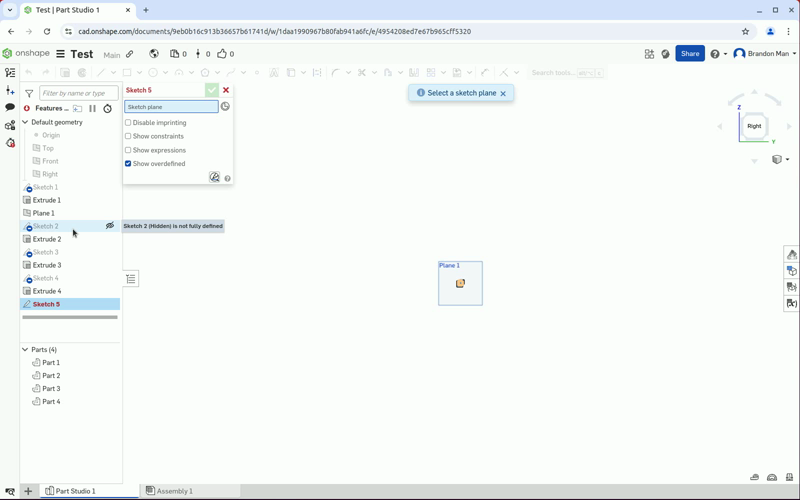
scroll(3)
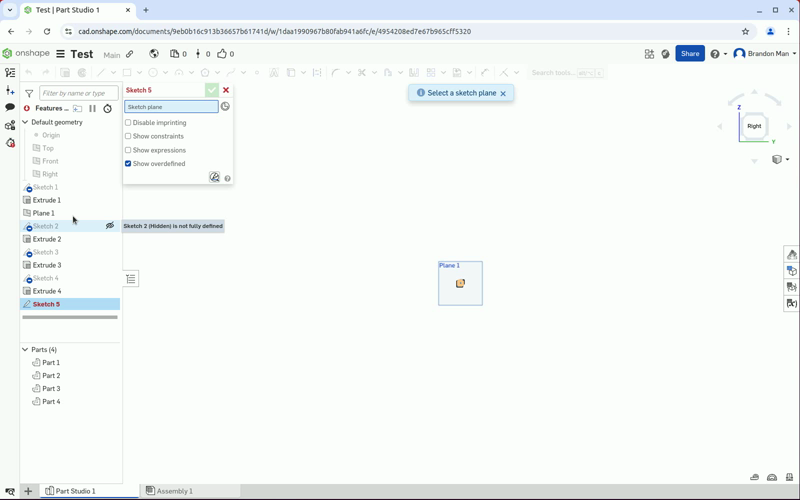
mouse_move(73, 176)
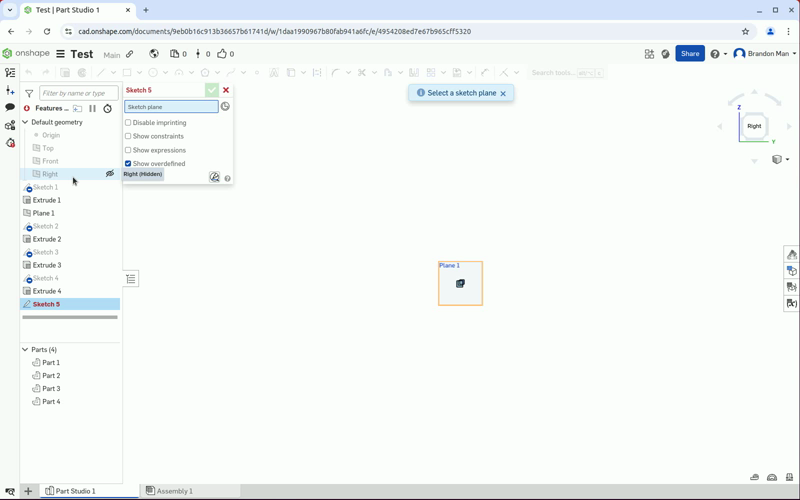
click(73, 176)
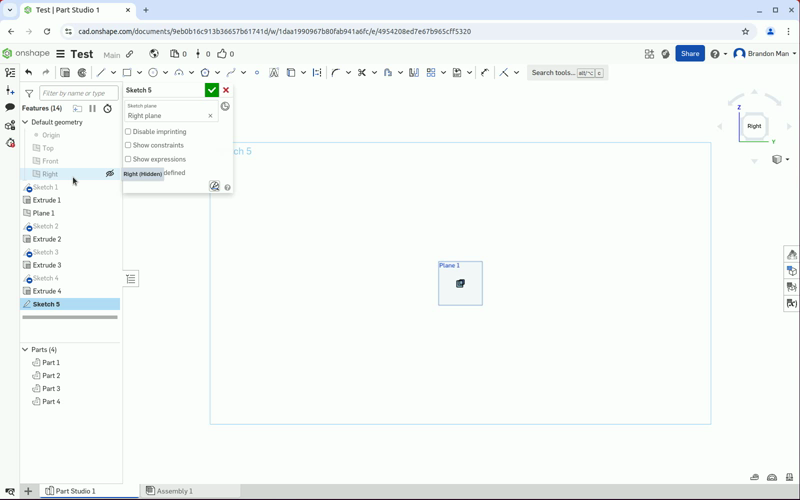
mouse_move(73, 352)
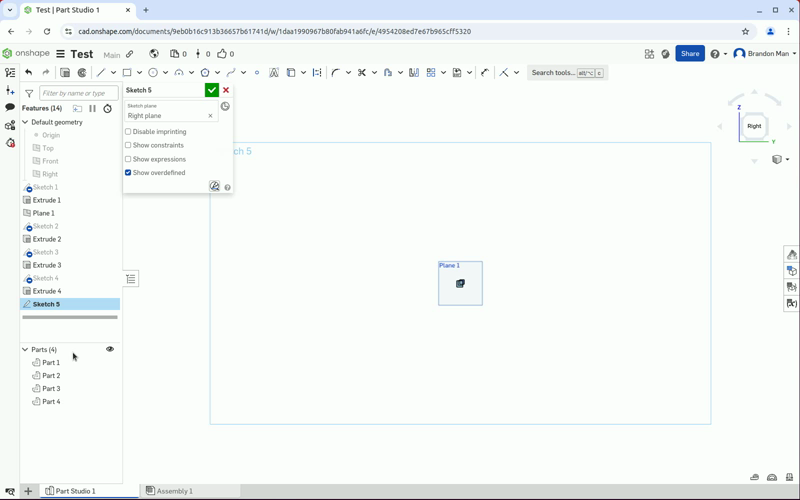
key(y)
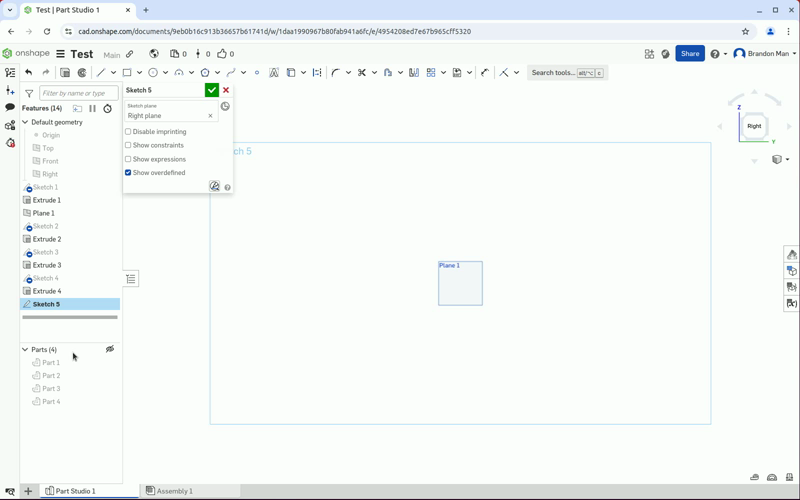
key(l)
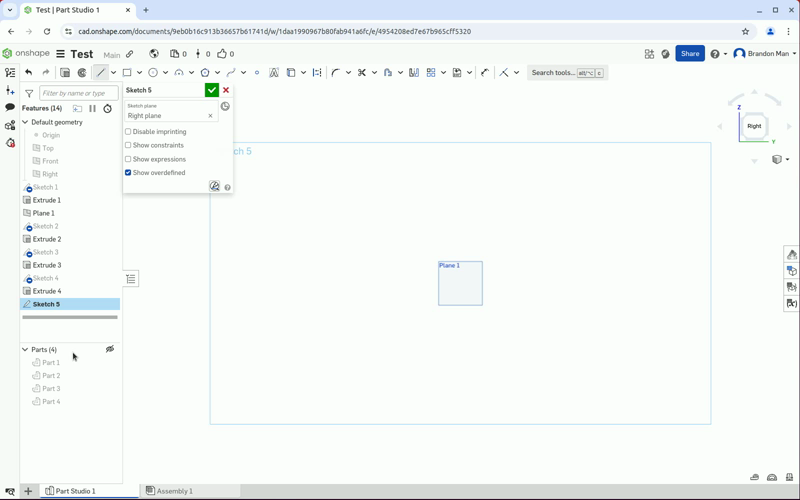
key_down(shift)
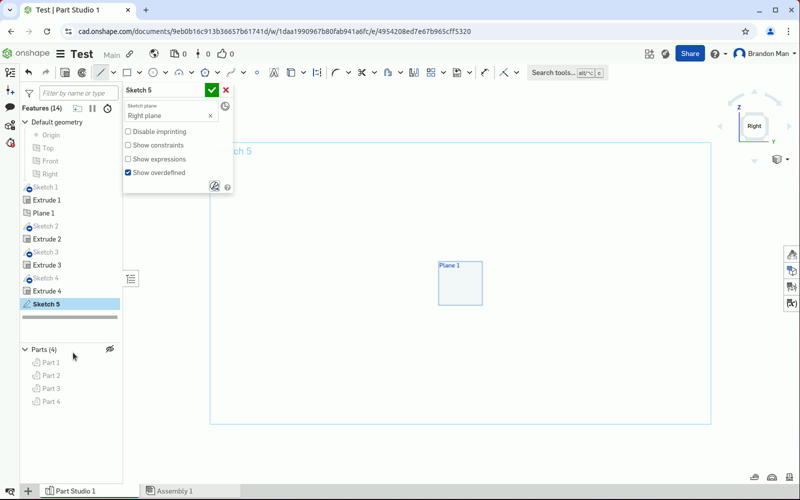
mouse_move(459, 284)
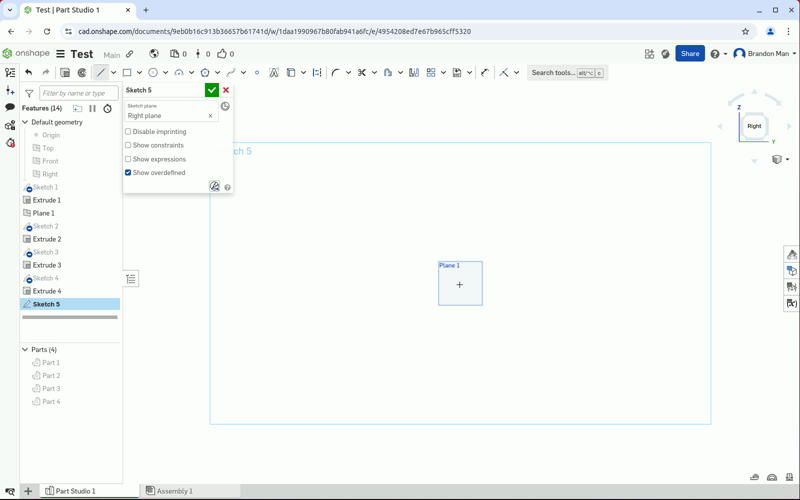
click(459, 284)
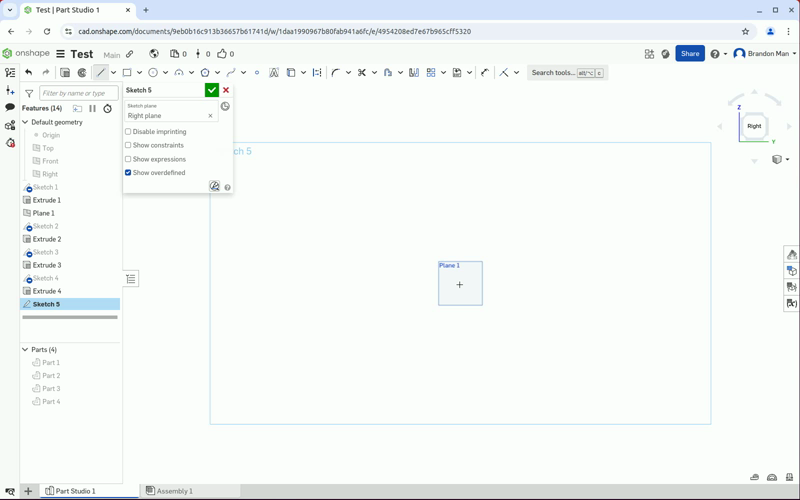
key_up(shift)
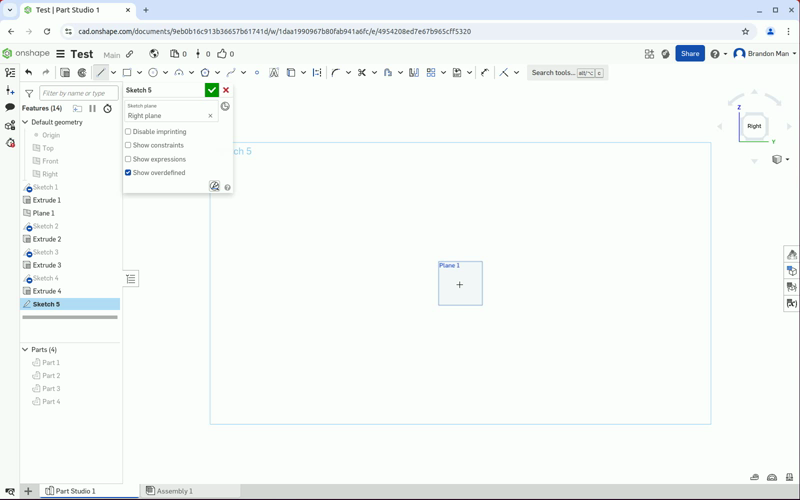
key_down(shift)
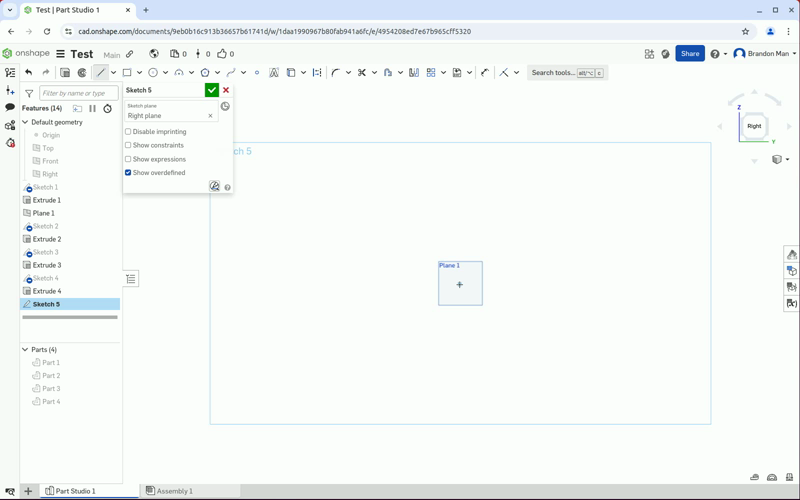
mouse_move(489, 284)
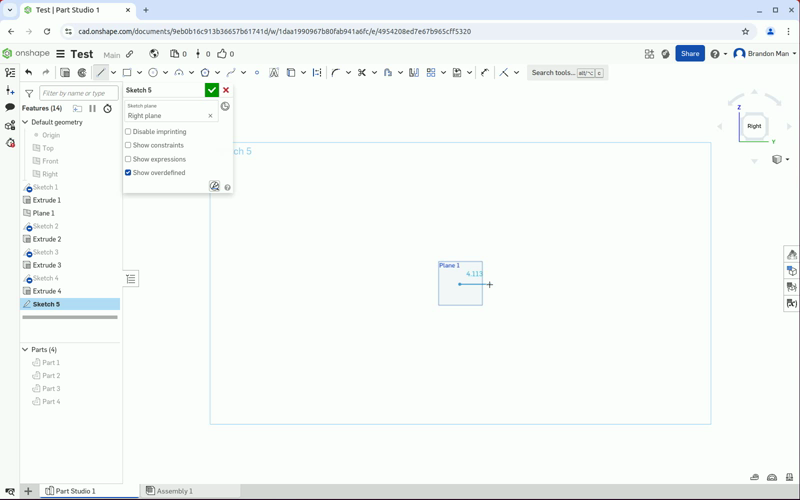
mouse_move(464, 284)
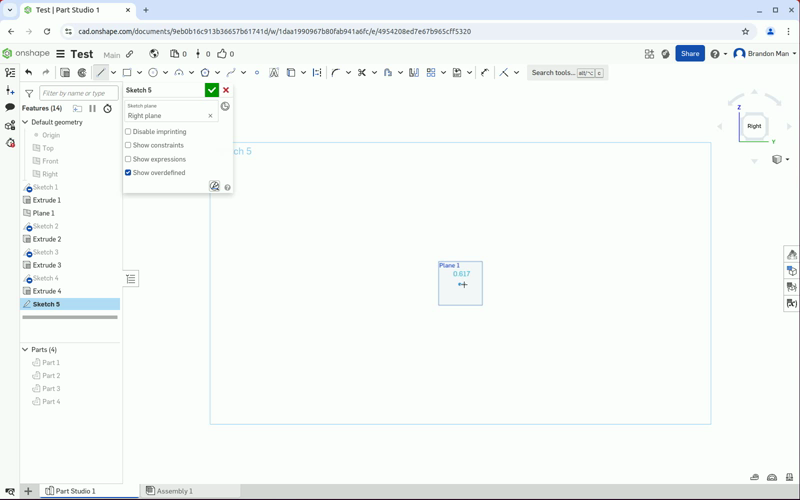
scroll(6)
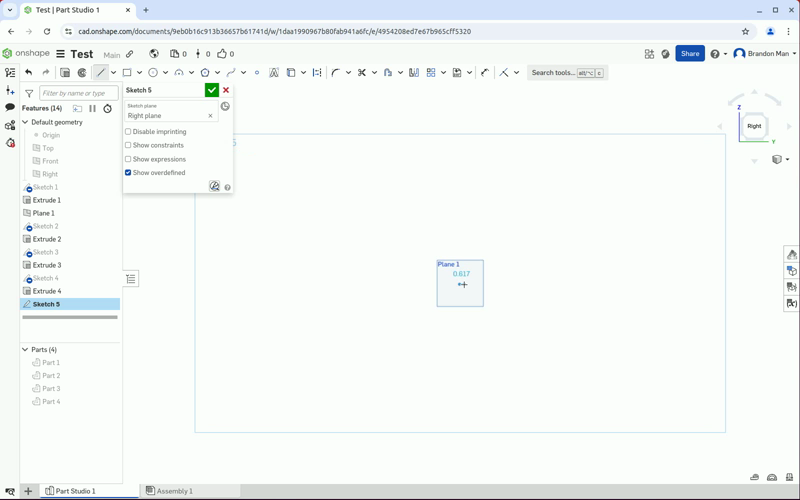
scroll(6)
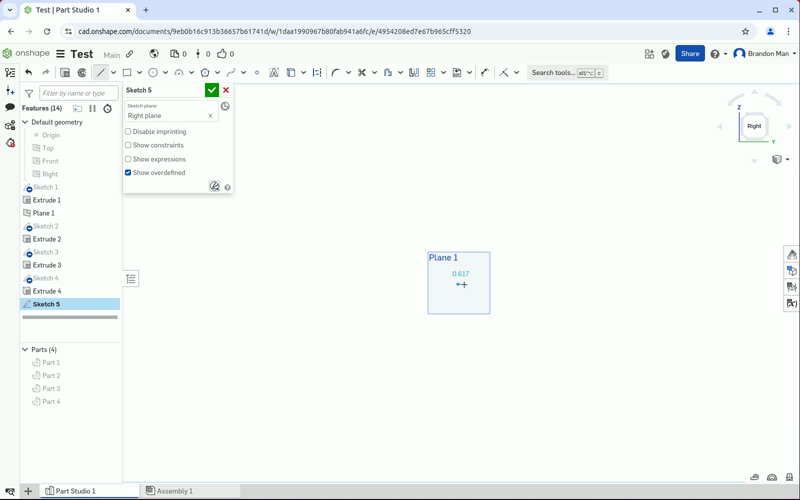
scroll(6)
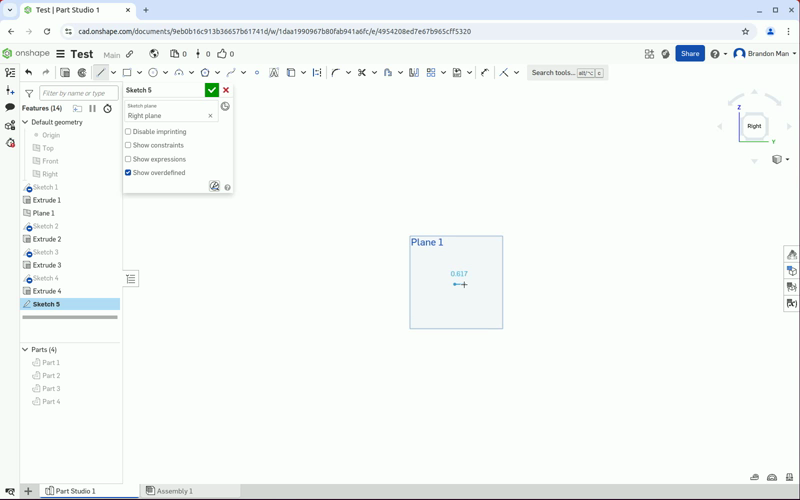
scroll(6)
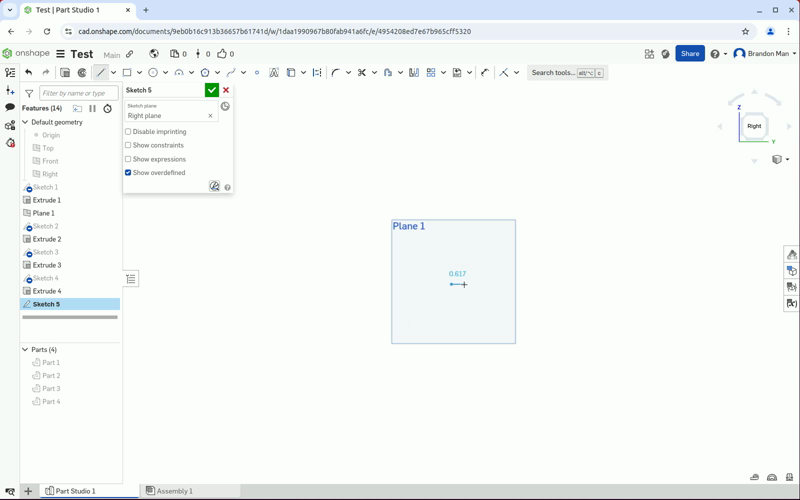
scroll(6)
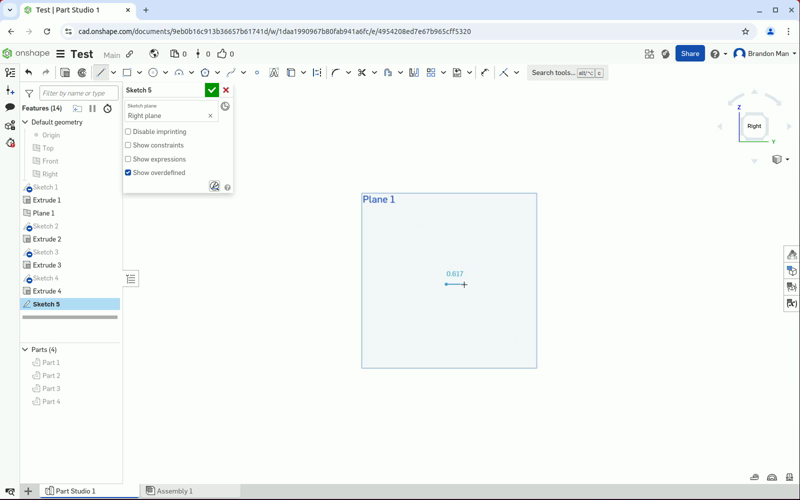
scroll(6)
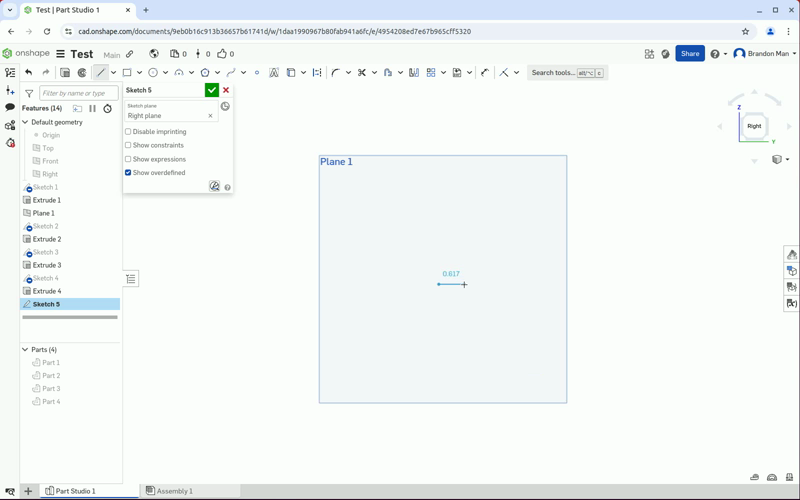
scroll(6)
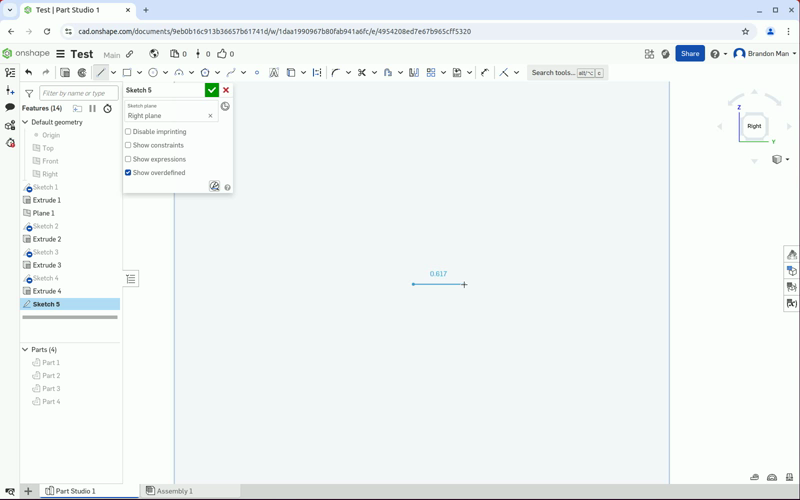
click(464, 284)
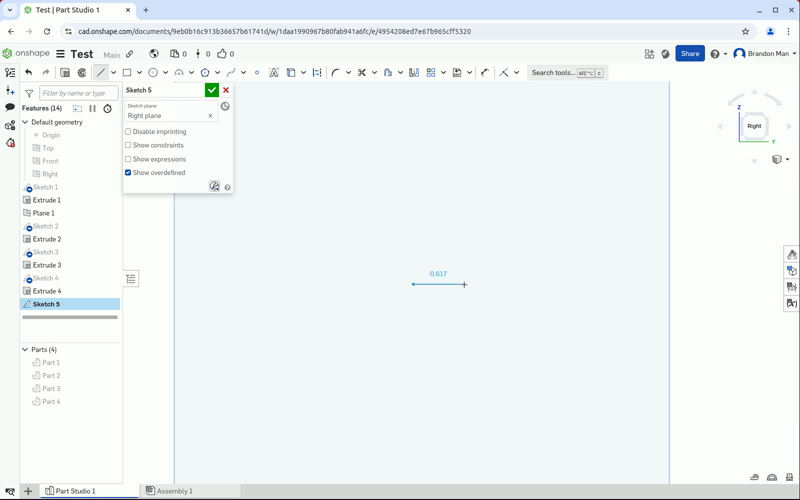
scroll(-6)
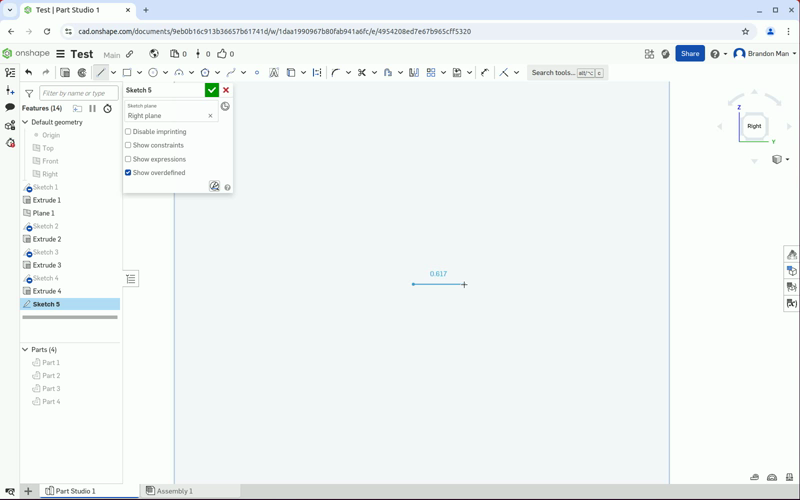
scroll(-6)
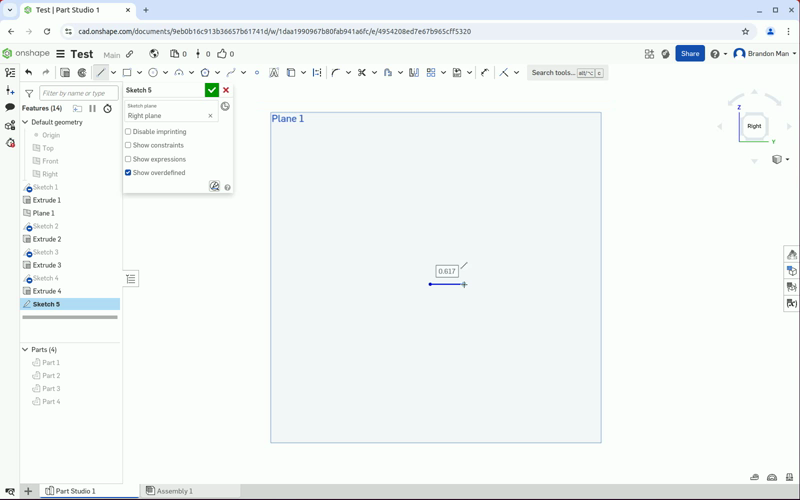
scroll(-6)
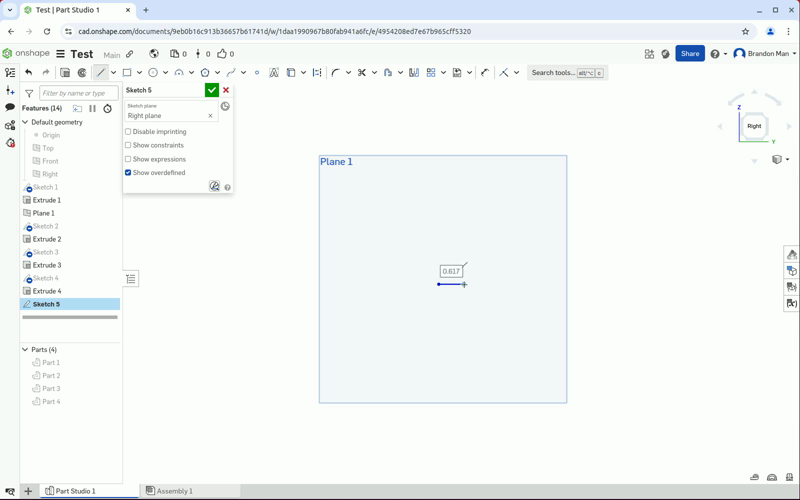
scroll(-6)
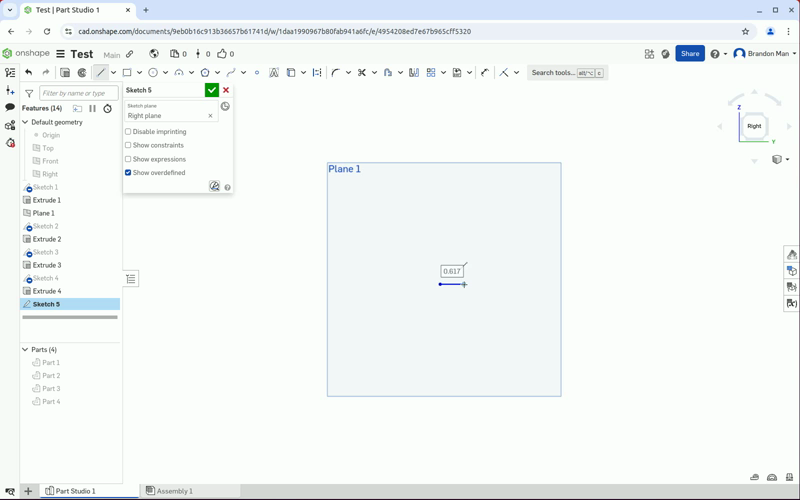
scroll(-6)
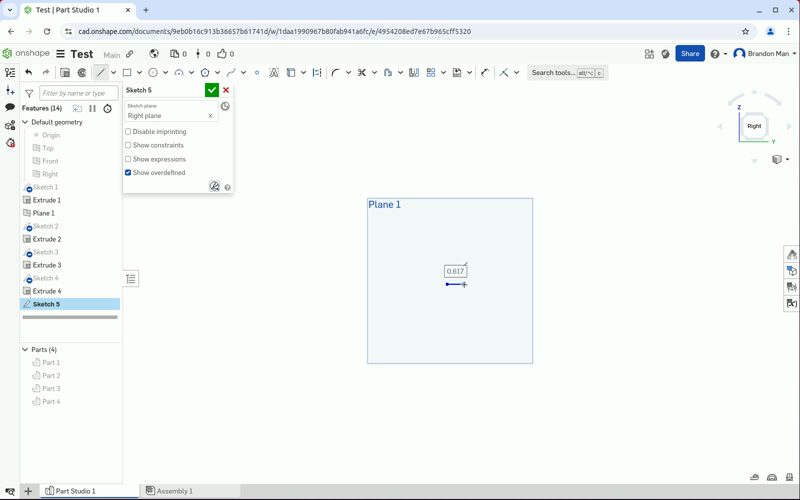
scroll(-6)
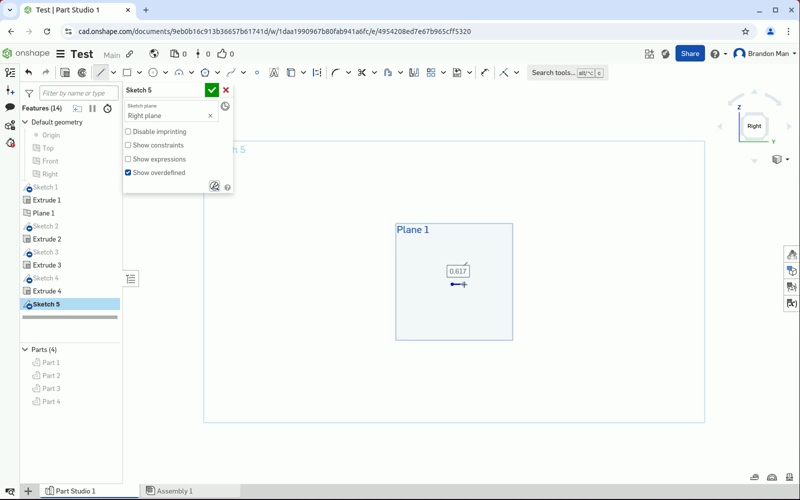
scroll(-6)
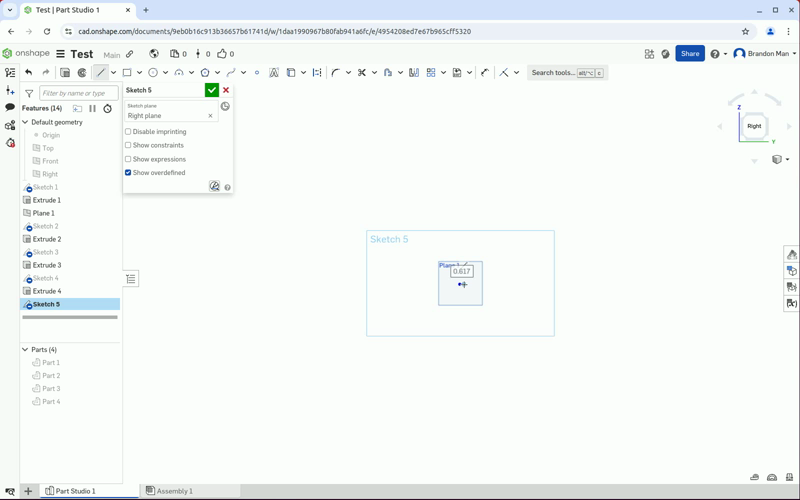
key_up(shift)
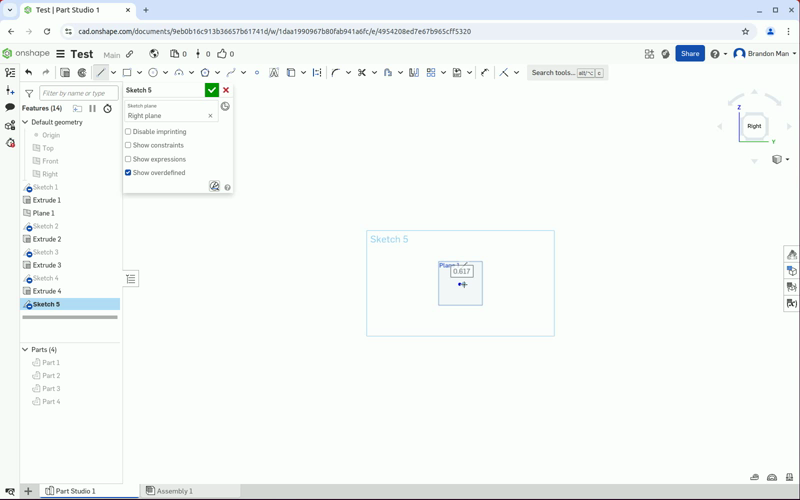
key_down(shift)
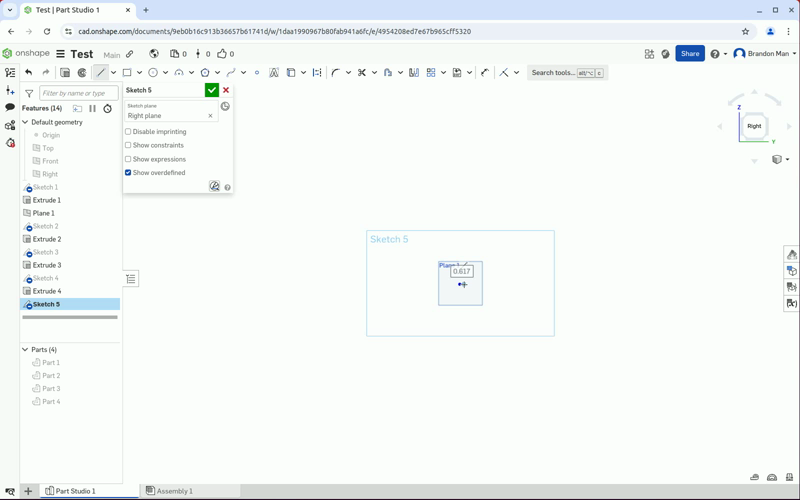
mouse_move(494, 284)
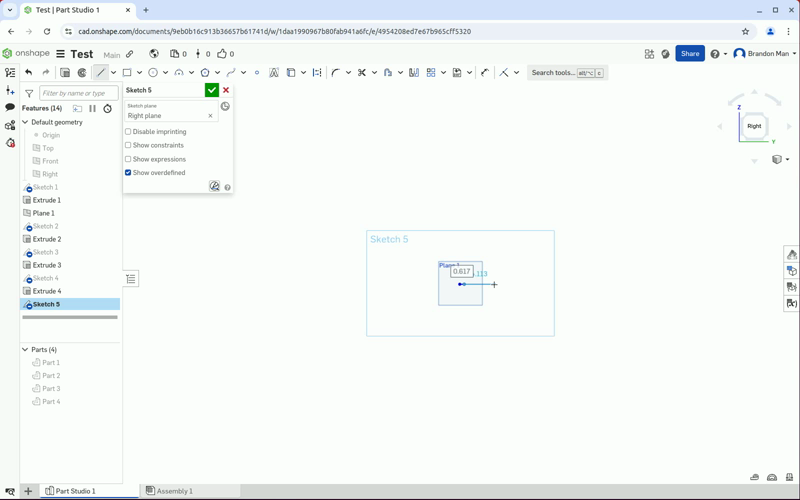
mouse_move(464, 279)
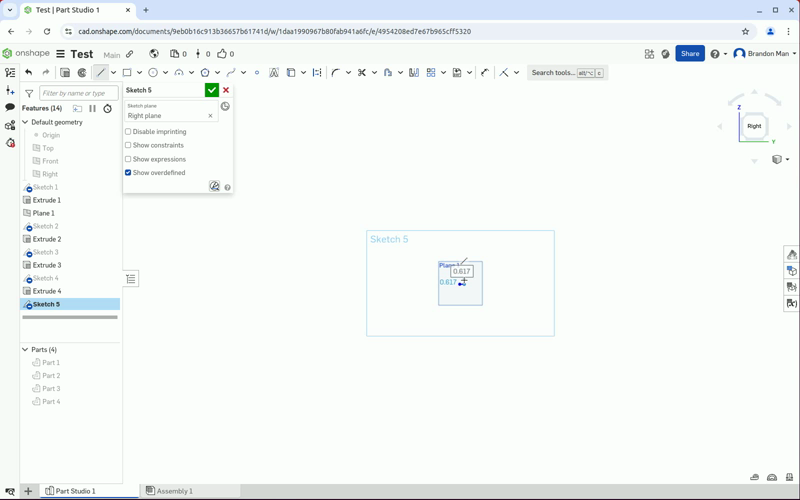
scroll(6)
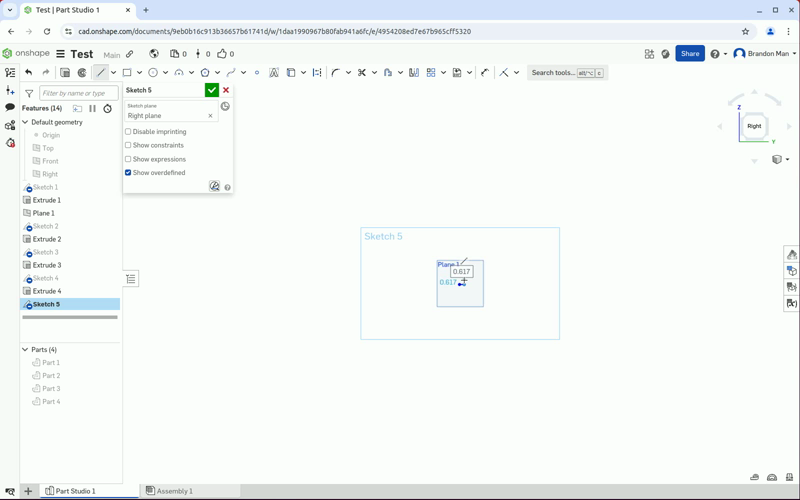
scroll(6)
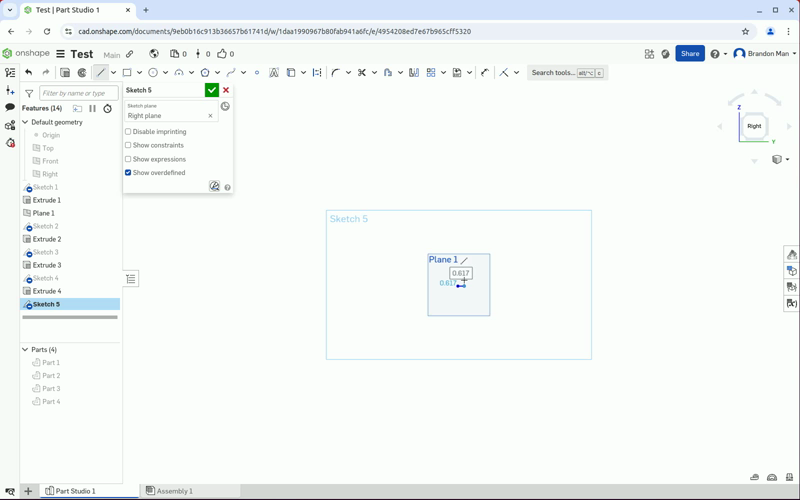
scroll(6)
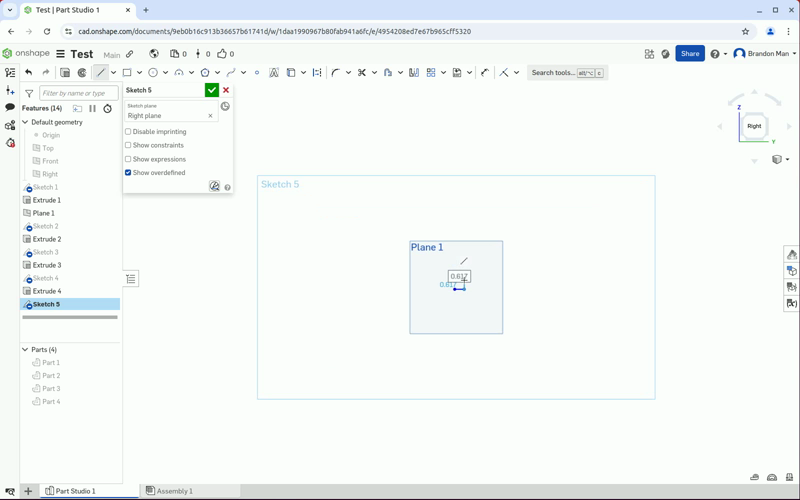
scroll(6)
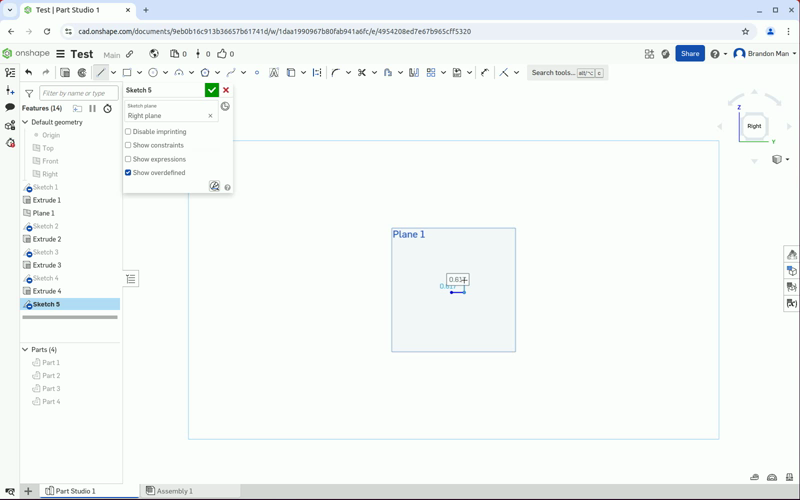
scroll(6)
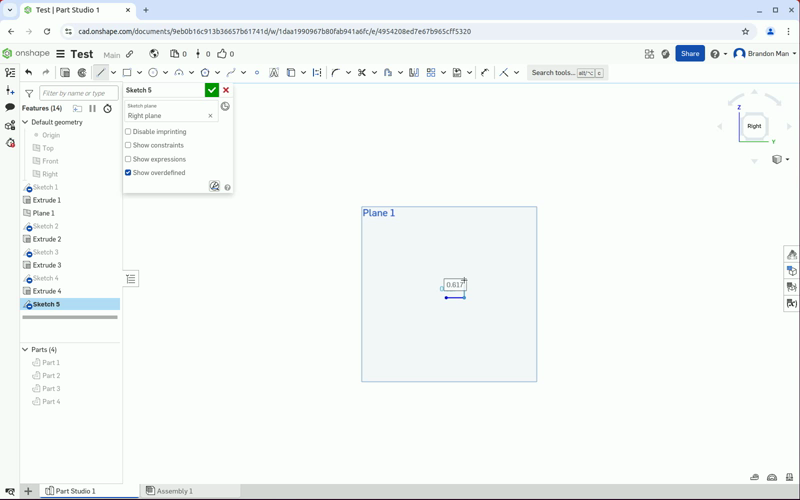
scroll(6)
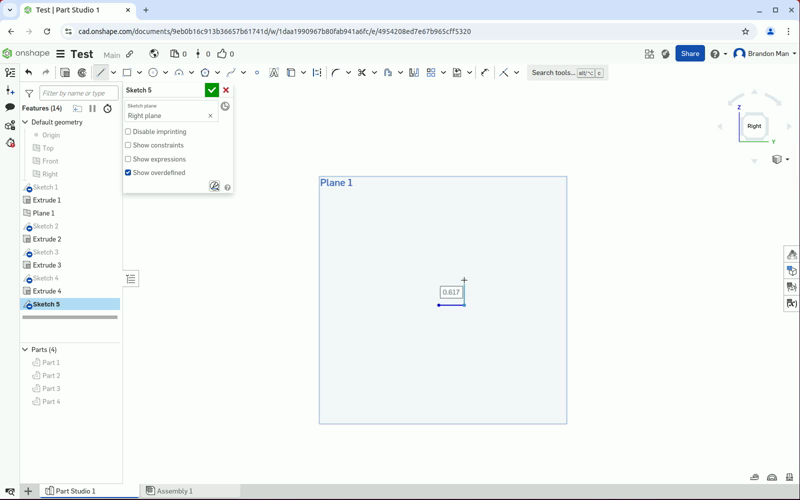
scroll(6)
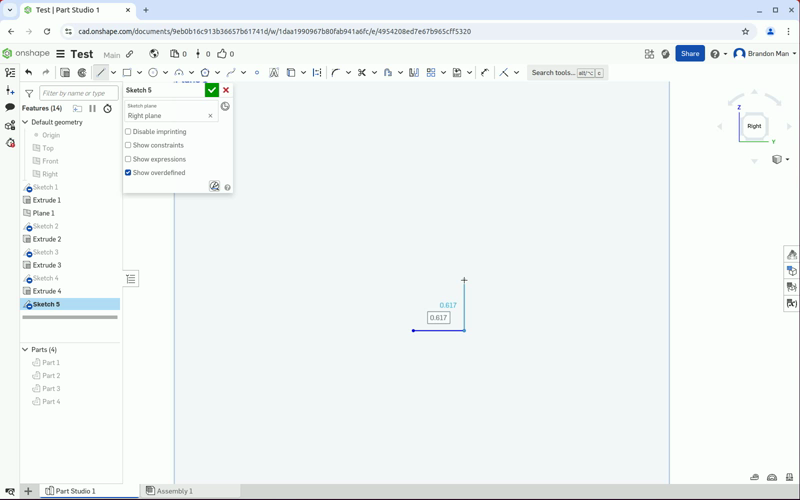
click(464, 279)
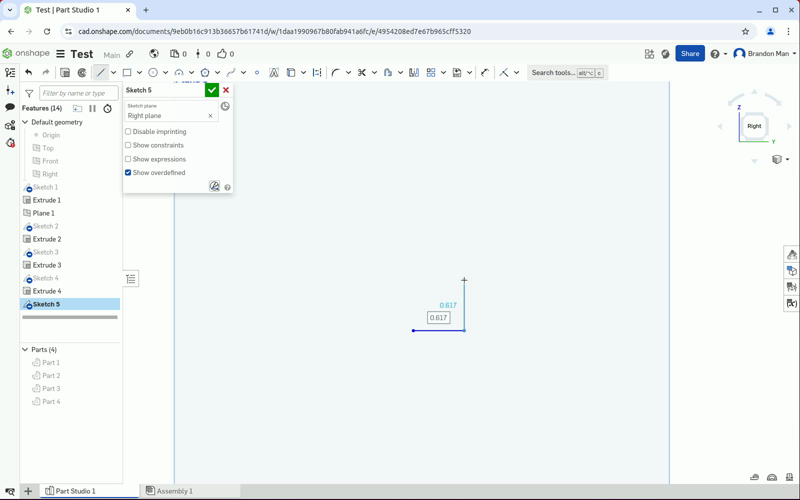
scroll(-6)
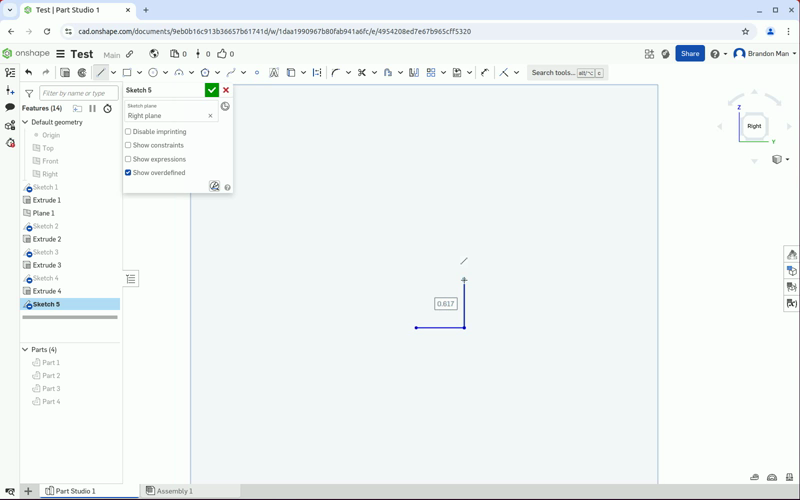
scroll(-6)
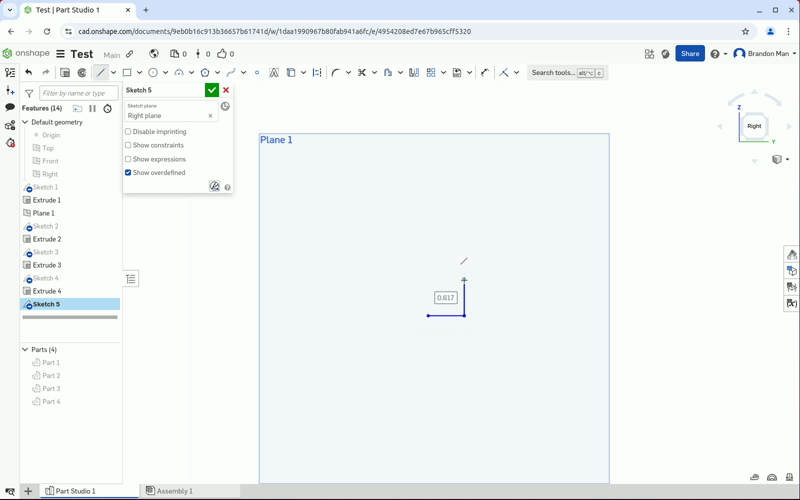
scroll(-6)
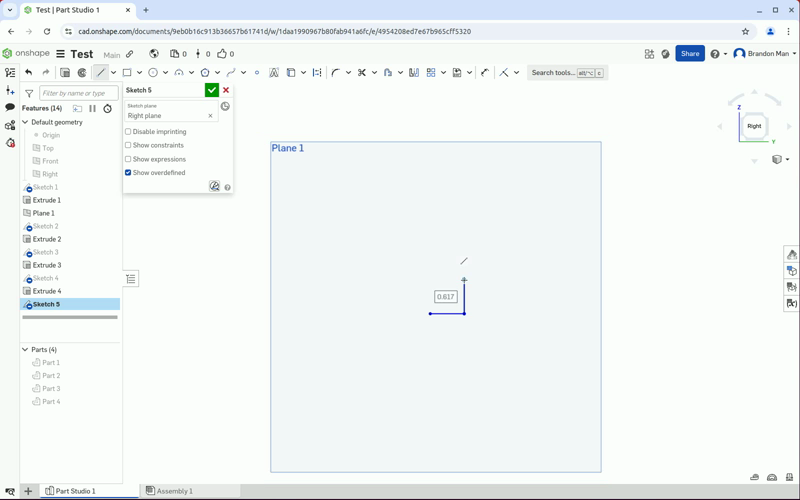
scroll(-6)
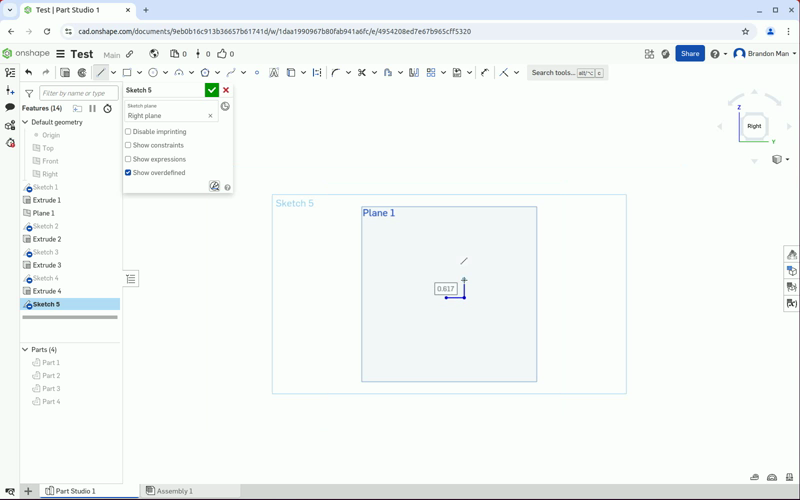
scroll(-6)
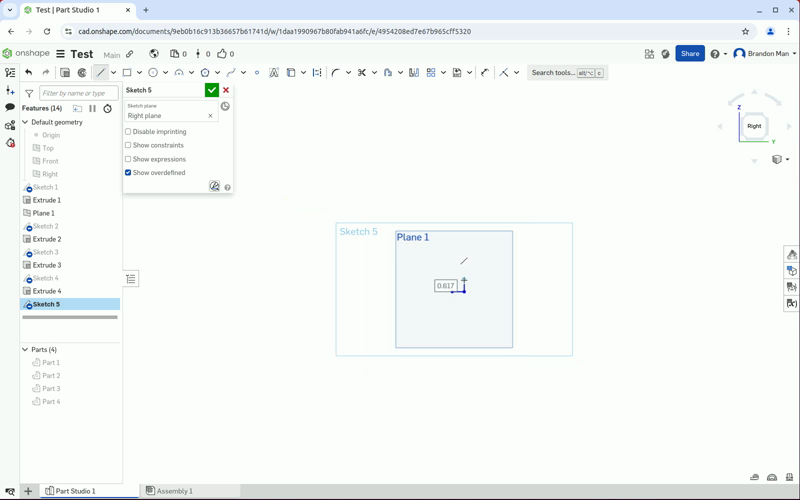
scroll(-6)
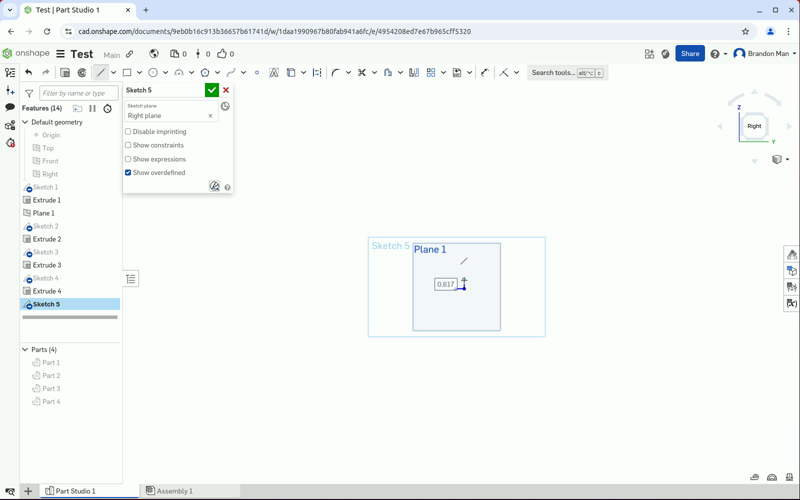
scroll(-6)
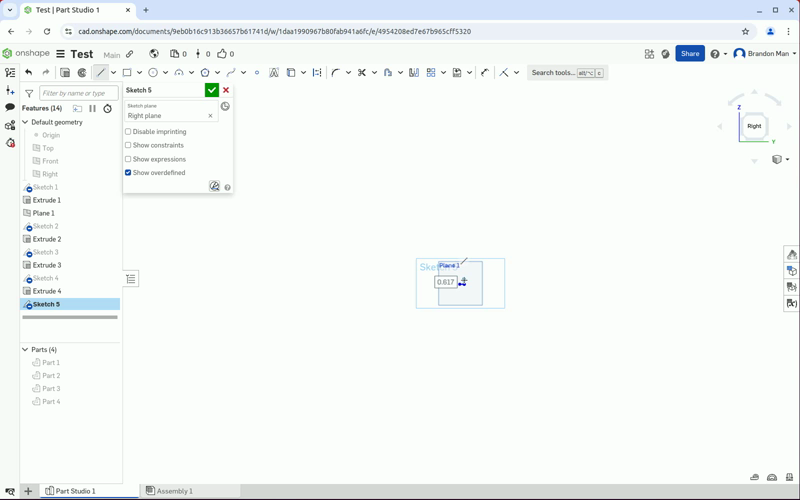
key_up(shift)
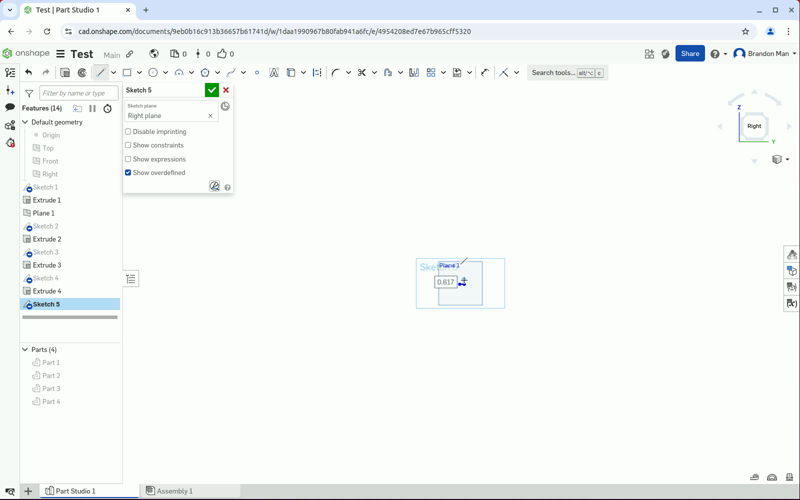
key_down(shift)
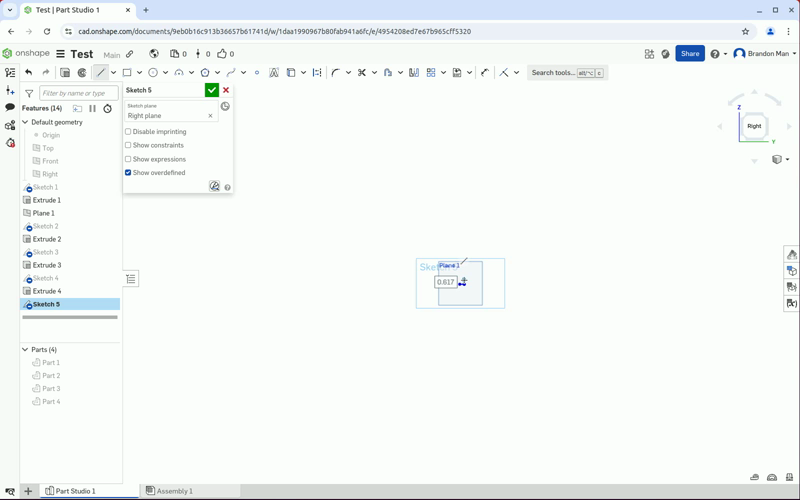
mouse_move(494, 279)
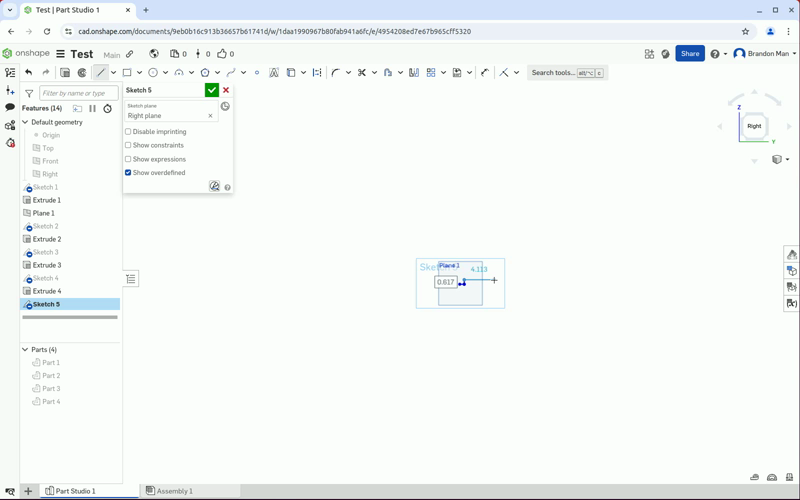
mouse_move(459, 279)
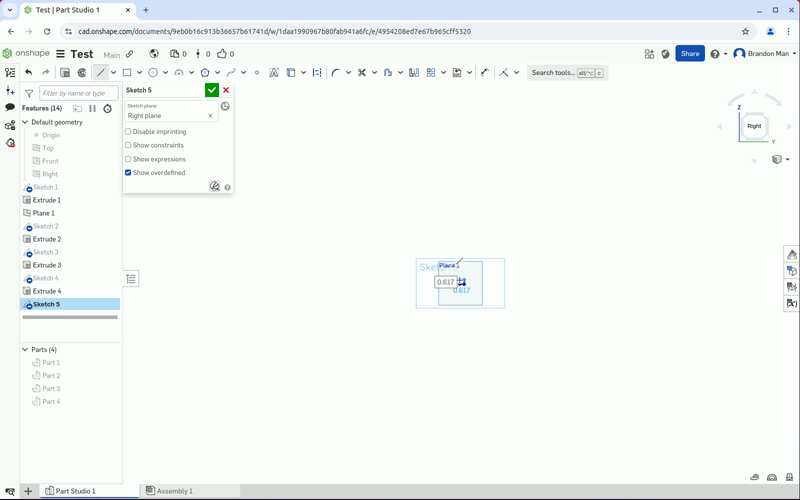
scroll(6)
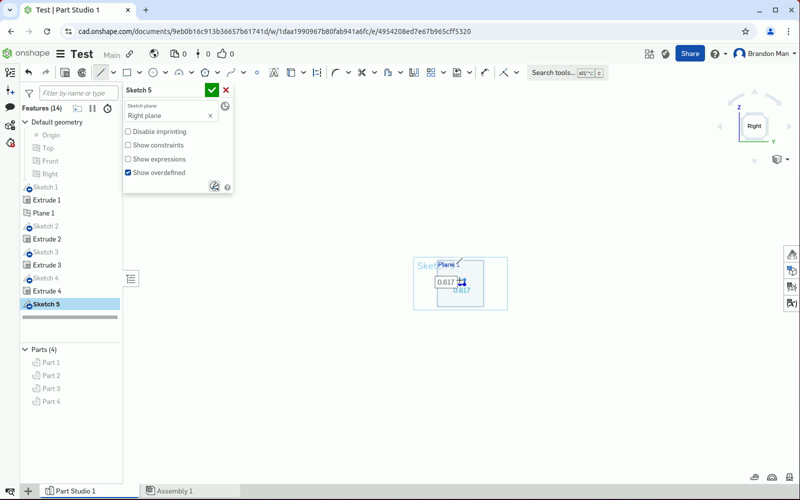
scroll(6)
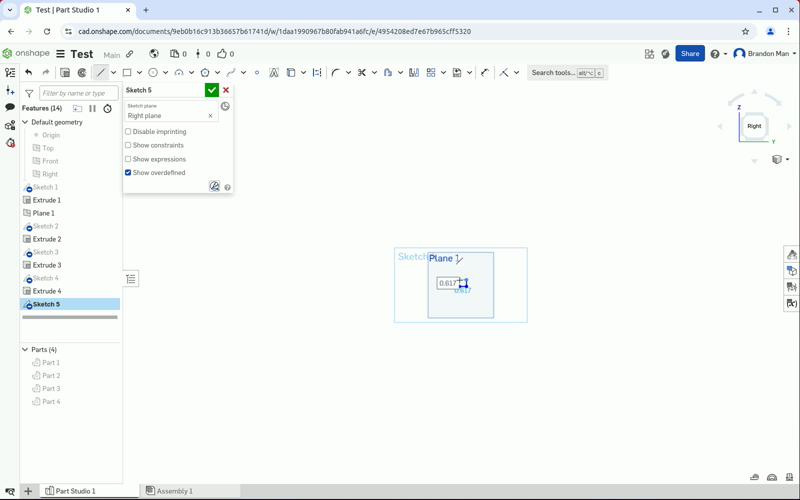
scroll(6)
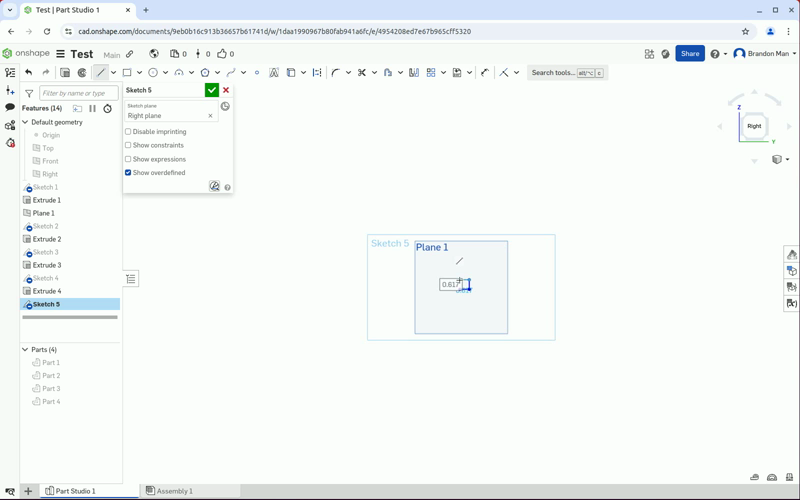
scroll(6)
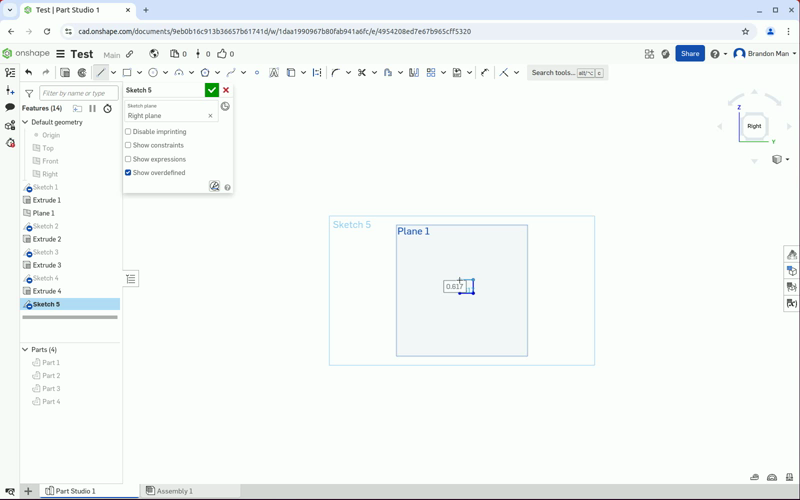
scroll(6)
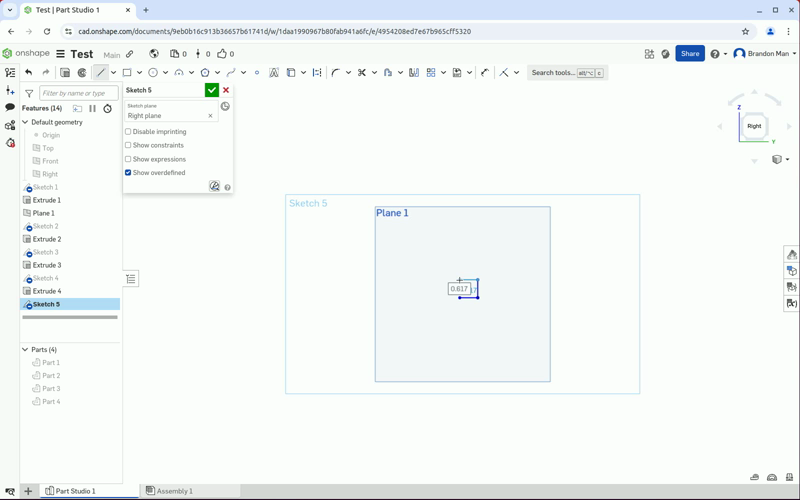
scroll(6)
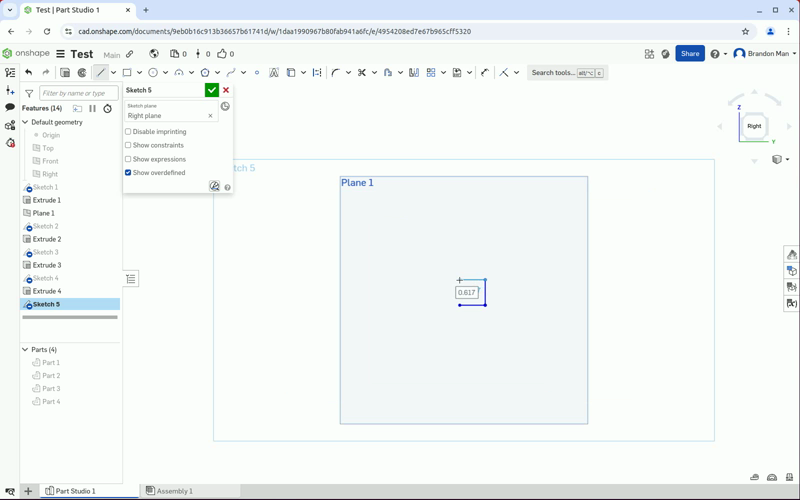
scroll(6)
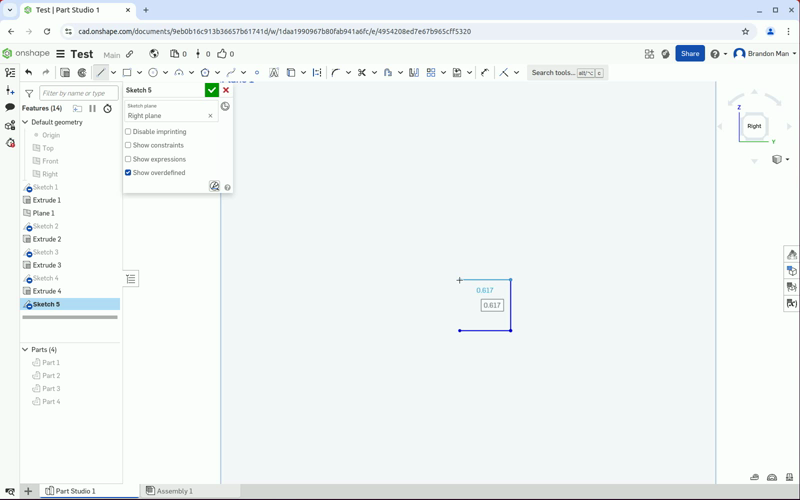
click(459, 279)
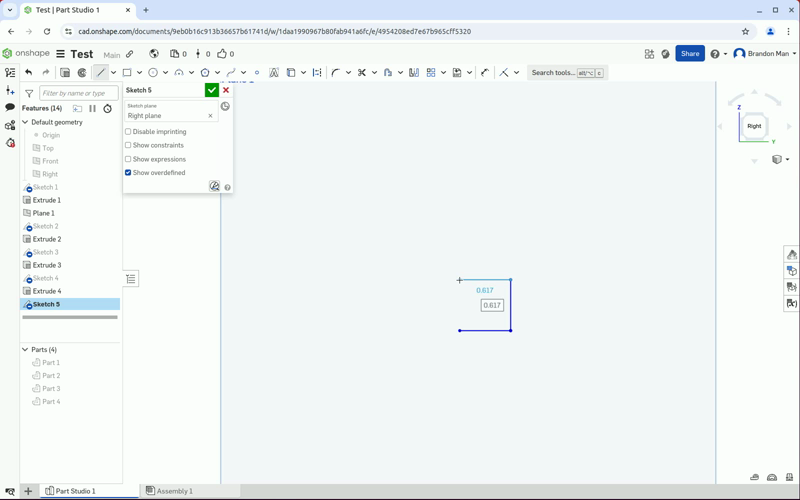
scroll(-6)
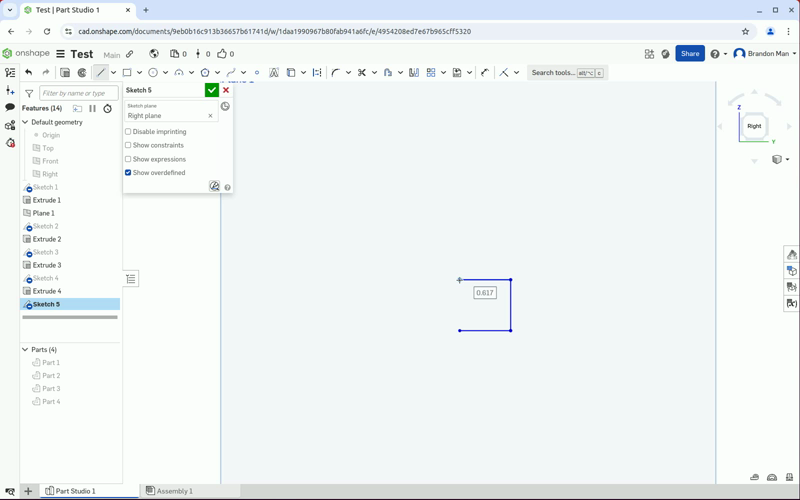
scroll(-6)
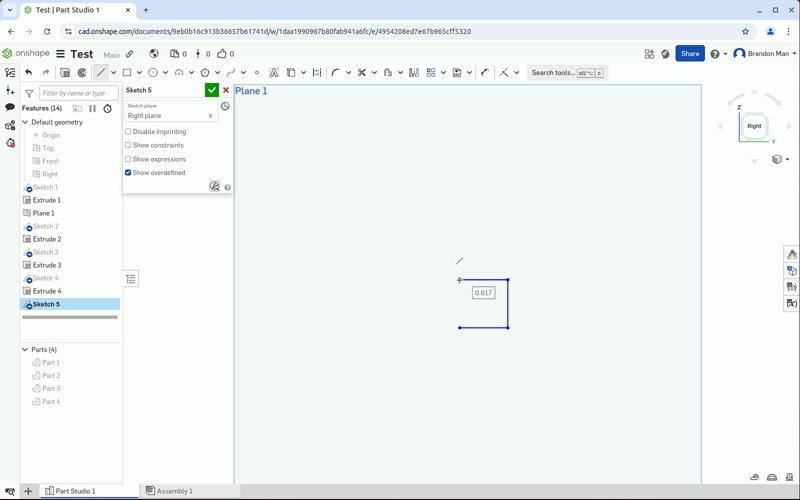
scroll(-6)
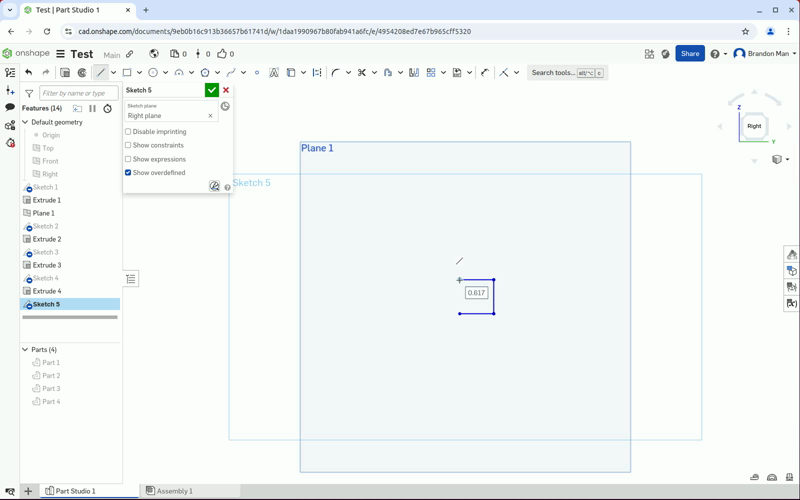
scroll(-6)
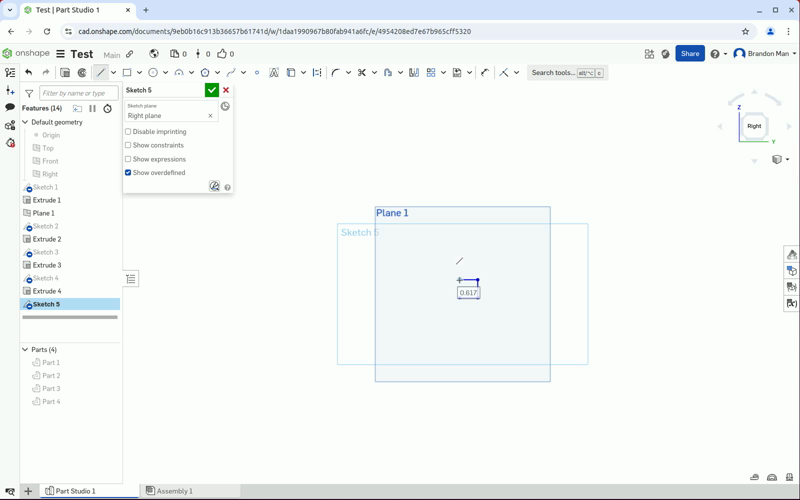
scroll(-6)
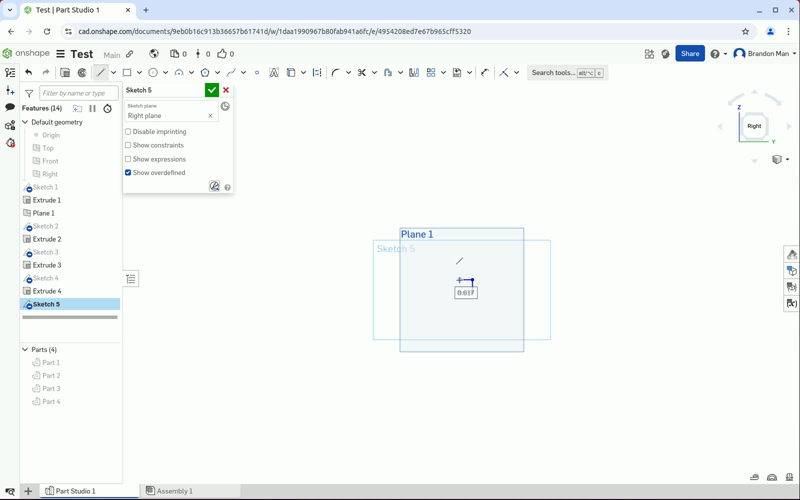
scroll(-6)
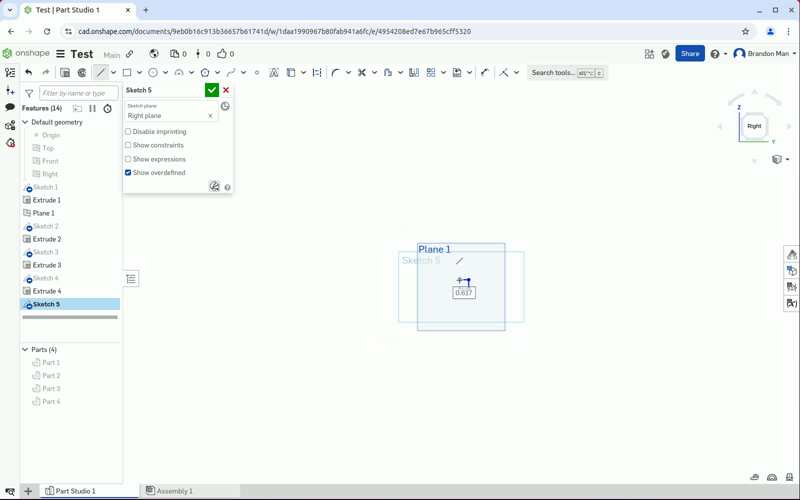
scroll(-6)
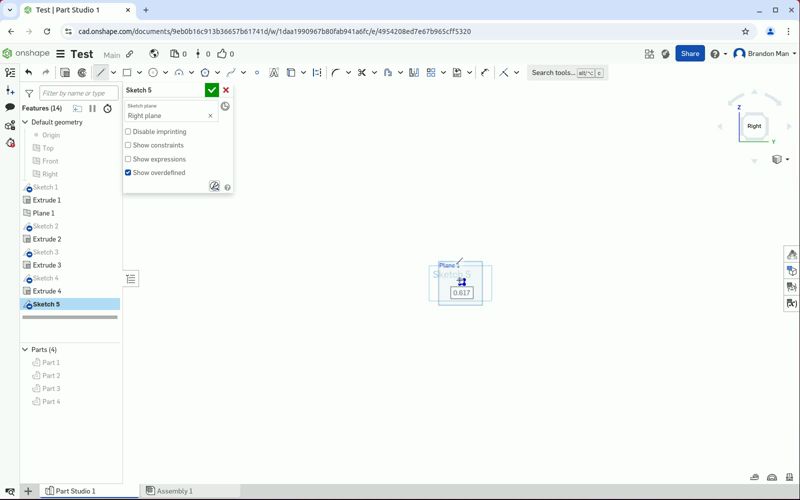
key_up(shift)
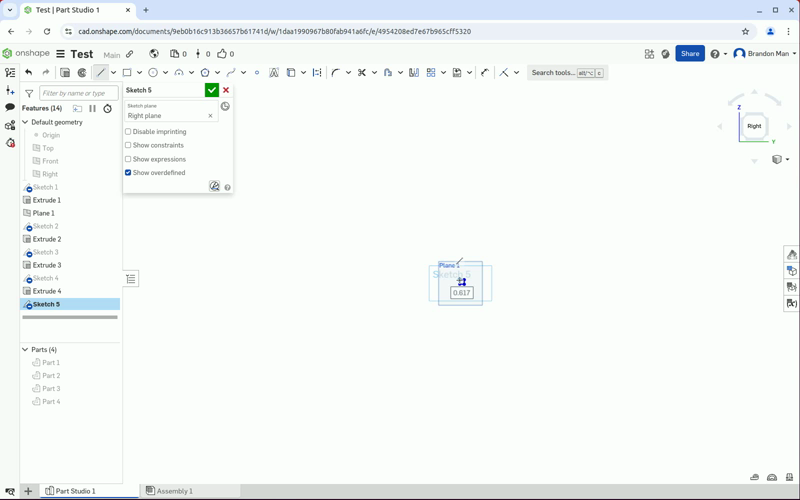
mouse_move(489, 279)
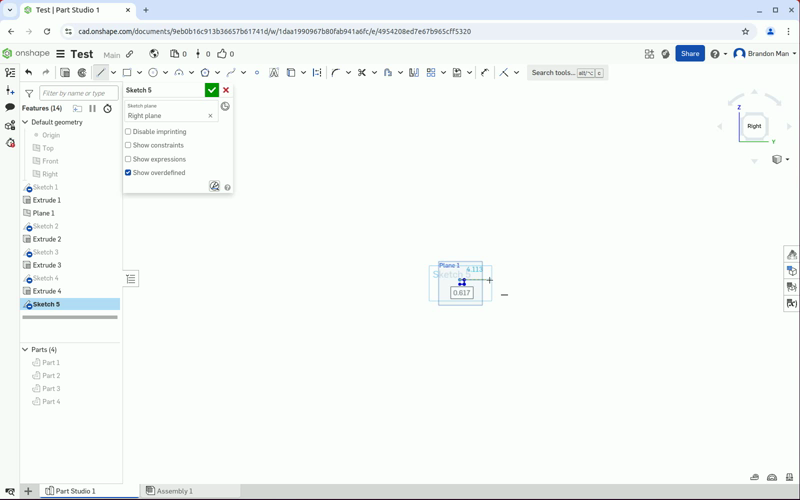
key_down(shift)
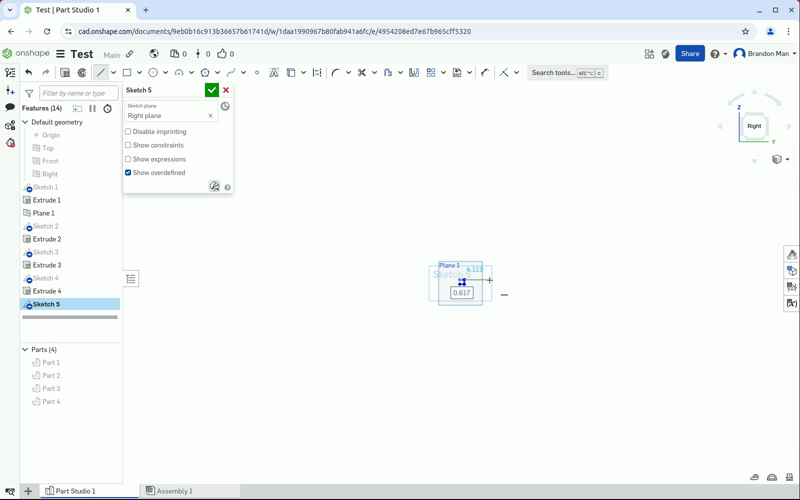
mouse_move(459, 284)
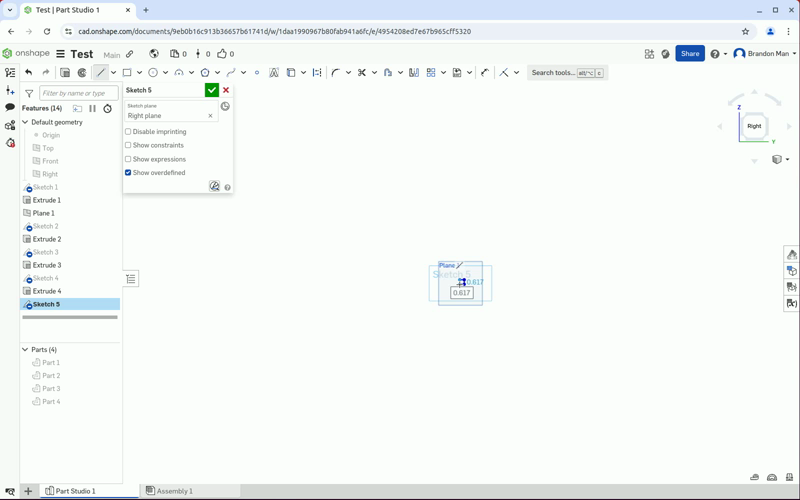
scroll(6)
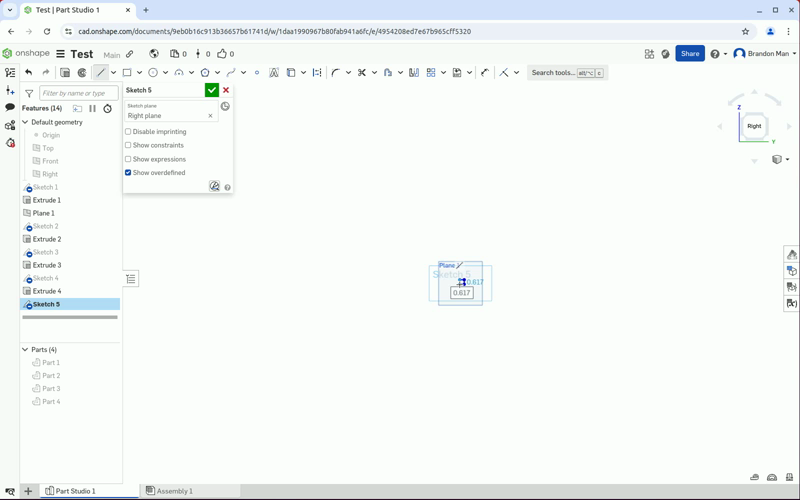
scroll(6)
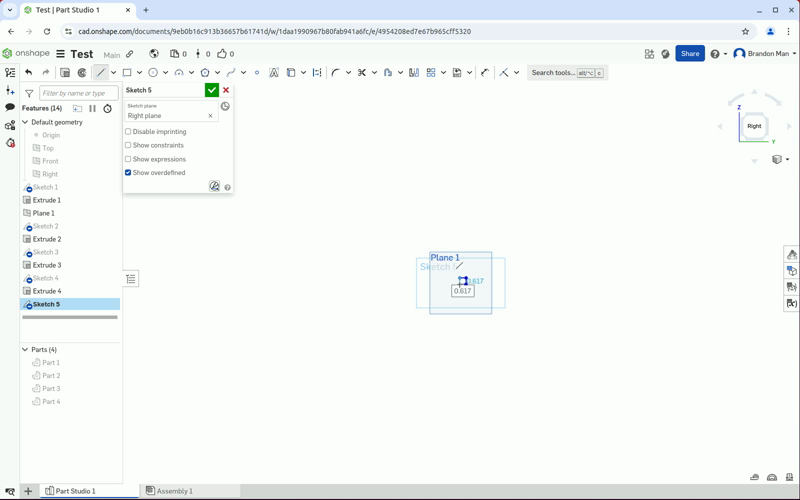
scroll(6)
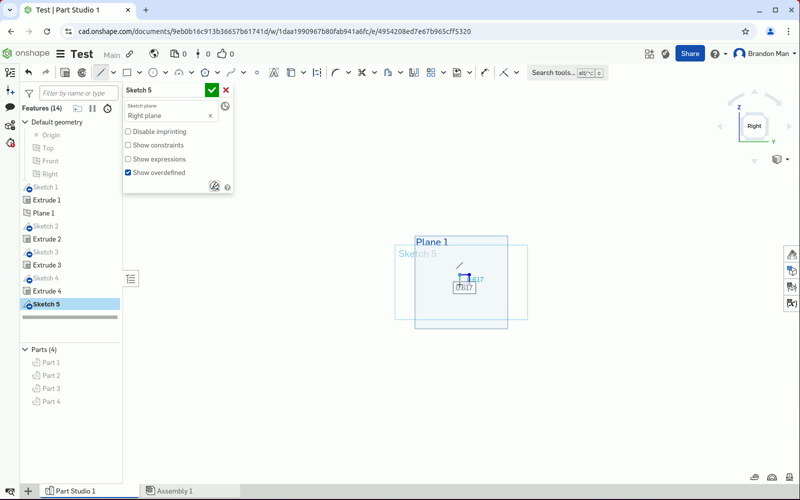
scroll(6)
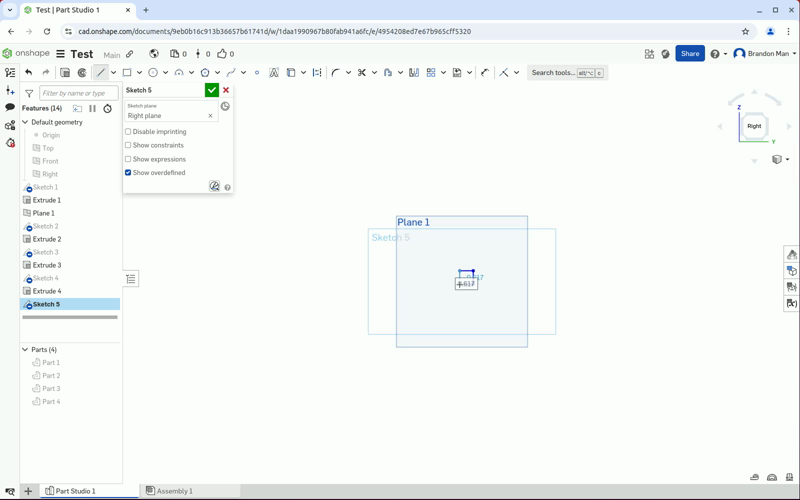
scroll(6)
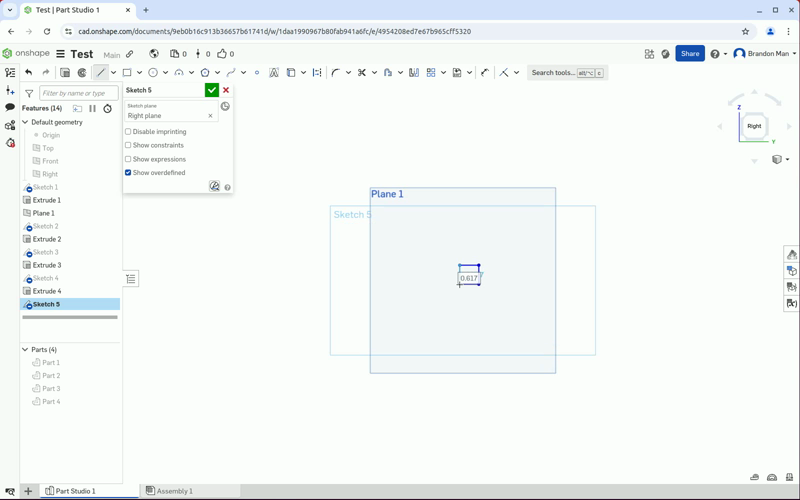
scroll(6)
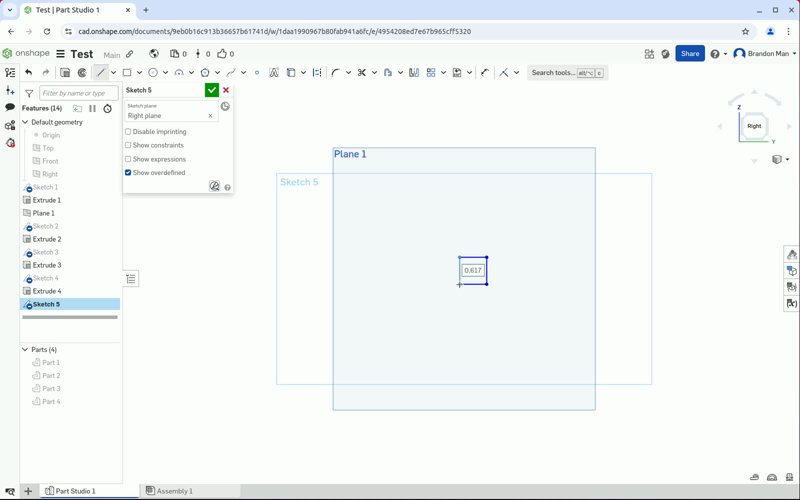
scroll(6)
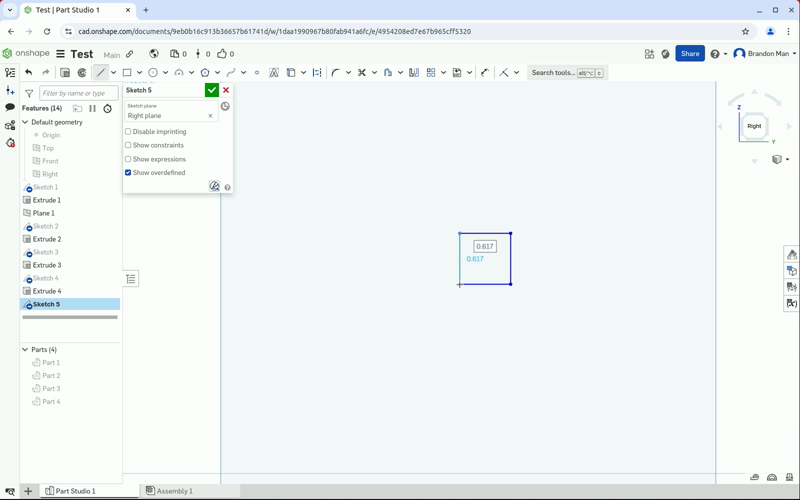
key_up(shift)
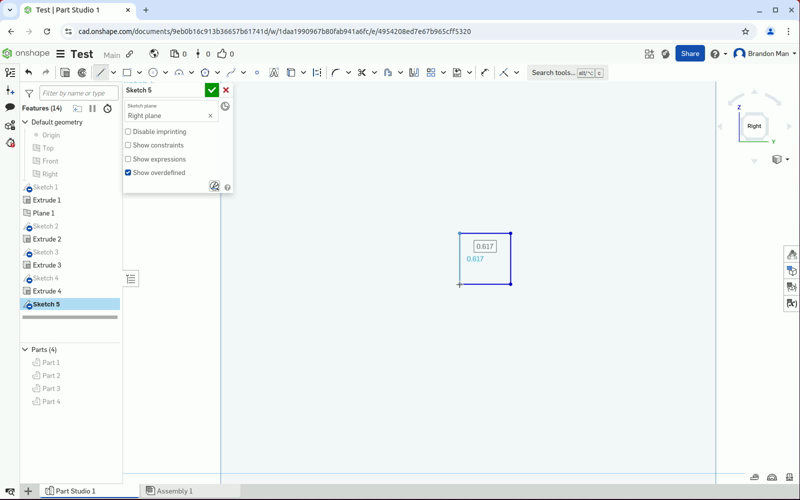
click(459, 284)
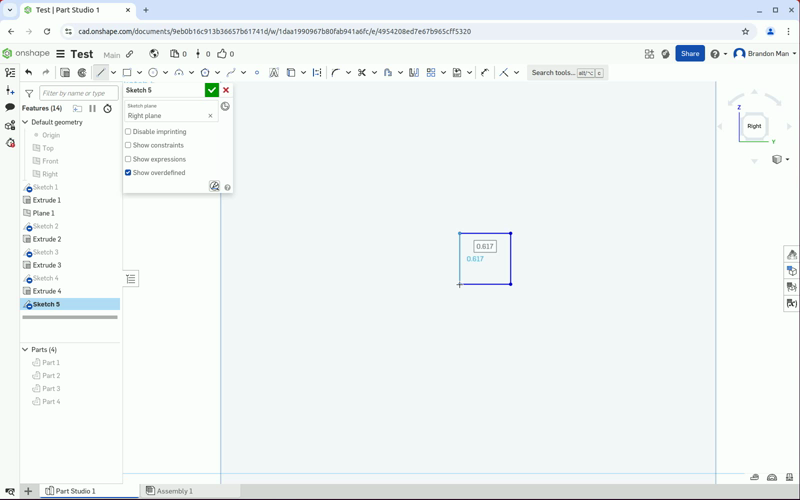
scroll(-6)
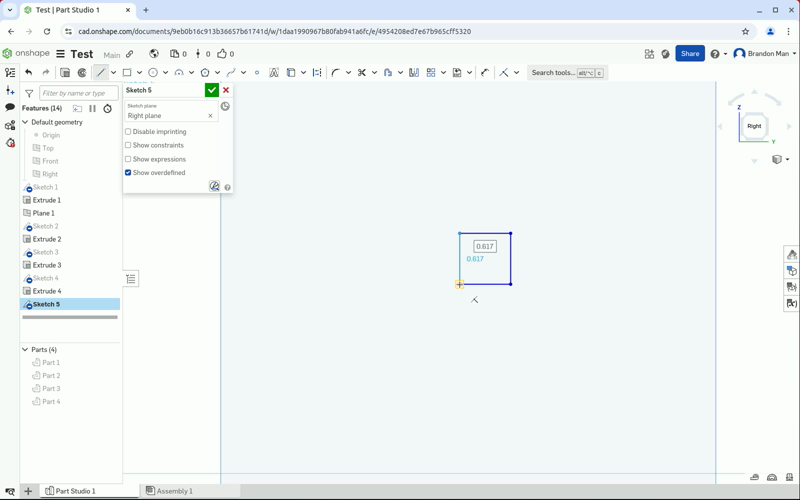
scroll(-6)
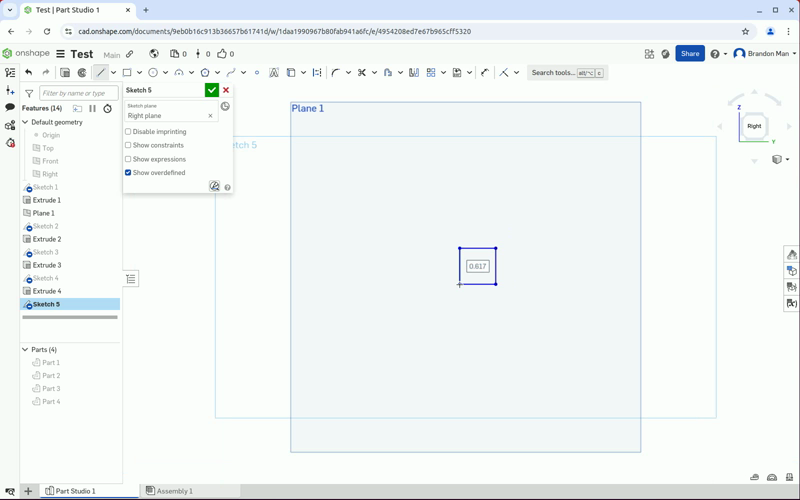
scroll(-6)
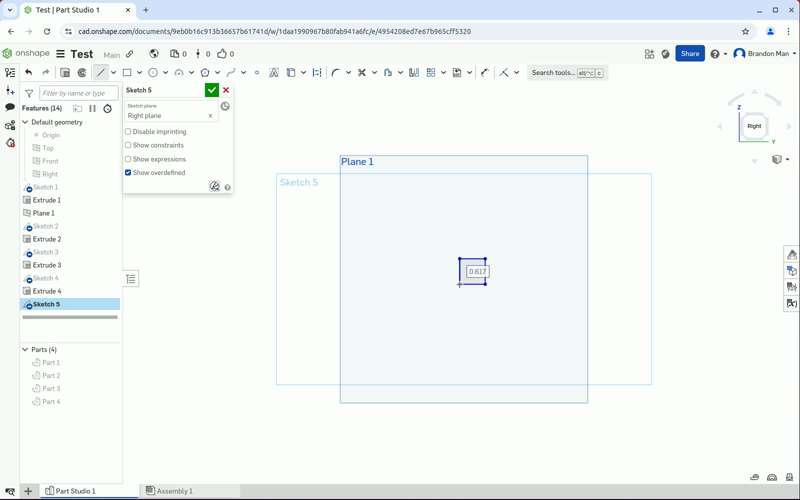
scroll(-6)
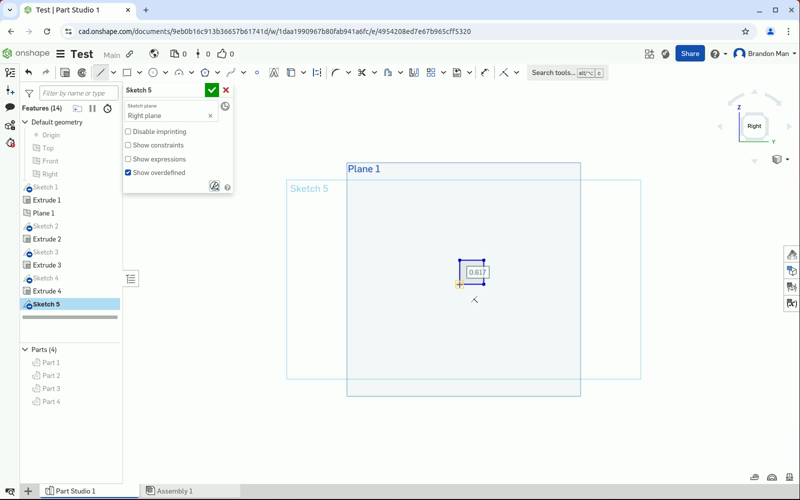
scroll(-6)
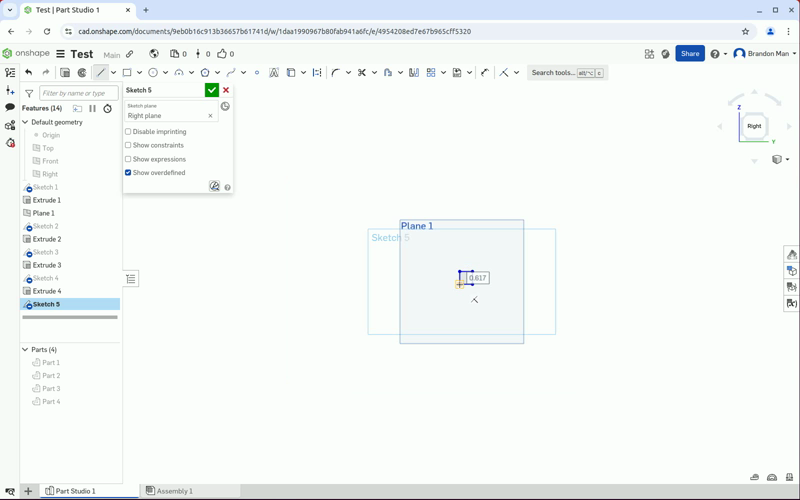
scroll(-6)
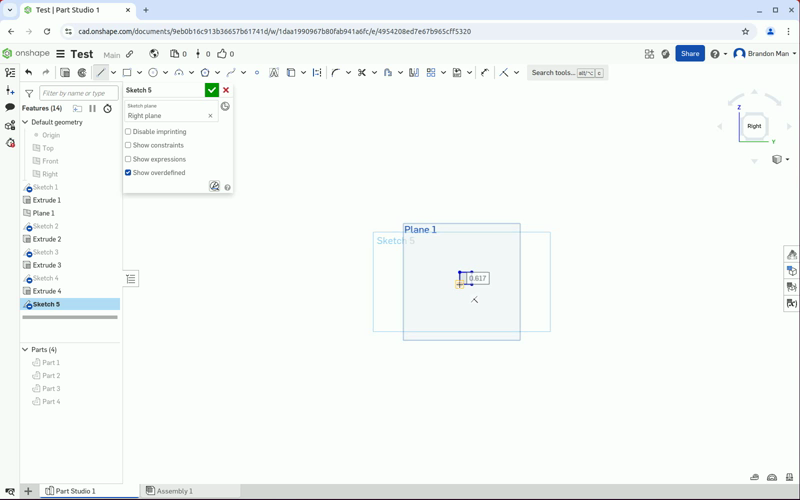
scroll(-6)
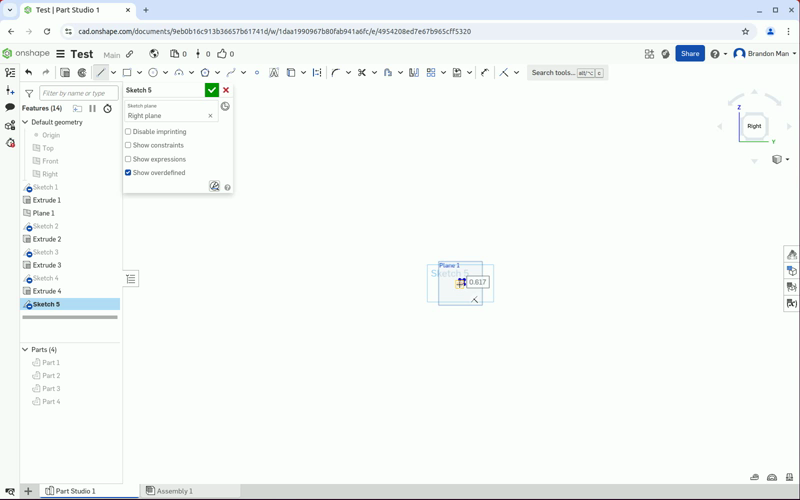
key(esc)
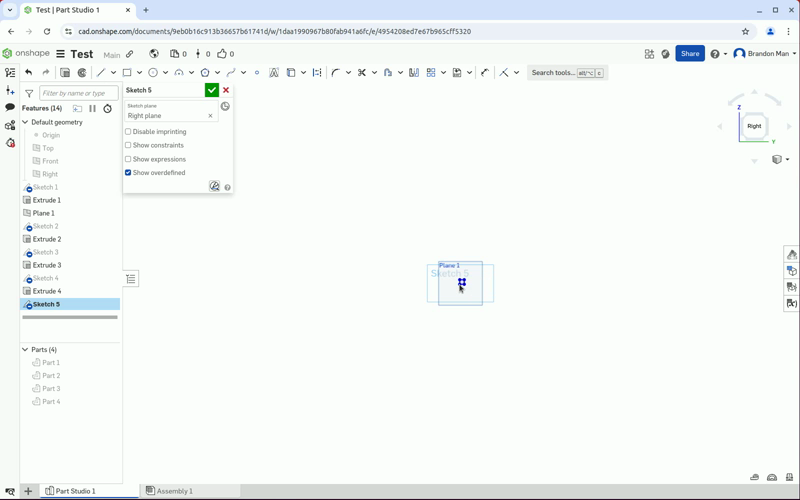
mouse_move(460, 283)
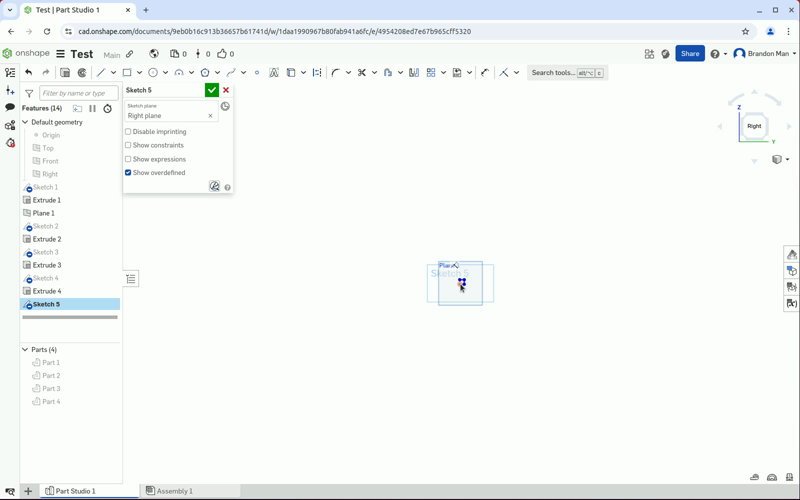
scroll(6)
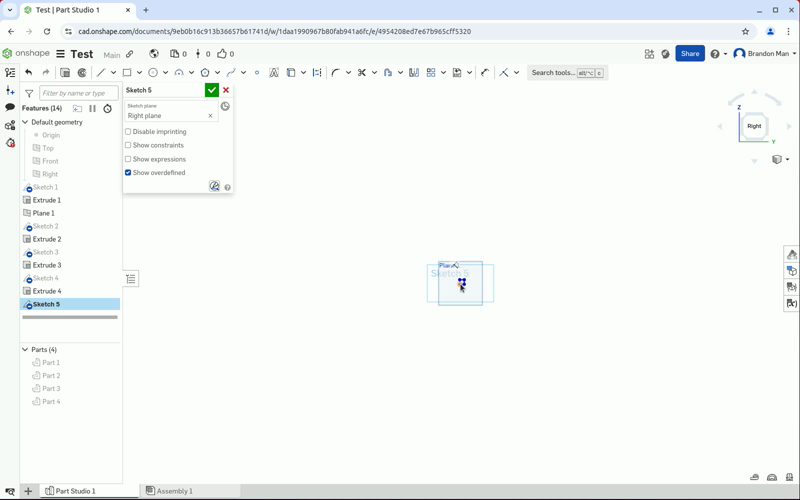
scroll(6)
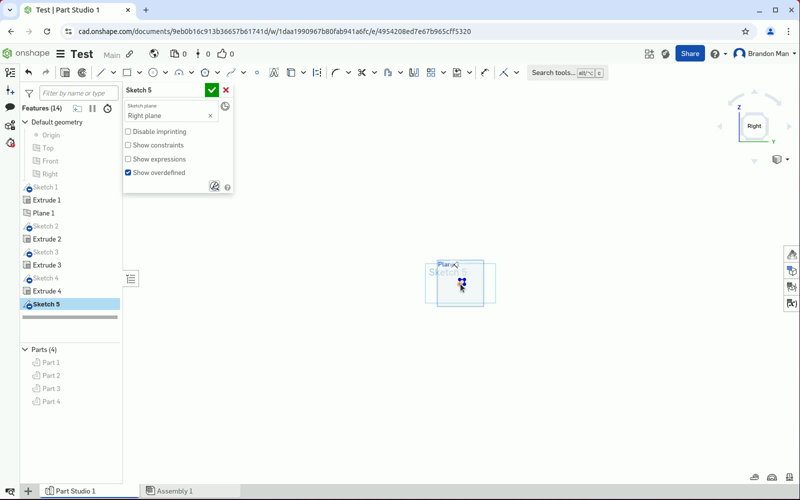
scroll(6)
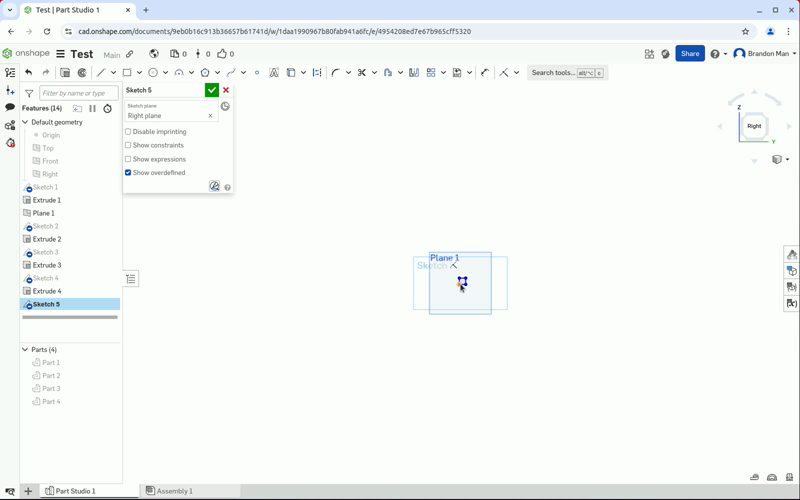
scroll(6)
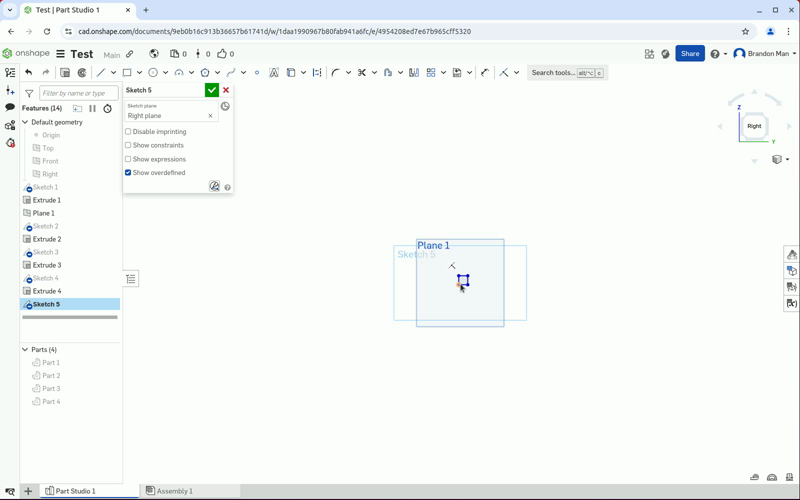
scroll(6)
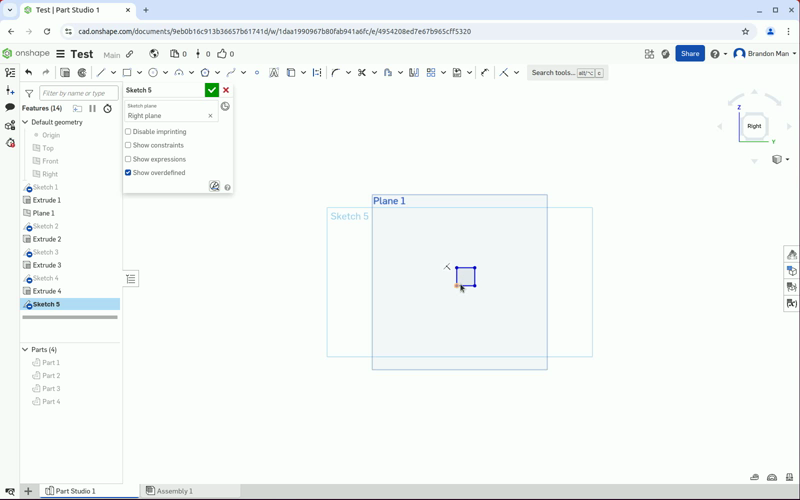
scroll(6)
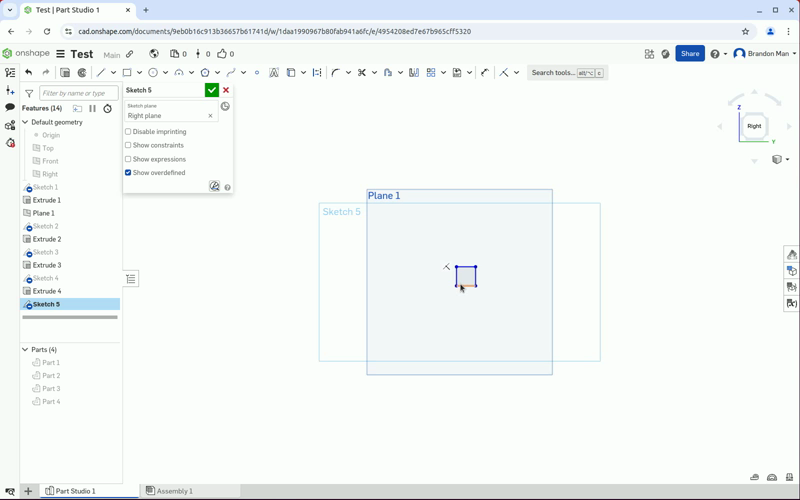
scroll(6)
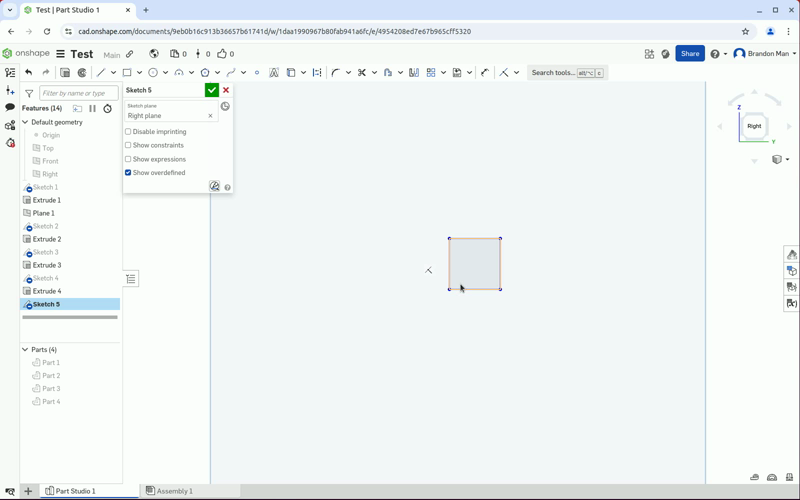
click(460, 283)
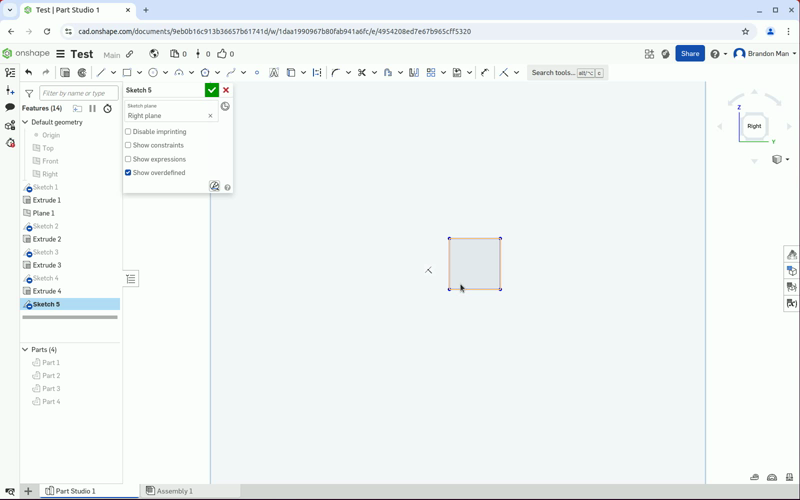
scroll(-6)
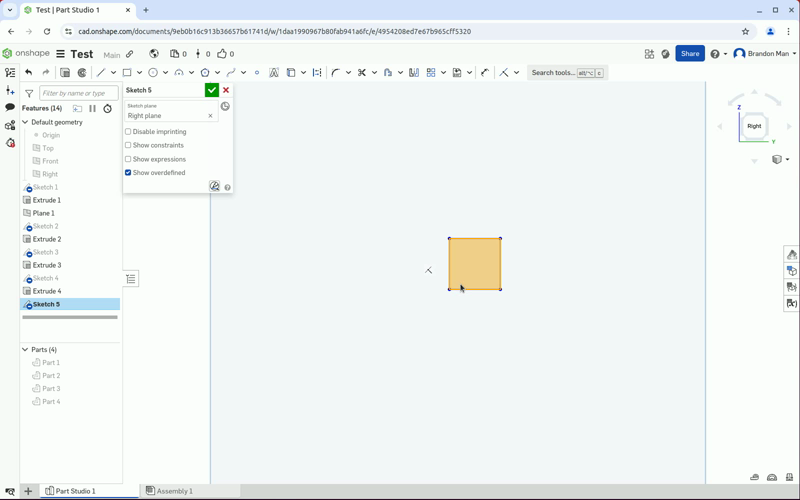
scroll(-6)
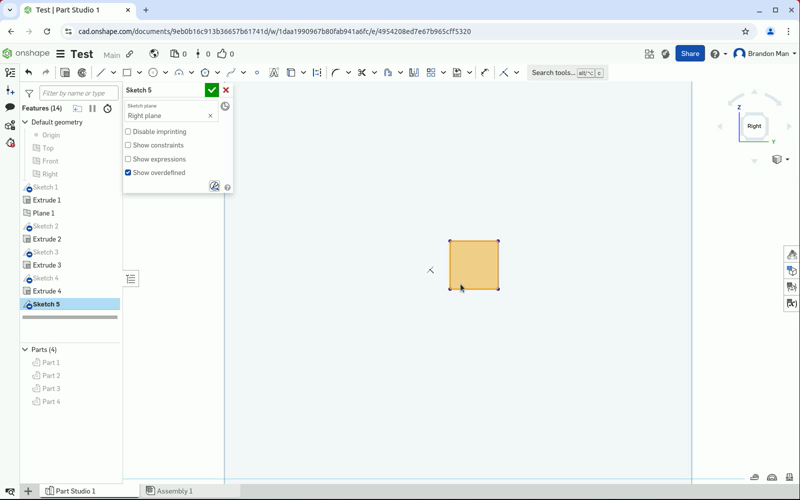
scroll(-6)
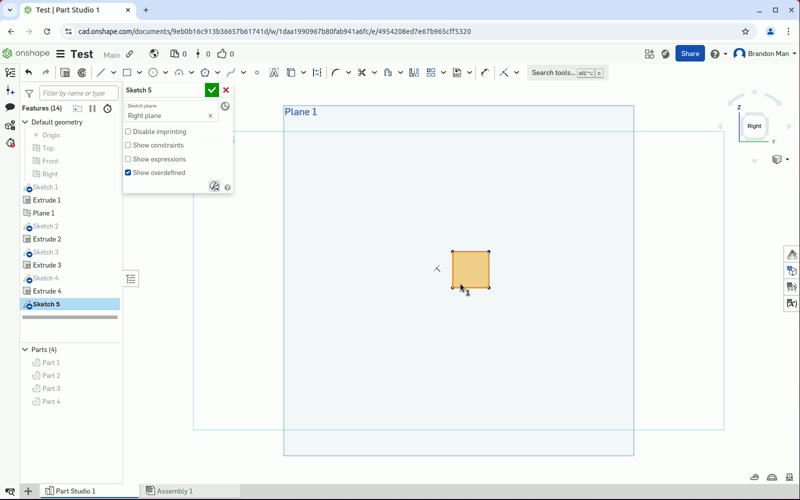
scroll(-6)
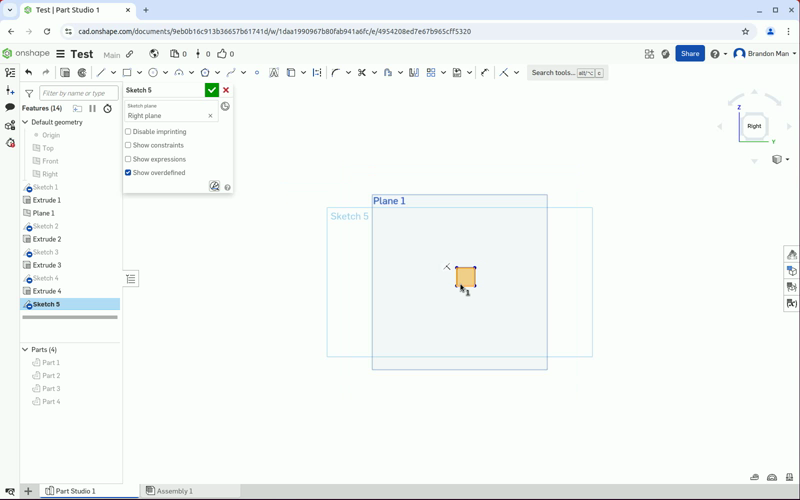
scroll(-6)
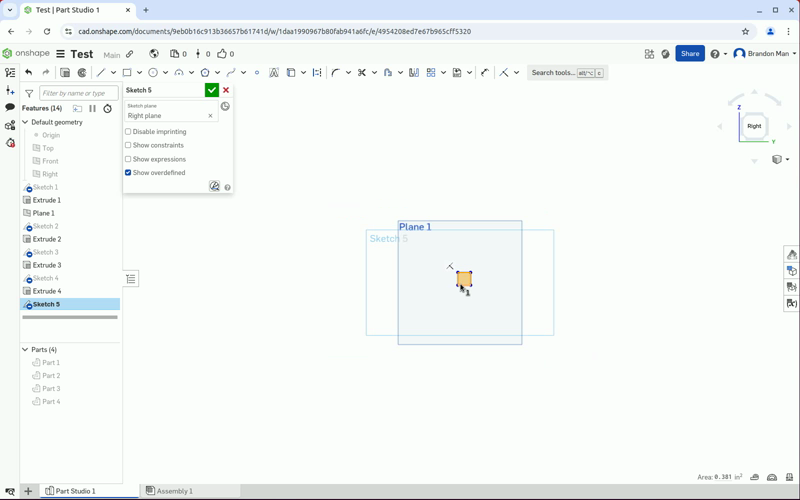
scroll(-6)
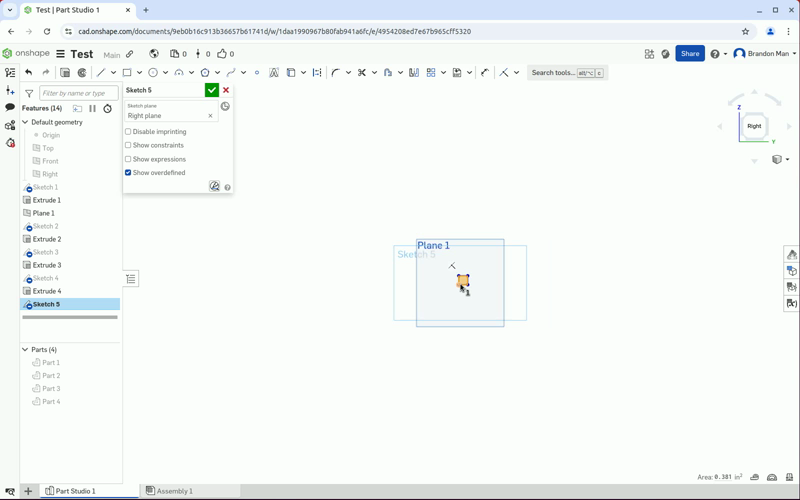
scroll(-6)
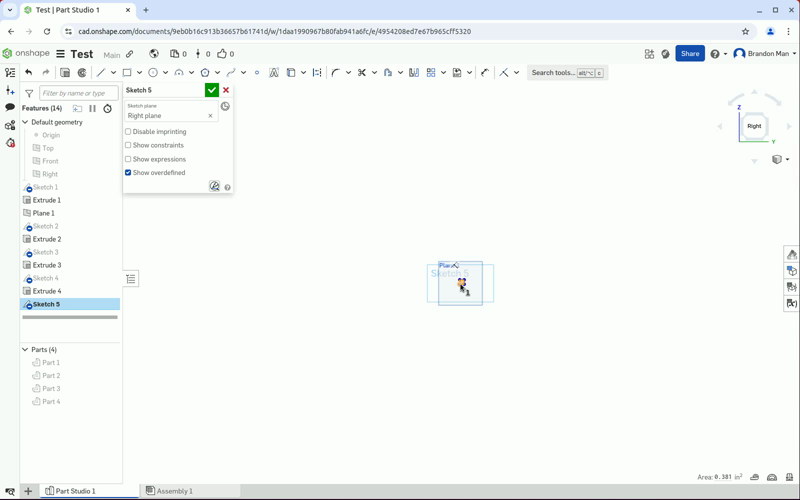
mouse_move(73, 352)
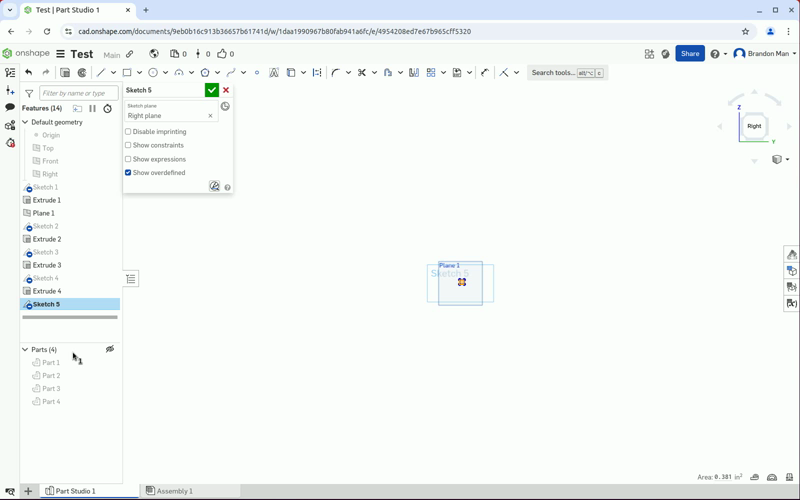
key(shift+y)
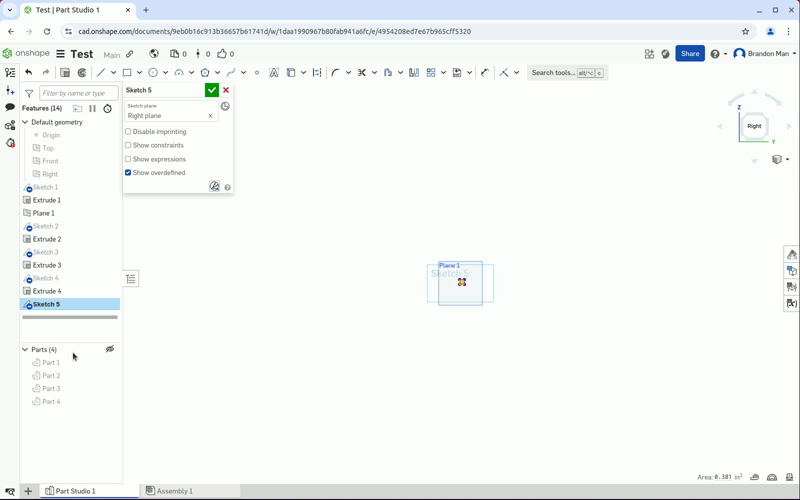
key(shift+e)
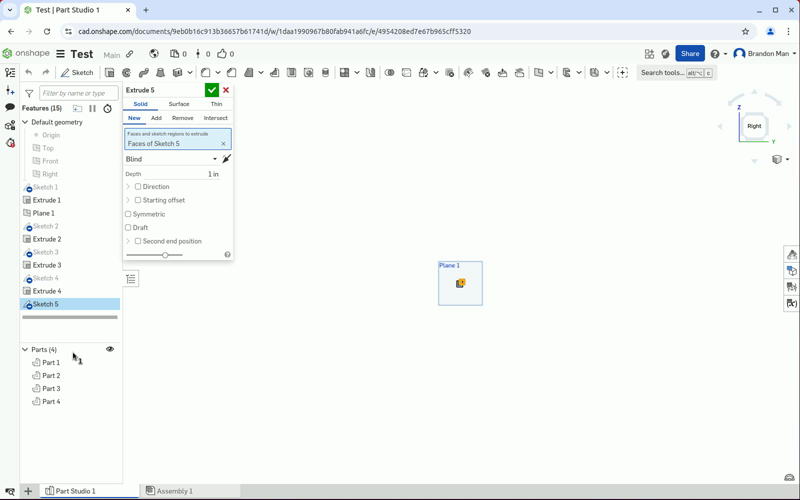
mouse_move(143, 106)
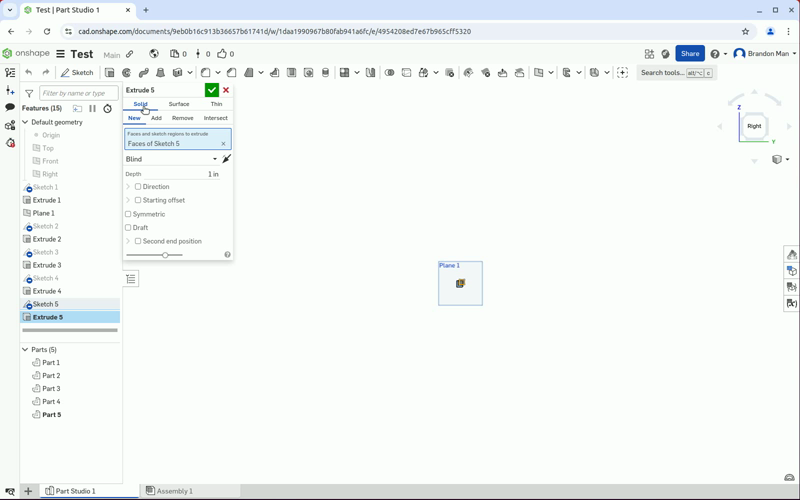
click(143, 106)
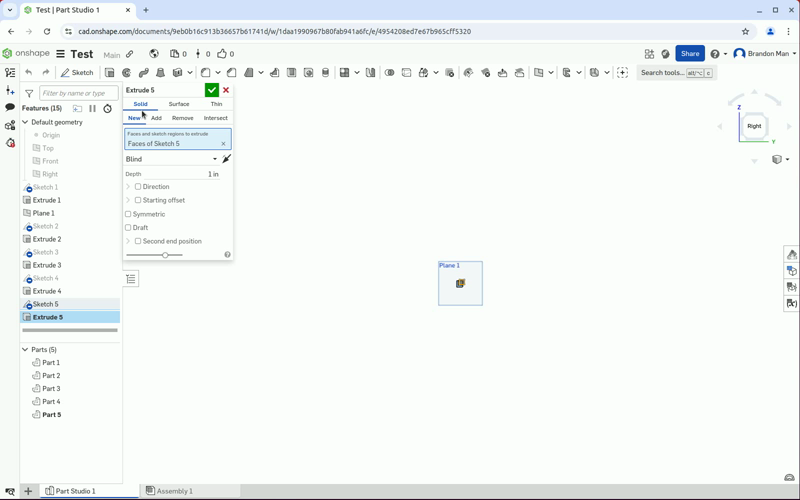
mouse_move(137, 120)
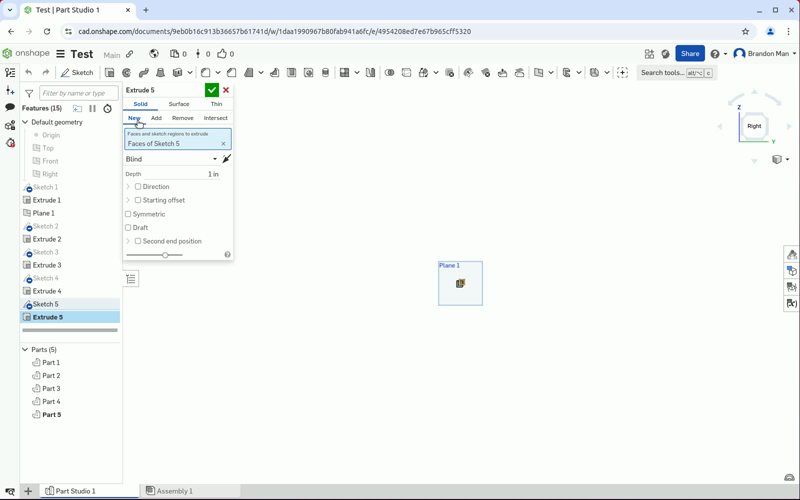
click(137, 120)
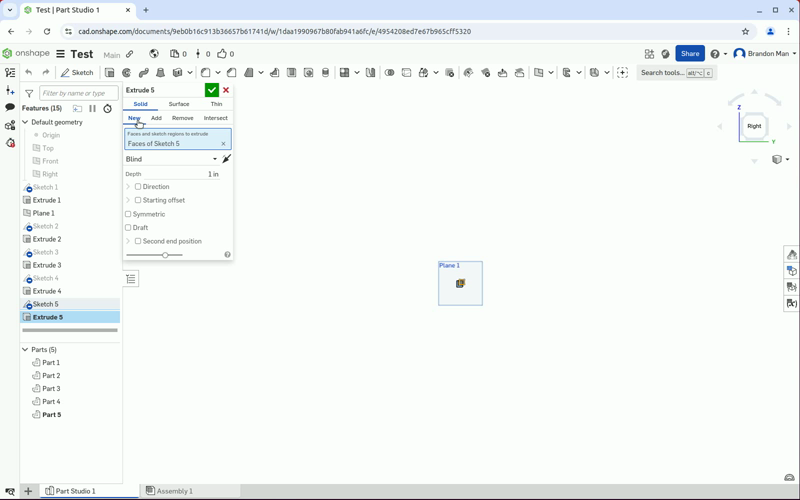
key(tab, 4)
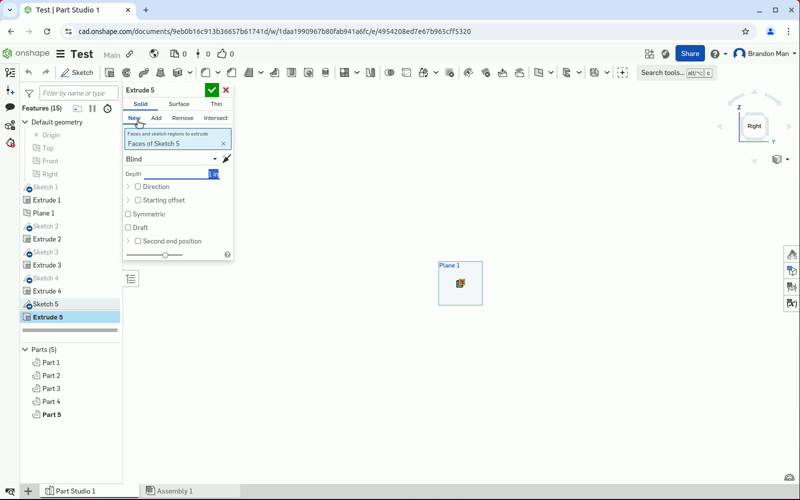
text(-0.241)
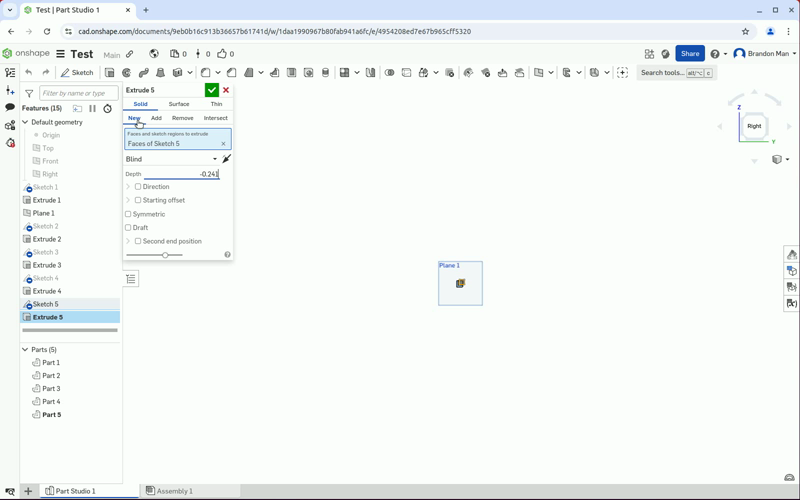
key(enter)
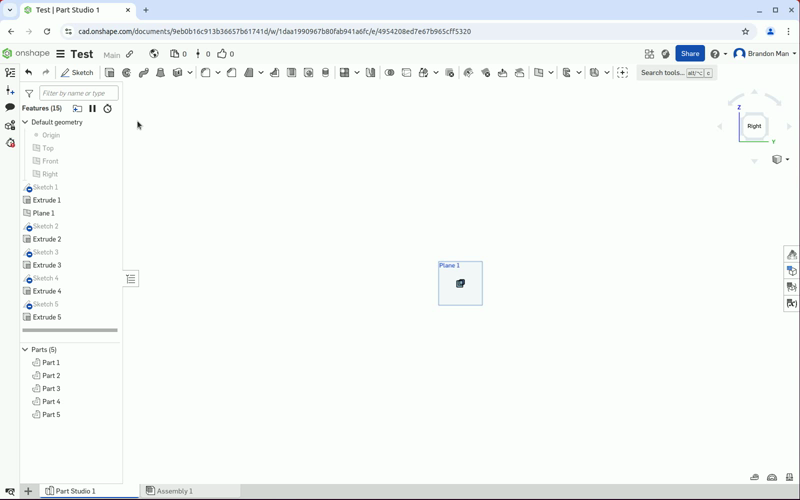
key(shift+h)
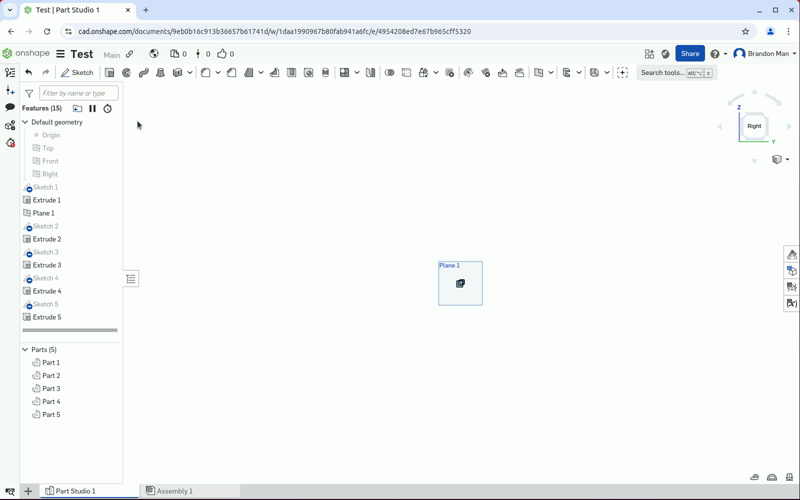
key(shift+h)
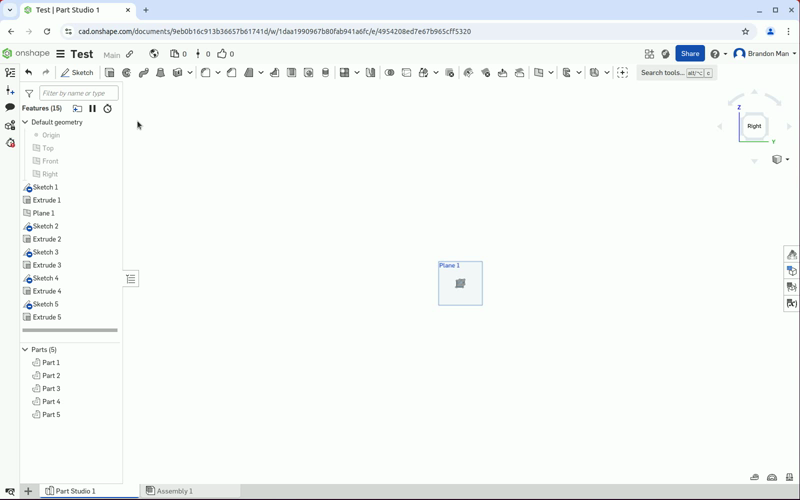
key(shift+7)
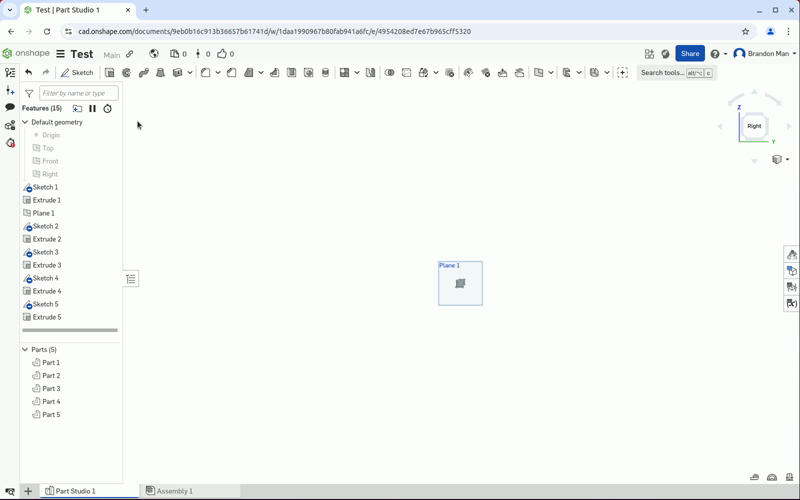
key(right, 2)
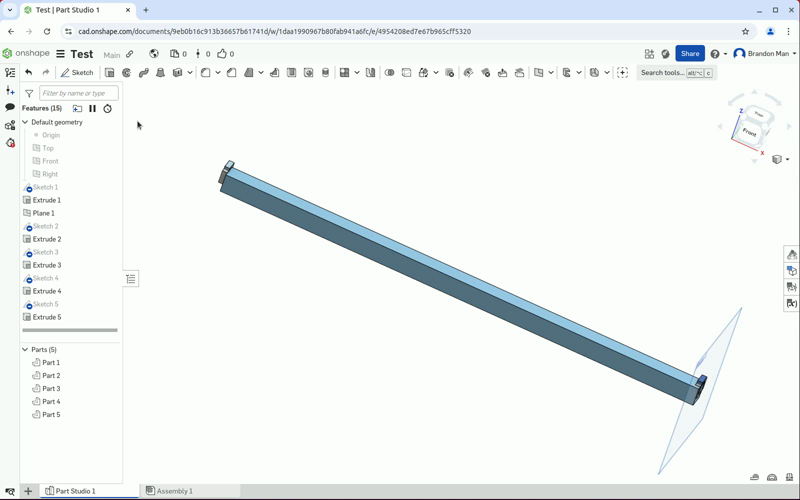
key(down, 2)
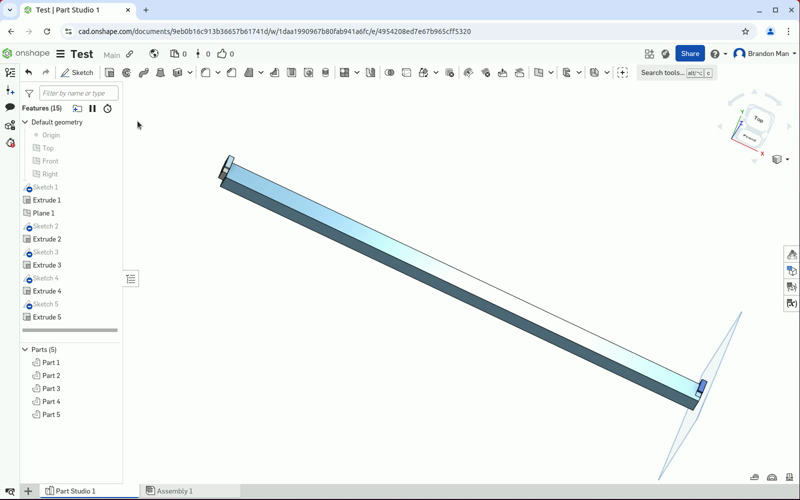
key(up, 2)
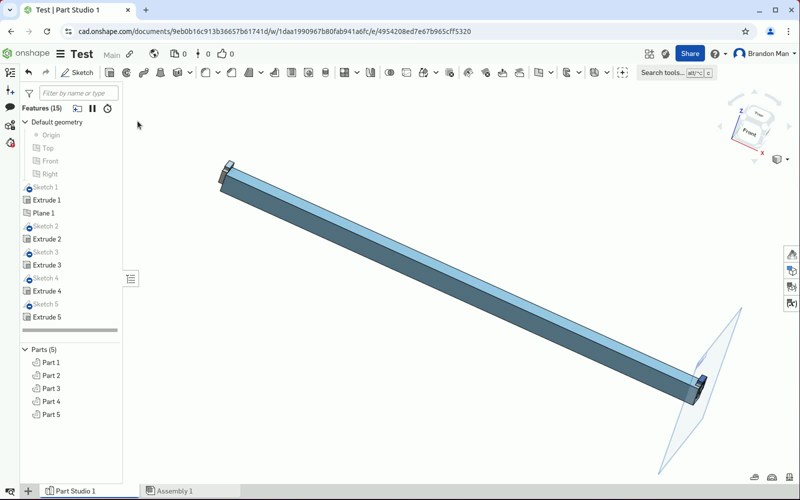
key(left, 2)
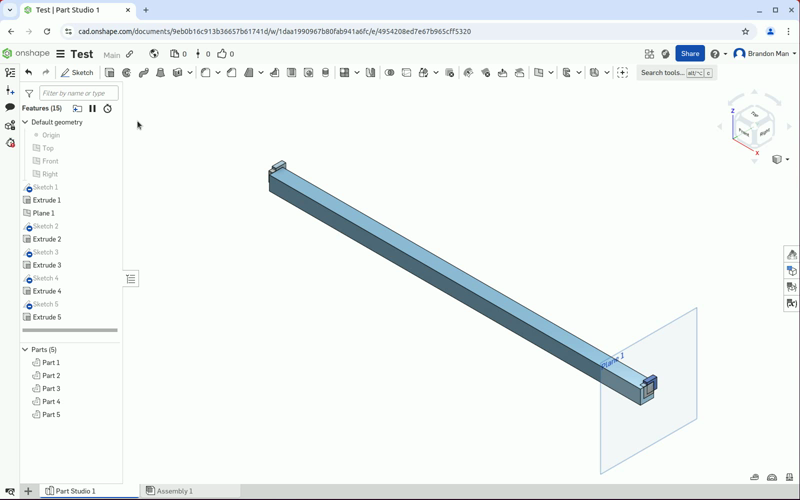
mouse_move(73, 189)
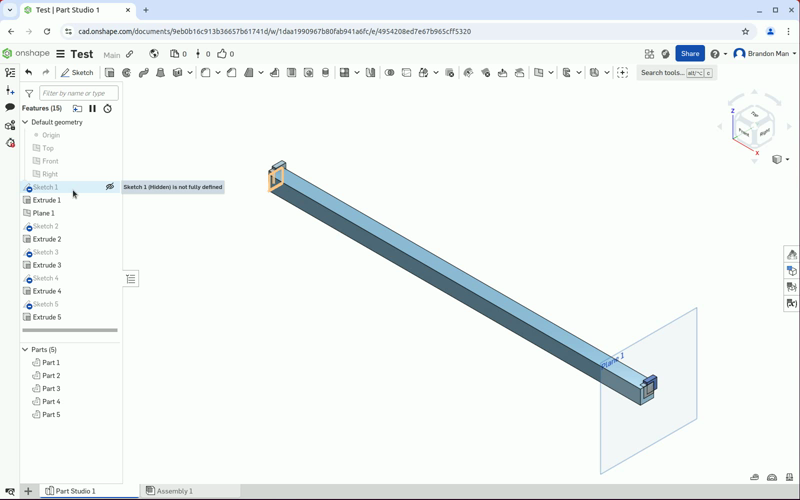
click(73, 189)